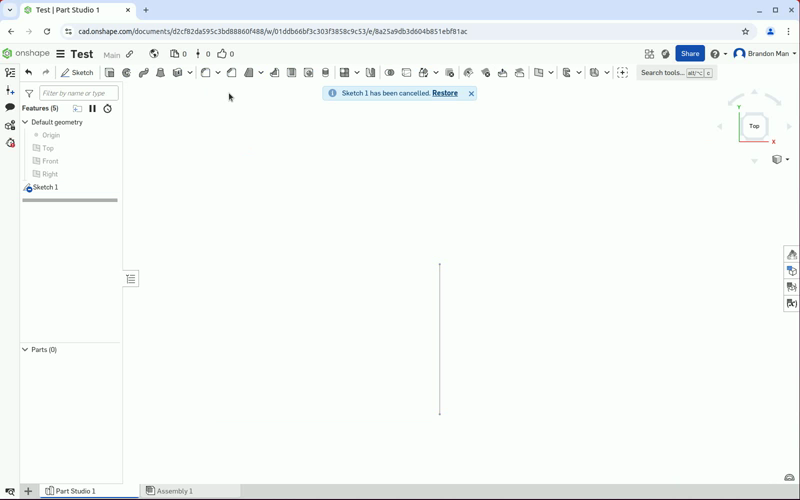
key(shift+h)
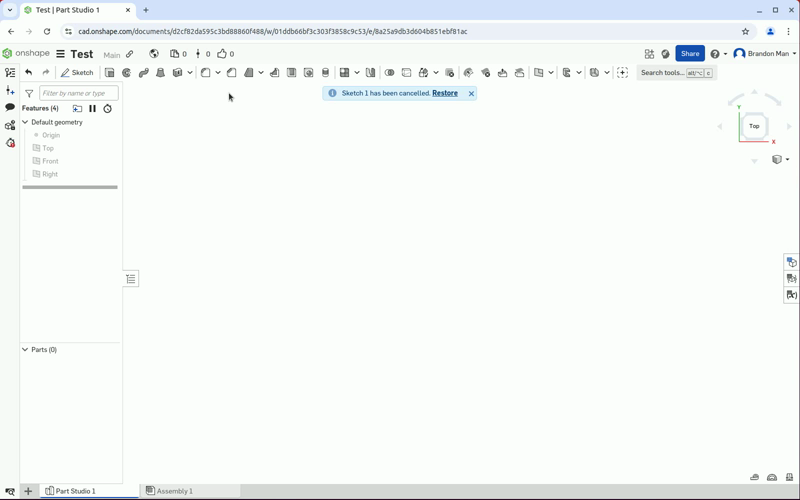
mouse_move(73, 352)
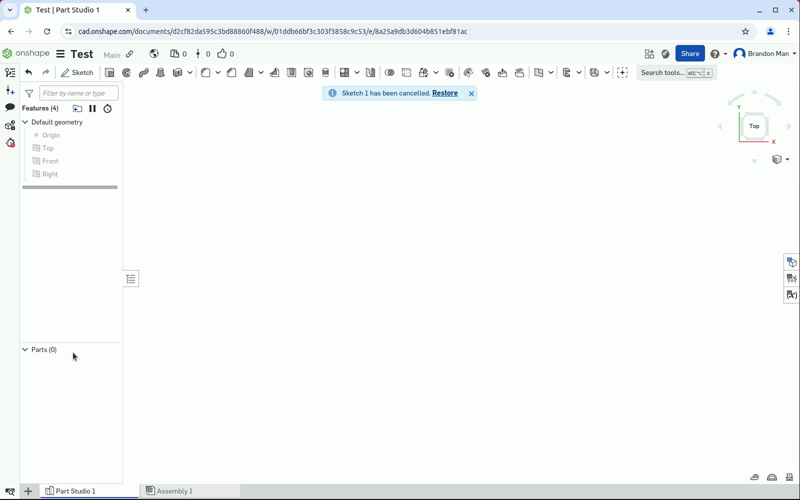
key(y)
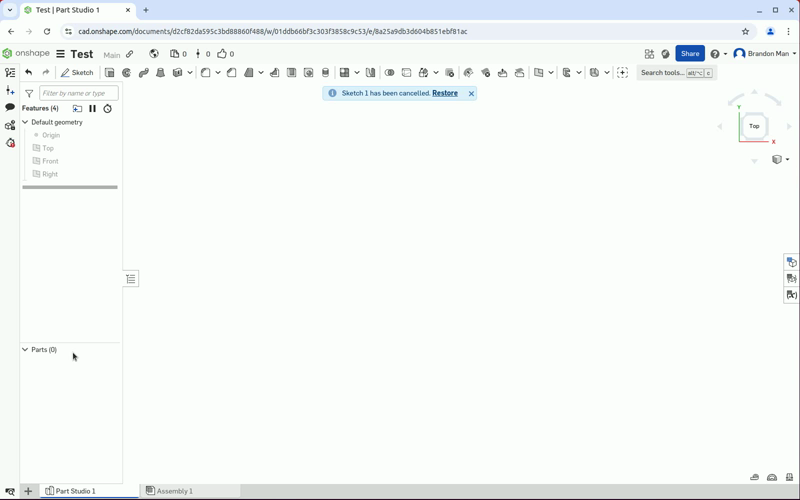
key(shift+p)
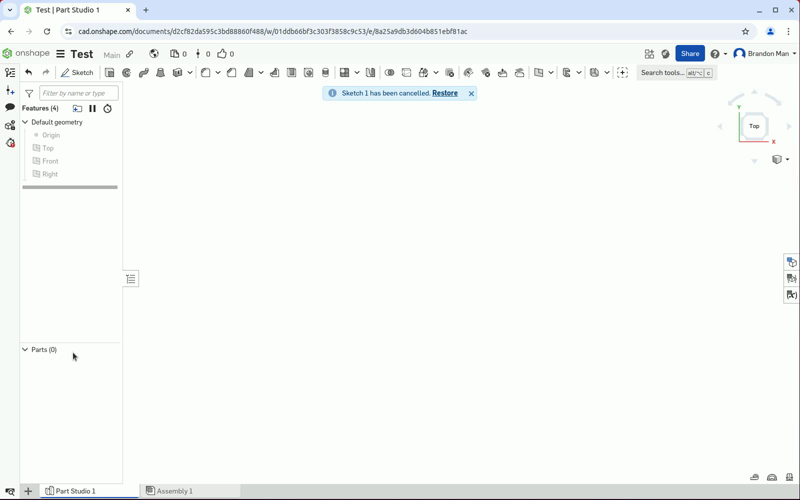
key(space)
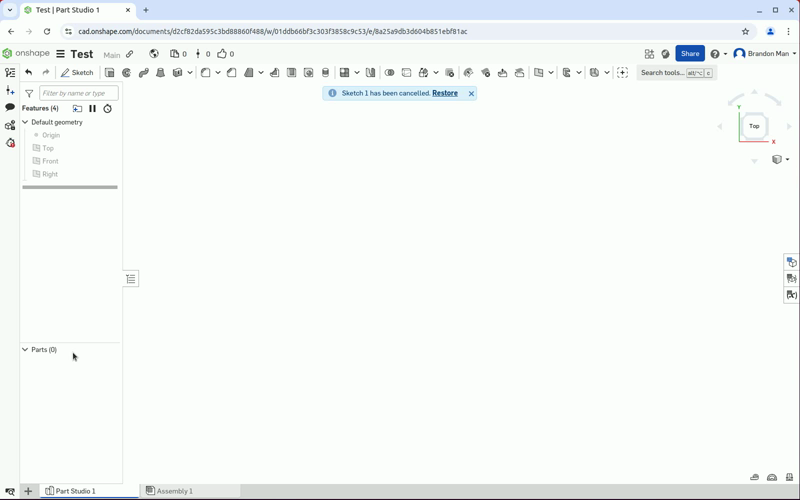
key_down(shift)
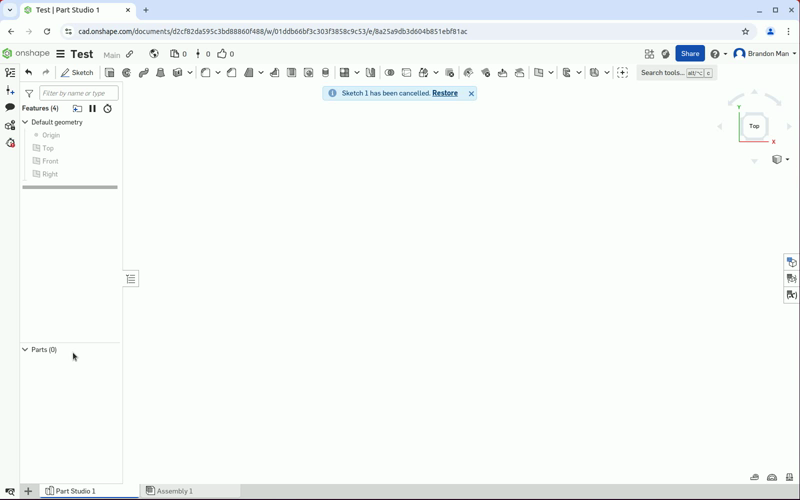
key(up)
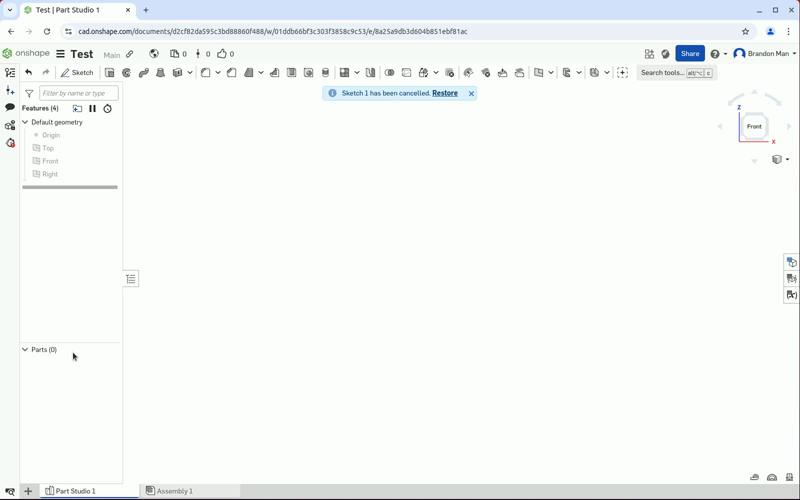
key_up(shift)
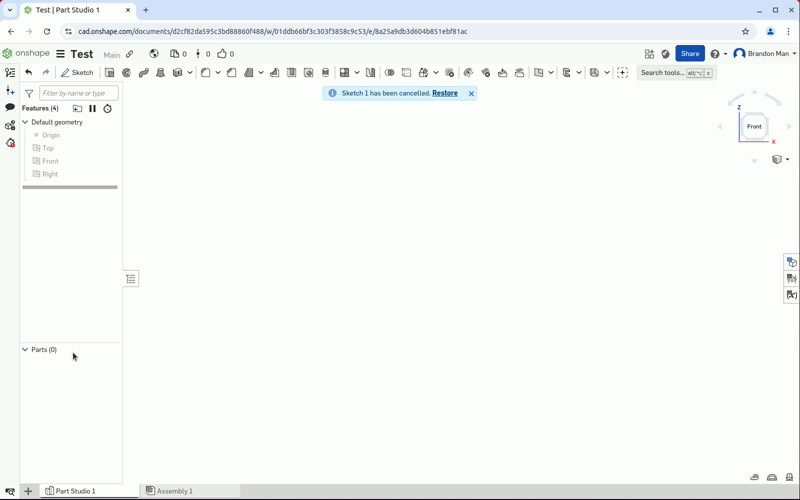
key(space)
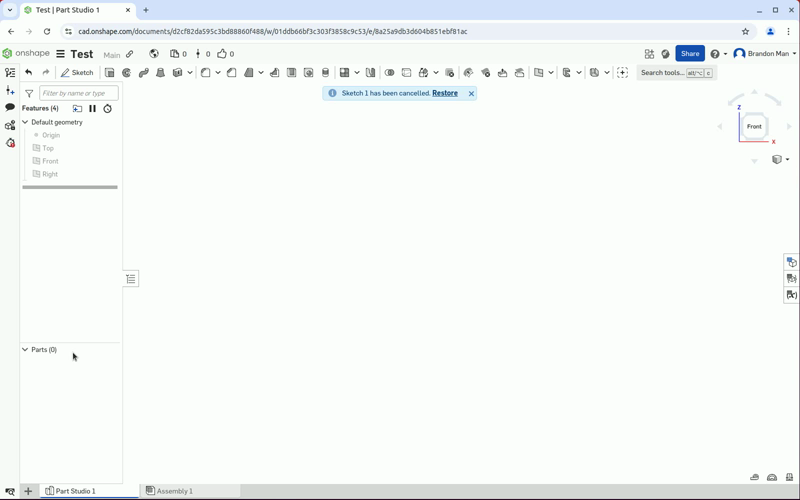
key_down(shift)
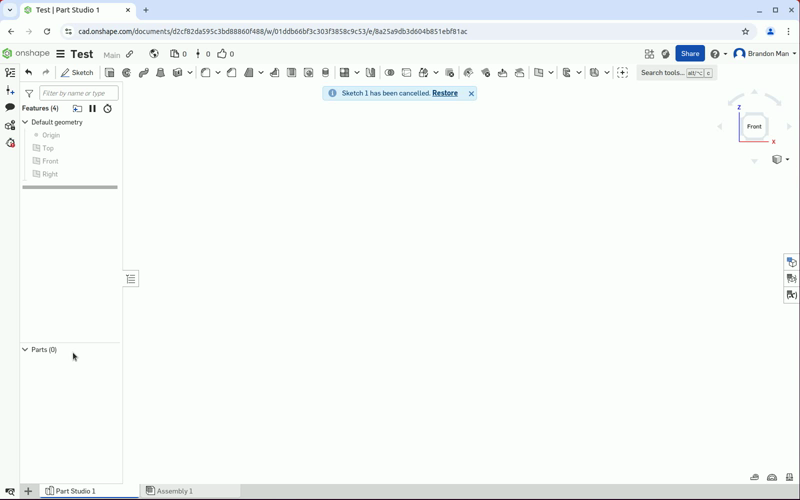
key(left)
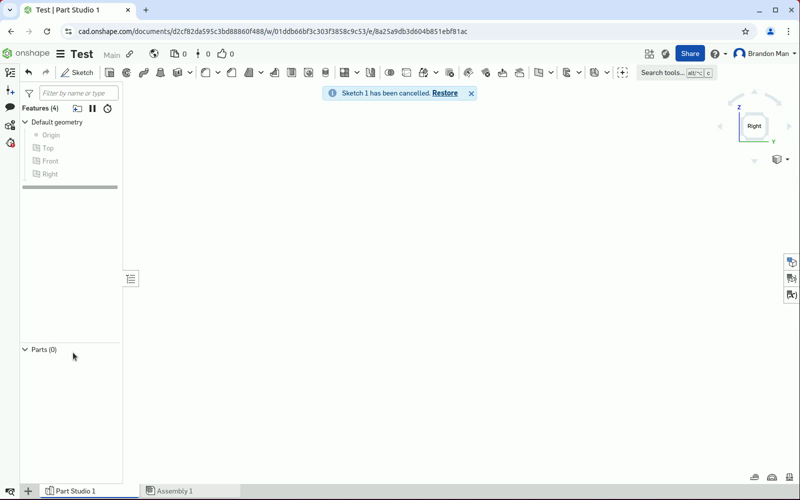
key_up(shift)
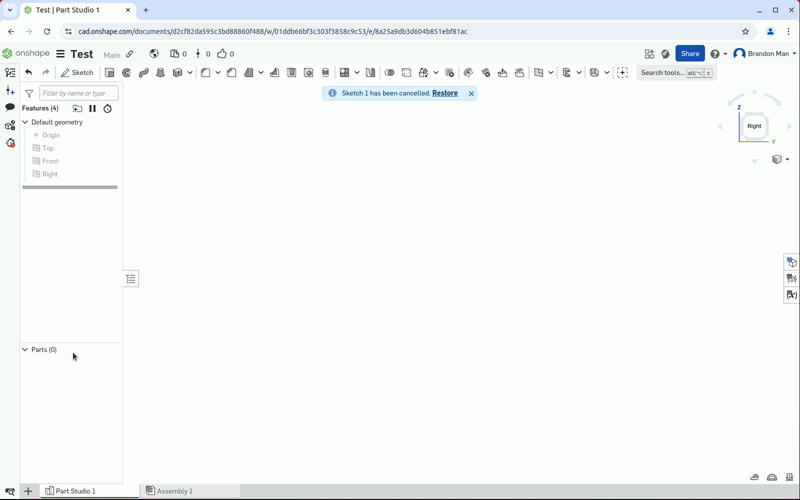
mouse_move(73, 352)
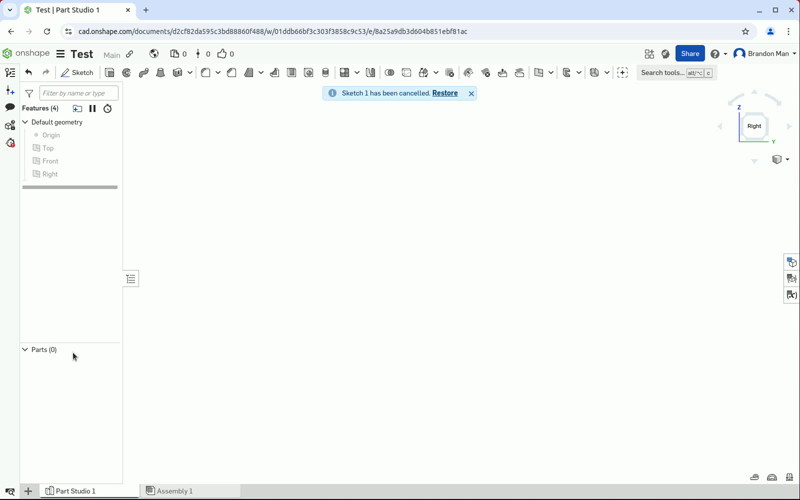
key(shift+y)
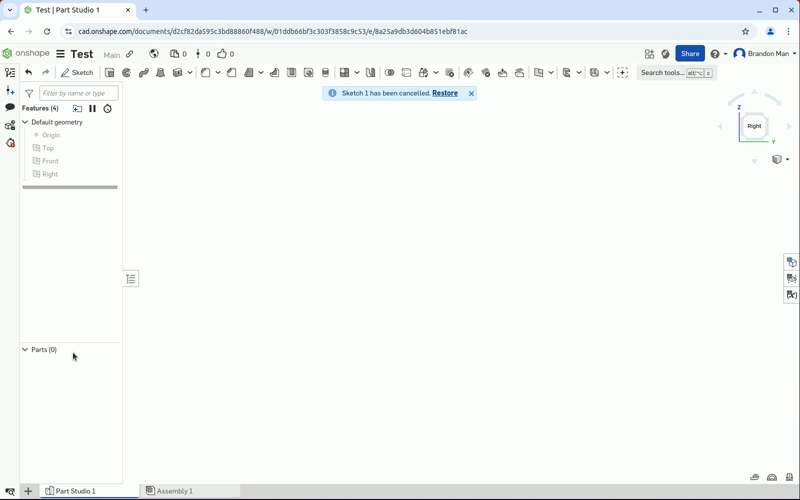
key(shift+s)
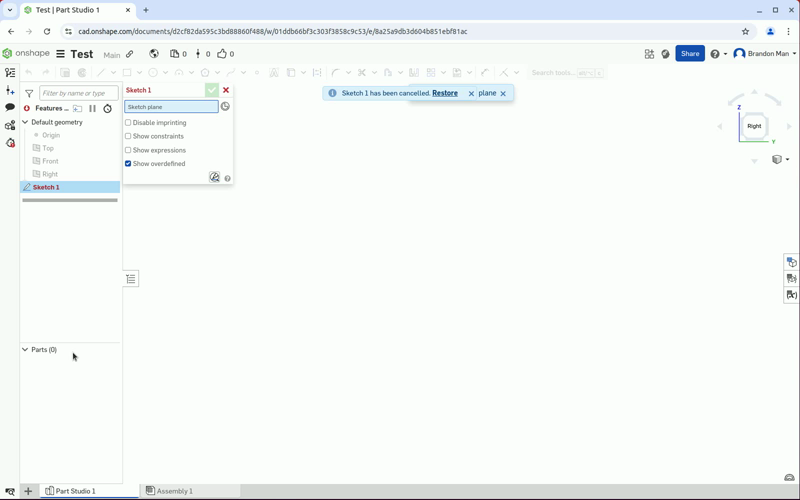
mouse_move(73, 176)
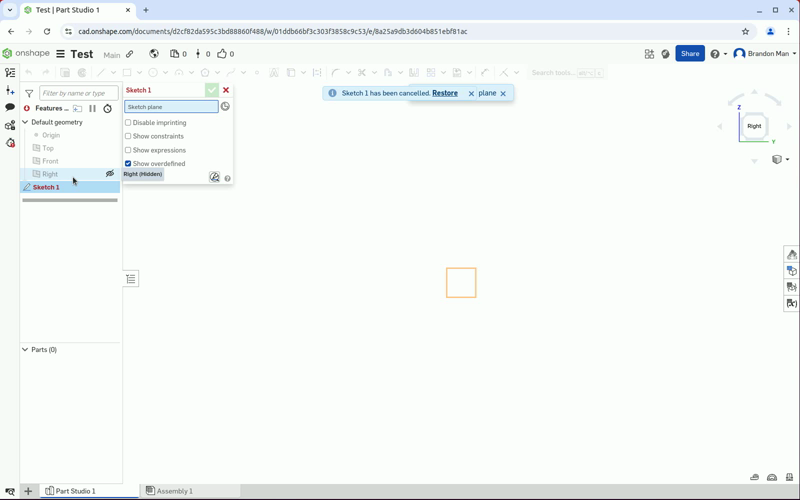
click(73, 176)
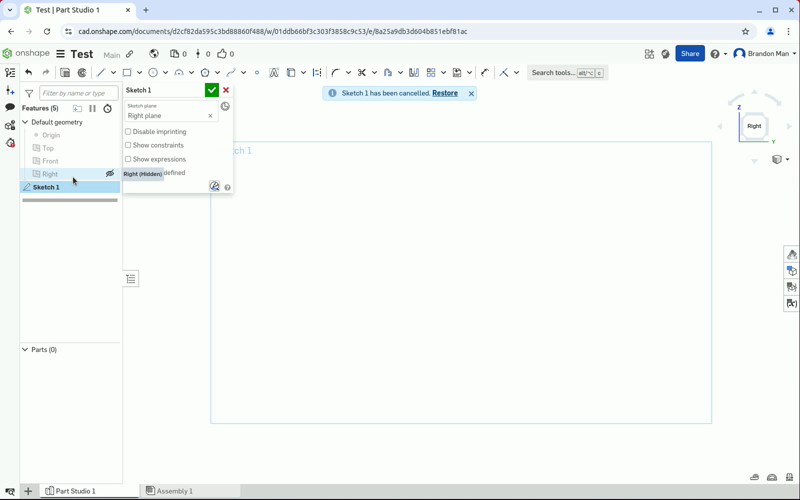
mouse_move(73, 352)
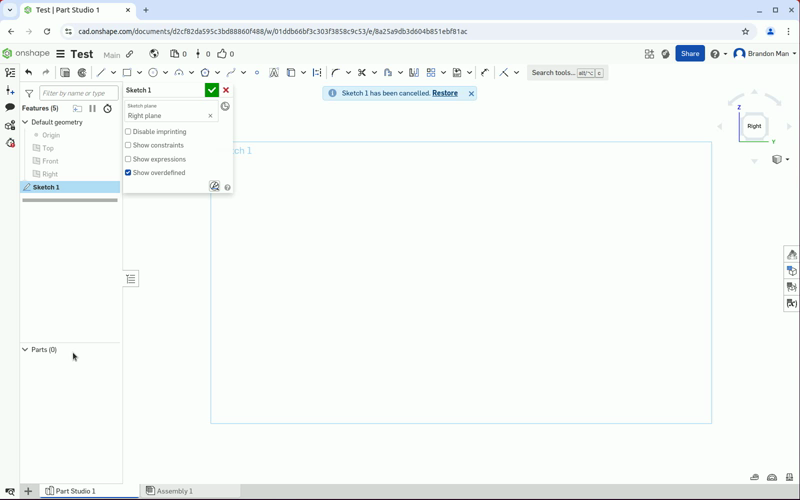
key(y)
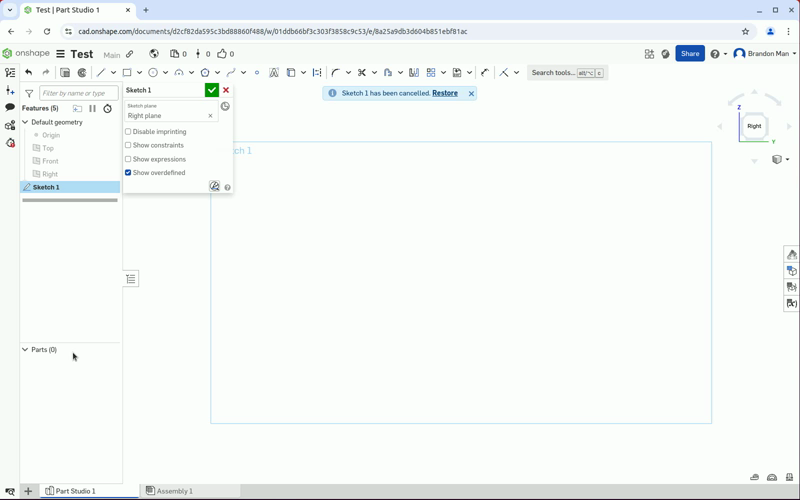
key(l)
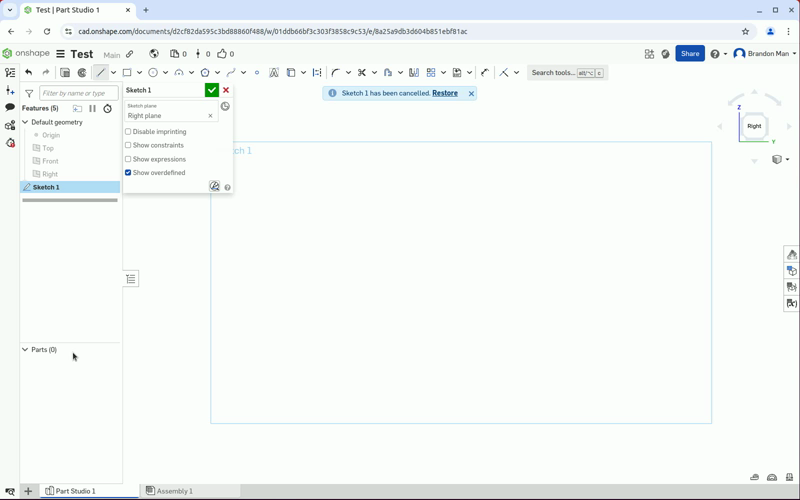
key_down(shift)
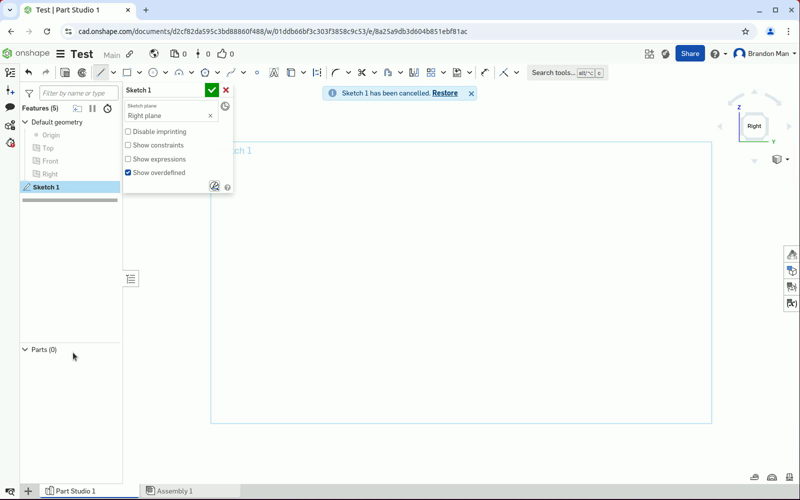
mouse_move(460, 282)
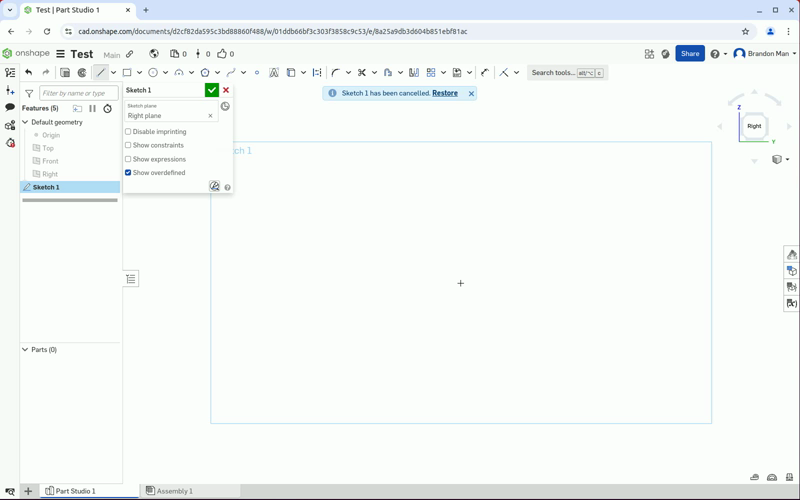
click(460, 282)
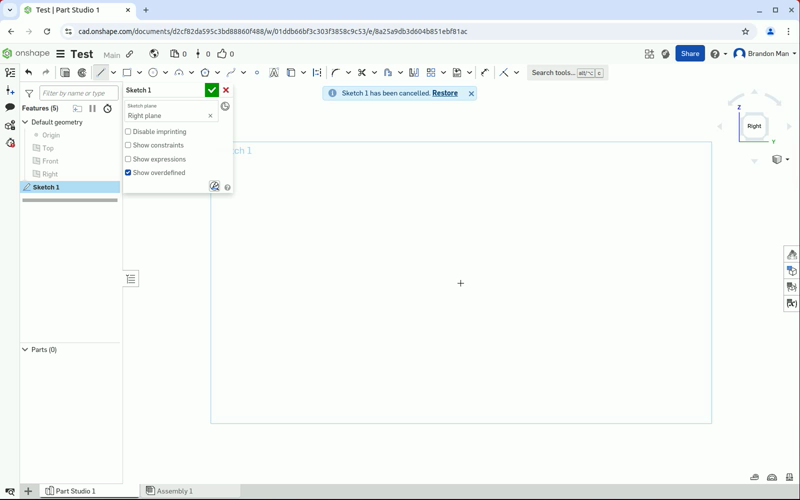
key_up(shift)
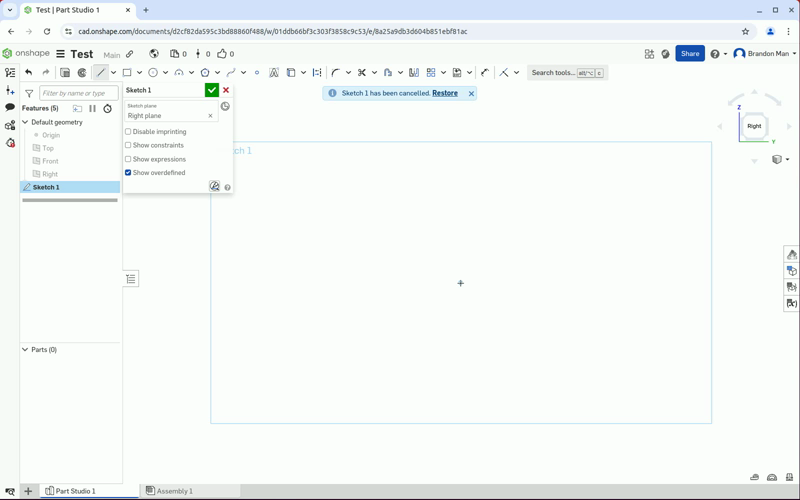
key_down(shift)
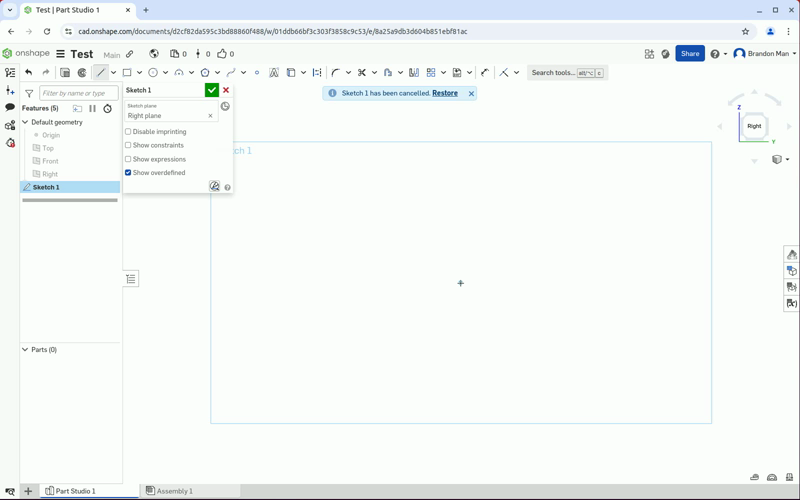
mouse_move(490, 282)
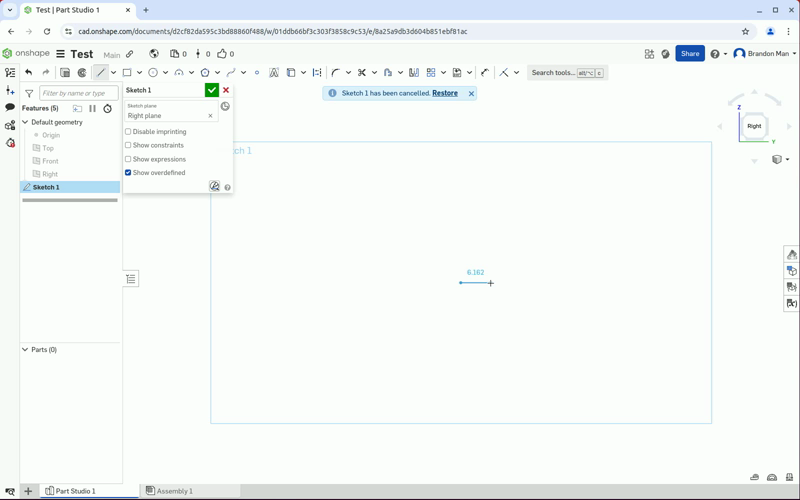
mouse_move(466, 282)
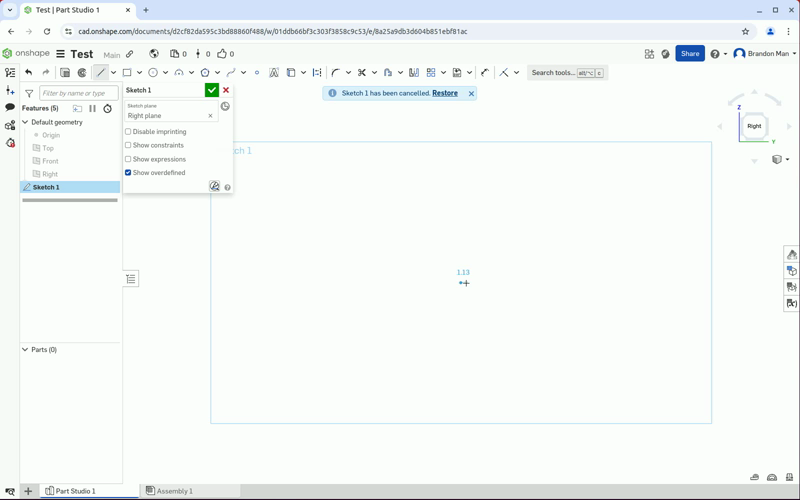
scroll(6)
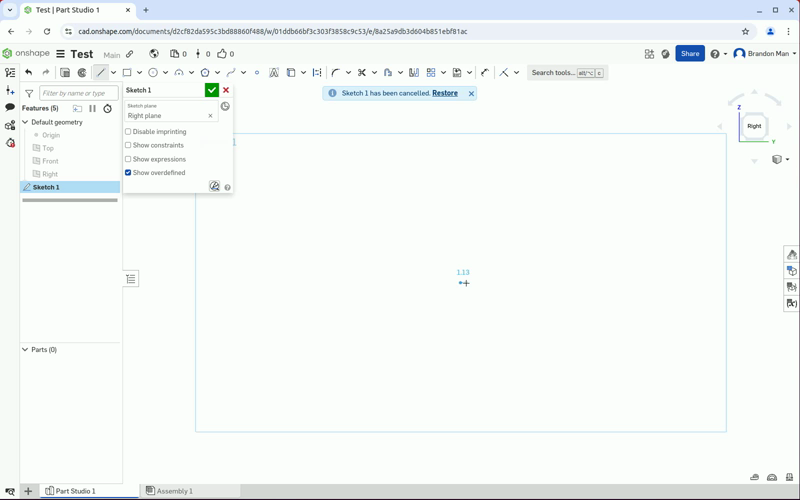
scroll(6)
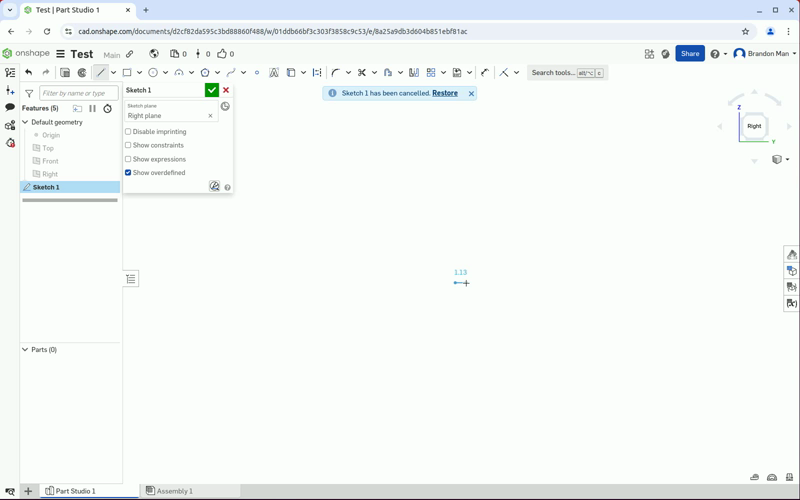
scroll(6)
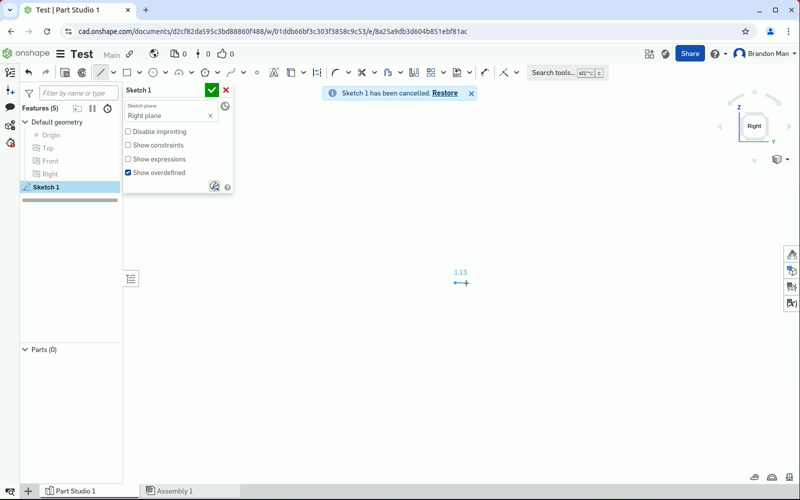
scroll(6)
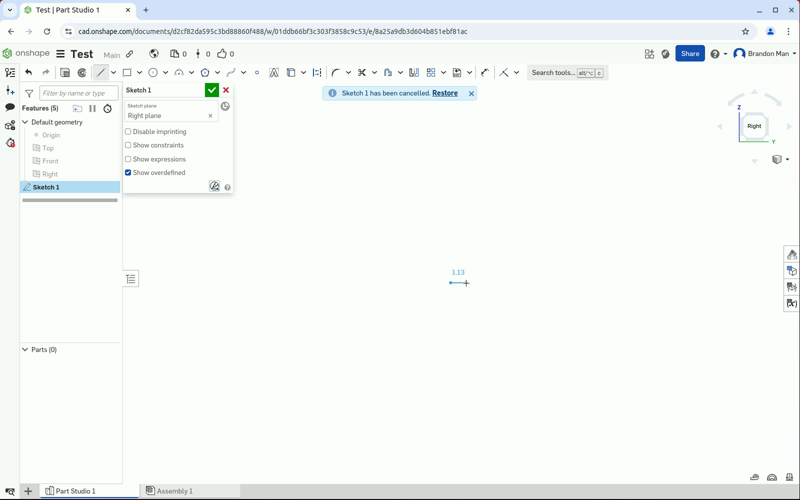
scroll(6)
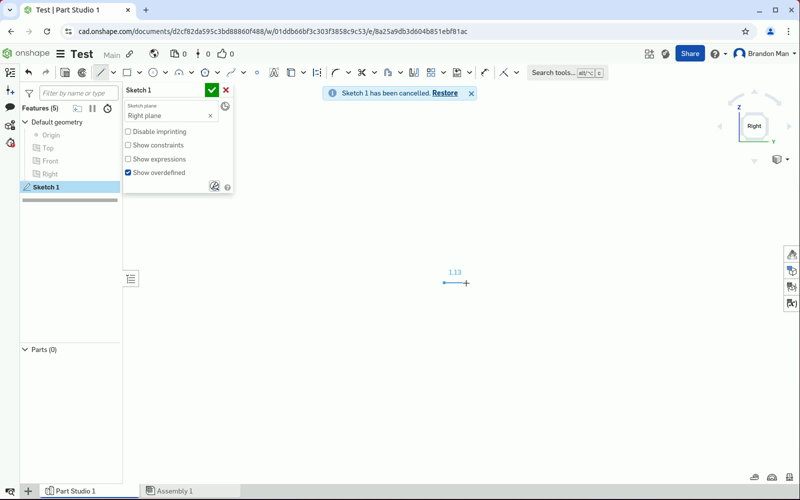
scroll(6)
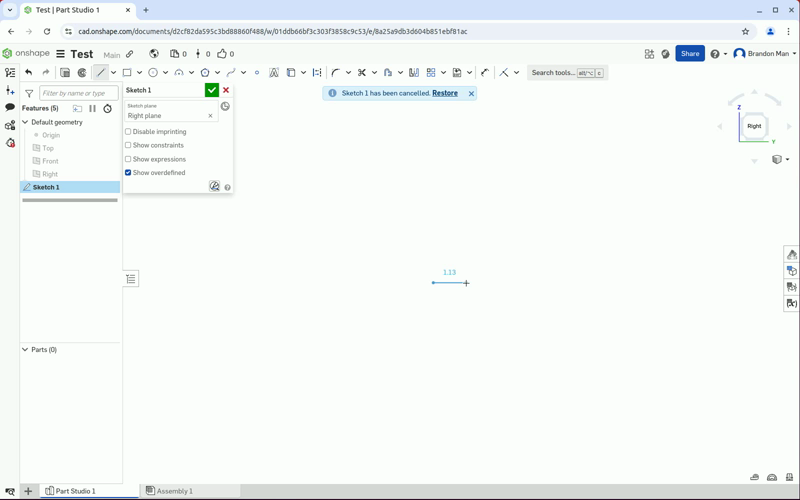
scroll(6)
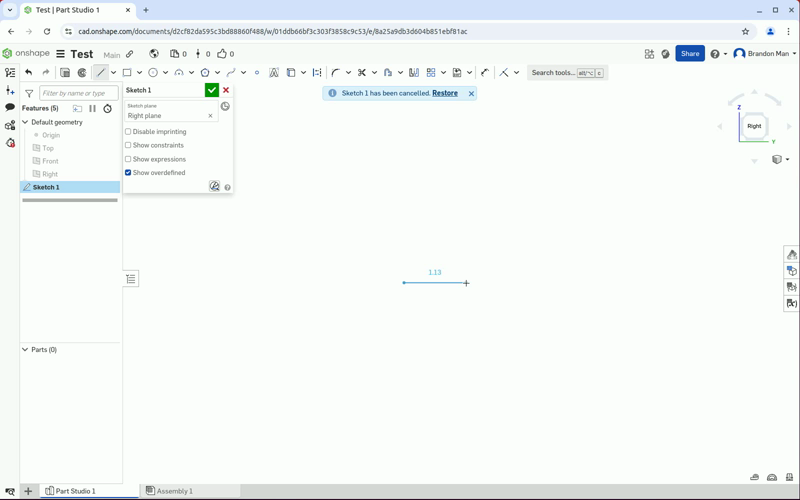
click(466, 282)
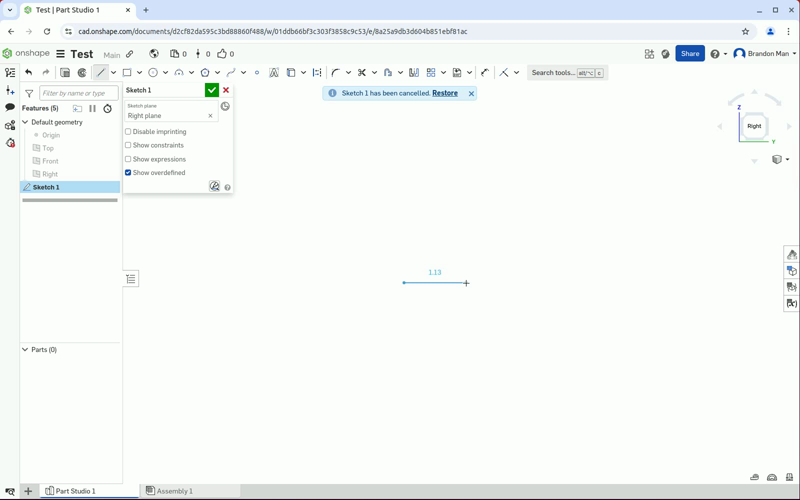
scroll(-6)
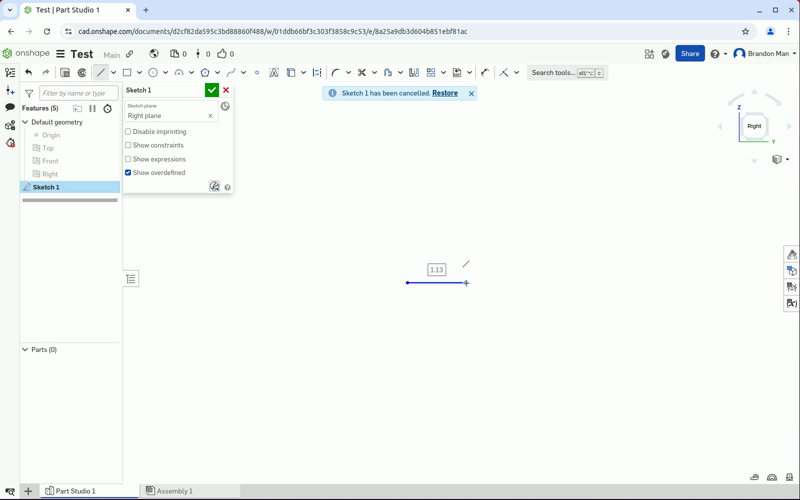
scroll(-6)
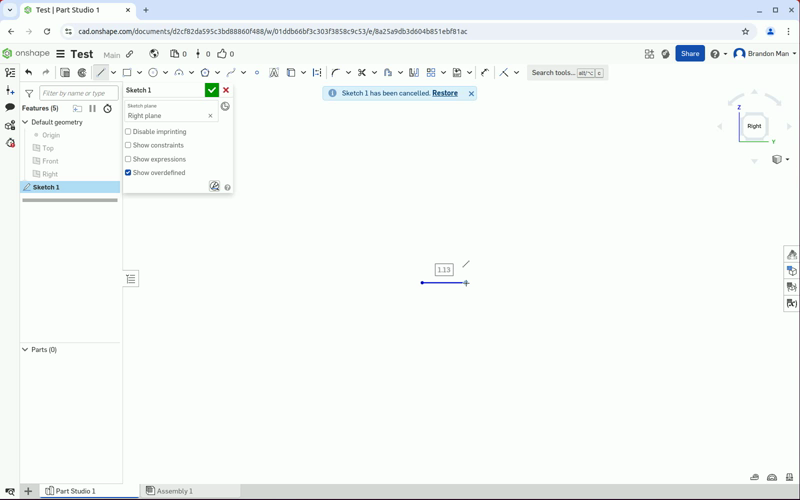
scroll(-6)
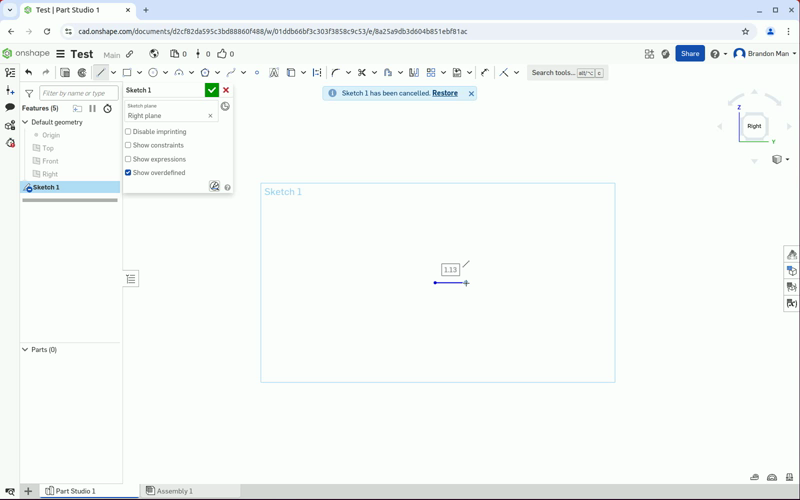
scroll(-6)
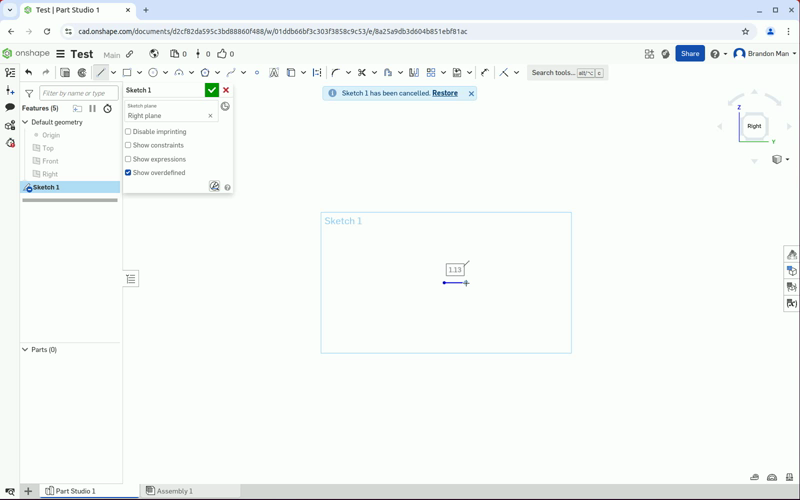
scroll(-6)
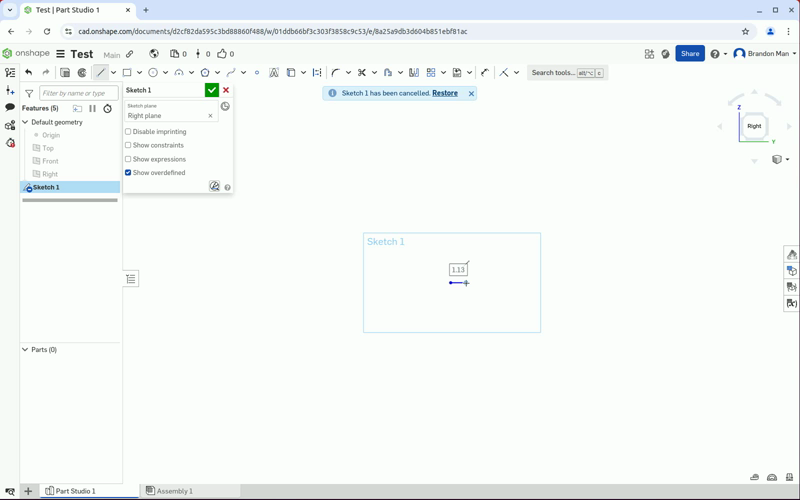
scroll(-6)
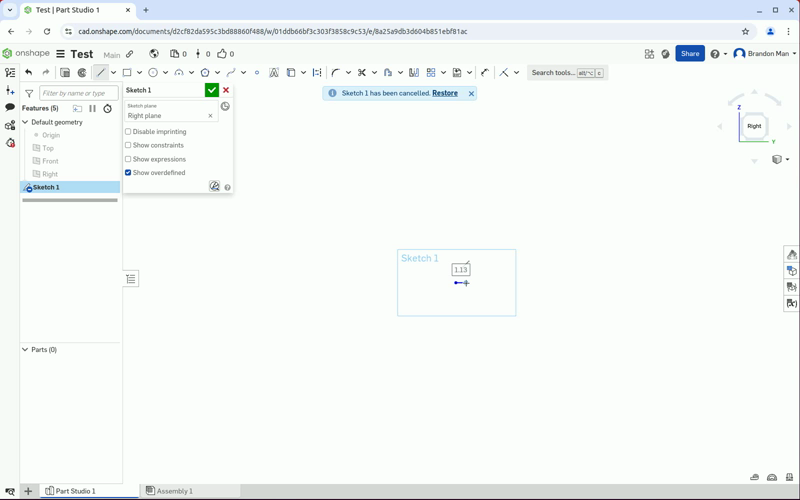
scroll(-6)
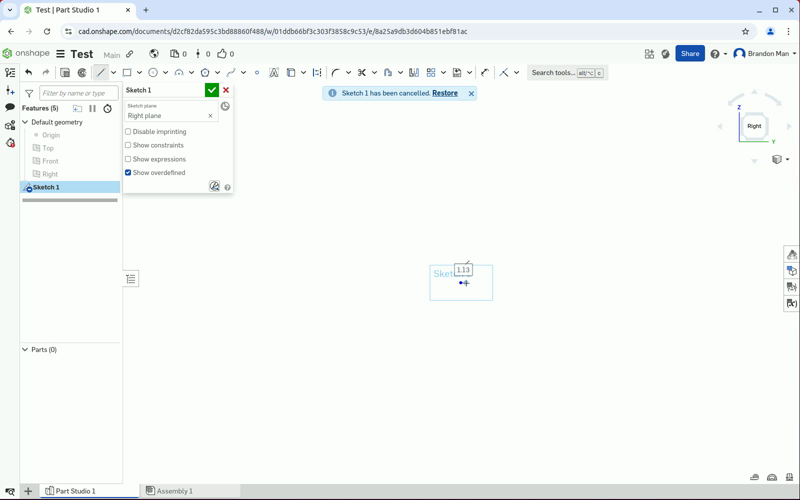
key_up(shift)
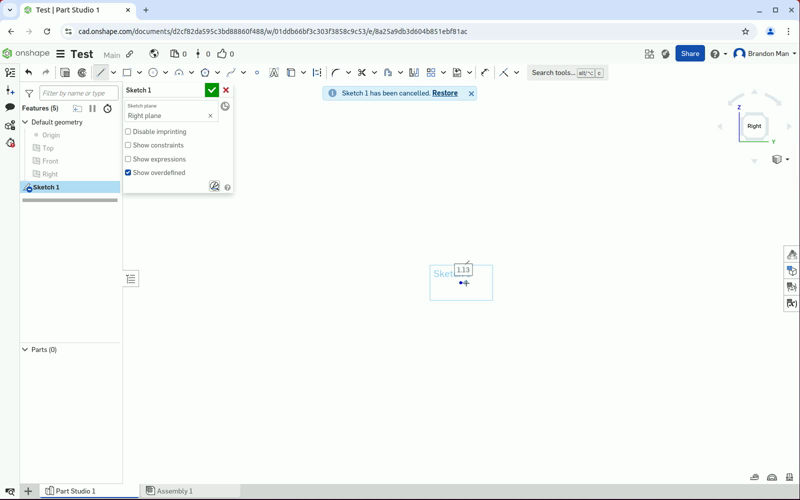
key_down(shift)
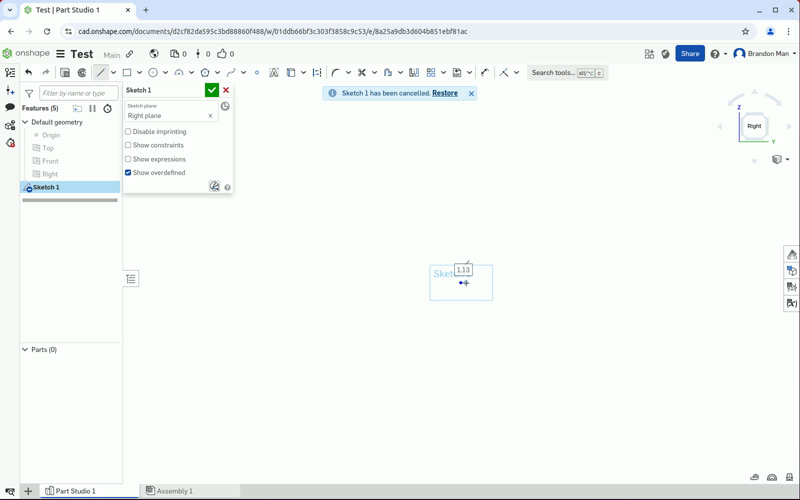
mouse_move(496, 282)
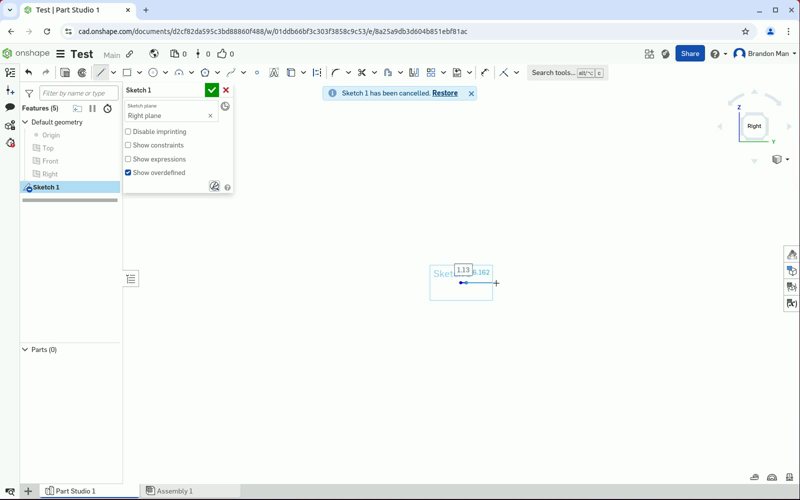
mouse_move(466, 272)
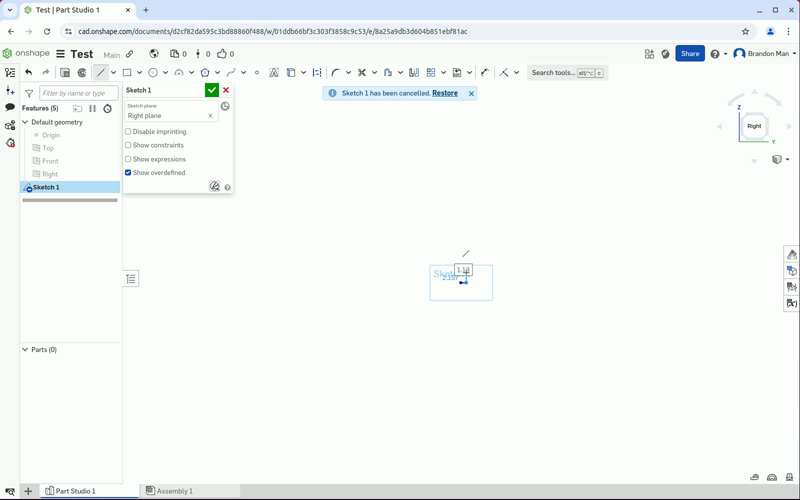
click(466, 272)
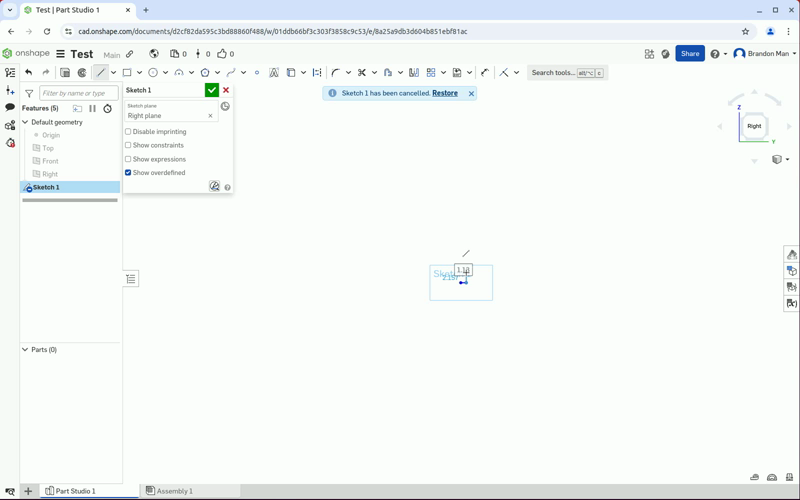
key_up(shift)
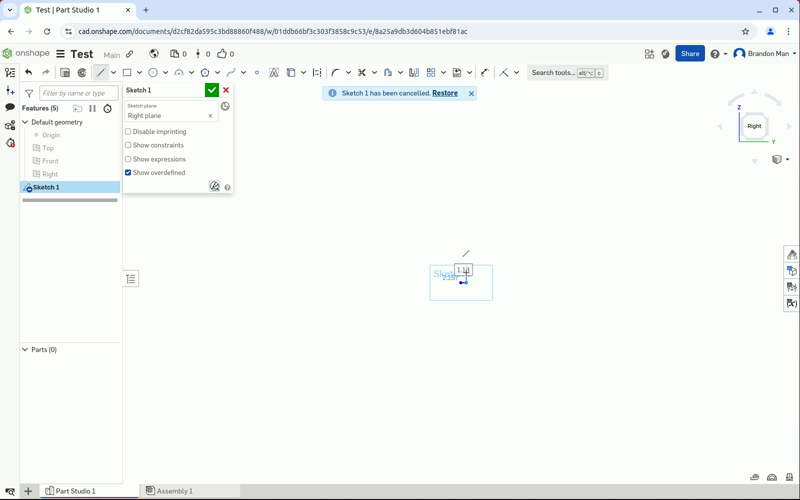
key_down(shift)
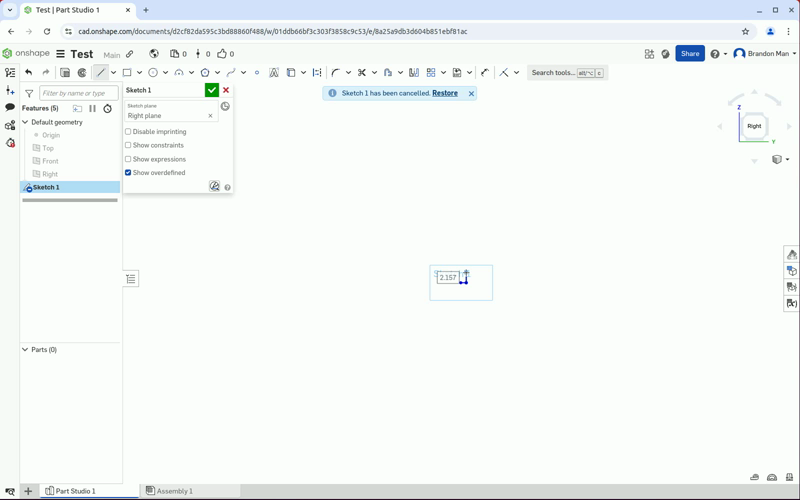
mouse_move(496, 272)
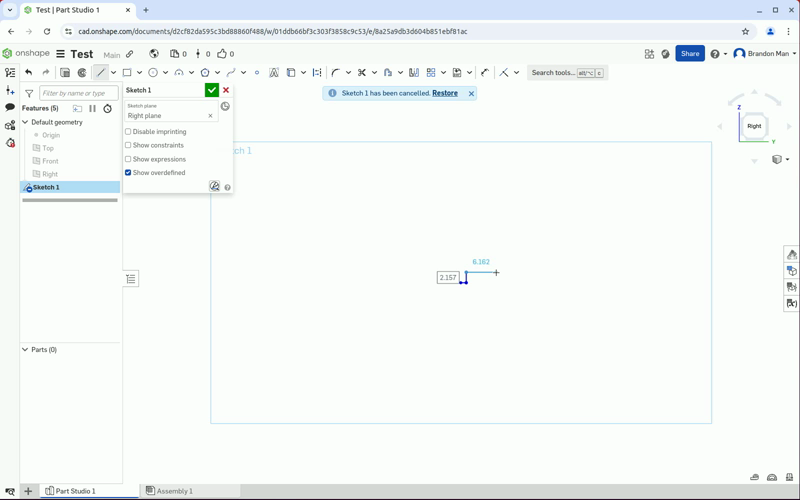
mouse_move(460, 272)
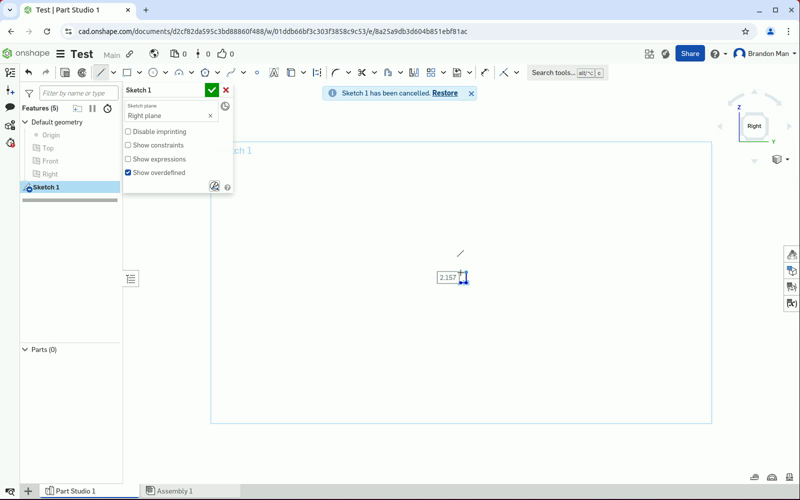
scroll(6)
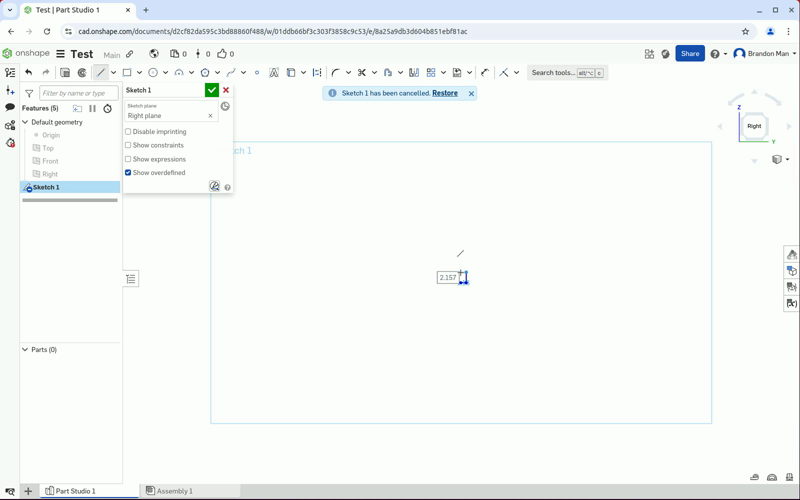
scroll(6)
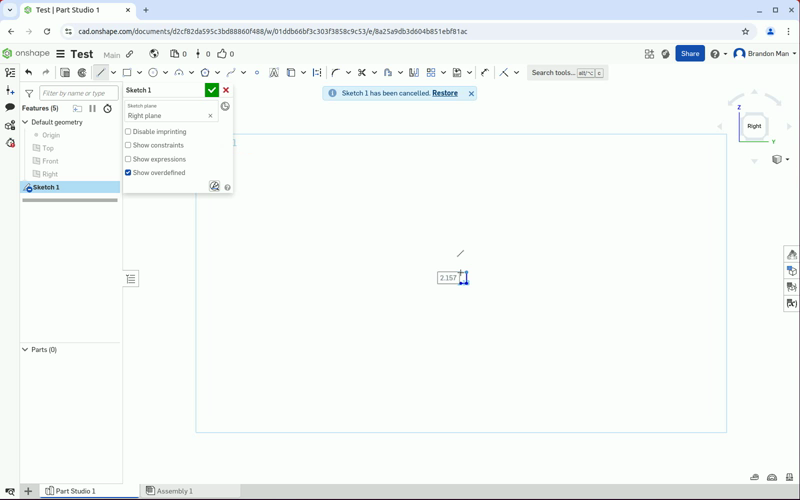
scroll(6)
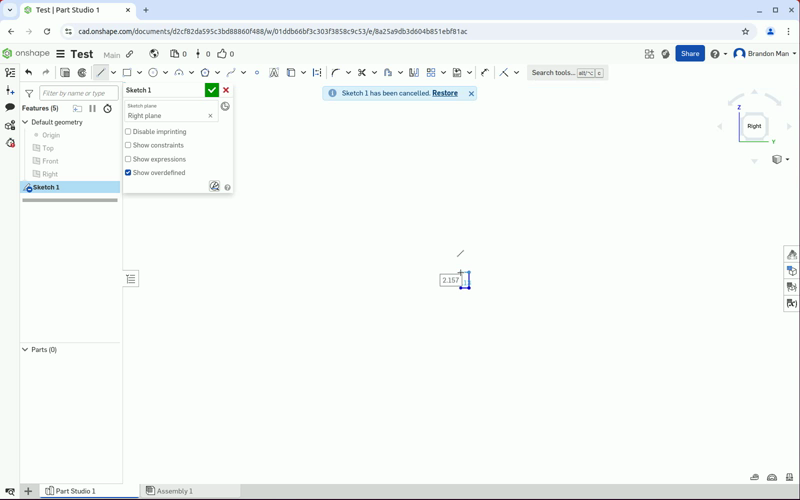
scroll(6)
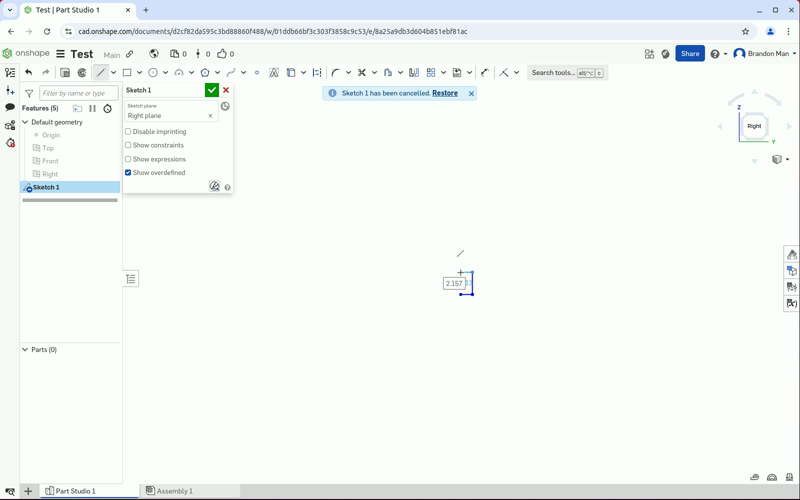
scroll(6)
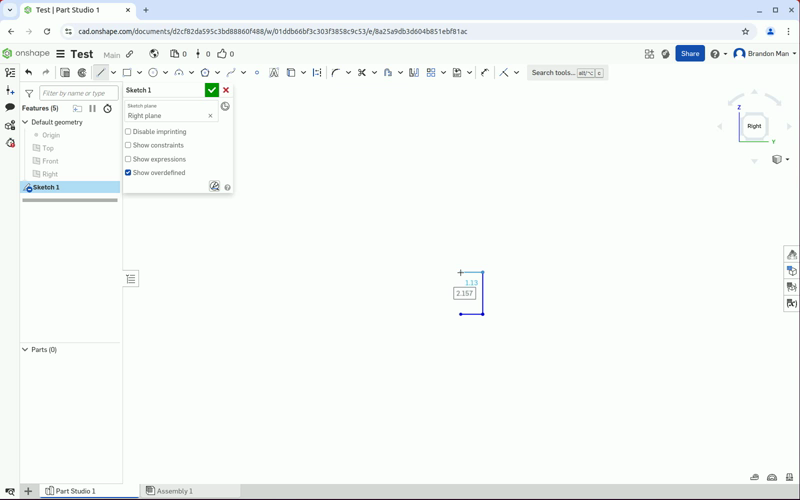
scroll(6)
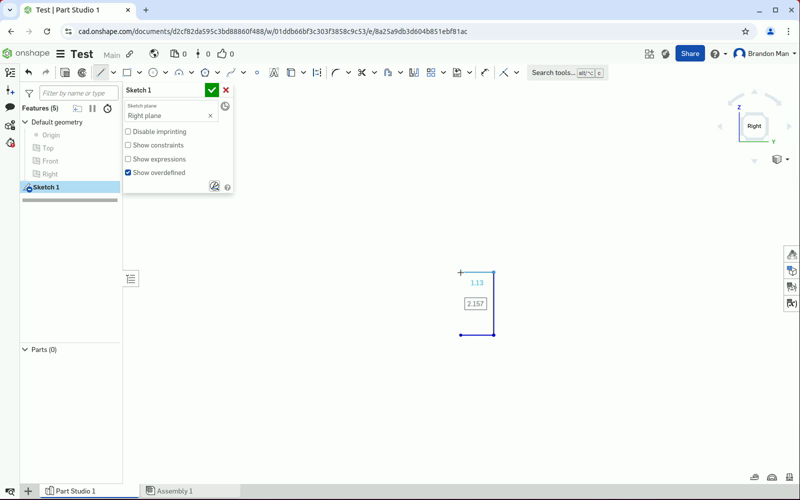
scroll(6)
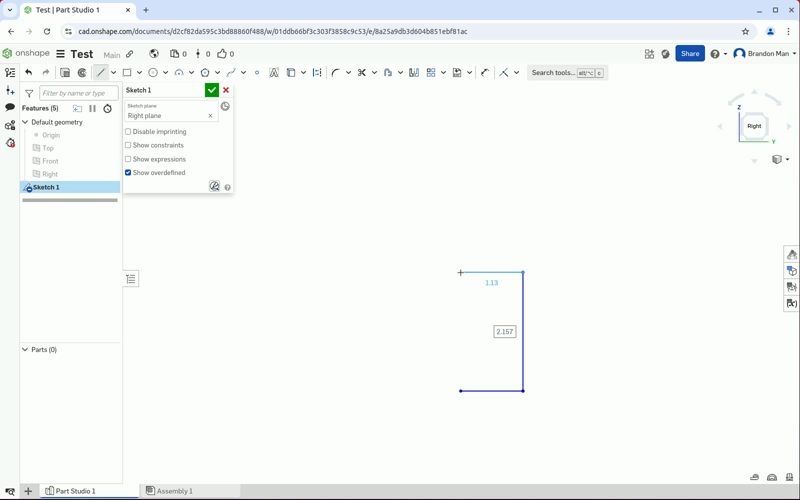
click(460, 272)
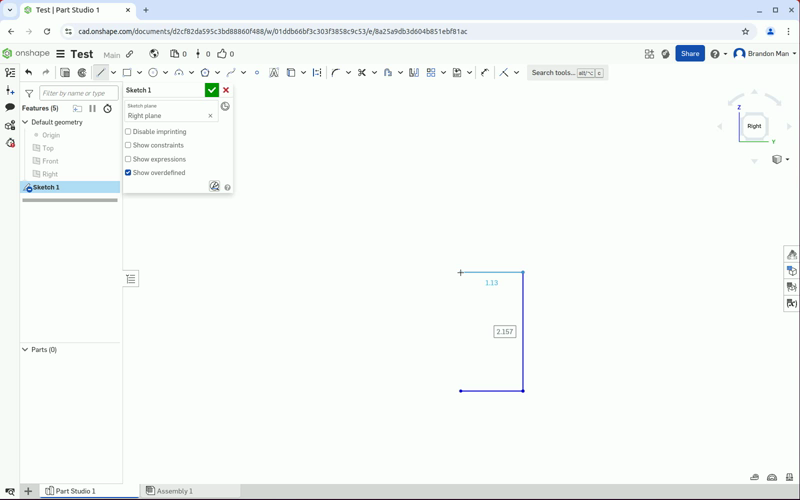
scroll(-6)
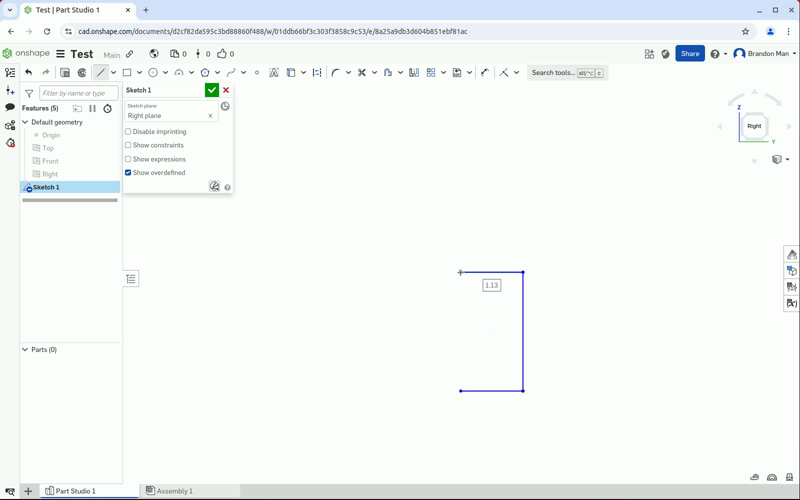
scroll(-6)
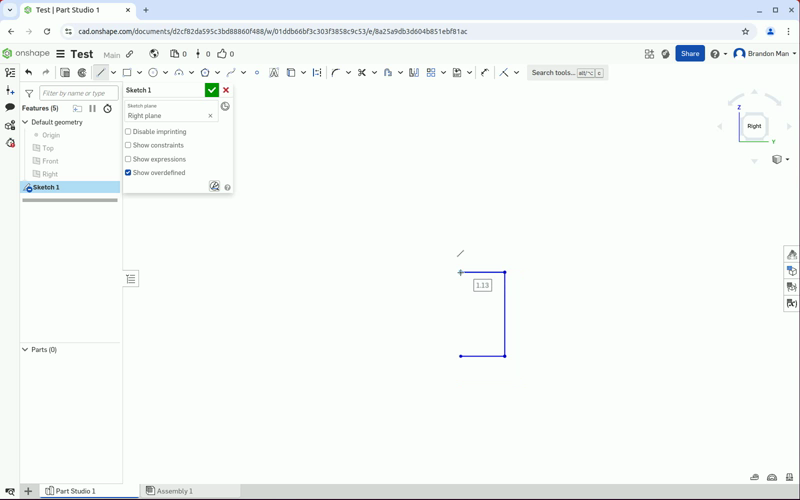
scroll(-6)
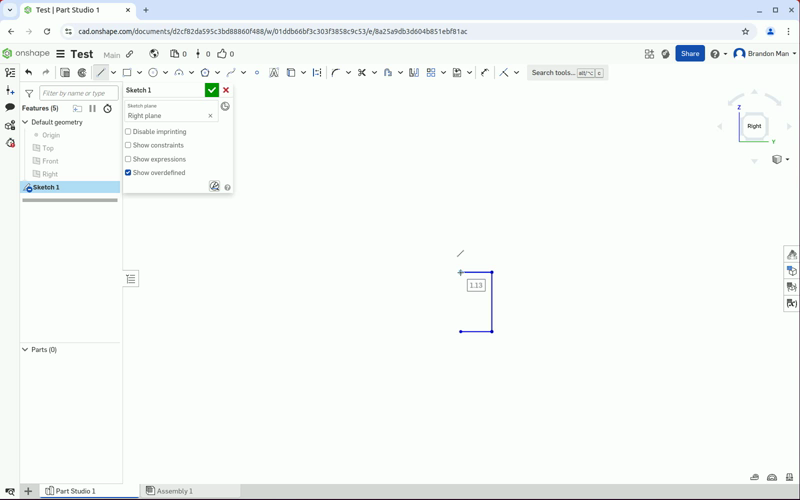
scroll(-6)
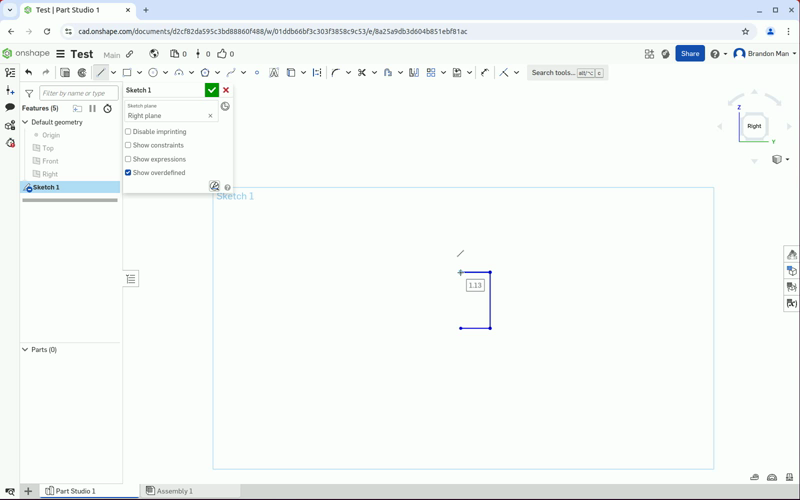
scroll(-6)
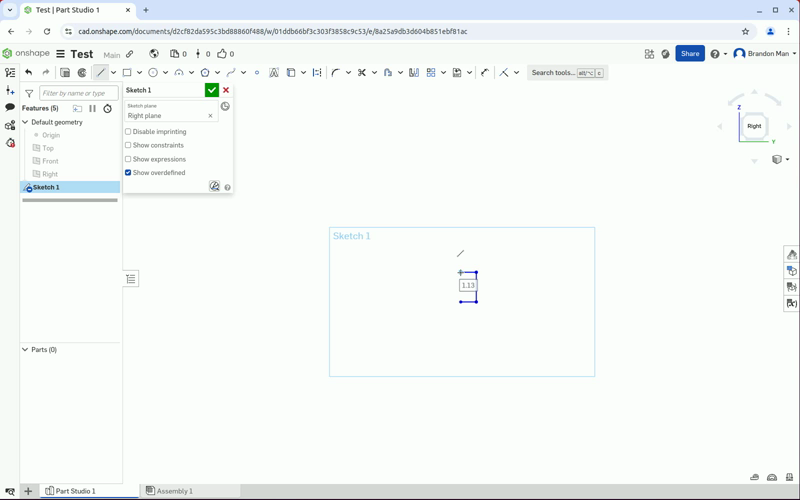
scroll(-6)
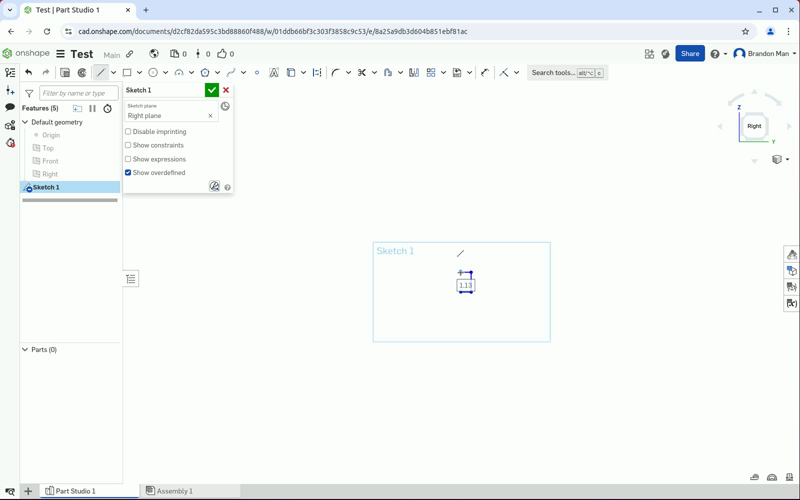
scroll(-6)
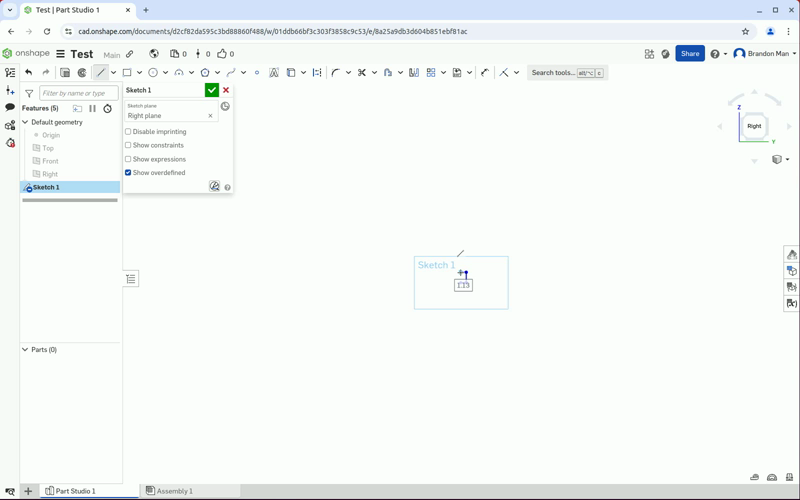
key_up(shift)
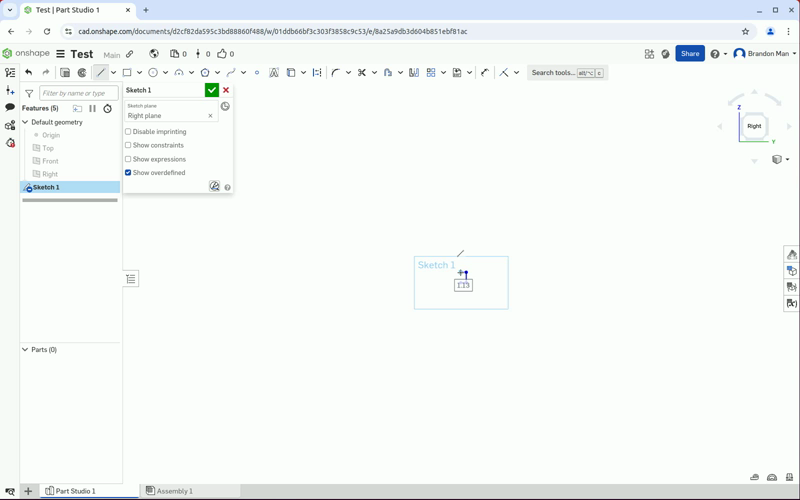
mouse_move(490, 272)
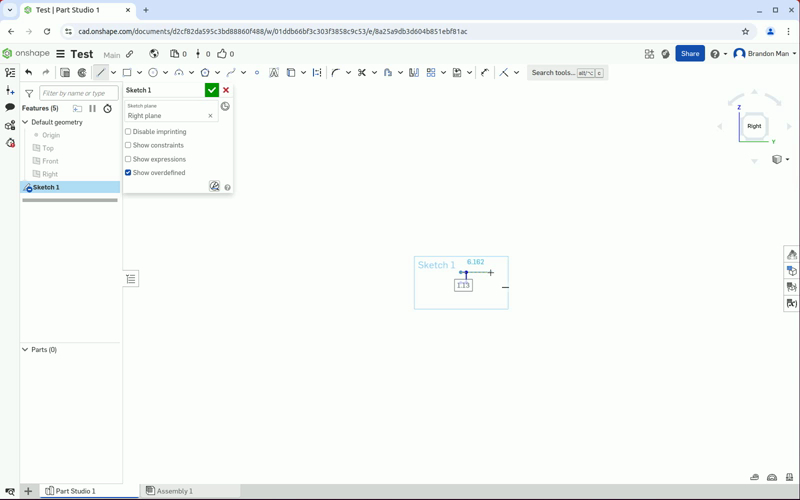
key_down(shift)
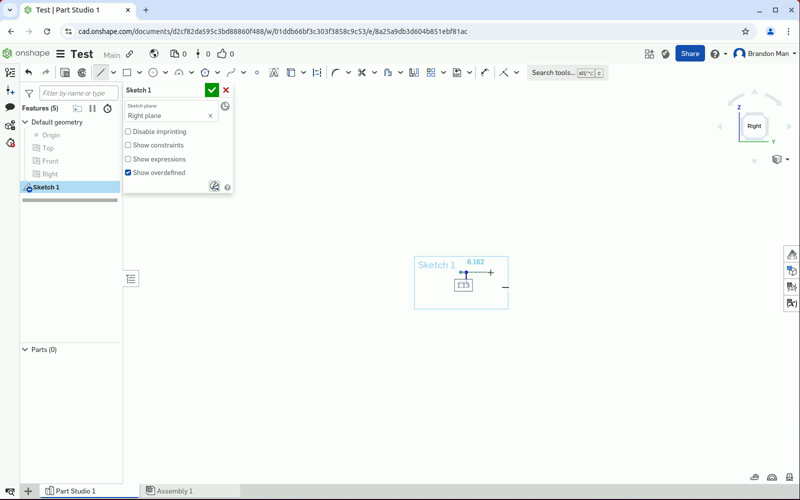
mouse_move(460, 282)
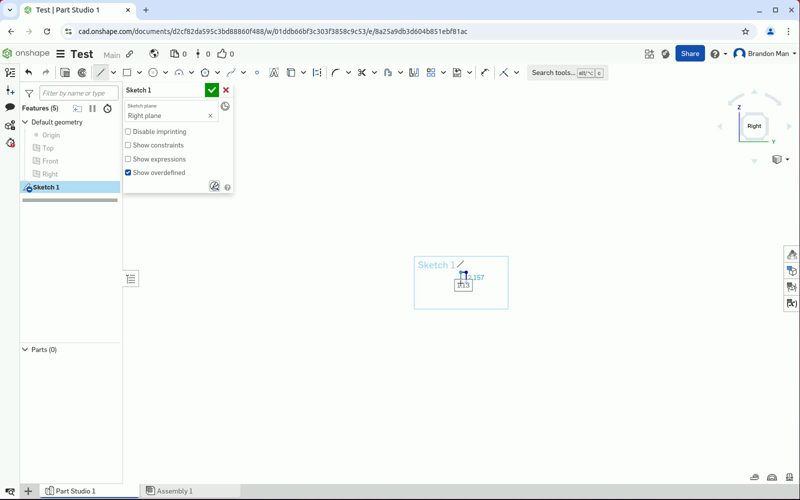
key_up(shift)
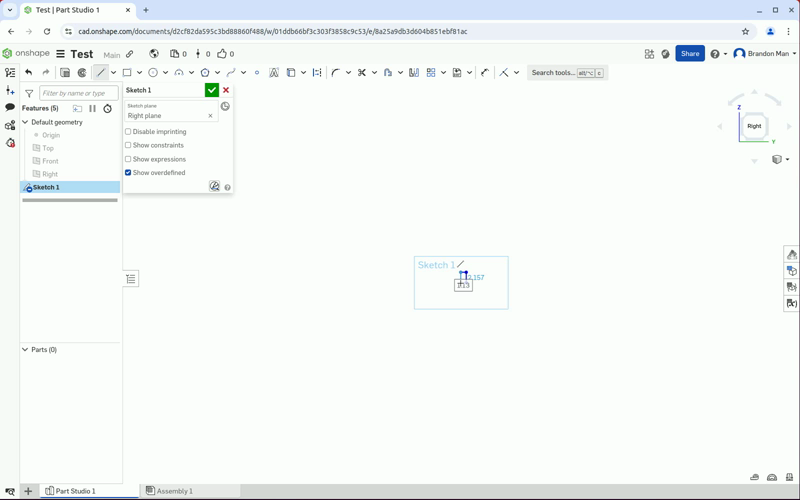
click(460, 282)
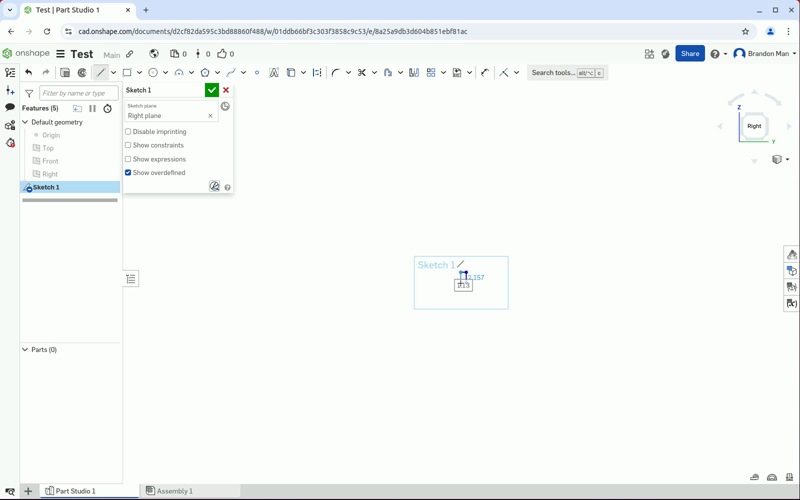
key(esc)
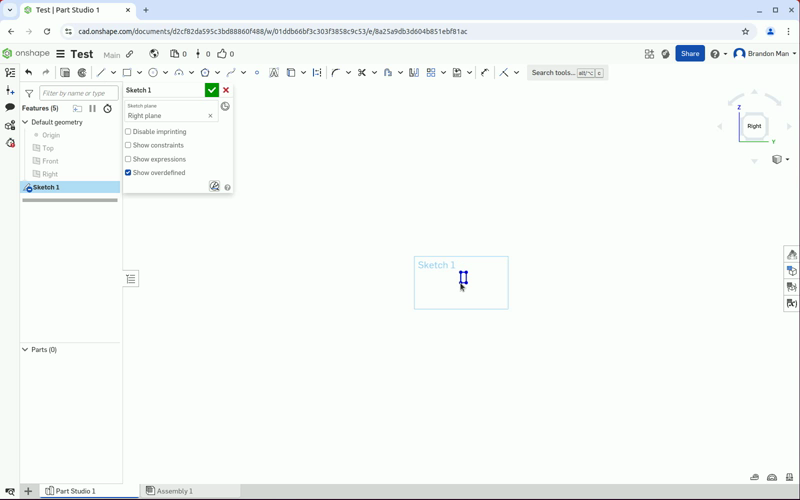
key(l)
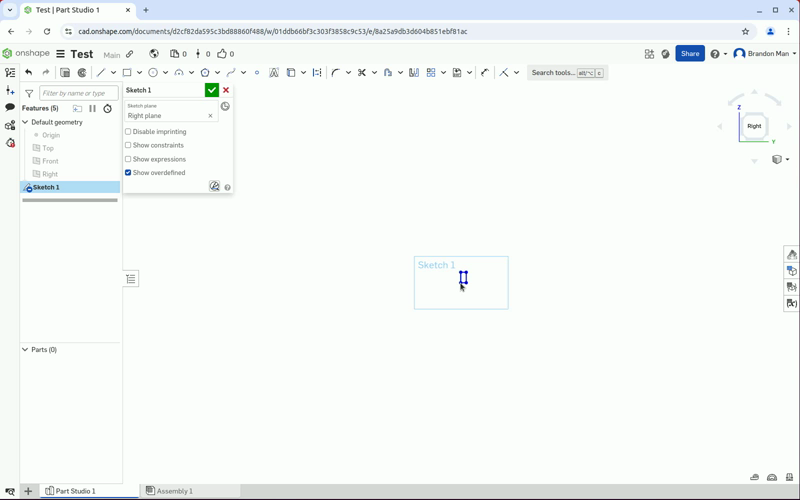
key_down(shift)
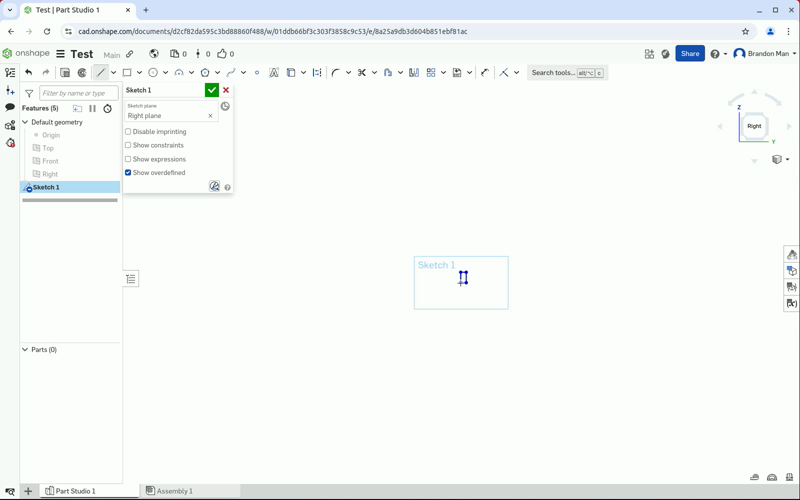
mouse_move(461, 282)
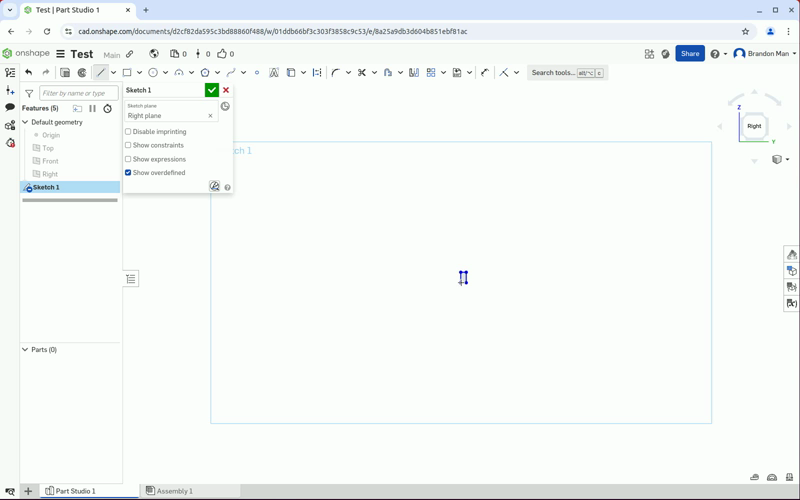
scroll(6)
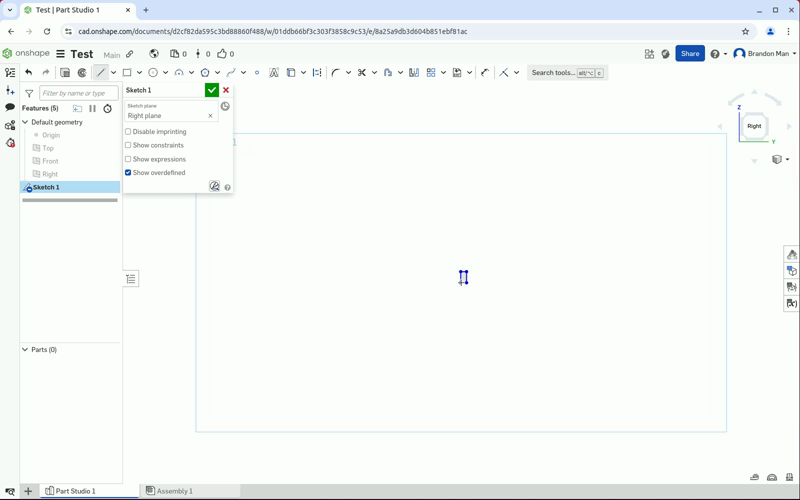
scroll(6)
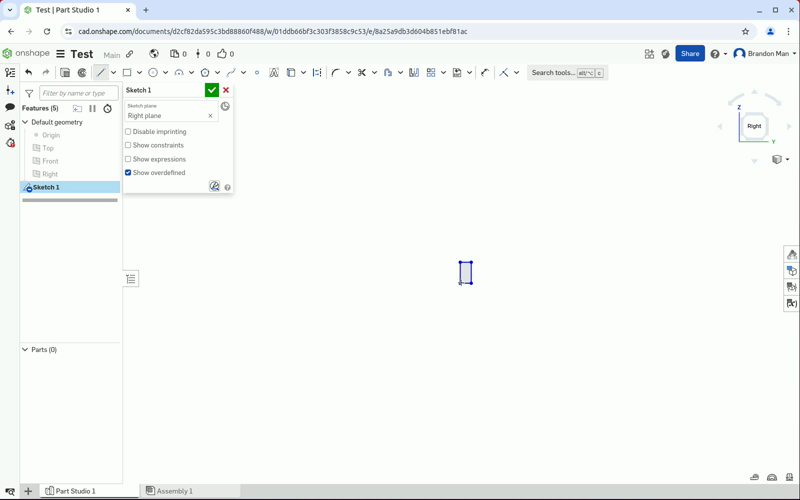
scroll(6)
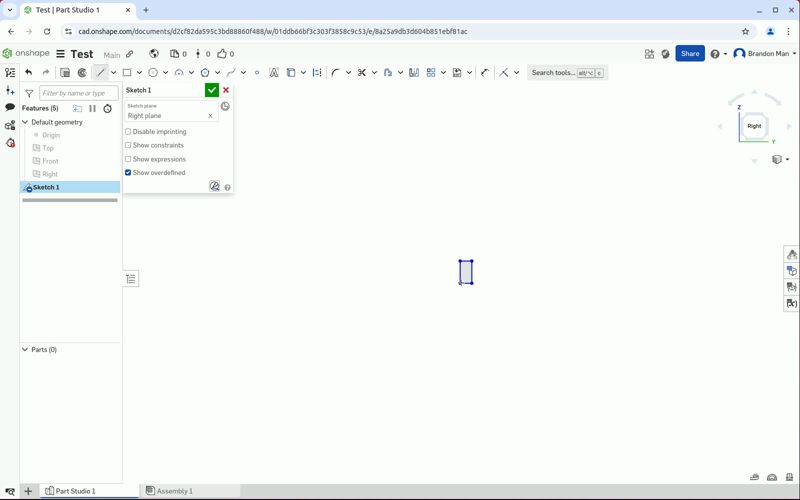
scroll(6)
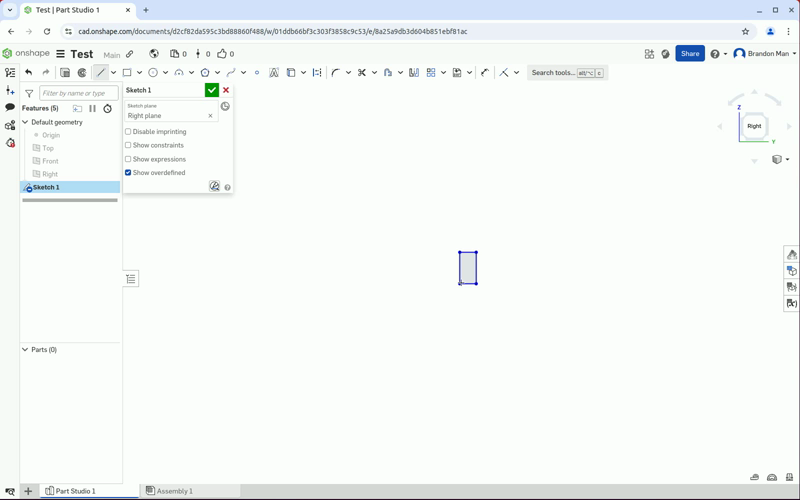
scroll(6)
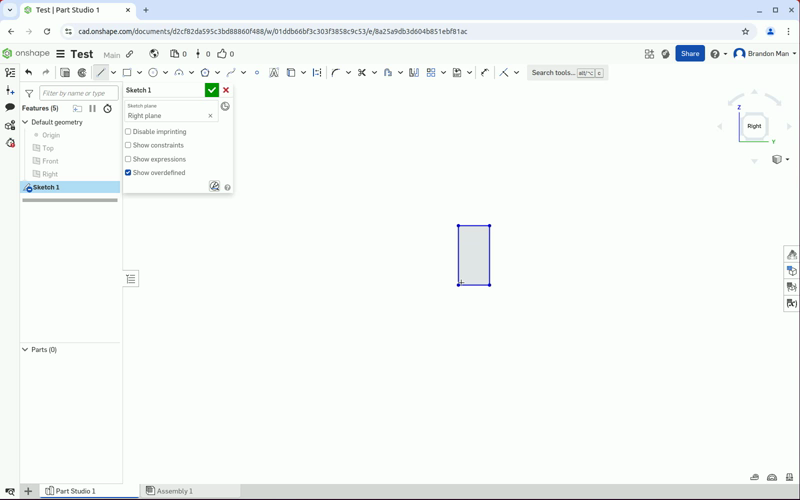
scroll(6)
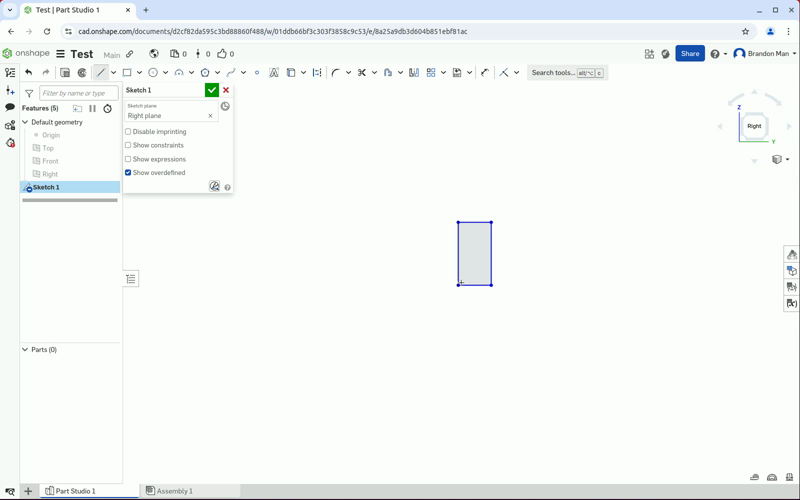
scroll(6)
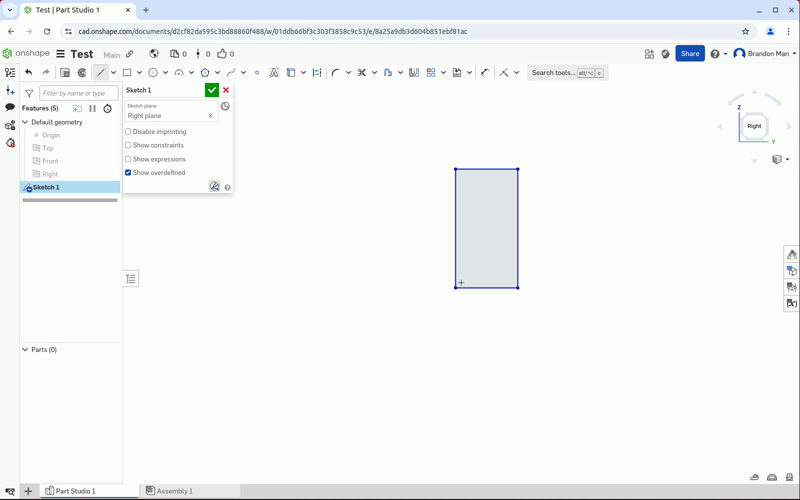
click(461, 282)
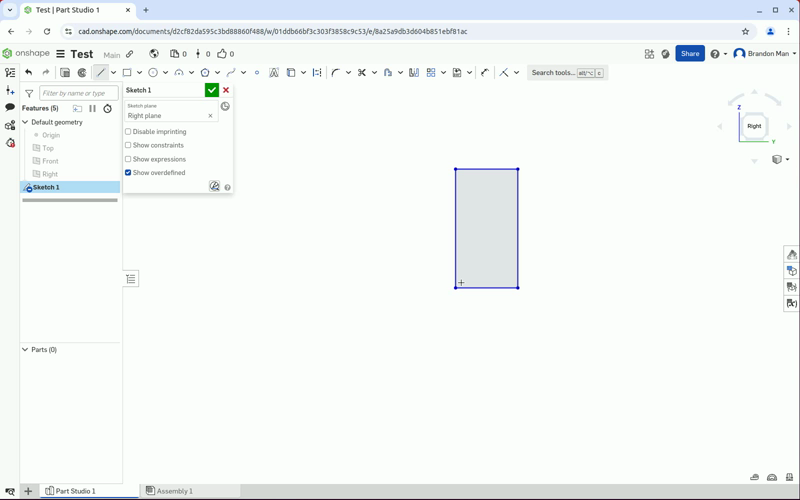
scroll(-6)
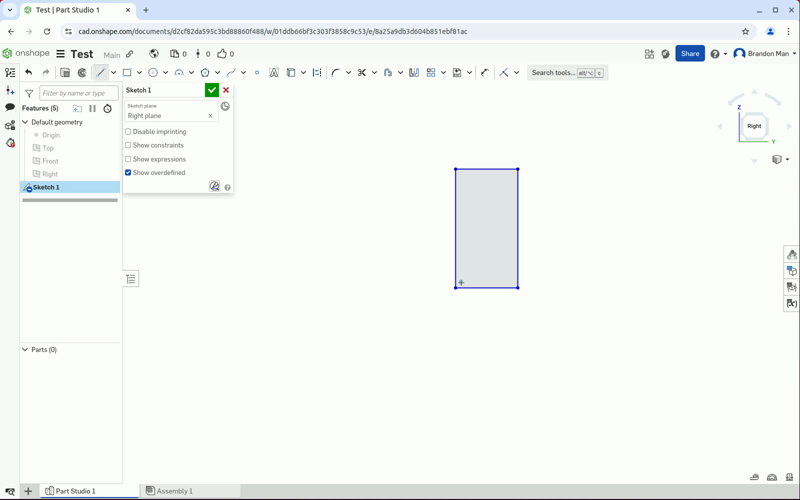
scroll(-6)
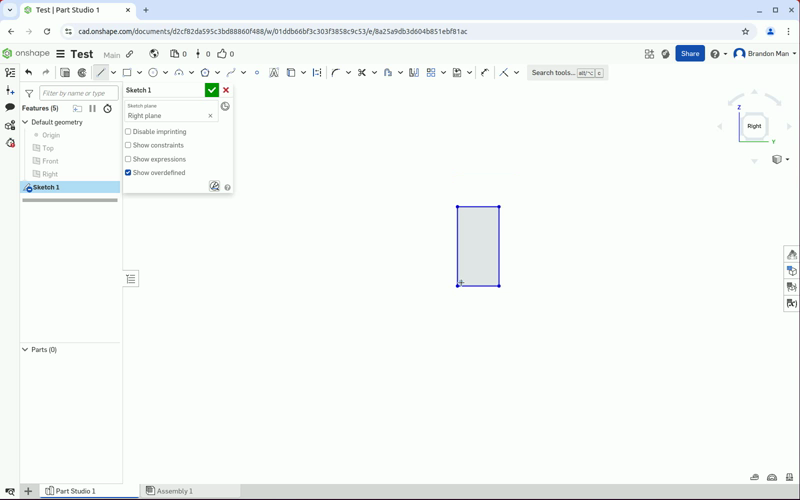
scroll(-6)
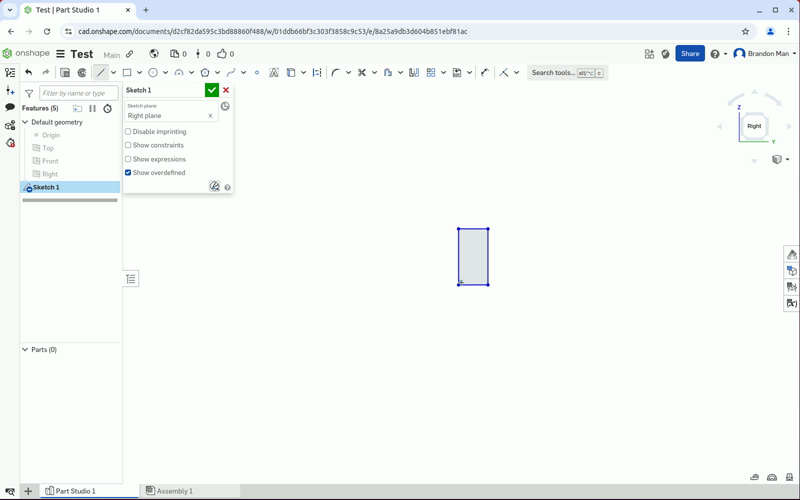
scroll(-6)
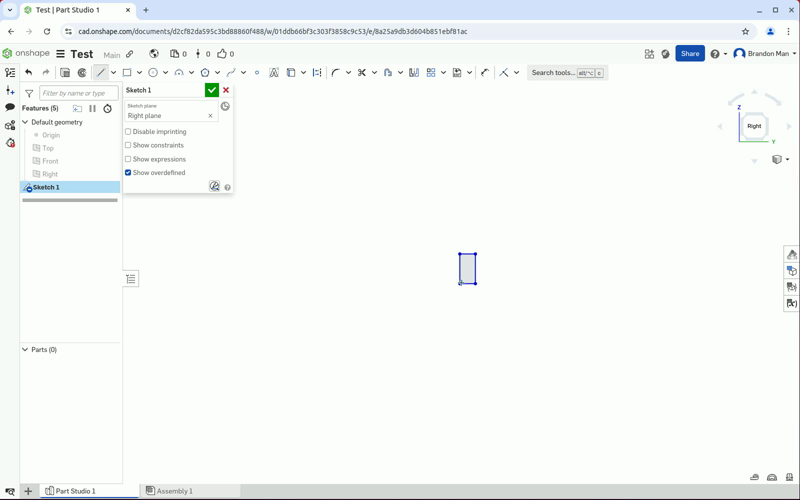
scroll(-6)
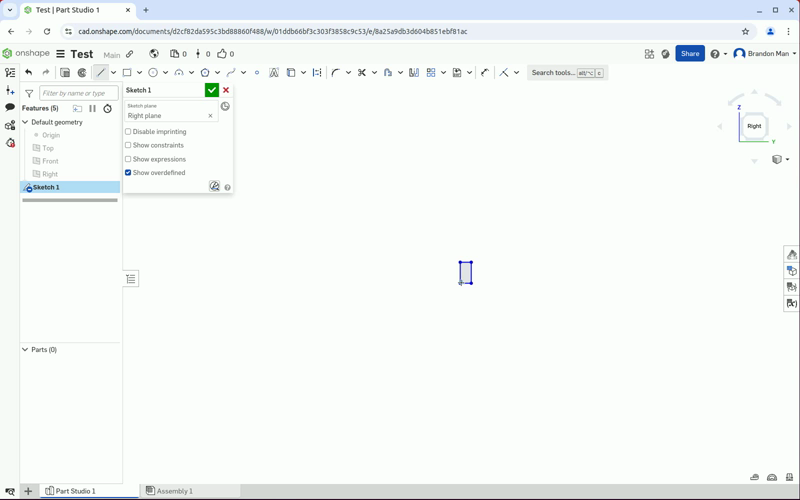
scroll(-6)
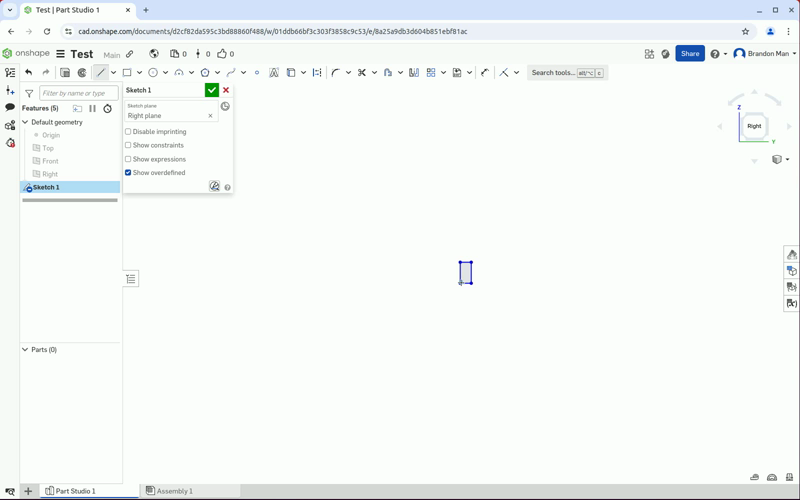
scroll(-6)
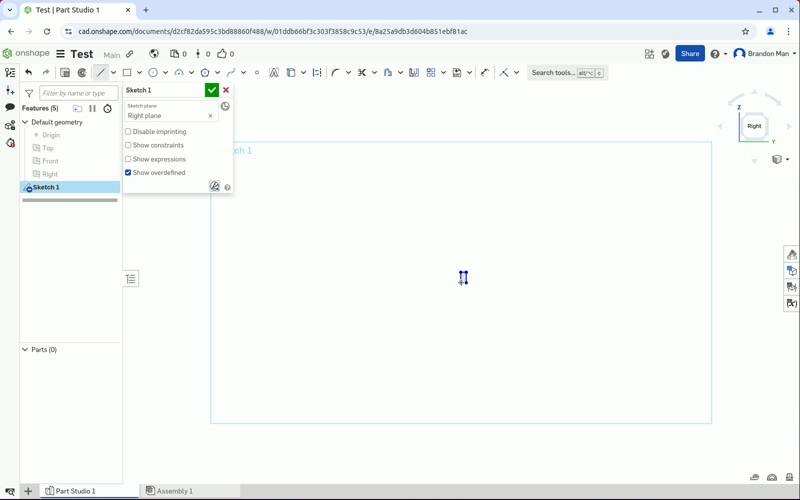
key_up(shift)
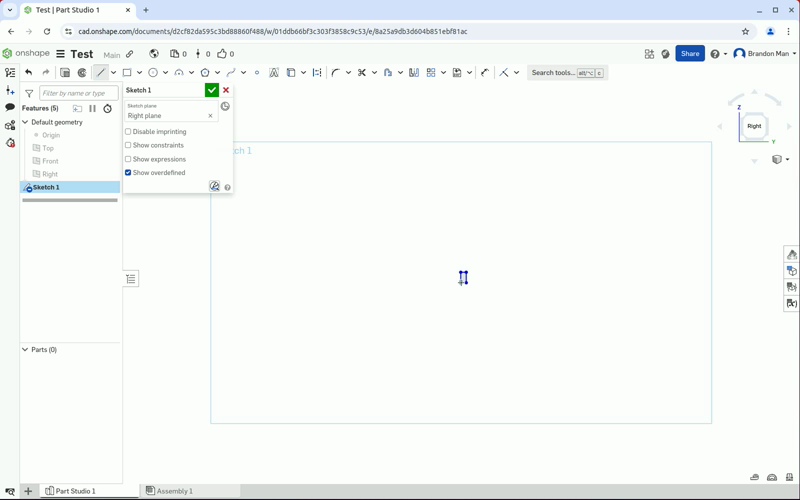
key_down(shift)
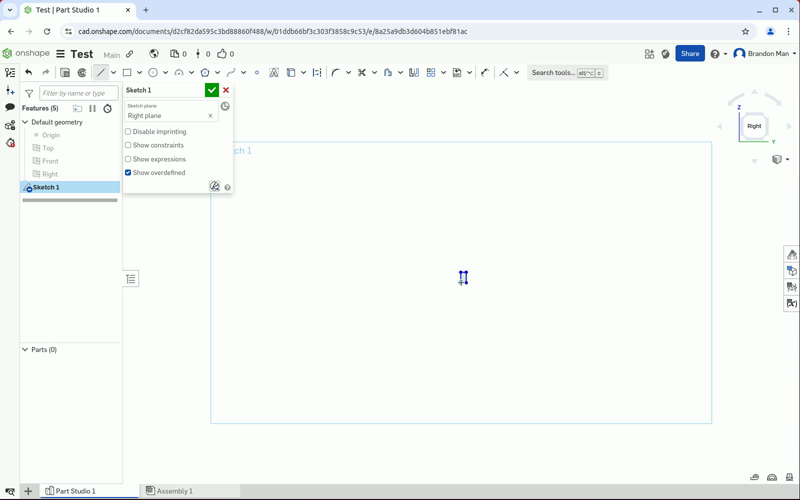
mouse_move(491, 282)
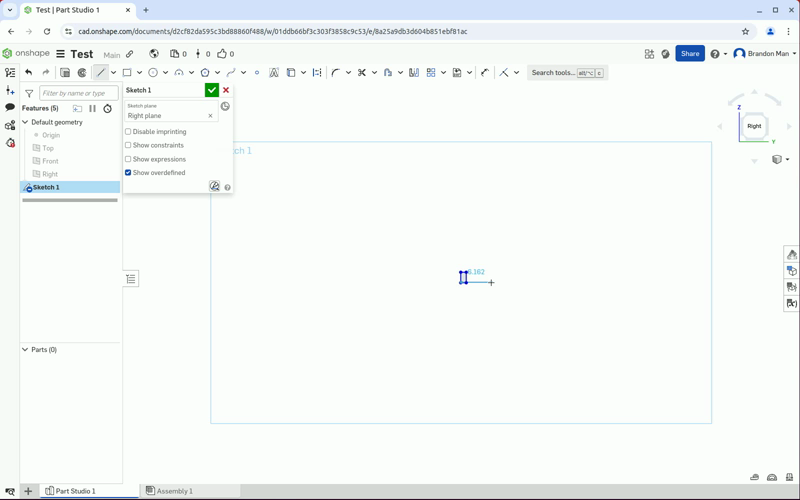
mouse_move(465, 282)
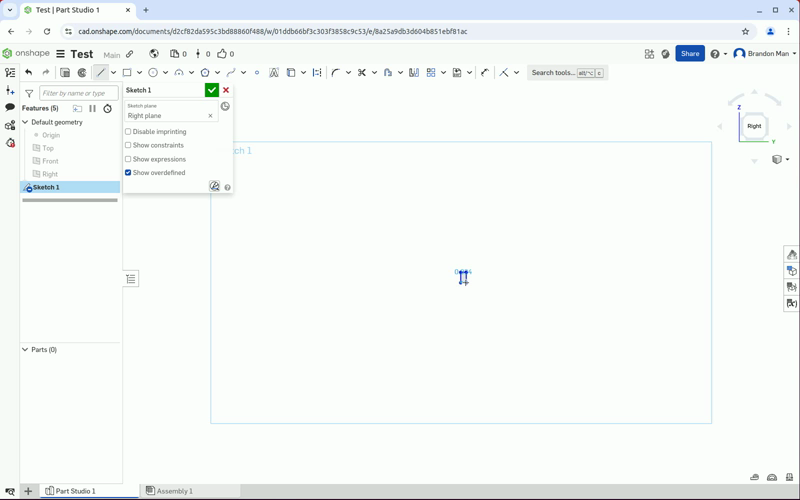
scroll(6)
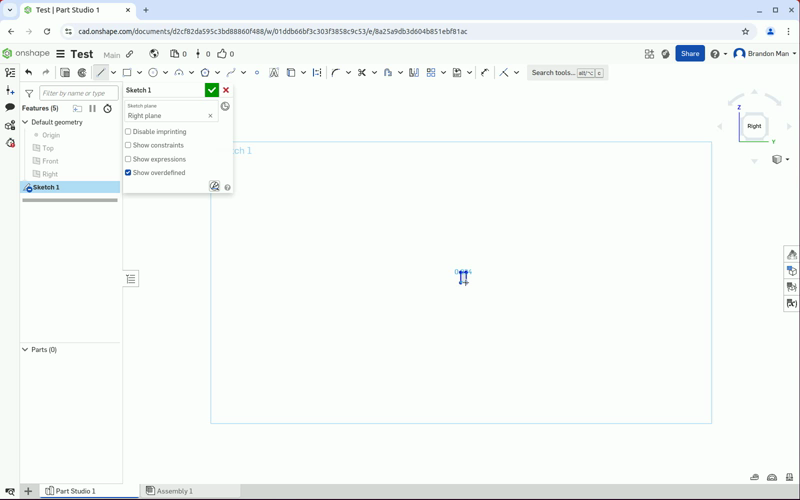
scroll(6)
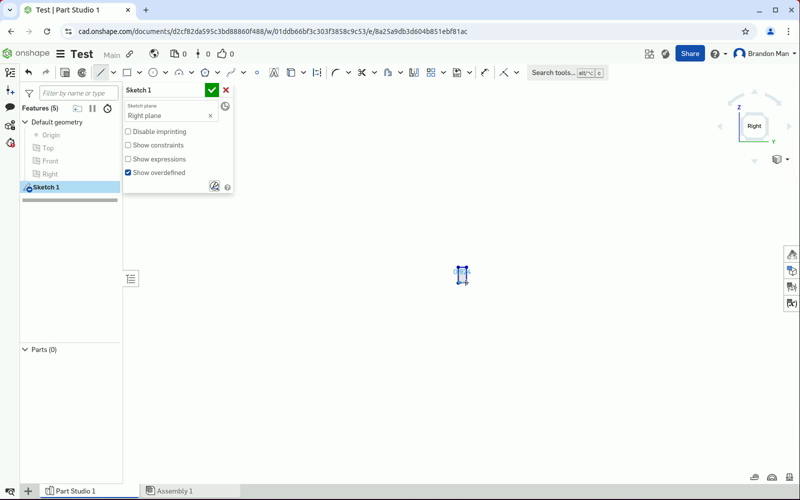
scroll(6)
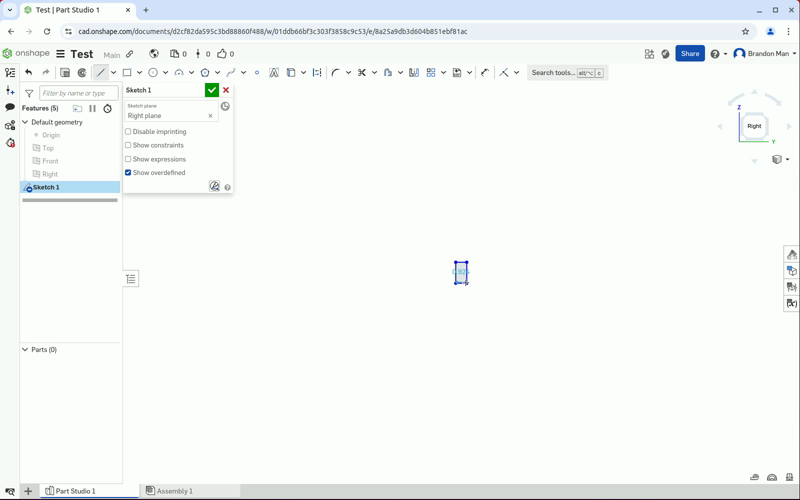
scroll(6)
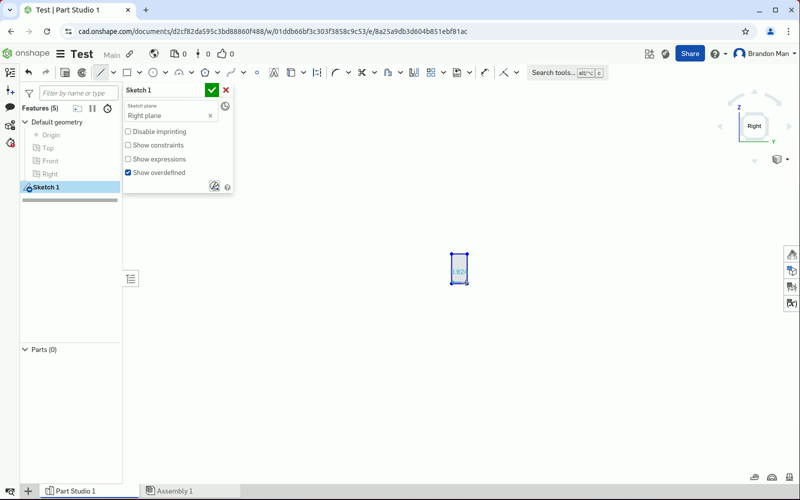
scroll(6)
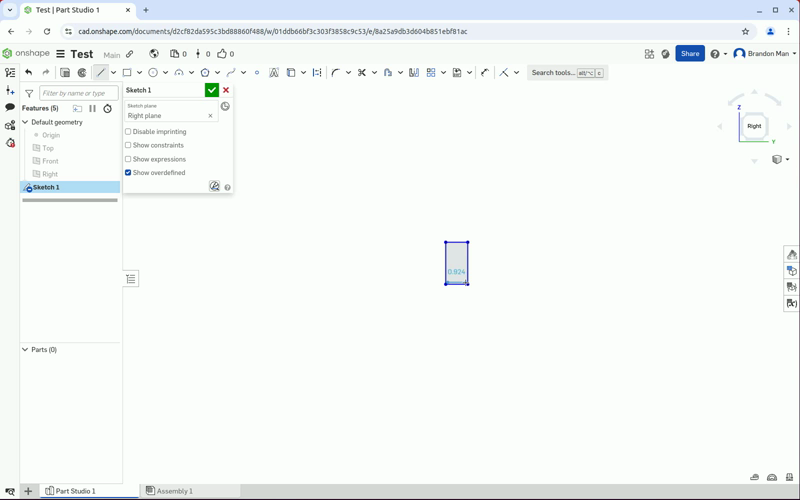
scroll(6)
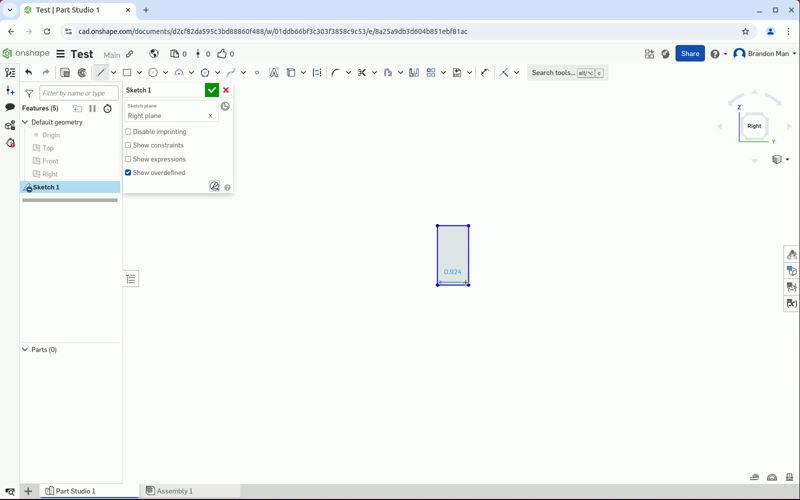
scroll(6)
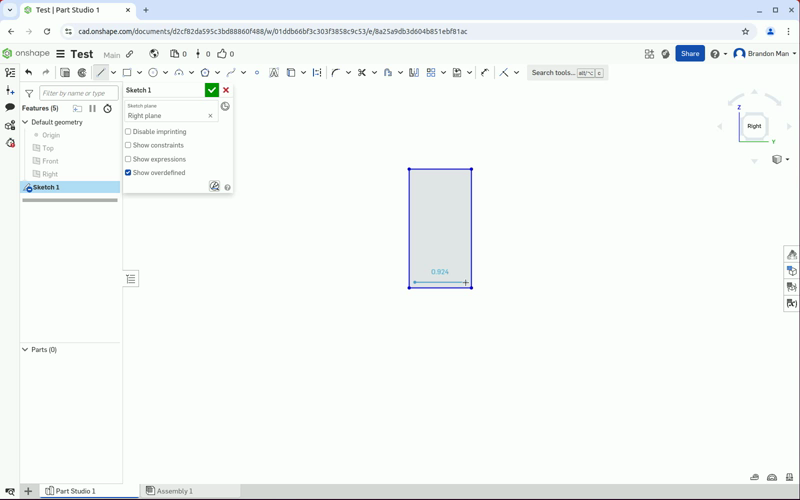
click(465, 282)
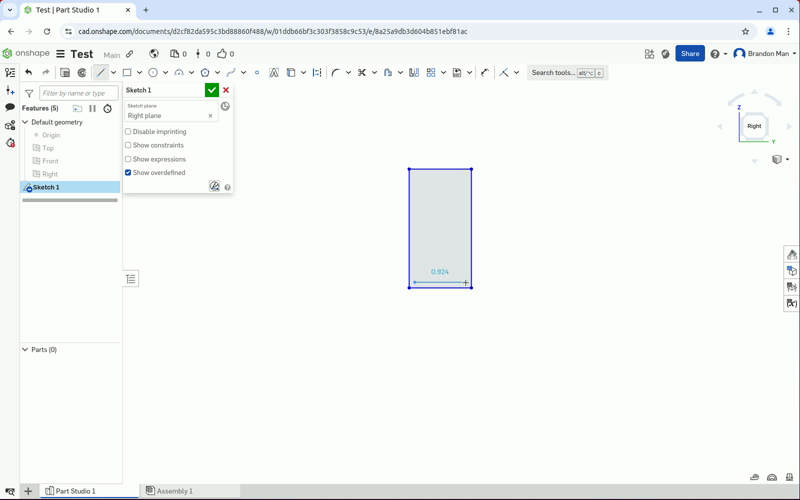
scroll(-6)
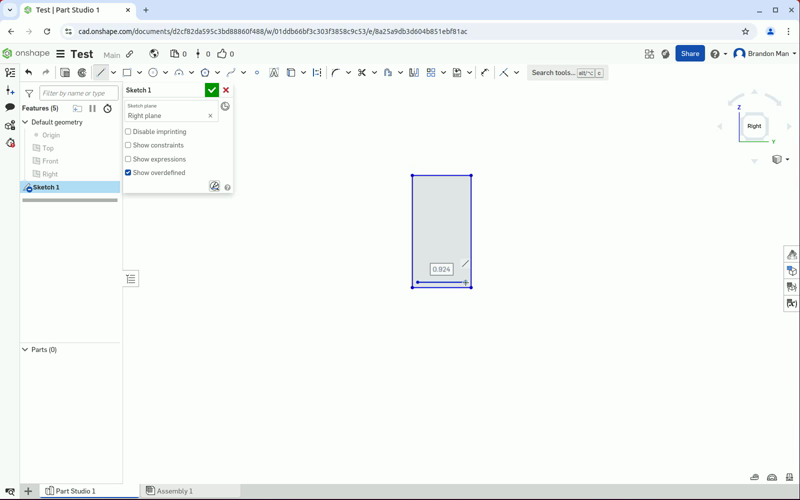
scroll(-6)
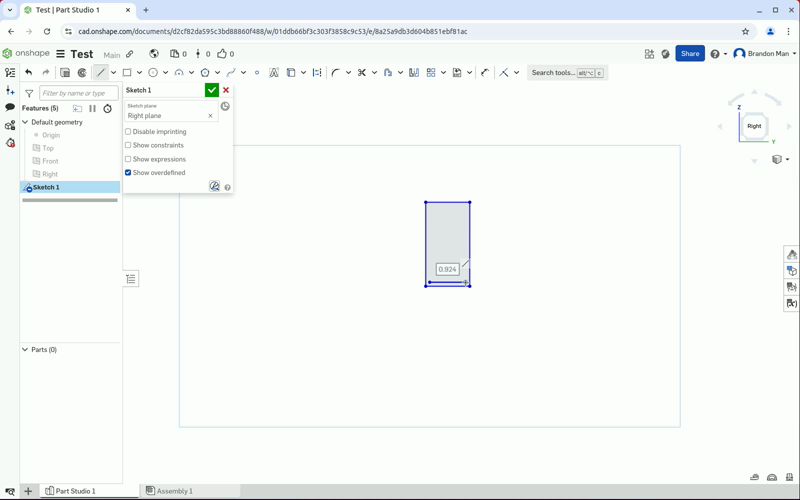
scroll(-6)
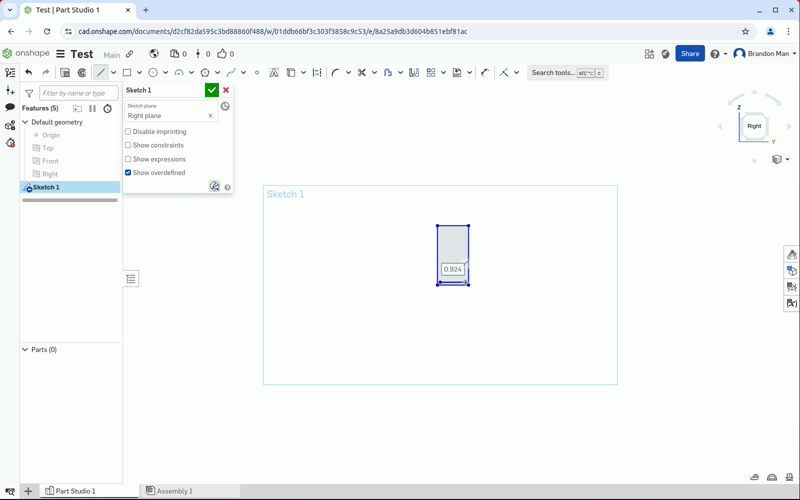
scroll(-6)
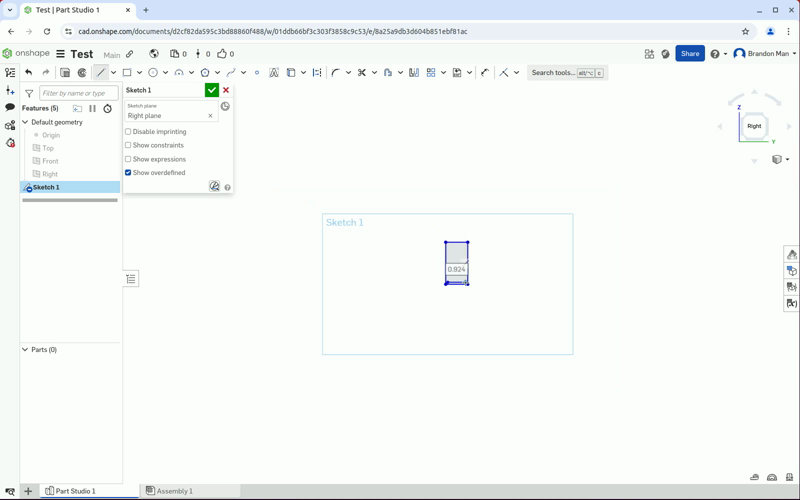
scroll(-6)
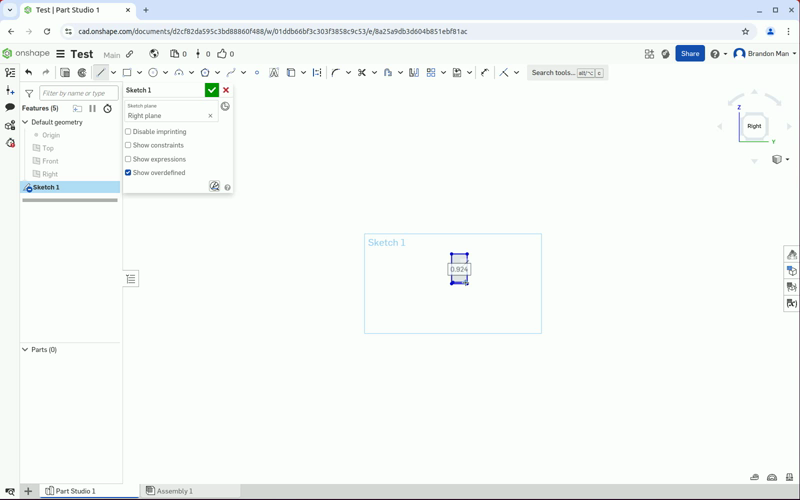
scroll(-6)
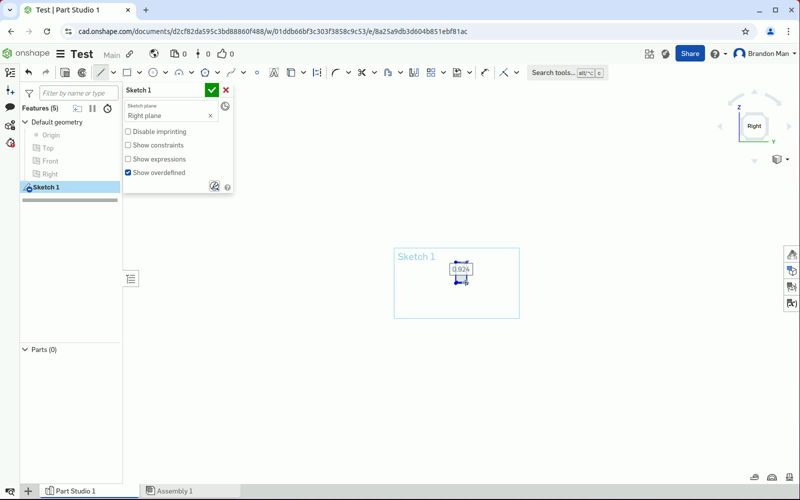
scroll(-6)
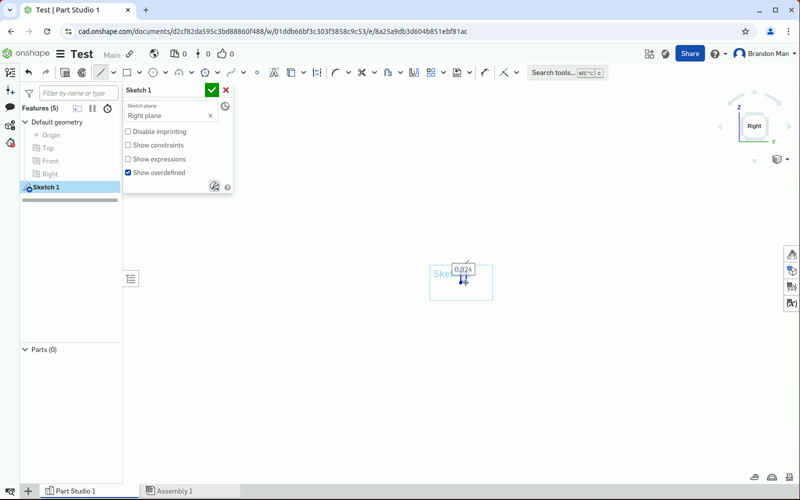
key_up(shift)
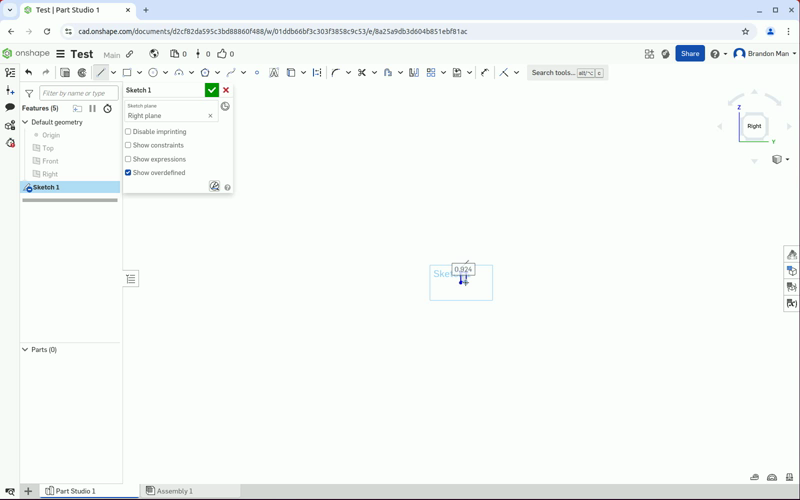
key_down(shift)
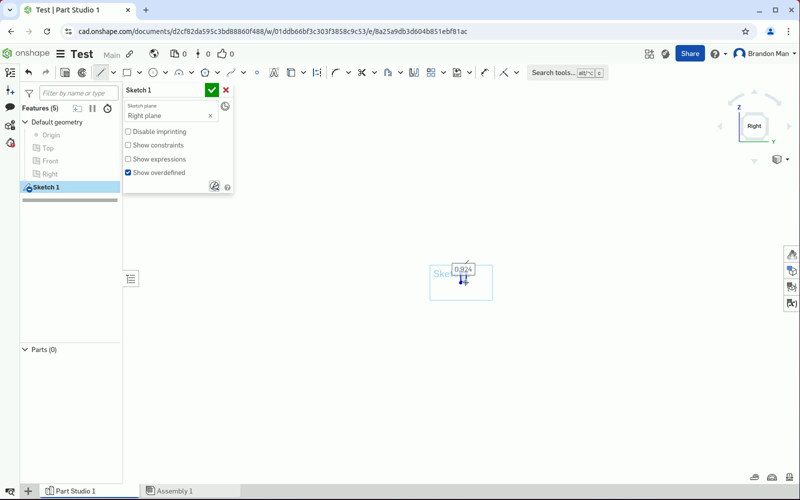
mouse_move(495, 282)
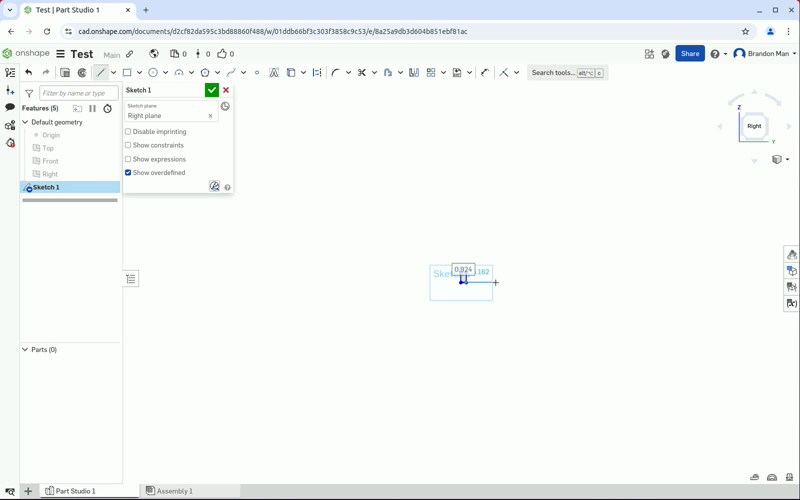
mouse_move(465, 273)
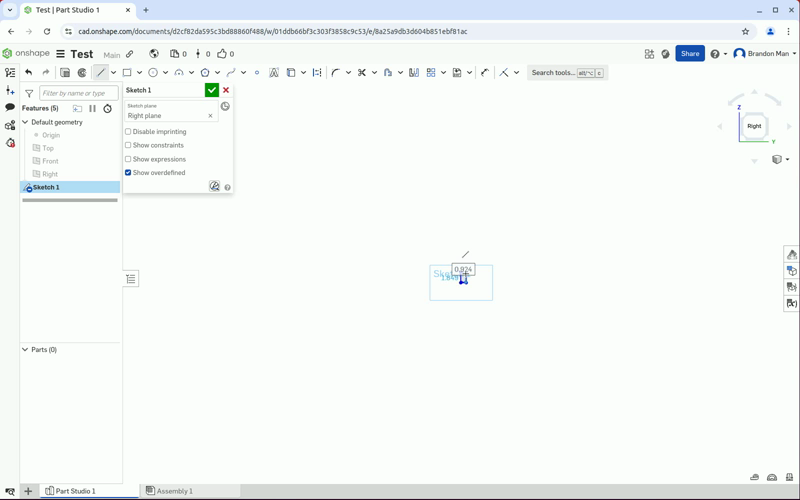
scroll(6)
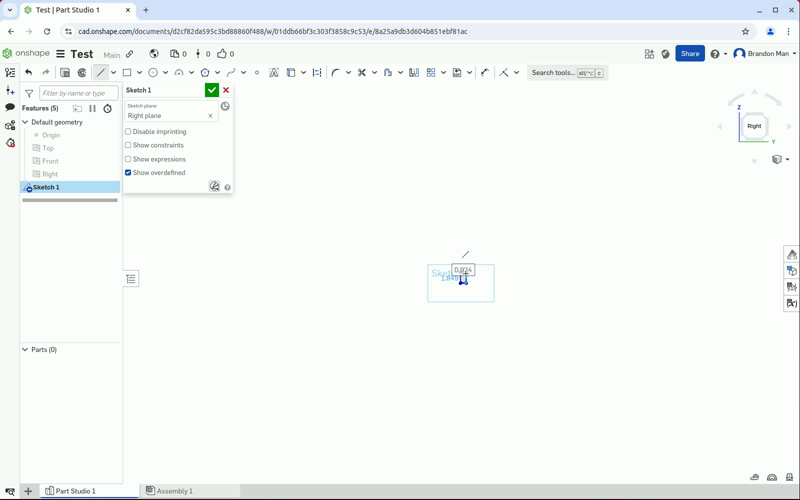
scroll(6)
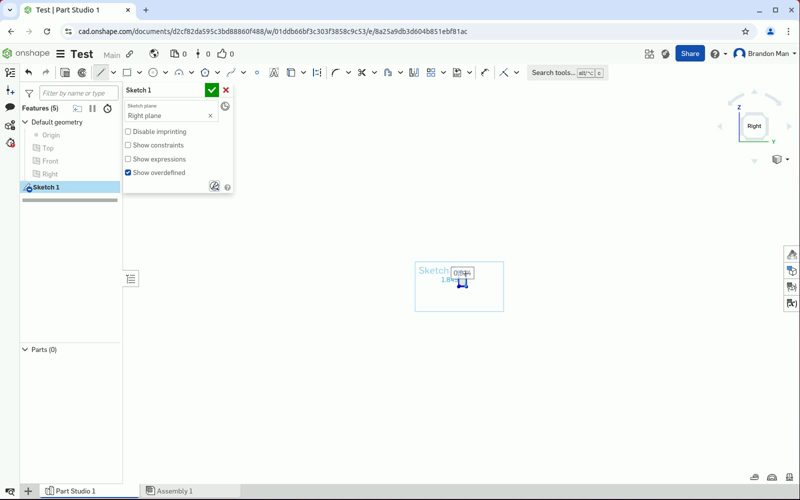
scroll(6)
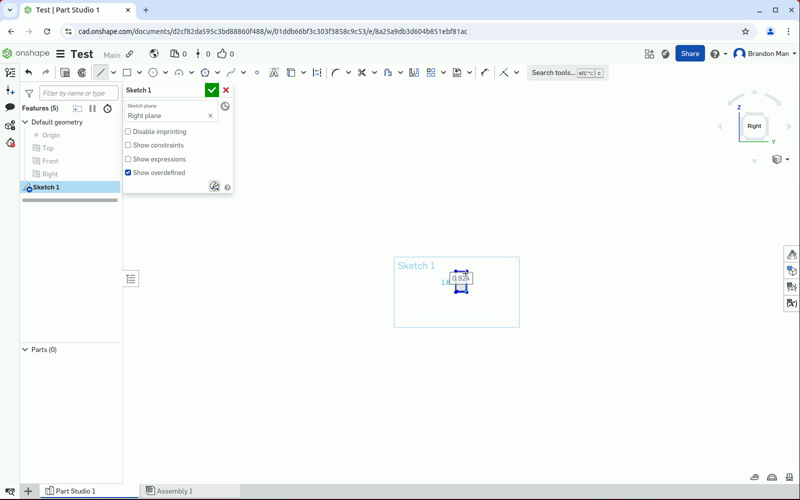
scroll(6)
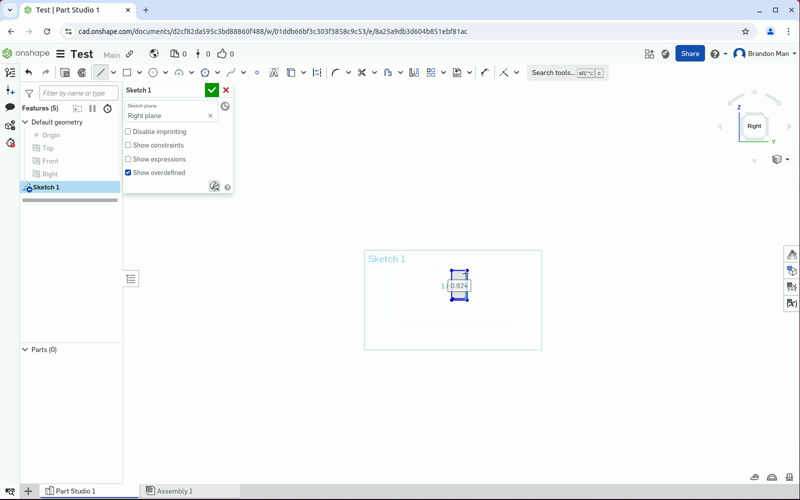
scroll(6)
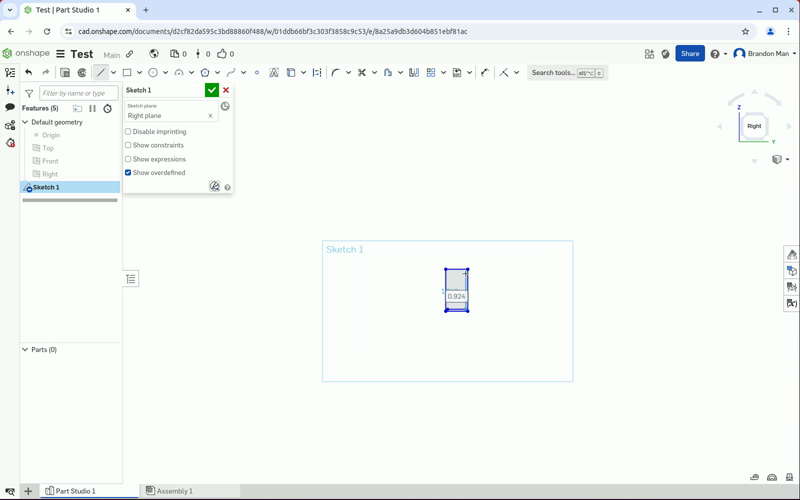
scroll(6)
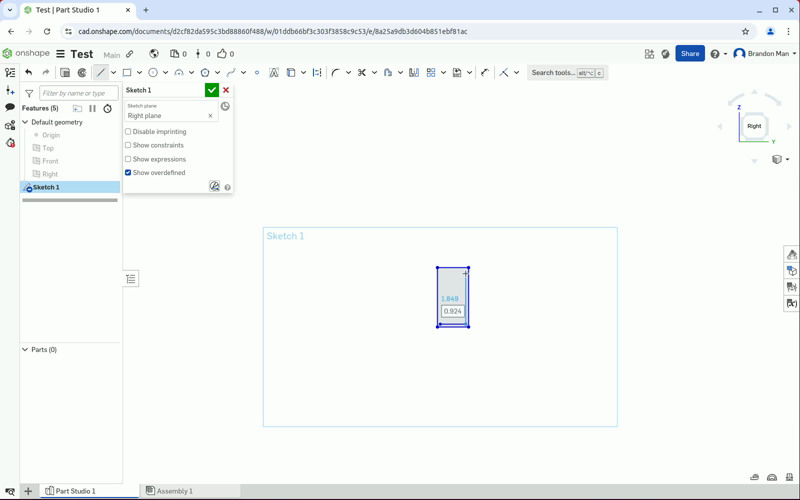
scroll(6)
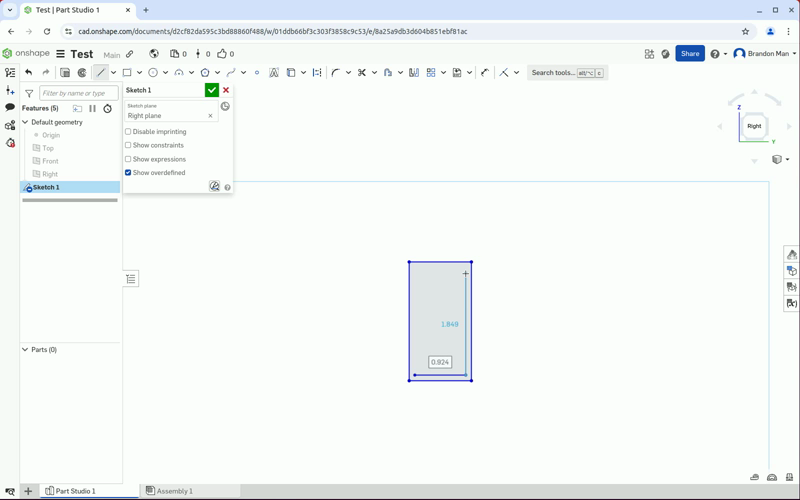
click(465, 273)
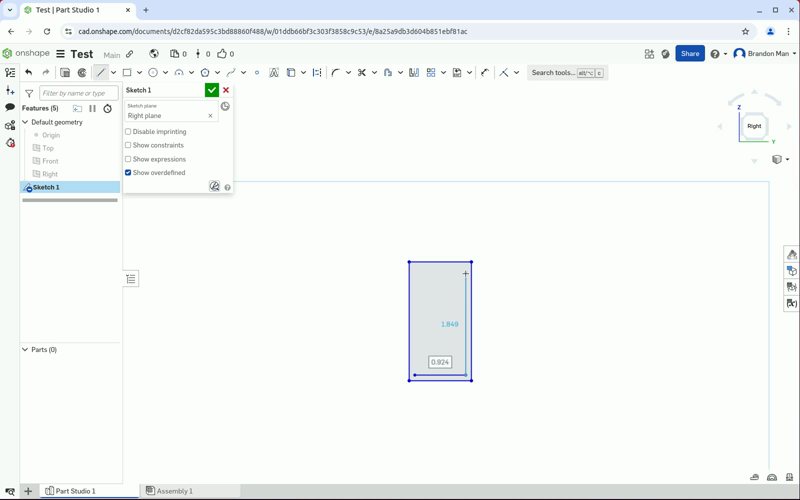
scroll(-6)
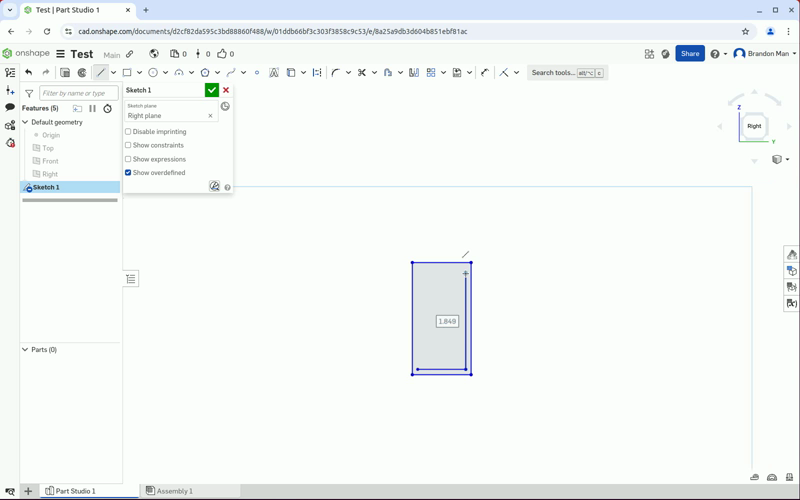
scroll(-6)
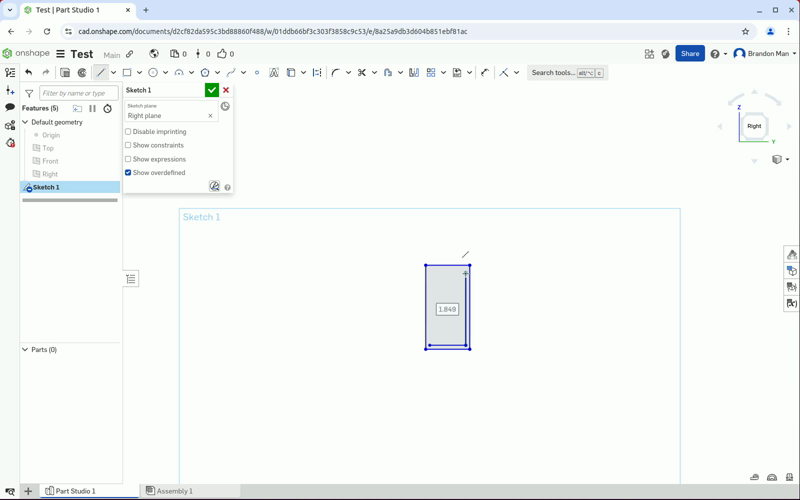
scroll(-6)
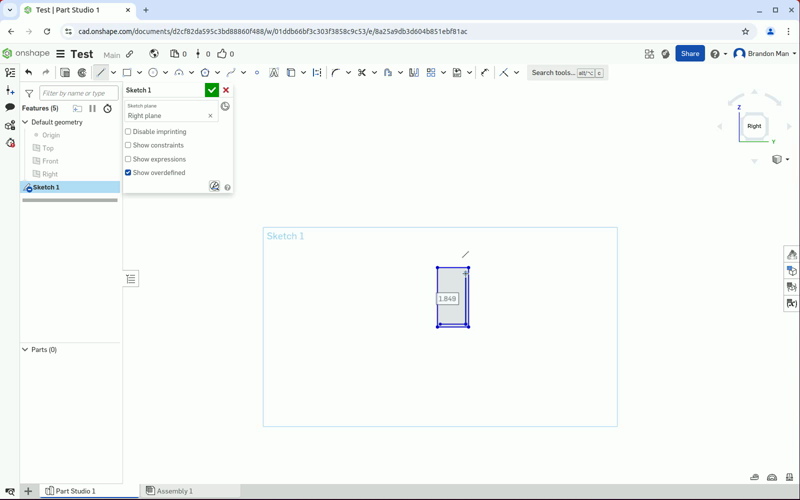
scroll(-6)
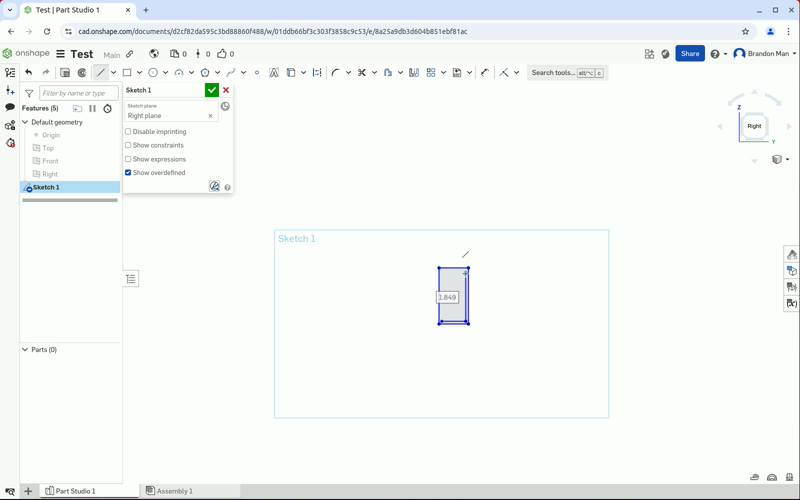
scroll(-6)
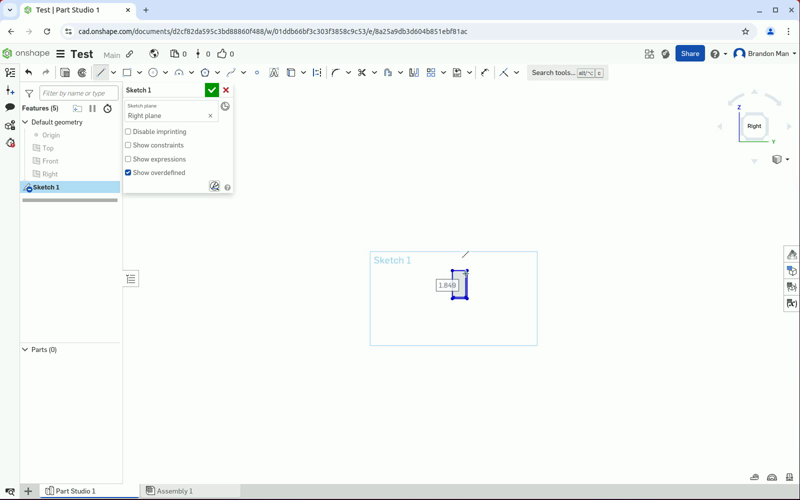
scroll(-6)
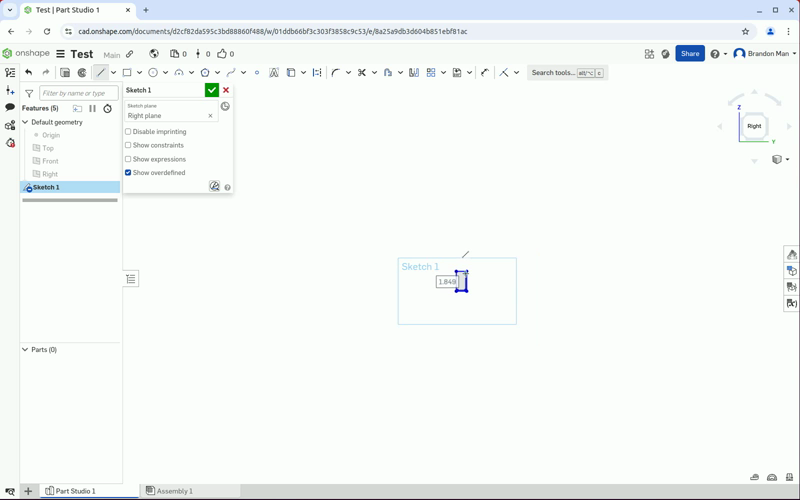
scroll(-6)
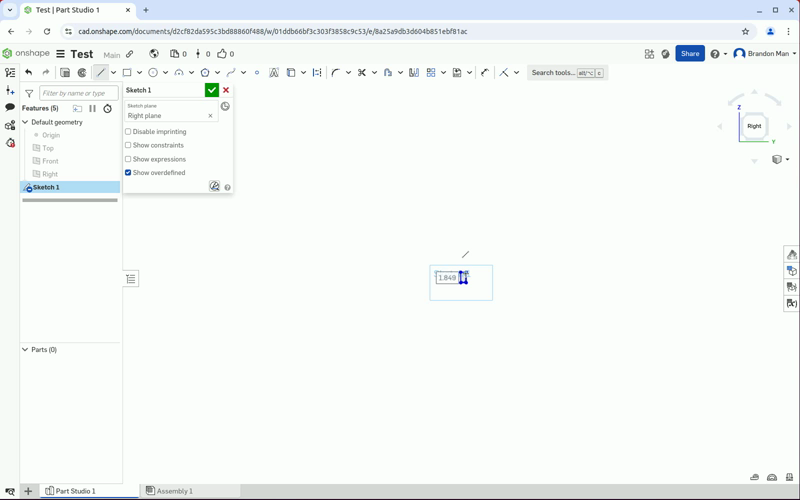
key_up(shift)
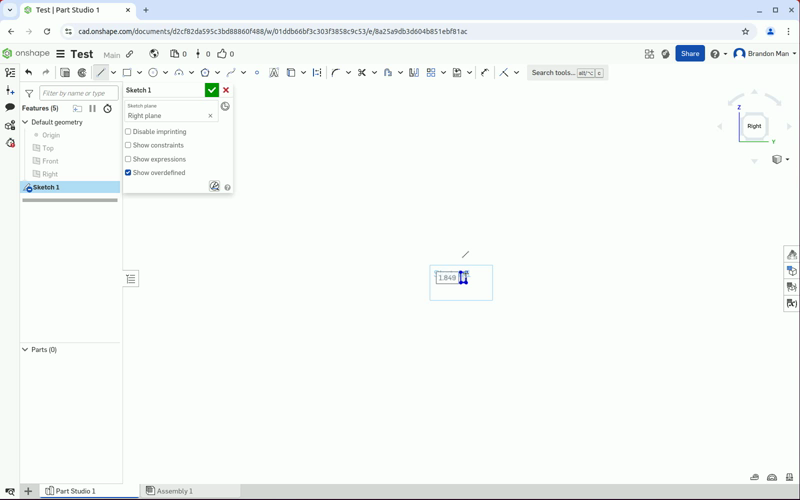
key_down(shift)
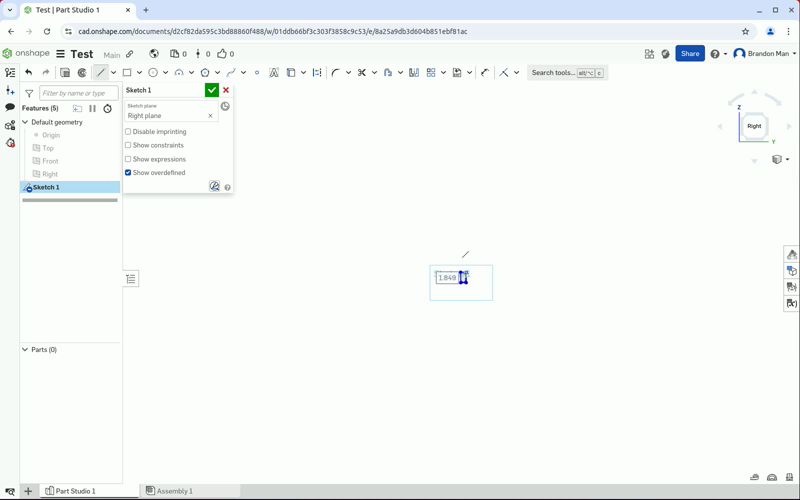
mouse_move(495, 273)
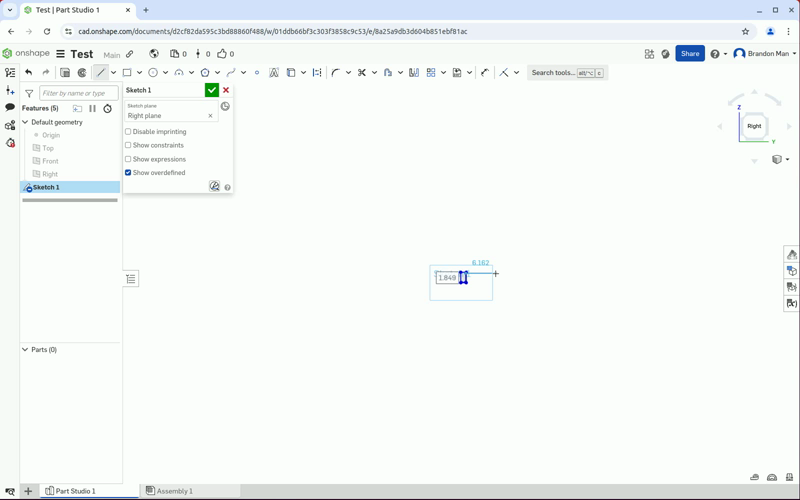
mouse_move(461, 273)
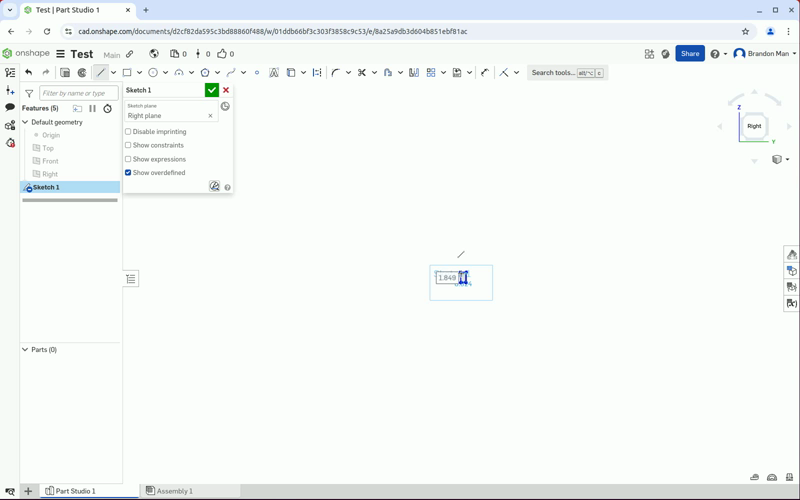
scroll(6)
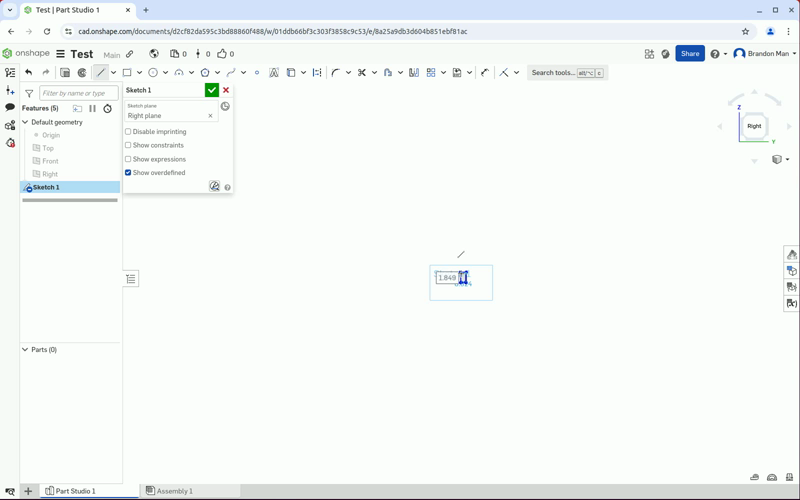
scroll(6)
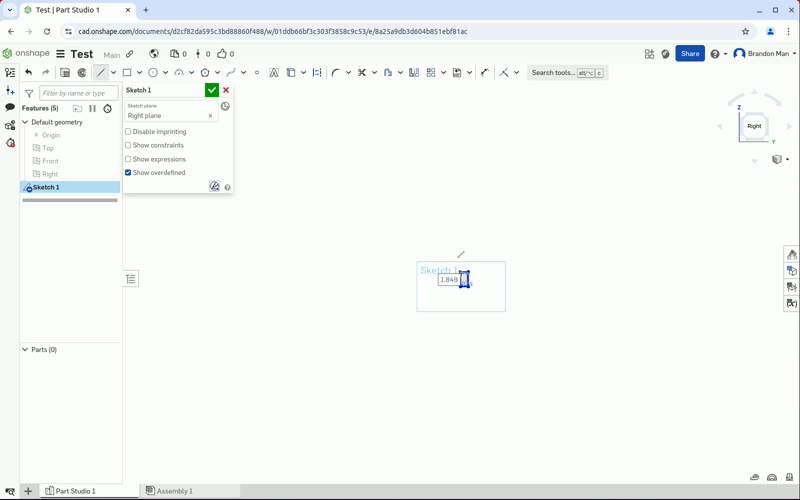
scroll(6)
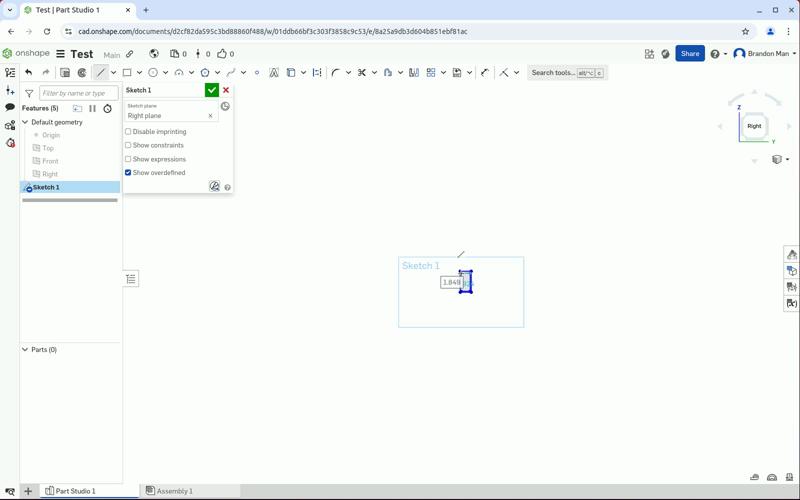
scroll(6)
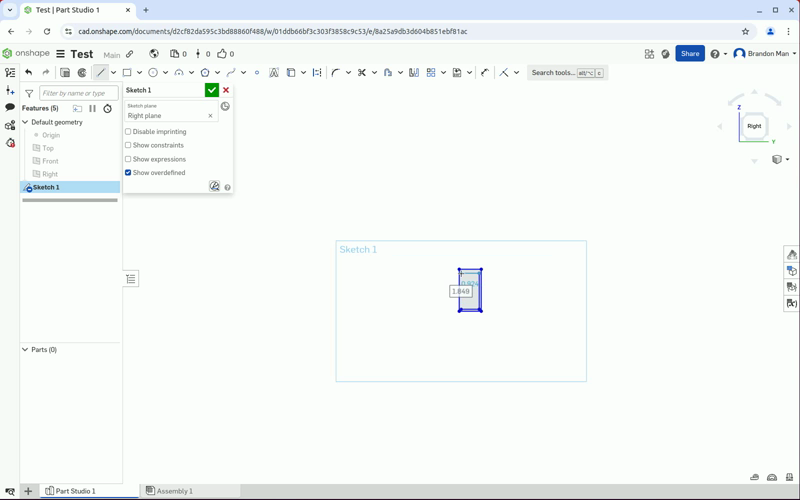
scroll(6)
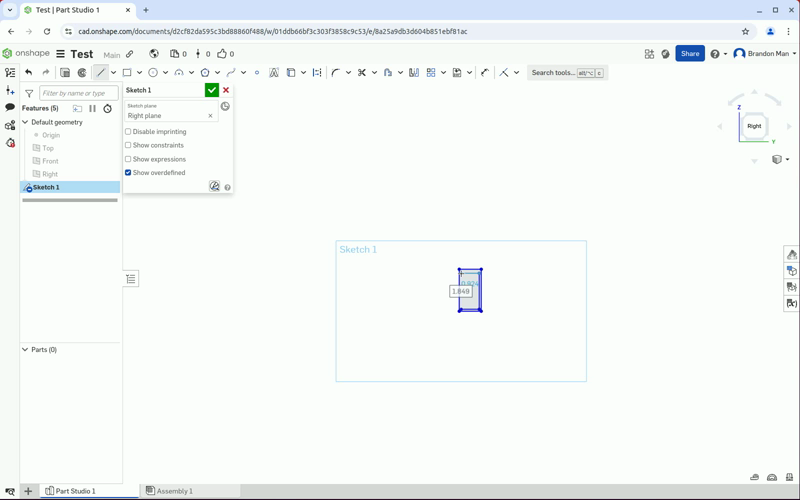
scroll(6)
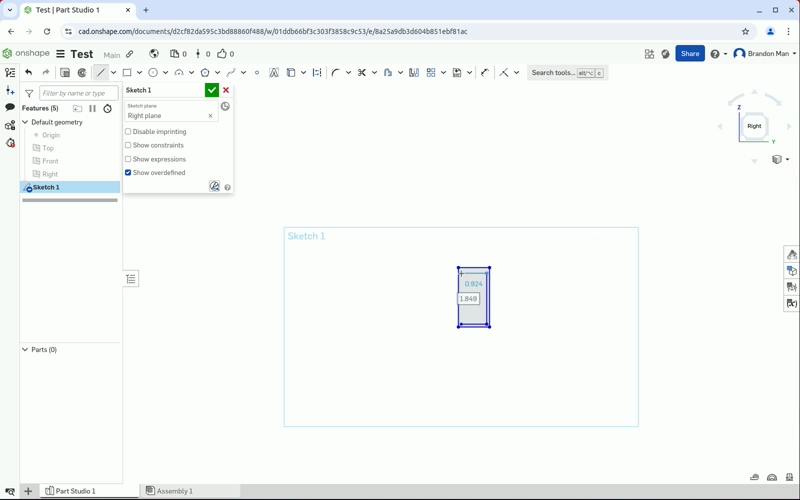
scroll(6)
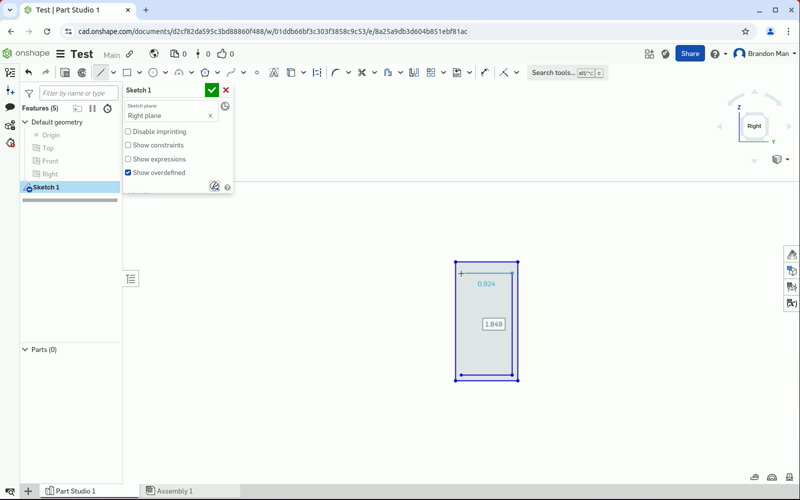
click(461, 273)
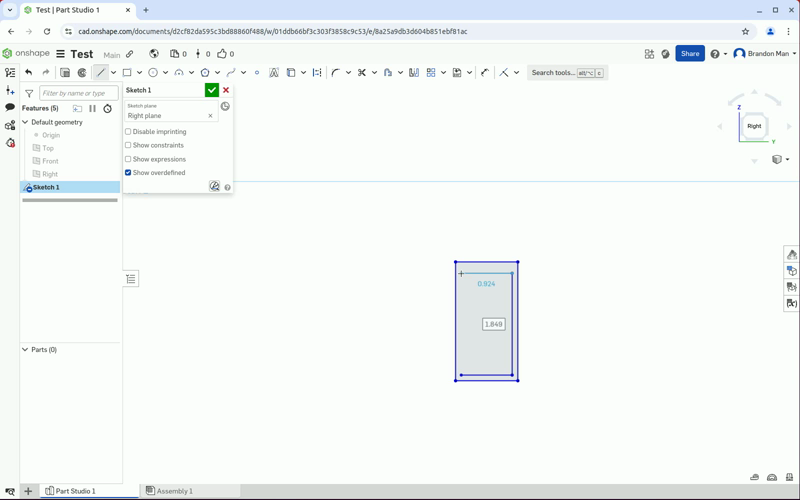
scroll(-6)
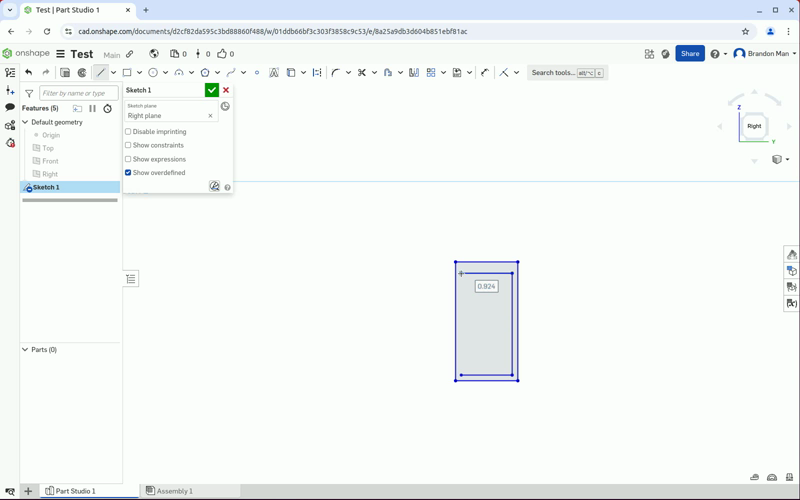
scroll(-6)
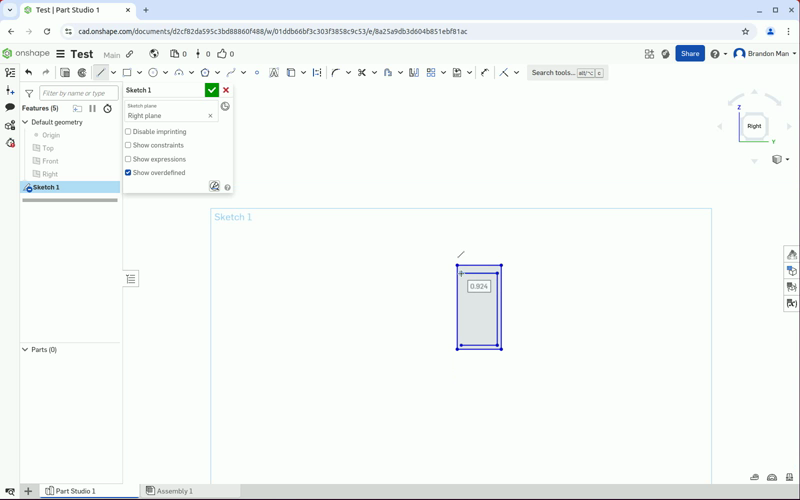
scroll(-6)
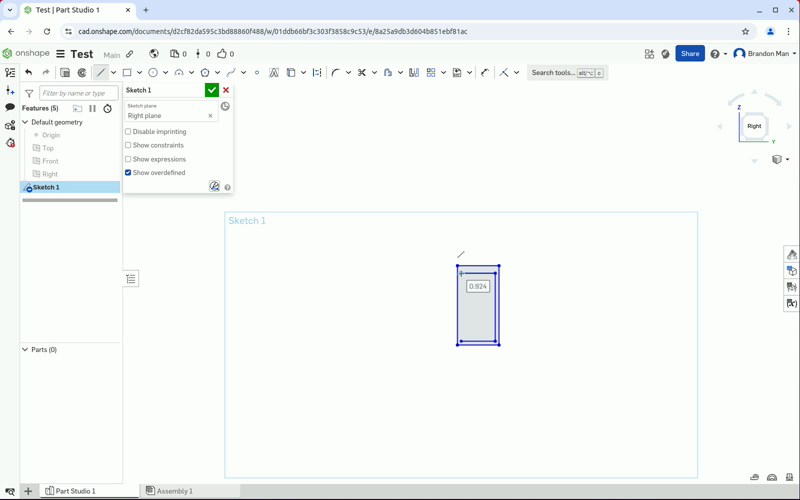
scroll(-6)
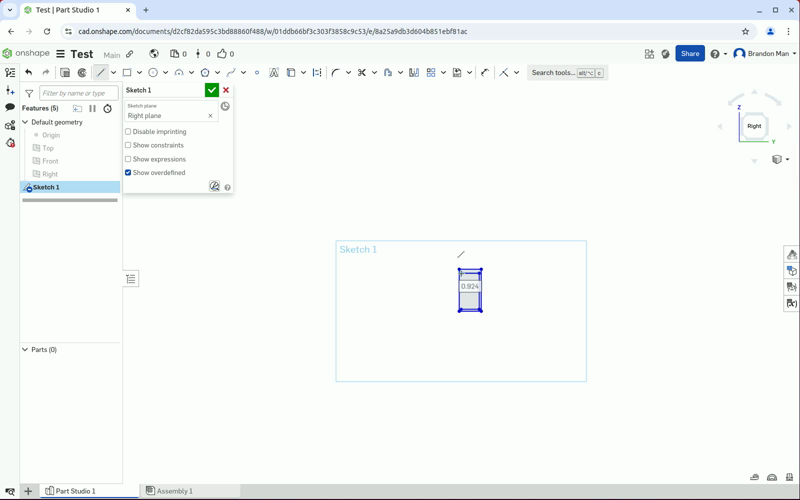
scroll(-6)
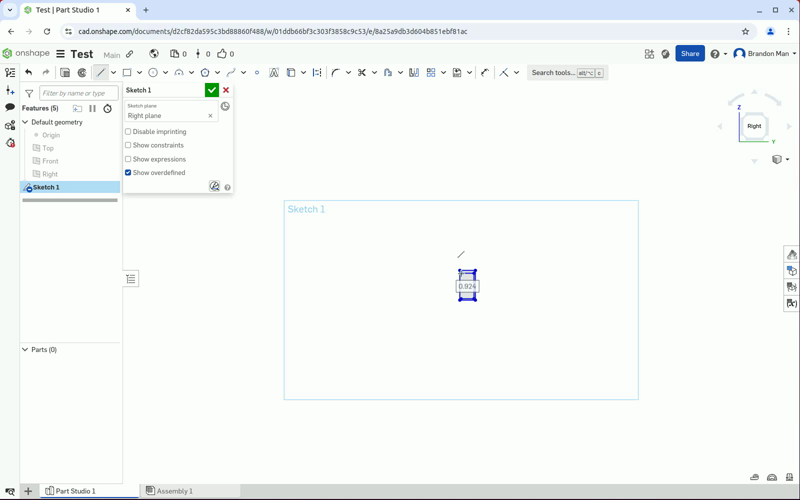
scroll(-6)
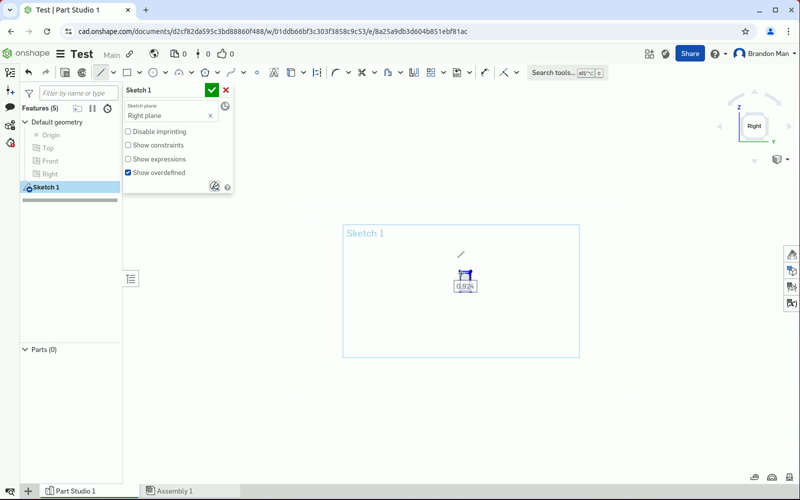
scroll(-6)
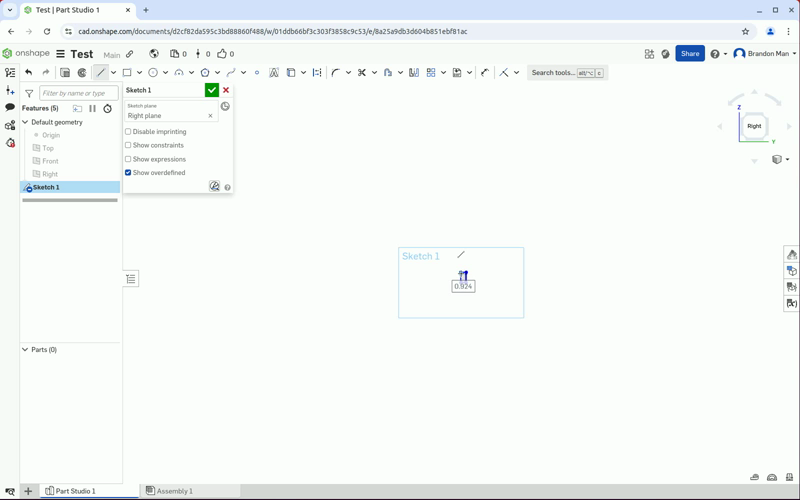
key_up(shift)
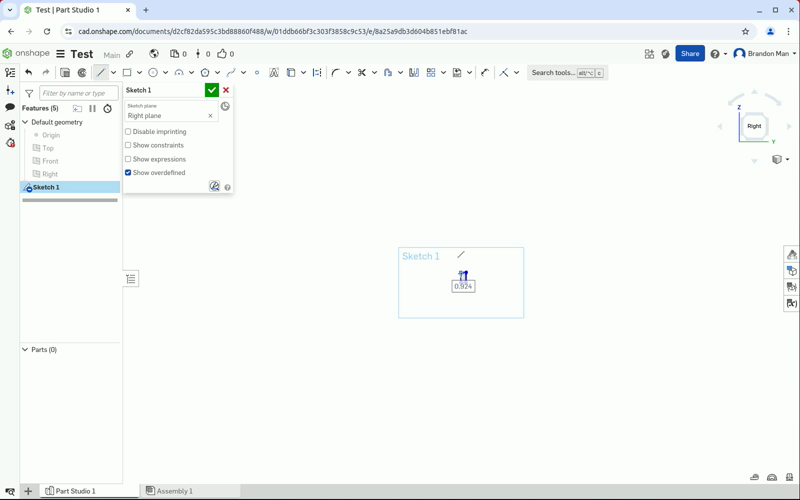
mouse_move(491, 273)
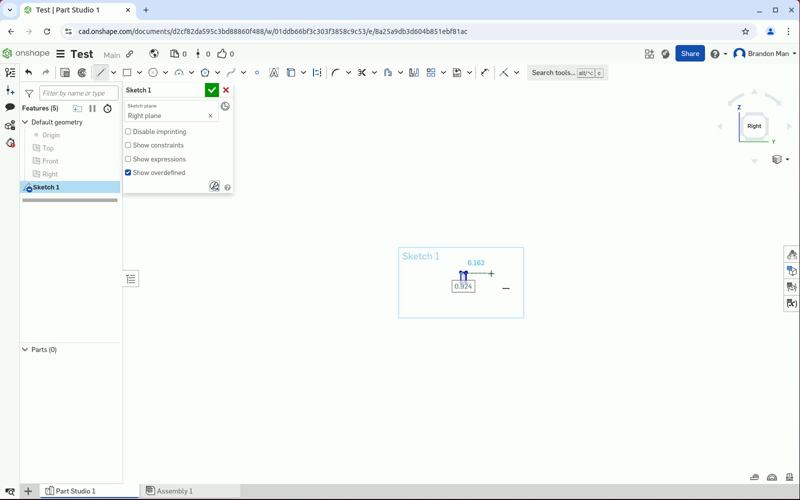
key_down(shift)
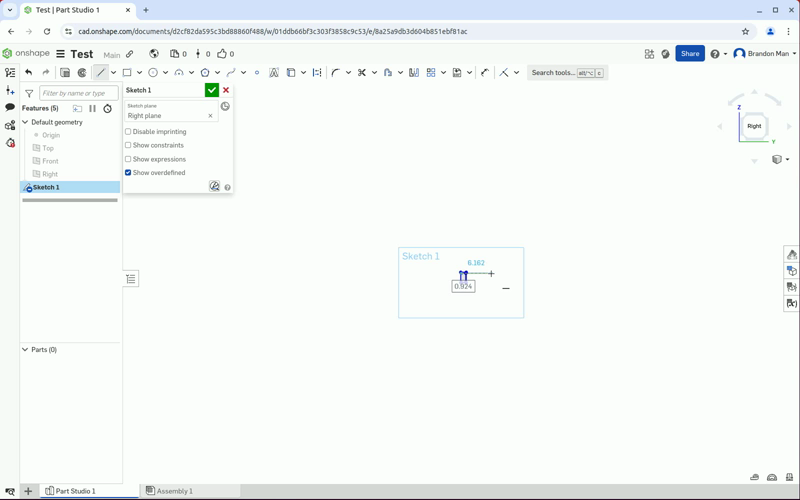
mouse_move(461, 282)
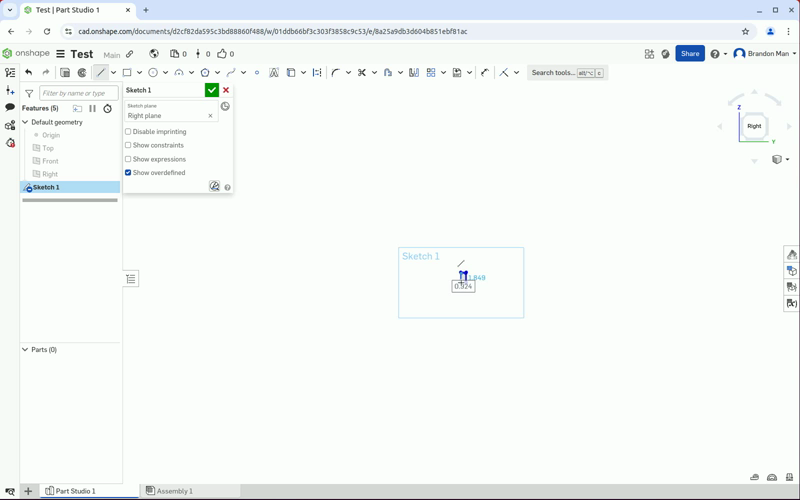
scroll(6)
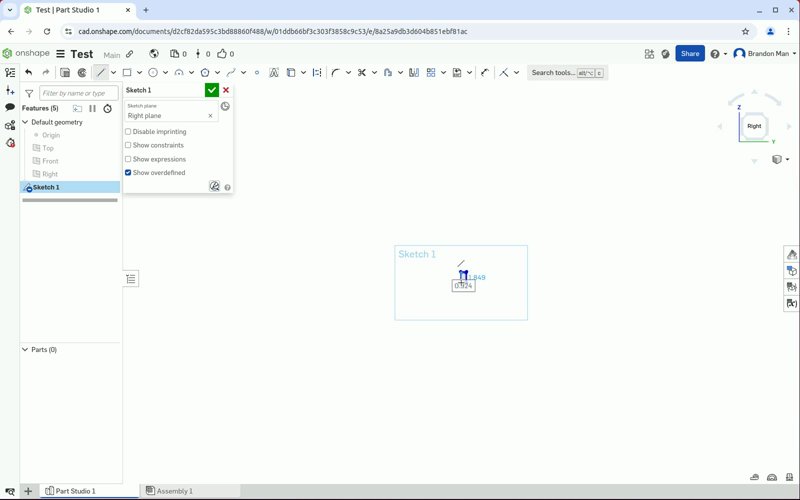
scroll(6)
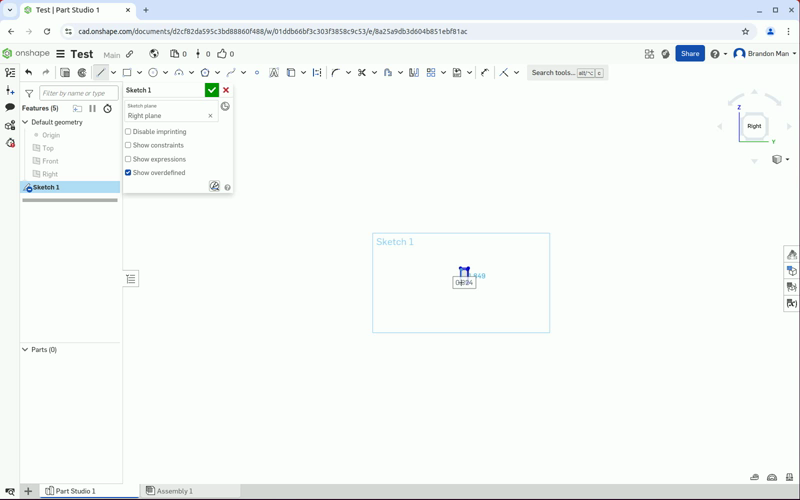
scroll(6)
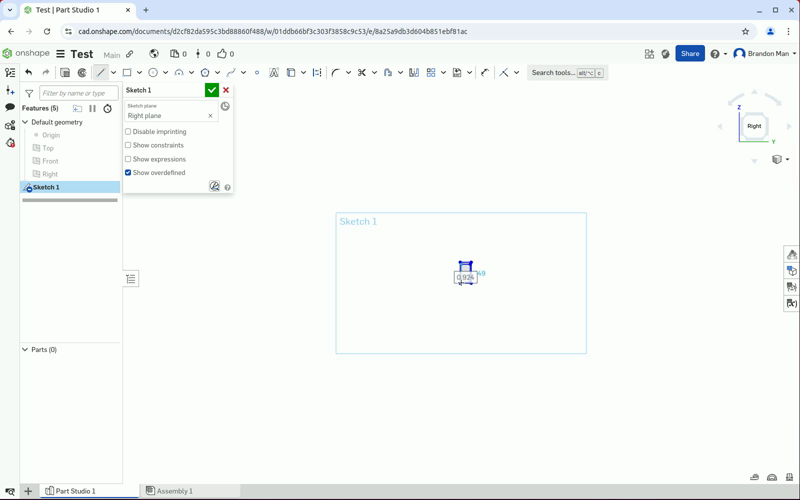
scroll(6)
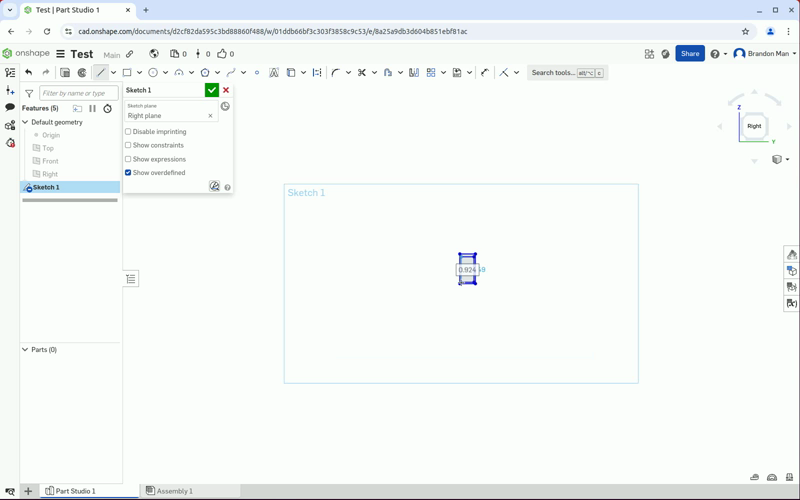
scroll(6)
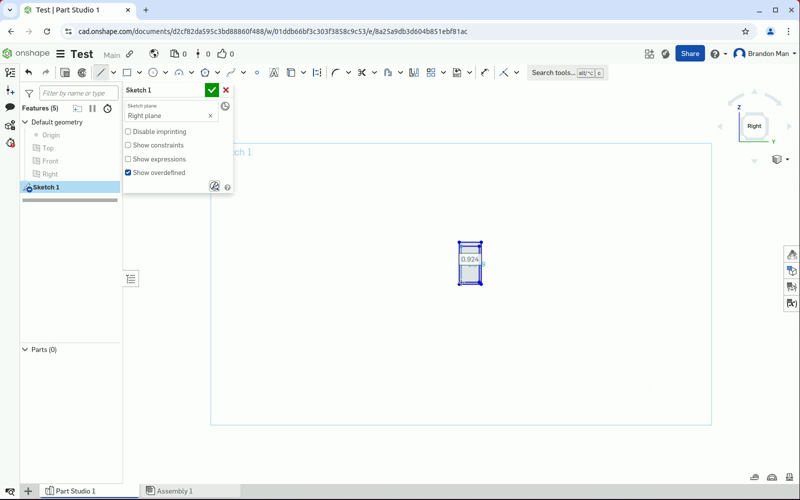
scroll(6)
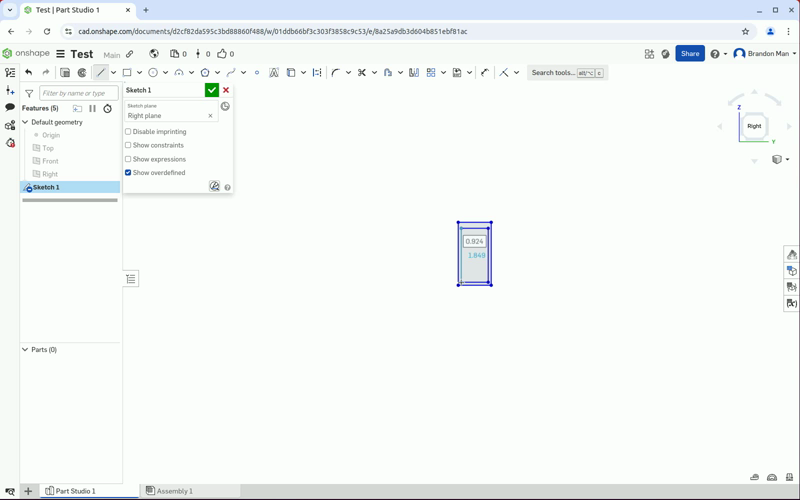
scroll(6)
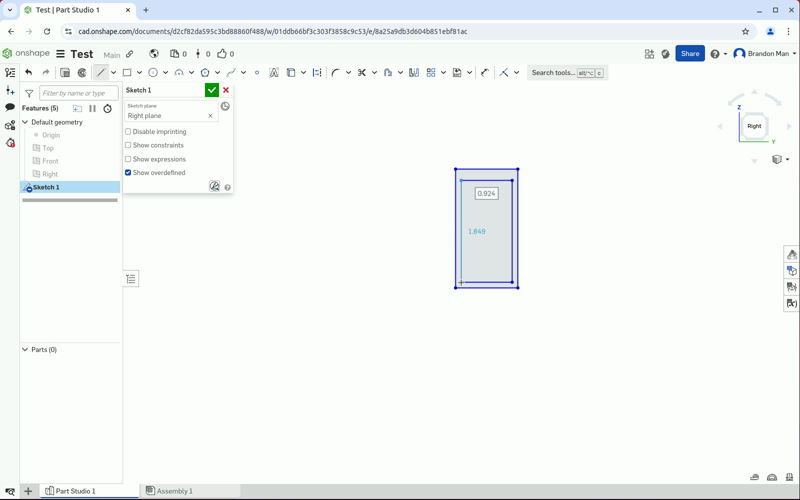
key_up(shift)
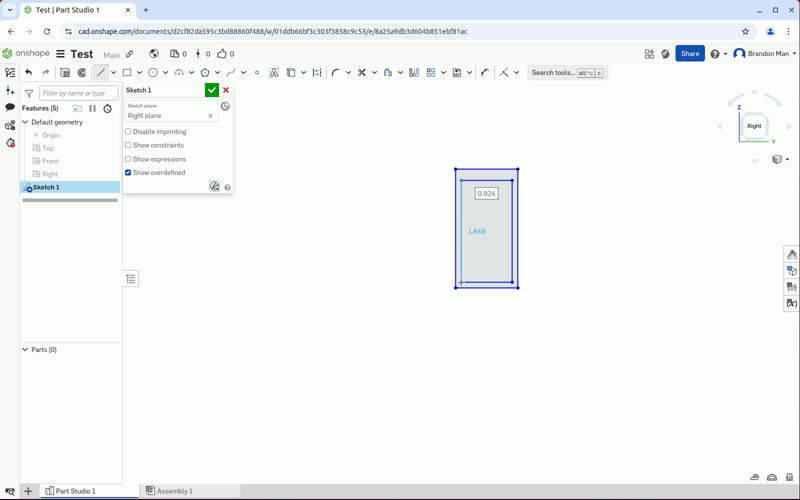
click(461, 282)
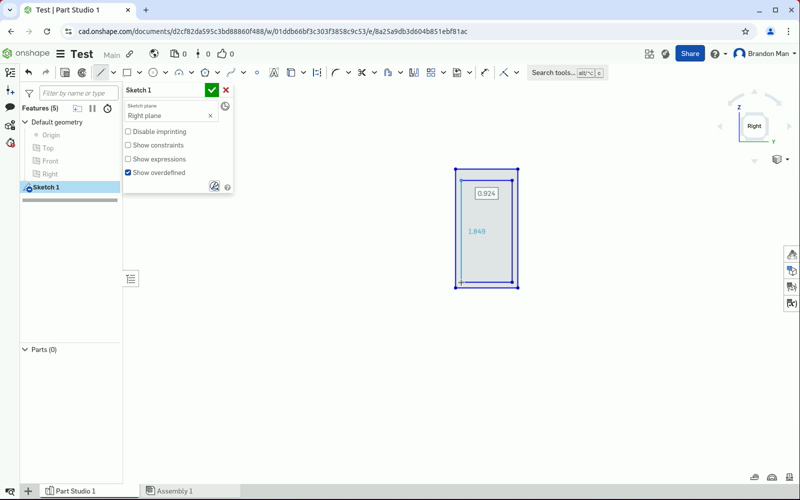
scroll(-6)
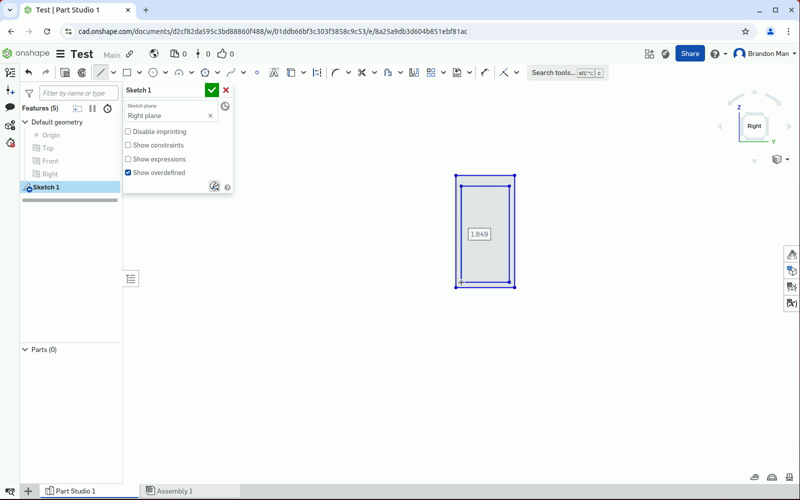
scroll(-6)
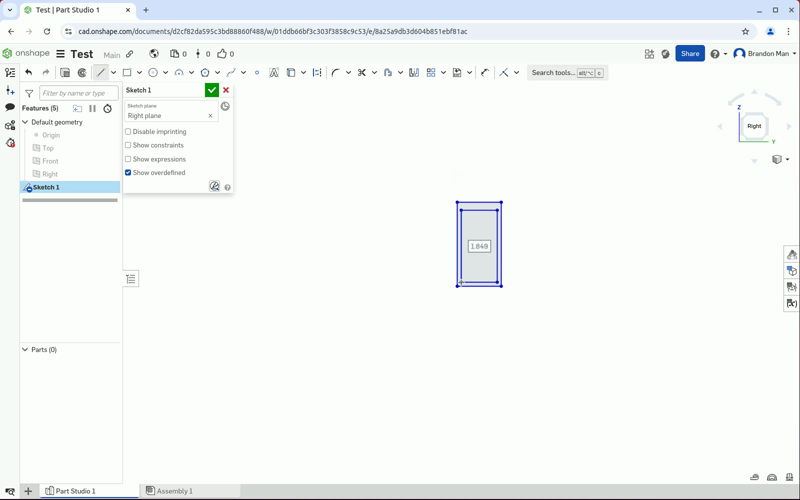
scroll(-6)
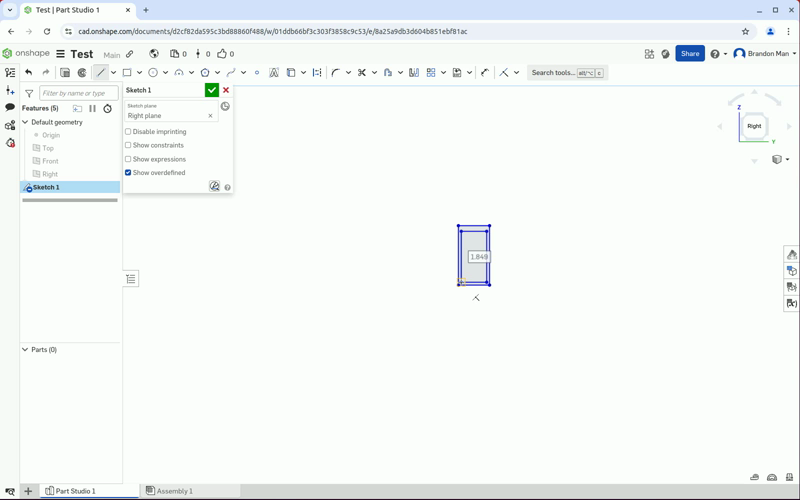
scroll(-6)
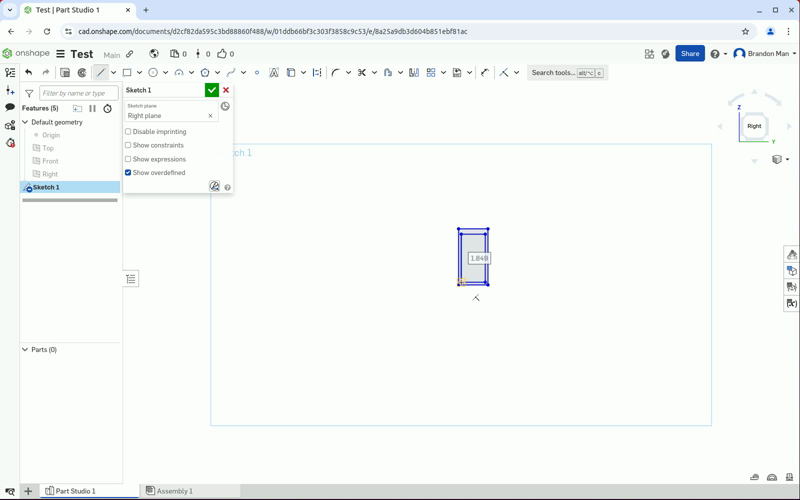
scroll(-6)
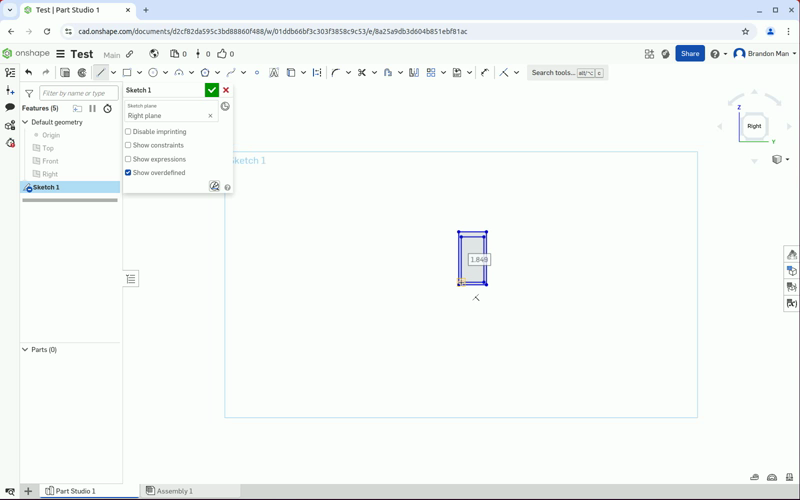
scroll(-6)
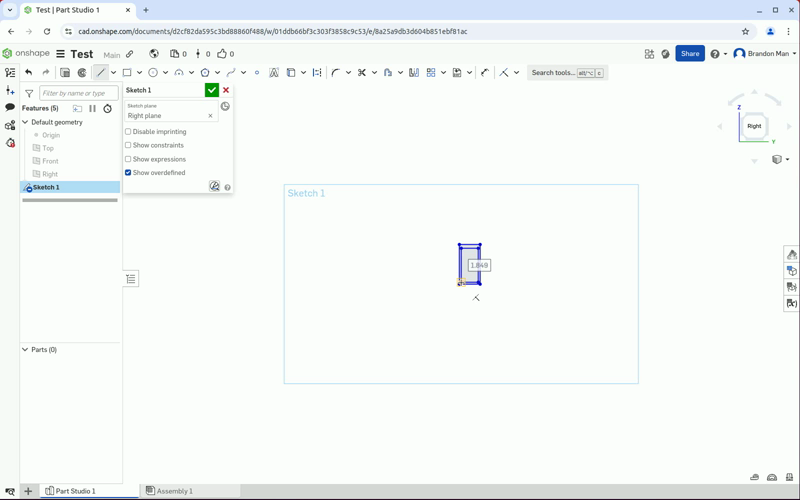
scroll(-6)
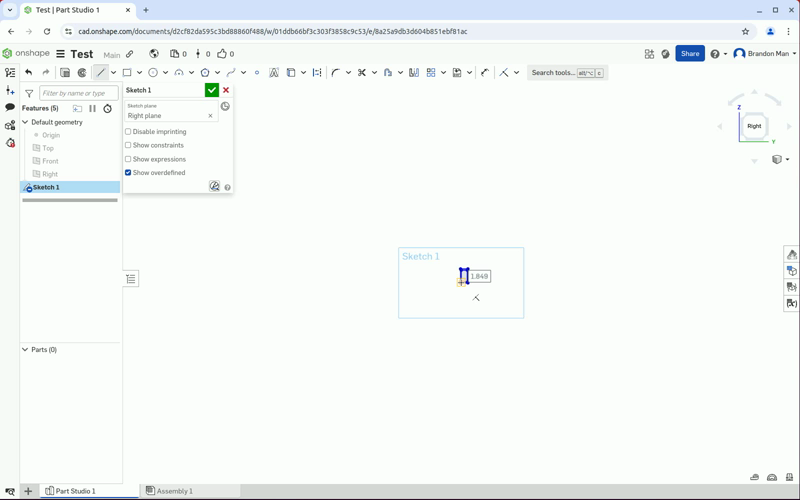
key(esc)
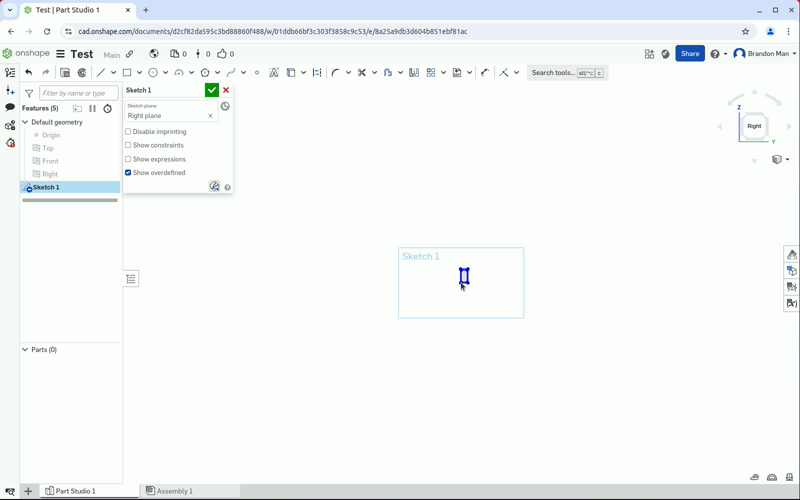
mouse_move(461, 273)
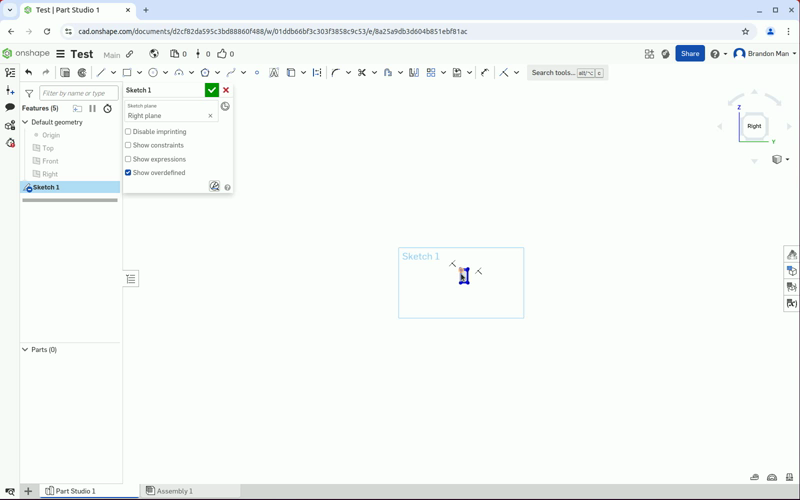
scroll(6)
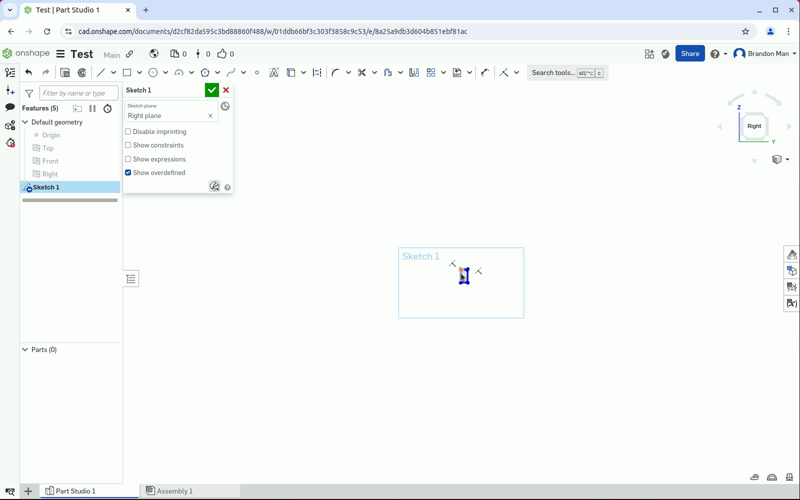
scroll(6)
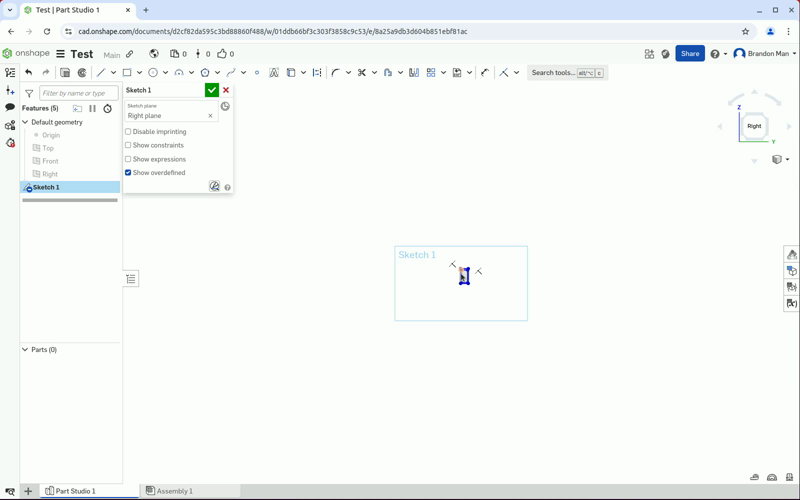
scroll(6)
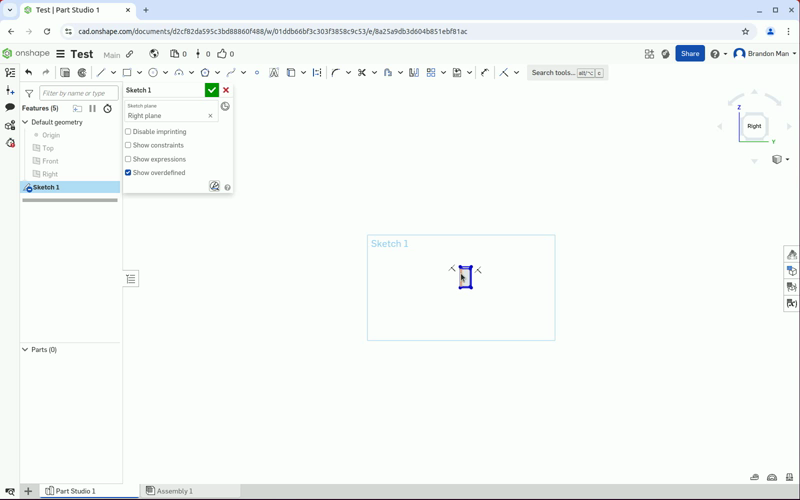
scroll(6)
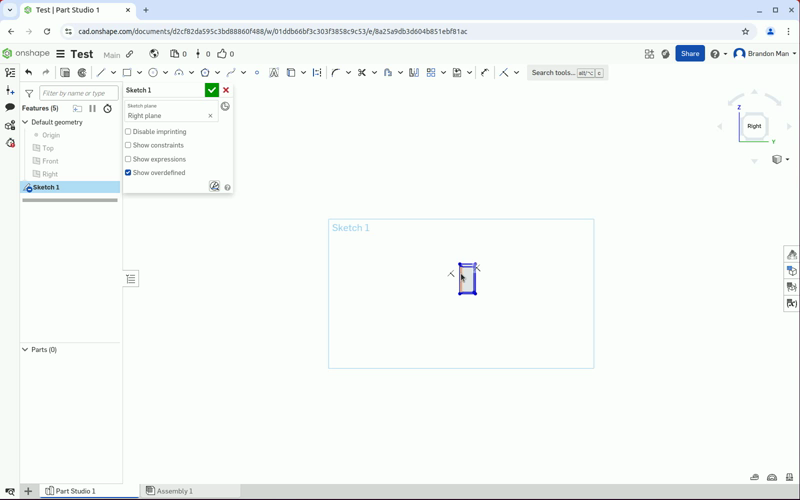
scroll(6)
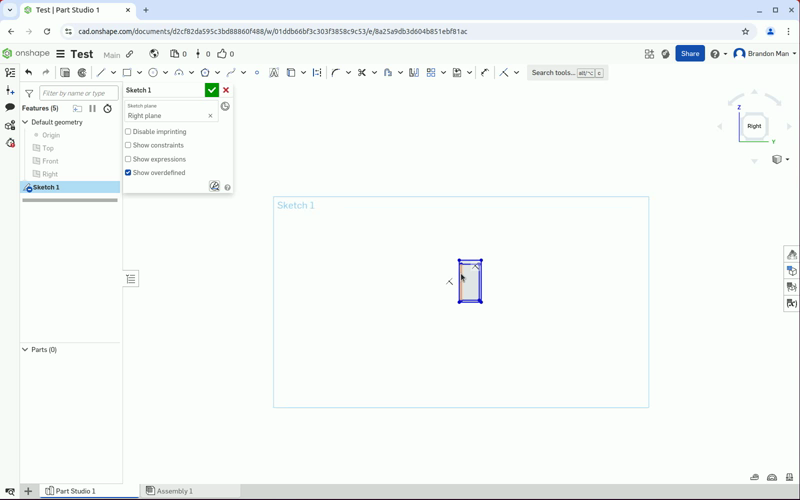
scroll(6)
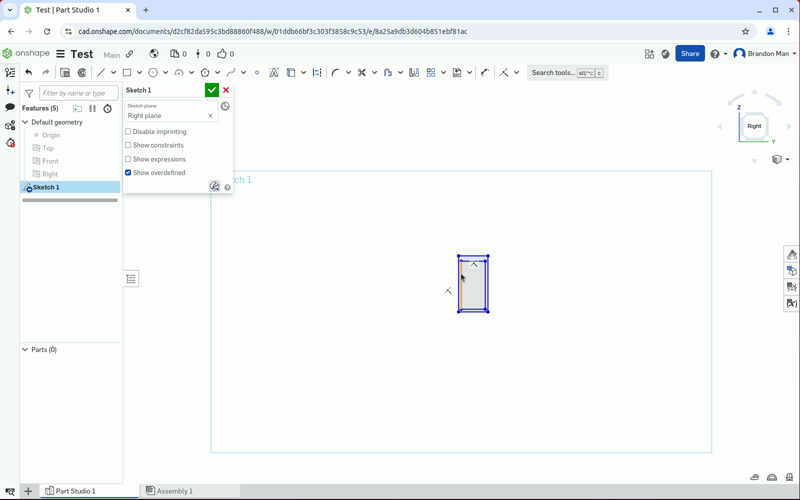
scroll(6)
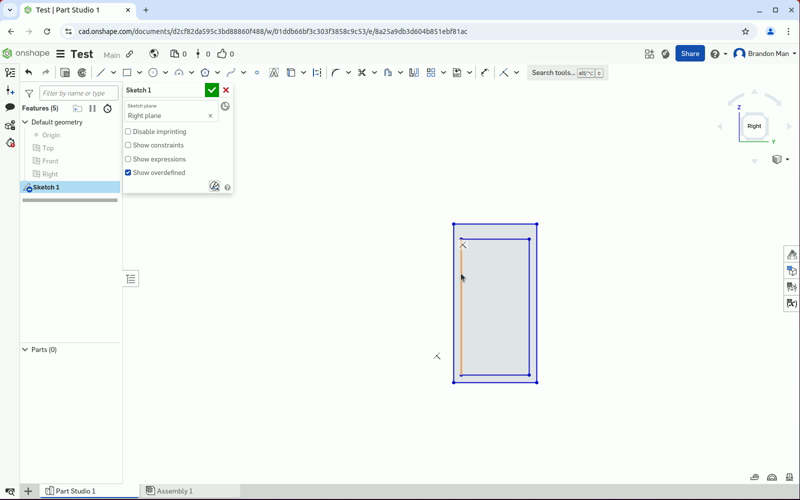
click(461, 273)
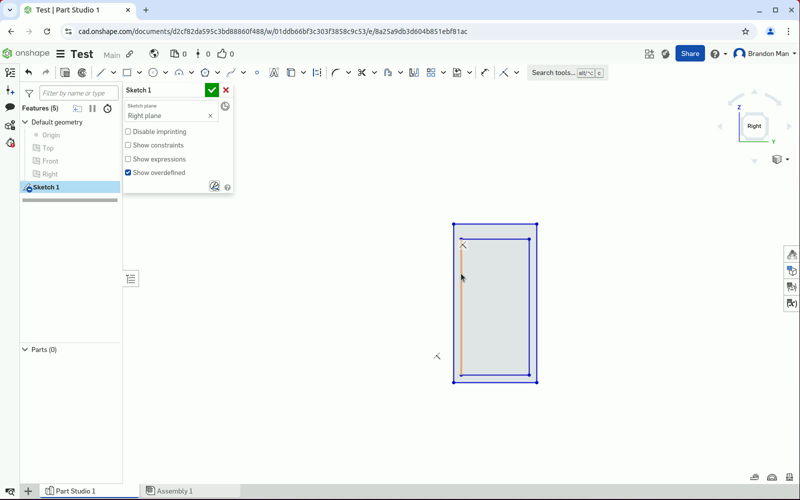
scroll(-6)
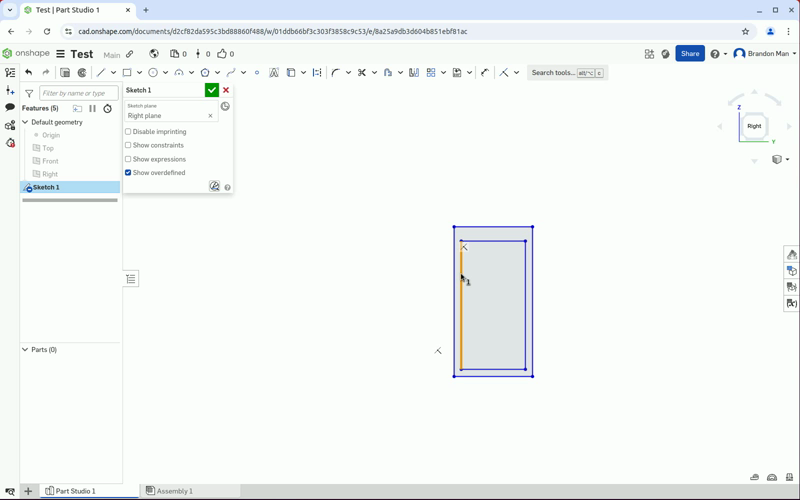
scroll(-6)
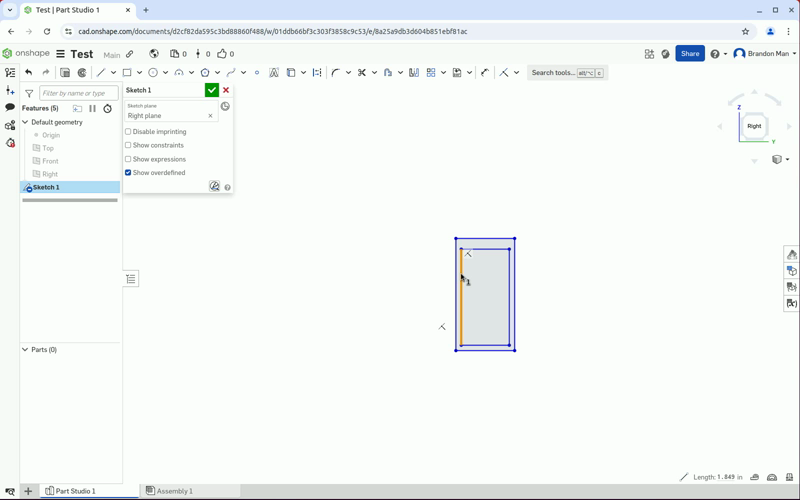
scroll(-6)
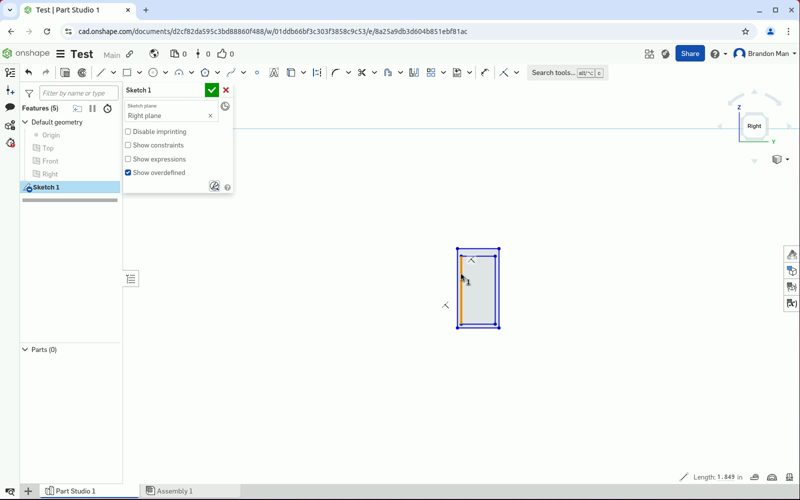
scroll(-6)
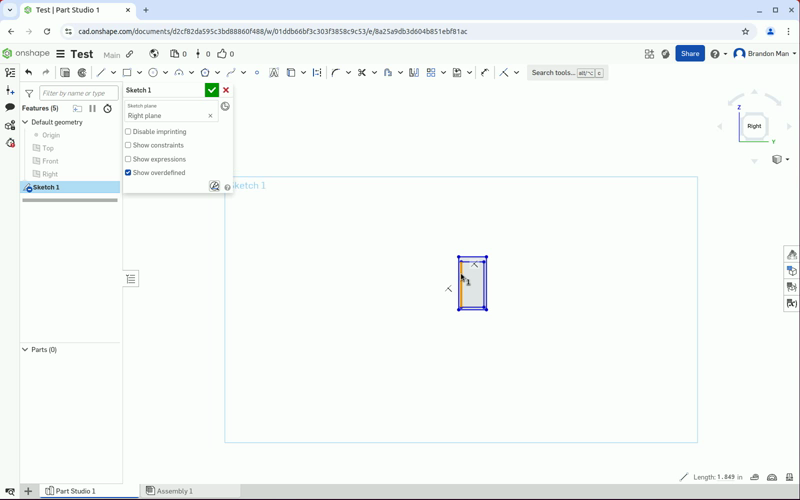
scroll(-6)
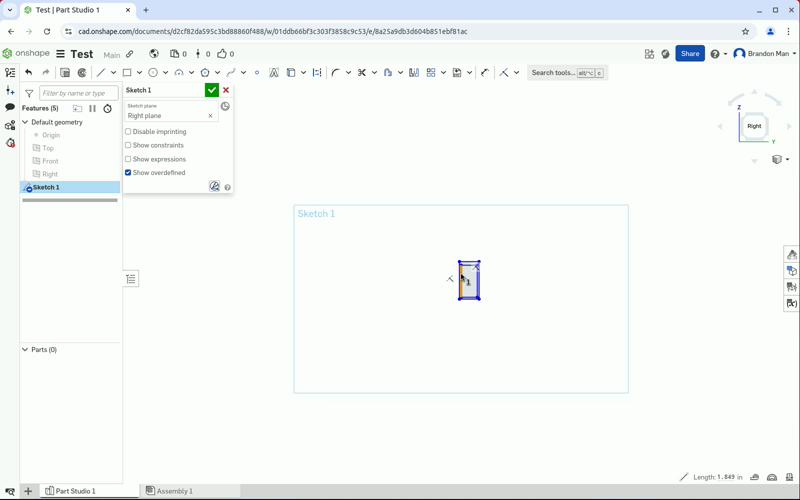
scroll(-6)
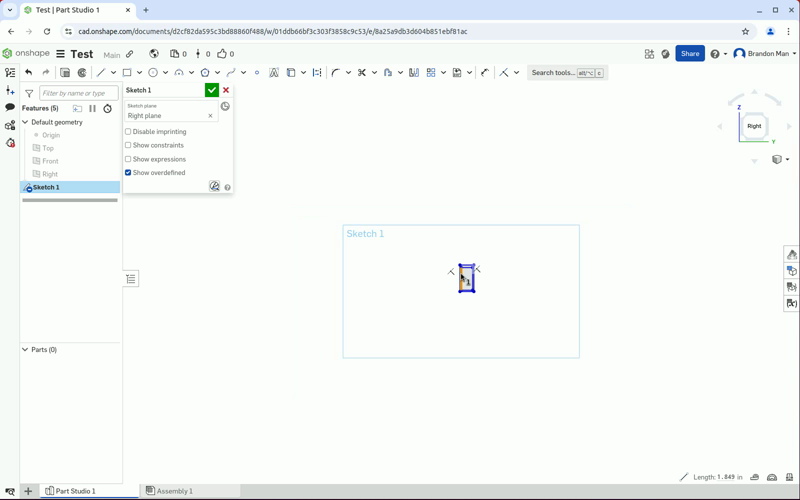
scroll(-6)
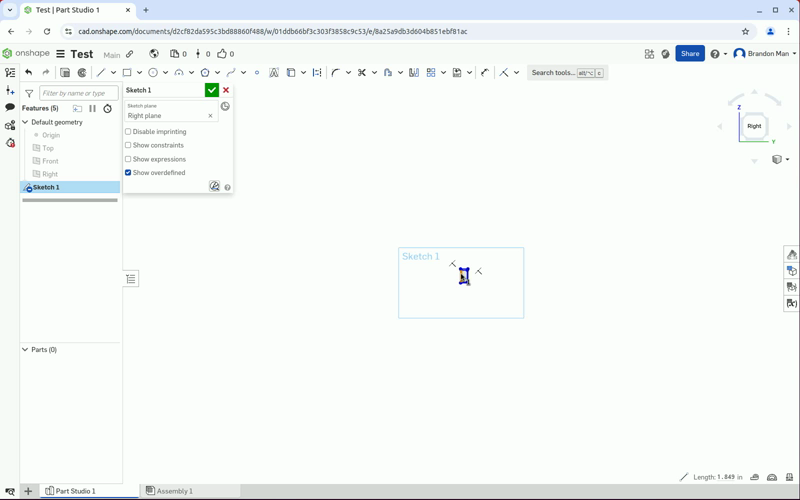
mouse_move(73, 352)
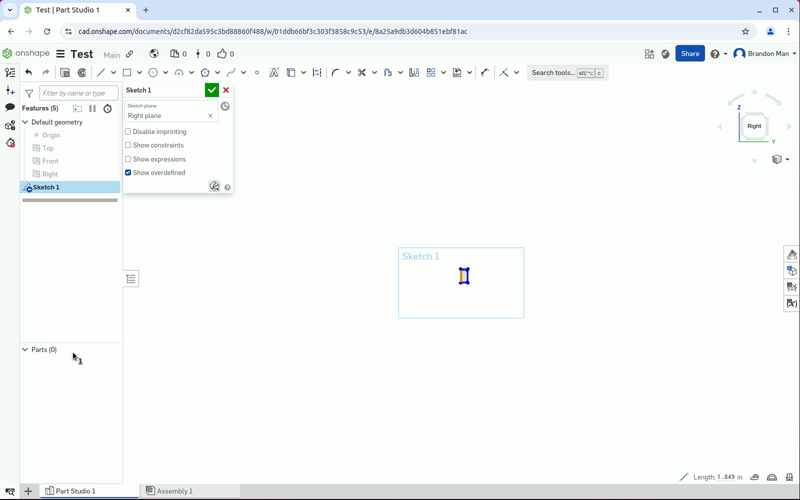
key(shift+y)
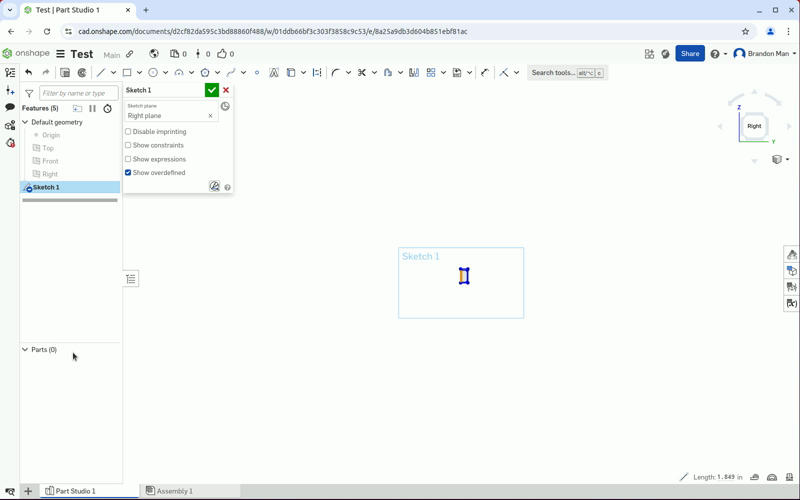
key(shift+e)
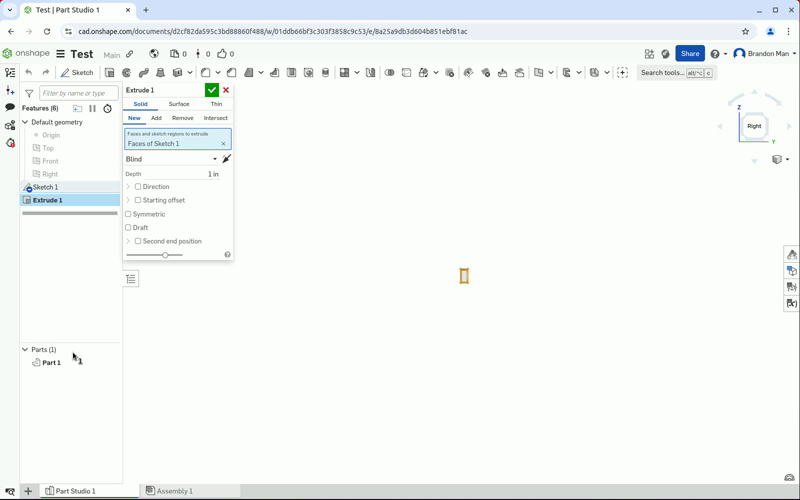
mouse_move(143, 106)
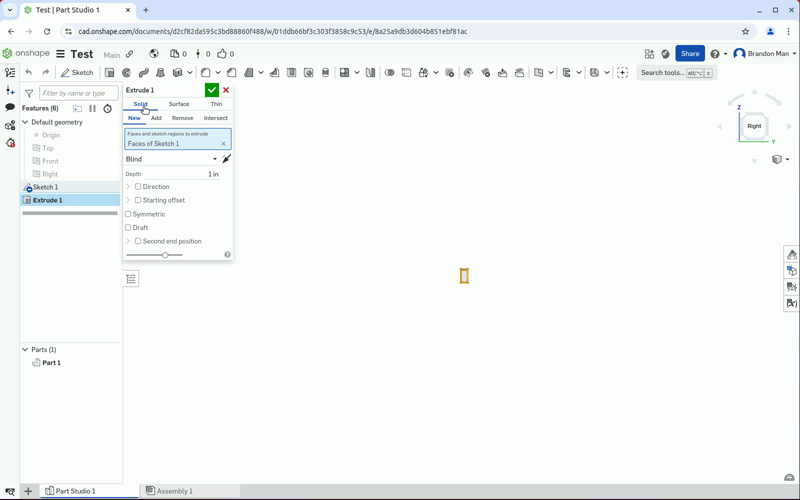
click(143, 106)
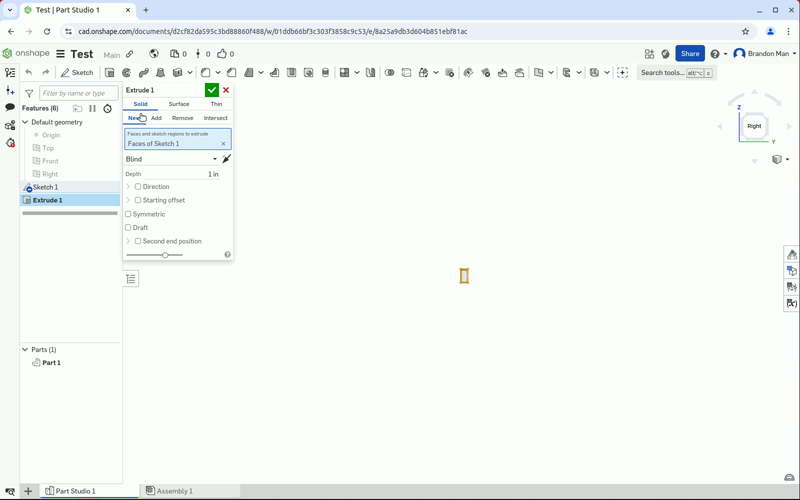
mouse_move(137, 120)
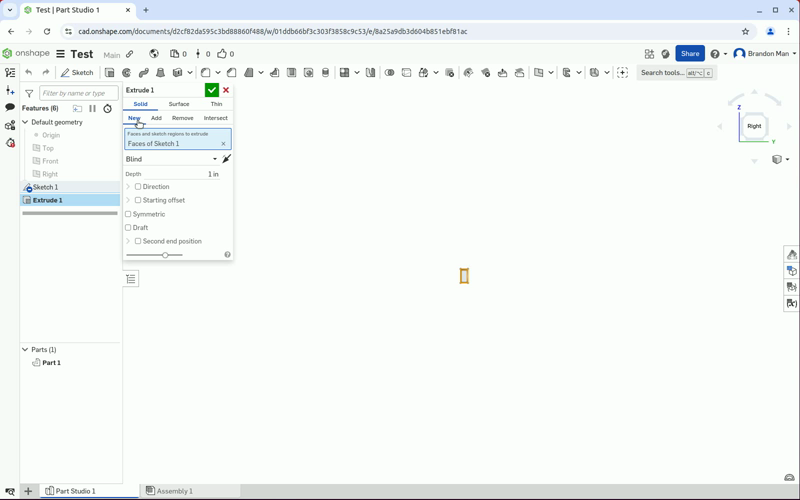
click(137, 120)
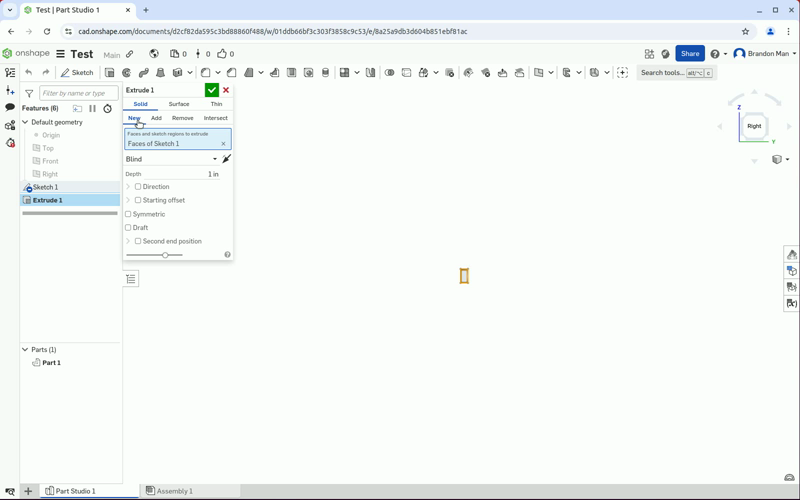
key(tab, 4)
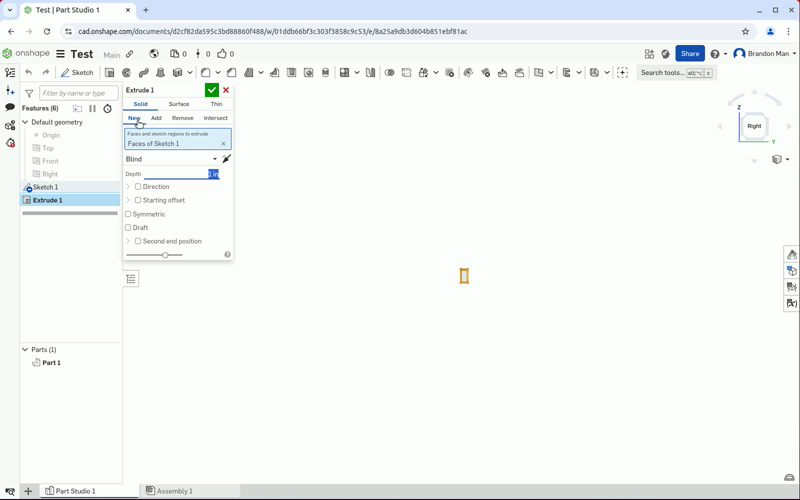
text(6.258)
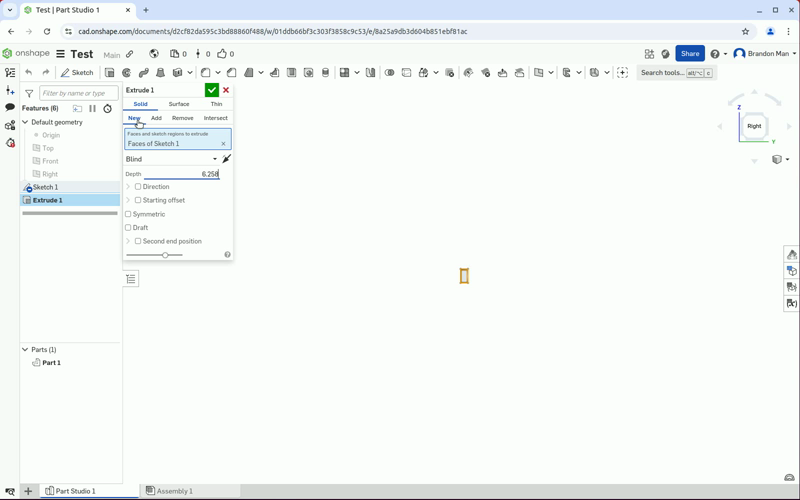
key(enter)
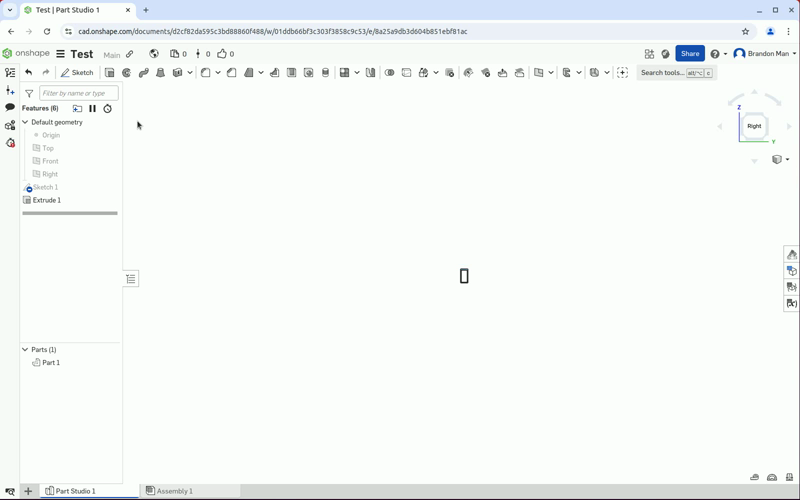
key(shift+h)
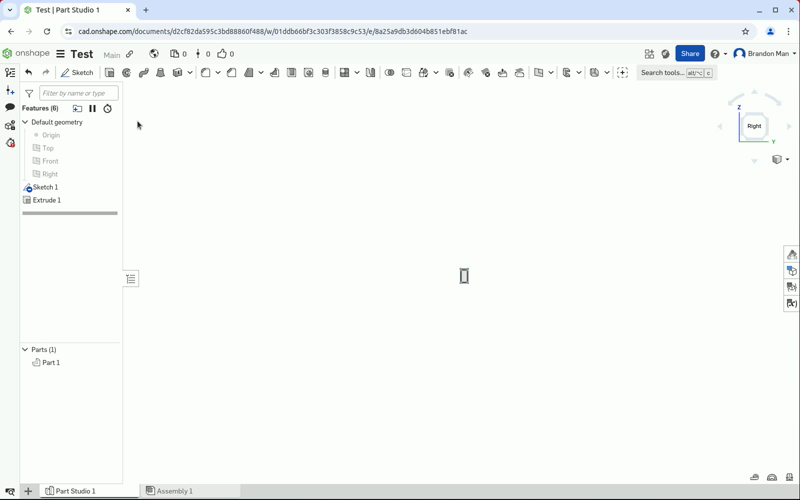
key(shift+h)
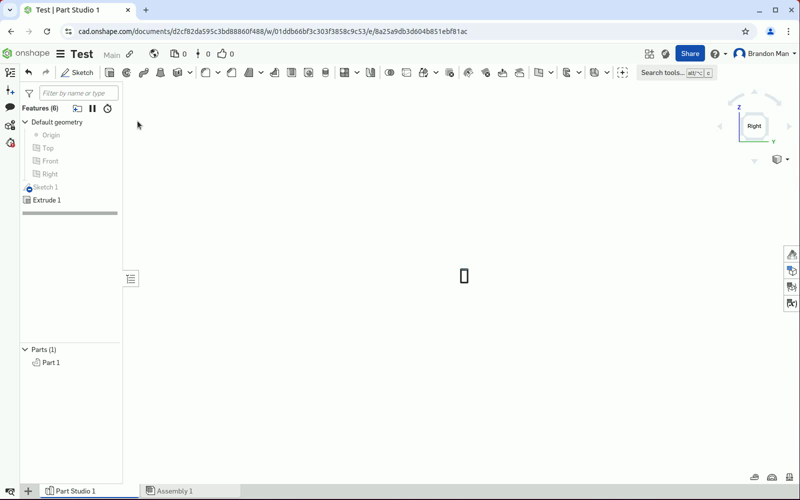
mouse_move(73, 189)
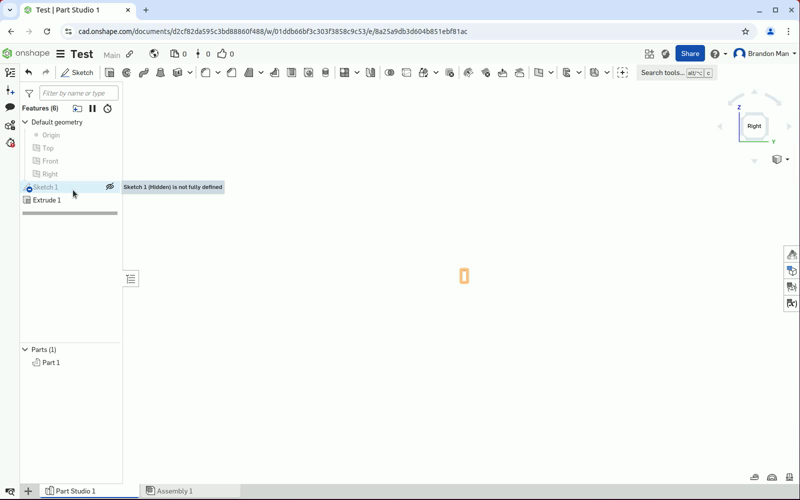
click(73, 189)
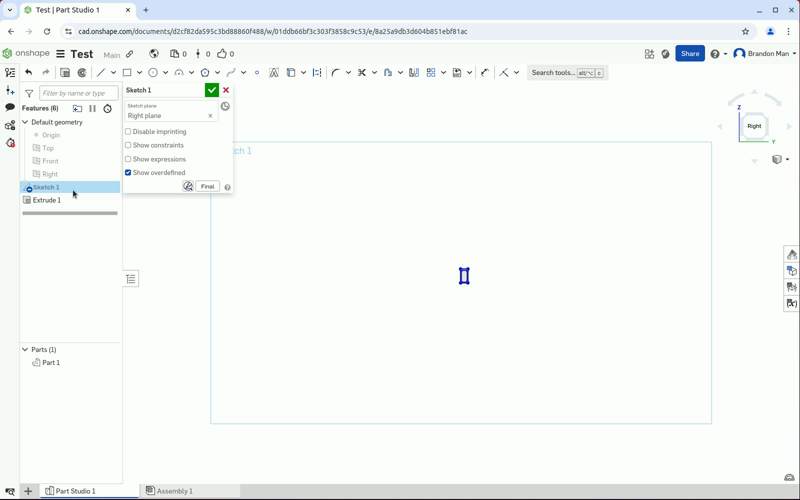
mouse_move(229, 92)
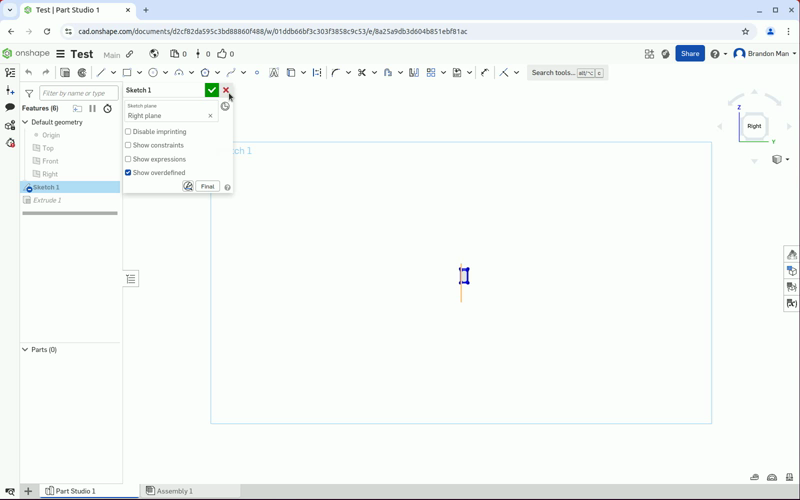
click(229, 92)
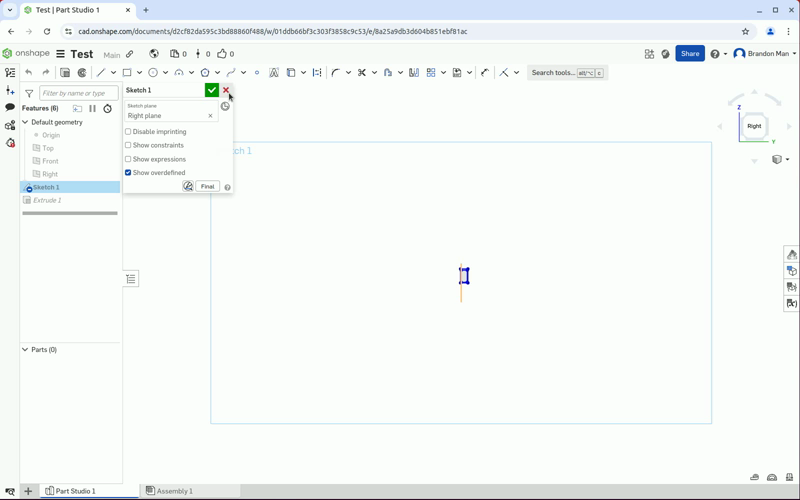
key(shift+s)
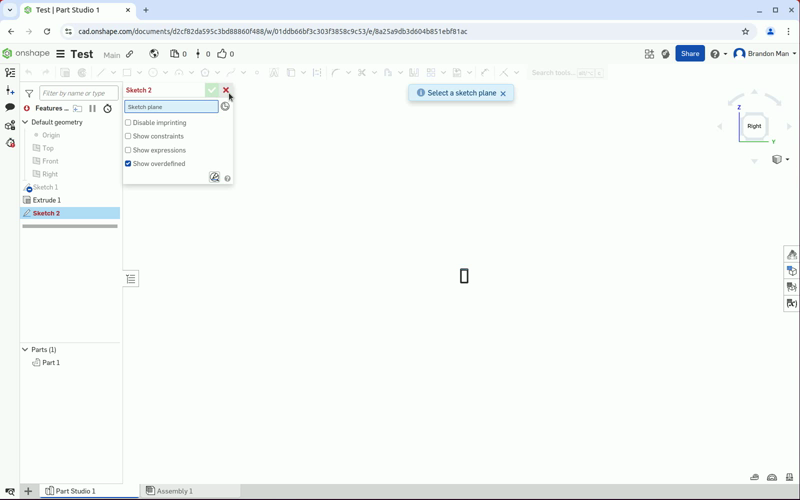
mouse_move(73, 176)
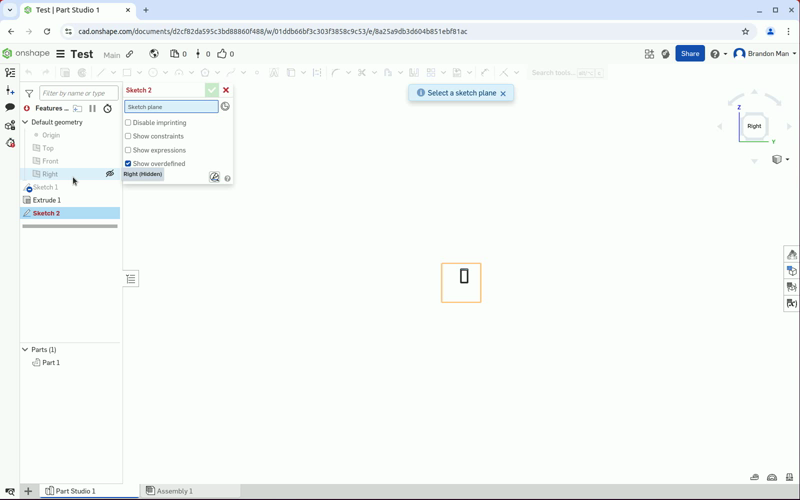
click(73, 176)
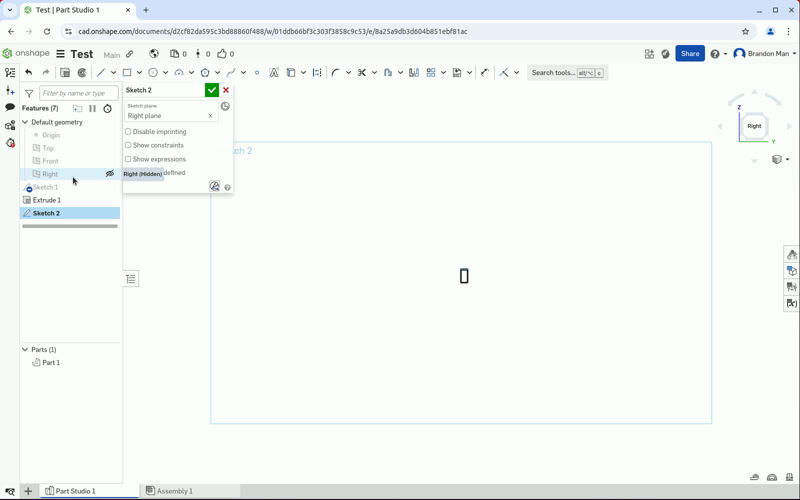
mouse_move(73, 352)
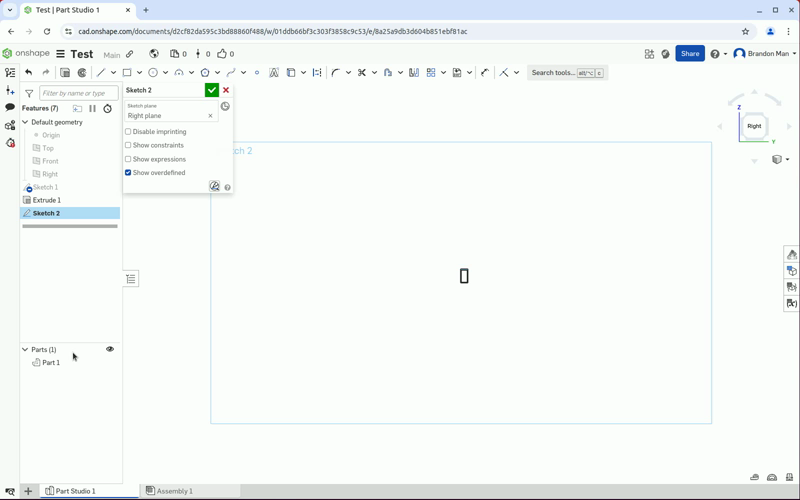
key(y)
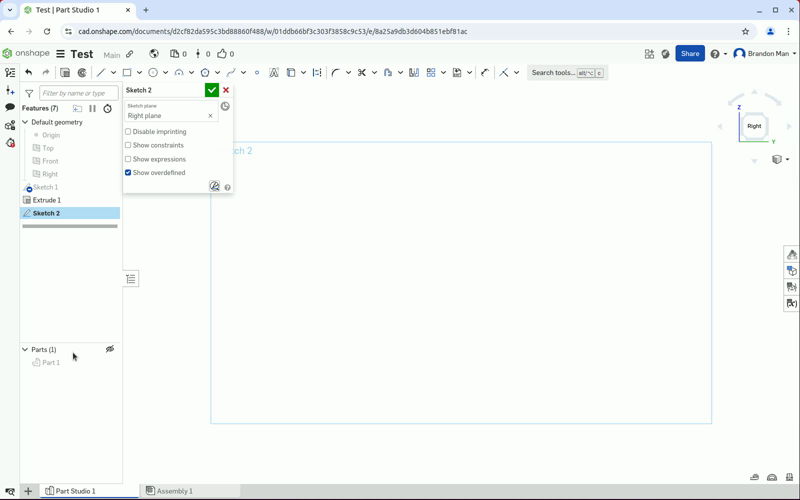
key(l)
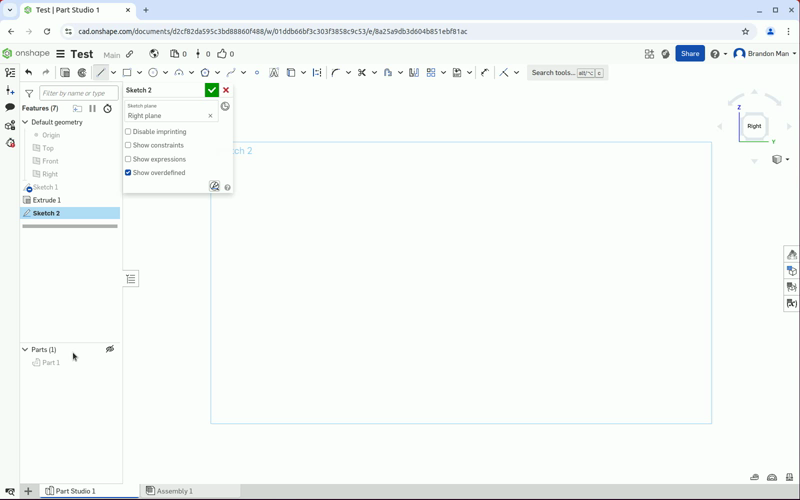
key_down(shift)
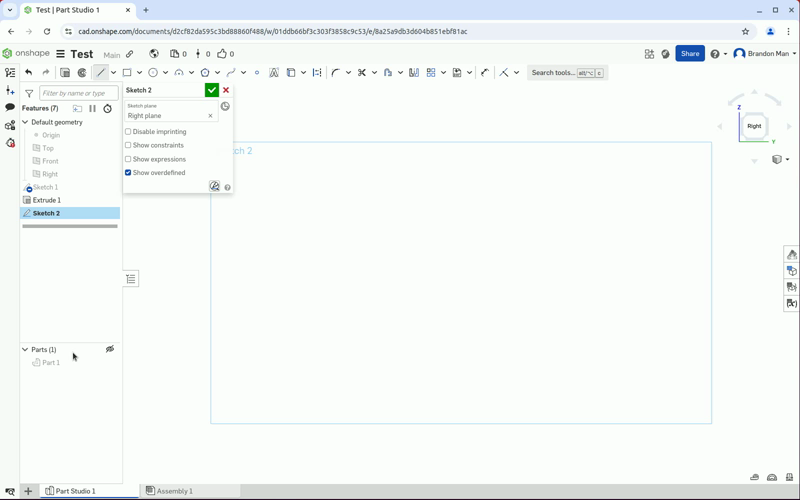
mouse_move(450, 282)
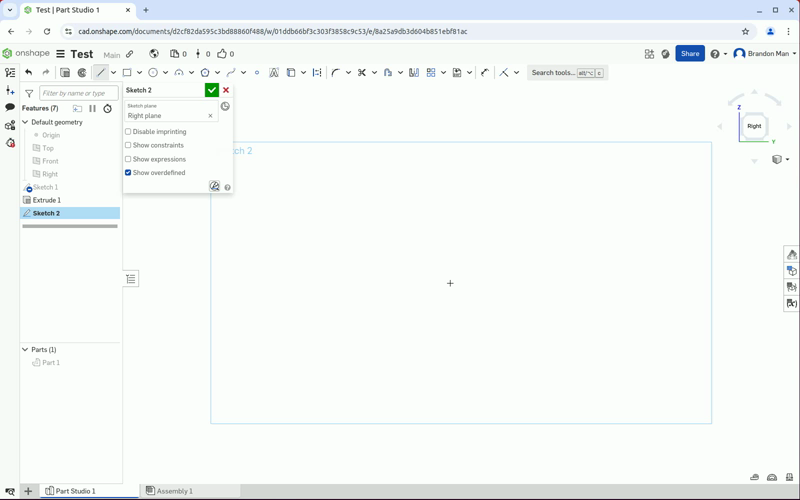
click(450, 282)
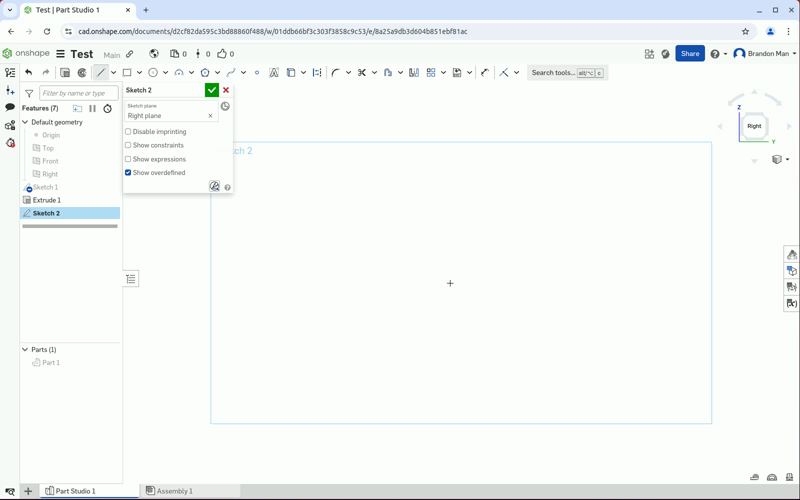
key_up(shift)
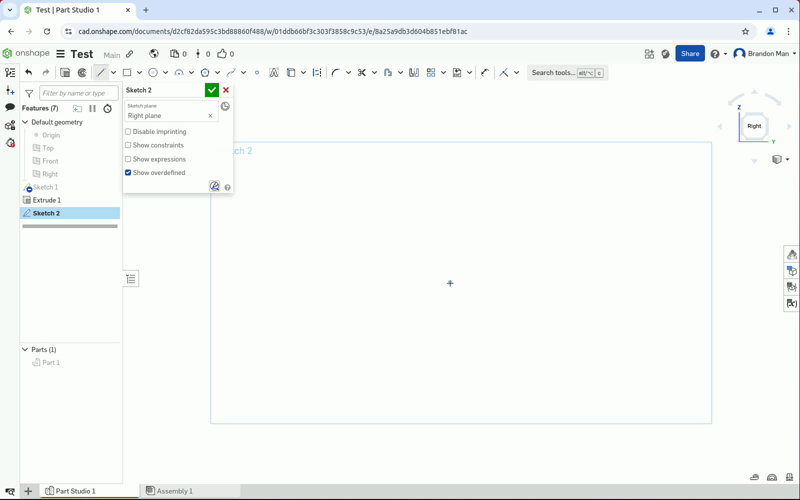
key_down(shift)
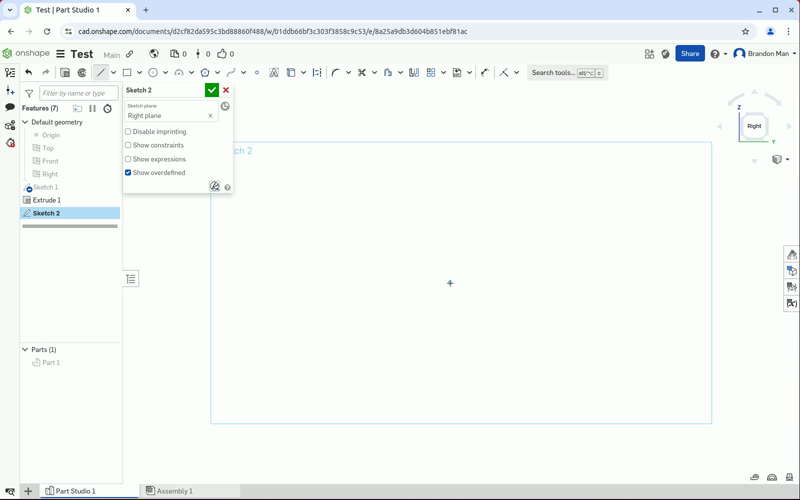
mouse_move(480, 282)
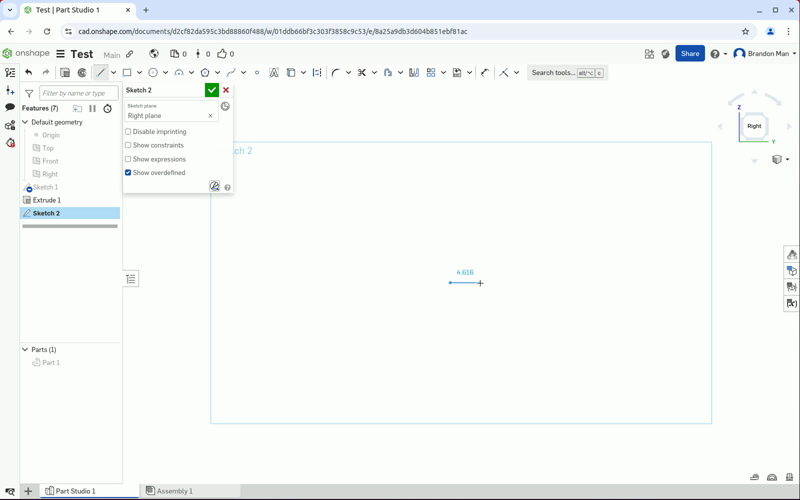
mouse_move(455, 282)
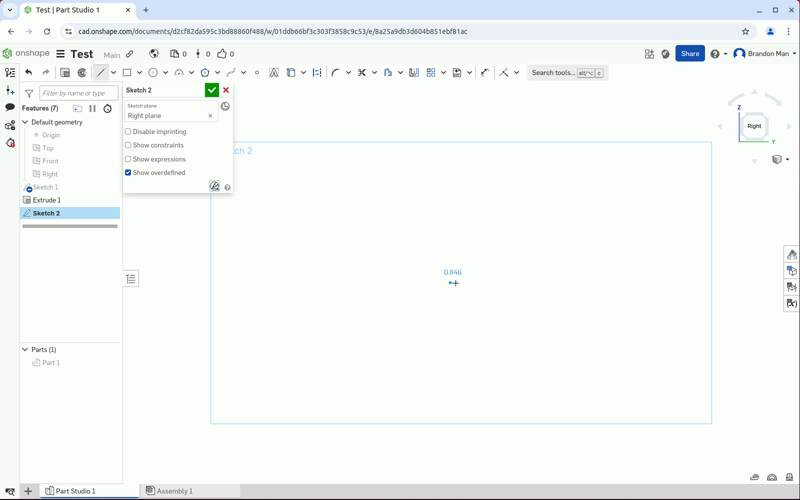
scroll(6)
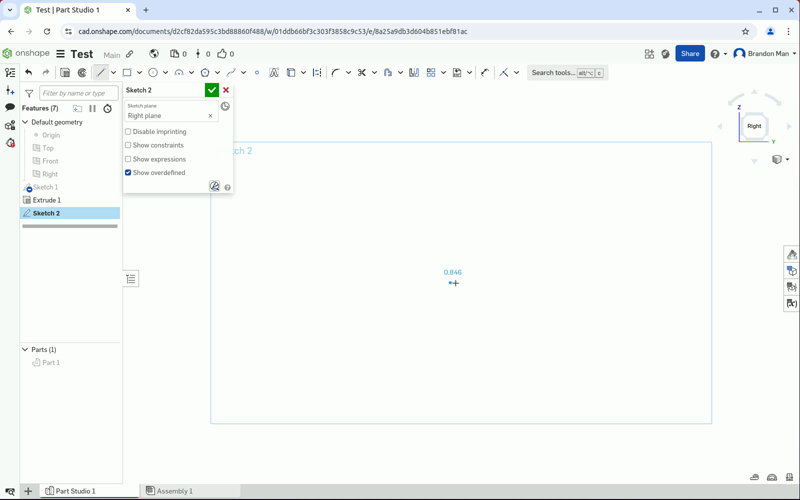
scroll(6)
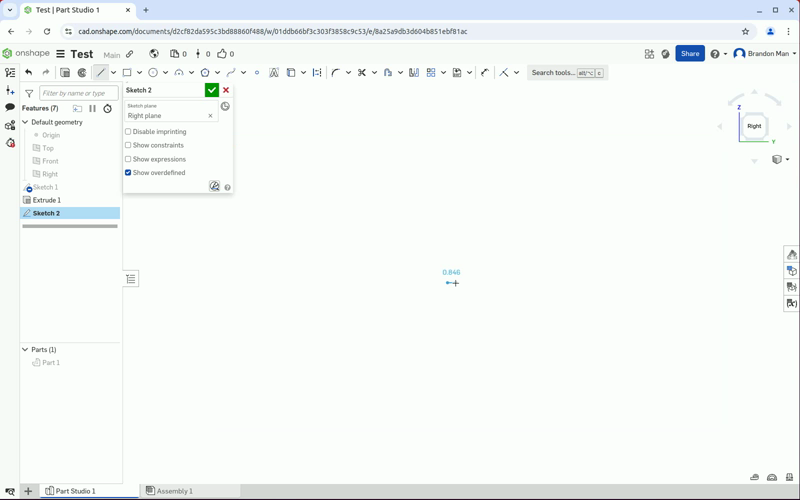
scroll(6)
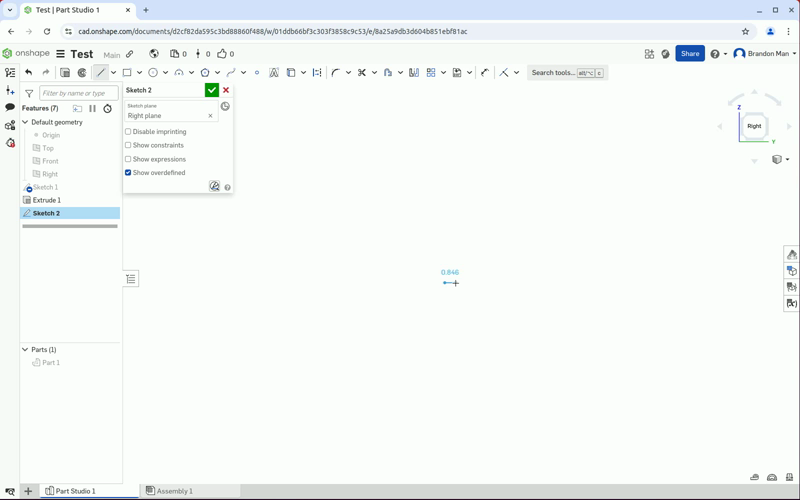
scroll(6)
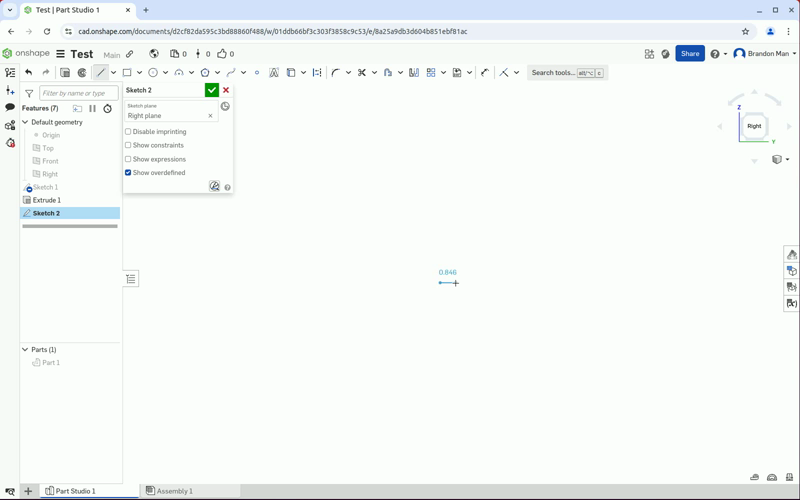
scroll(6)
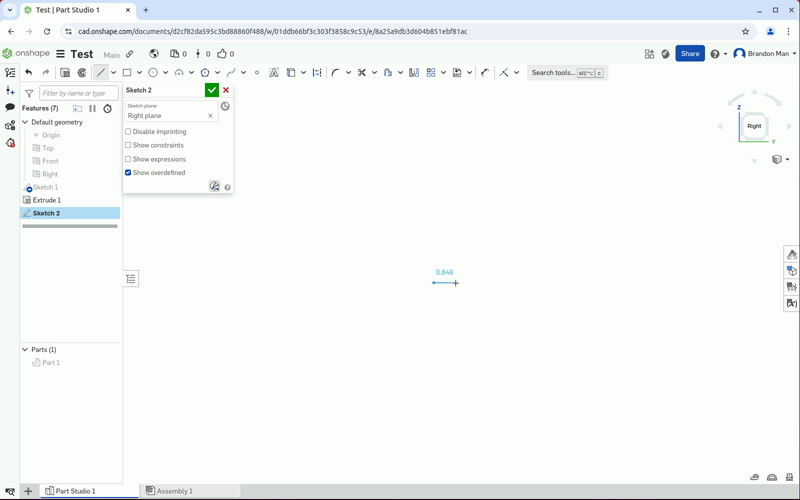
scroll(6)
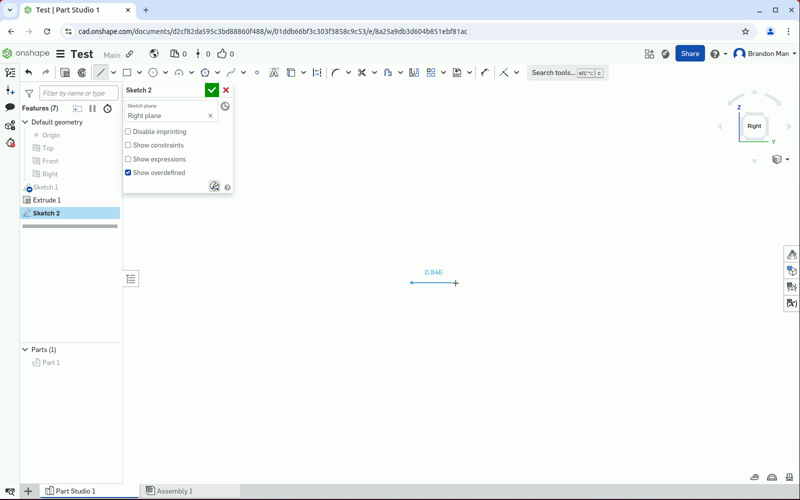
scroll(6)
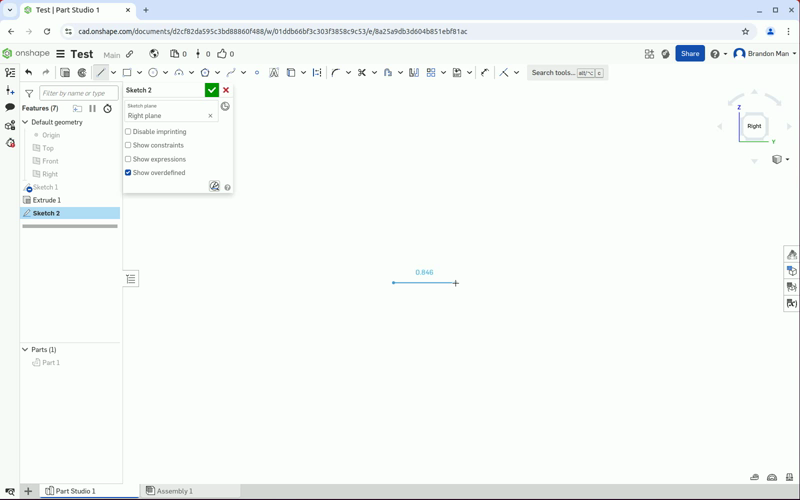
click(455, 282)
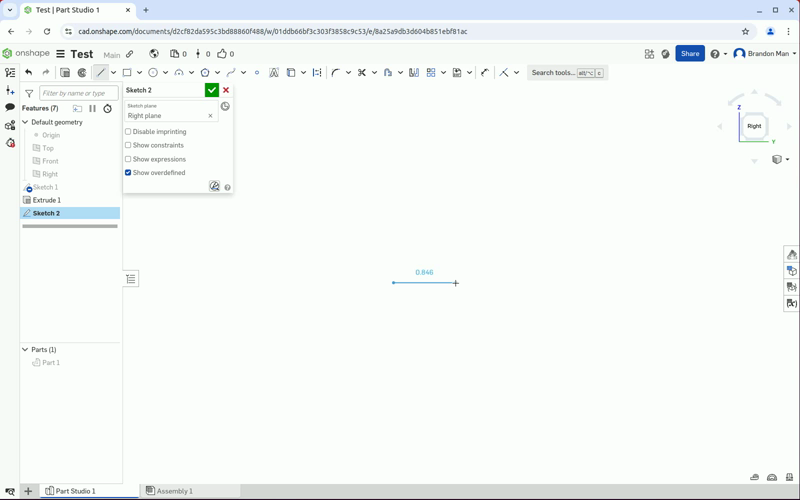
scroll(-6)
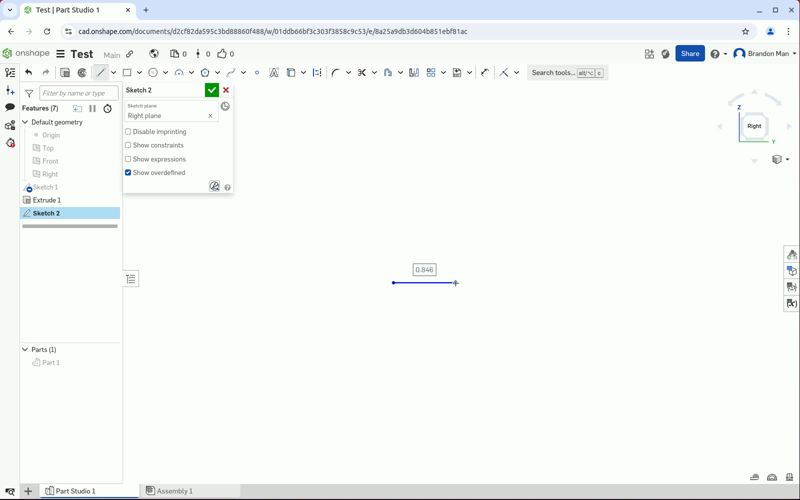
scroll(-6)
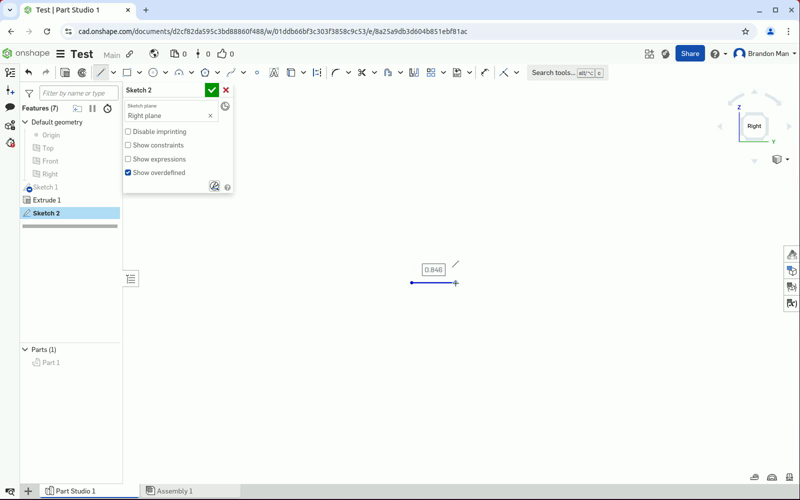
scroll(-6)
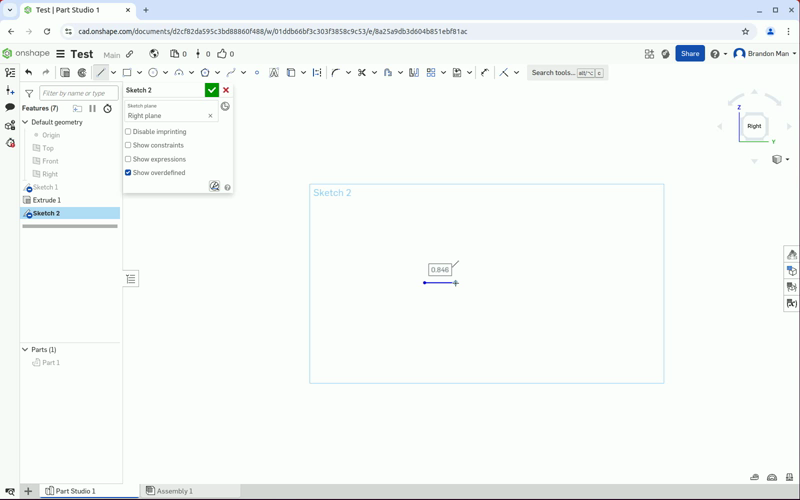
scroll(-6)
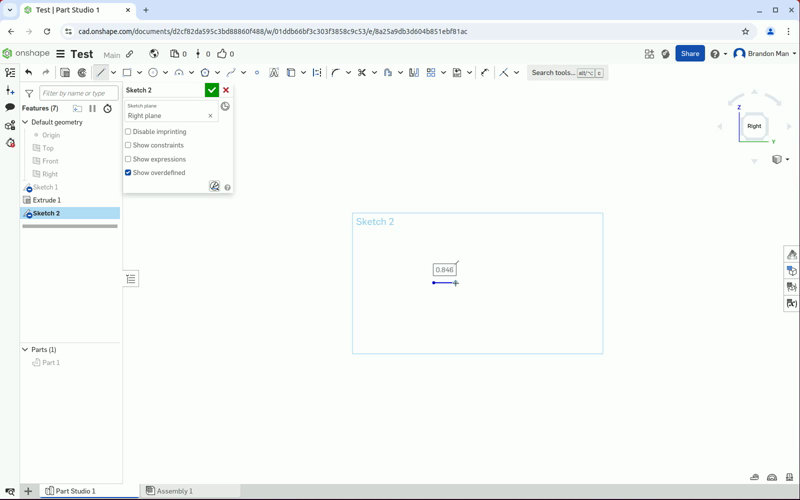
scroll(-6)
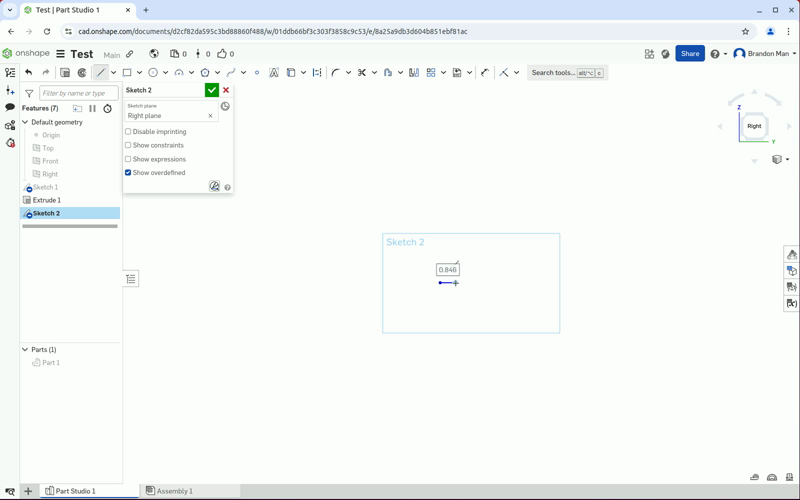
scroll(-6)
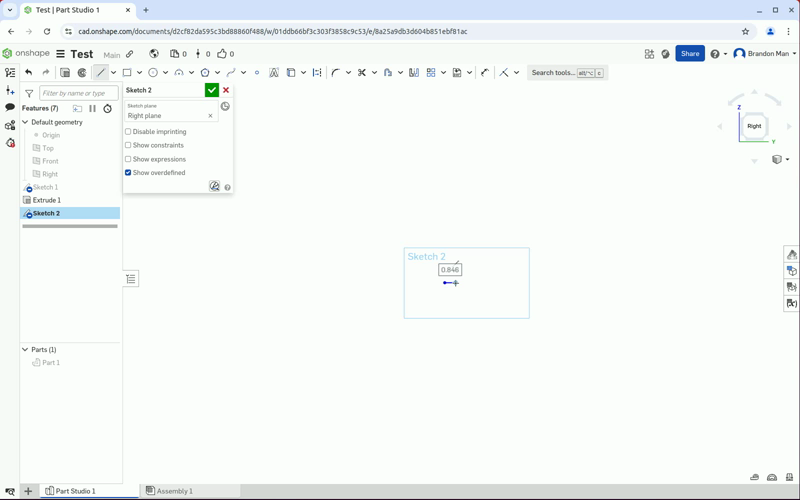
scroll(-6)
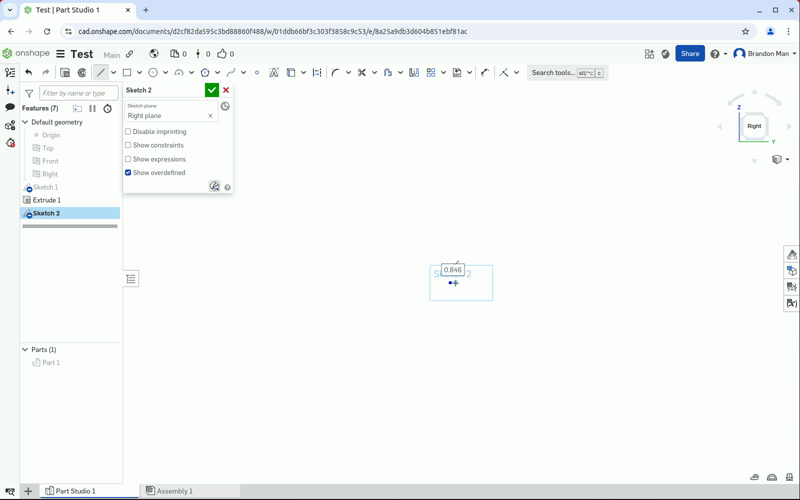
key_up(shift)
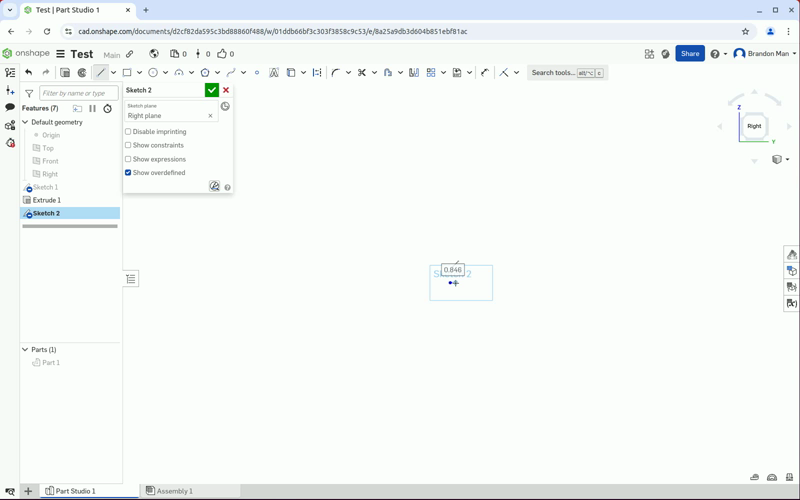
key_down(shift)
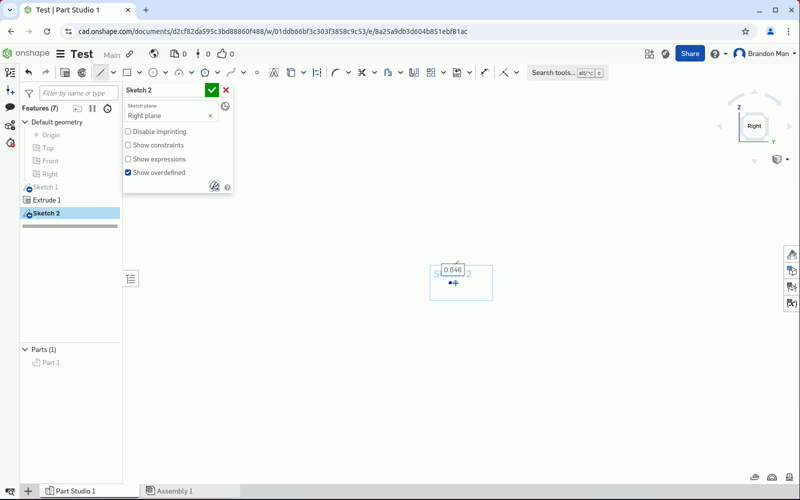
mouse_move(485, 282)
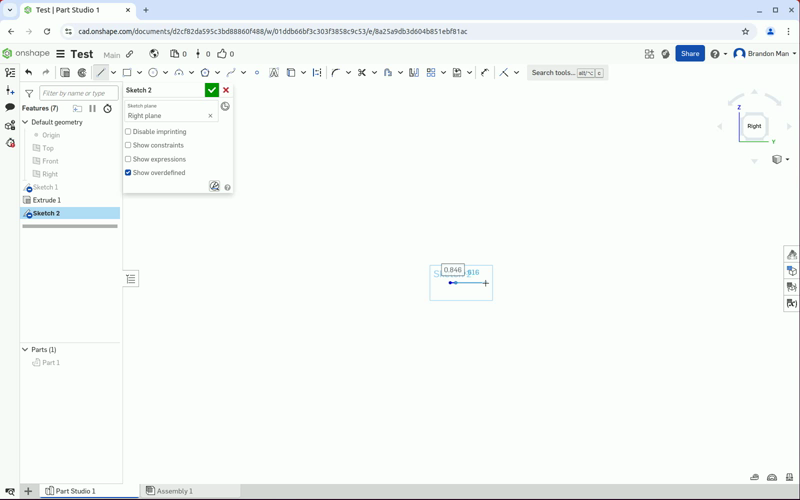
mouse_move(455, 272)
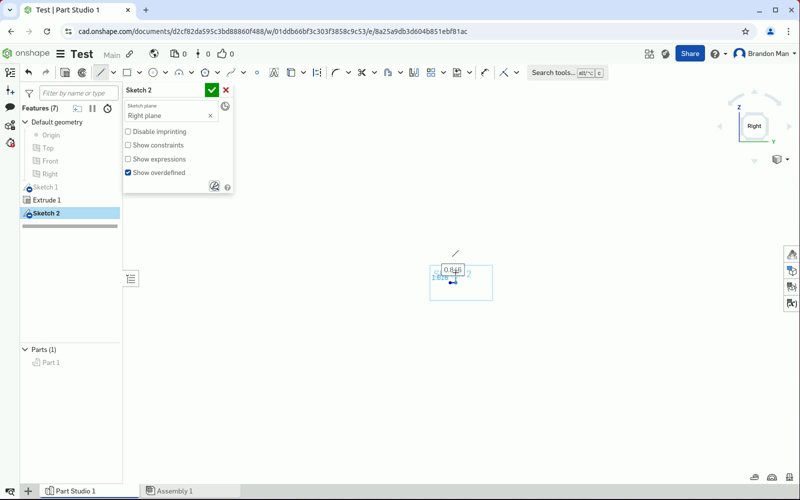
click(455, 272)
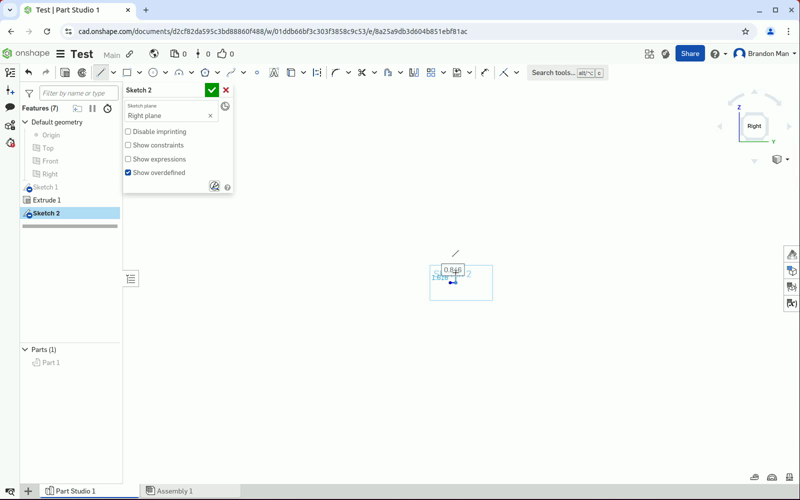
key_up(shift)
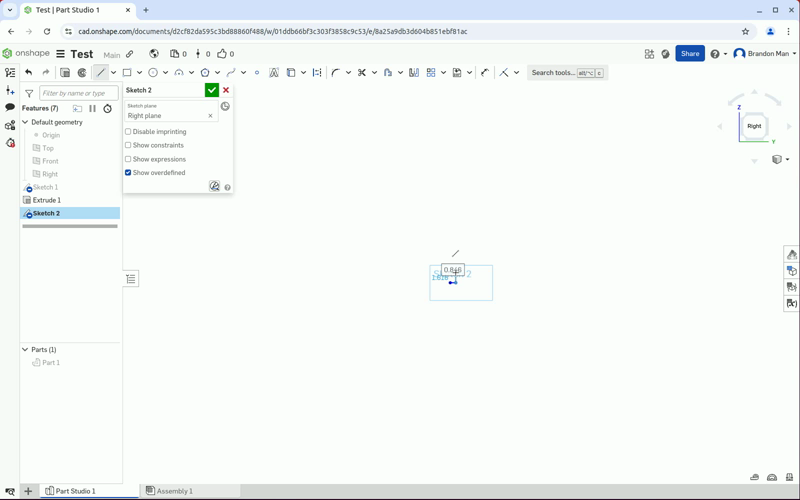
key_down(shift)
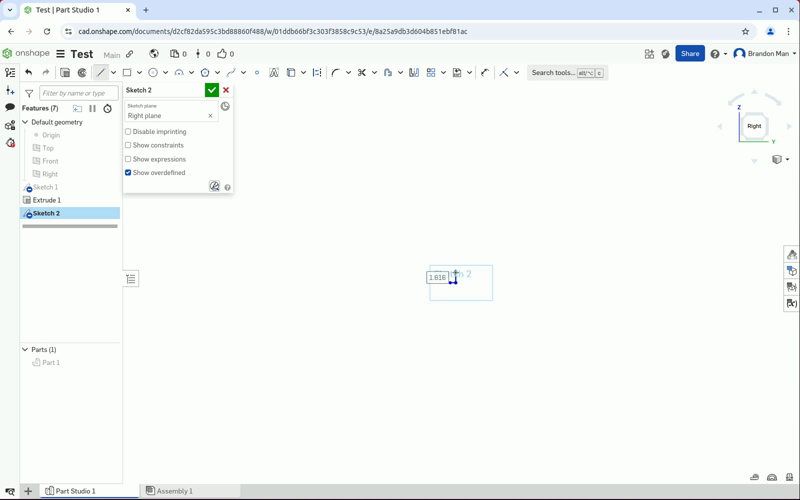
mouse_move(485, 272)
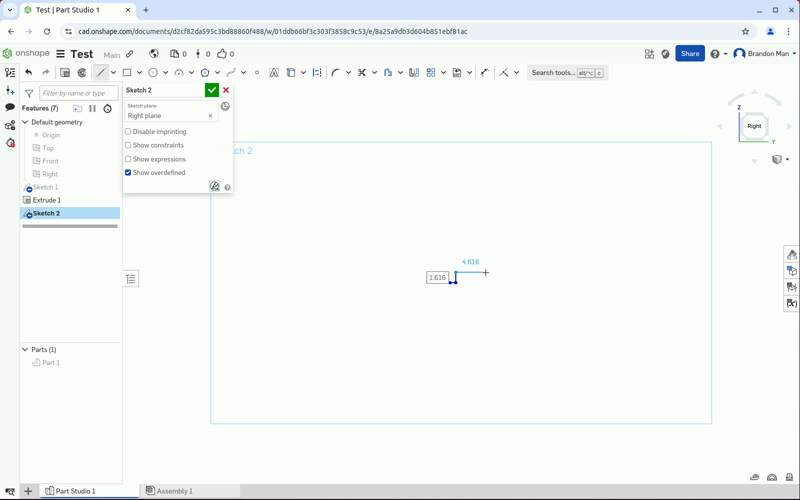
mouse_move(450, 272)
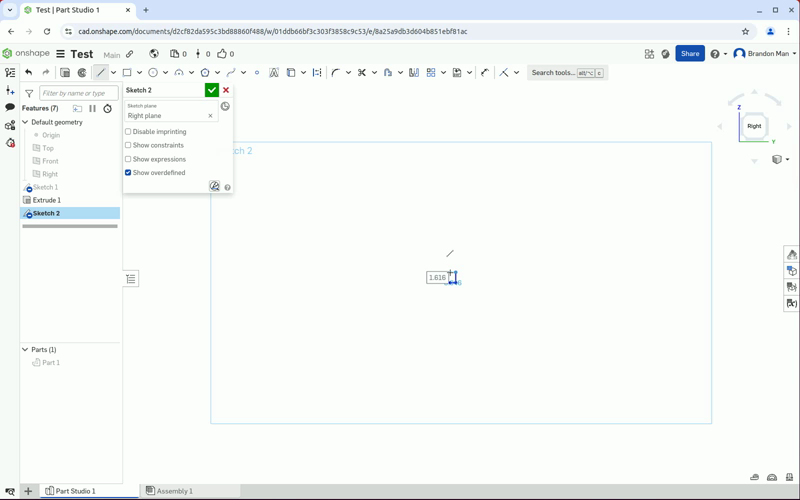
scroll(6)
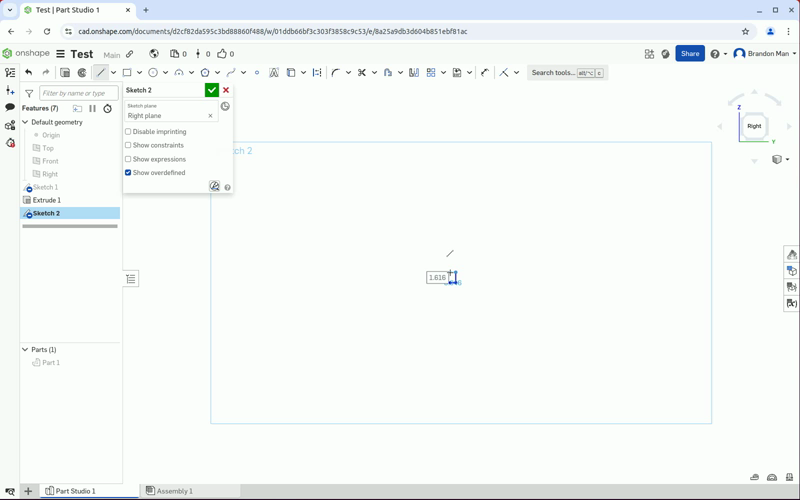
scroll(6)
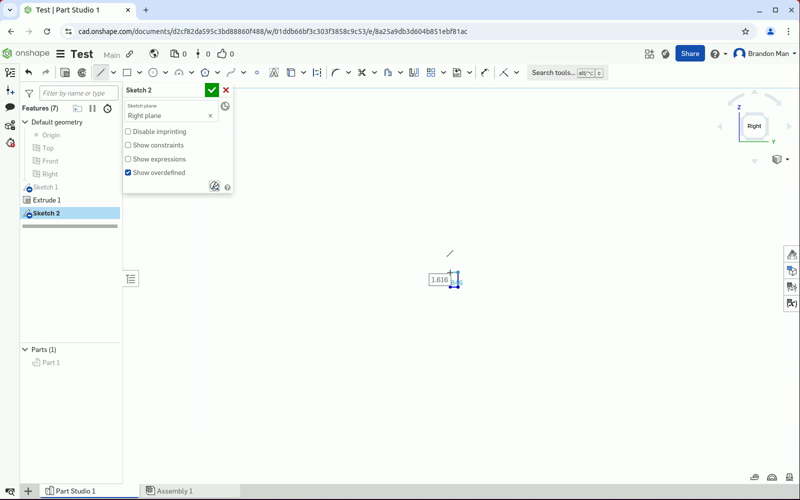
scroll(6)
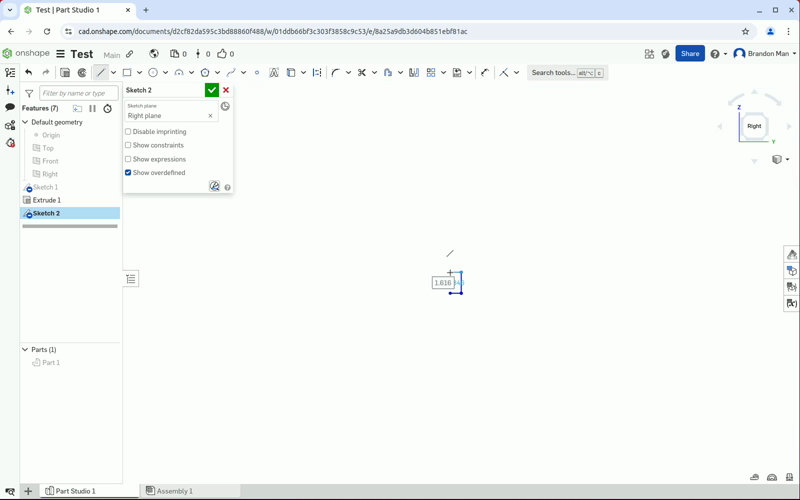
scroll(6)
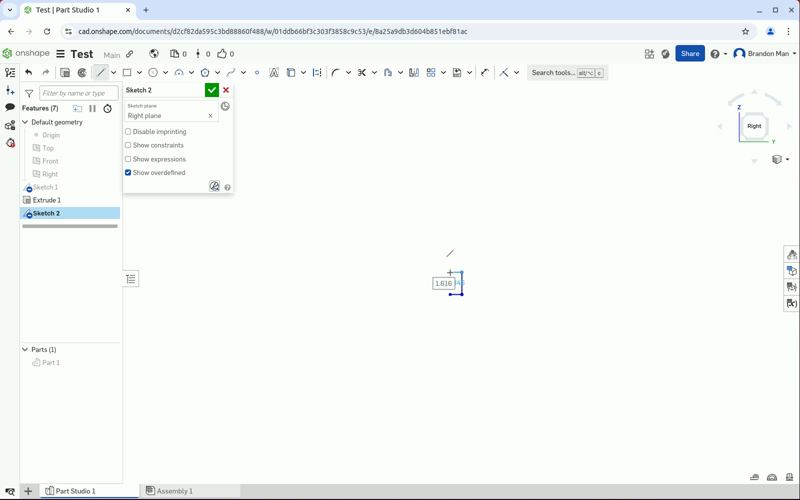
scroll(6)
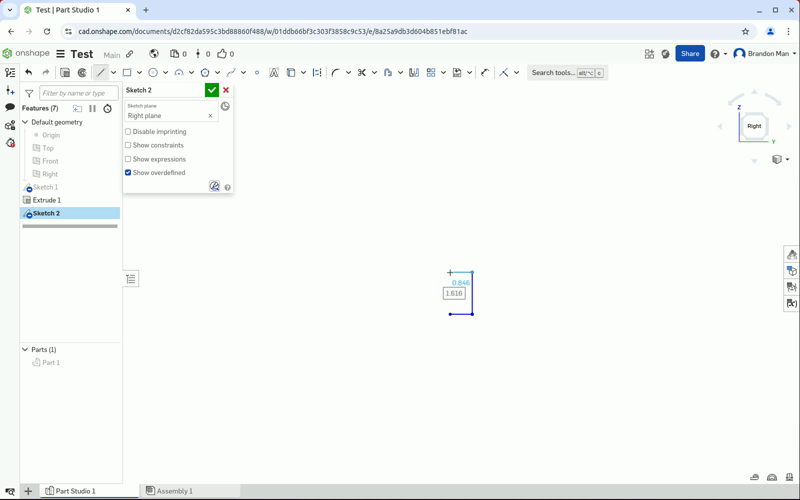
scroll(6)
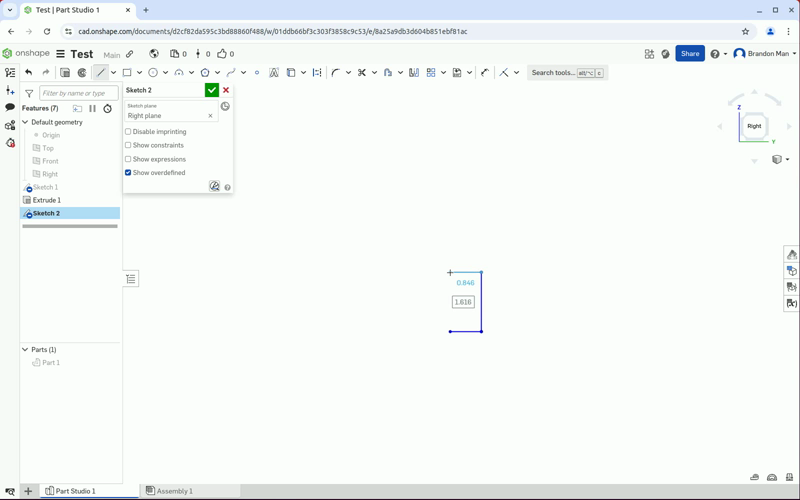
scroll(6)
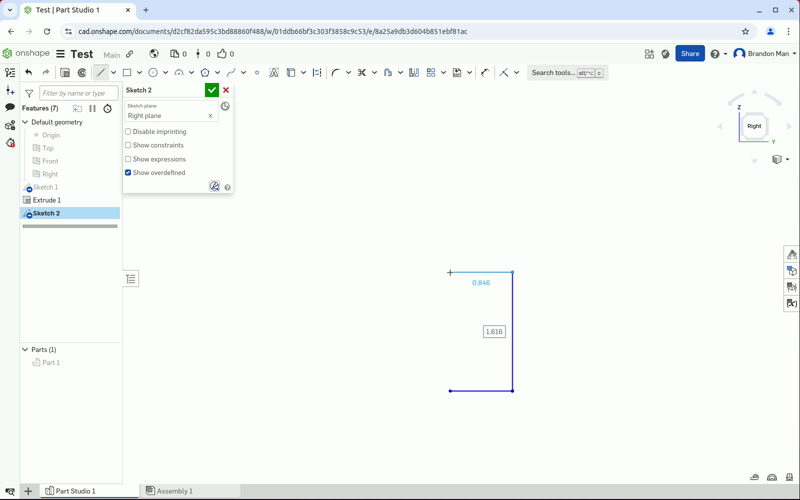
click(450, 272)
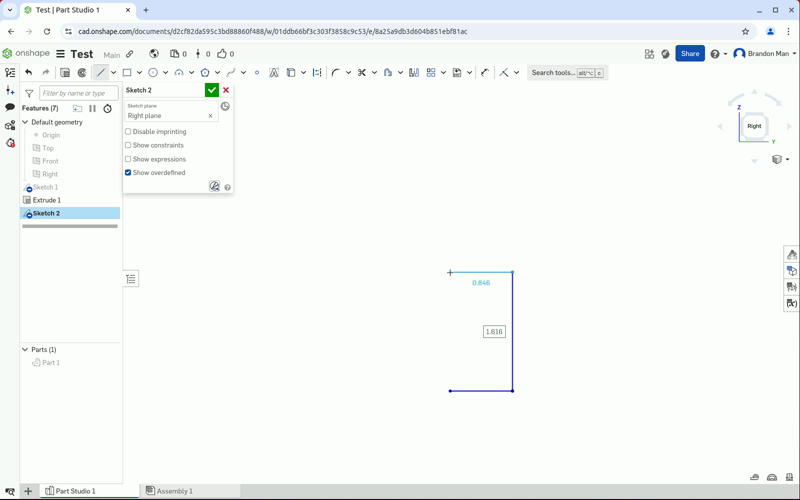
scroll(-6)
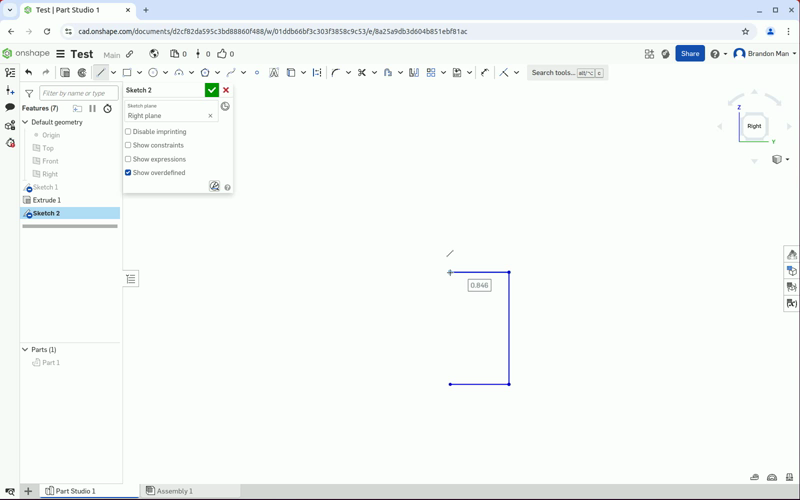
scroll(-6)
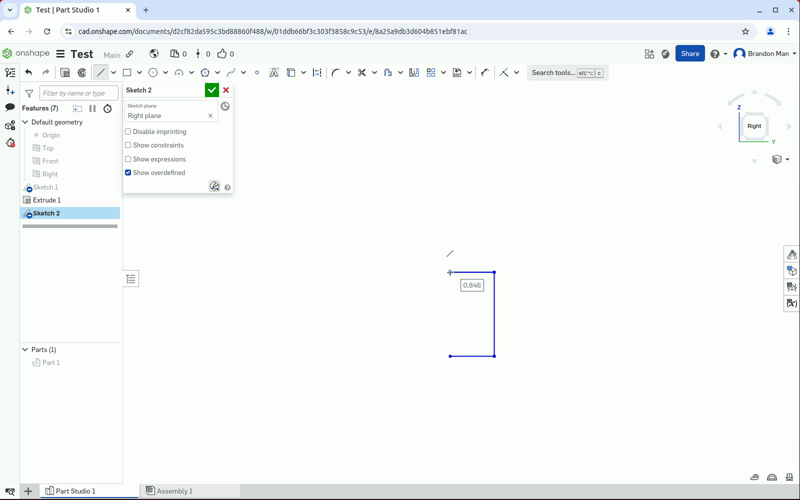
scroll(-6)
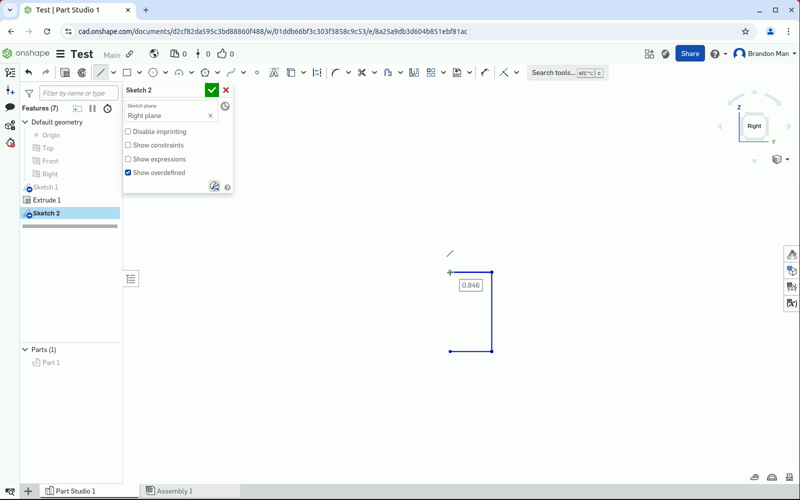
scroll(-6)
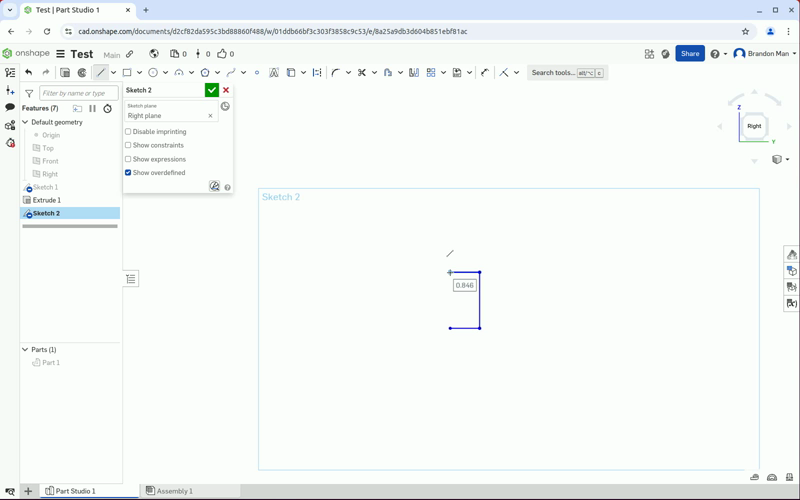
scroll(-6)
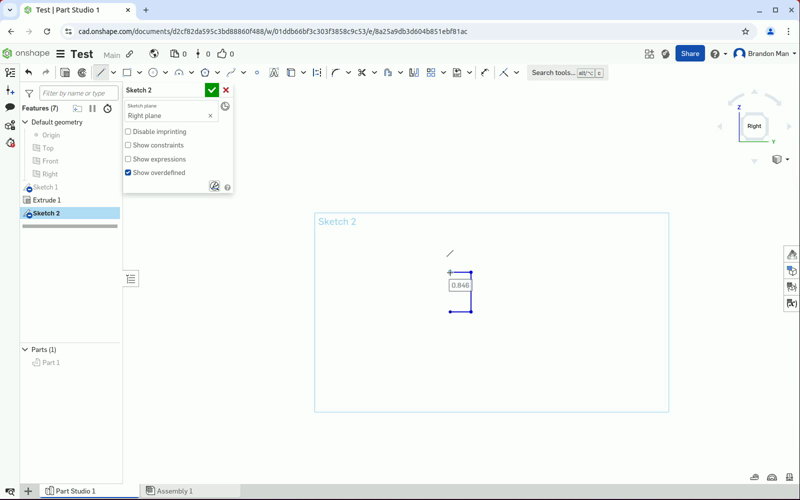
scroll(-6)
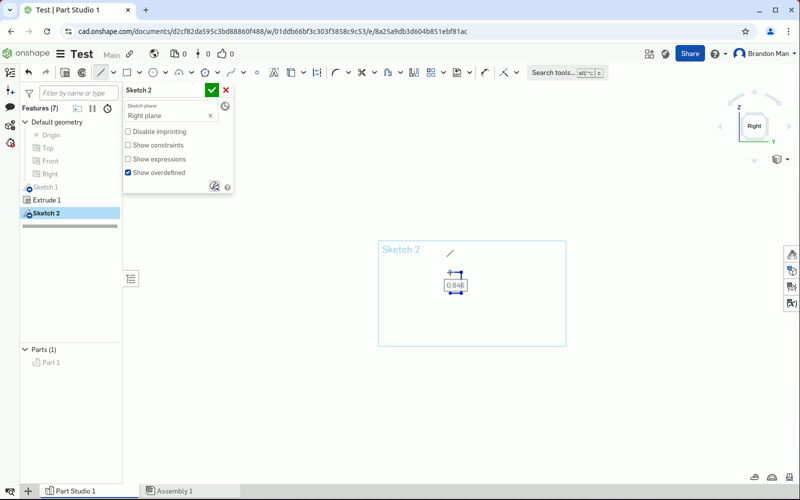
scroll(-6)
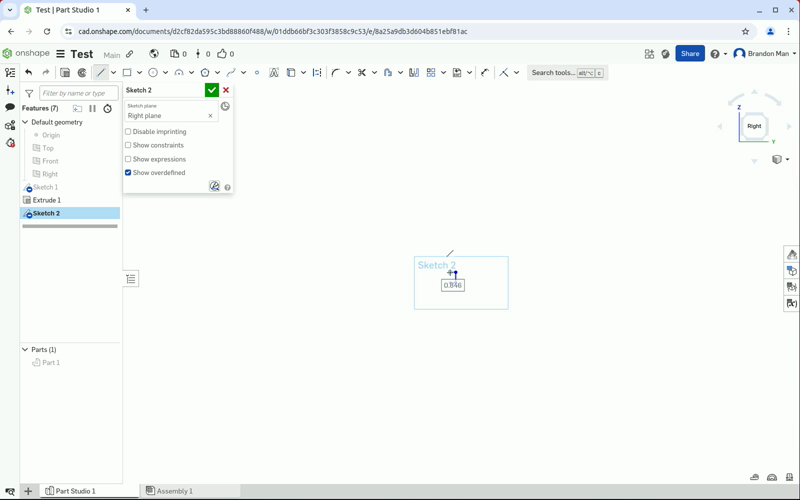
key_up(shift)
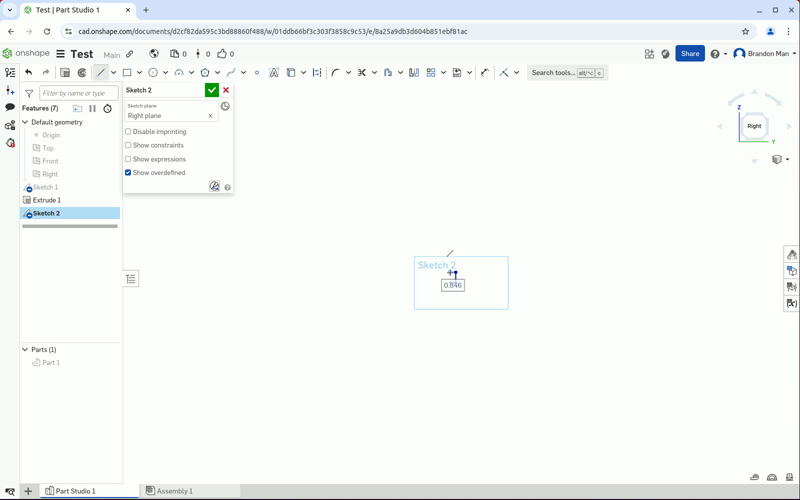
mouse_move(480, 272)
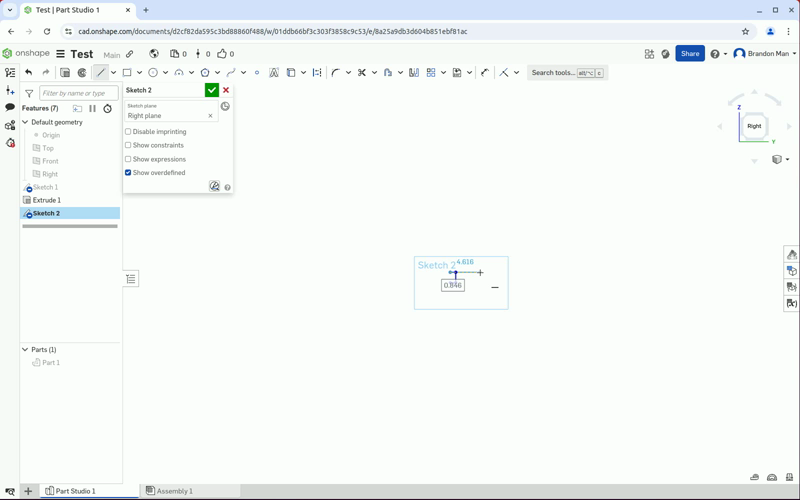
key_down(shift)
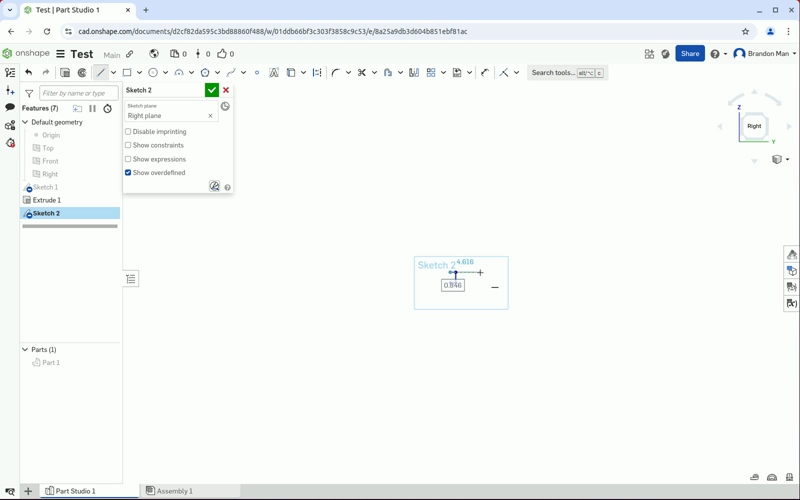
mouse_move(450, 282)
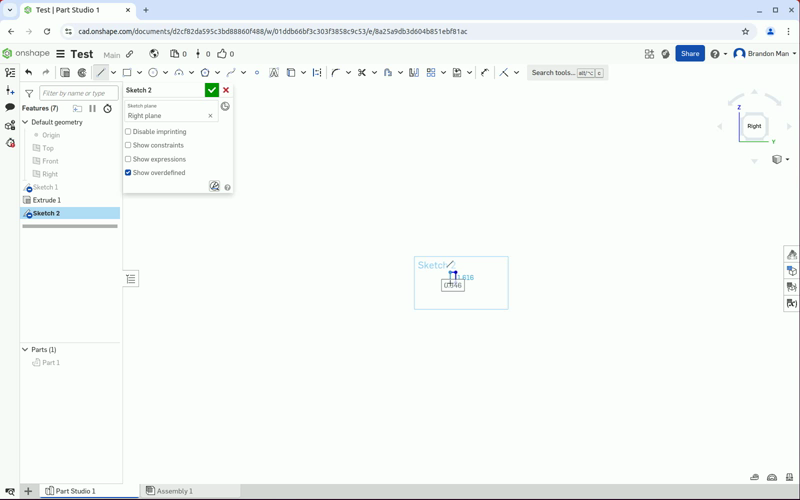
key_up(shift)
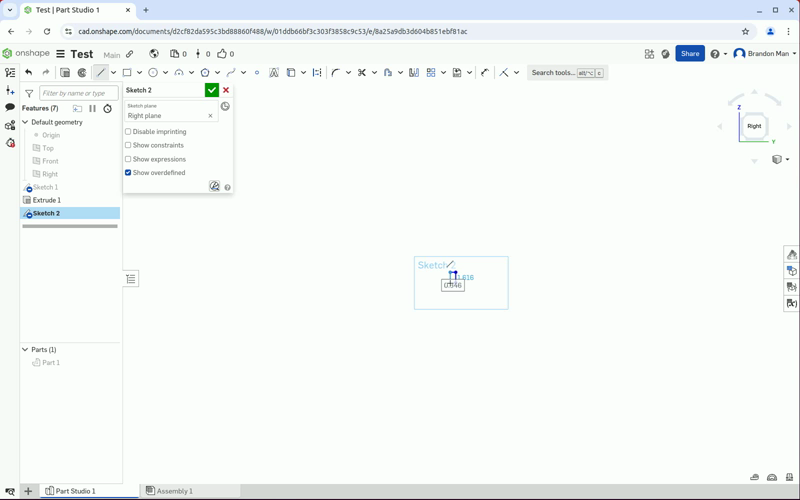
click(450, 282)
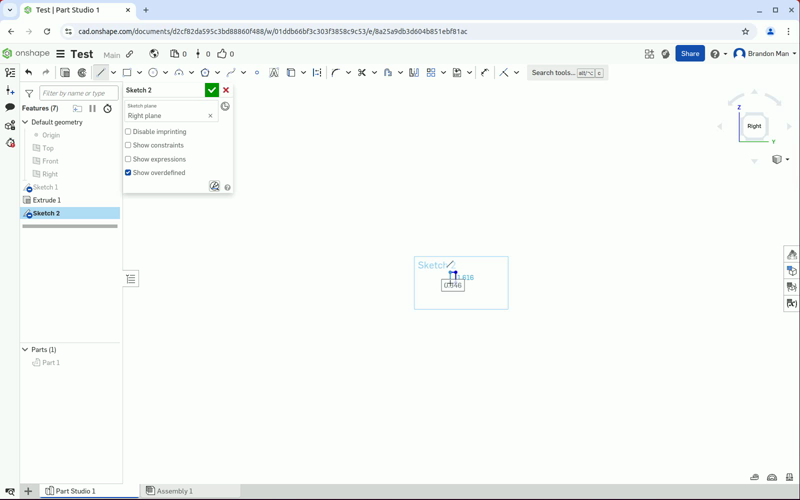
key(esc)
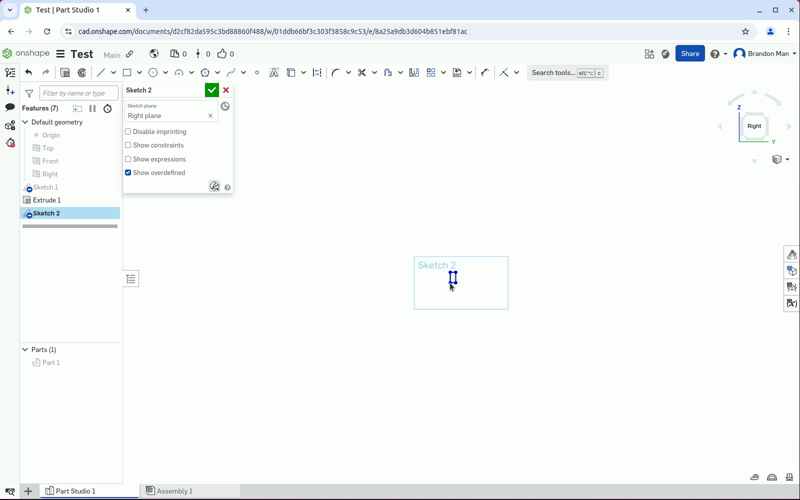
key(l)
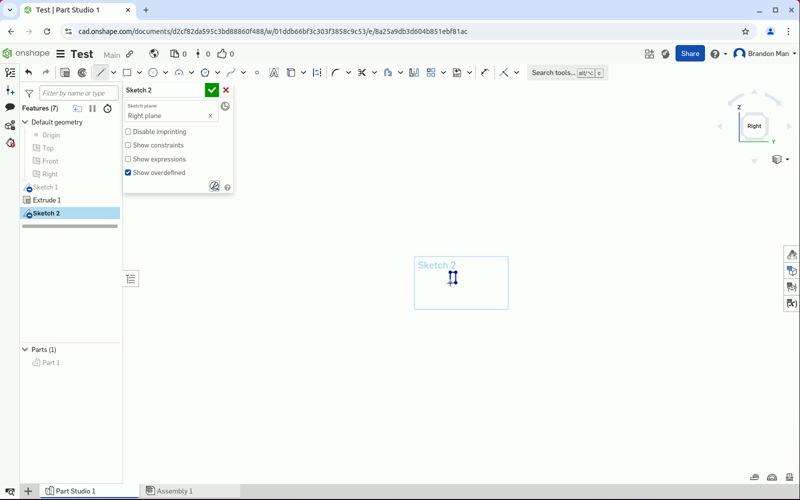
key_down(shift)
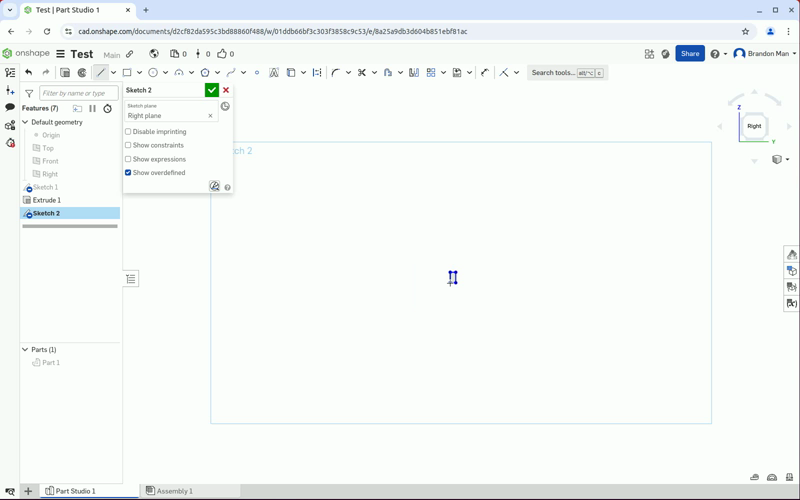
mouse_move(450, 282)
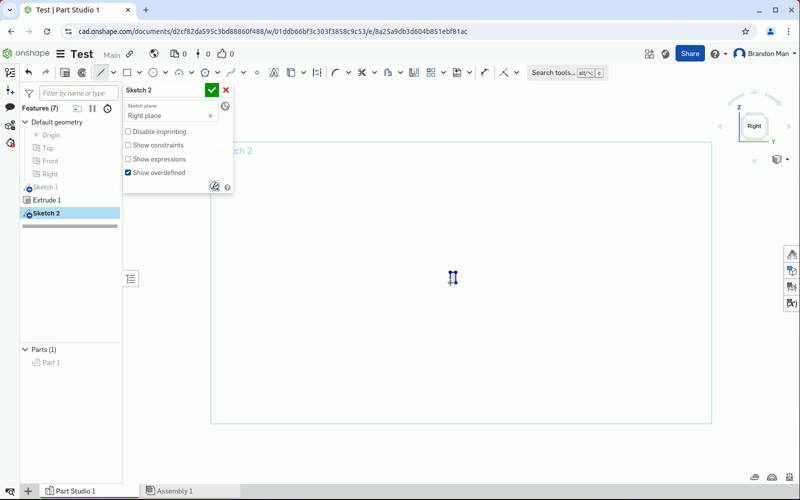
scroll(6)
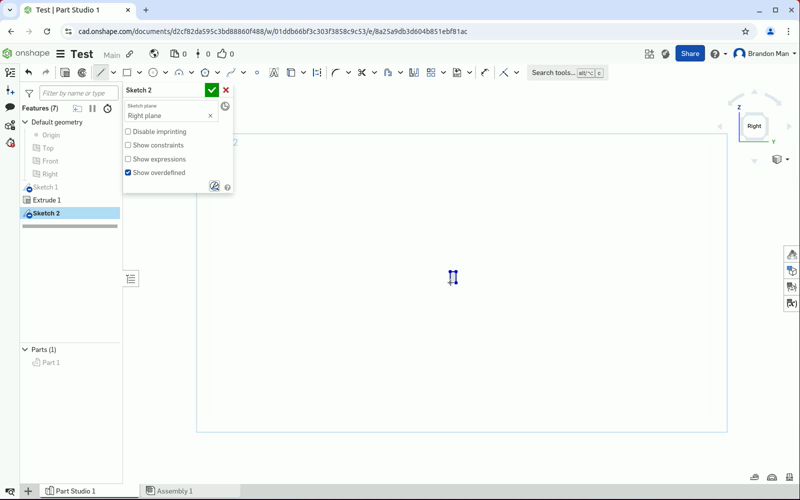
scroll(6)
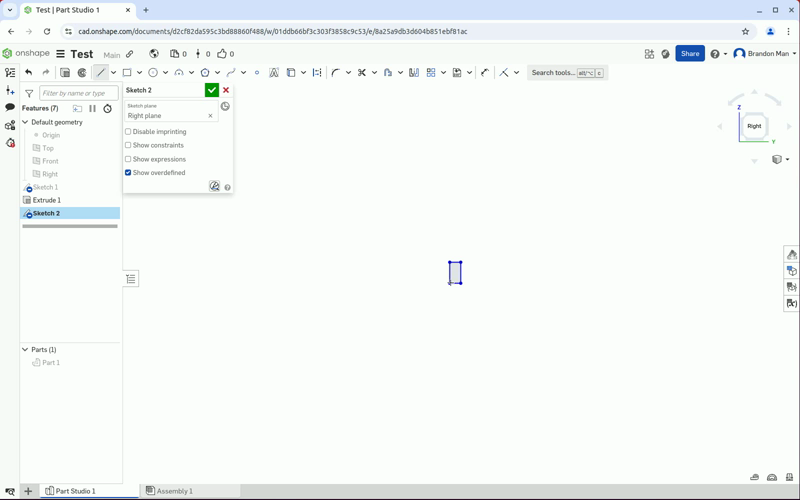
scroll(6)
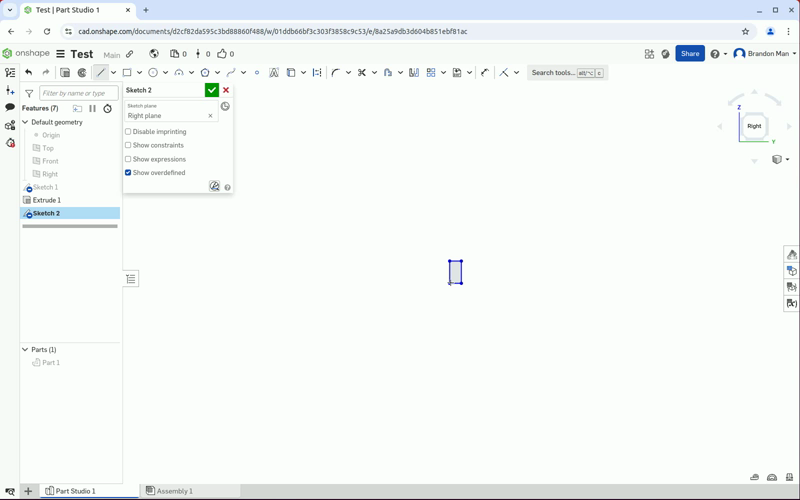
scroll(6)
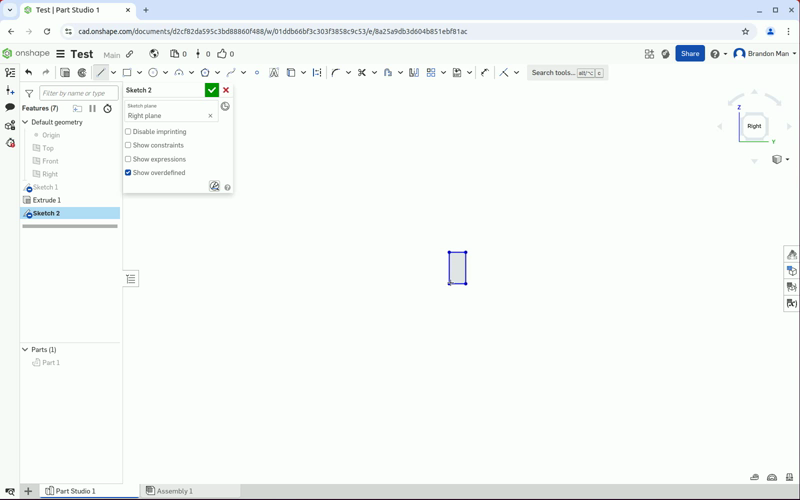
scroll(6)
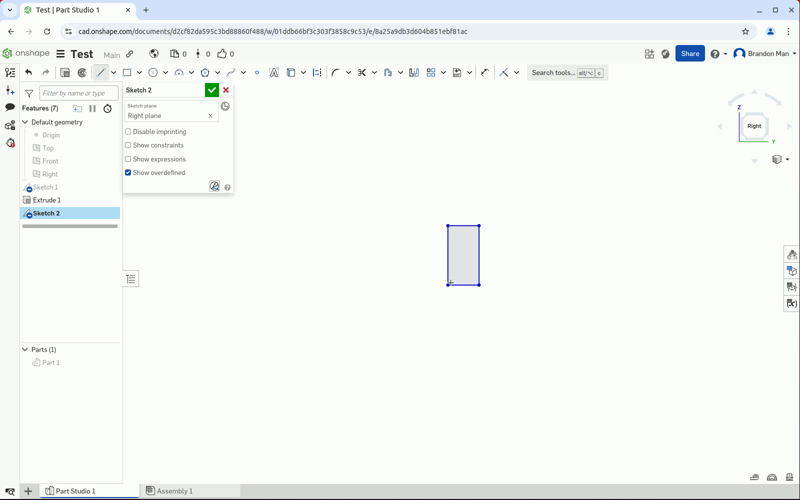
scroll(6)
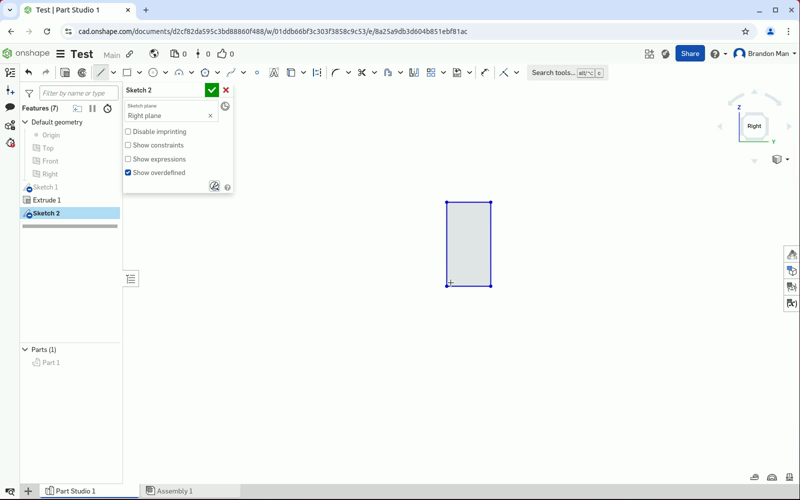
scroll(6)
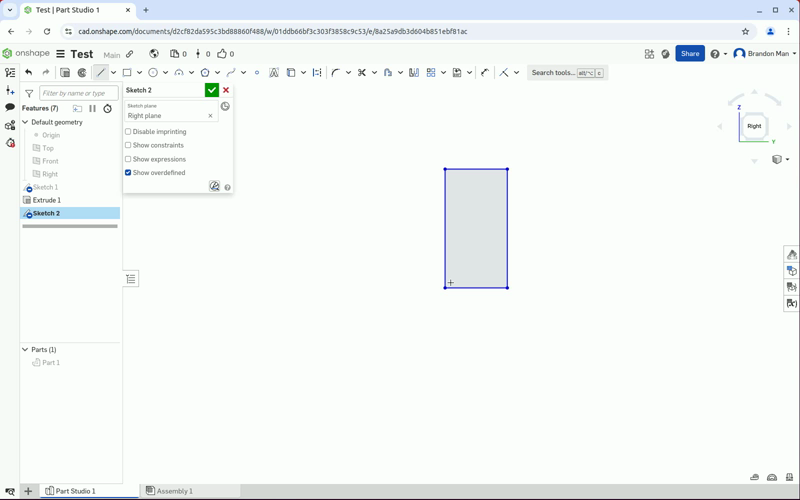
click(450, 282)
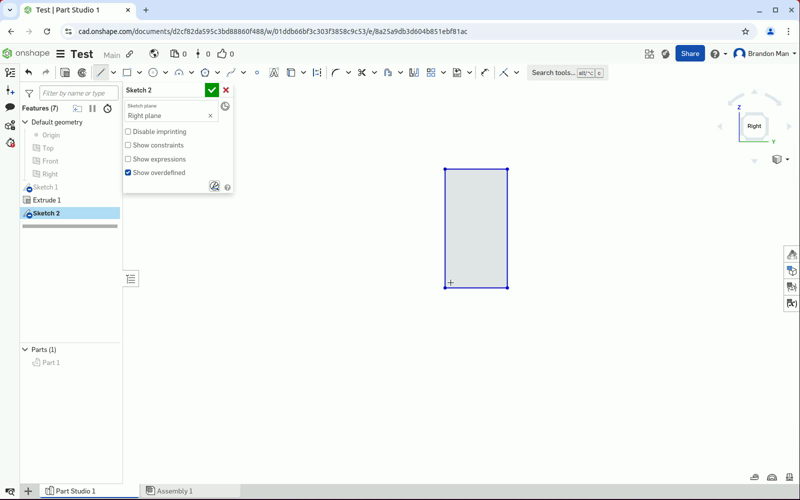
scroll(-6)
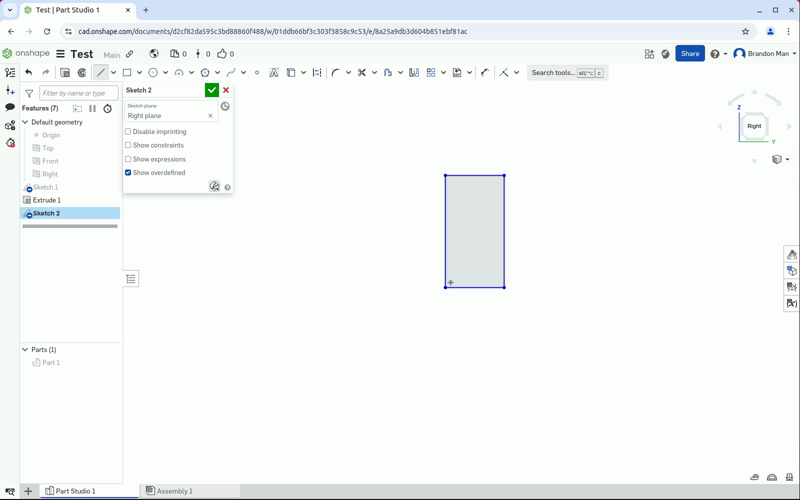
scroll(-6)
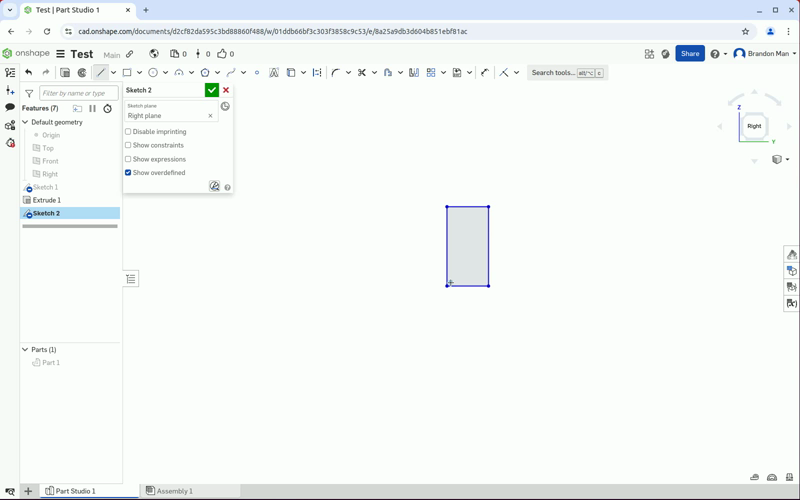
scroll(-6)
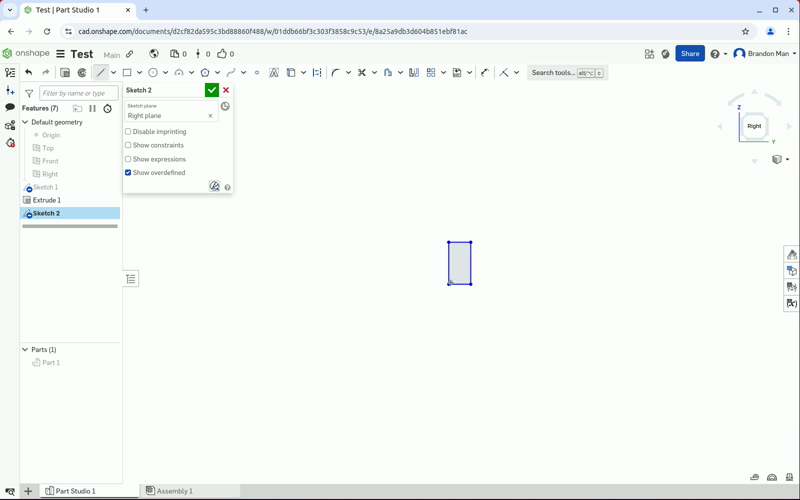
scroll(-6)
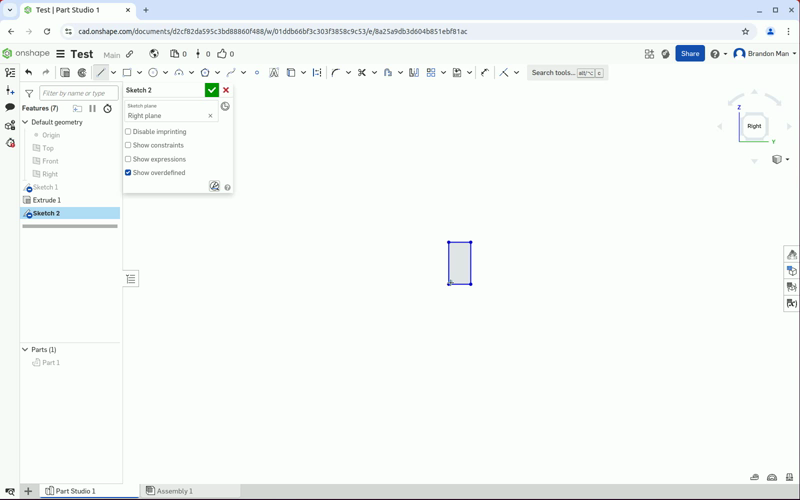
scroll(-6)
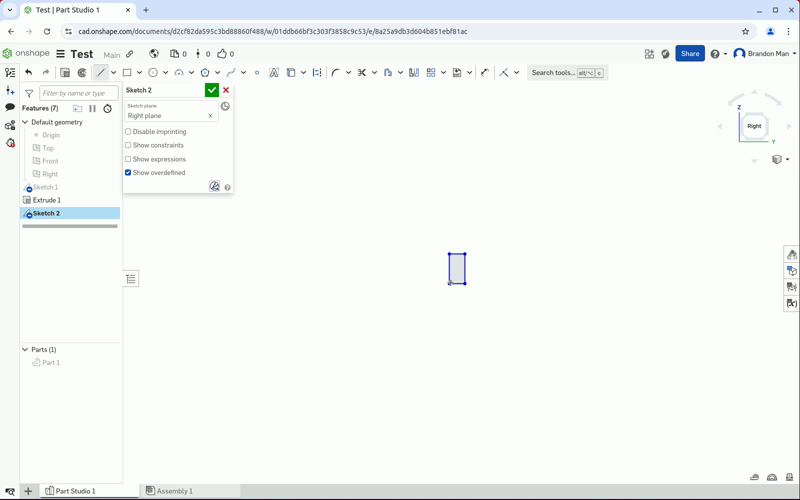
scroll(-6)
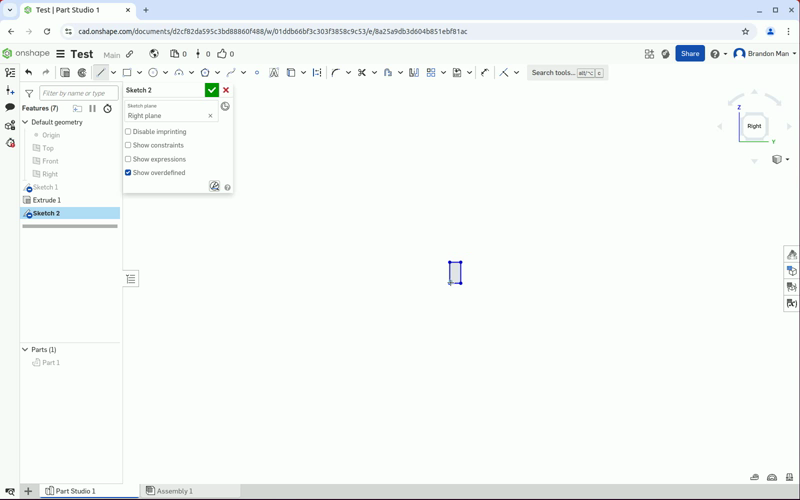
scroll(-6)
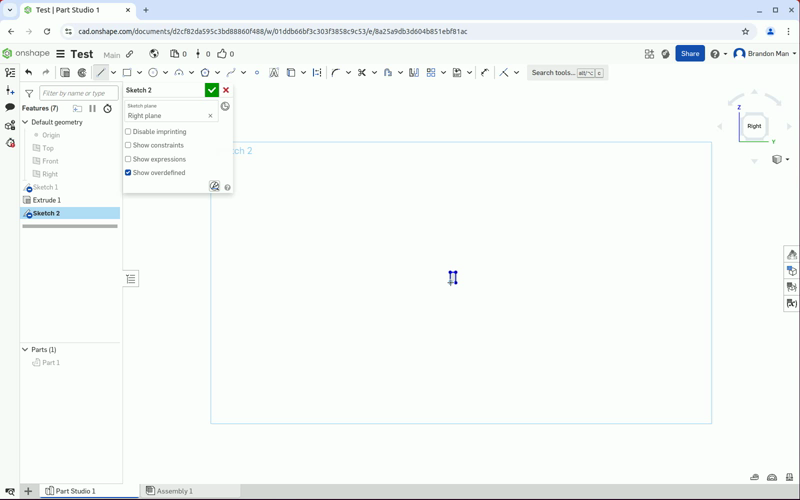
key_up(shift)
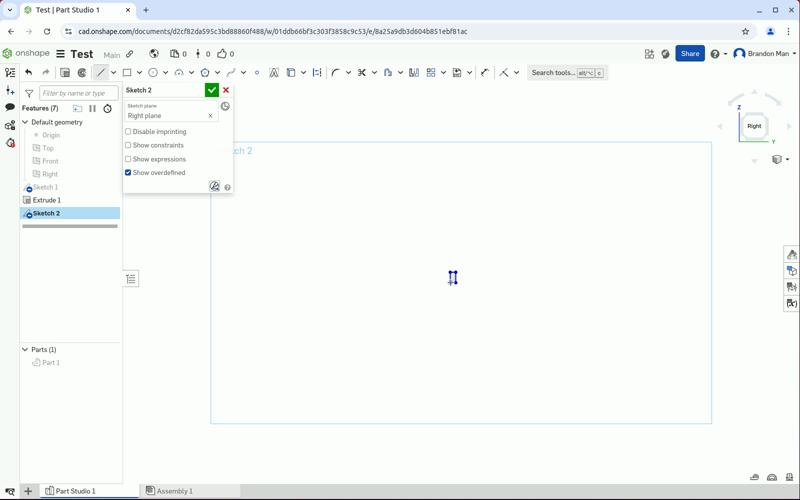
key_down(shift)
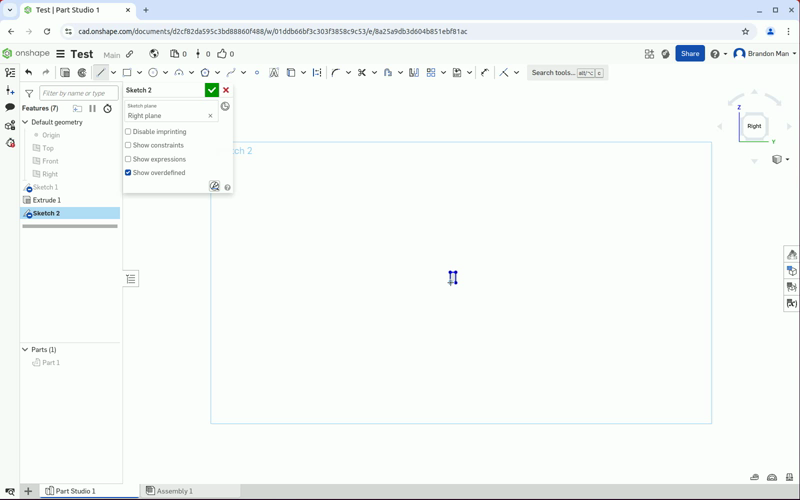
mouse_move(480, 282)
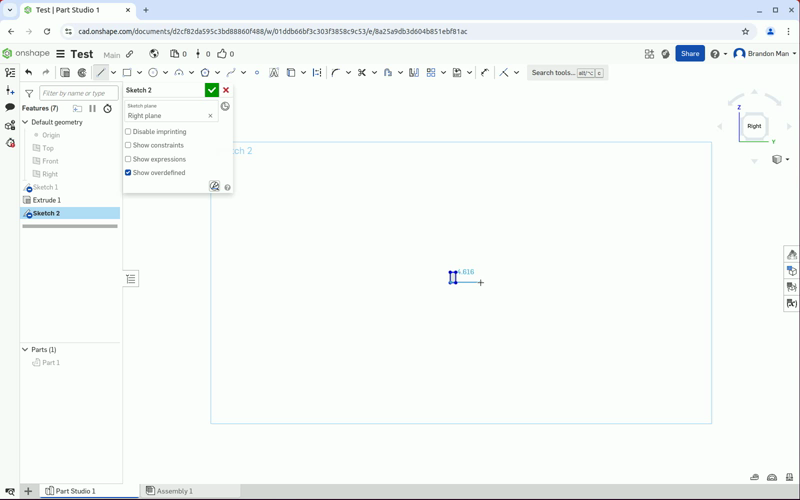
mouse_move(455, 282)
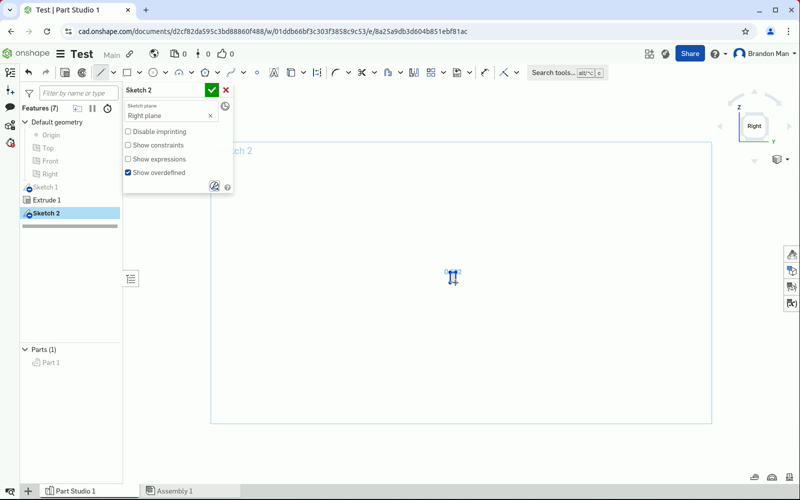
scroll(6)
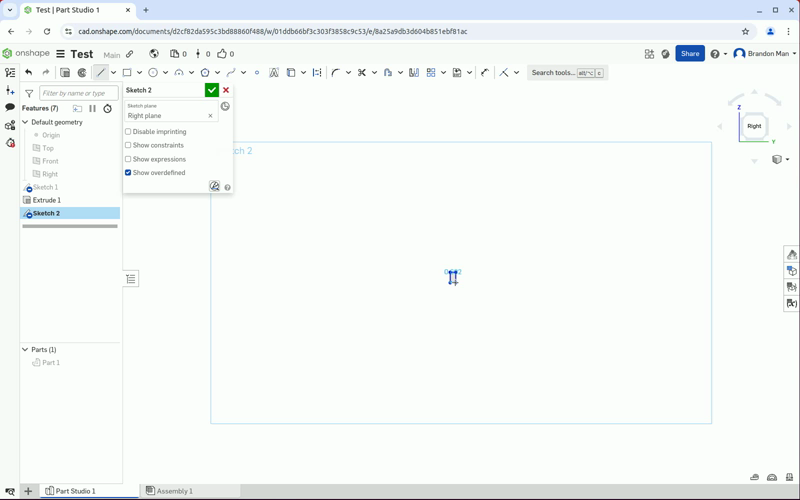
scroll(6)
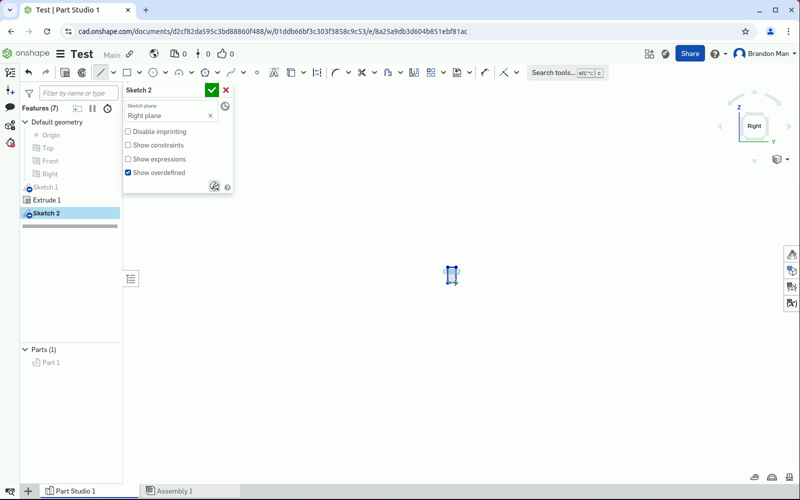
scroll(6)
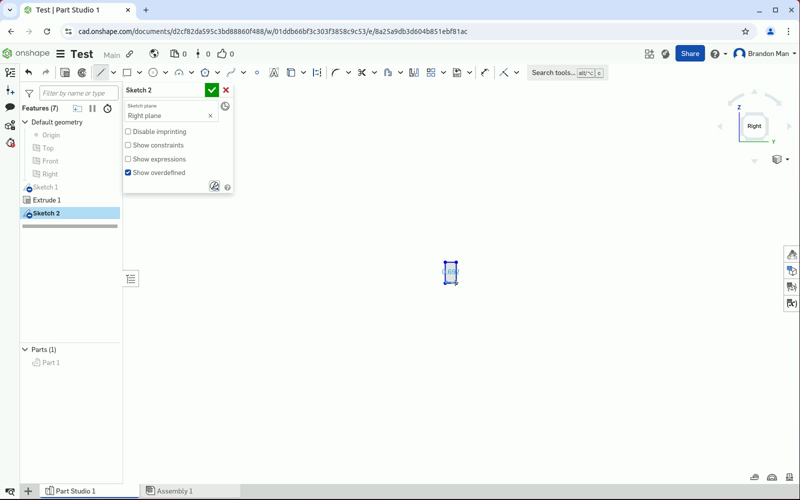
scroll(6)
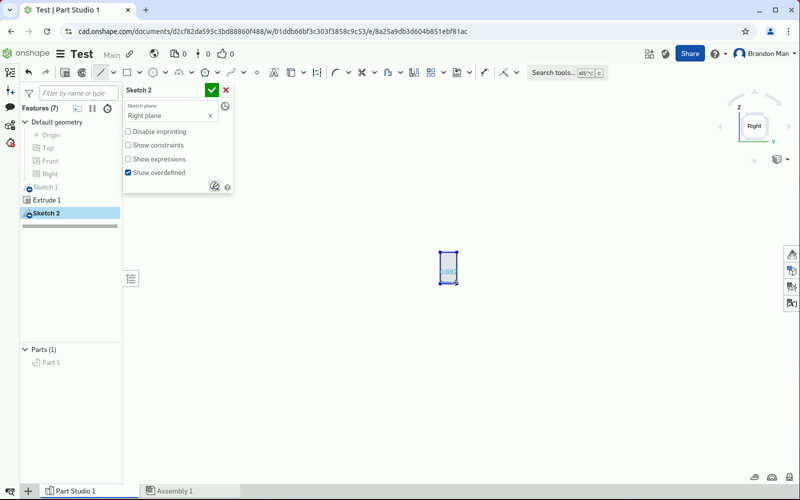
scroll(6)
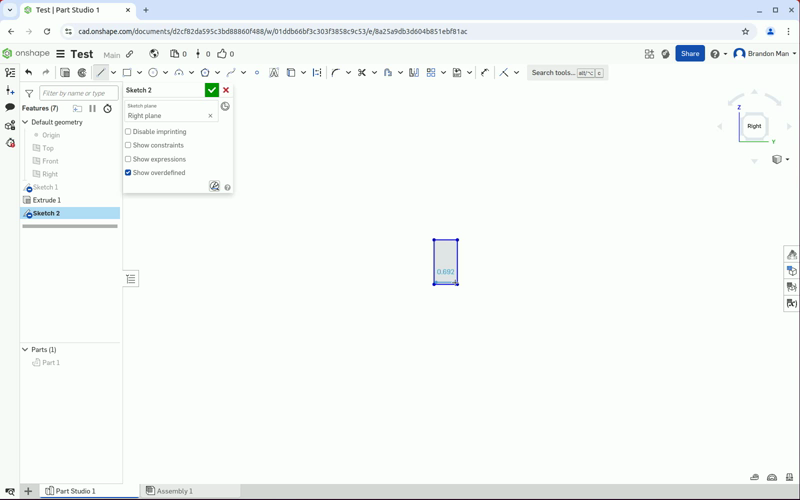
scroll(6)
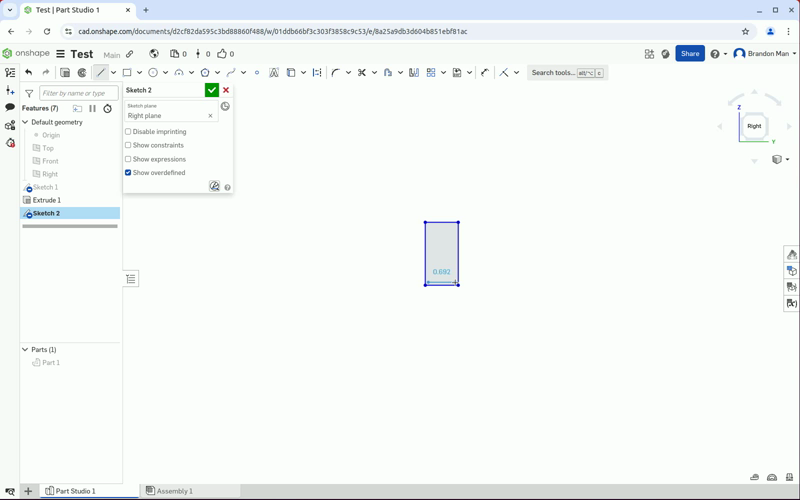
scroll(6)
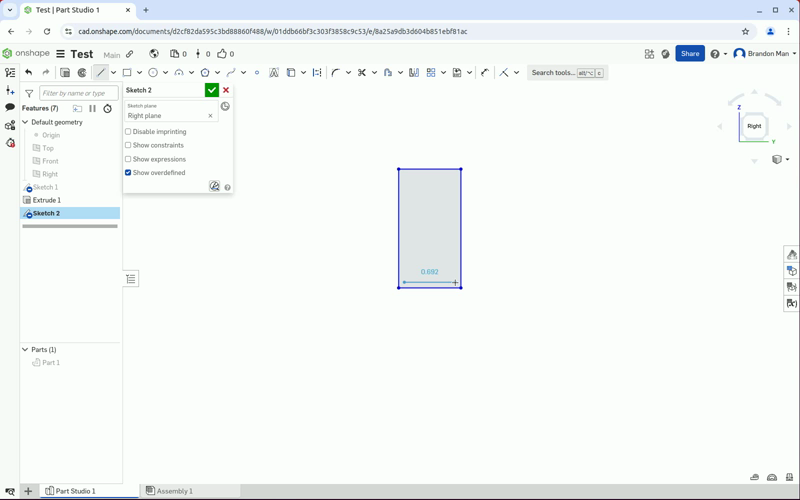
click(455, 282)
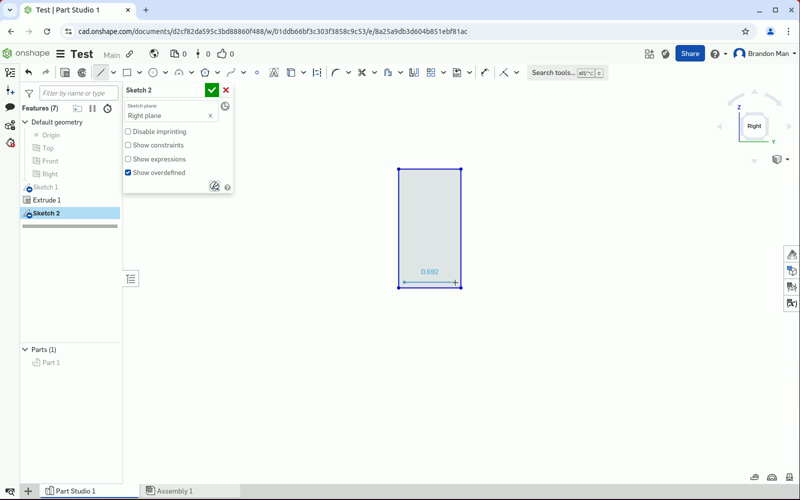
scroll(-6)
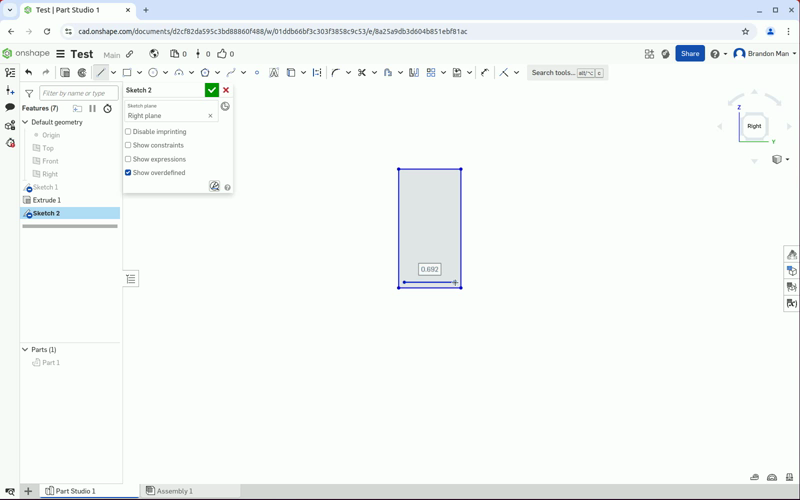
scroll(-6)
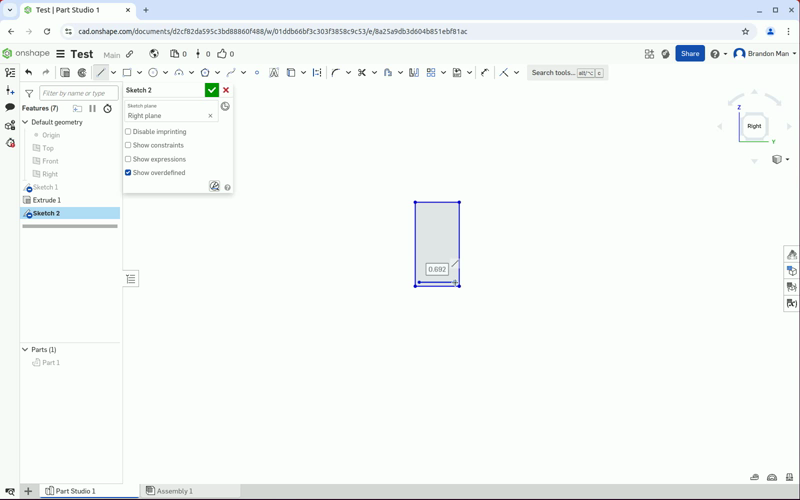
scroll(-6)
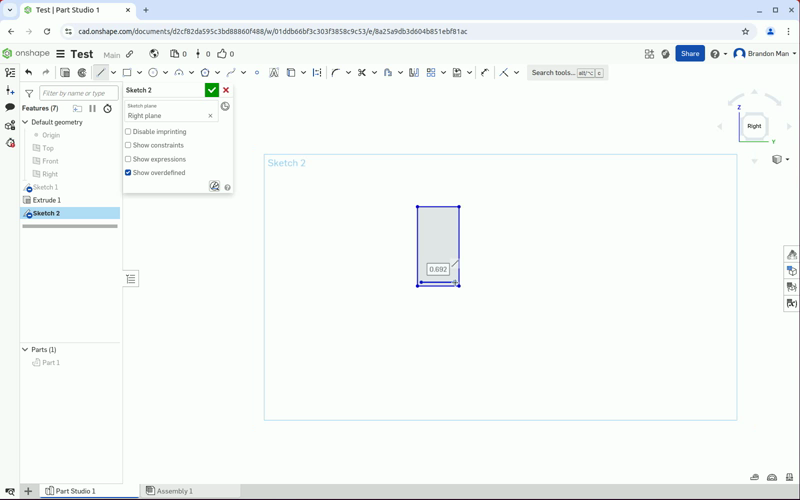
scroll(-6)
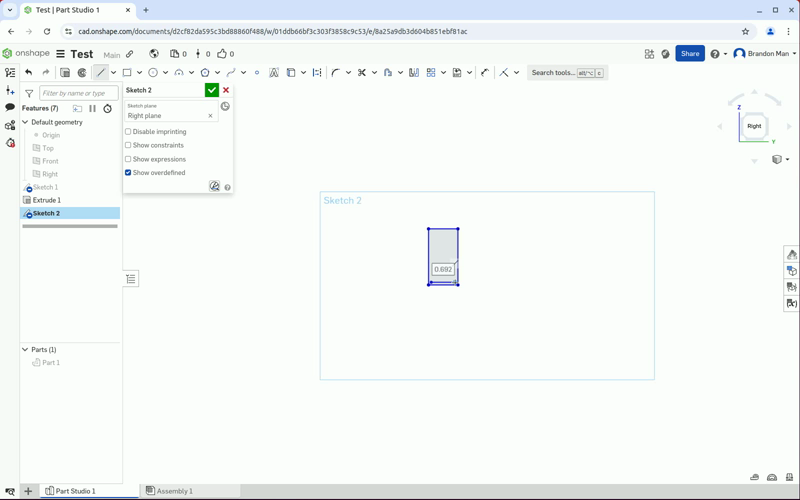
scroll(-6)
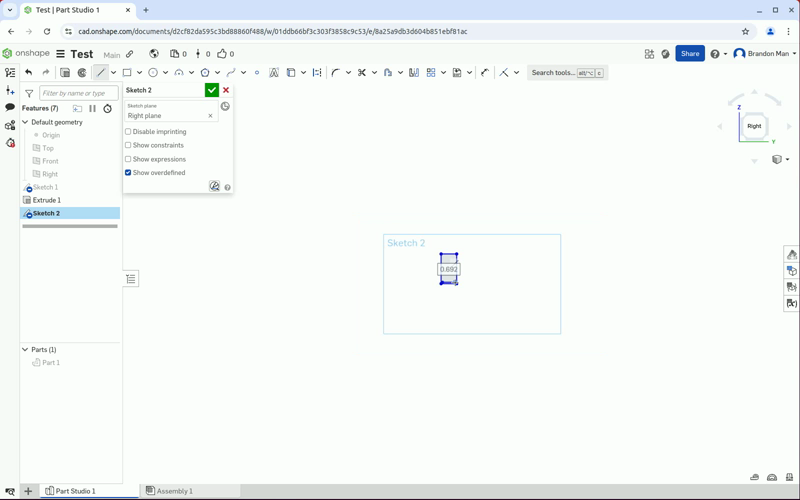
scroll(-6)
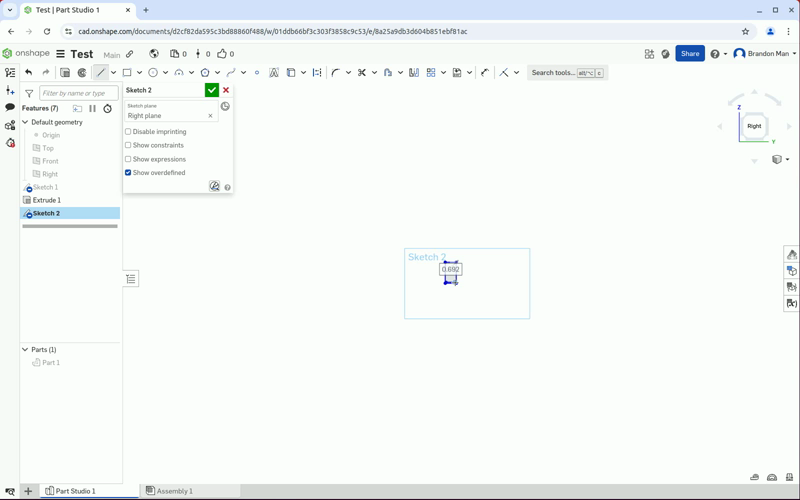
scroll(-6)
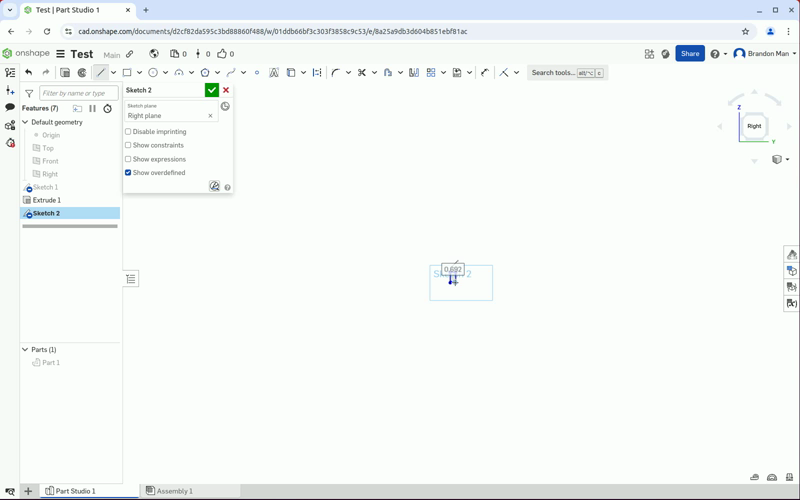
key_up(shift)
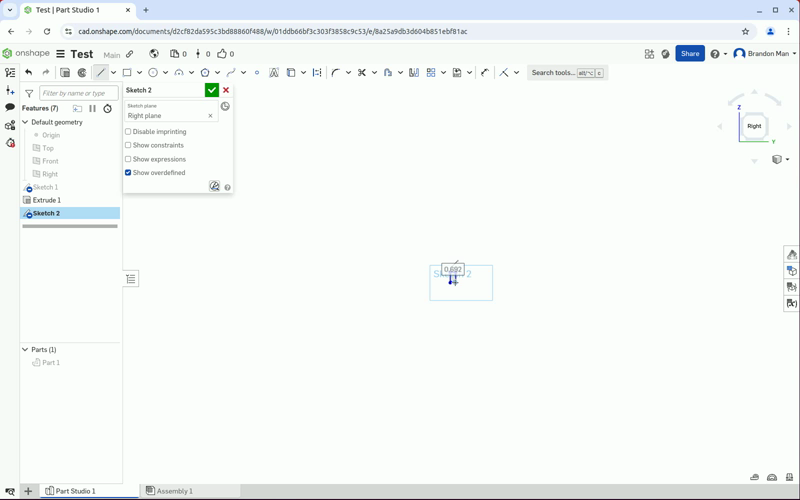
key_down(shift)
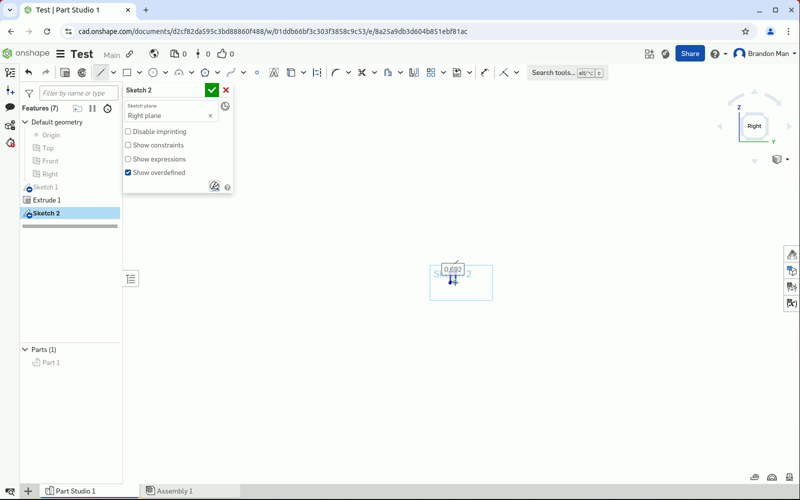
mouse_move(485, 282)
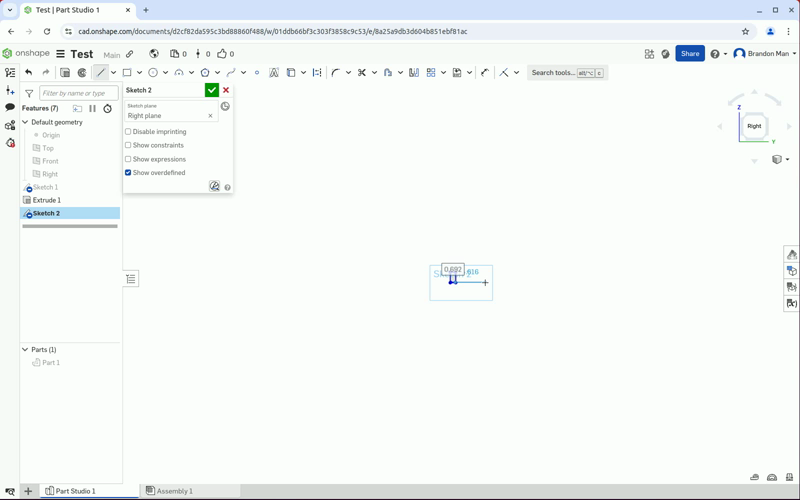
mouse_move(455, 273)
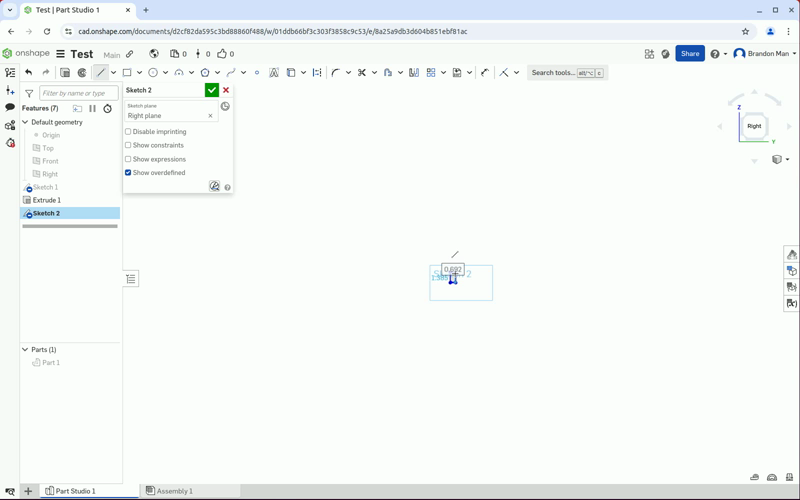
scroll(6)
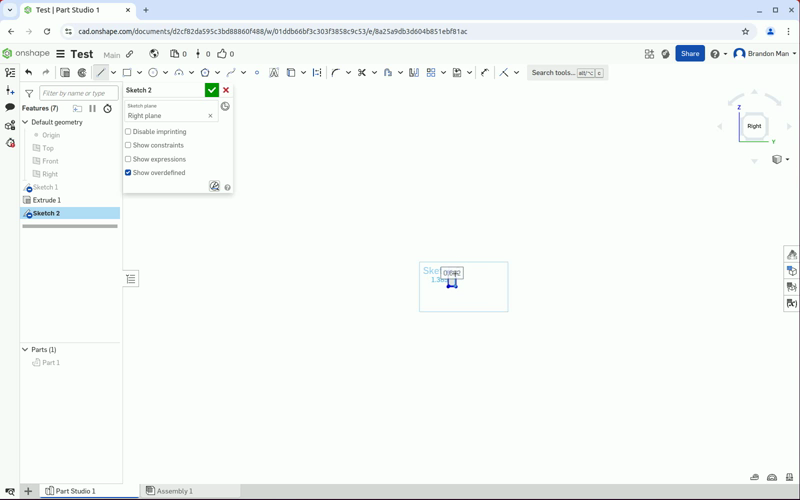
scroll(6)
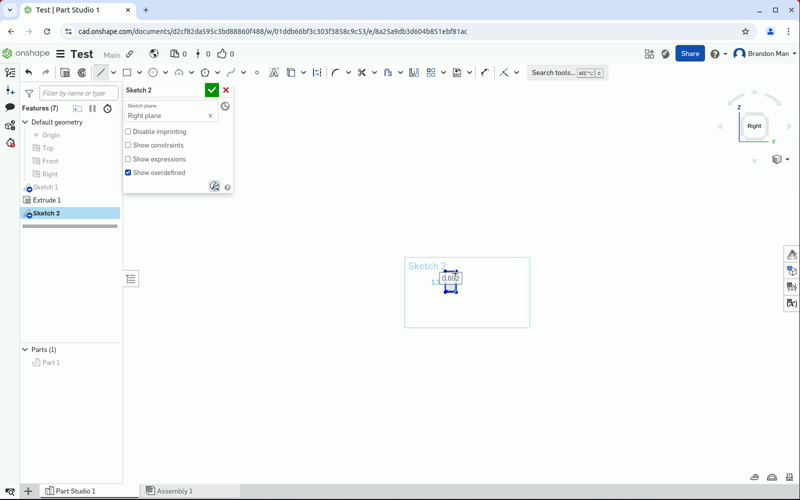
scroll(6)
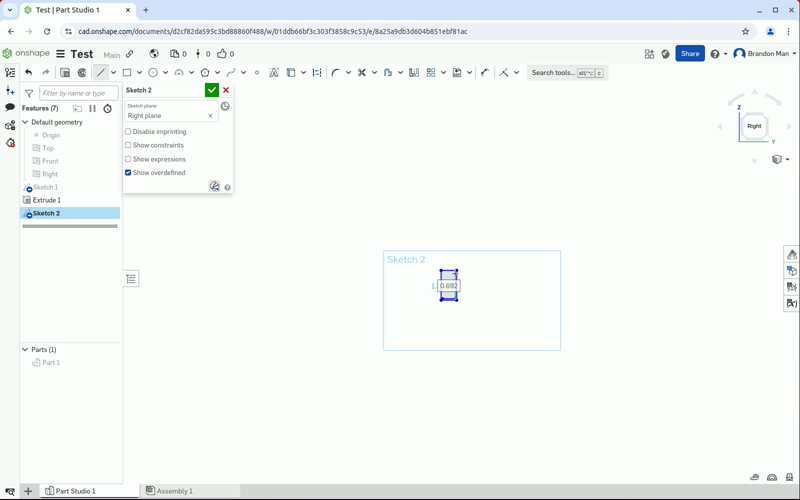
scroll(6)
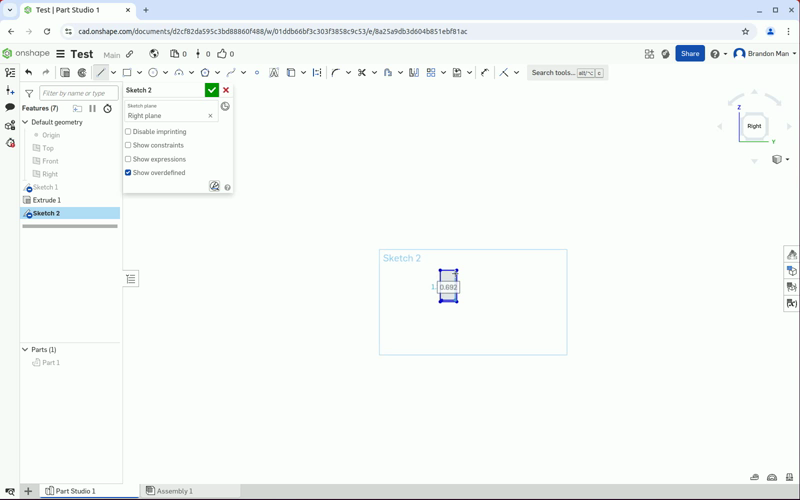
scroll(6)
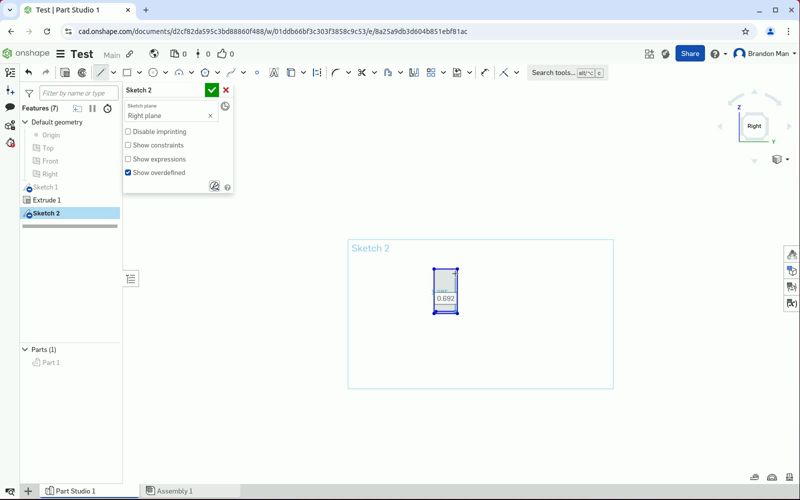
scroll(6)
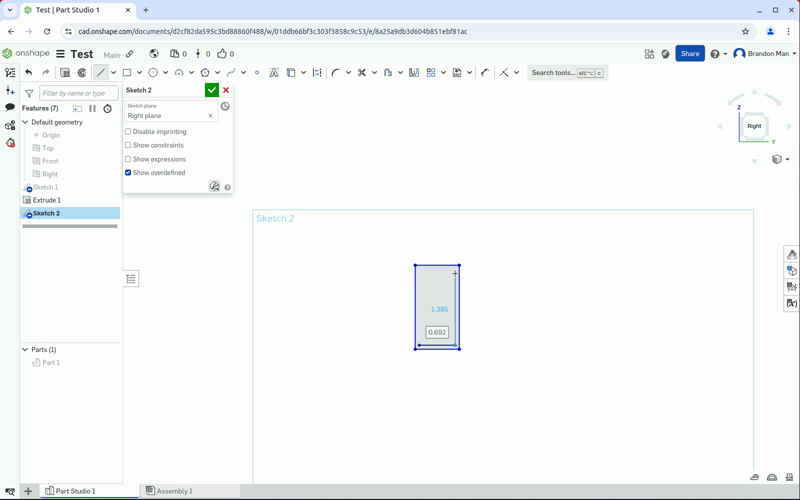
scroll(6)
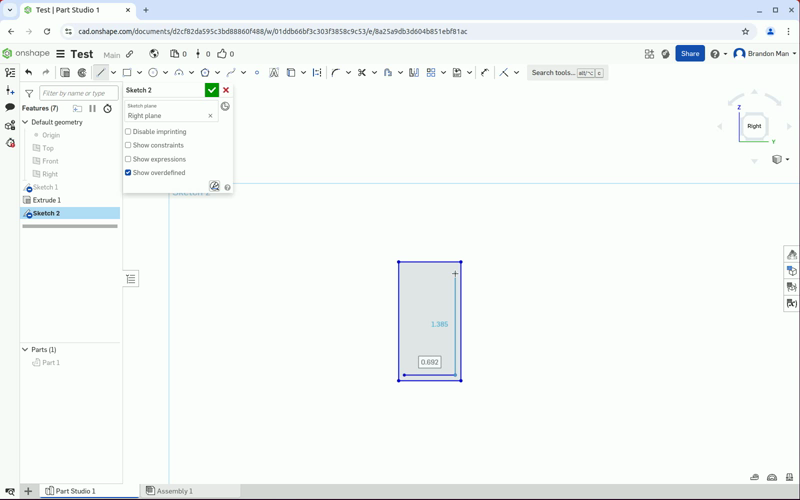
click(455, 273)
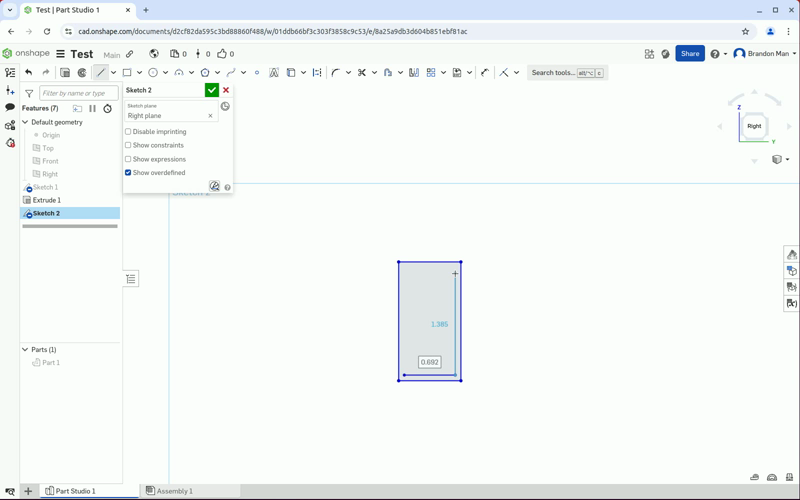
scroll(-6)
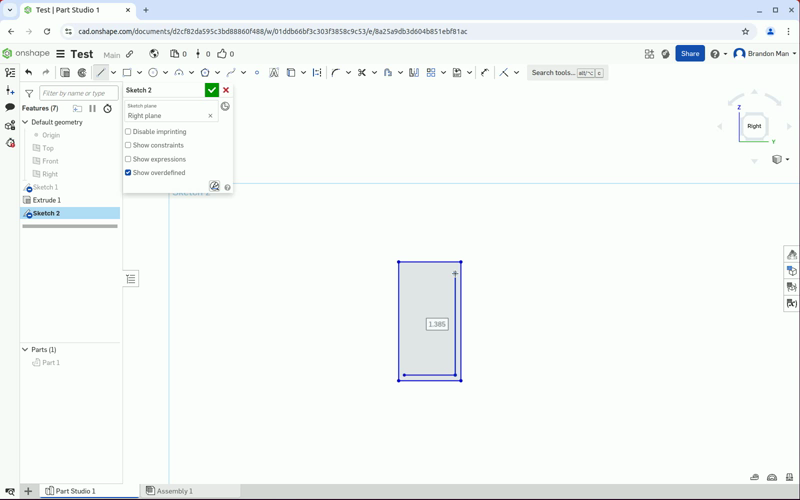
scroll(-6)
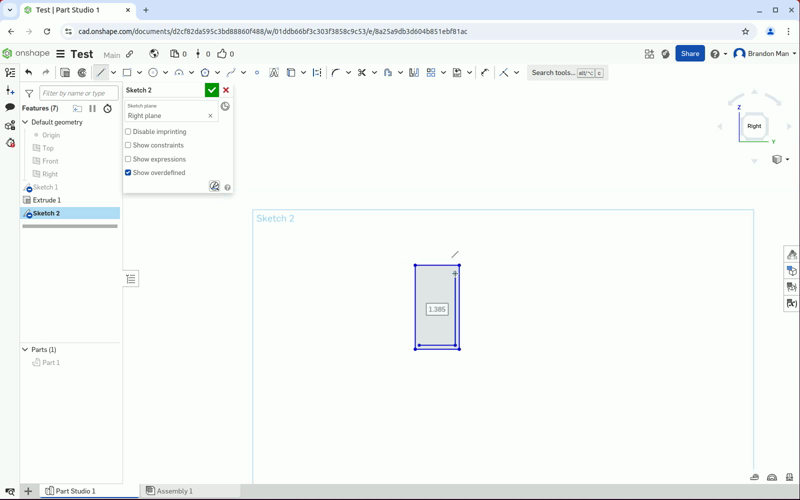
scroll(-6)
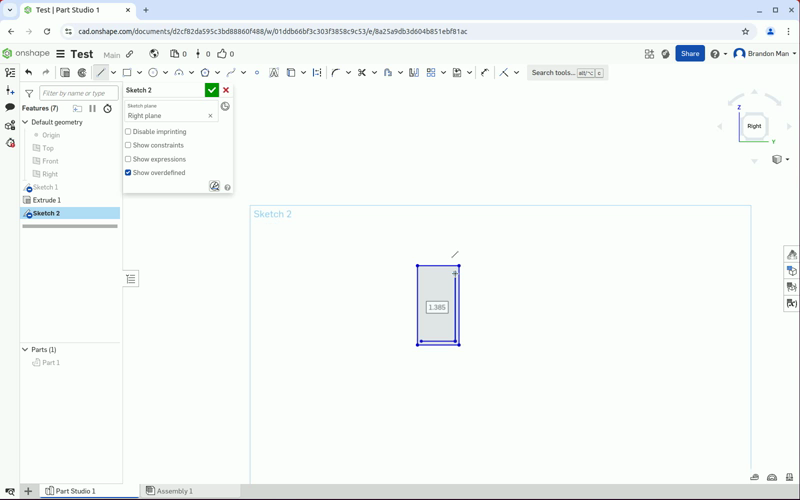
scroll(-6)
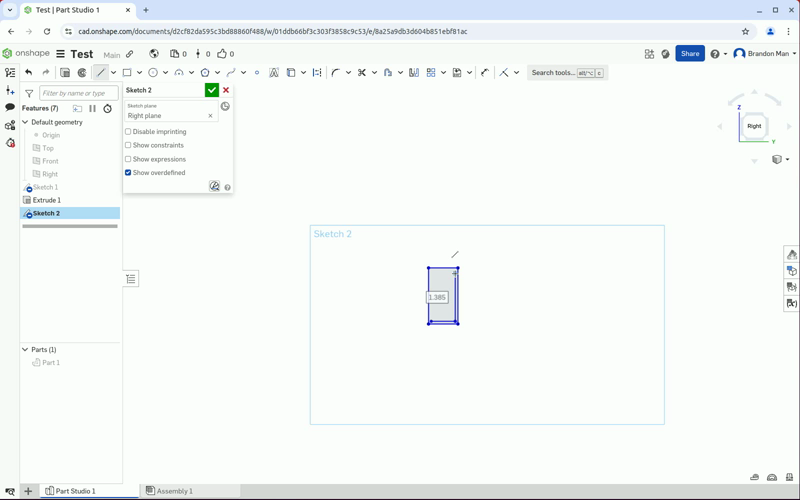
scroll(-6)
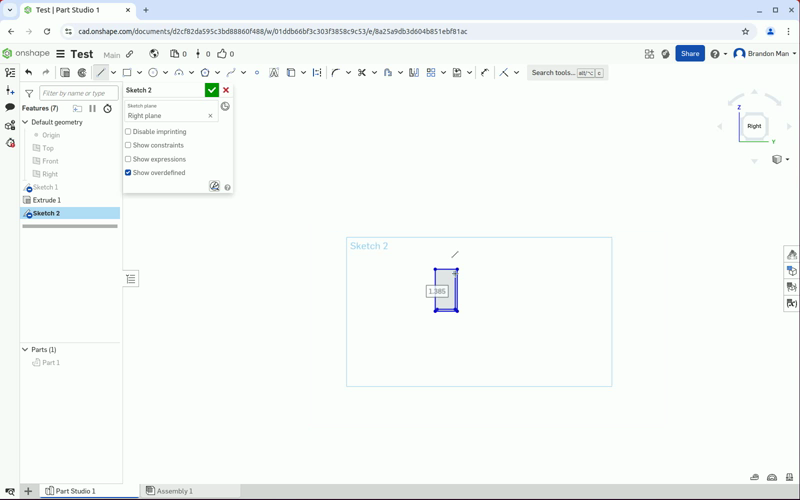
scroll(-6)
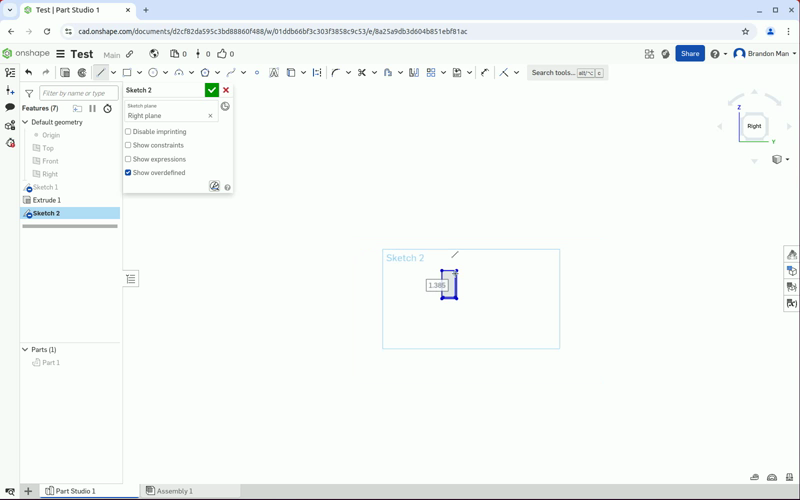
scroll(-6)
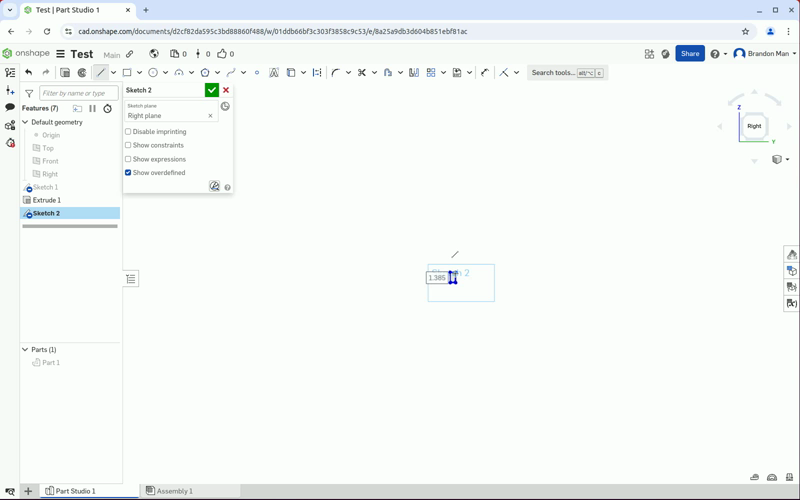
key_up(shift)
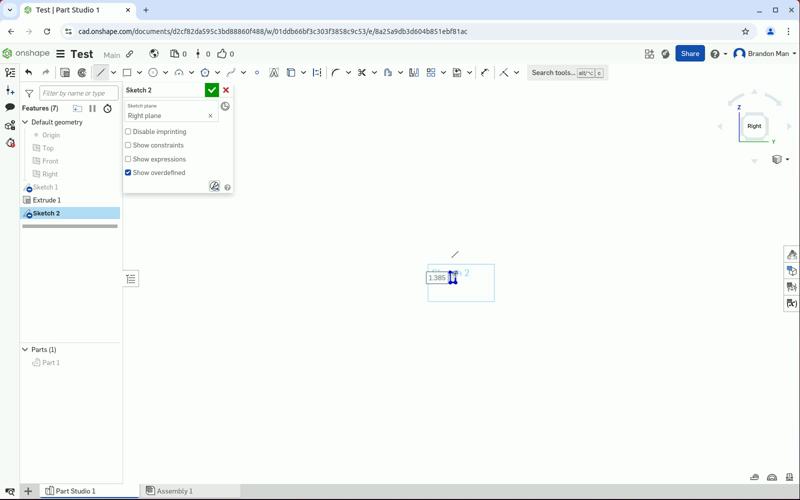
key_down(shift)
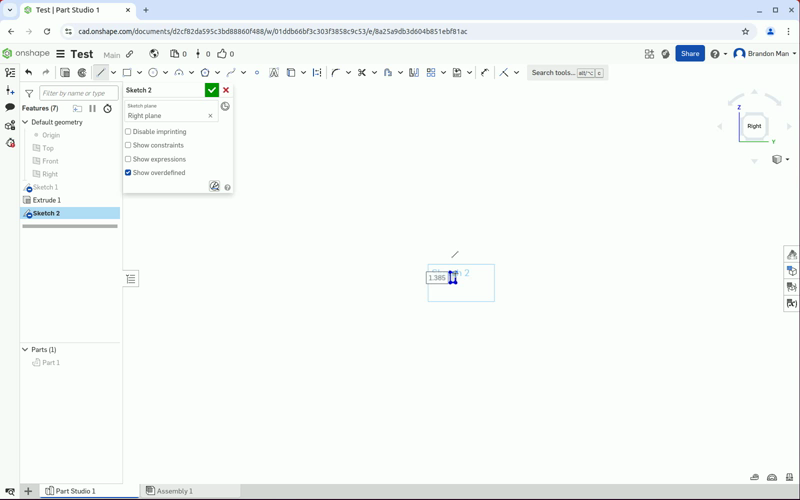
mouse_move(485, 273)
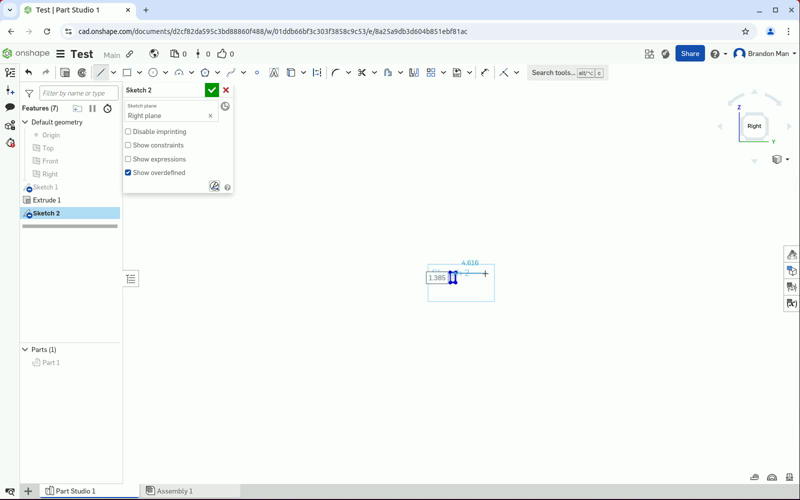
mouse_move(450, 273)
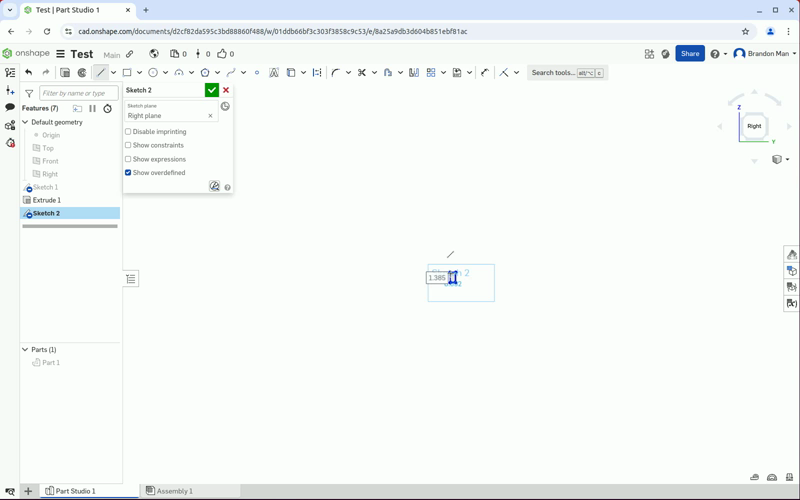
scroll(6)
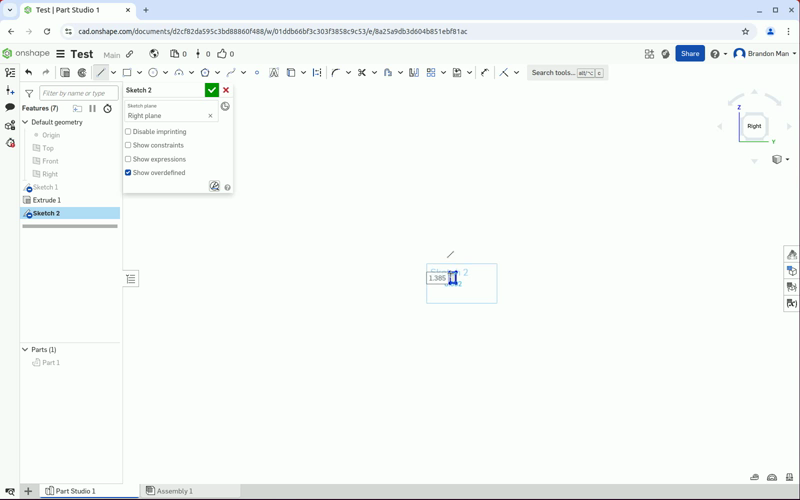
scroll(6)
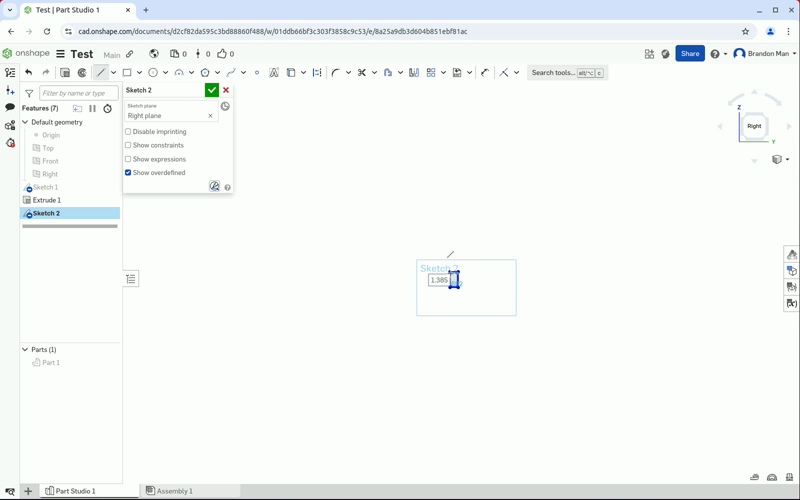
scroll(6)
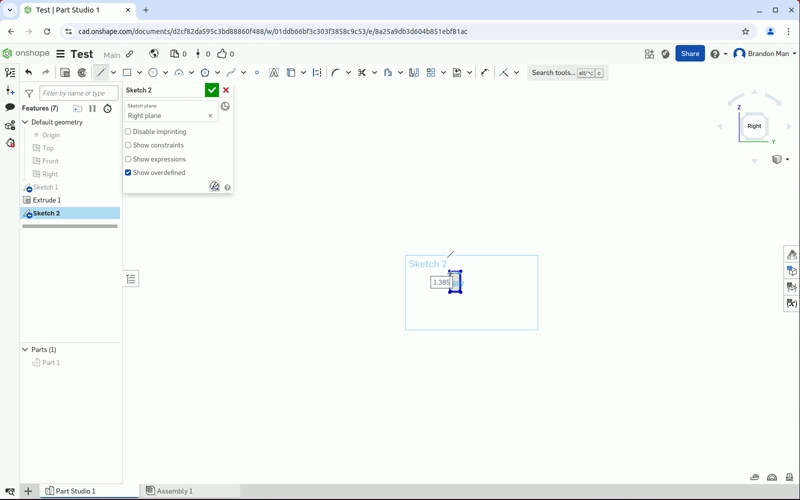
scroll(6)
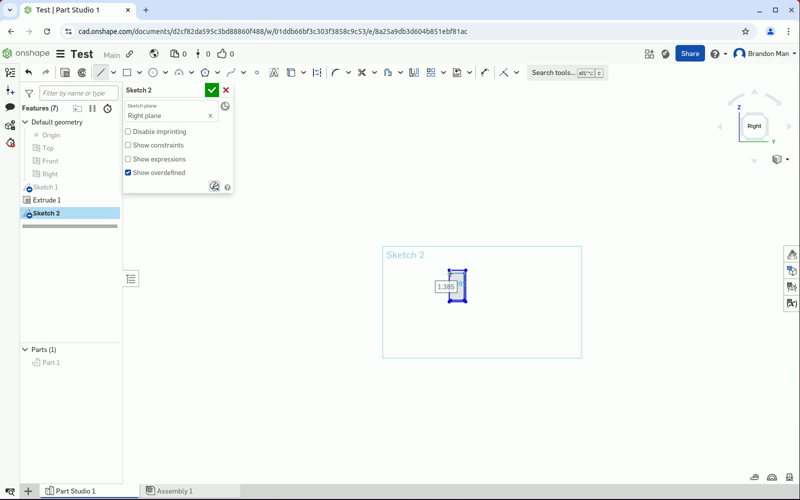
scroll(6)
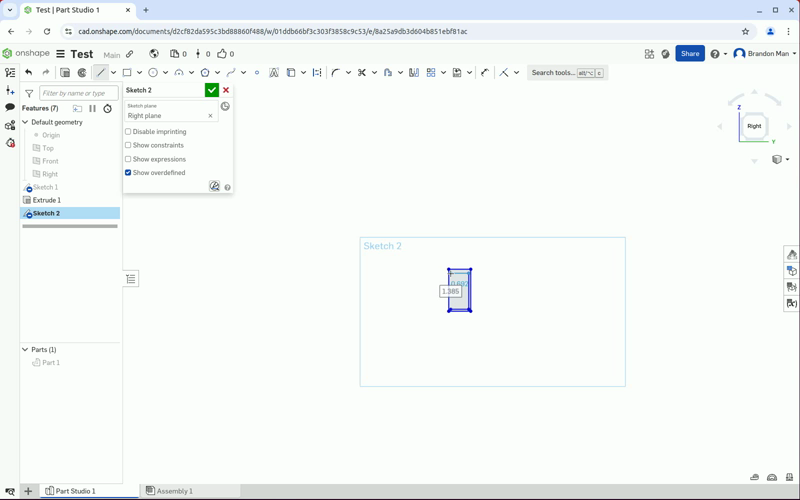
scroll(6)
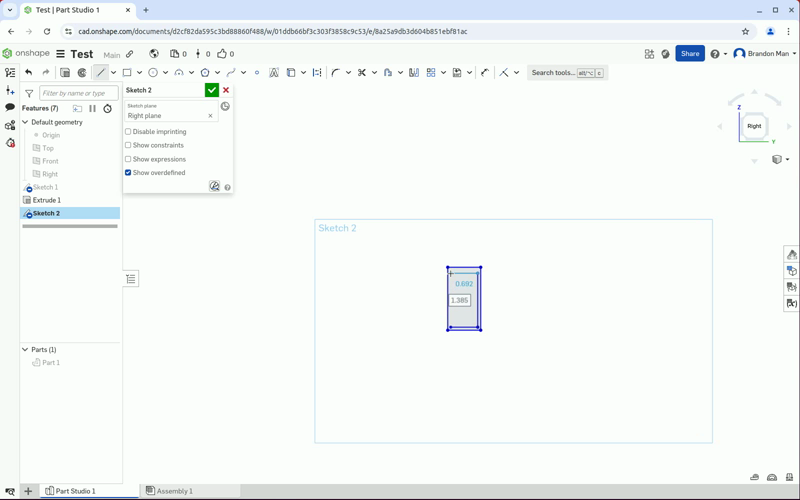
scroll(6)
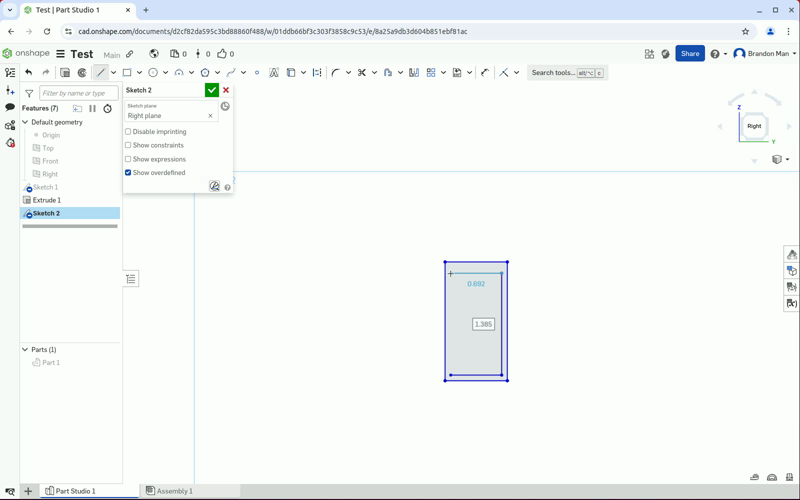
click(450, 273)
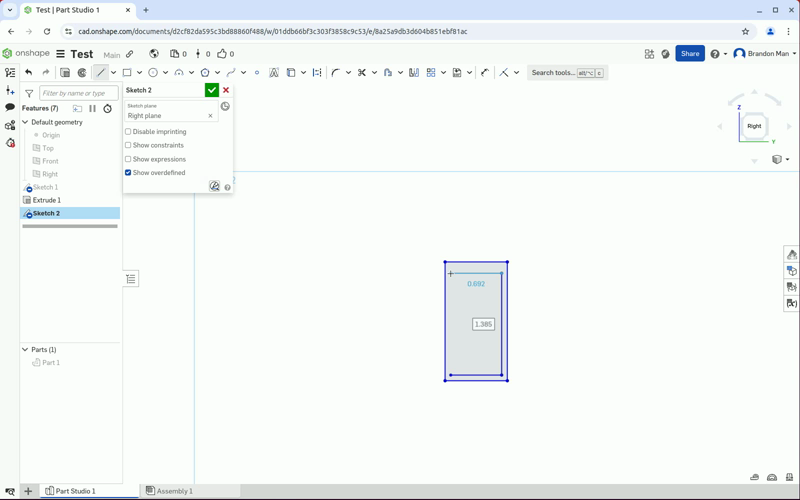
scroll(-6)
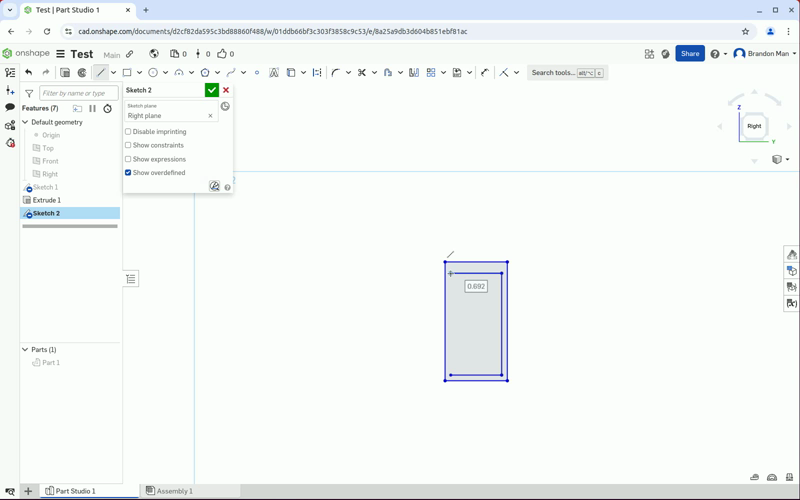
scroll(-6)
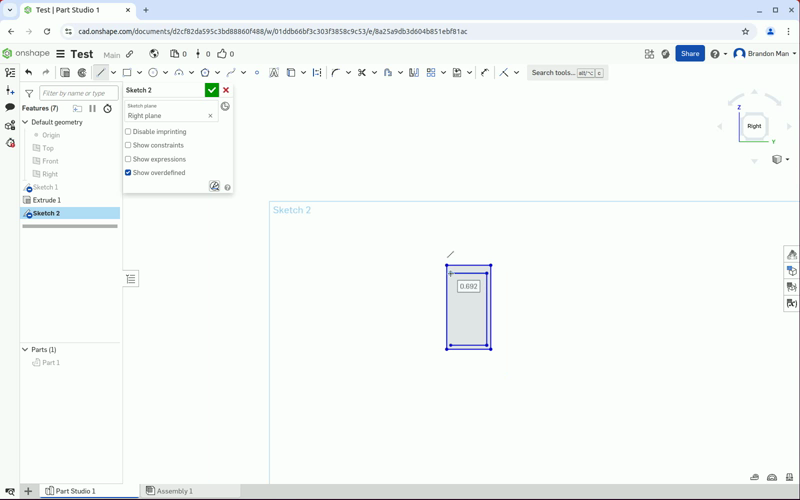
scroll(-6)
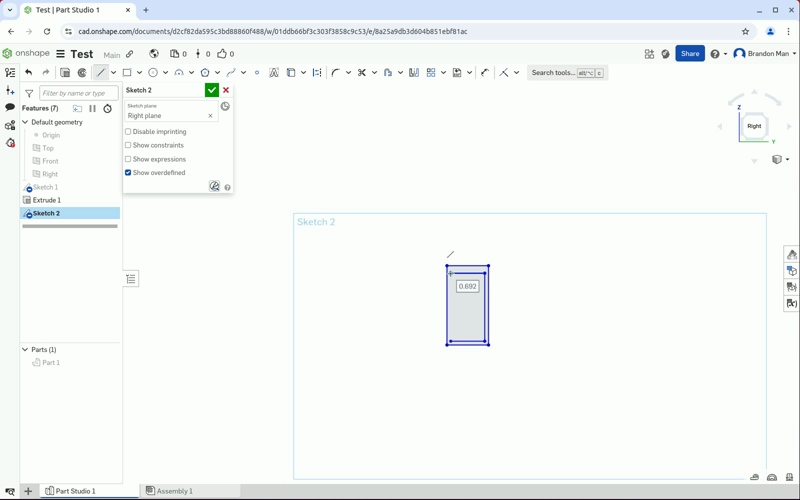
scroll(-6)
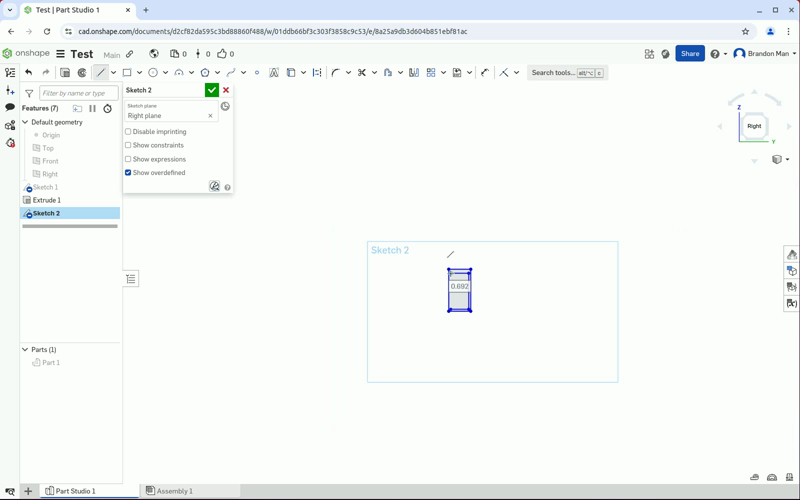
scroll(-6)
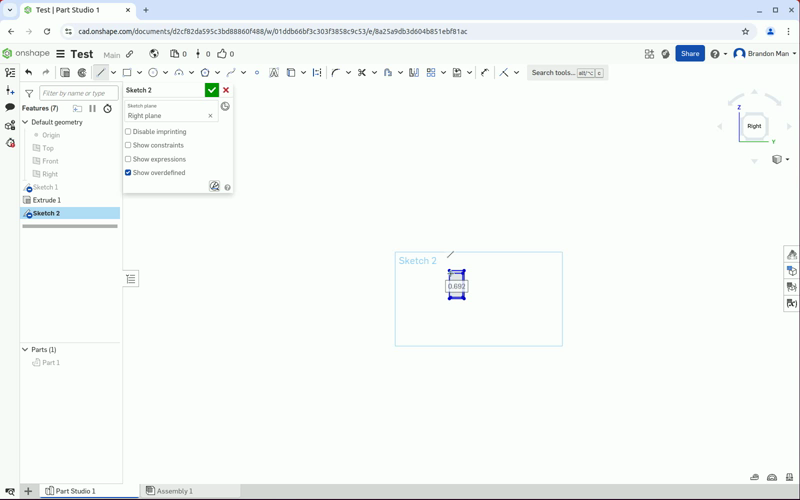
scroll(-6)
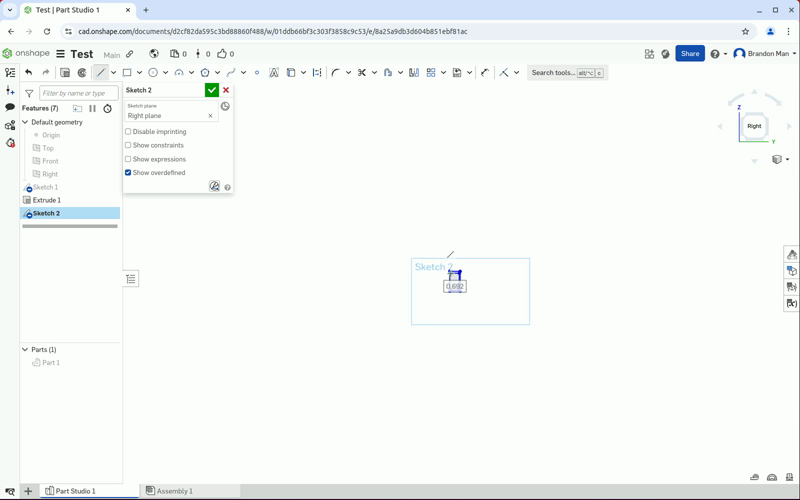
scroll(-6)
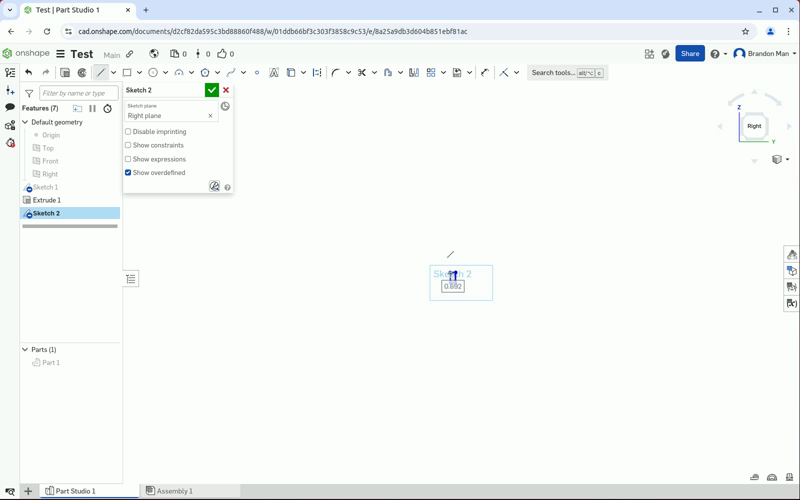
key_up(shift)
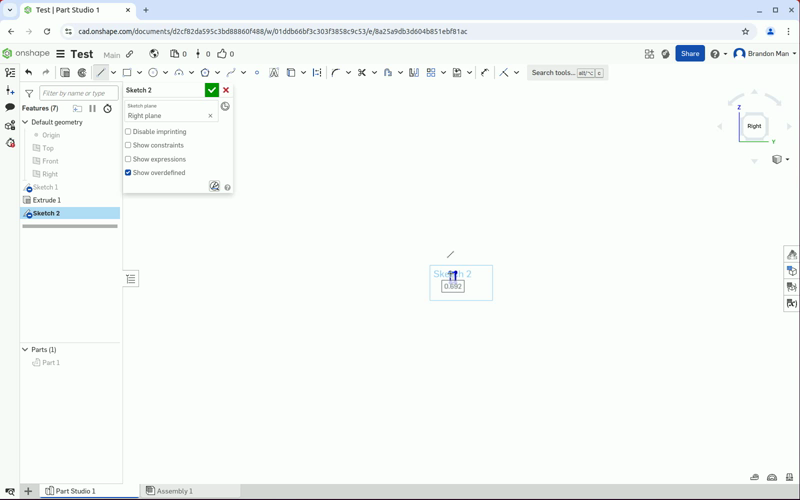
mouse_move(480, 273)
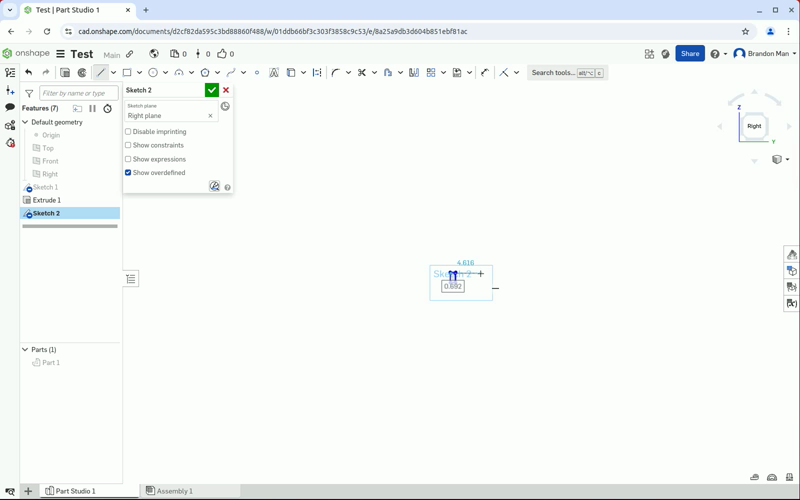
key_down(shift)
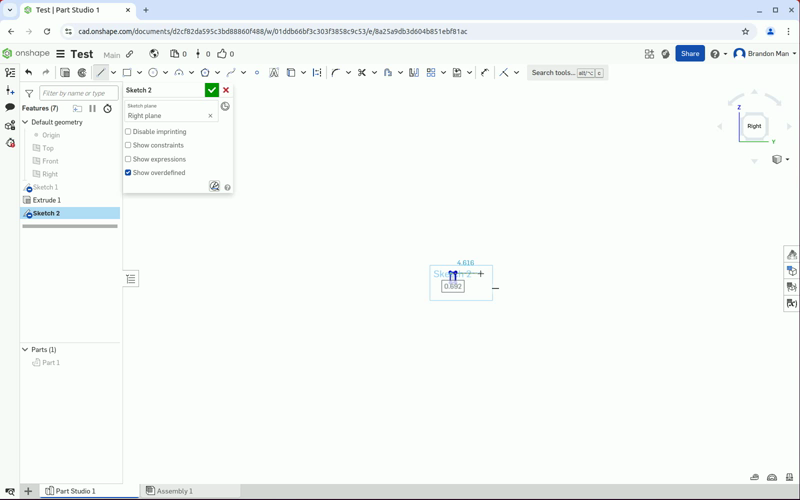
mouse_move(450, 282)
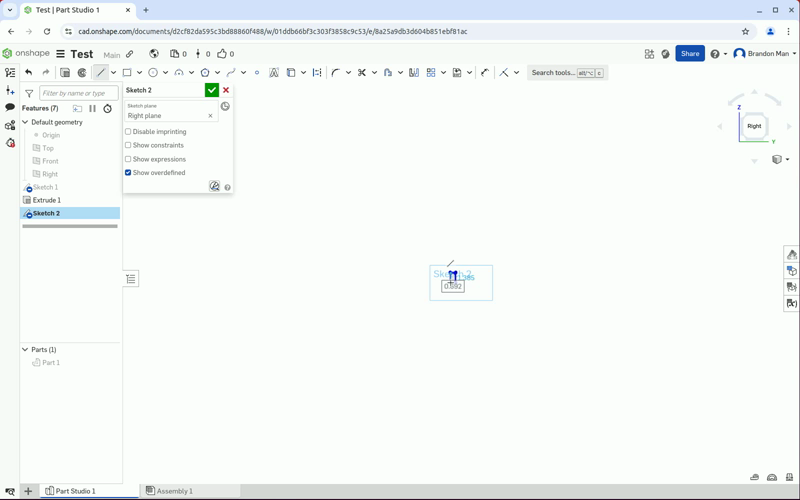
scroll(6)
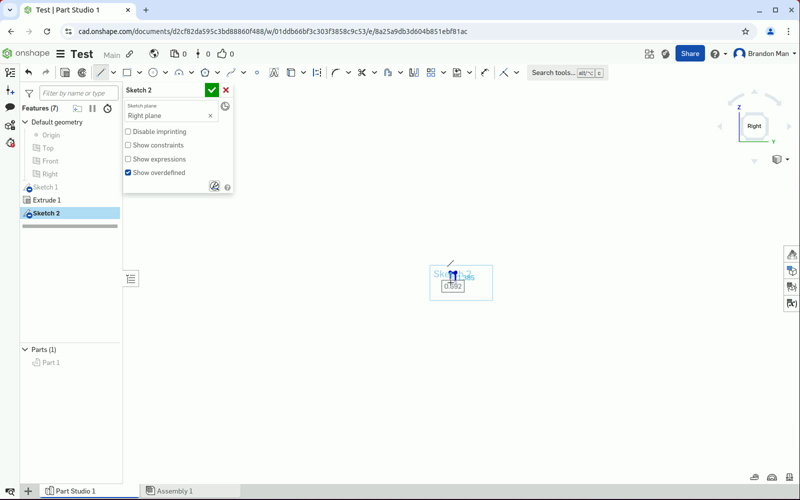
scroll(6)
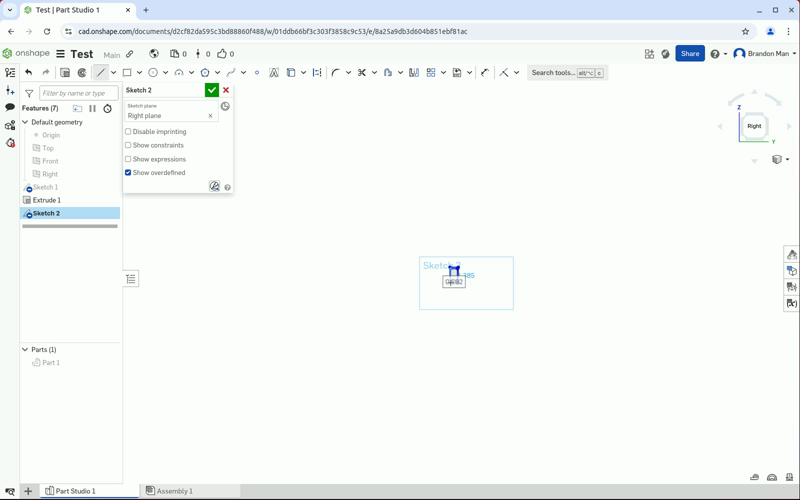
scroll(6)
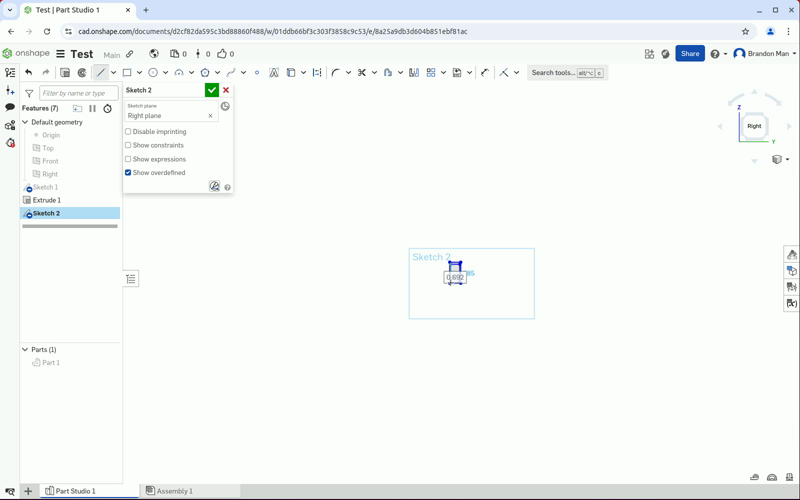
scroll(6)
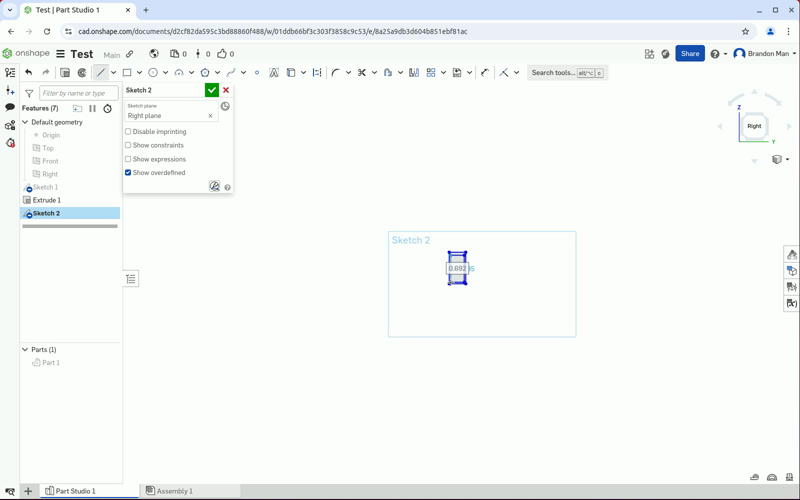
scroll(6)
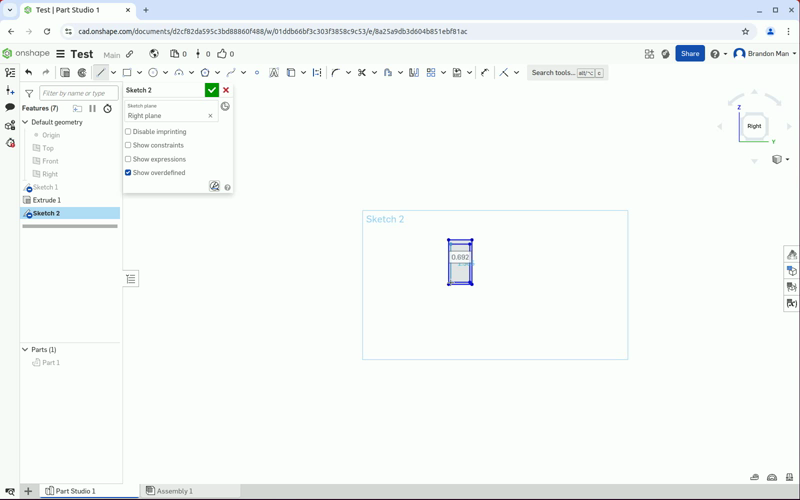
scroll(6)
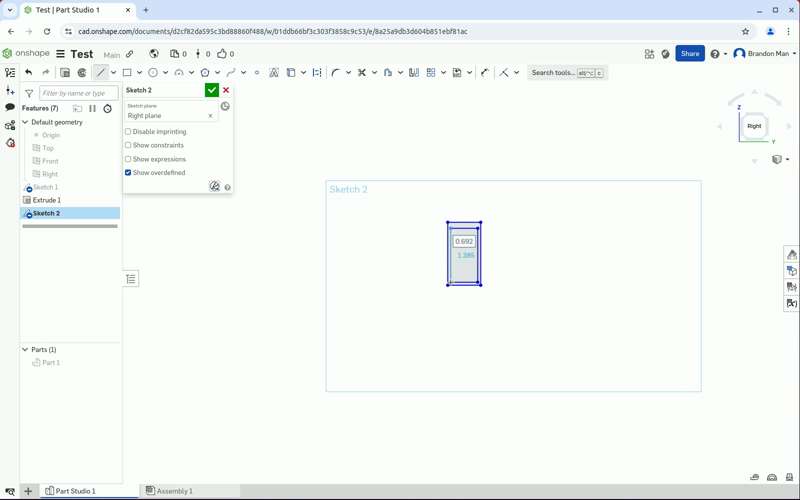
scroll(6)
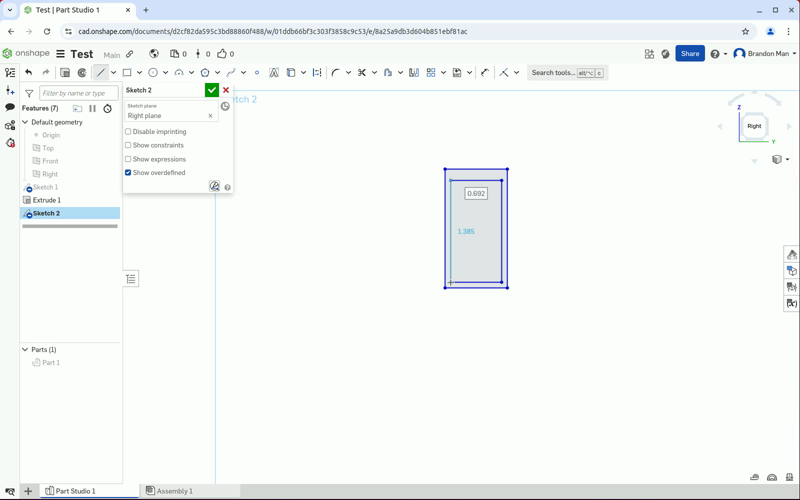
key_up(shift)
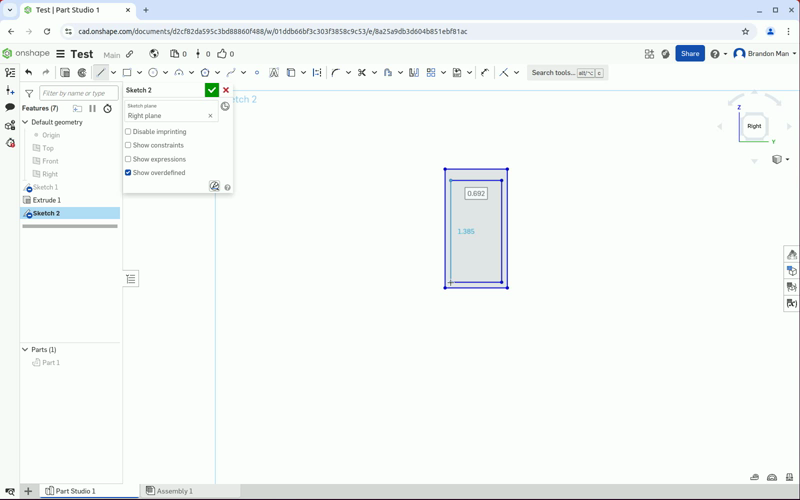
click(450, 282)
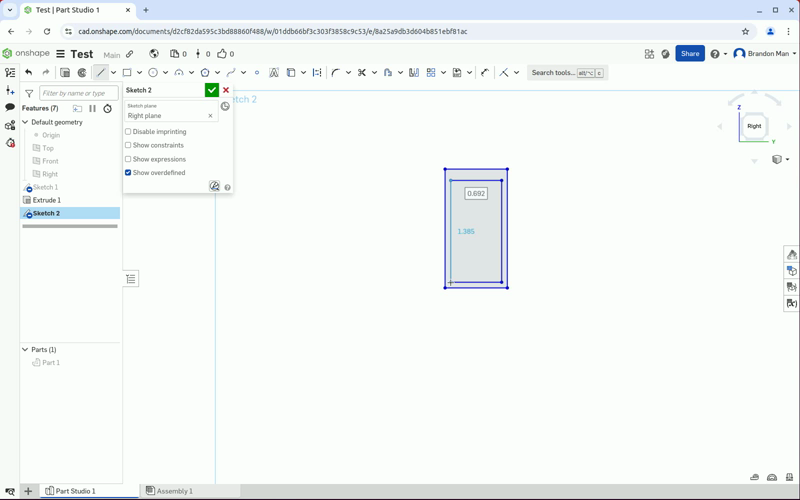
scroll(-6)
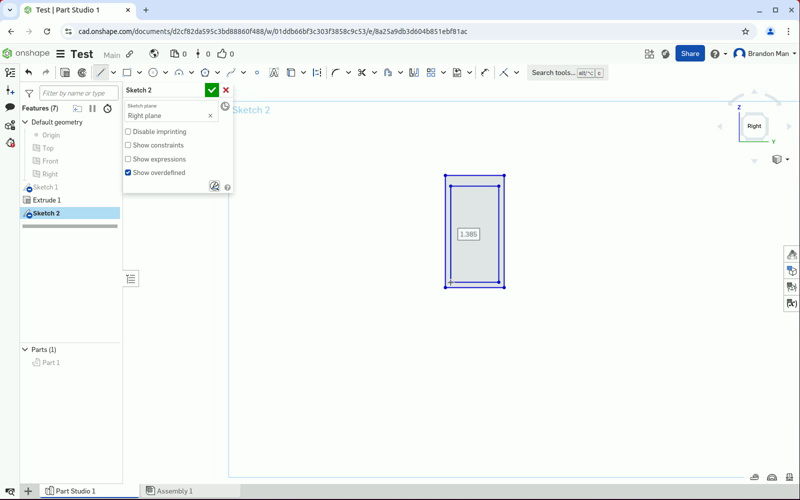
scroll(-6)
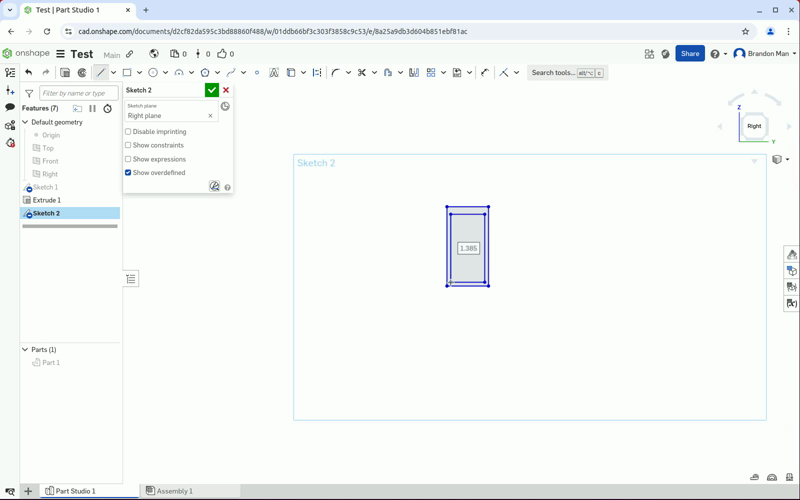
scroll(-6)
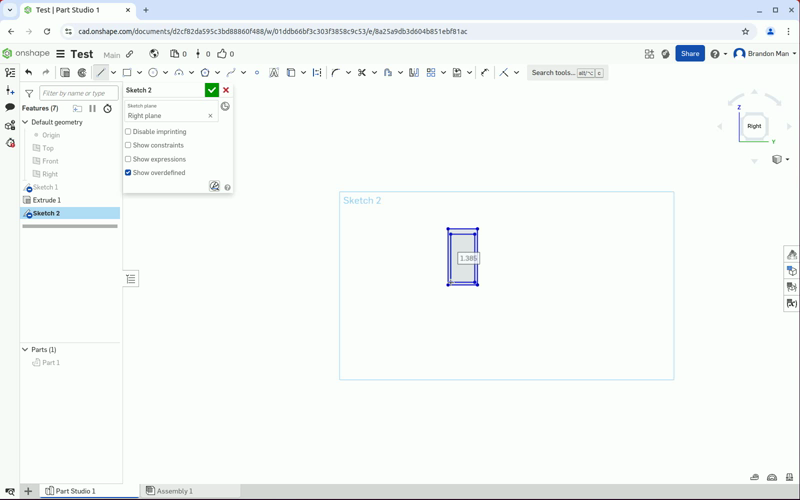
scroll(-6)
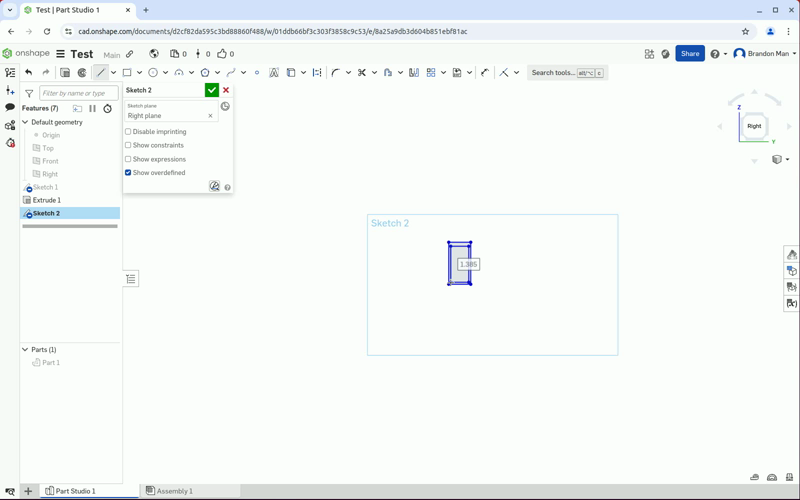
scroll(-6)
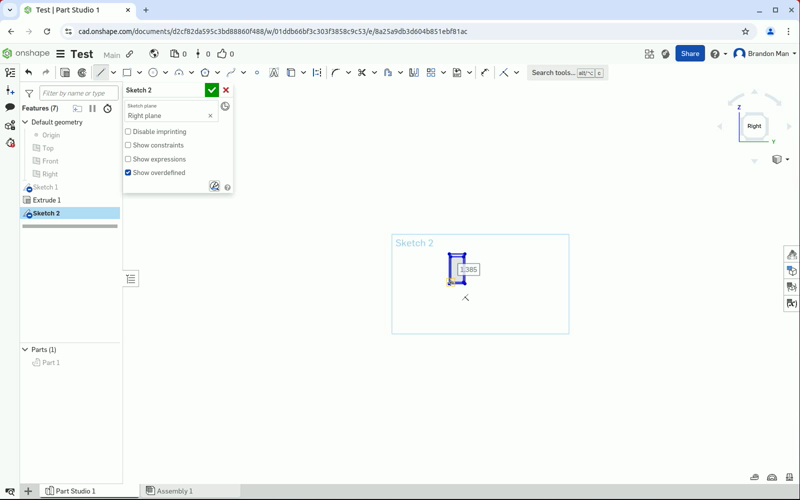
scroll(-6)
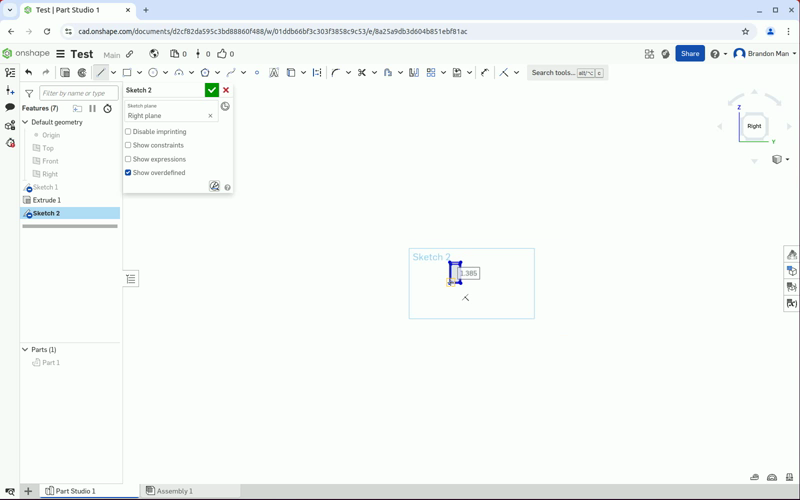
scroll(-6)
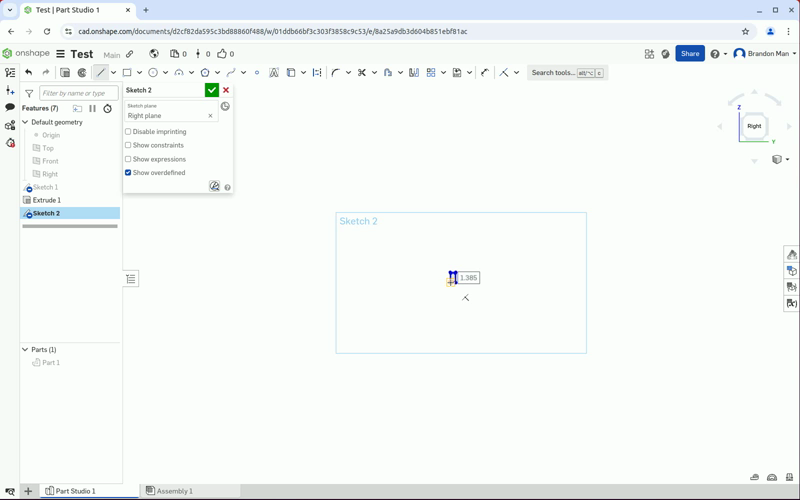
key(esc)
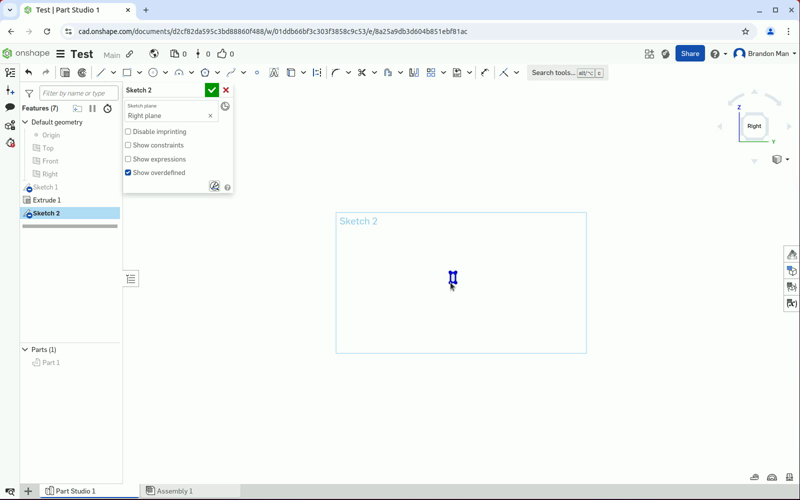
mouse_move(453, 282)
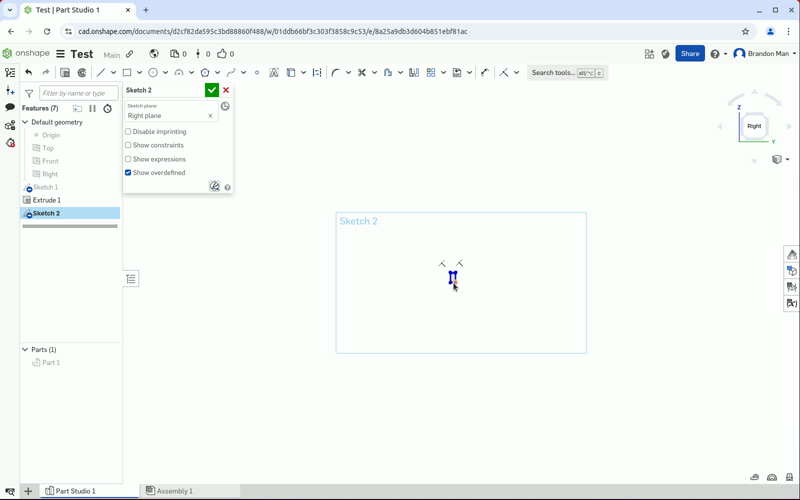
scroll(6)
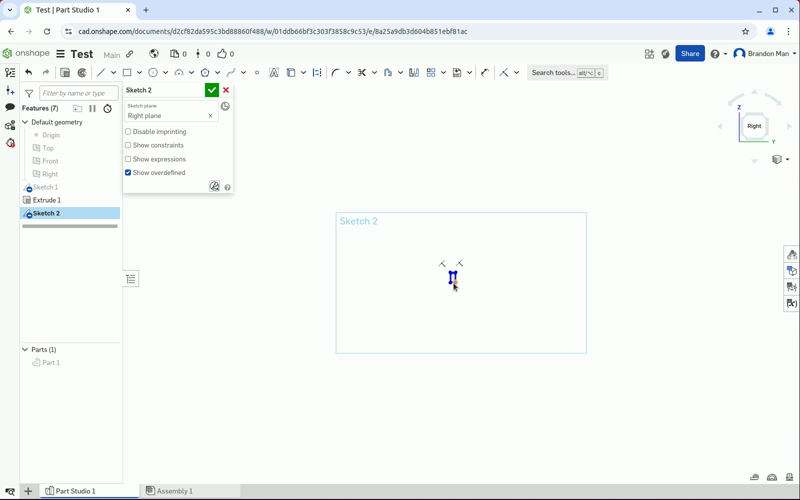
scroll(6)
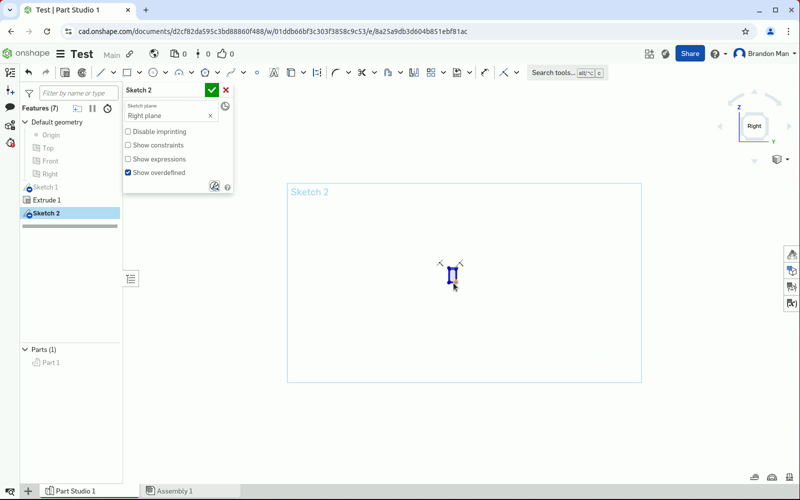
scroll(6)
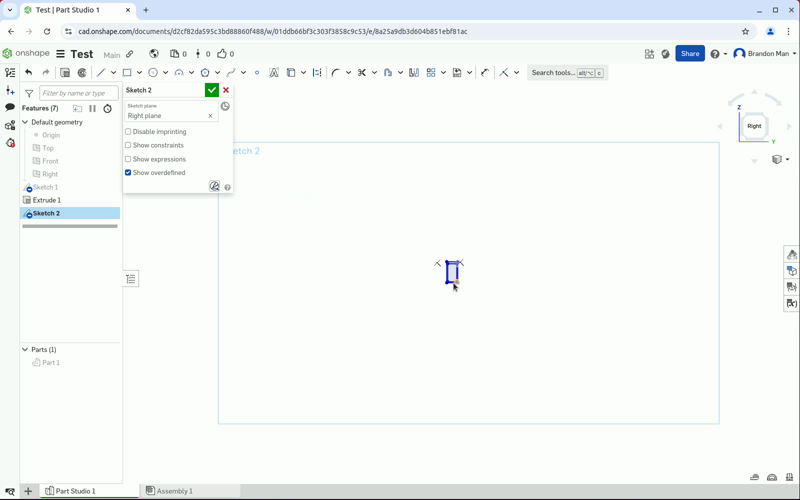
scroll(6)
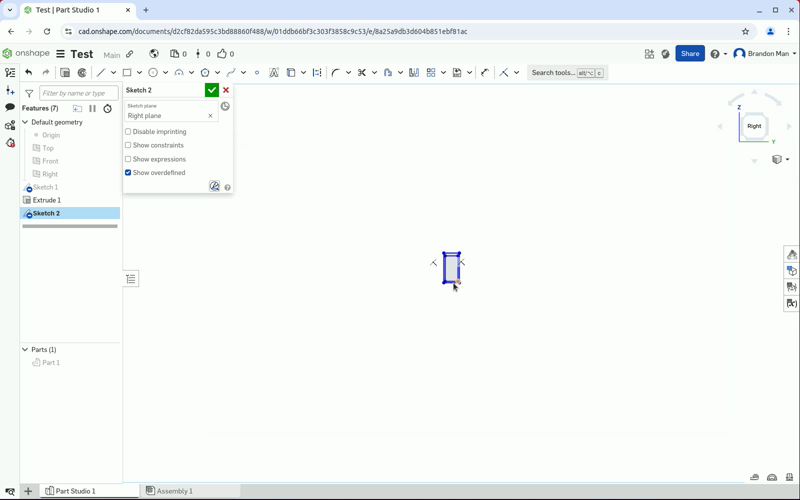
scroll(6)
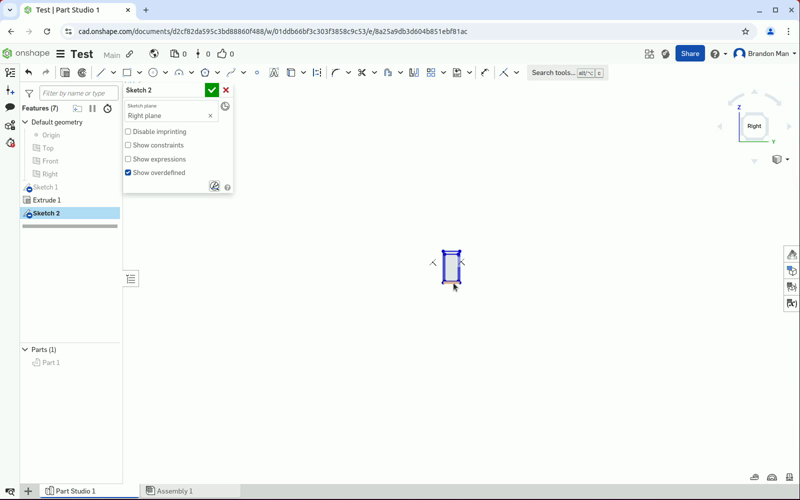
scroll(6)
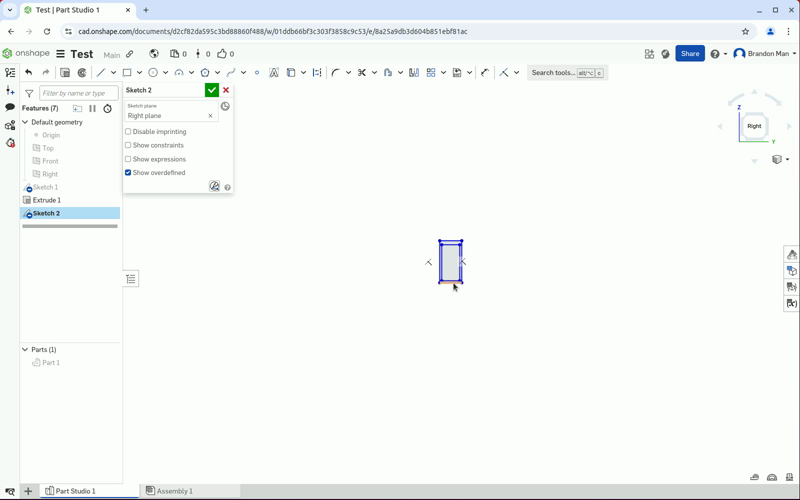
scroll(6)
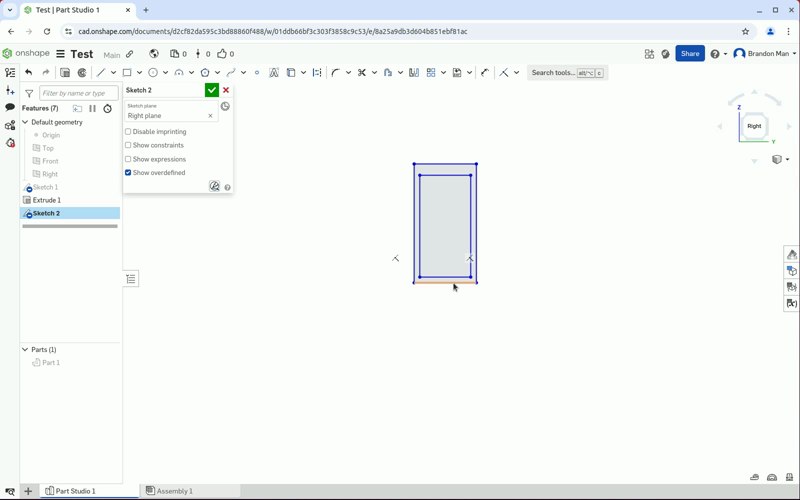
click(453, 282)
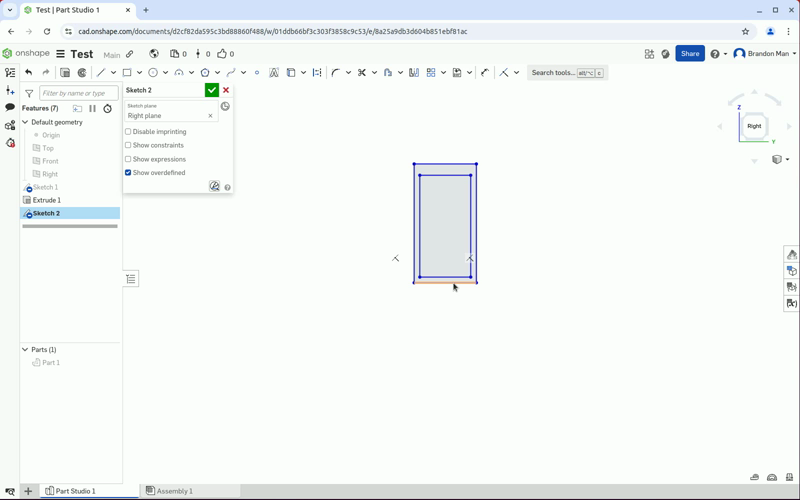
scroll(-6)
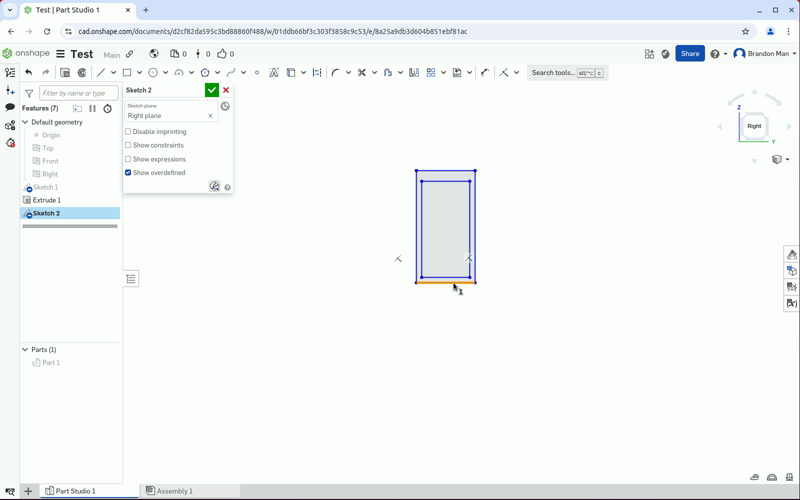
scroll(-6)
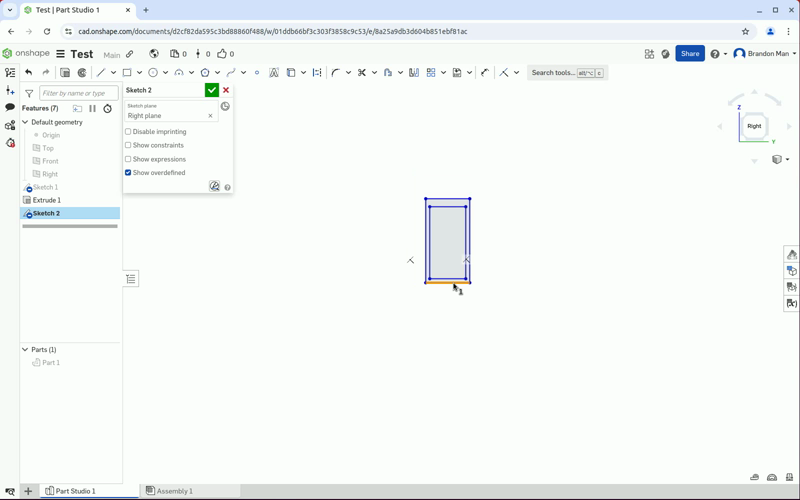
scroll(-6)
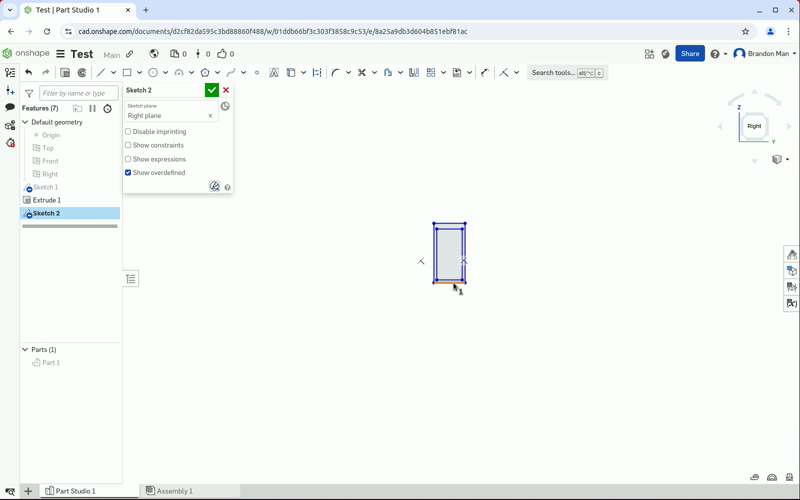
scroll(-6)
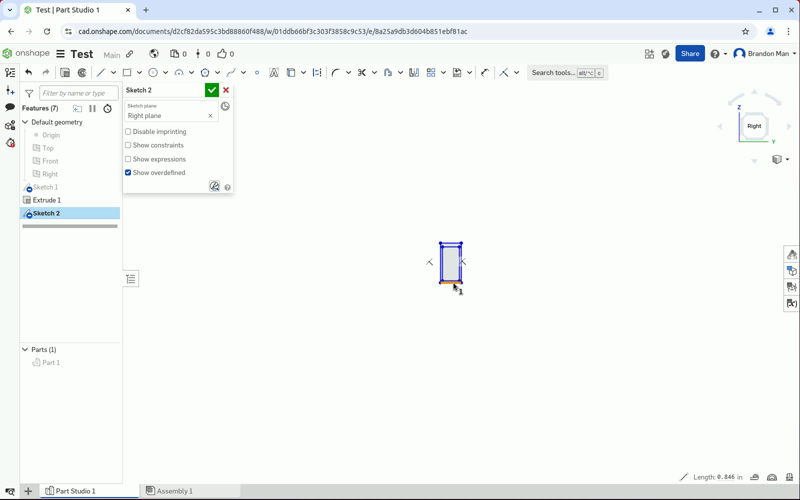
scroll(-6)
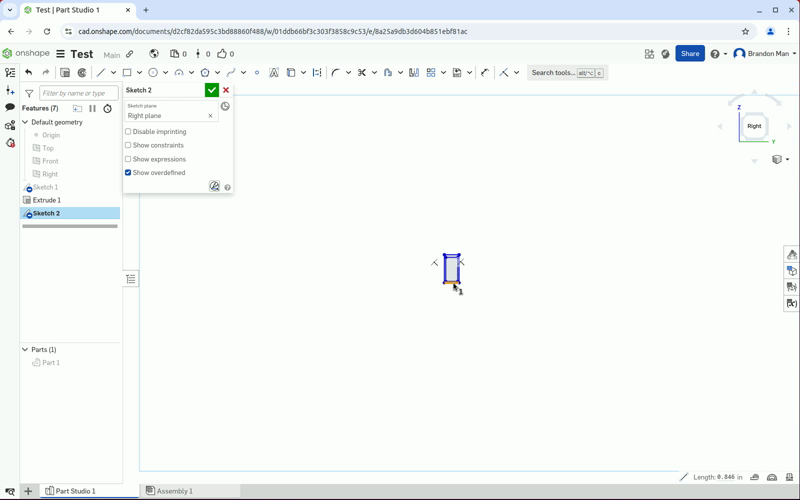
scroll(-6)
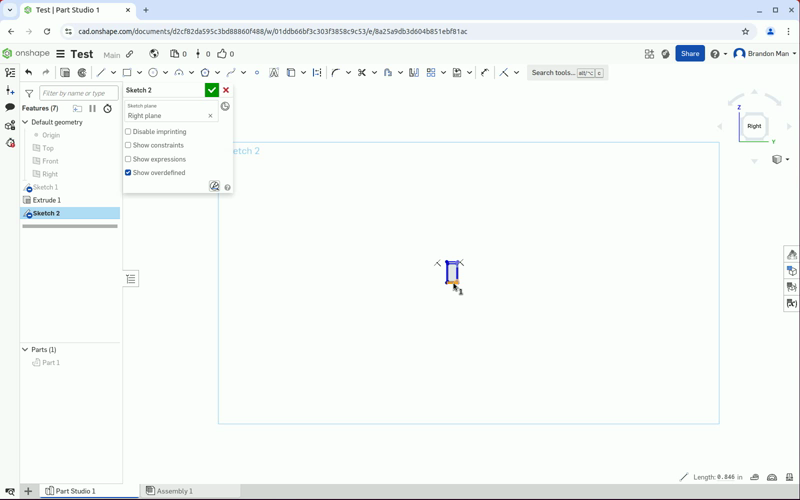
scroll(-6)
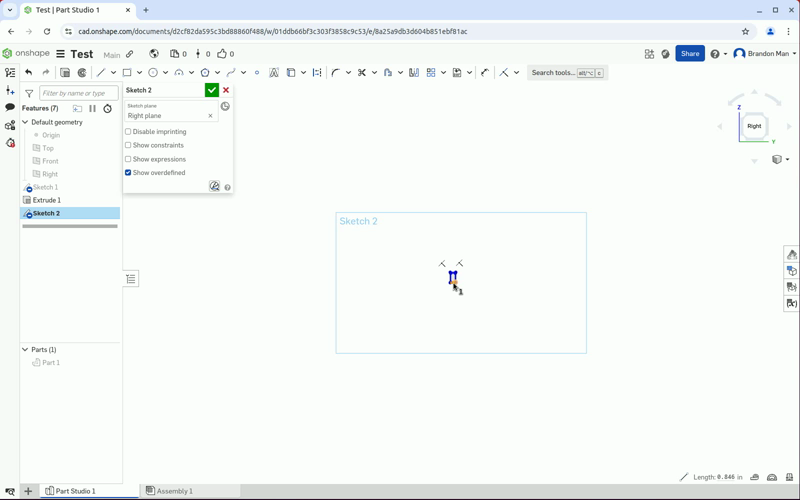
mouse_move(73, 352)
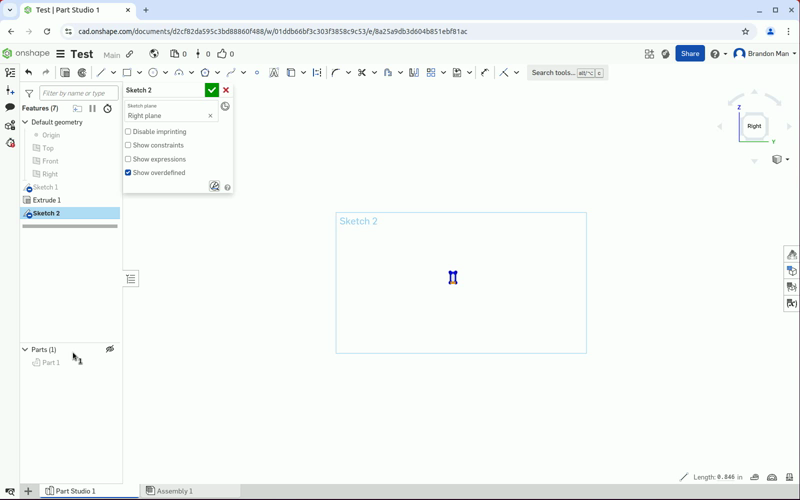
key(shift+y)
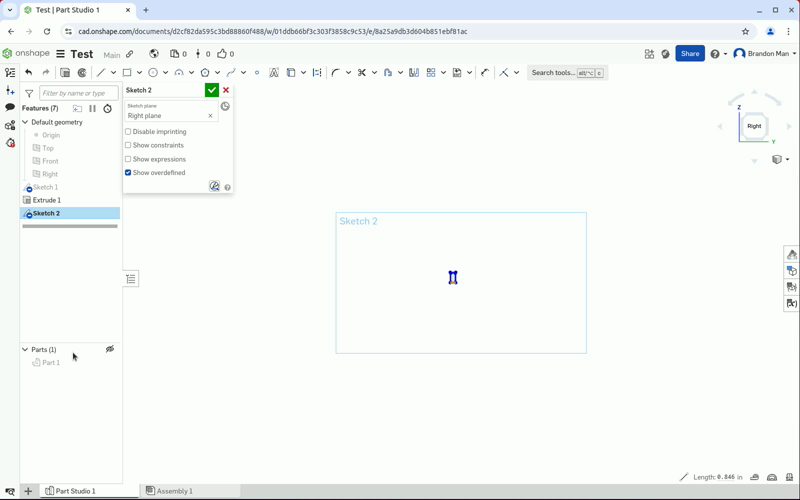
key(shift+e)
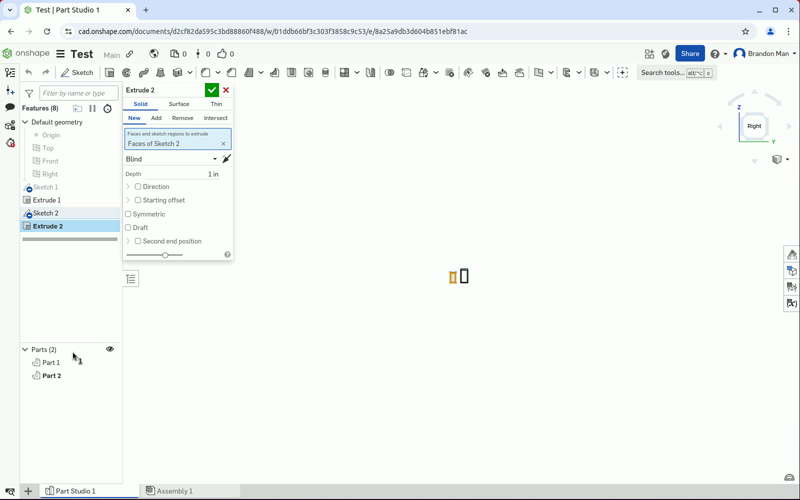
mouse_move(143, 106)
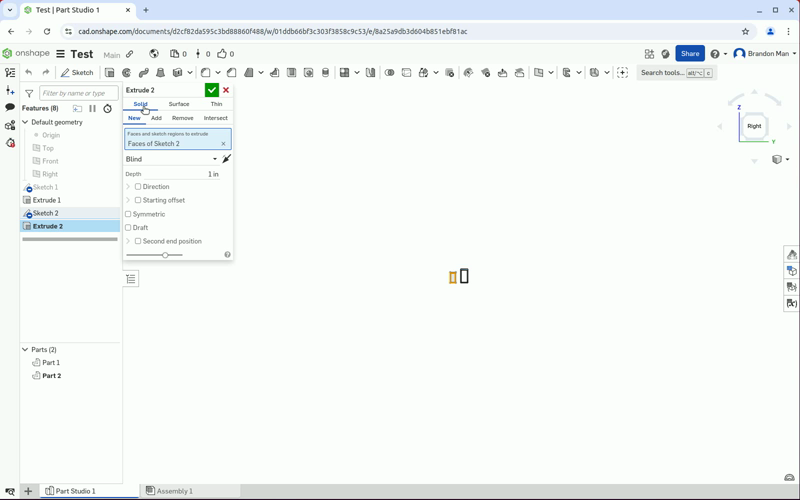
click(143, 106)
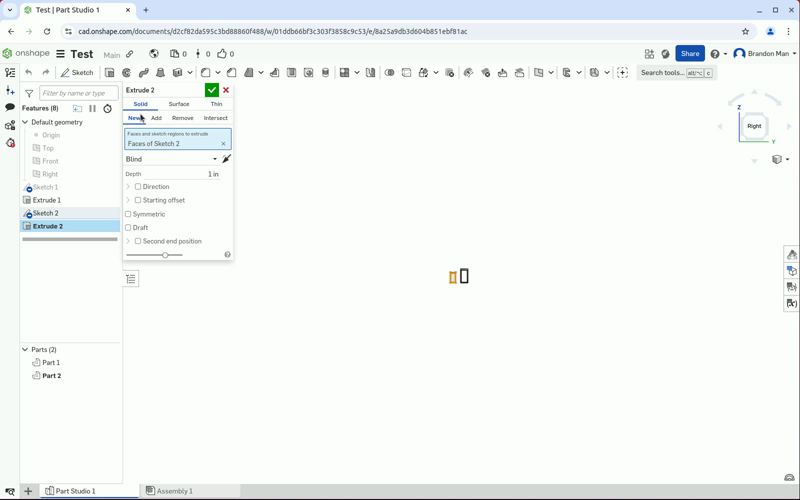
mouse_move(137, 120)
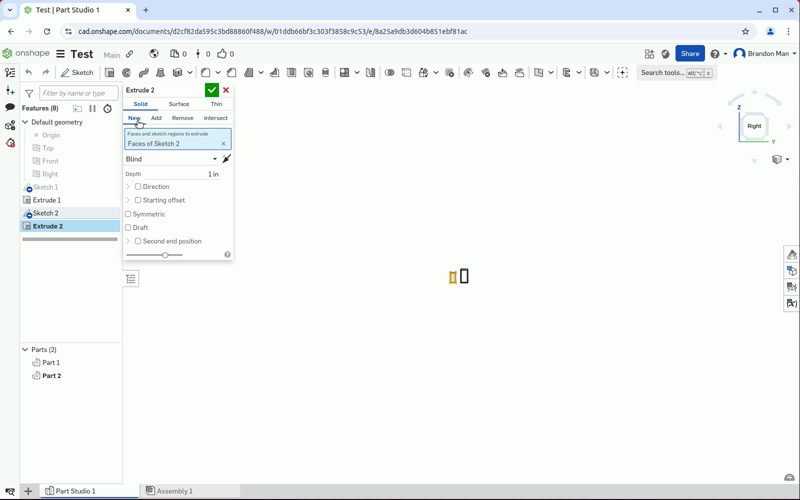
click(137, 120)
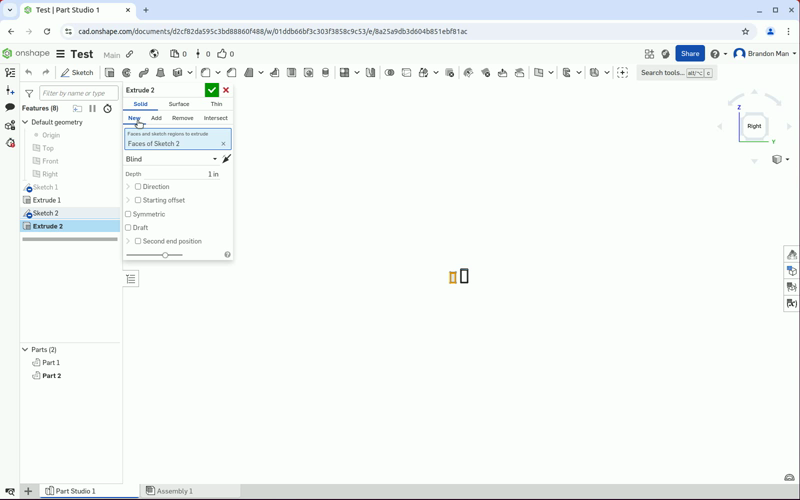
key(tab, 4)
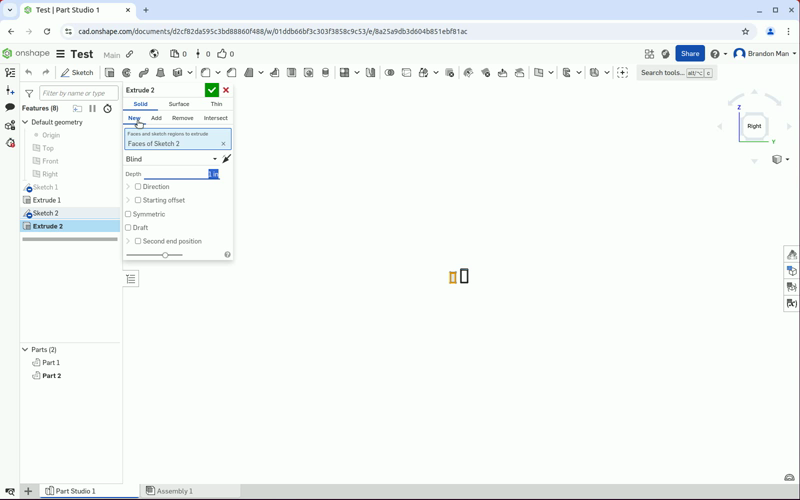
text(14.683)
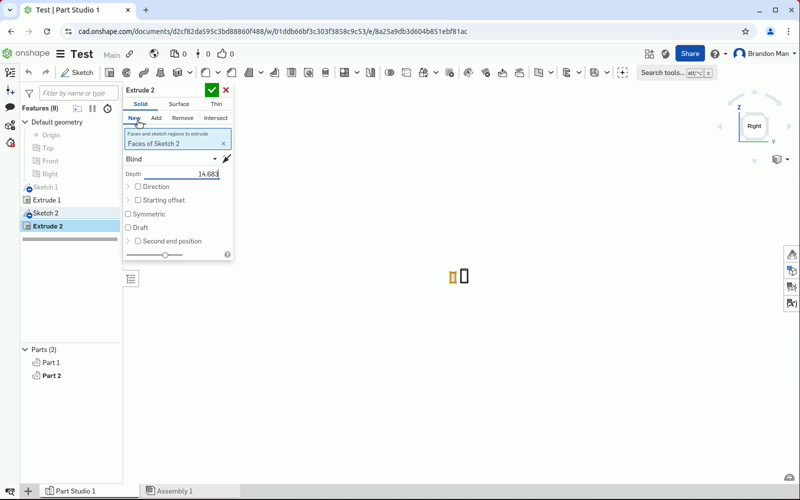
key(enter)
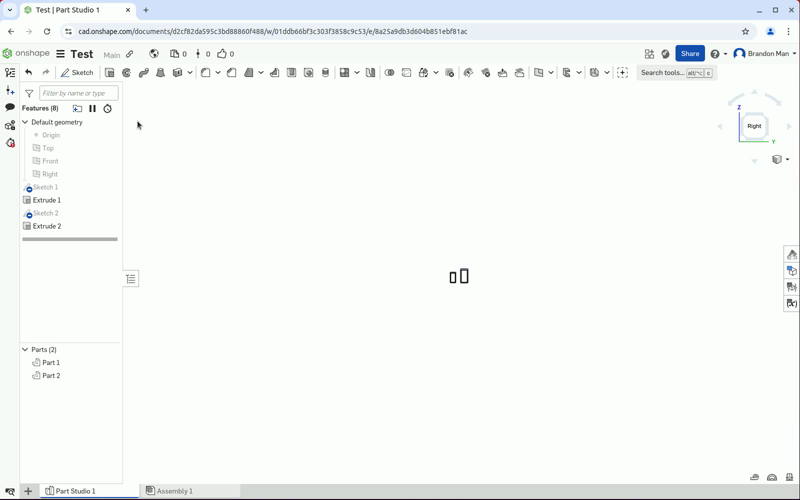
key(shift+h)
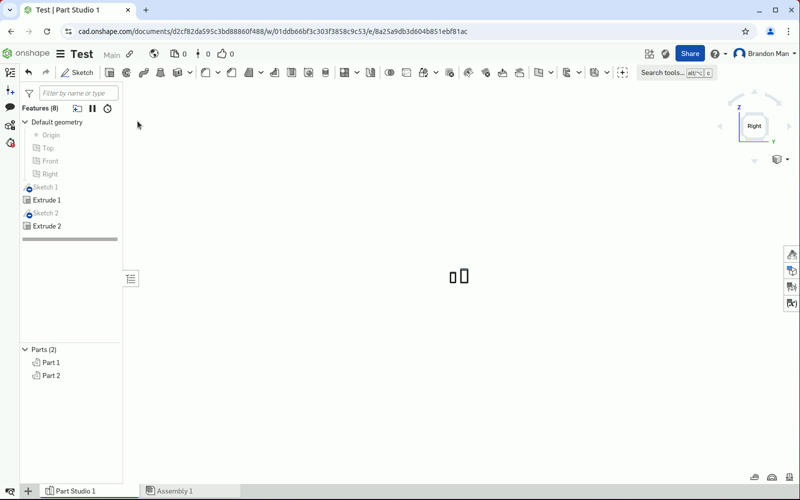
key(shift+h)
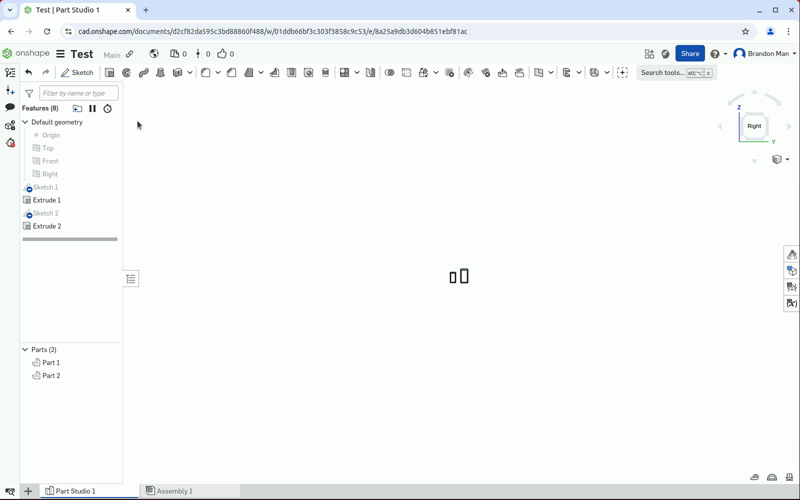
mouse_move(73, 189)
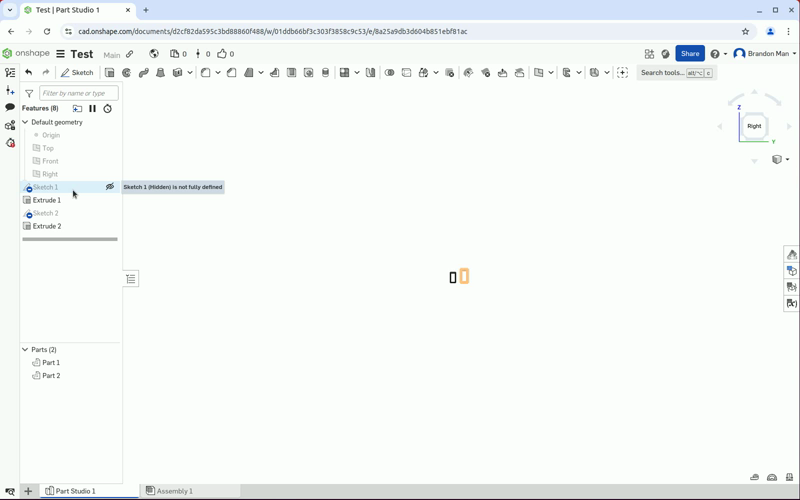
click(73, 189)
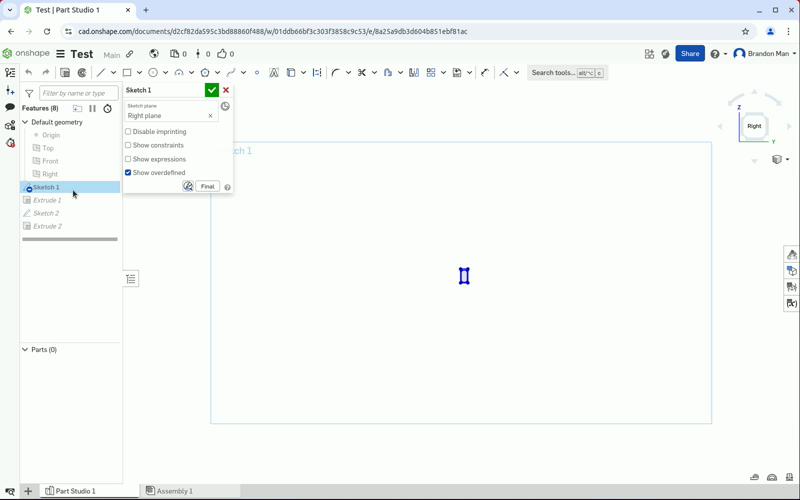
mouse_move(229, 92)
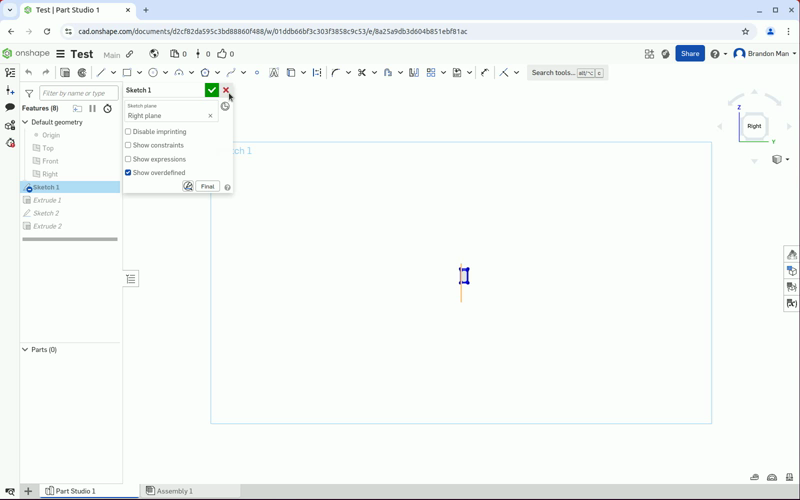
click(229, 92)
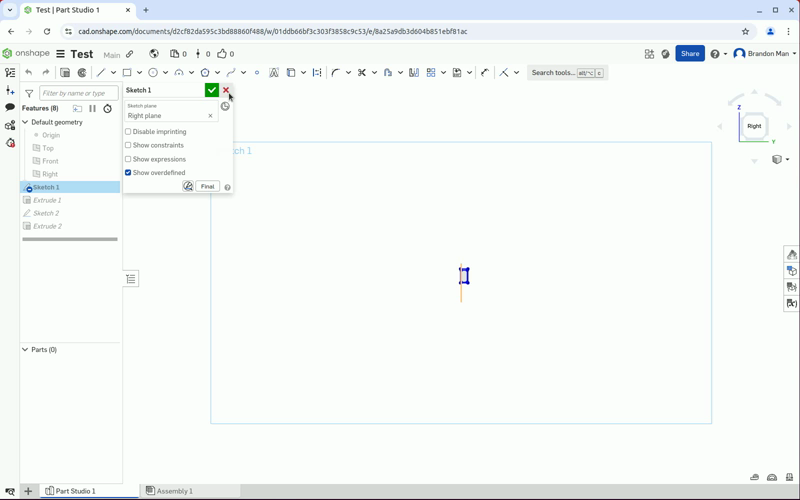
key(shift+s)
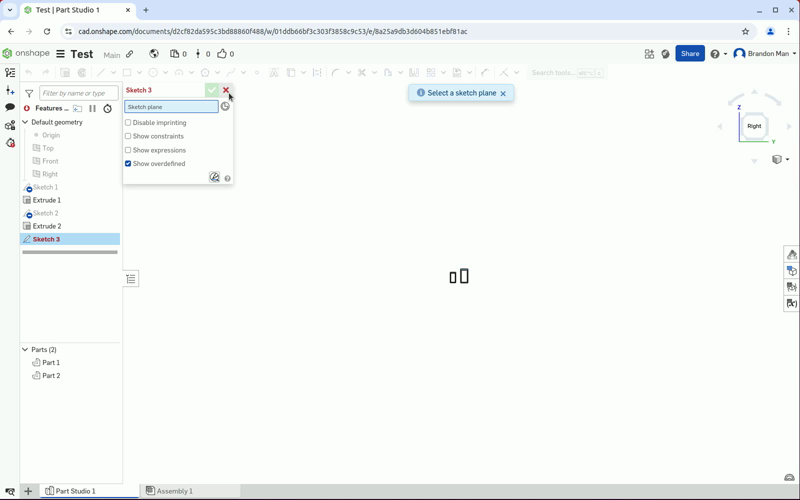
mouse_move(73, 176)
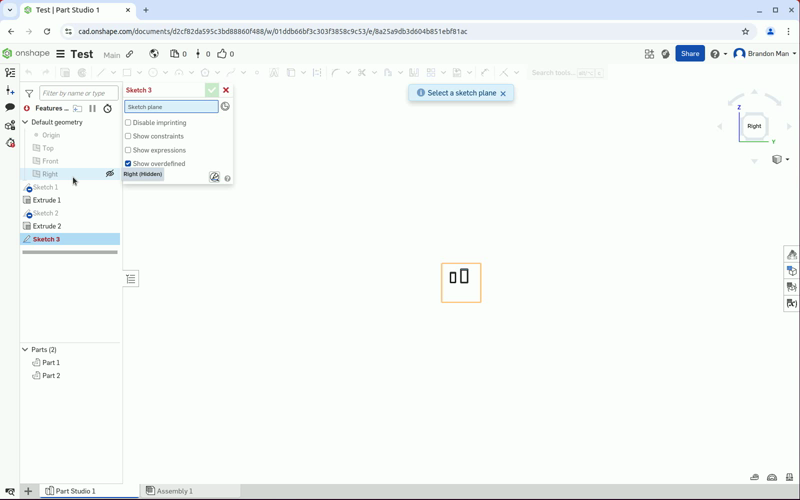
click(73, 176)
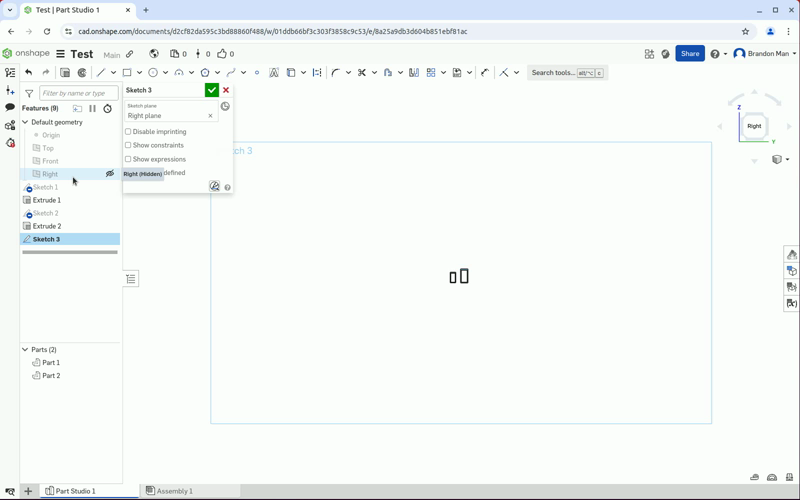
mouse_move(73, 352)
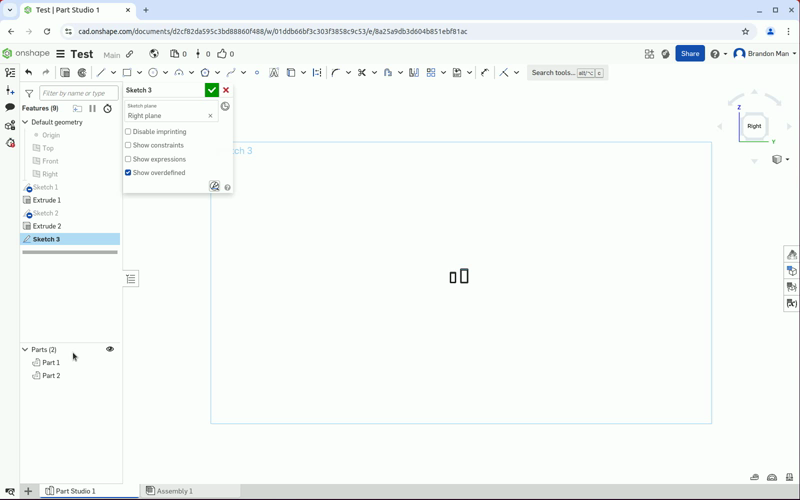
key(y)
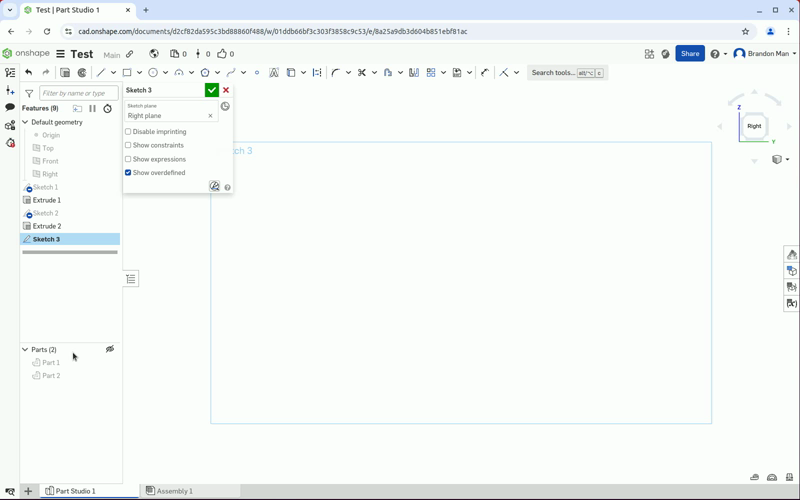
key(l)
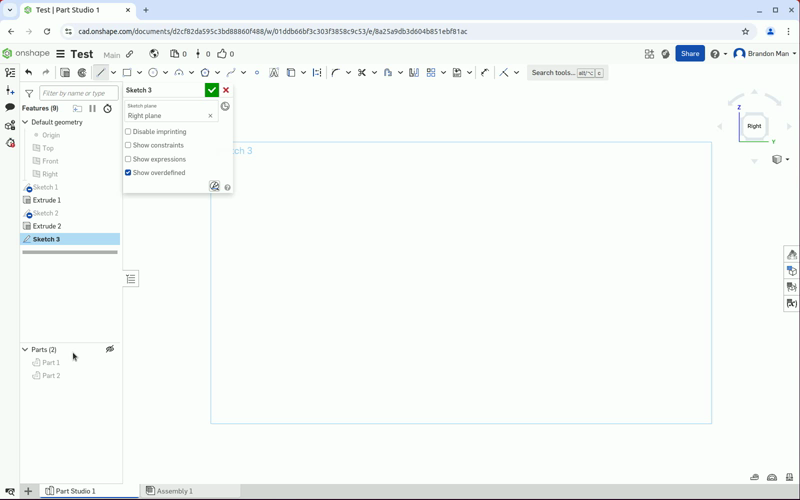
key_down(shift)
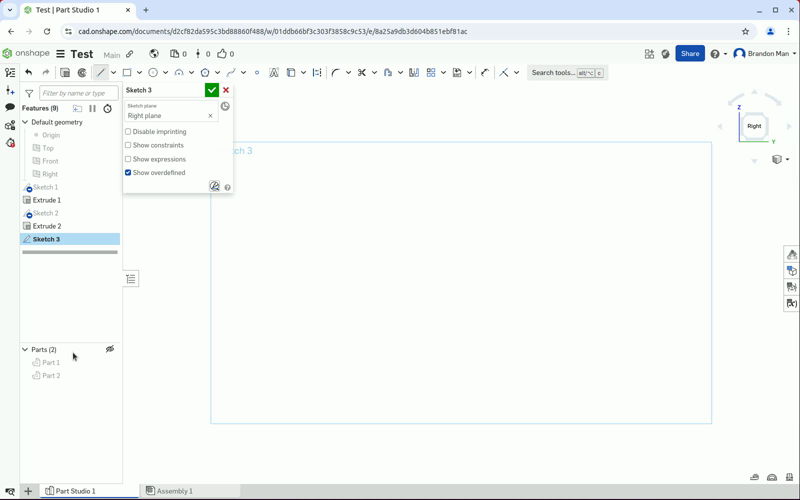
mouse_move(451, 292)
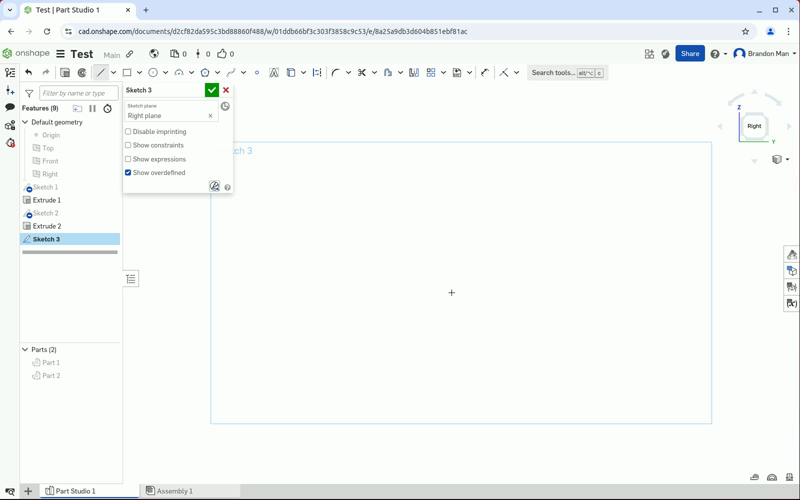
click(451, 292)
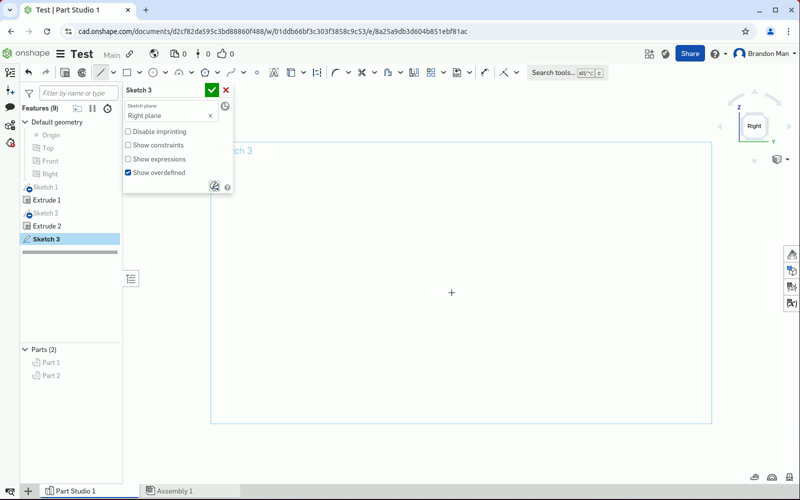
key_up(shift)
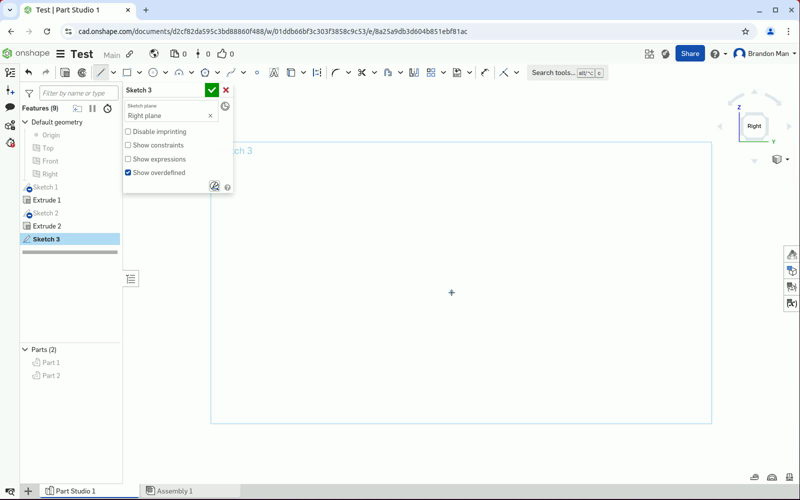
key_down(shift)
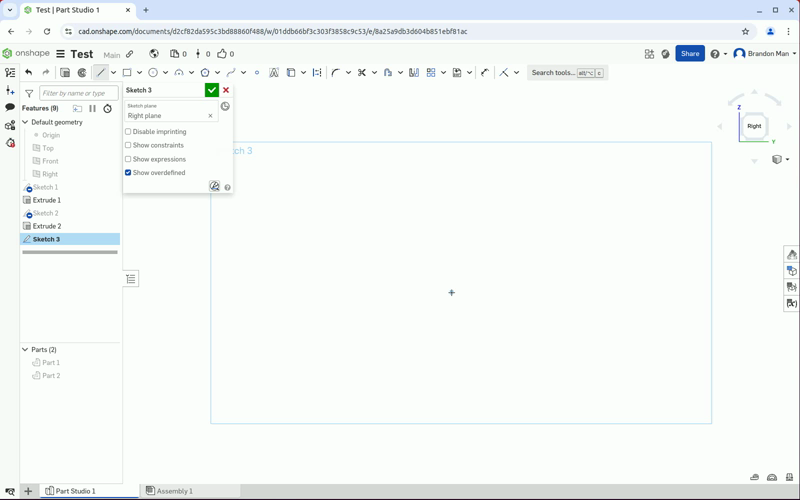
mouse_move(481, 292)
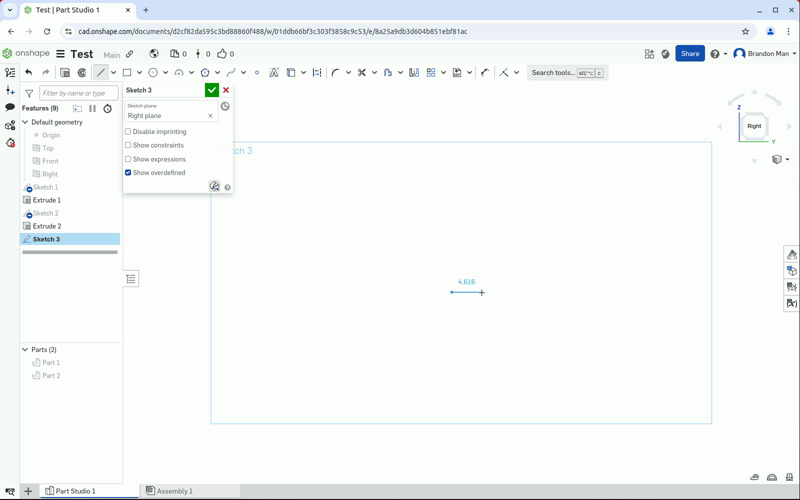
mouse_move(456, 292)
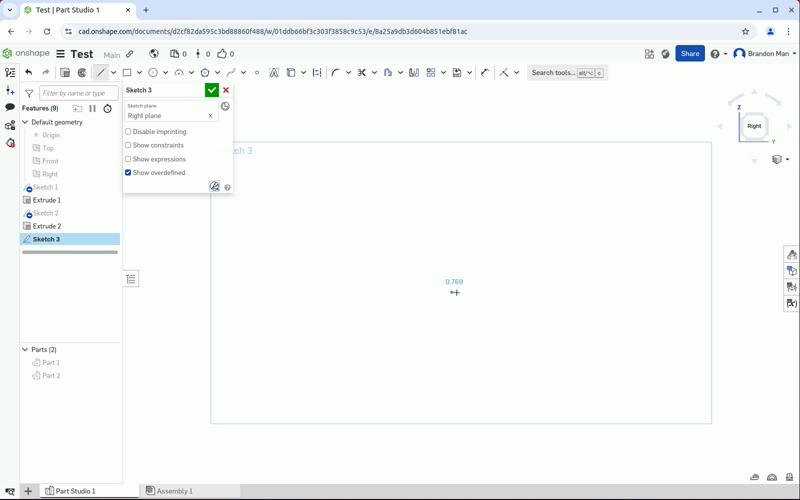
scroll(6)
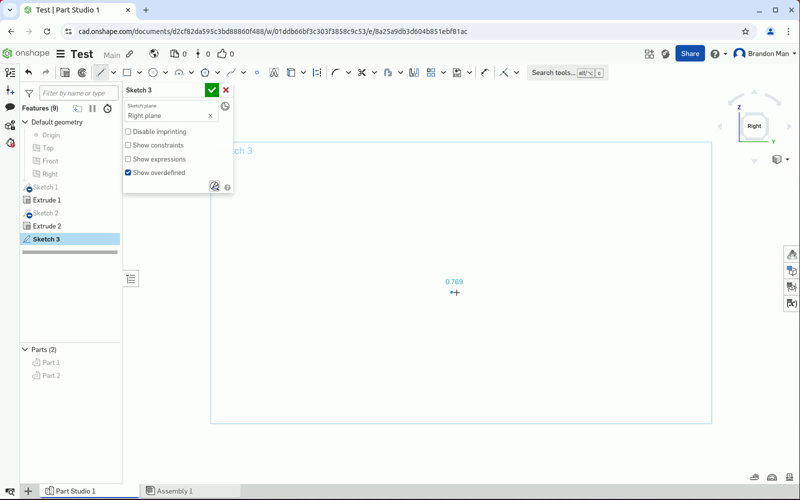
scroll(6)
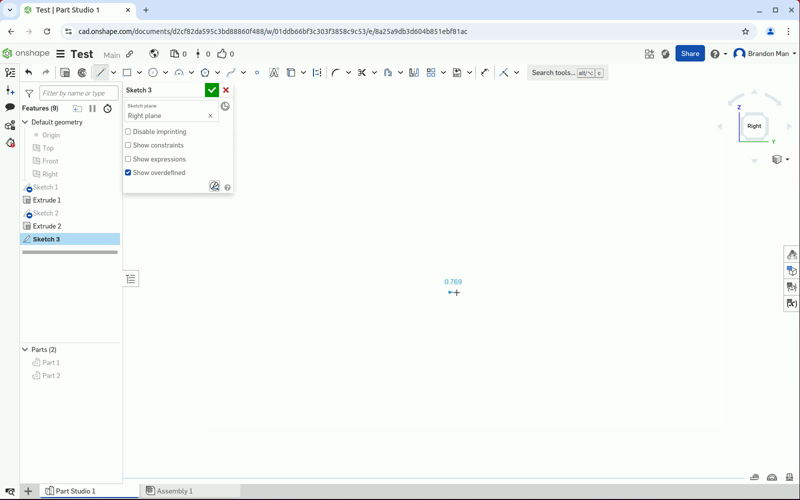
scroll(6)
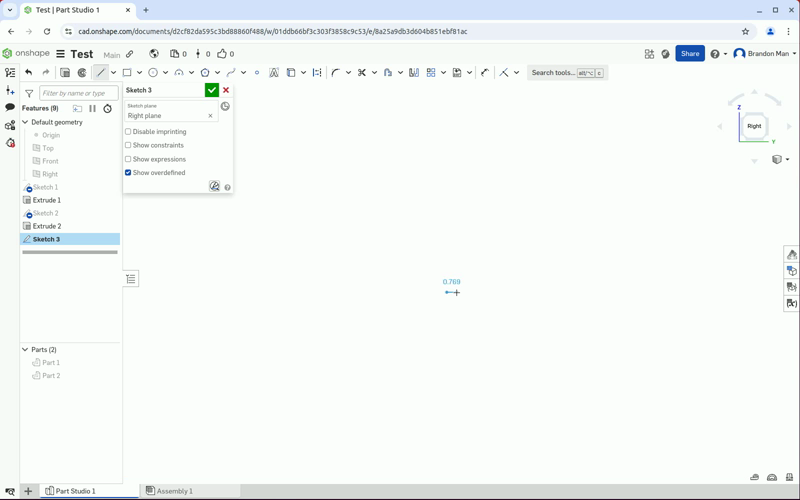
scroll(6)
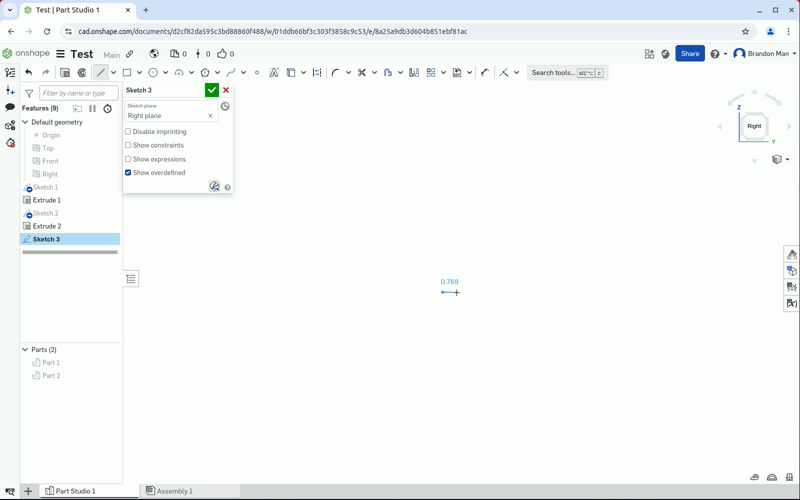
scroll(6)
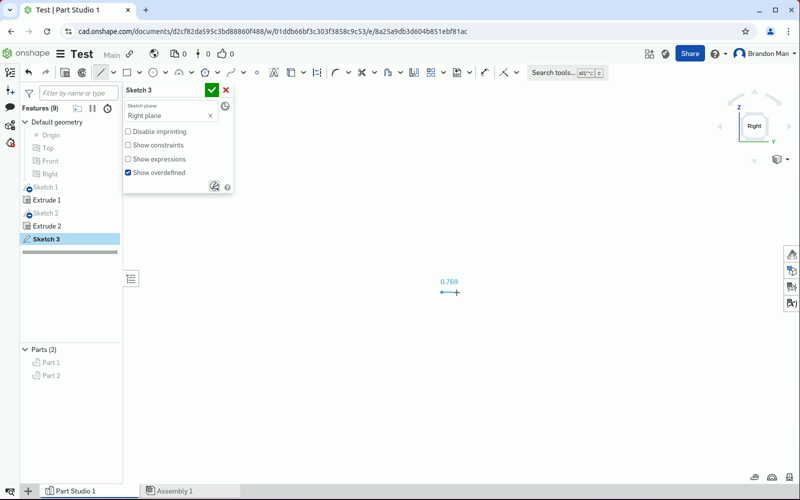
scroll(6)
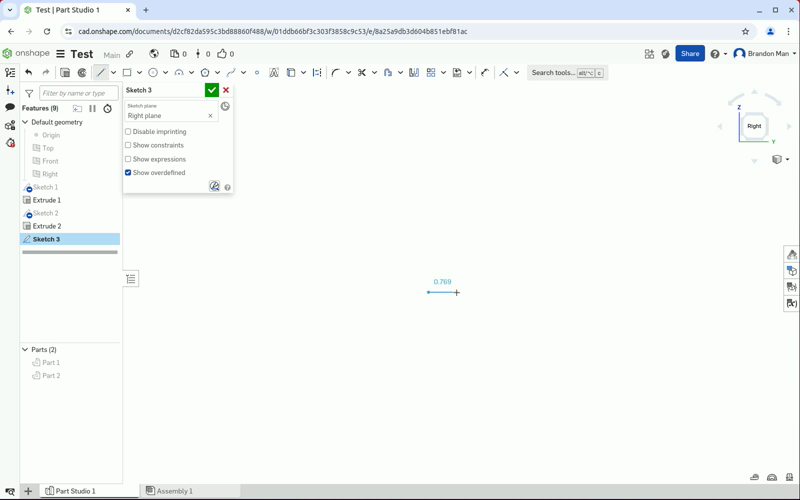
scroll(6)
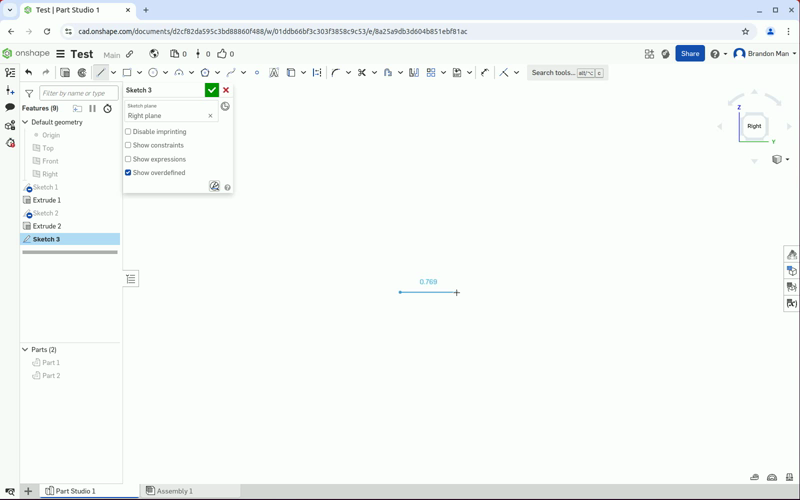
click(456, 292)
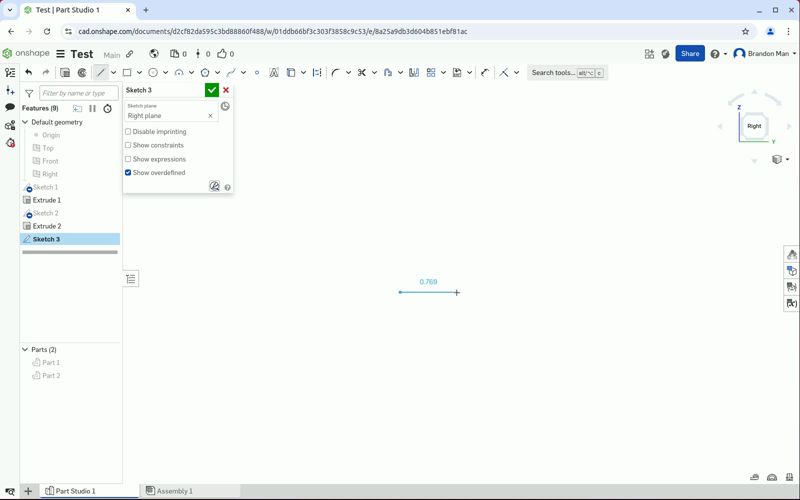
scroll(-6)
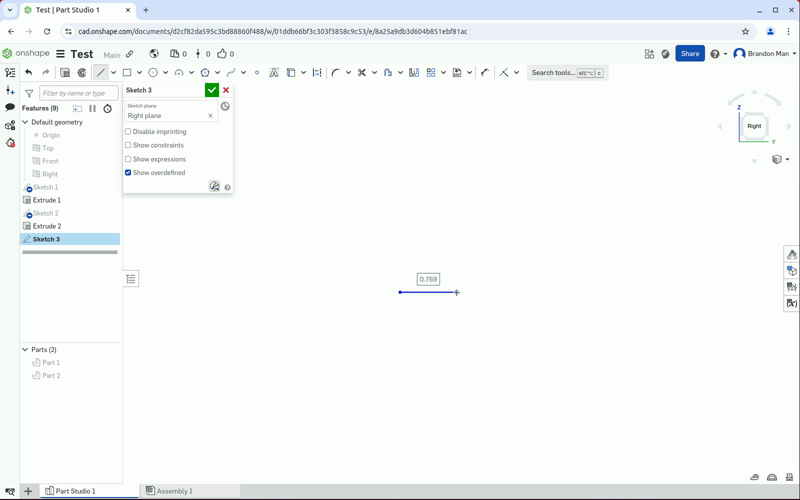
scroll(-6)
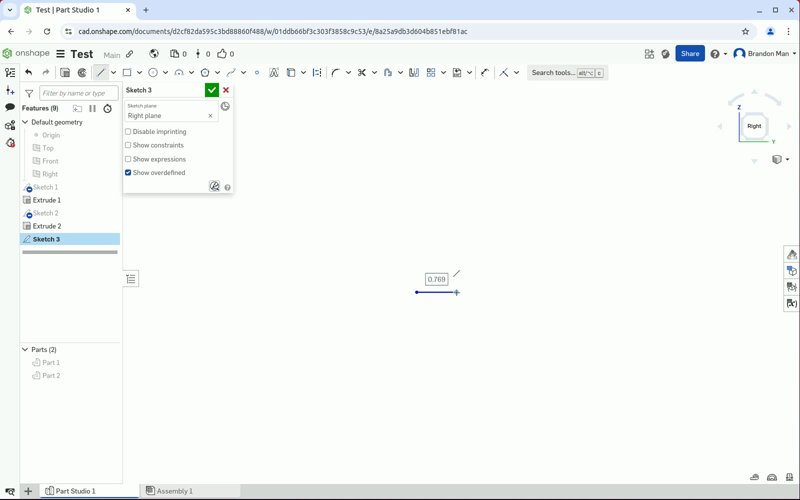
scroll(-6)
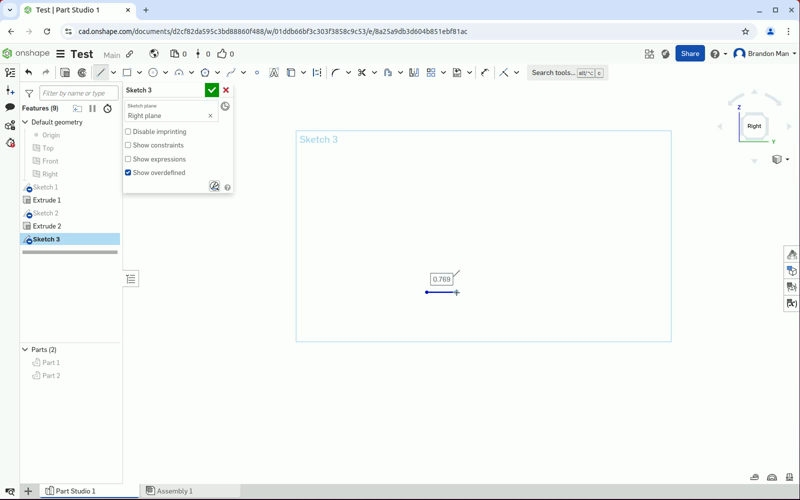
scroll(-6)
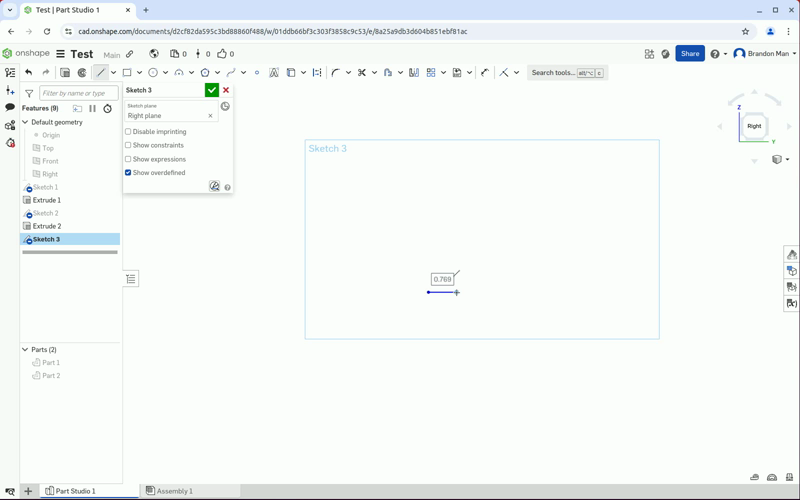
scroll(-6)
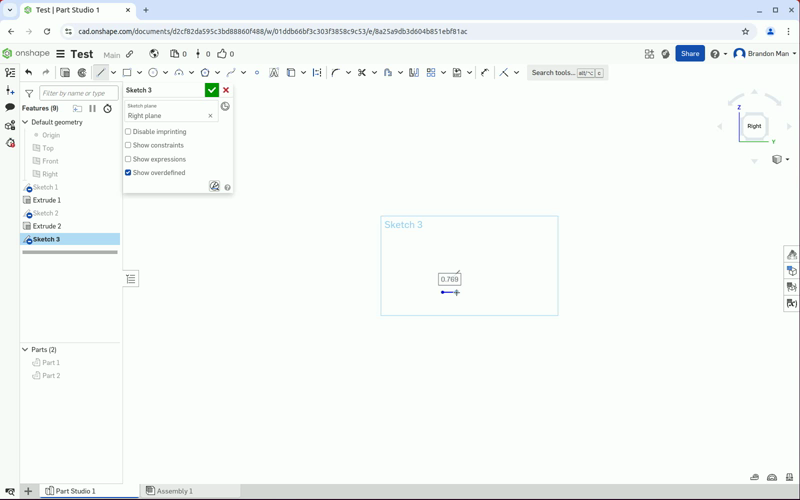
scroll(-6)
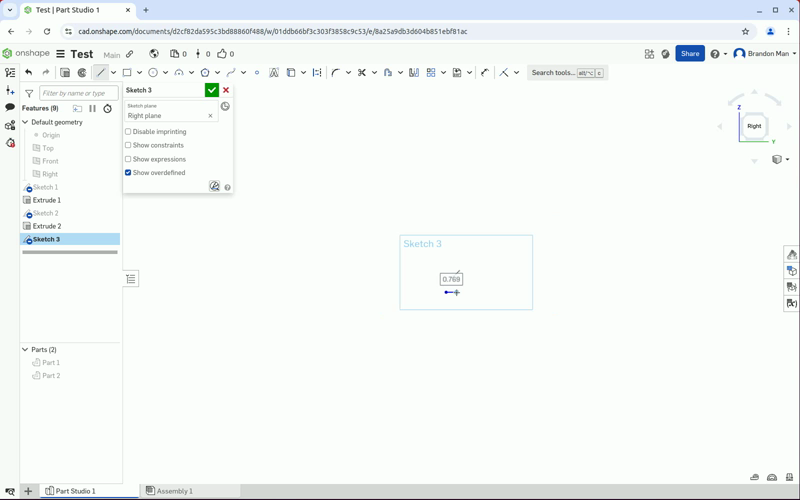
scroll(-6)
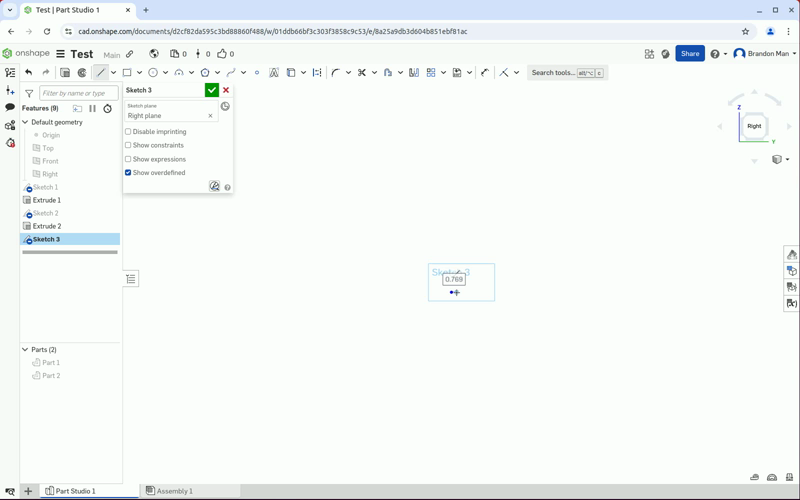
key_up(shift)
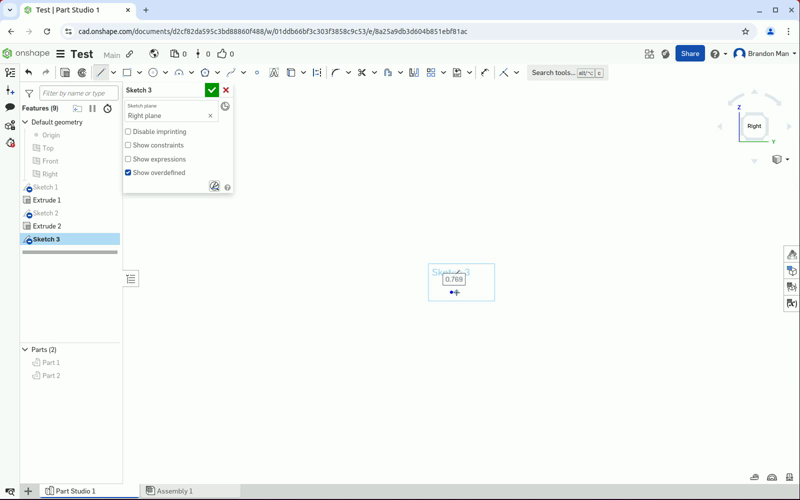
key_down(shift)
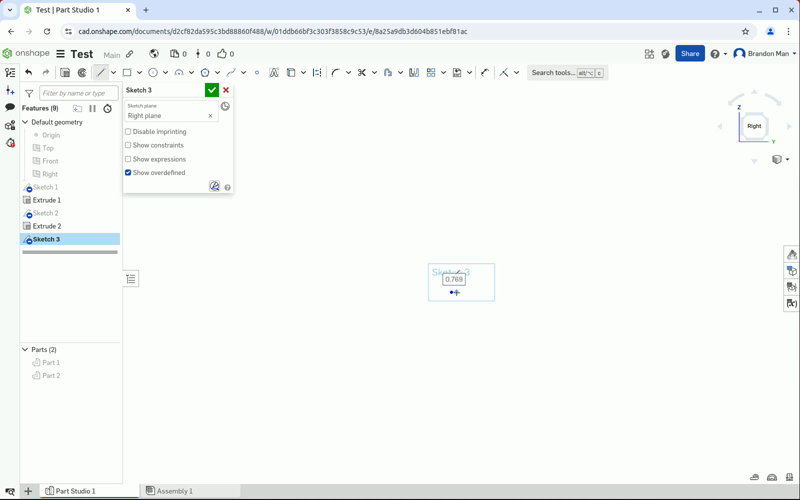
mouse_move(486, 292)
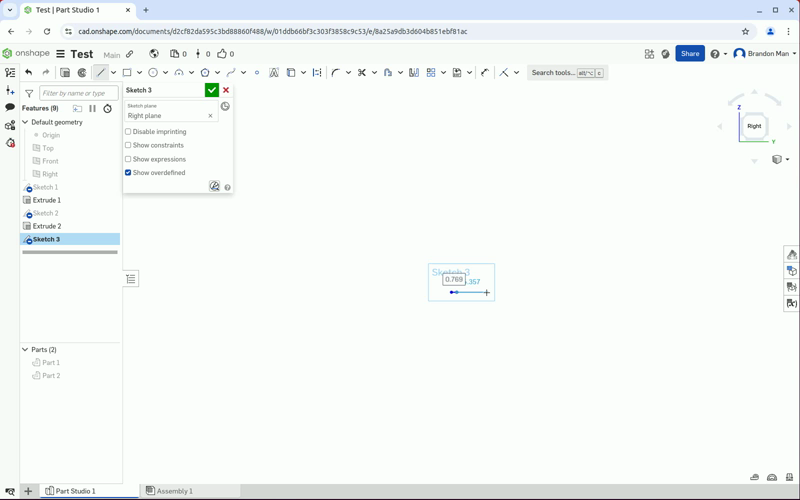
mouse_move(456, 281)
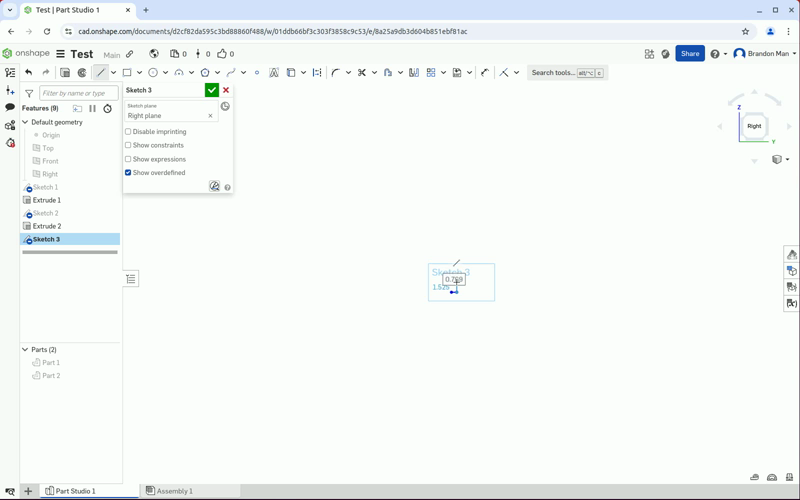
click(456, 281)
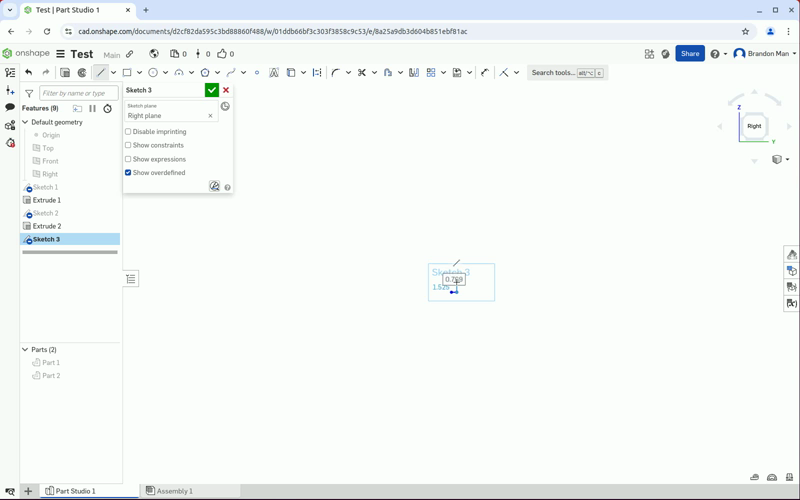
key_up(shift)
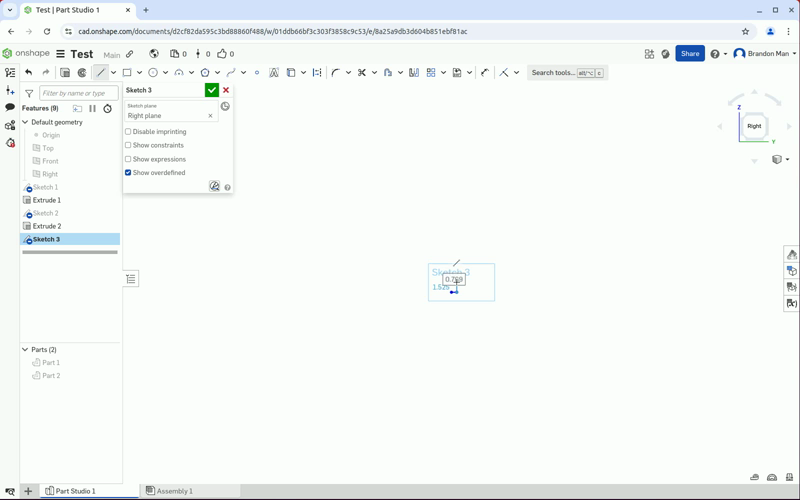
key_down(shift)
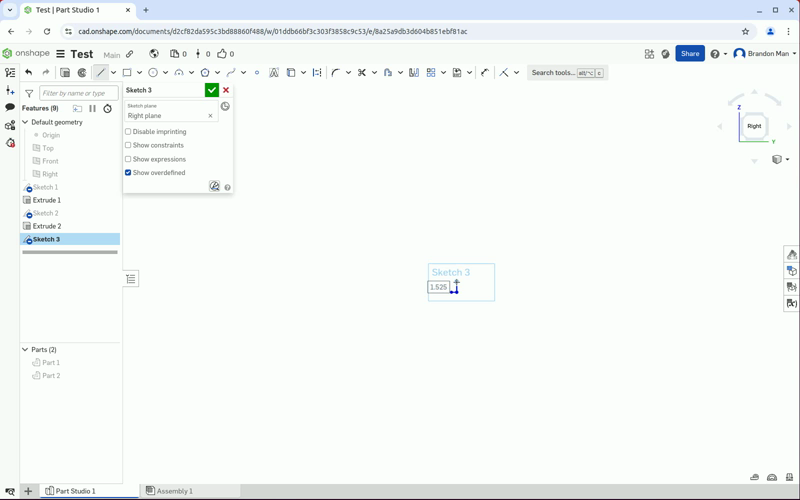
mouse_move(486, 281)
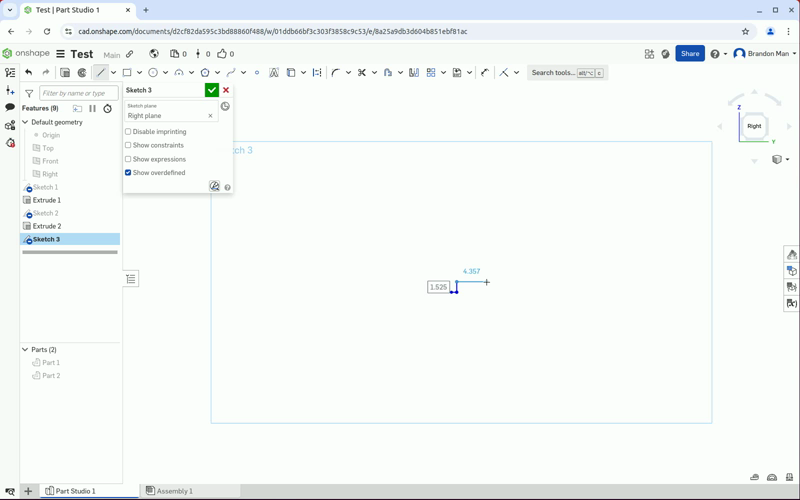
mouse_move(451, 281)
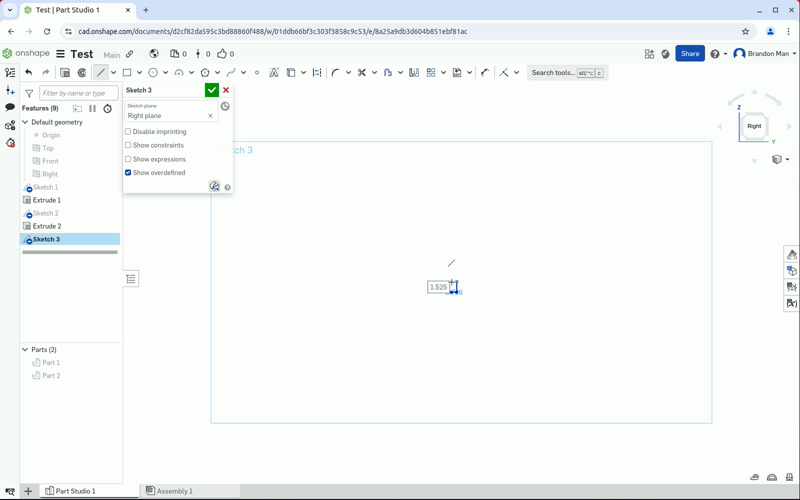
scroll(6)
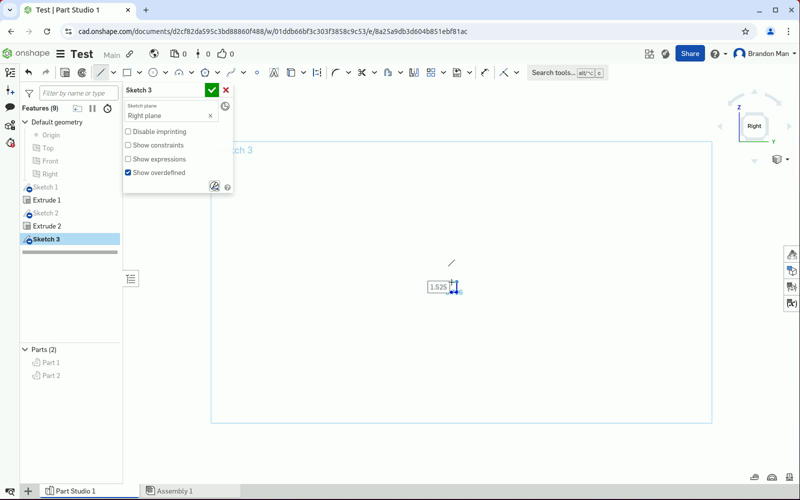
scroll(6)
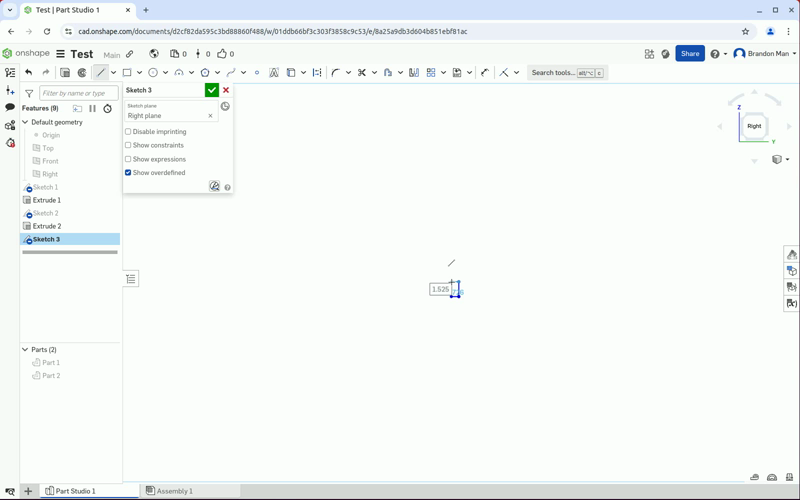
scroll(6)
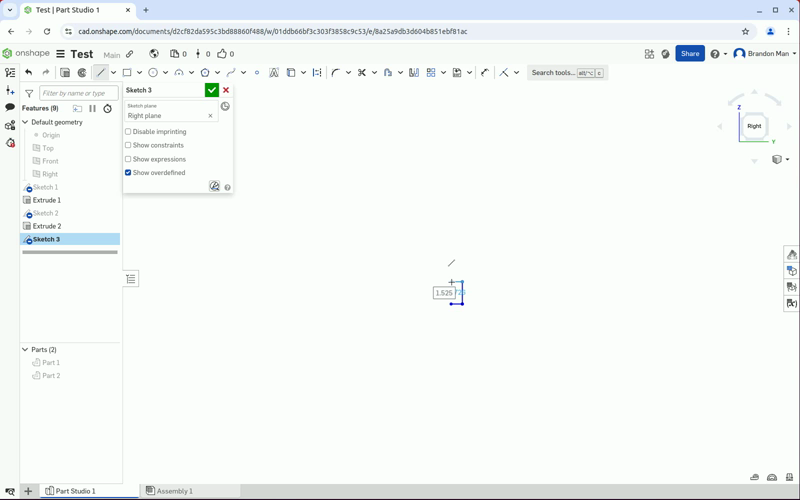
scroll(6)
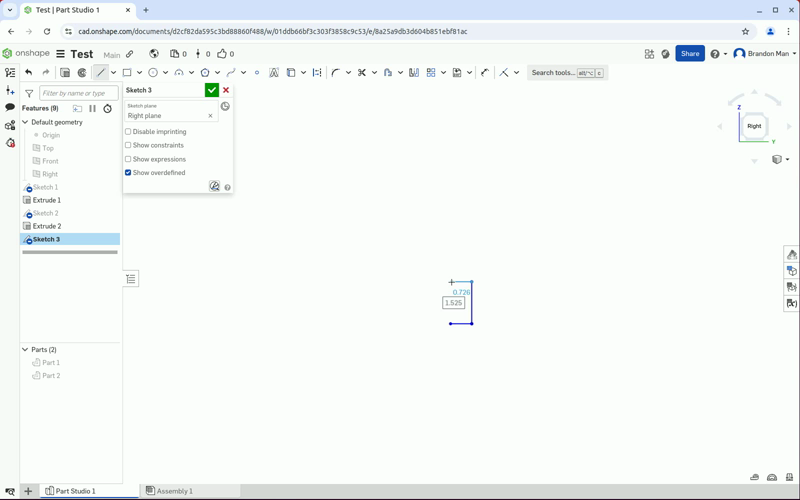
scroll(6)
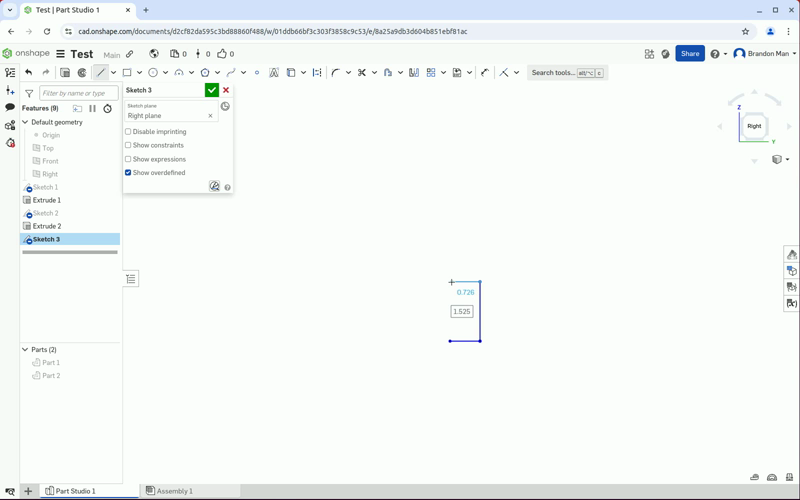
scroll(6)
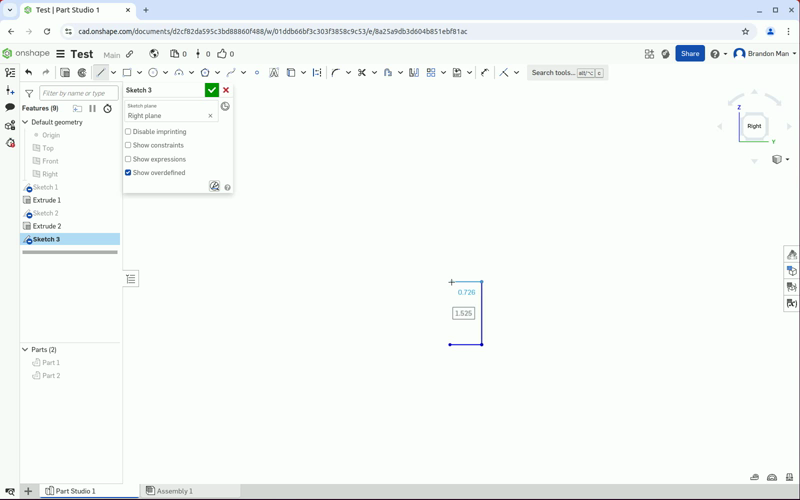
scroll(6)
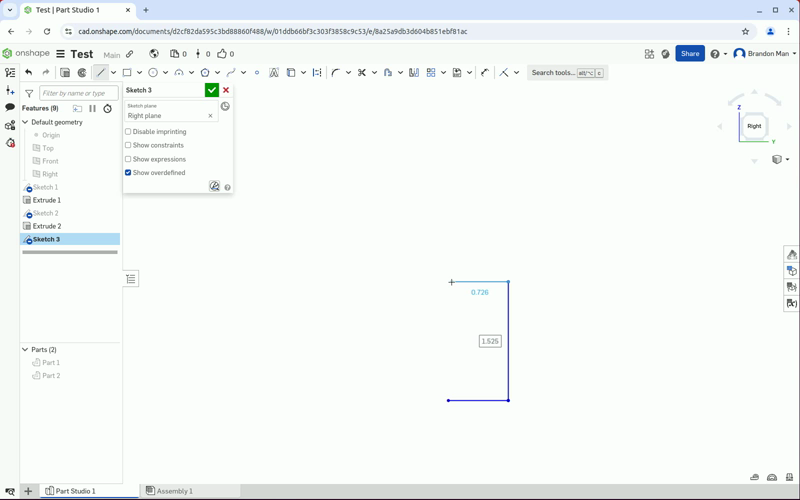
click(451, 281)
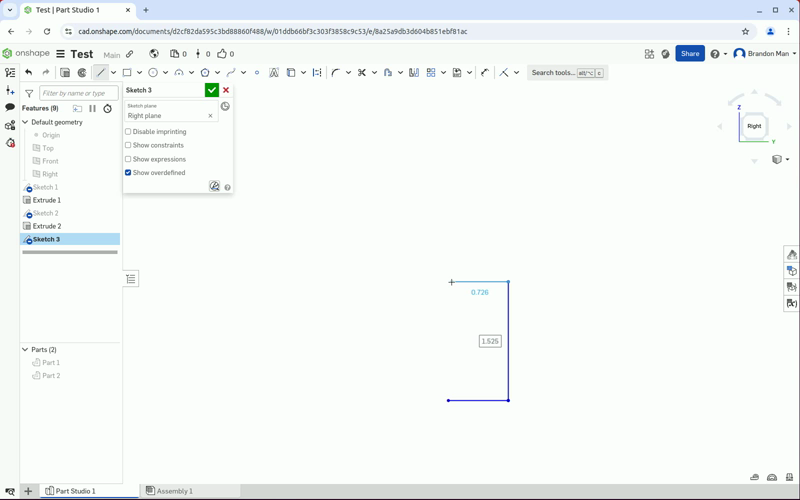
scroll(-6)
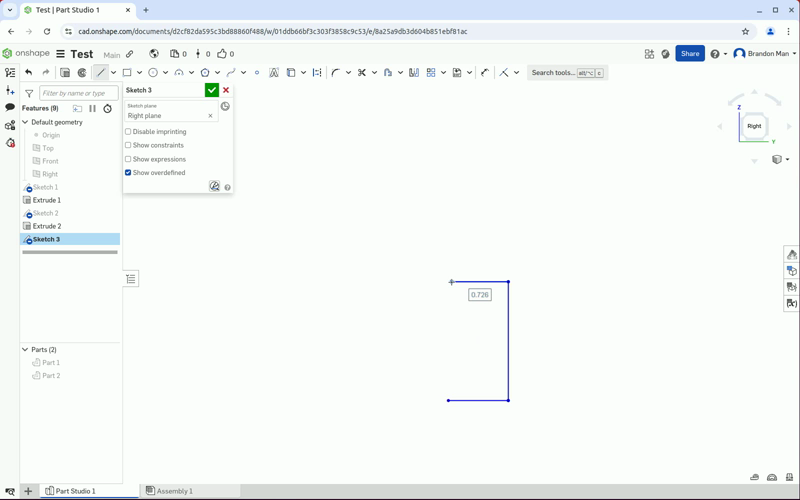
scroll(-6)
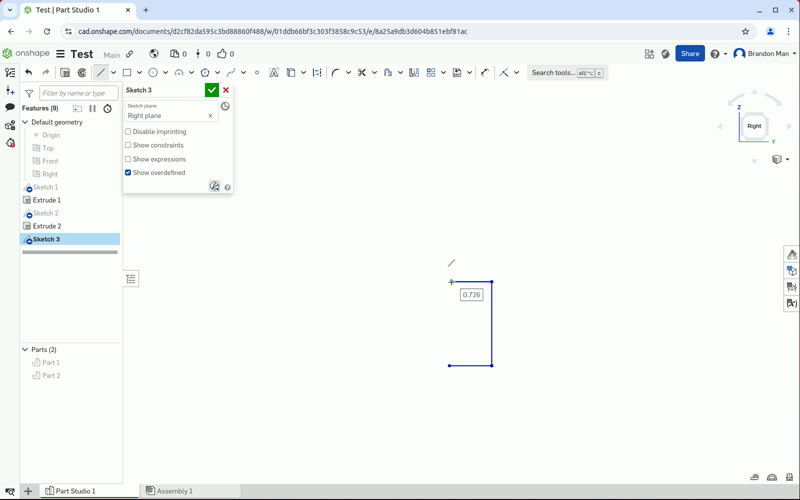
scroll(-6)
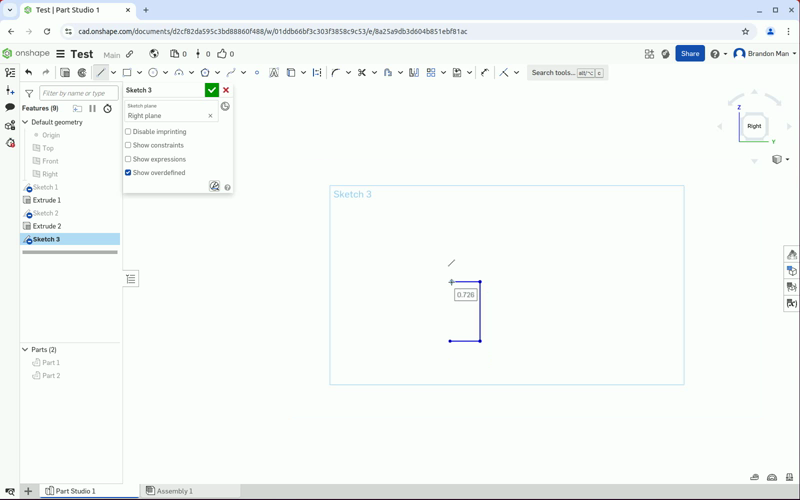
scroll(-6)
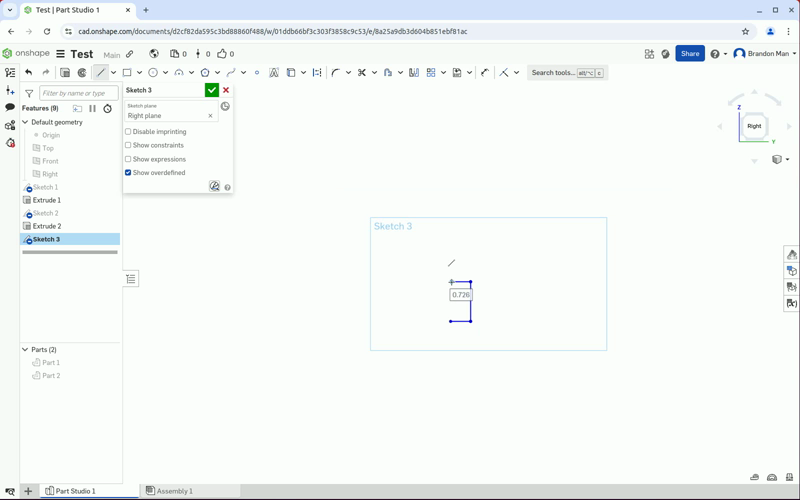
scroll(-6)
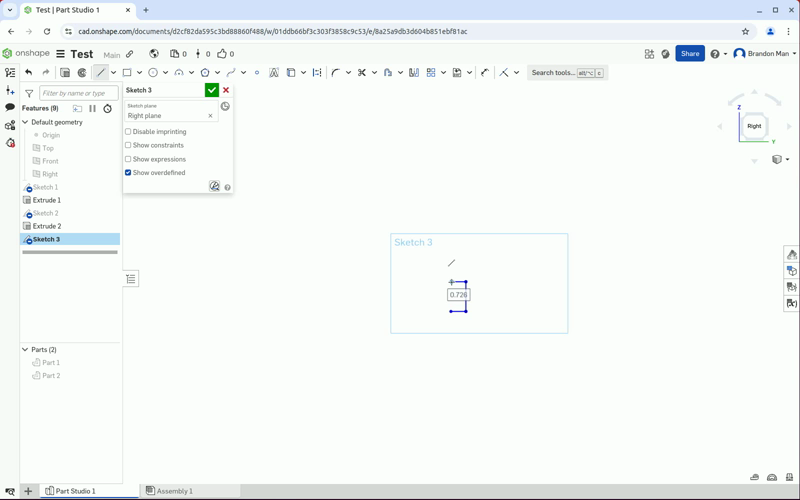
scroll(-6)
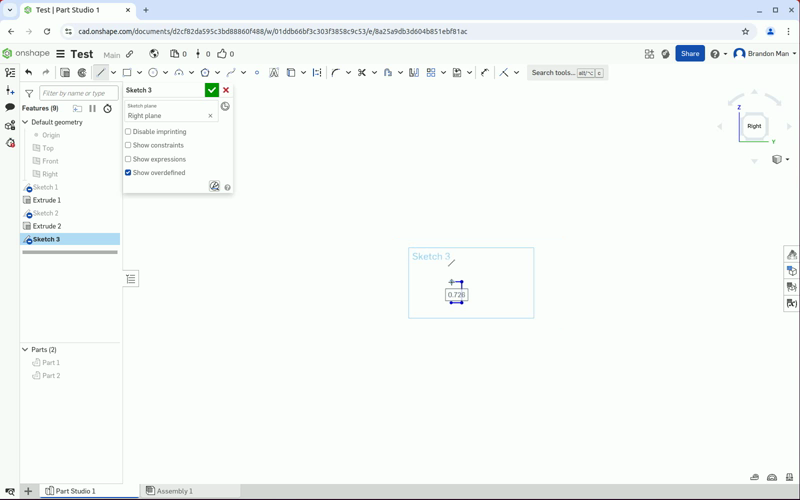
scroll(-6)
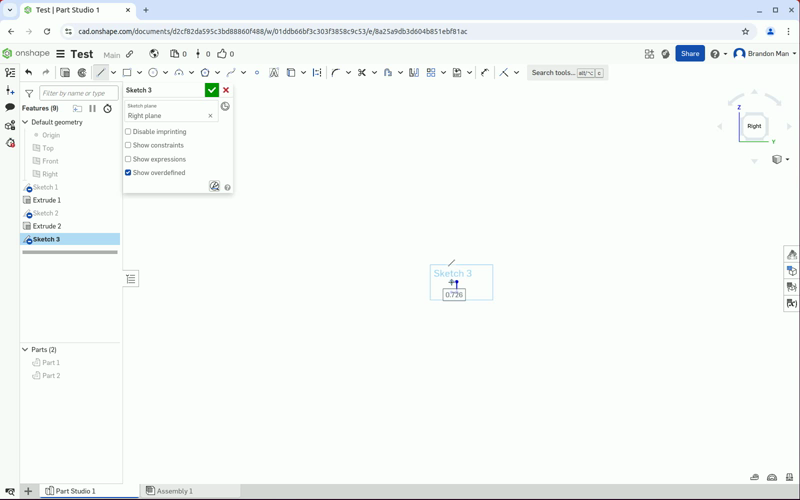
key_up(shift)
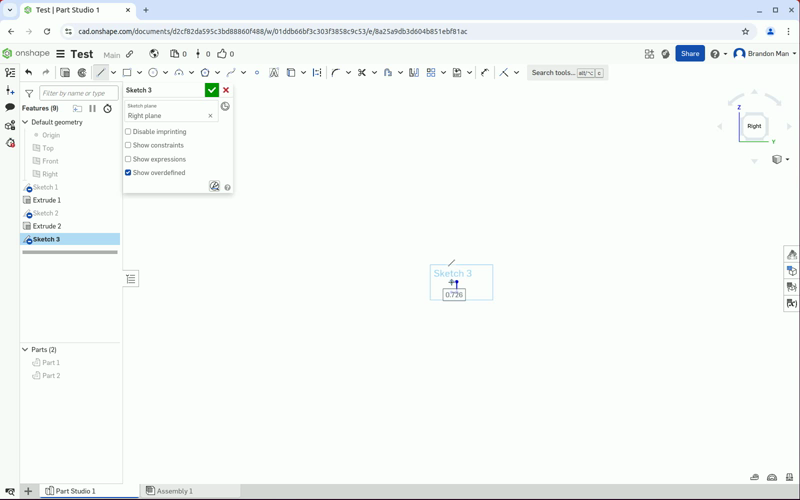
mouse_move(481, 281)
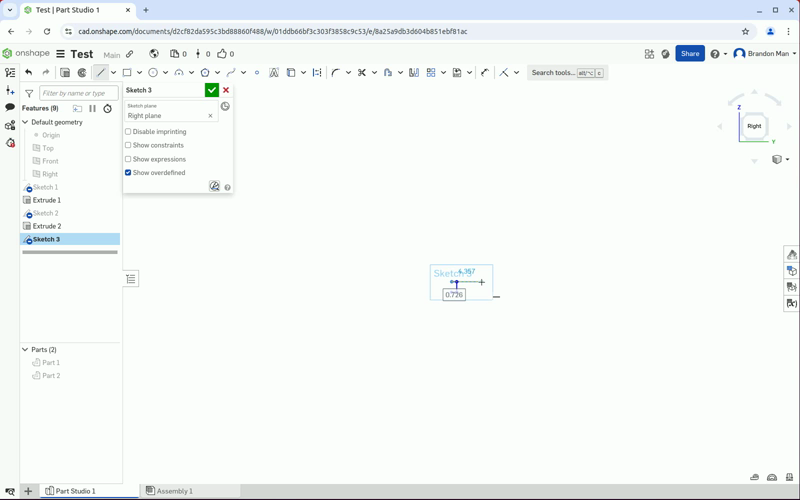
key_down(shift)
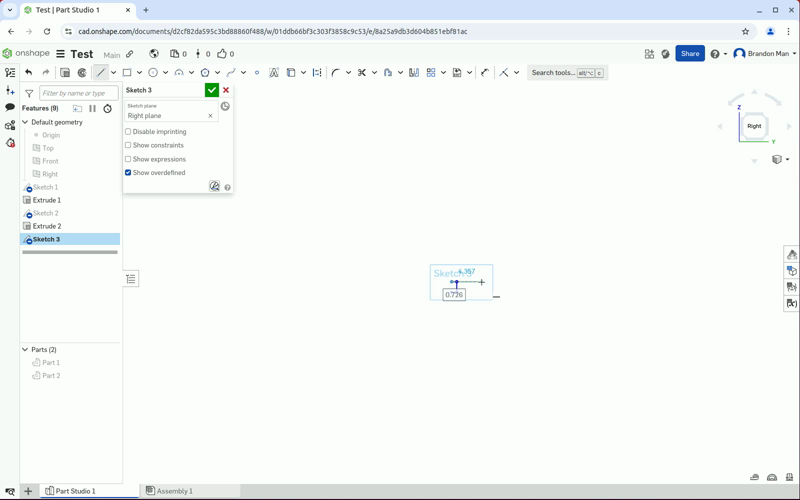
mouse_move(451, 292)
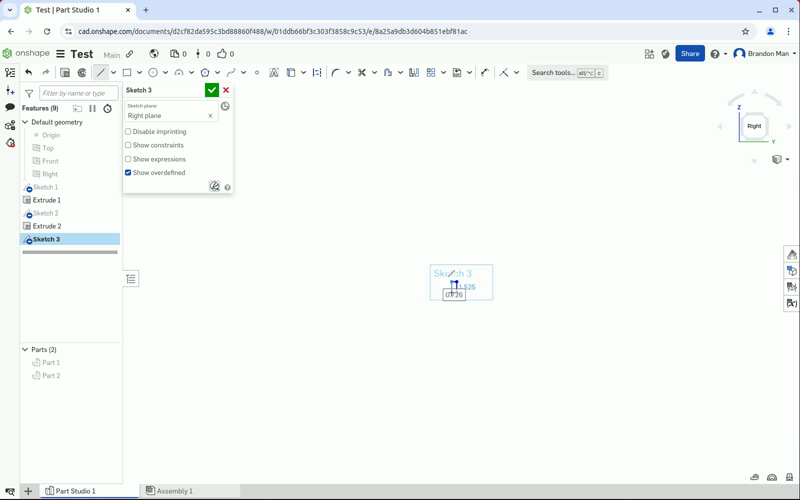
key_up(shift)
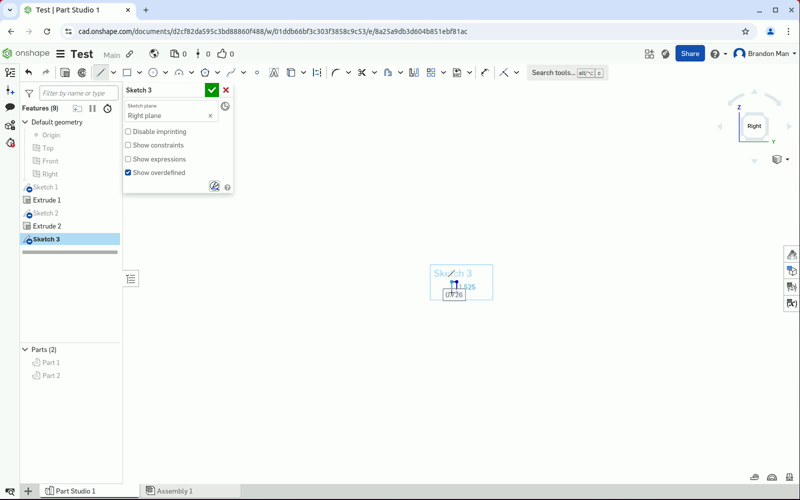
click(451, 292)
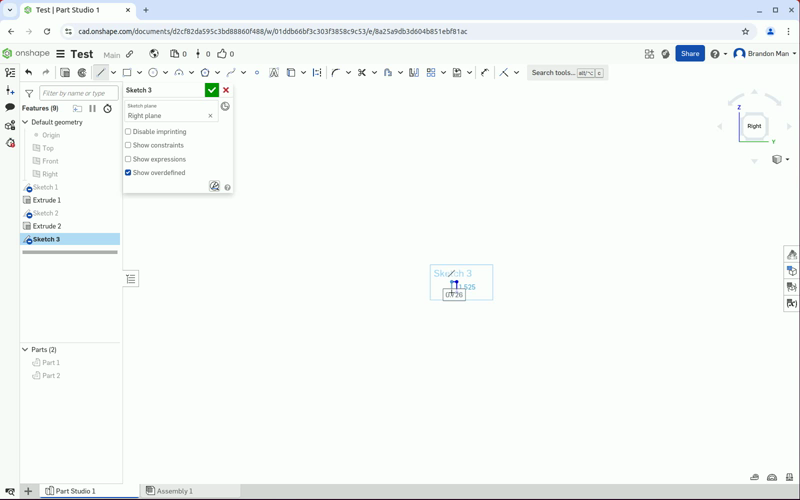
key(esc)
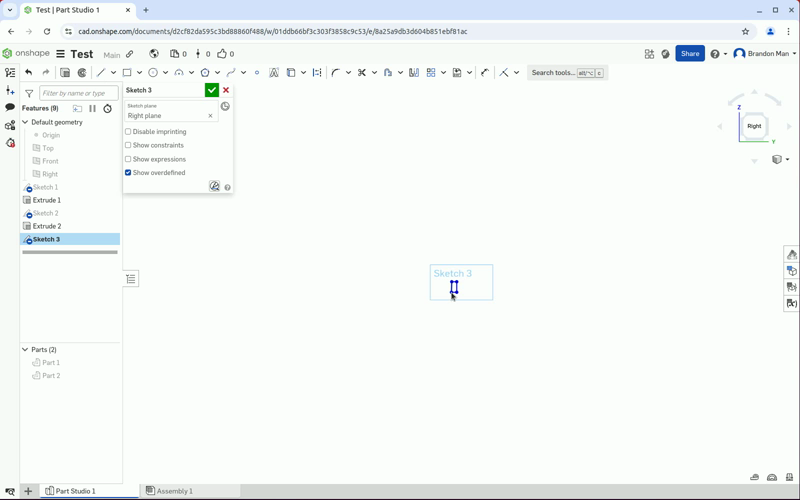
key(l)
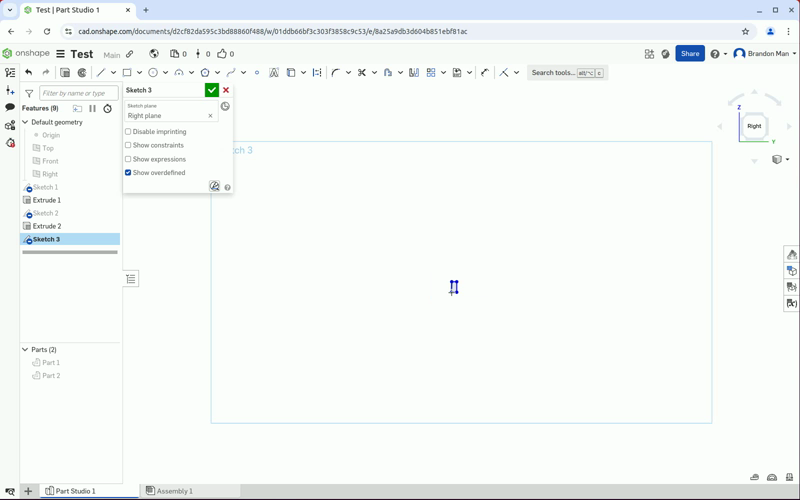
key_down(shift)
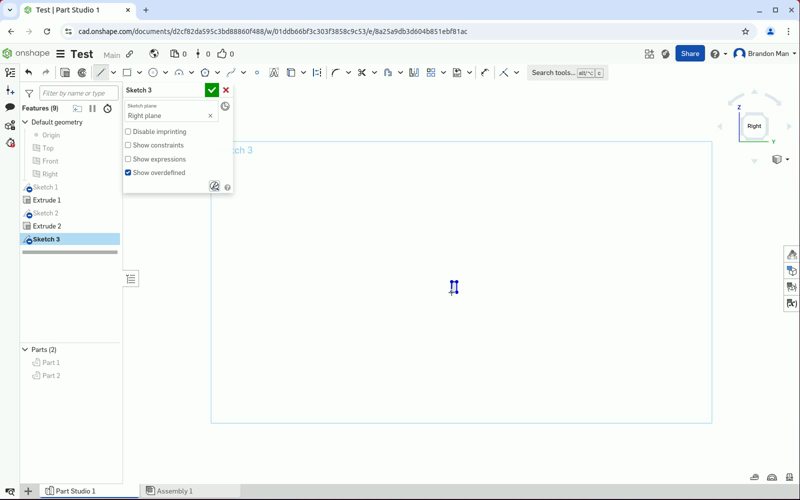
mouse_move(452, 291)
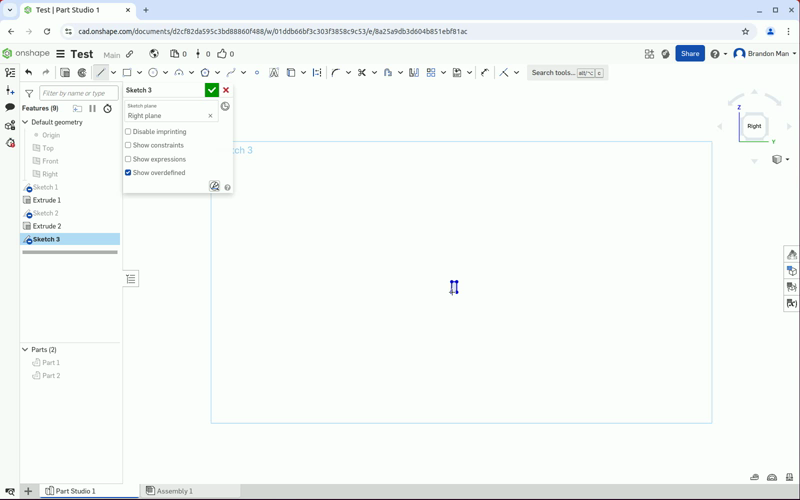
scroll(6)
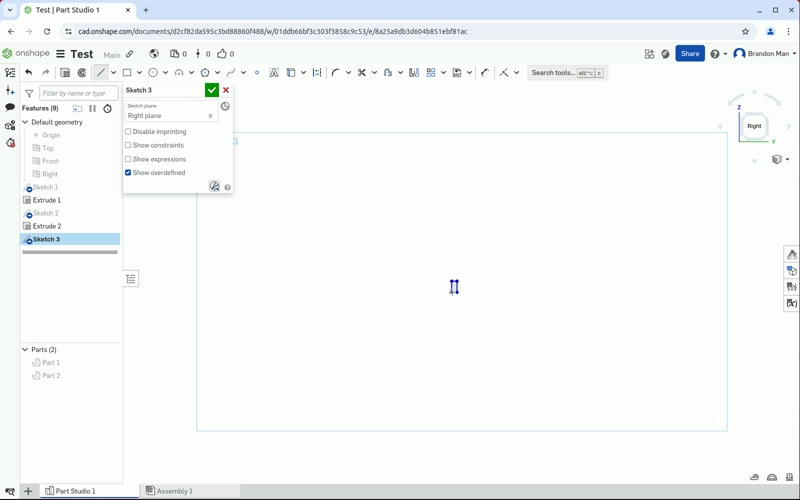
scroll(6)
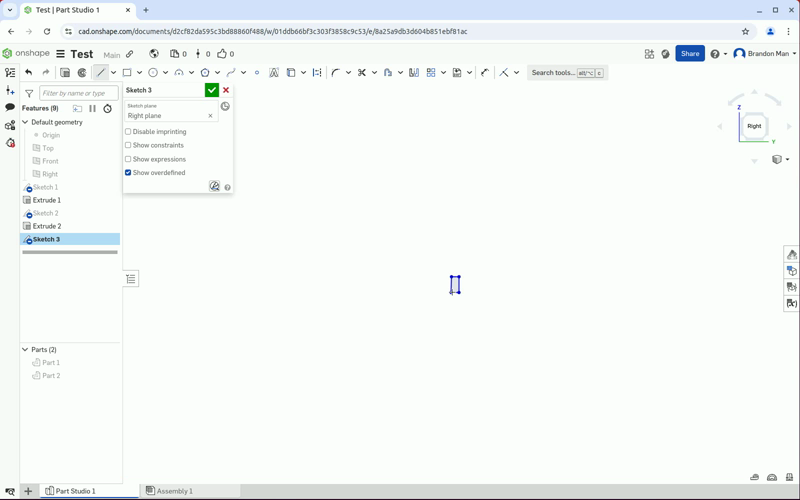
scroll(6)
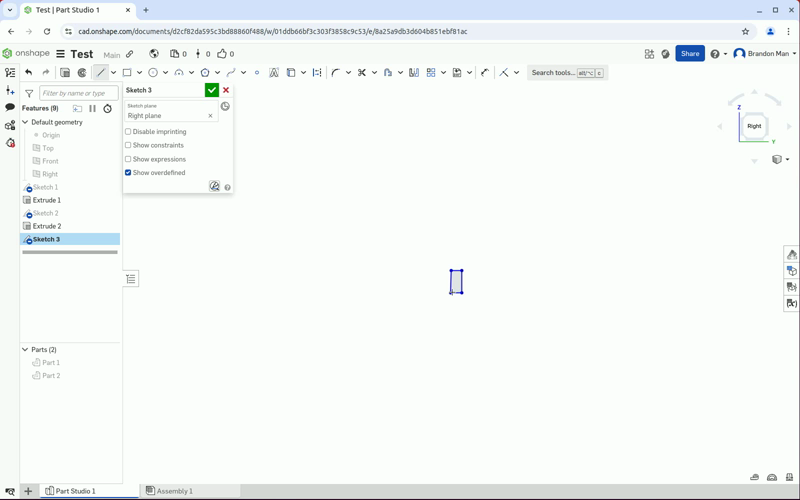
scroll(6)
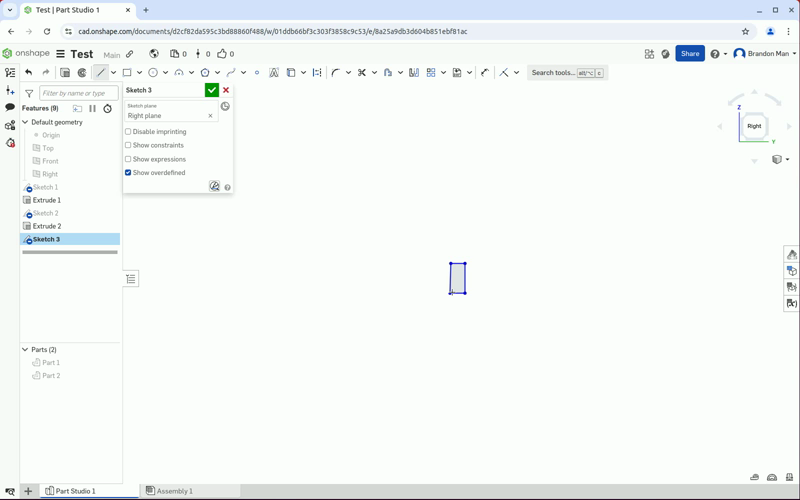
scroll(6)
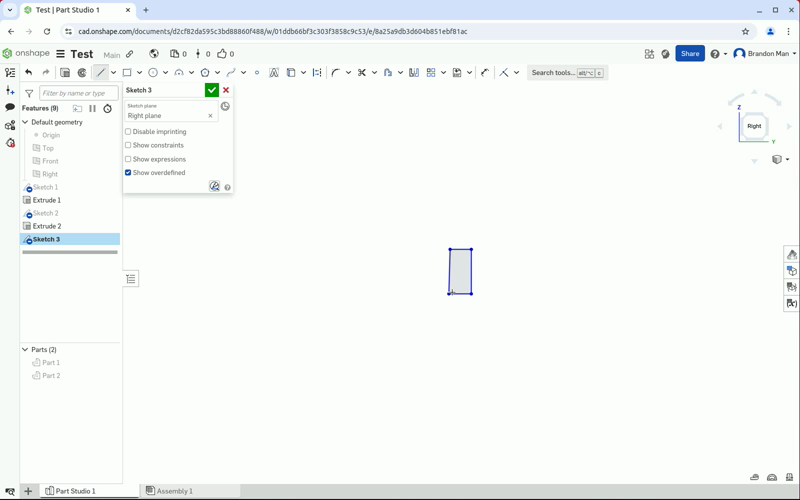
scroll(6)
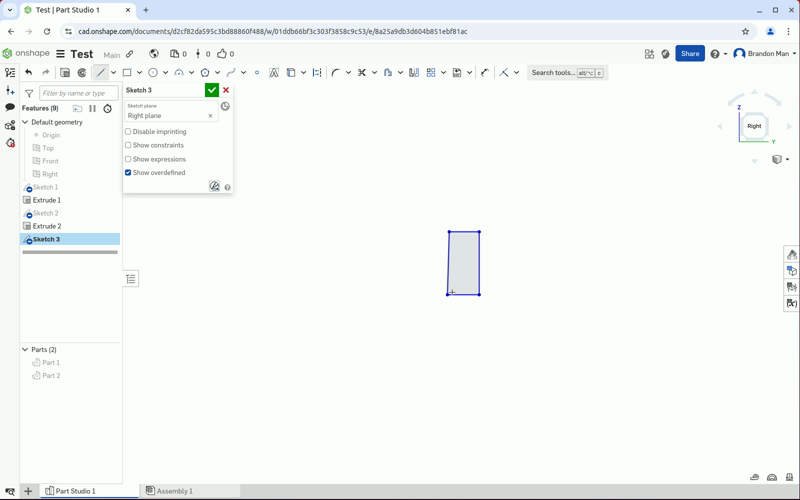
scroll(6)
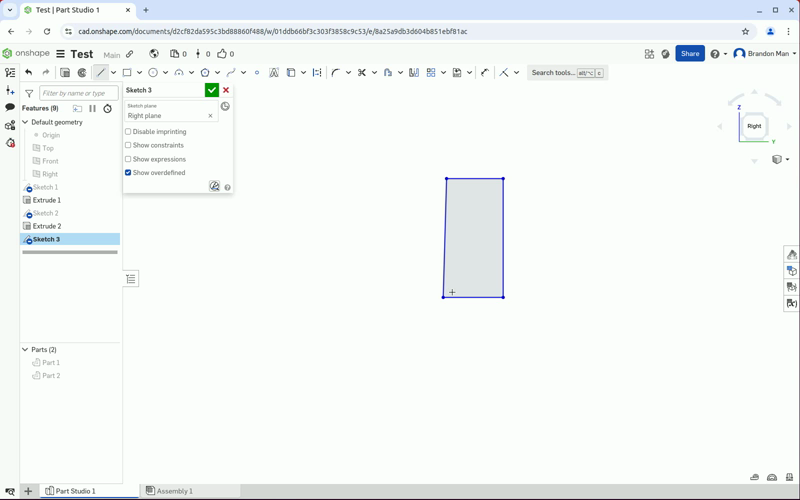
click(452, 291)
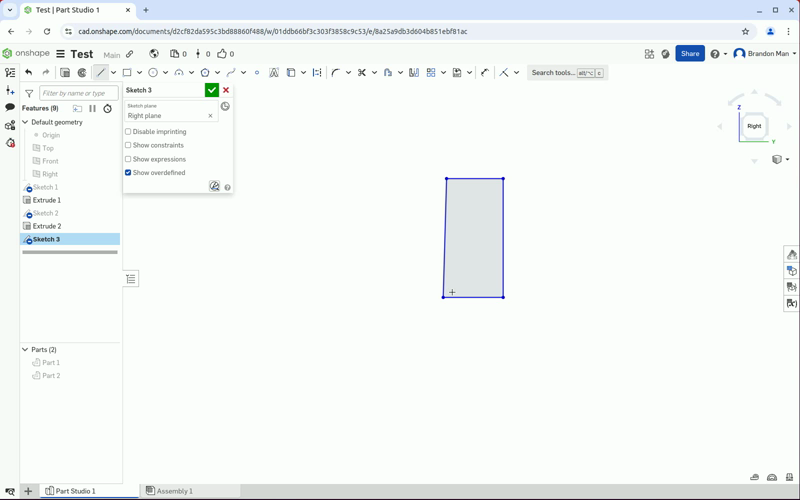
scroll(-6)
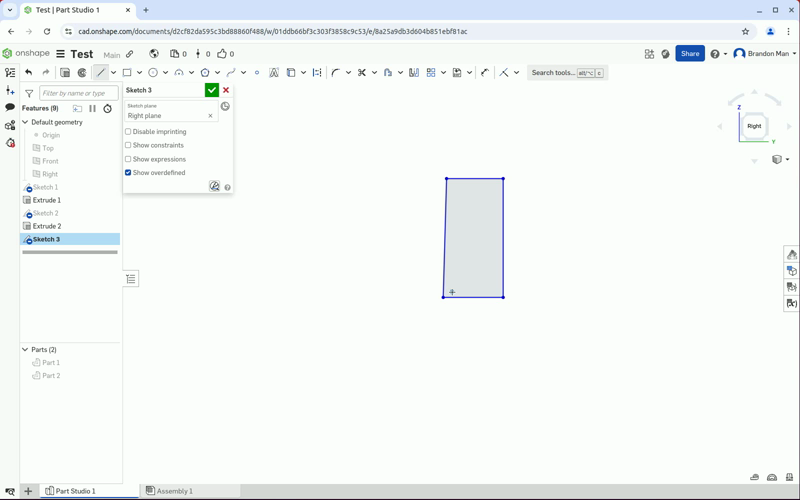
scroll(-6)
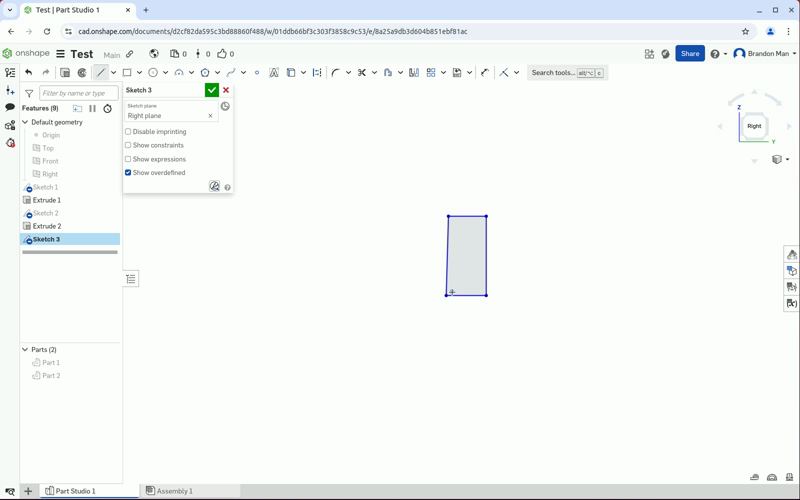
scroll(-6)
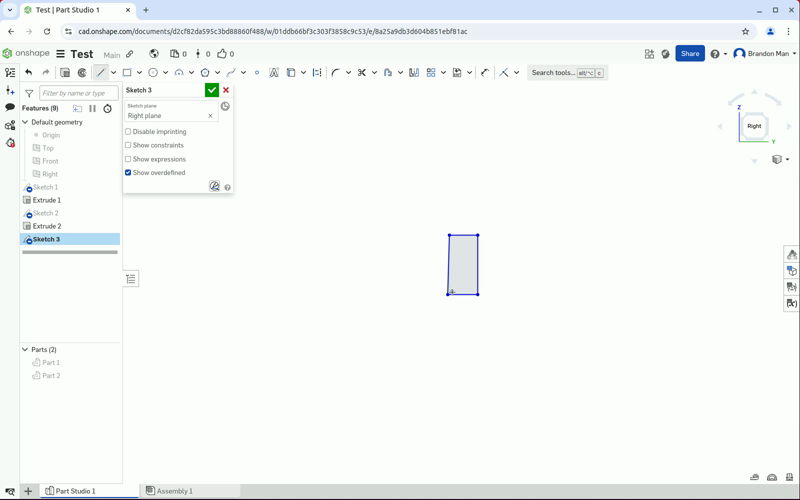
scroll(-6)
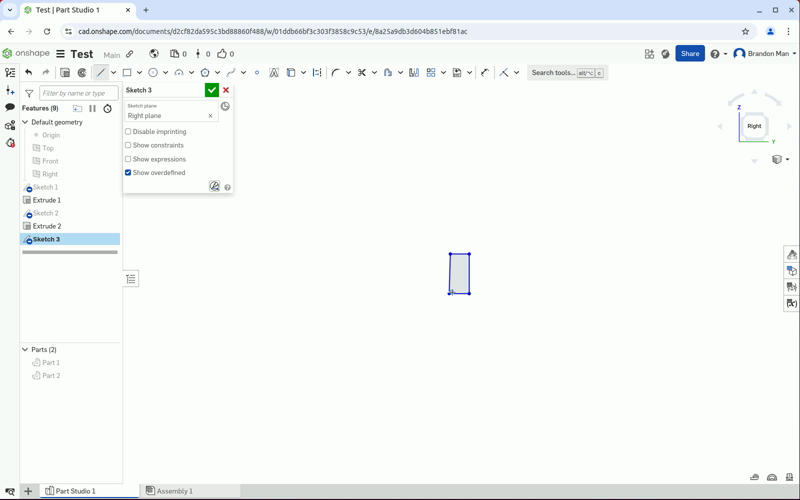
scroll(-6)
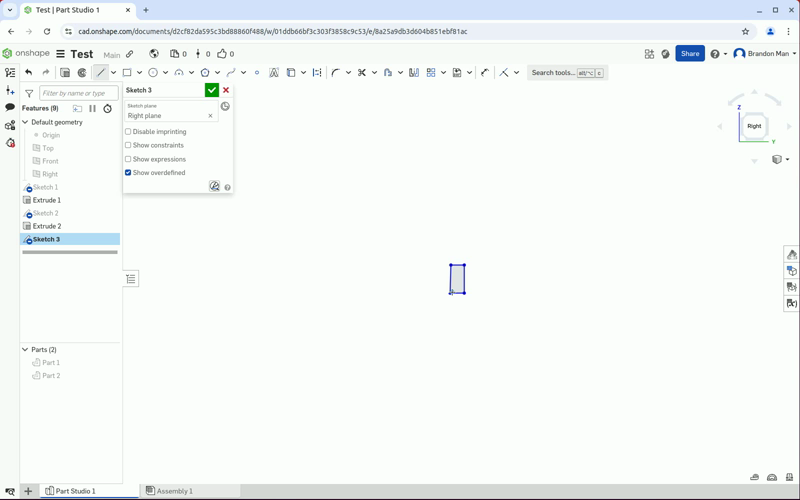
scroll(-6)
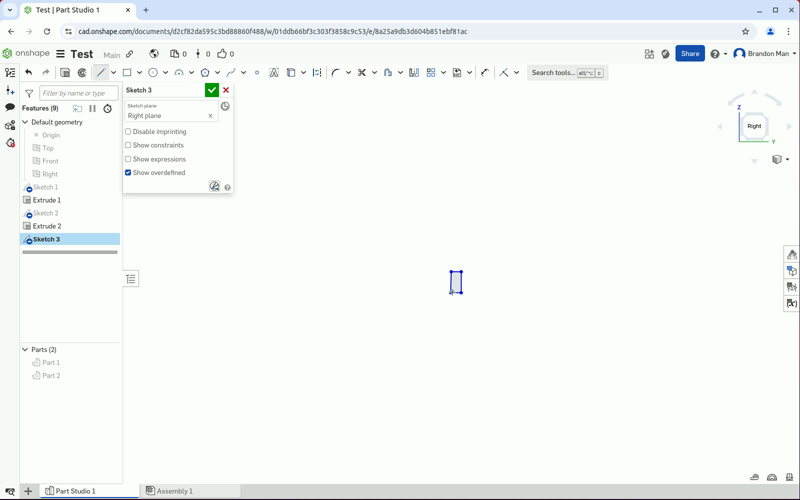
scroll(-6)
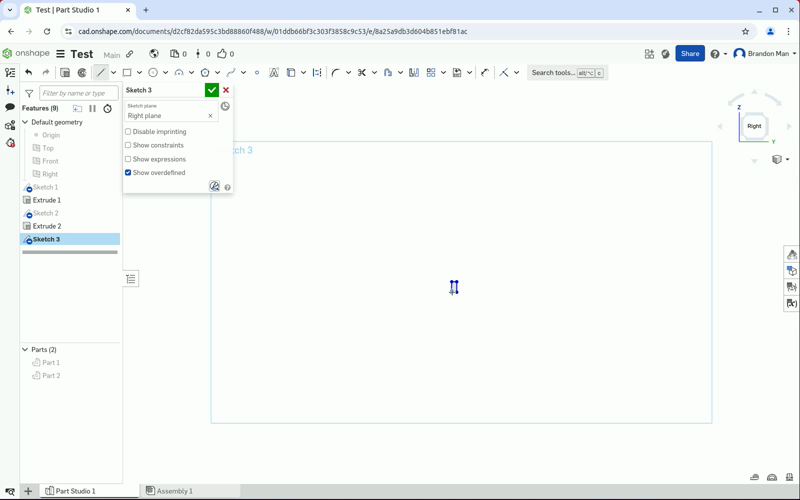
key_up(shift)
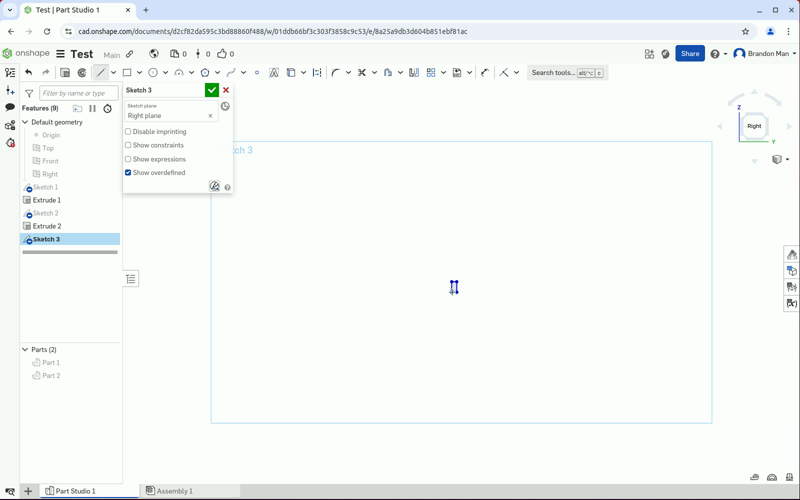
key_down(shift)
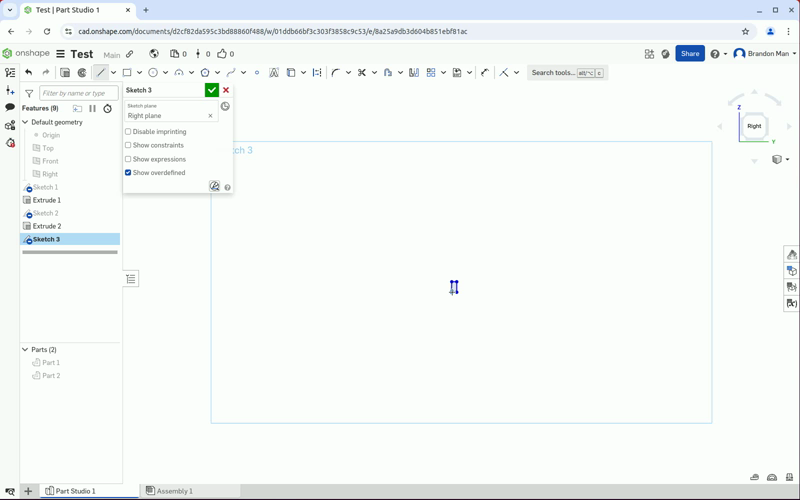
mouse_move(482, 291)
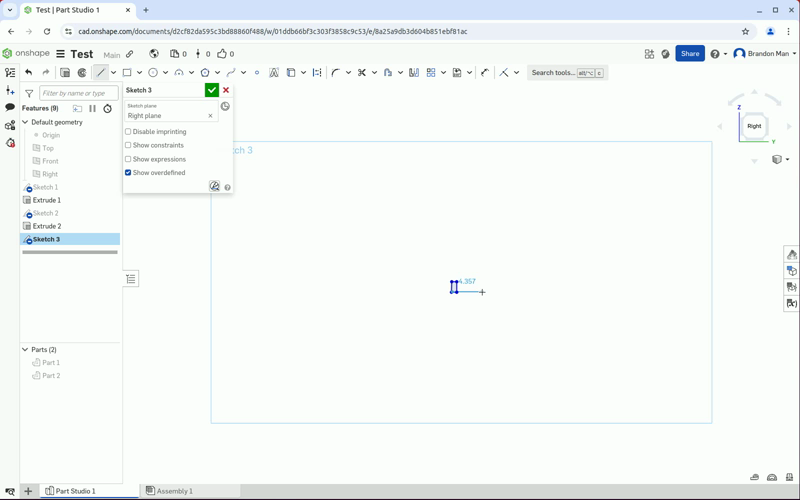
mouse_move(456, 291)
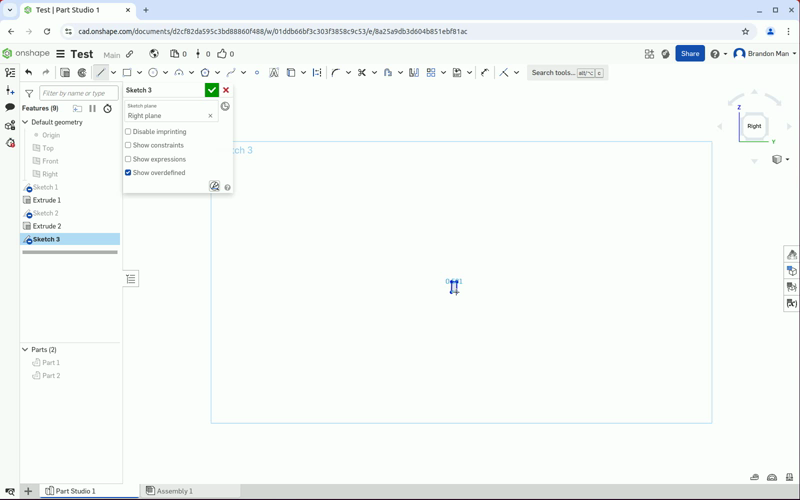
scroll(6)
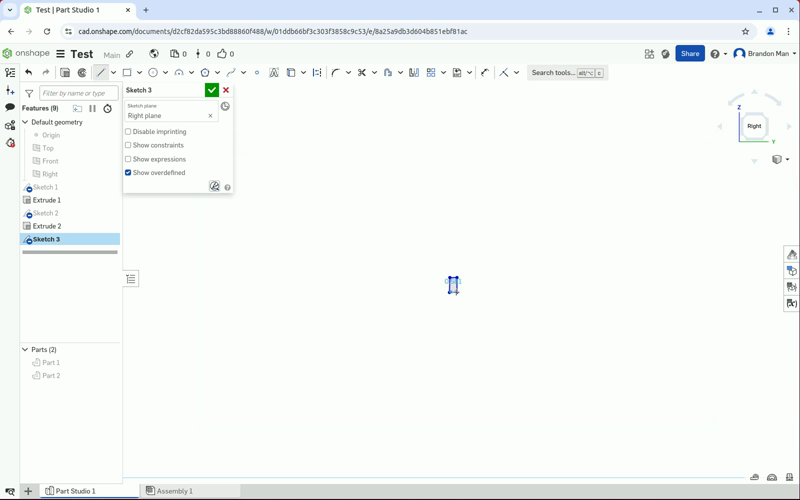
scroll(6)
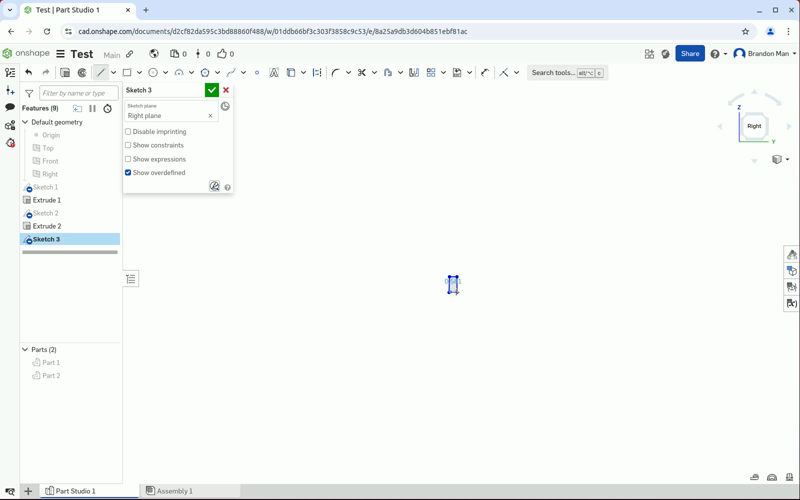
scroll(6)
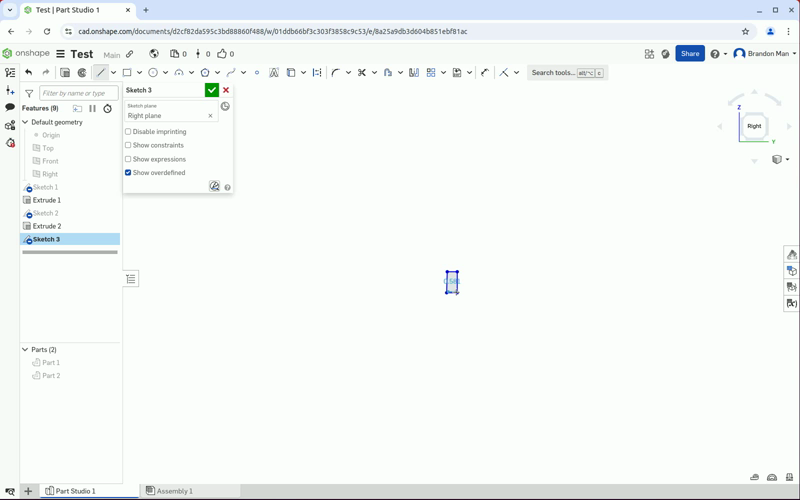
scroll(6)
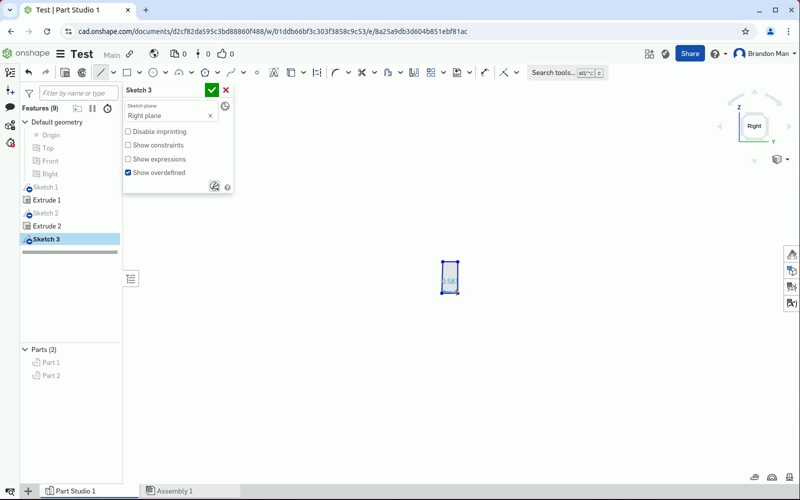
scroll(6)
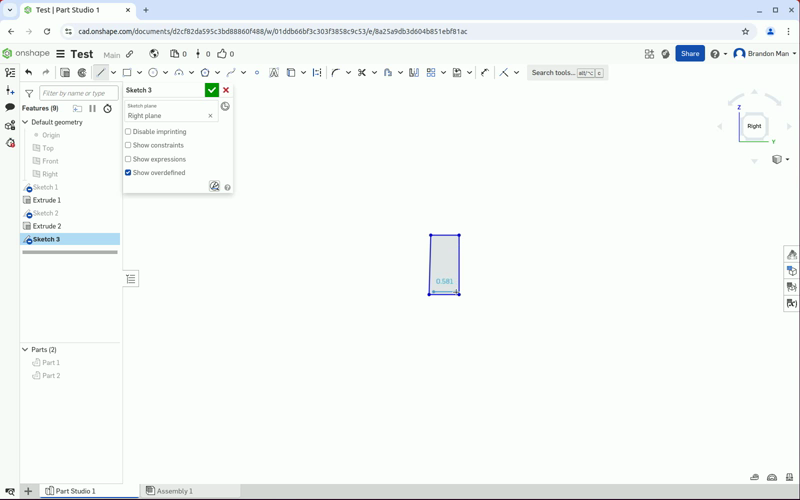
scroll(6)
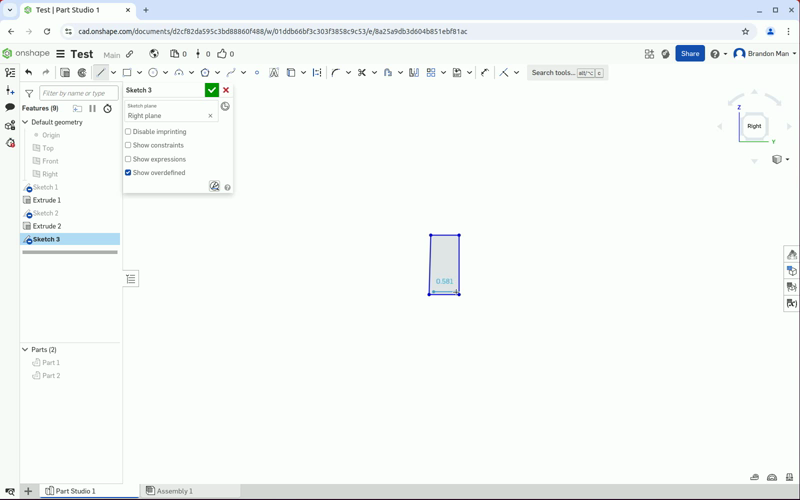
scroll(6)
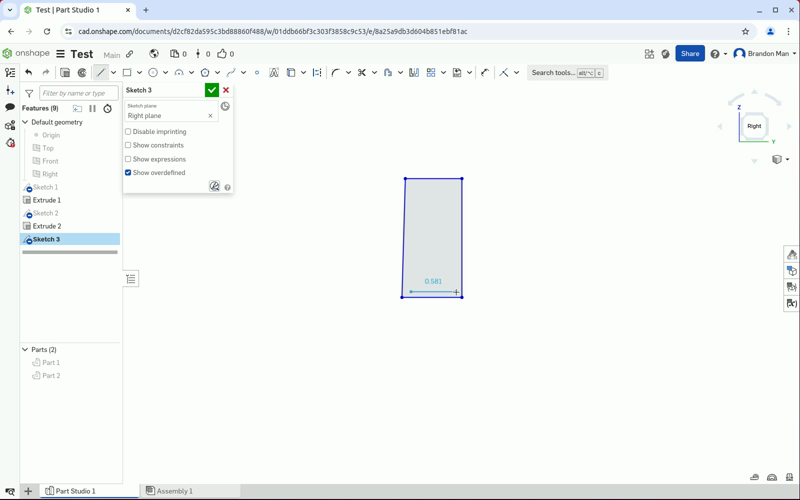
click(456, 291)
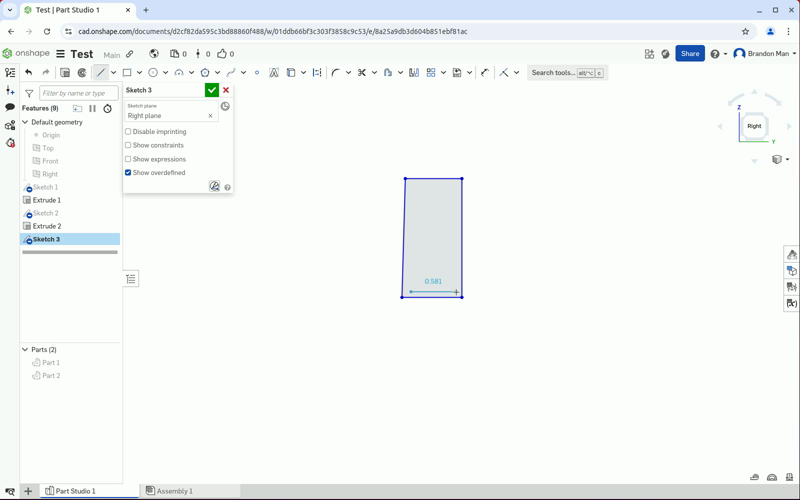
scroll(-6)
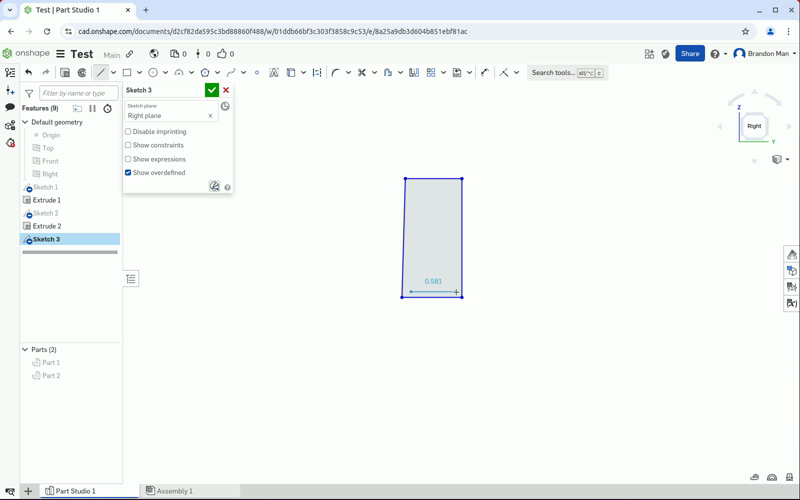
scroll(-6)
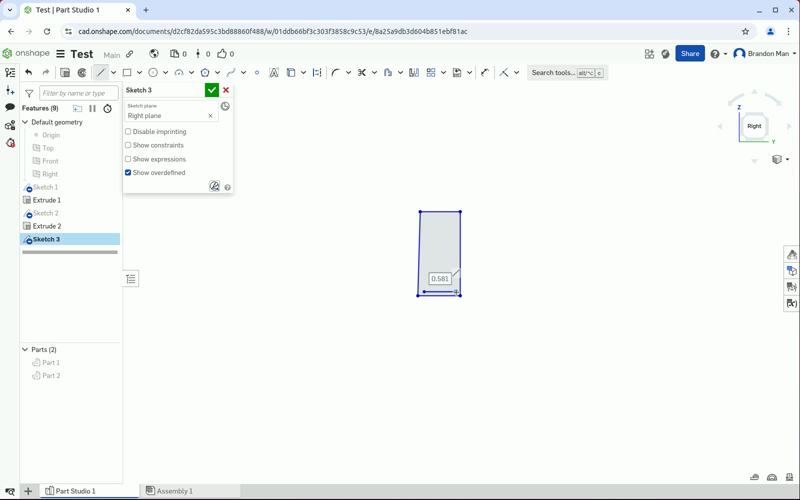
scroll(-6)
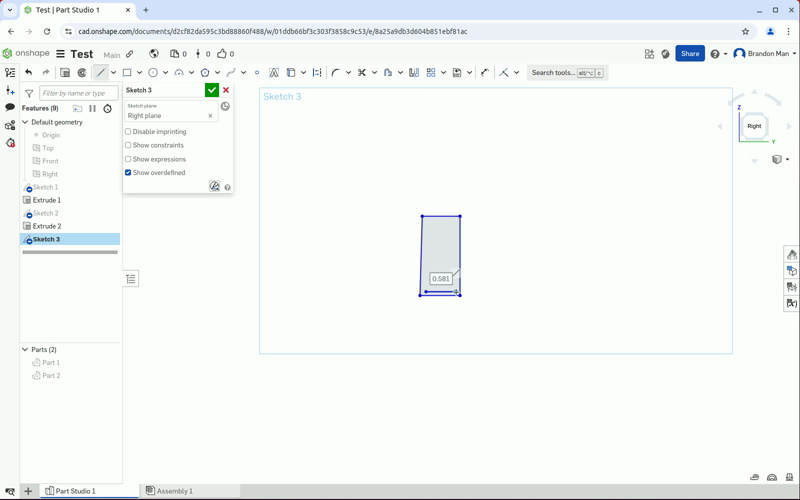
scroll(-6)
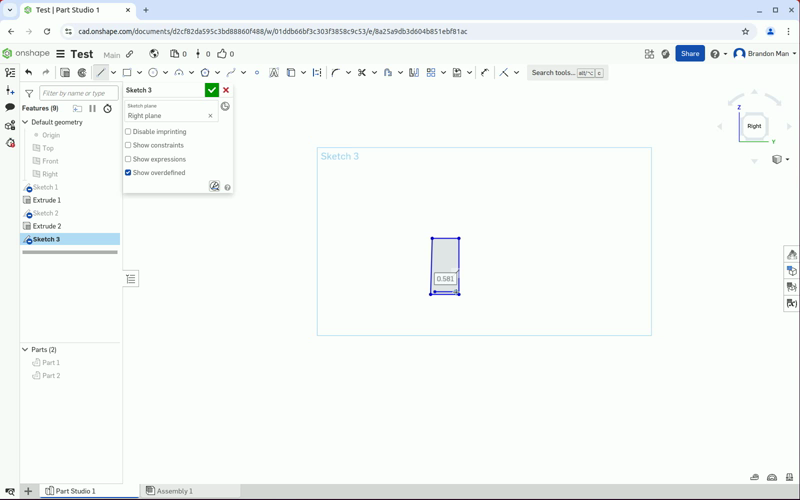
scroll(-6)
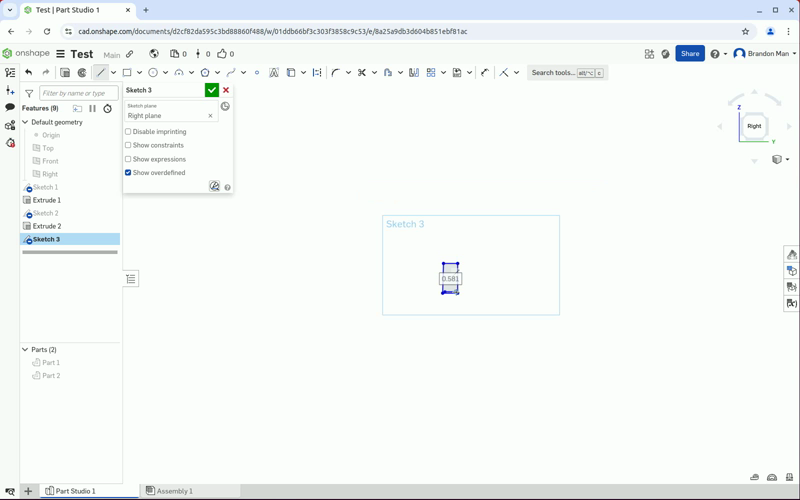
scroll(-6)
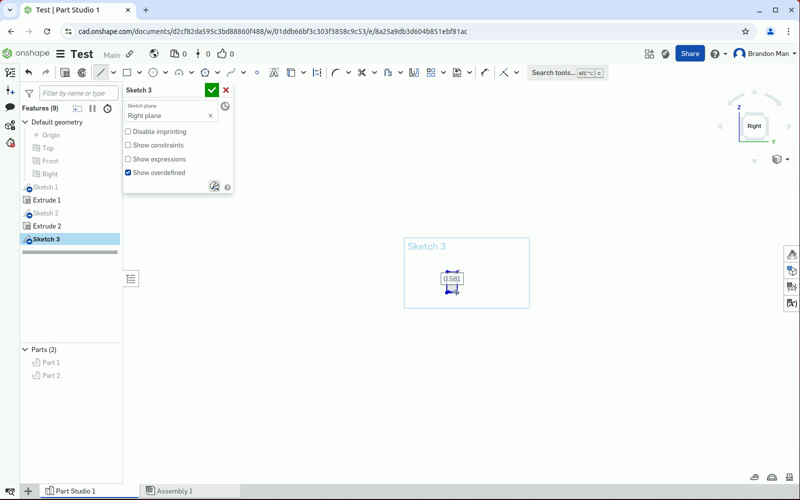
scroll(-6)
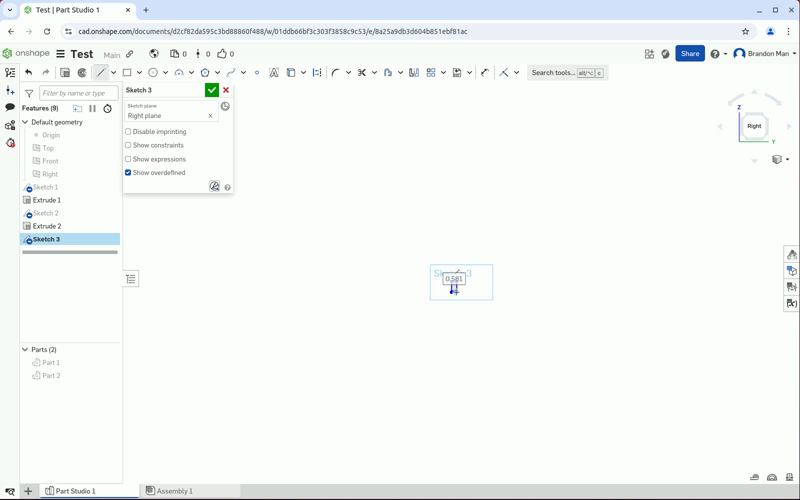
key_up(shift)
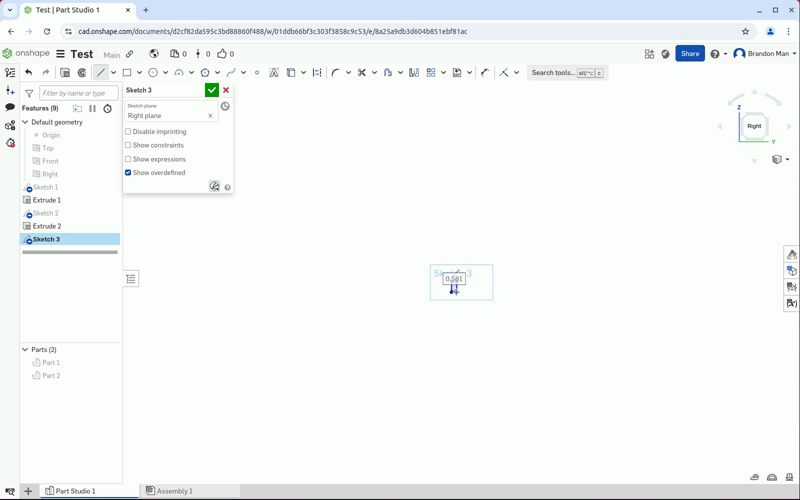
key_down(shift)
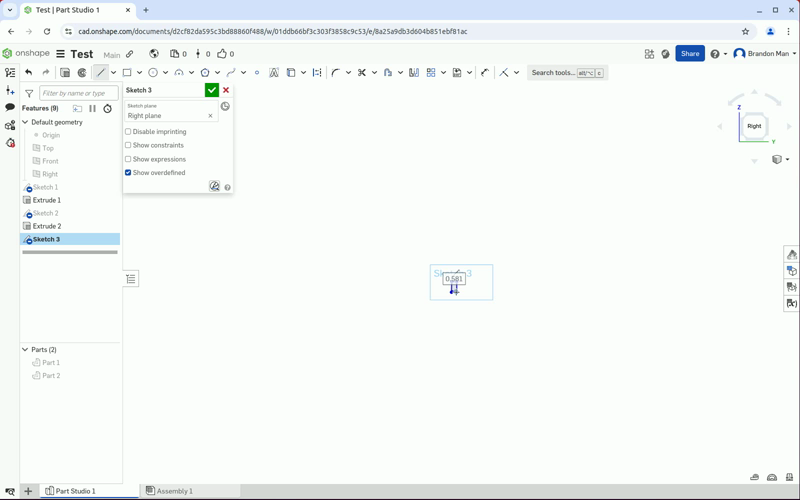
mouse_move(486, 291)
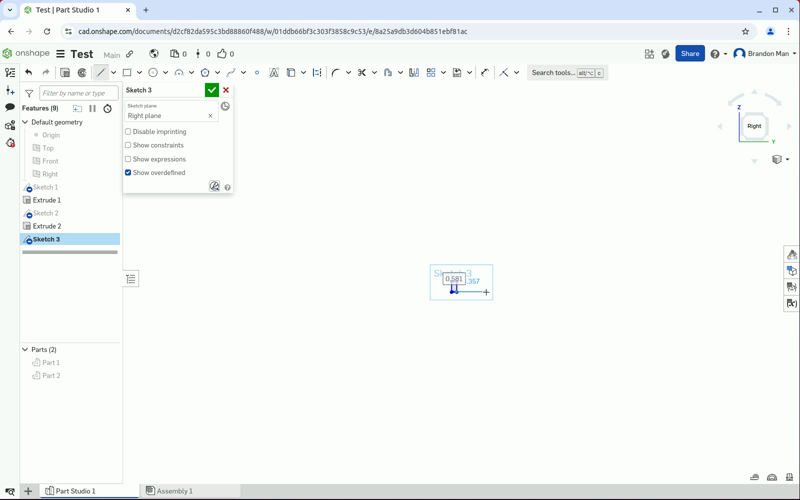
mouse_move(456, 282)
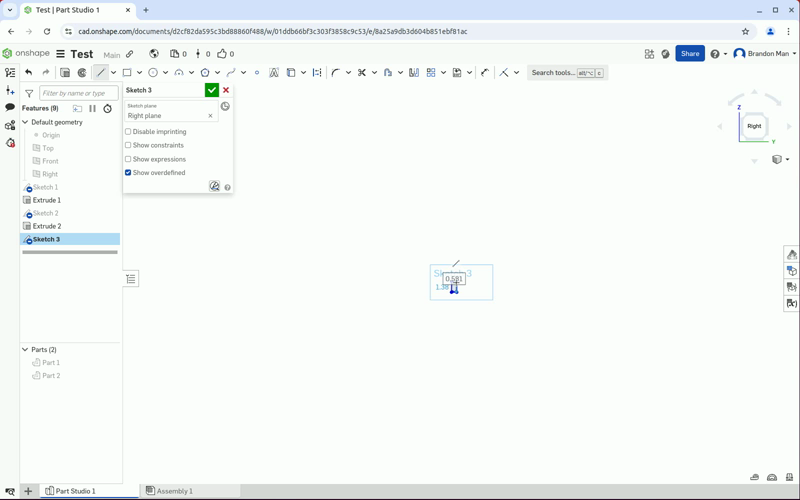
scroll(6)
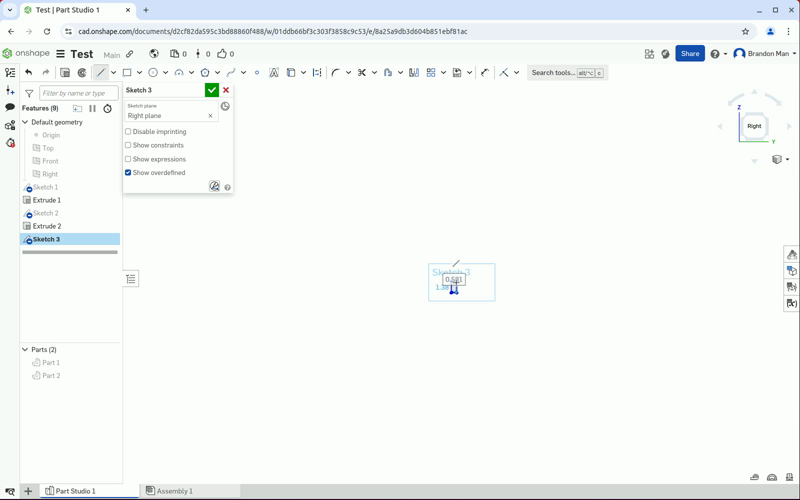
scroll(6)
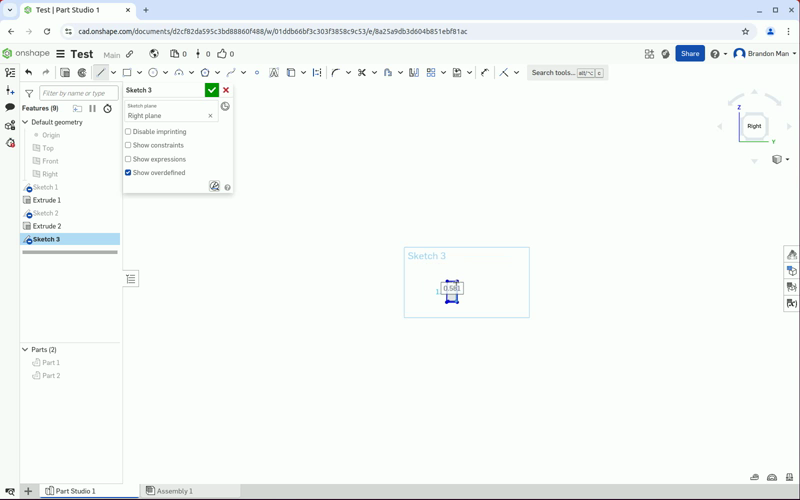
scroll(6)
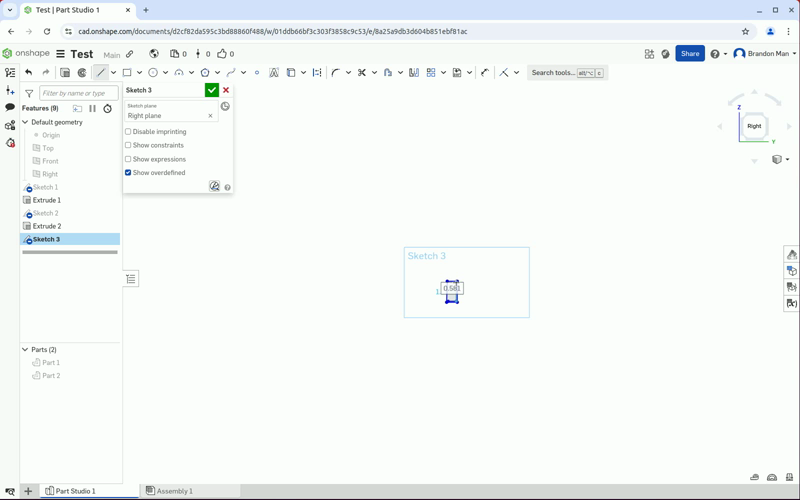
scroll(6)
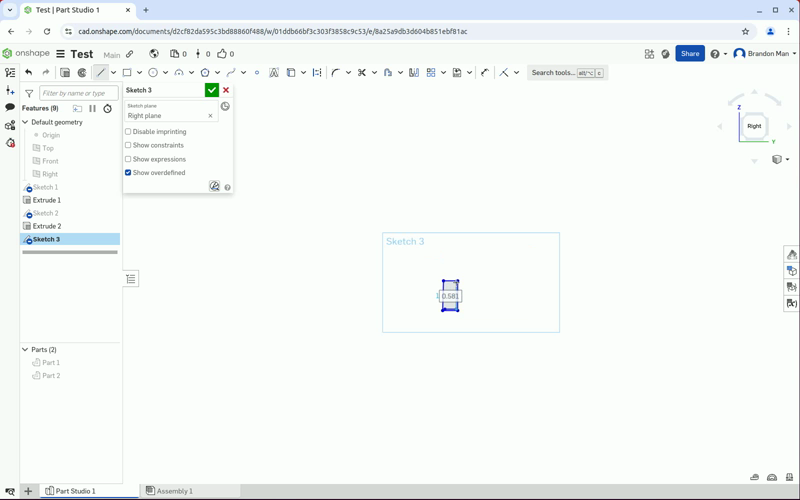
scroll(6)
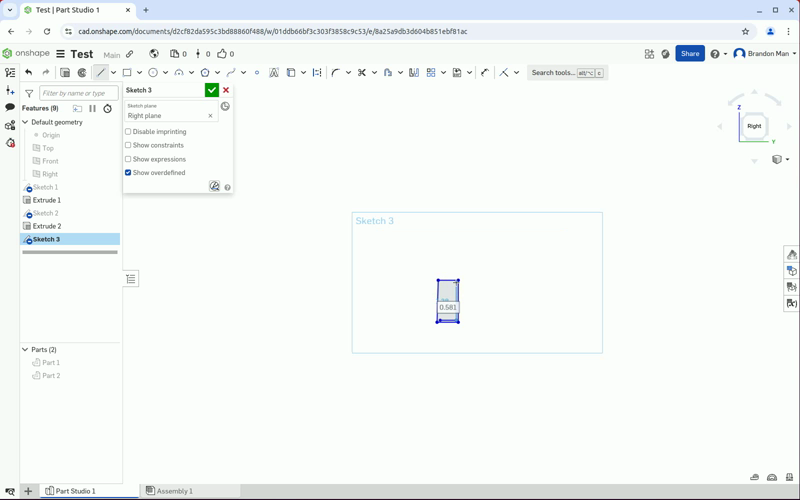
scroll(6)
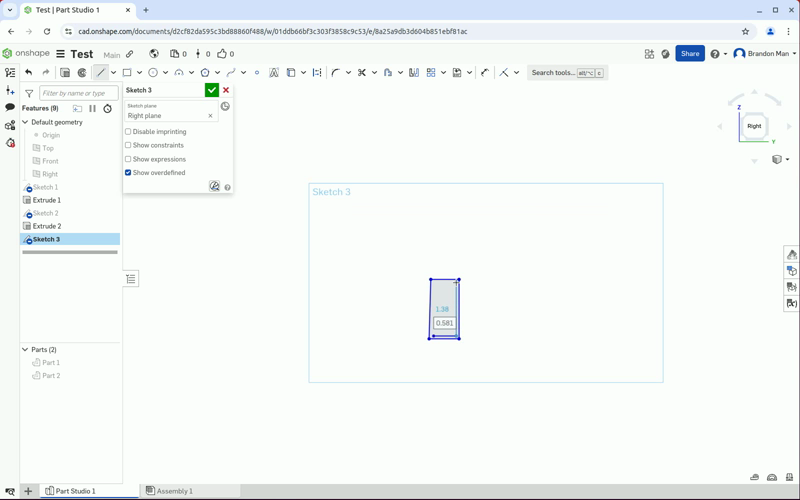
scroll(6)
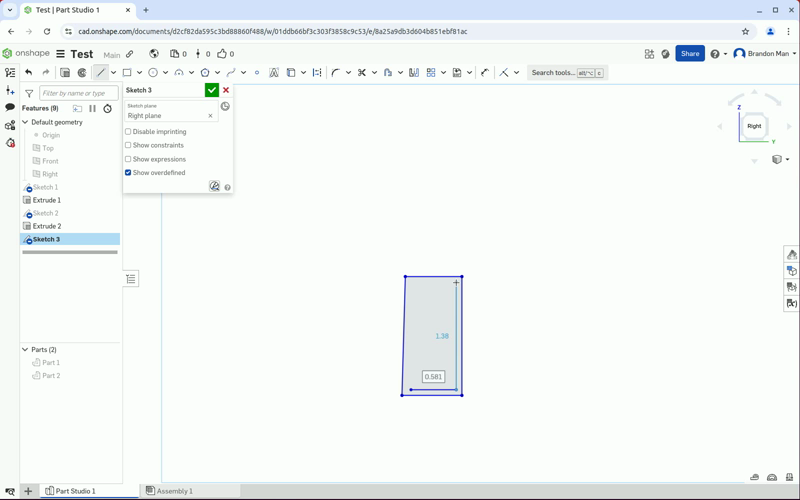
click(456, 282)
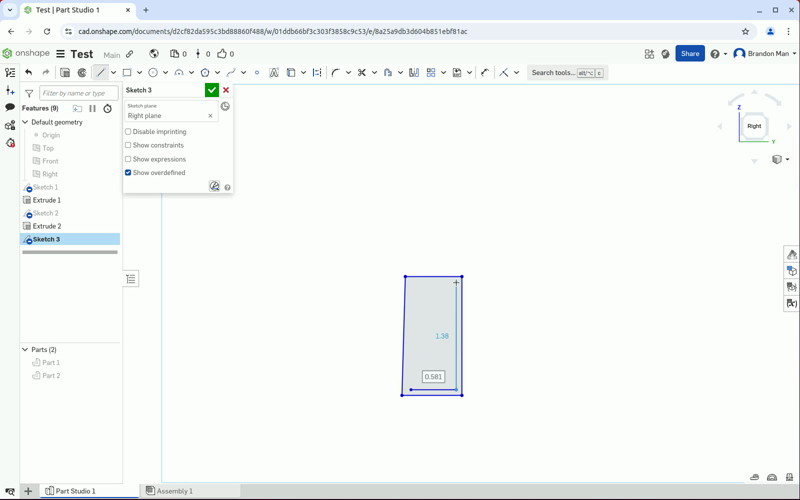
scroll(-6)
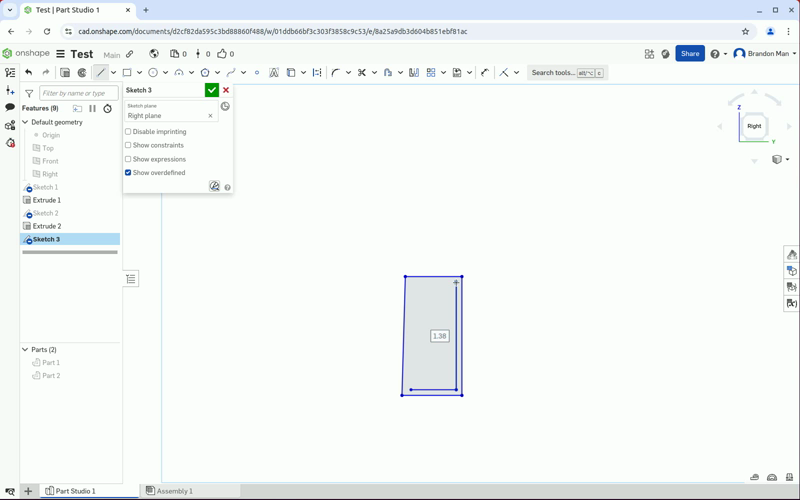
scroll(-6)
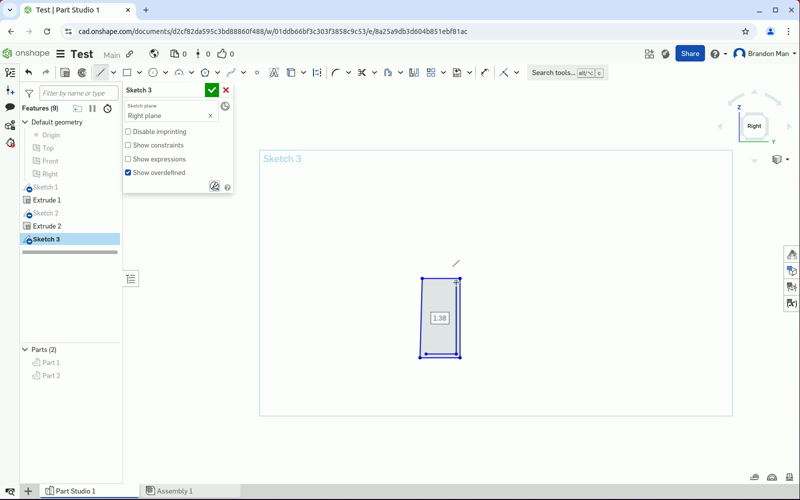
scroll(-6)
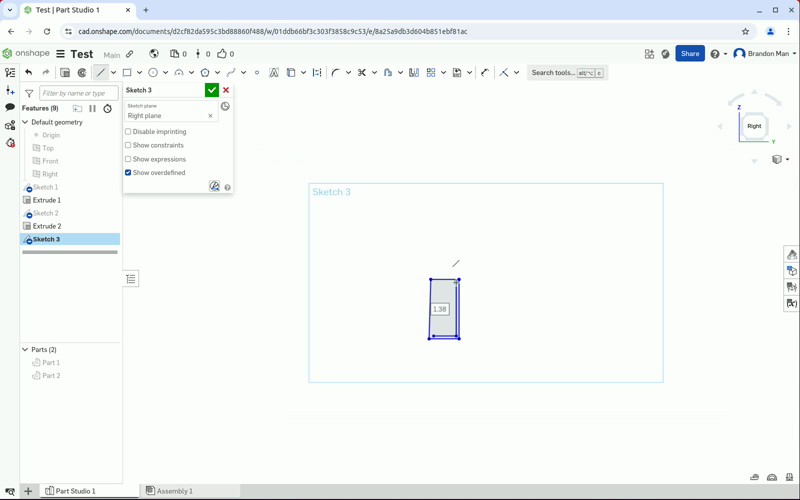
scroll(-6)
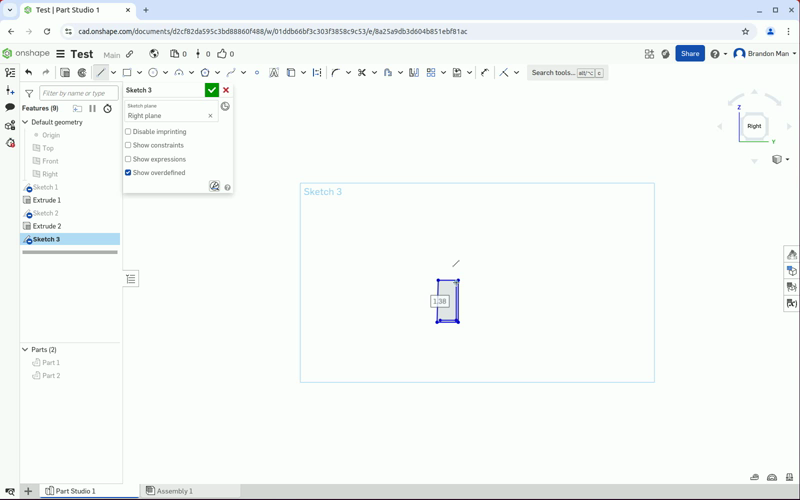
scroll(-6)
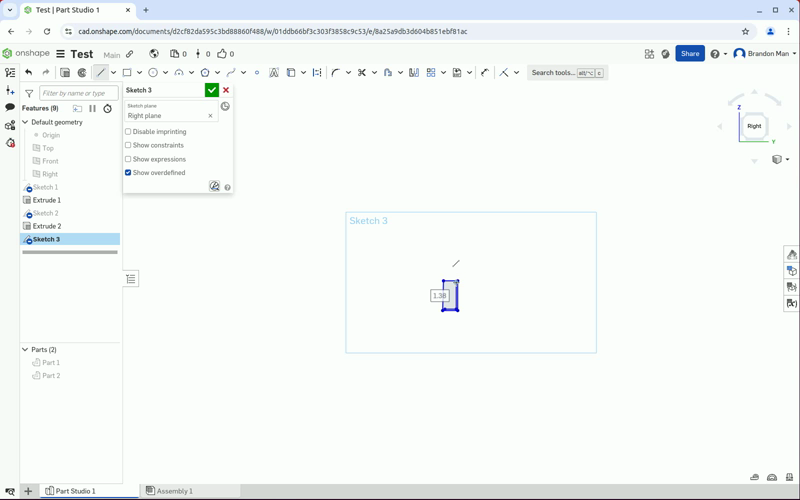
scroll(-6)
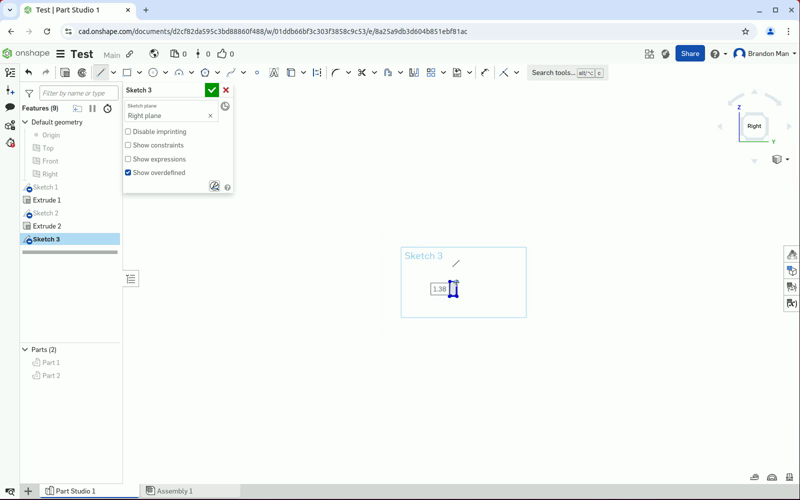
scroll(-6)
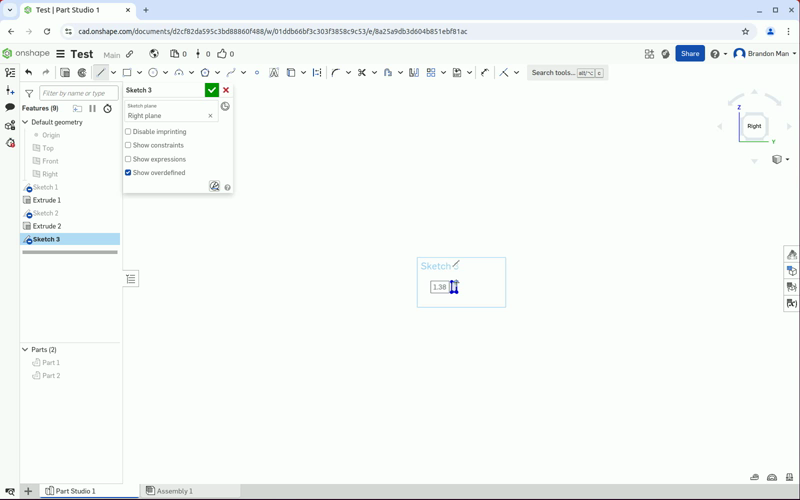
key_up(shift)
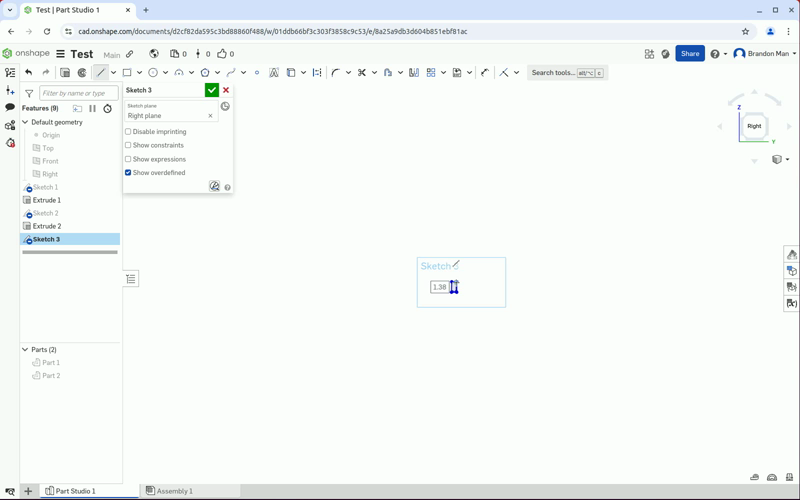
key_down(shift)
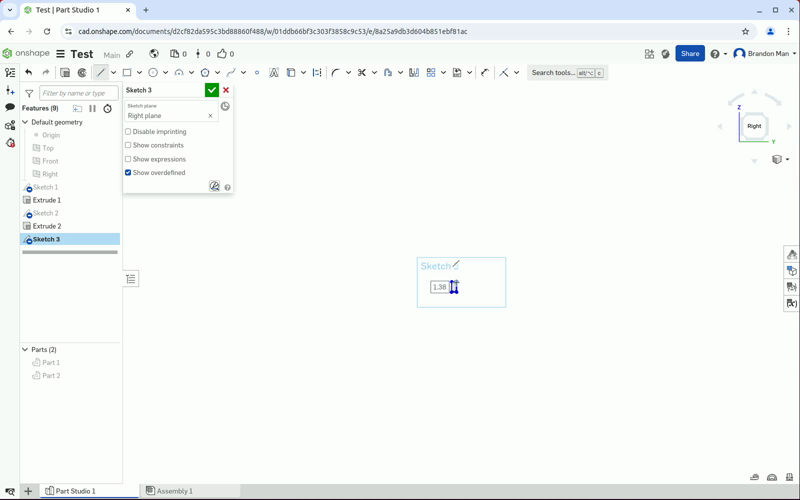
mouse_move(486, 282)
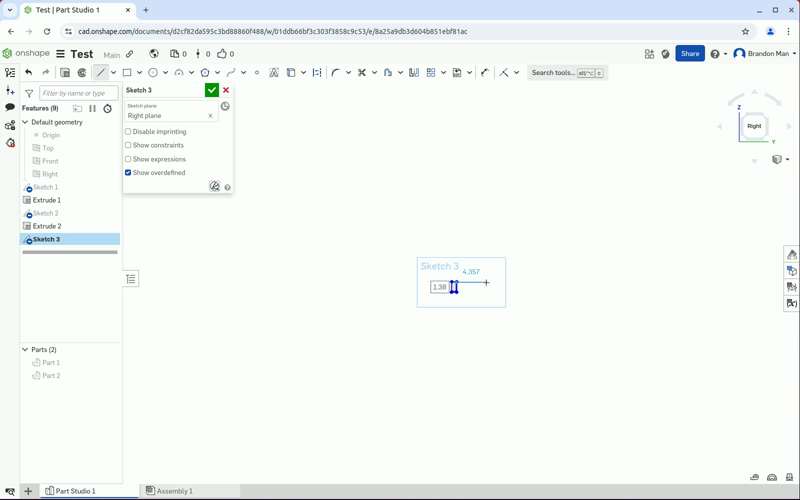
mouse_move(452, 282)
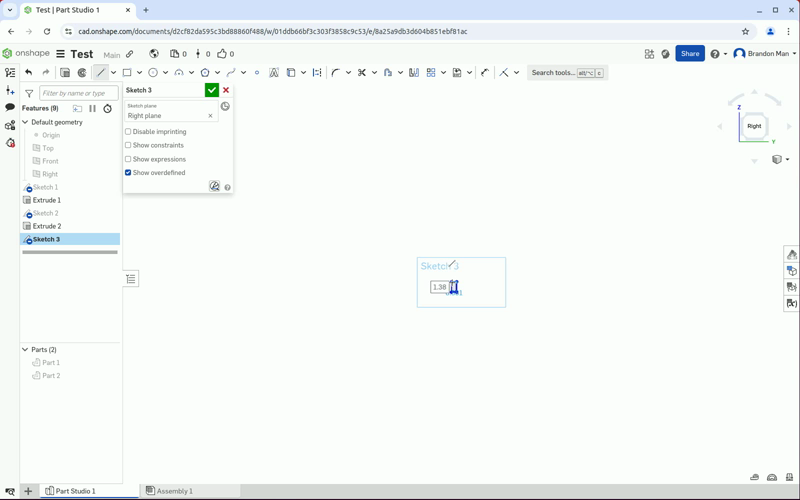
scroll(6)
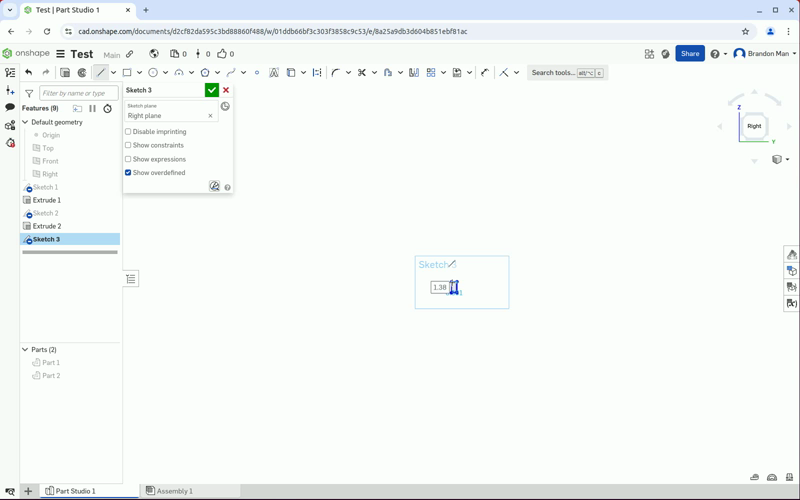
scroll(6)
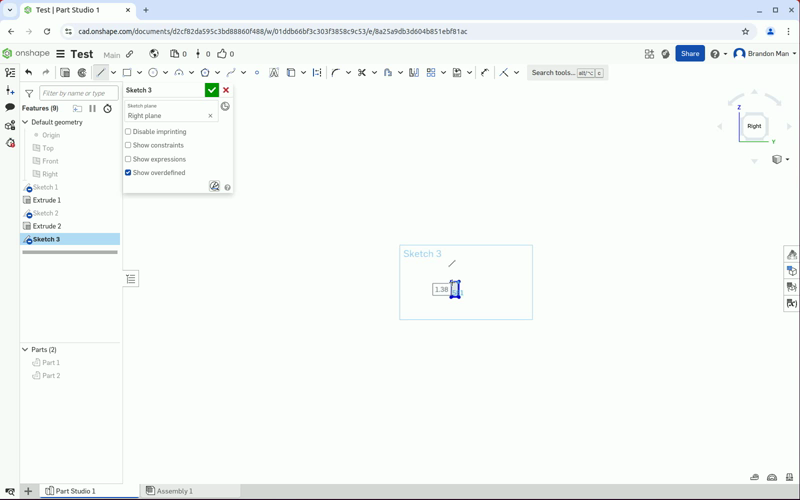
scroll(6)
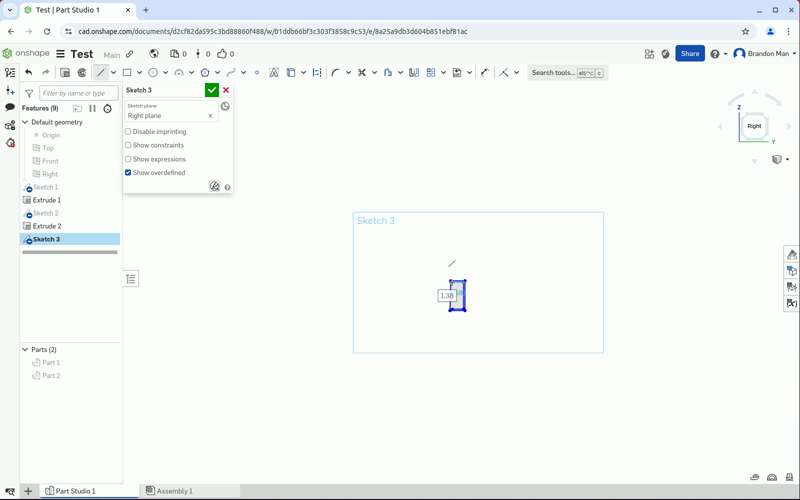
scroll(6)
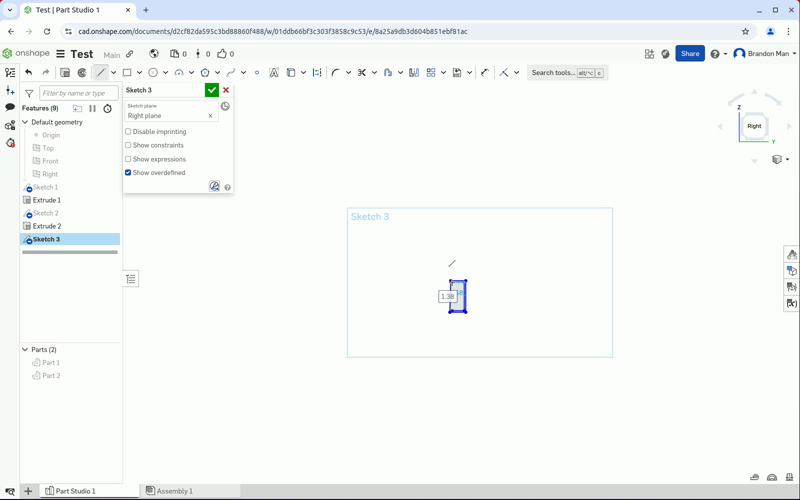
scroll(6)
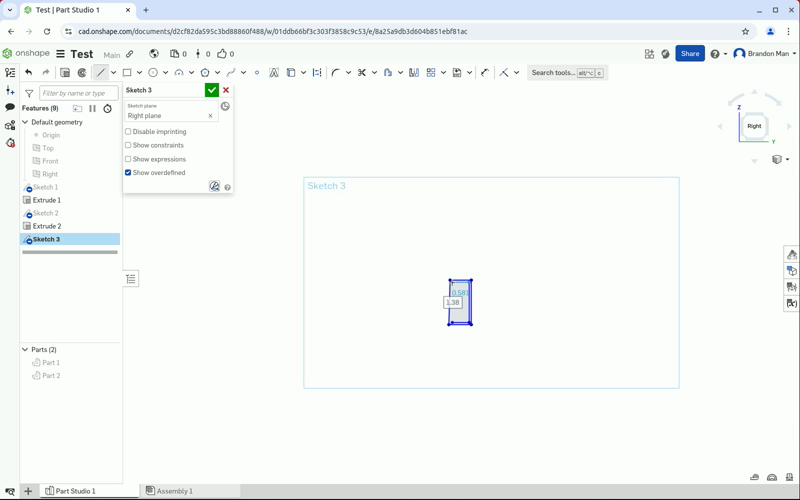
scroll(6)
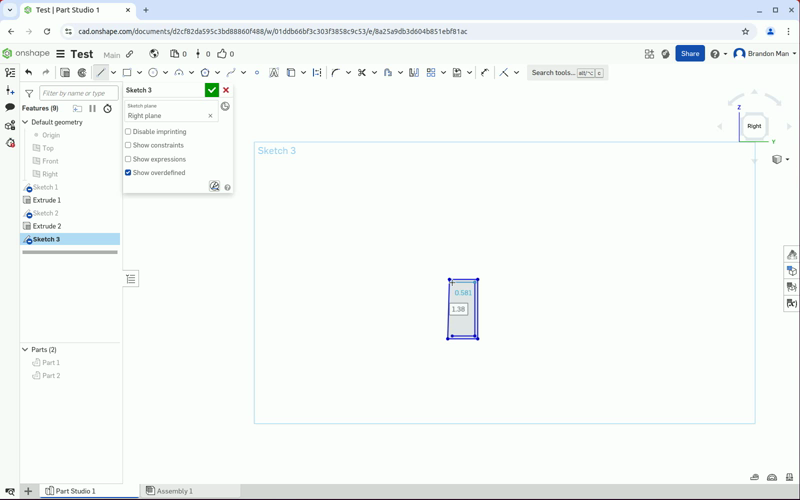
scroll(6)
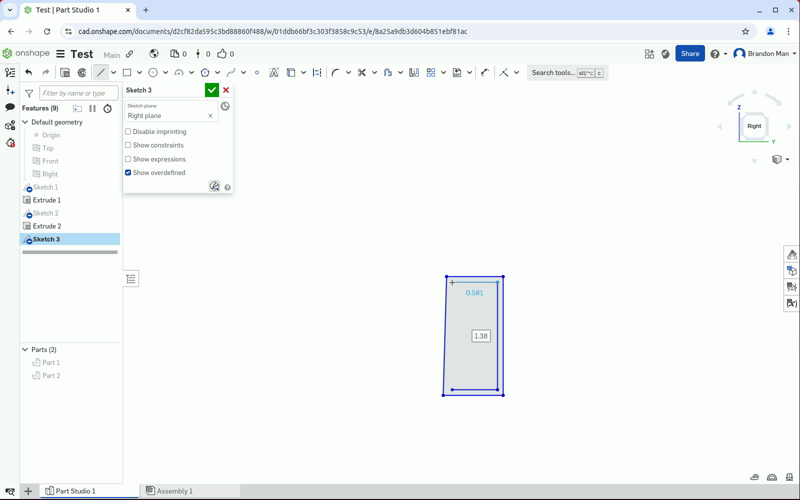
click(452, 282)
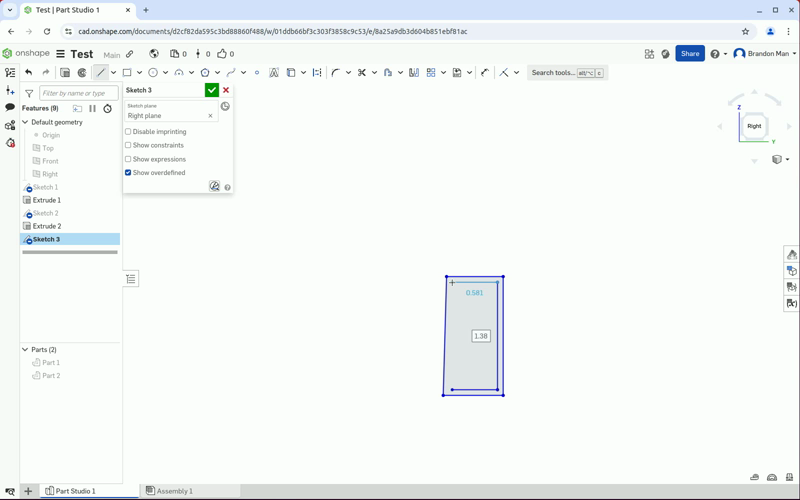
scroll(-6)
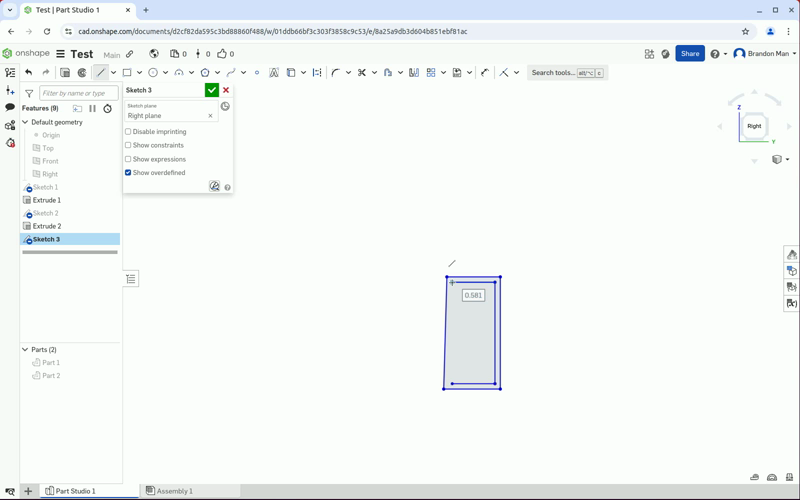
scroll(-6)
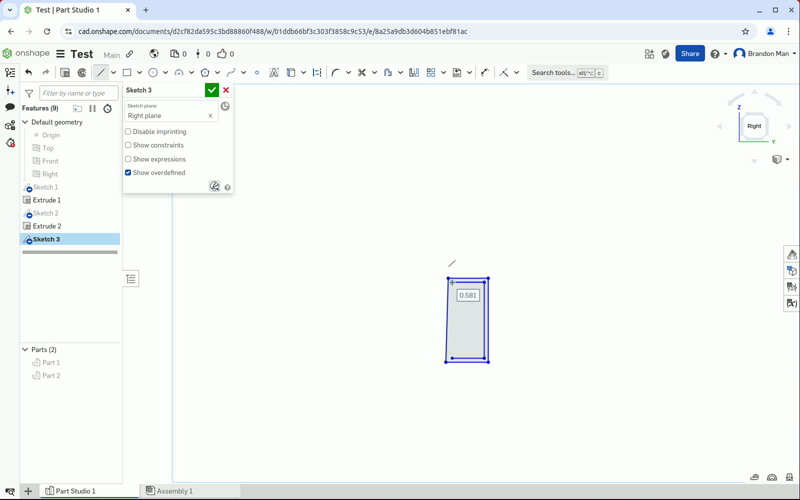
scroll(-6)
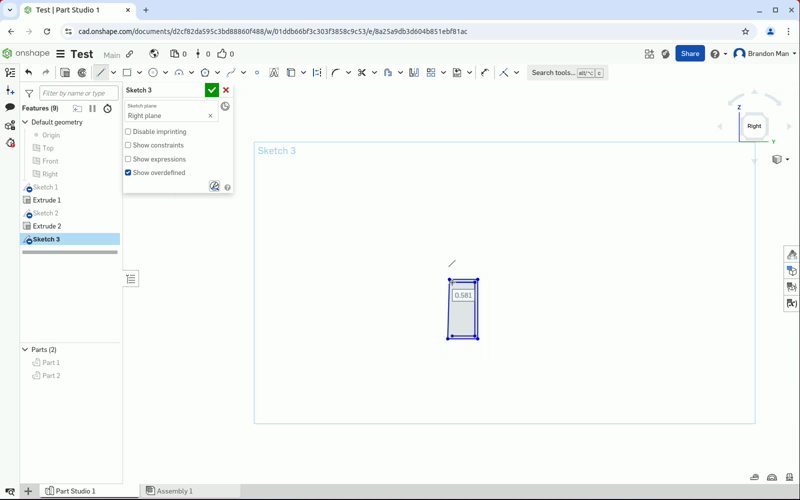
scroll(-6)
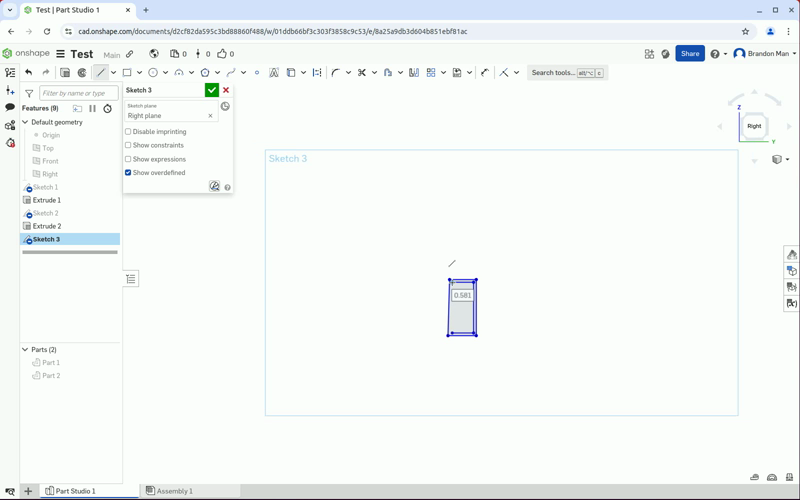
scroll(-6)
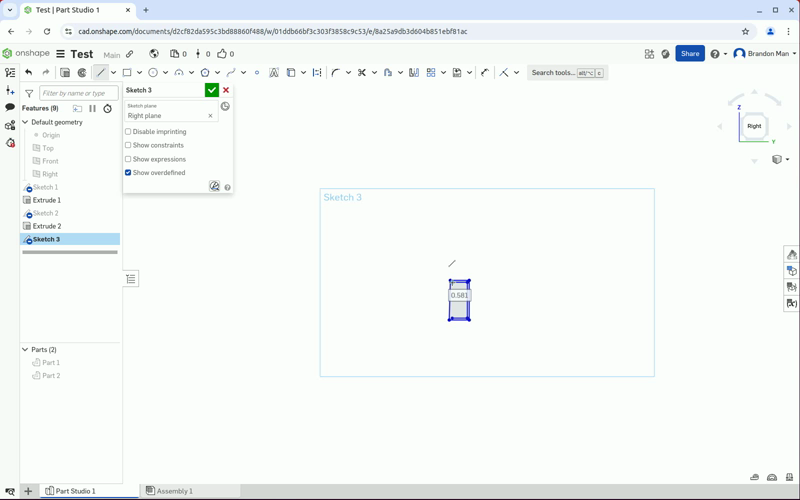
scroll(-6)
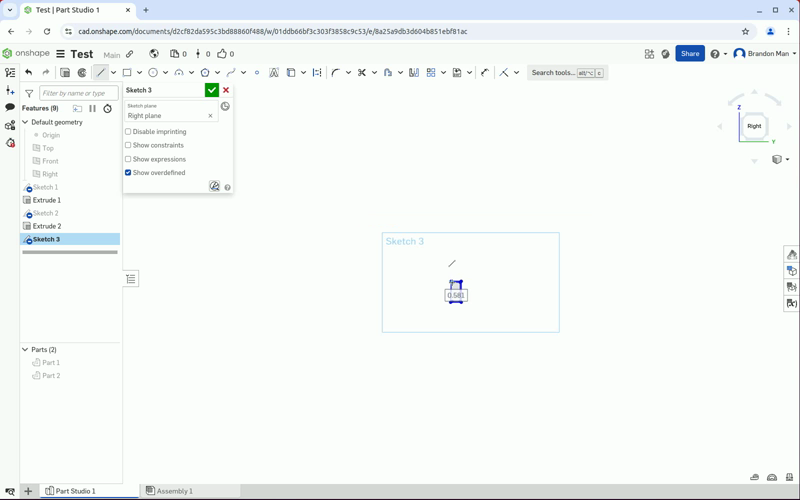
scroll(-6)
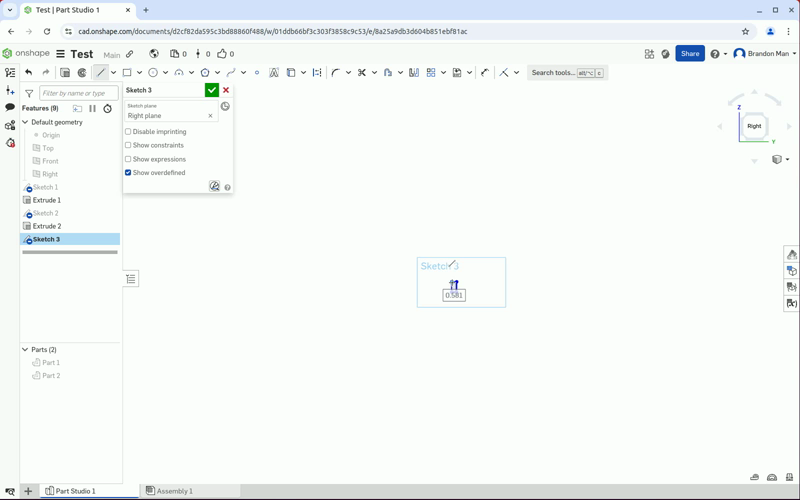
key_up(shift)
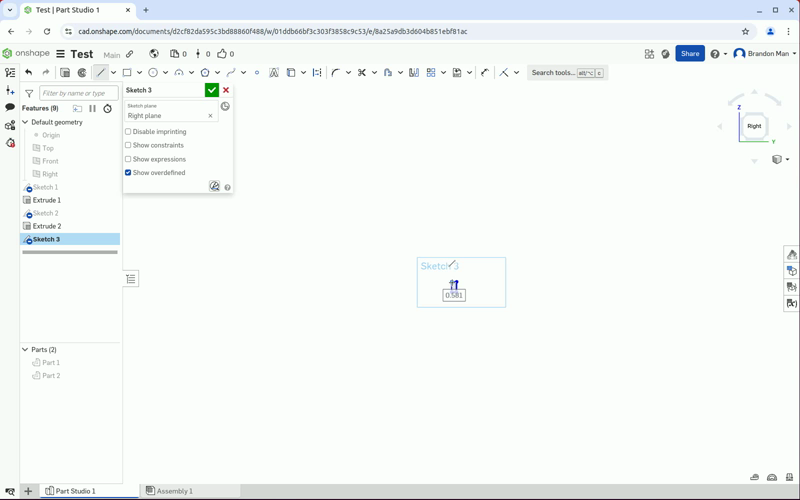
mouse_move(482, 282)
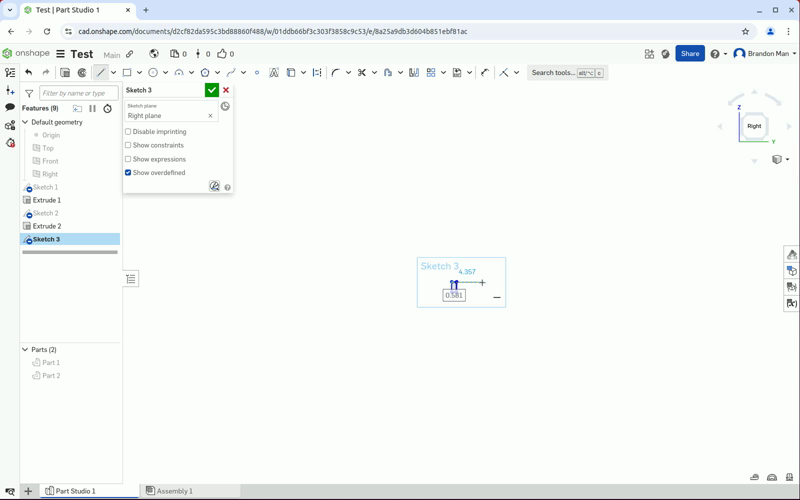
key_down(shift)
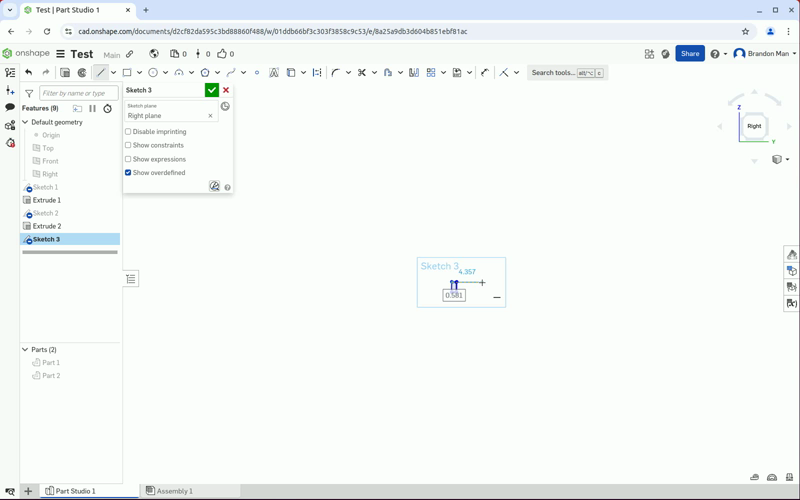
mouse_move(452, 291)
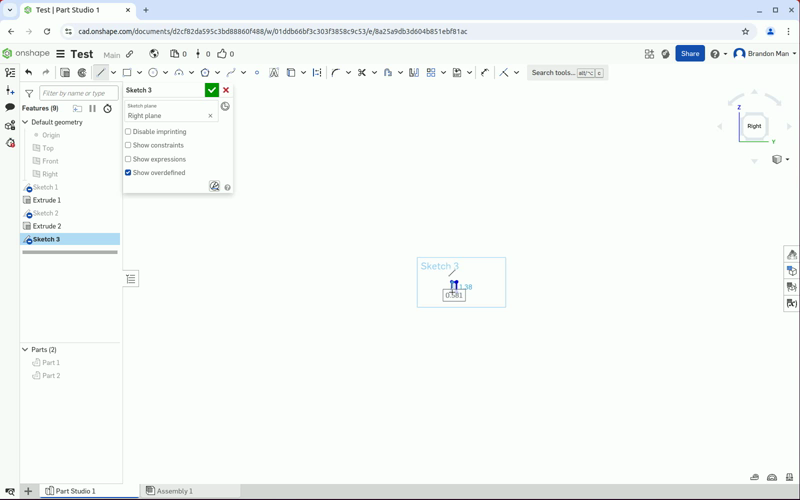
scroll(6)
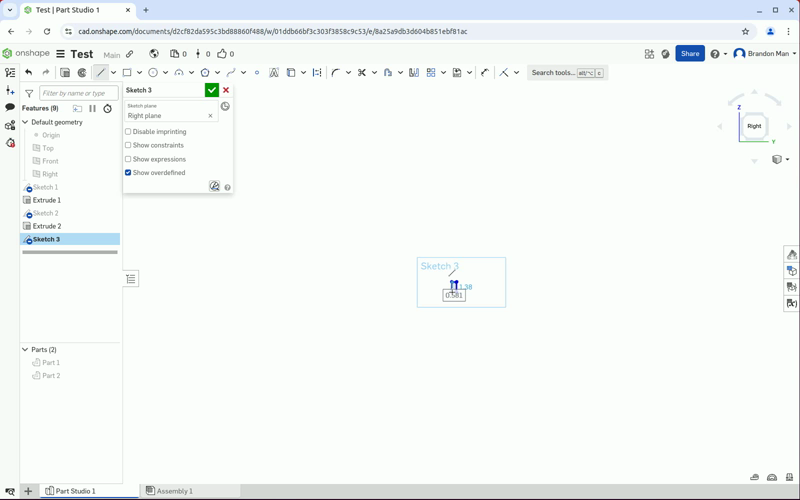
scroll(6)
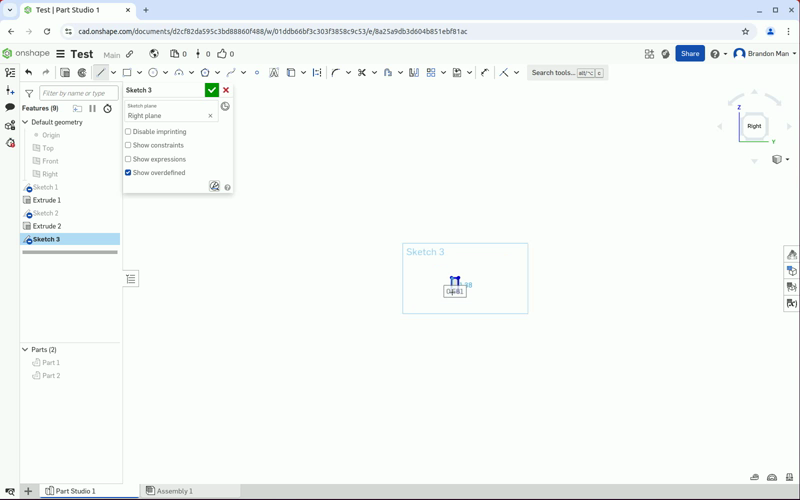
scroll(6)
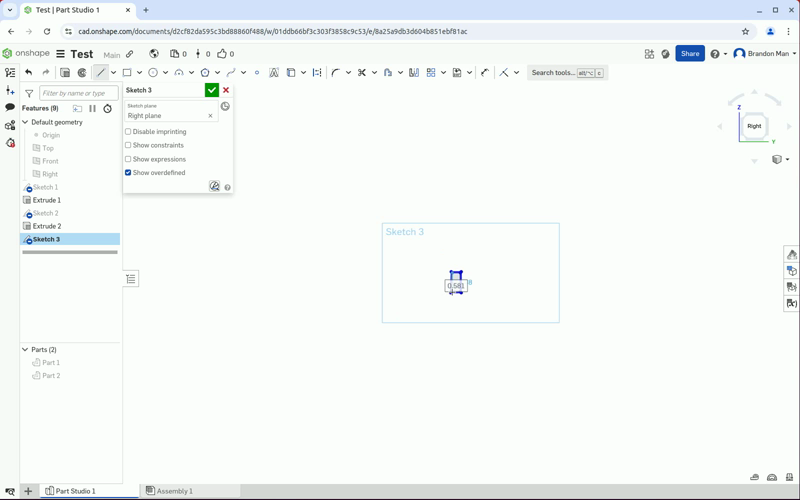
scroll(6)
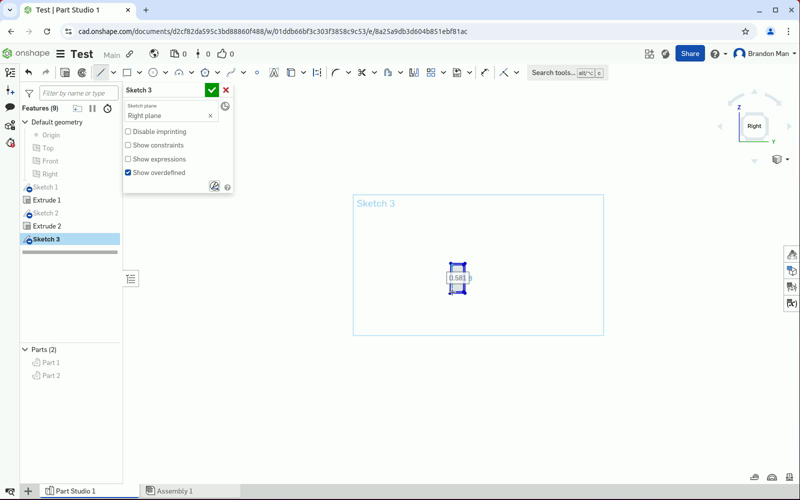
scroll(6)
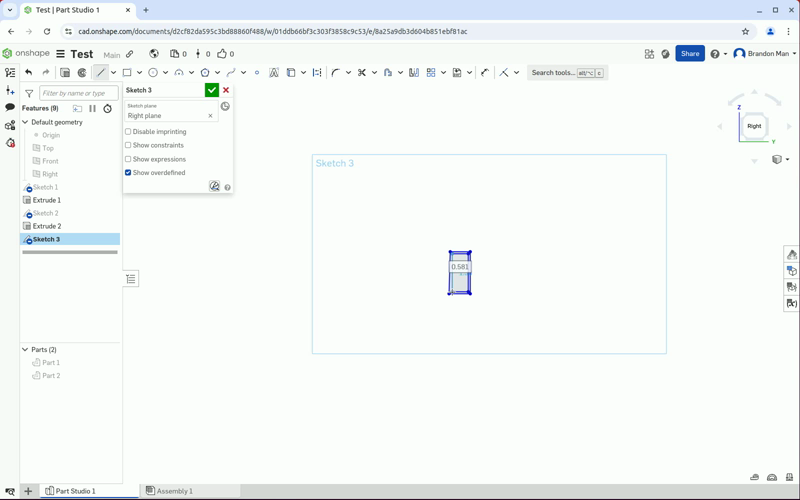
scroll(6)
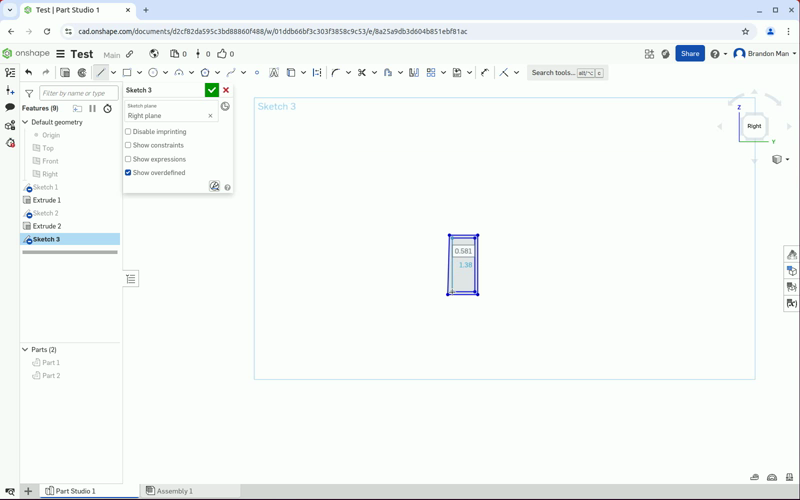
scroll(6)
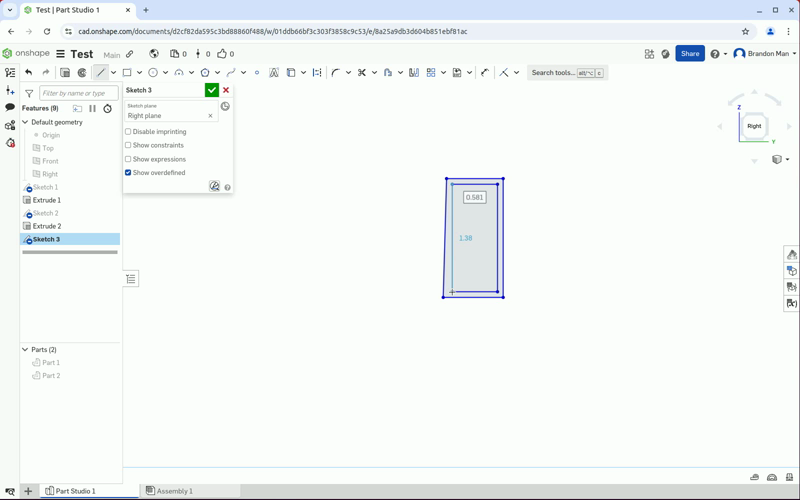
key_up(shift)
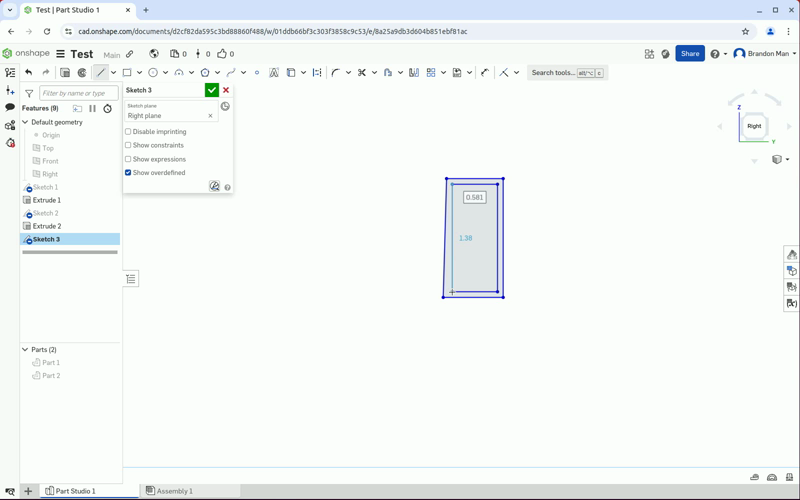
click(452, 291)
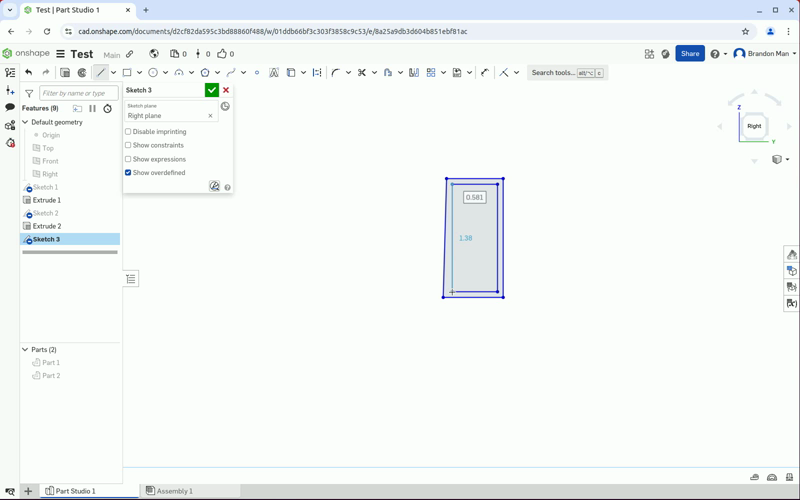
scroll(-6)
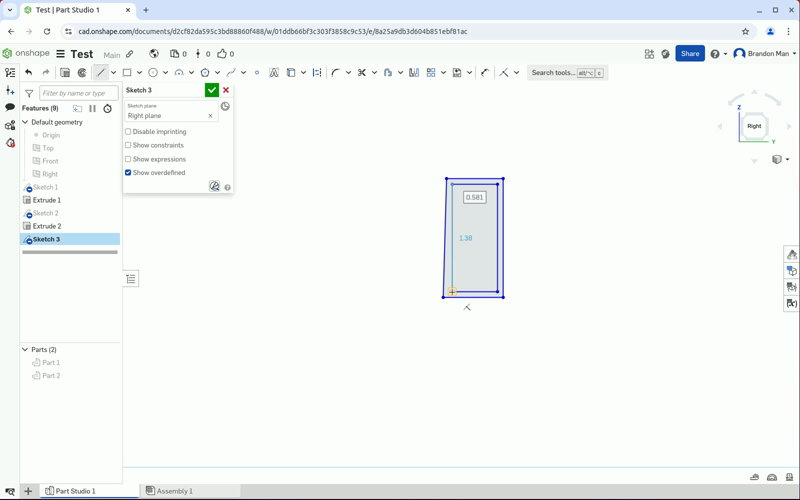
scroll(-6)
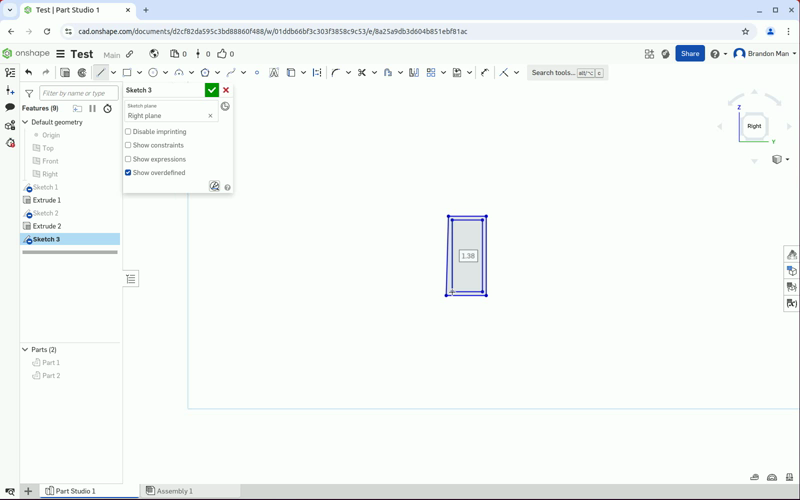
scroll(-6)
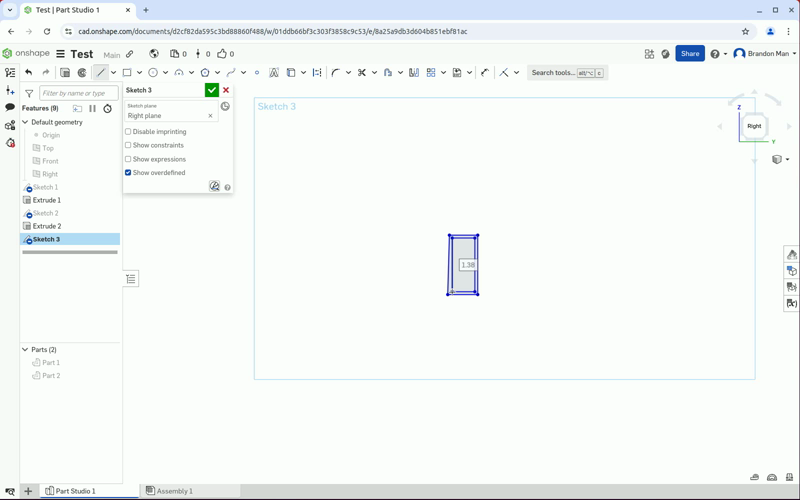
scroll(-6)
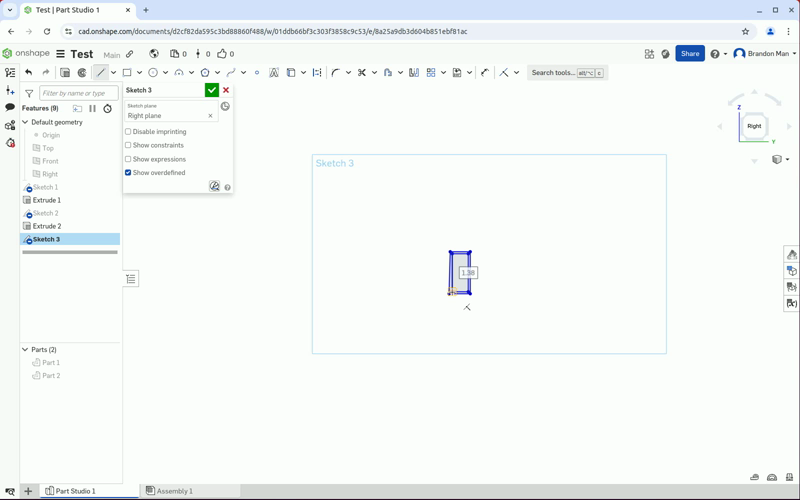
scroll(-6)
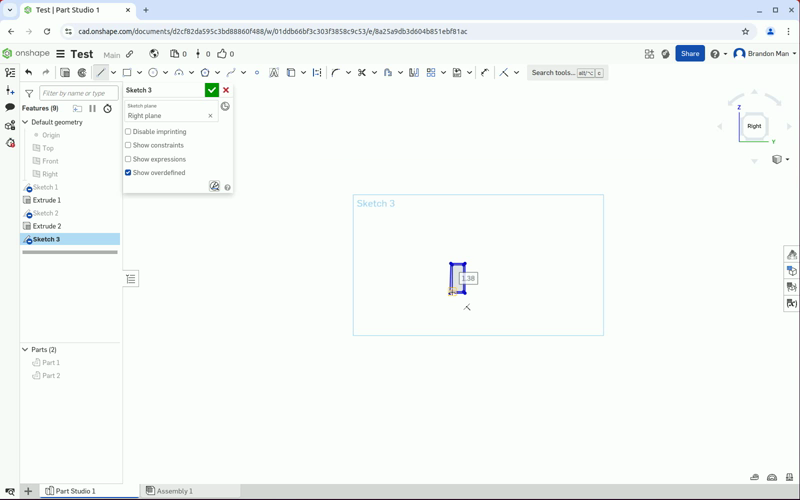
scroll(-6)
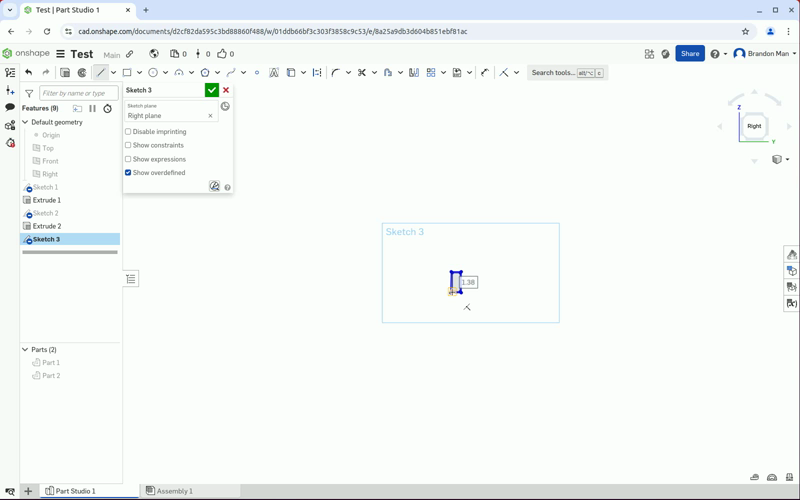
scroll(-6)
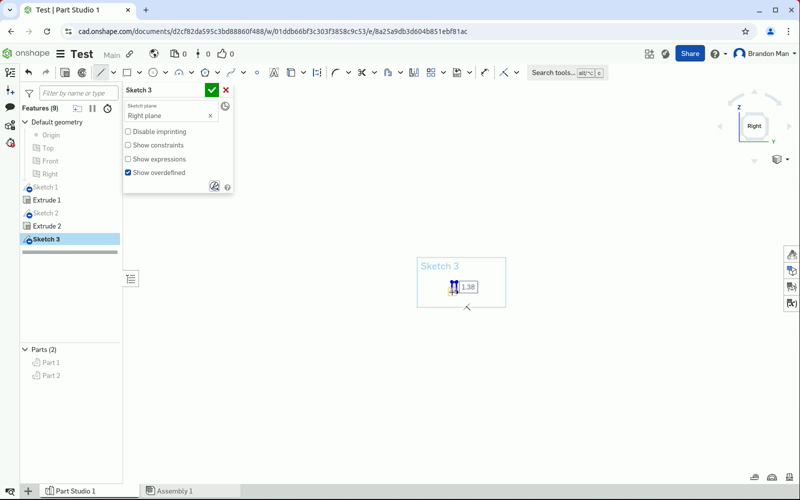
key(esc)
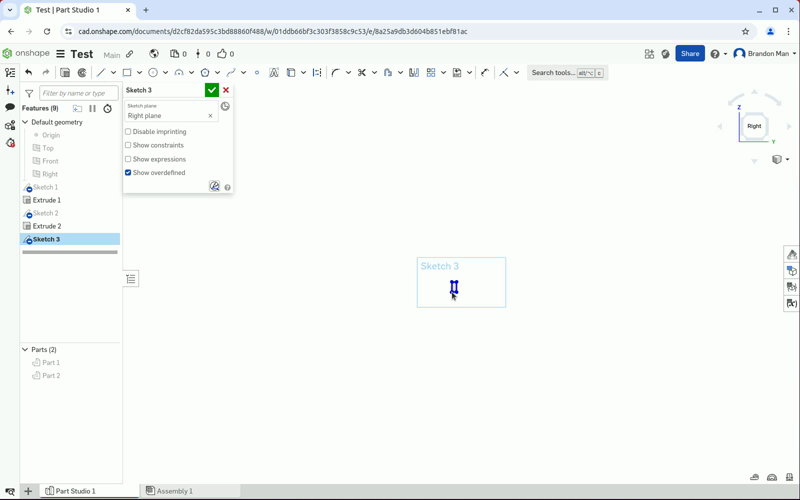
mouse_move(451, 286)
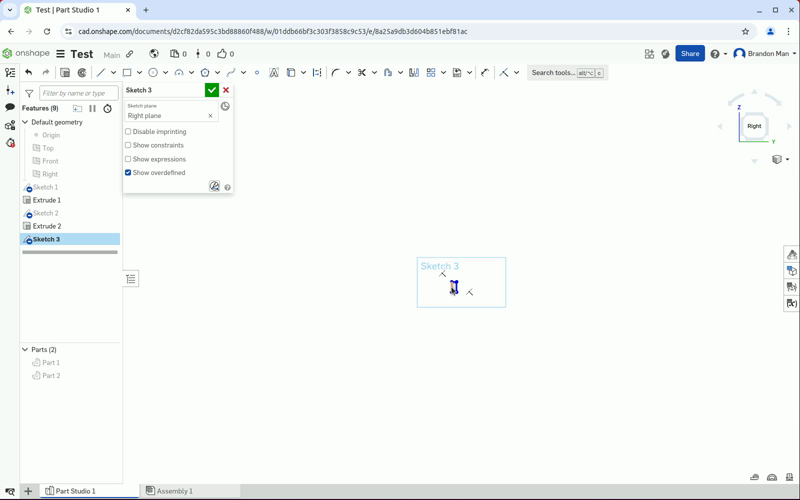
scroll(6)
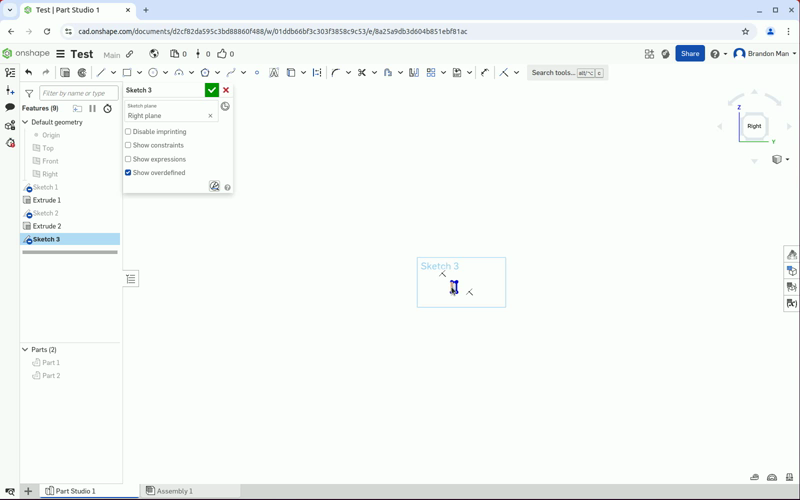
scroll(6)
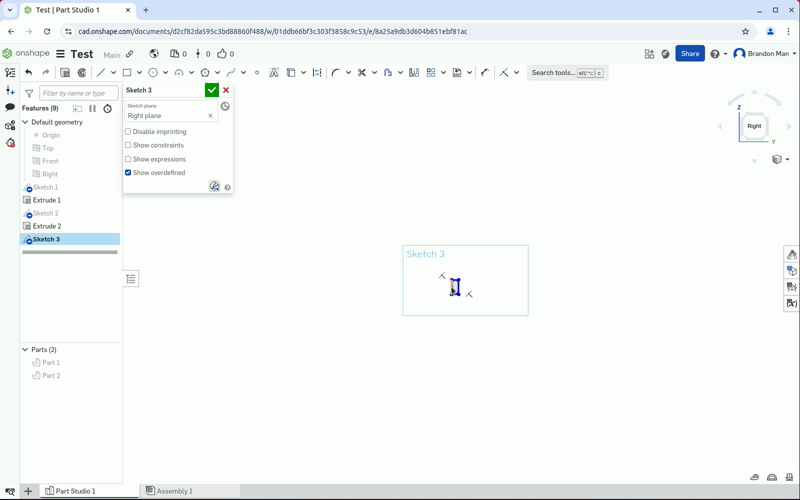
scroll(6)
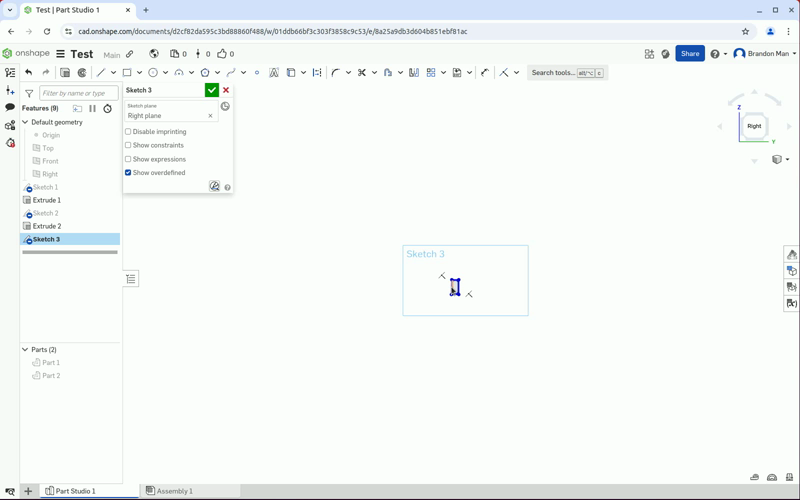
scroll(6)
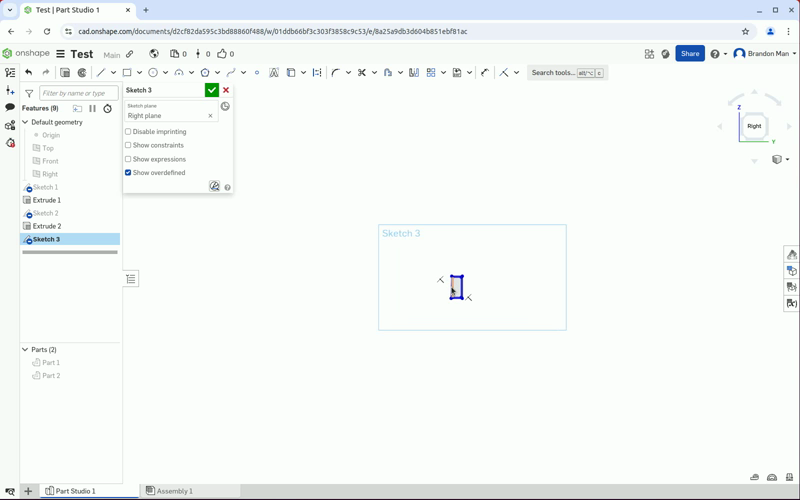
scroll(6)
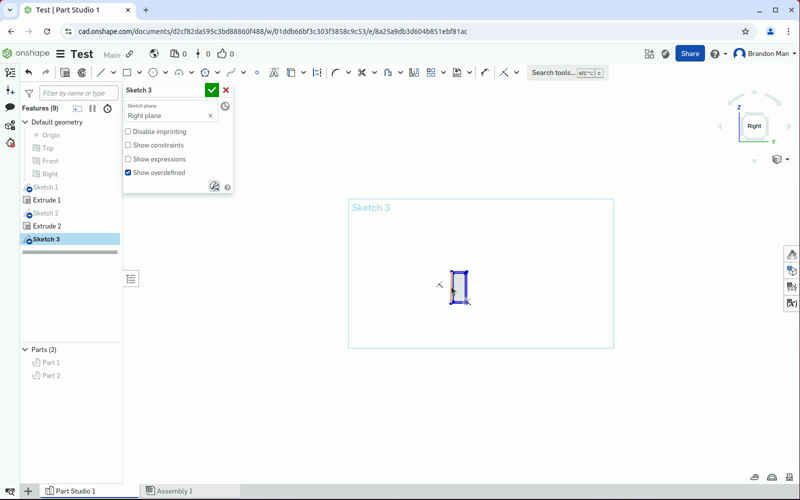
scroll(6)
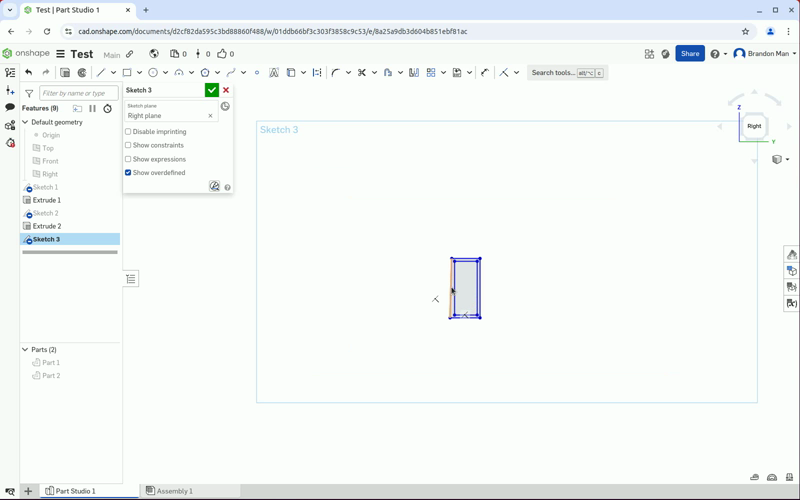
scroll(6)
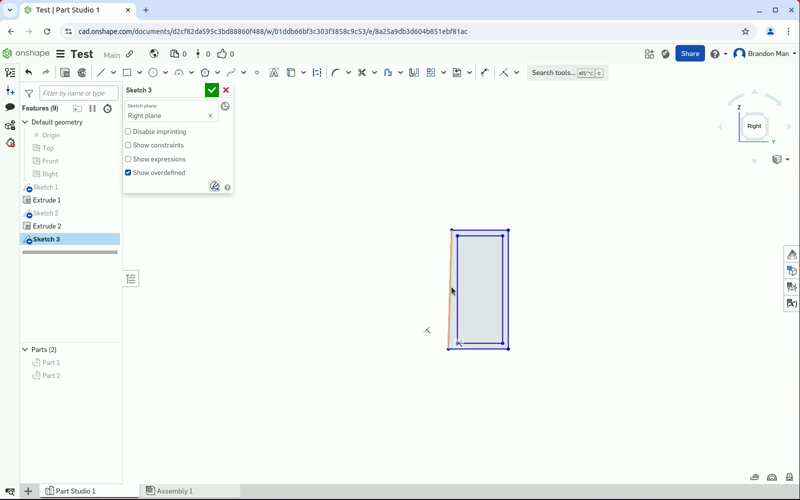
click(451, 286)
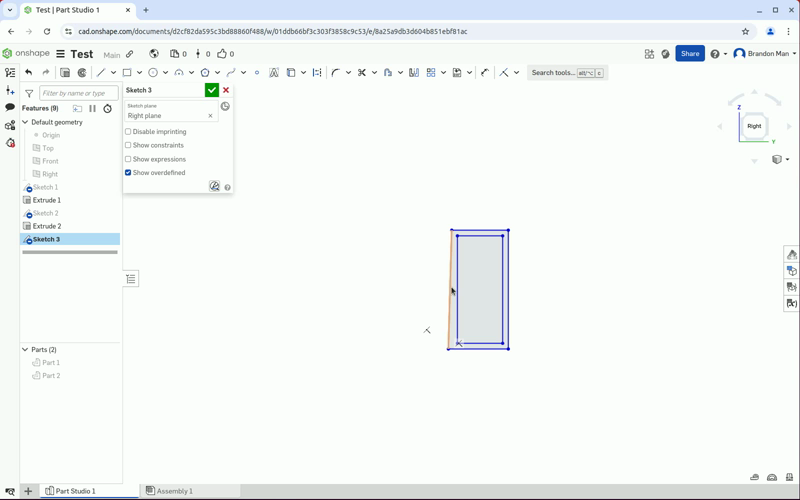
scroll(-6)
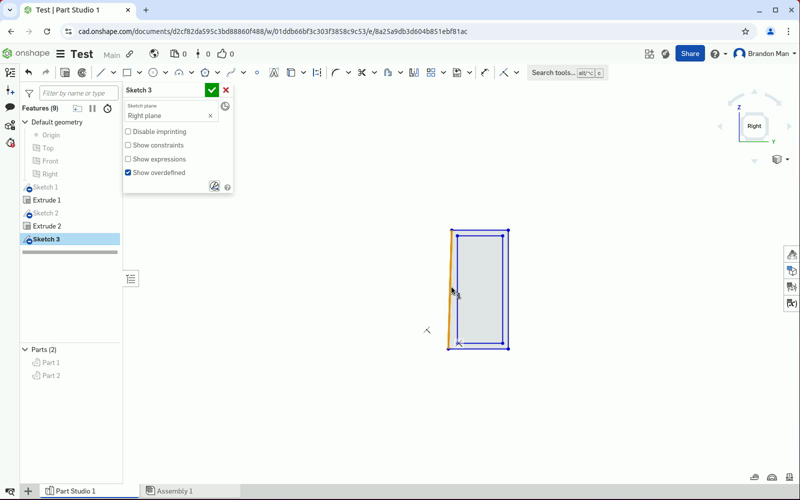
scroll(-6)
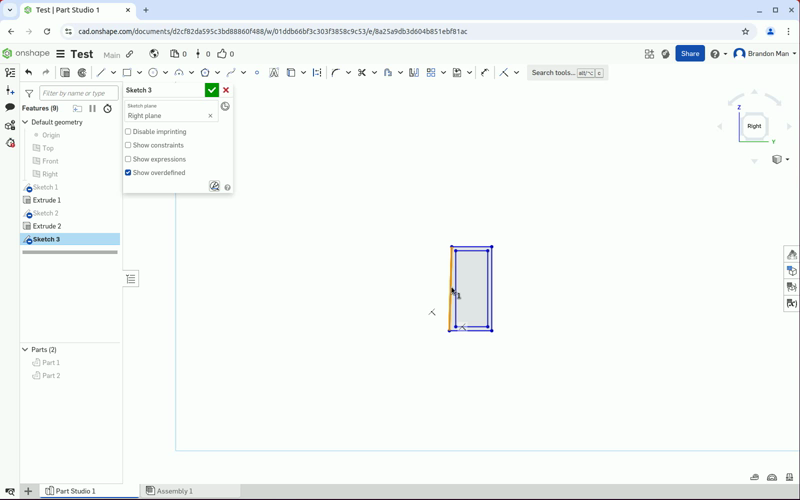
scroll(-6)
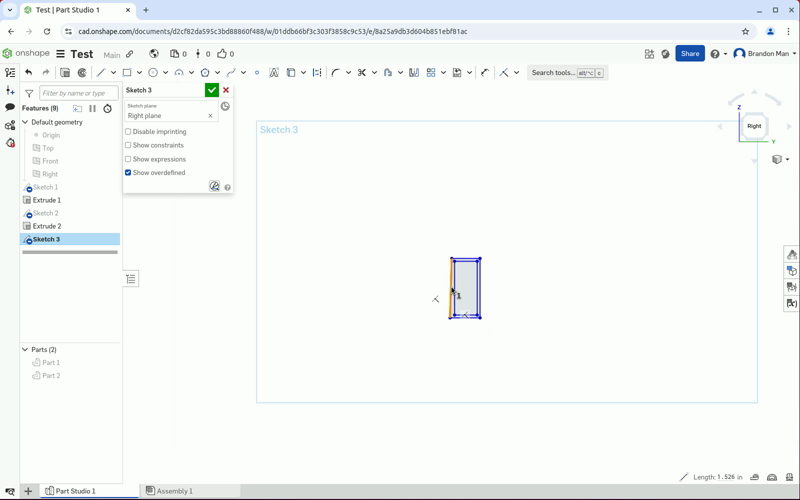
scroll(-6)
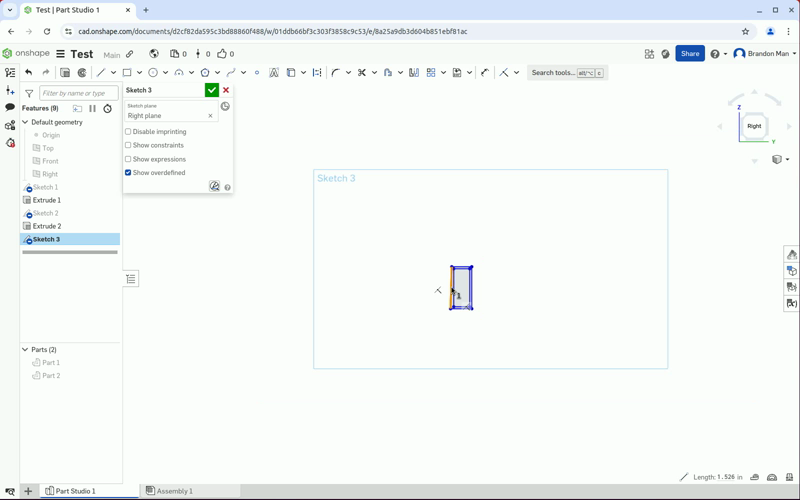
scroll(-6)
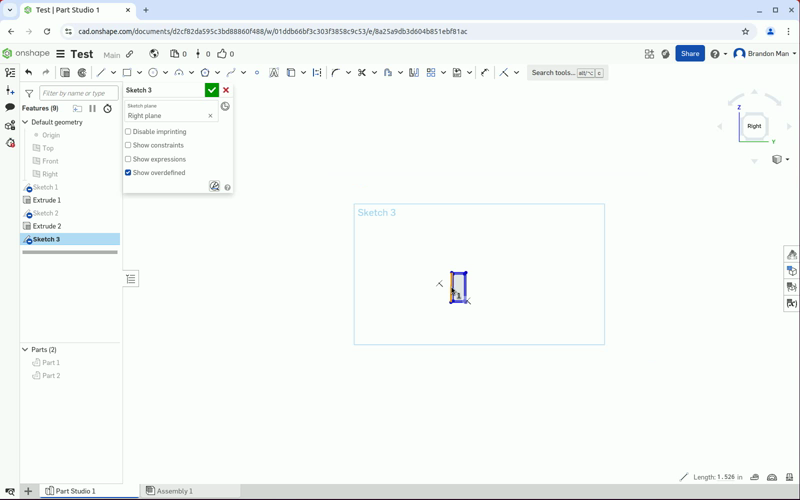
scroll(-6)
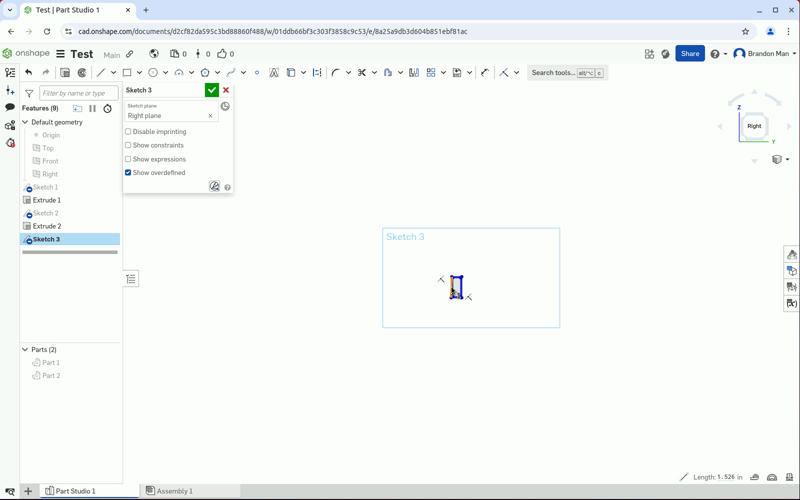
scroll(-6)
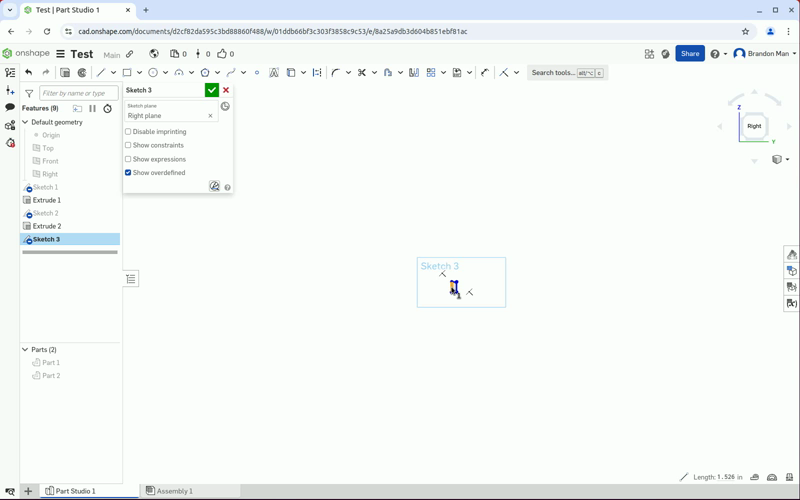
mouse_move(73, 352)
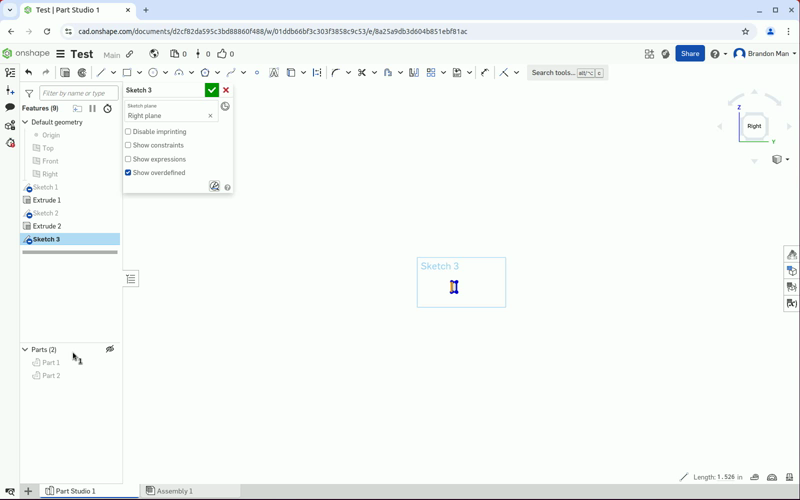
key(shift+y)
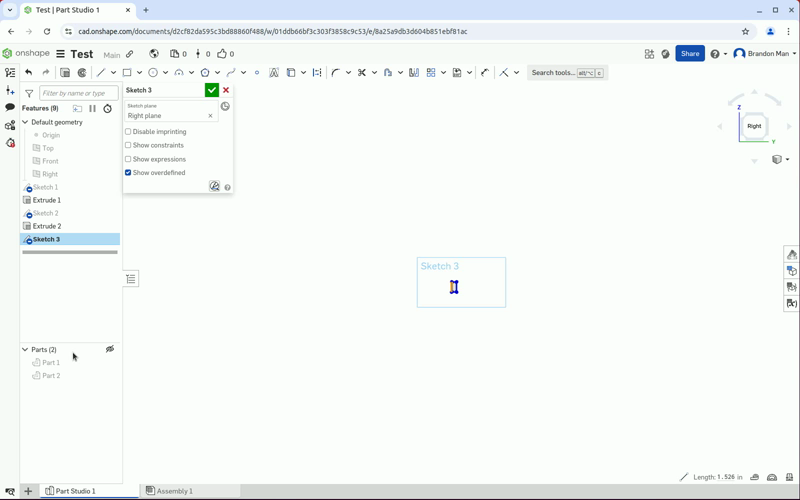
key(shift+e)
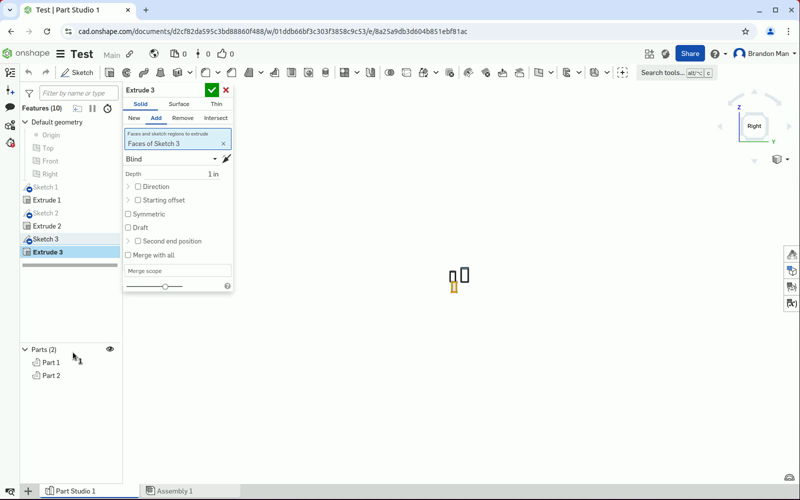
mouse_move(143, 106)
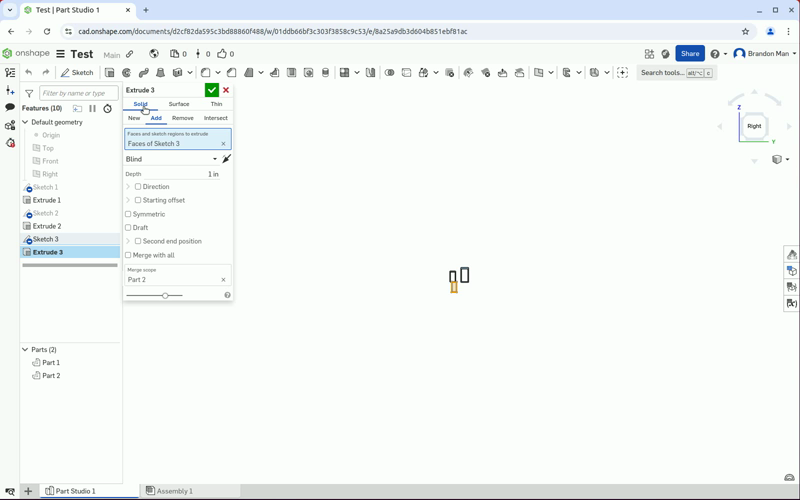
click(143, 106)
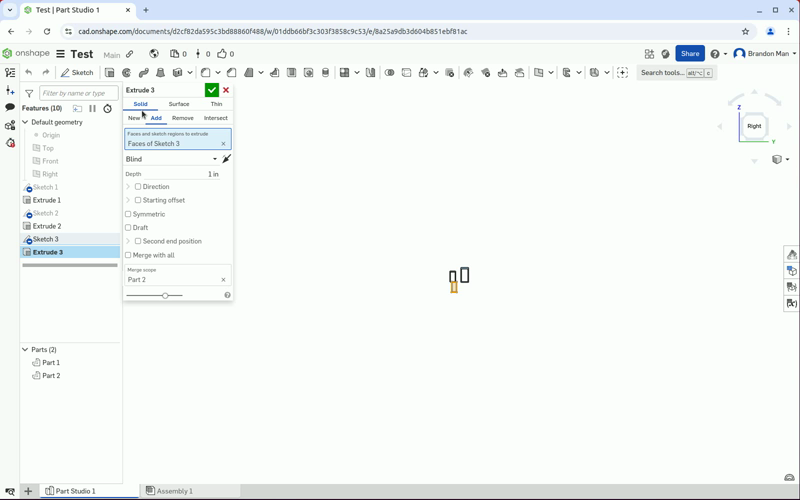
mouse_move(137, 120)
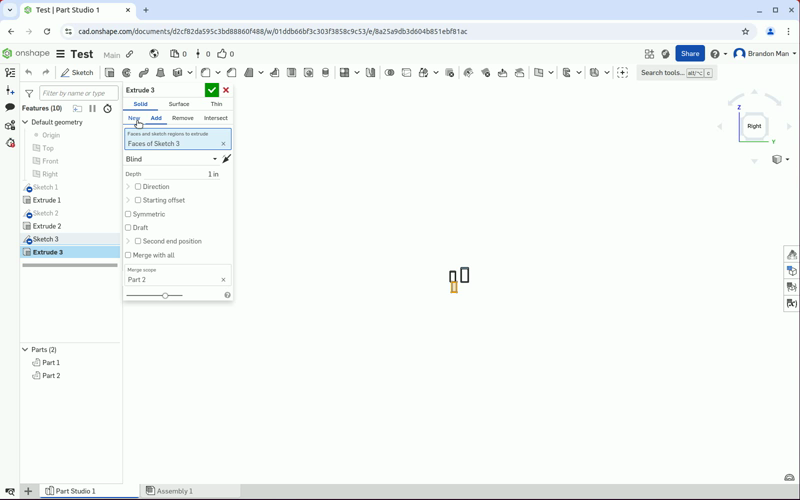
click(137, 120)
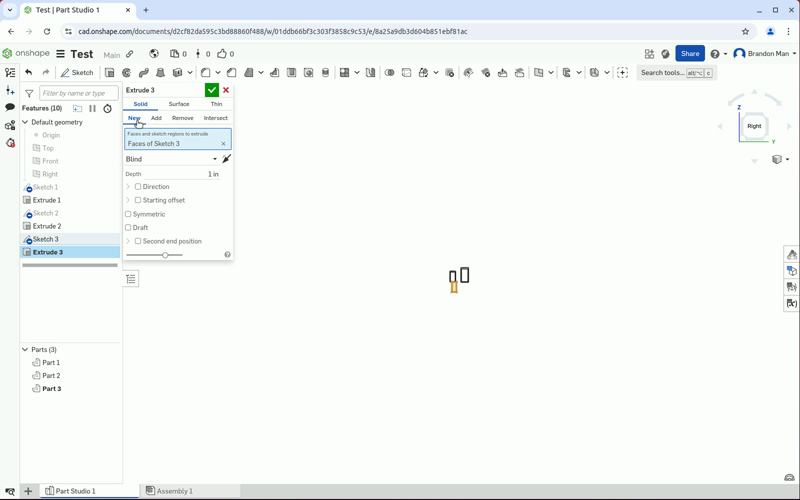
key(tab, 4)
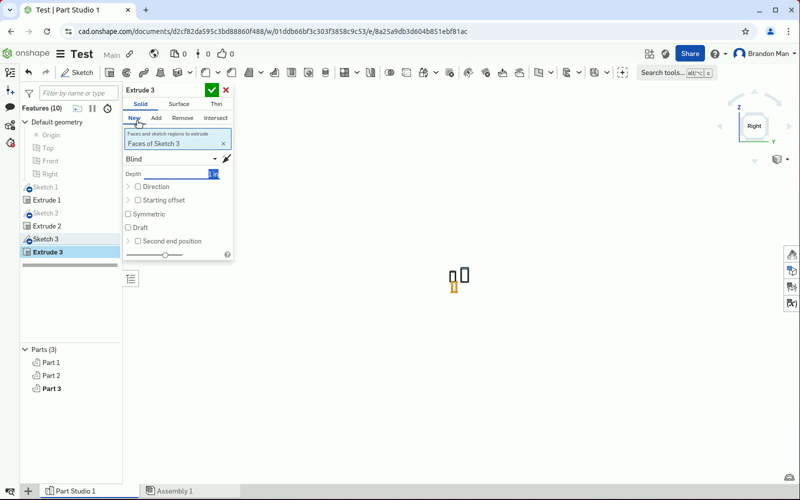
text(4.092)
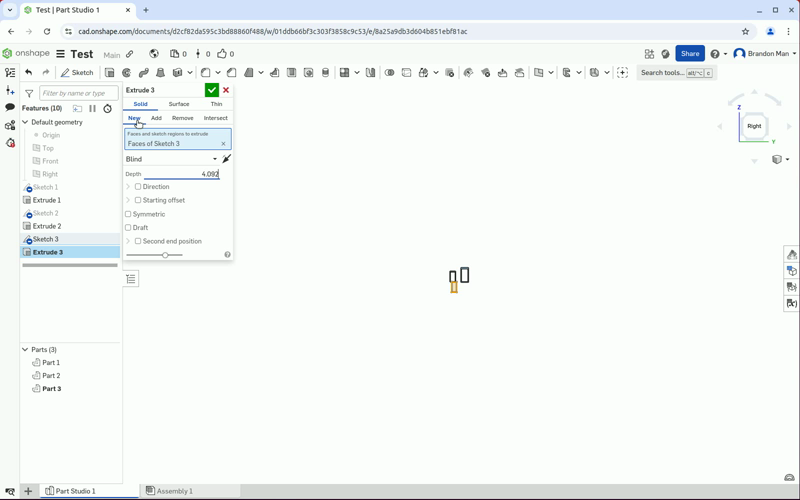
key(enter)
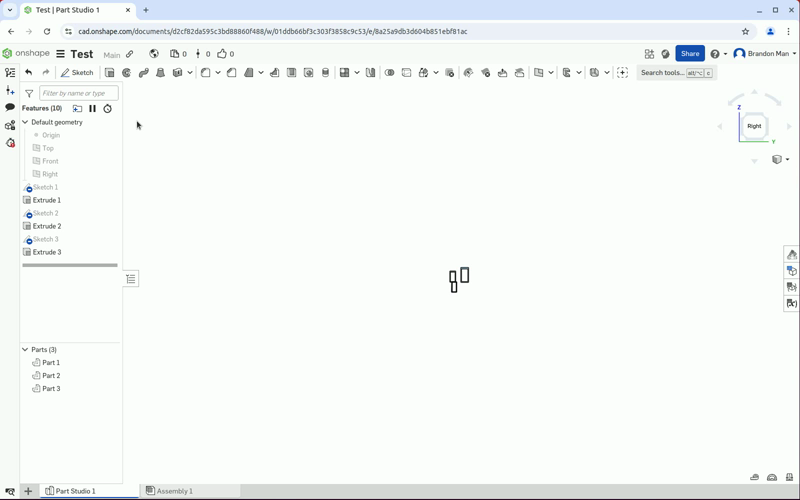
key(shift+h)
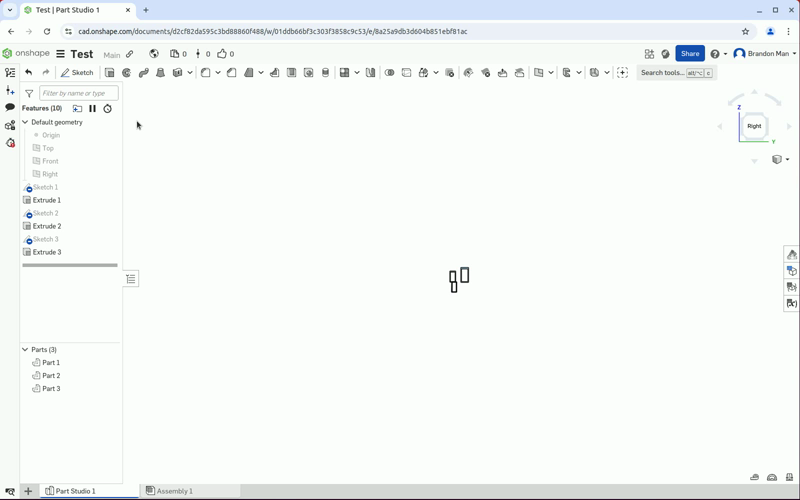
key(shift+h)
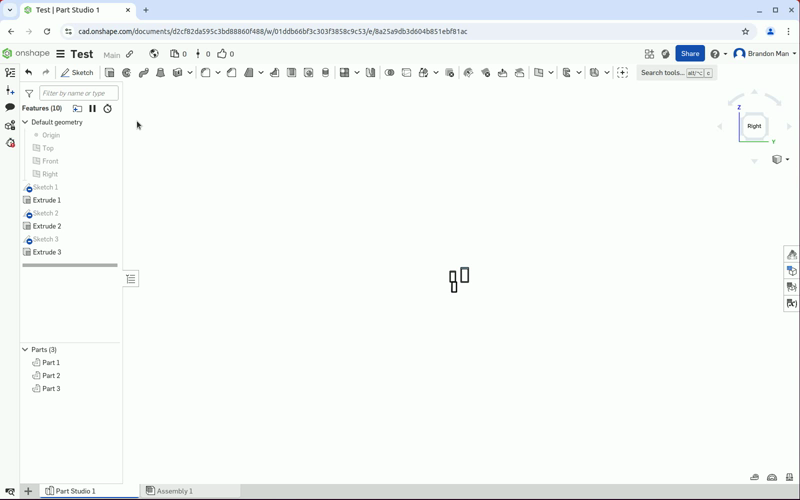
mouse_move(73, 189)
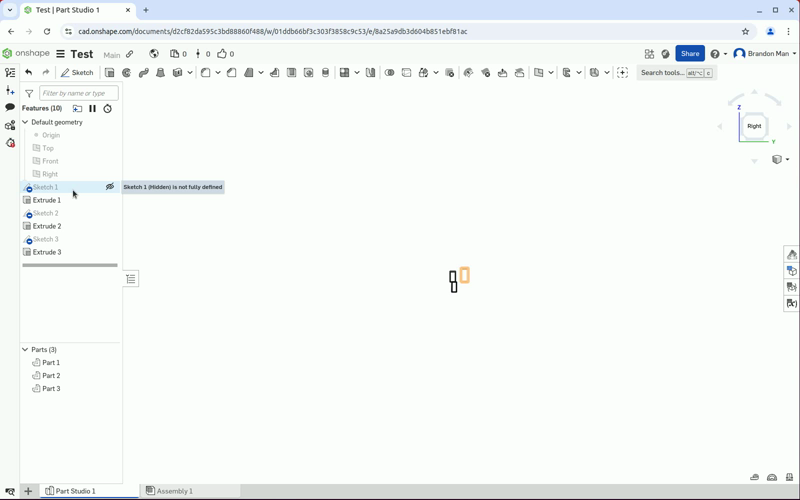
click(73, 189)
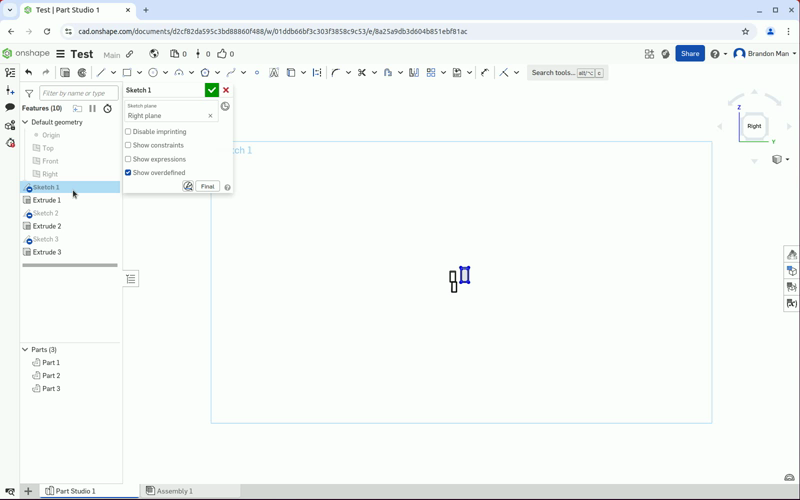
mouse_move(229, 92)
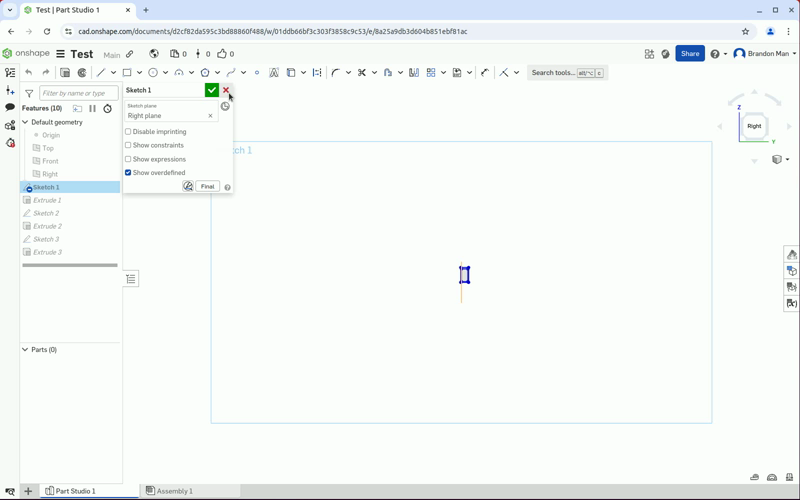
click(229, 92)
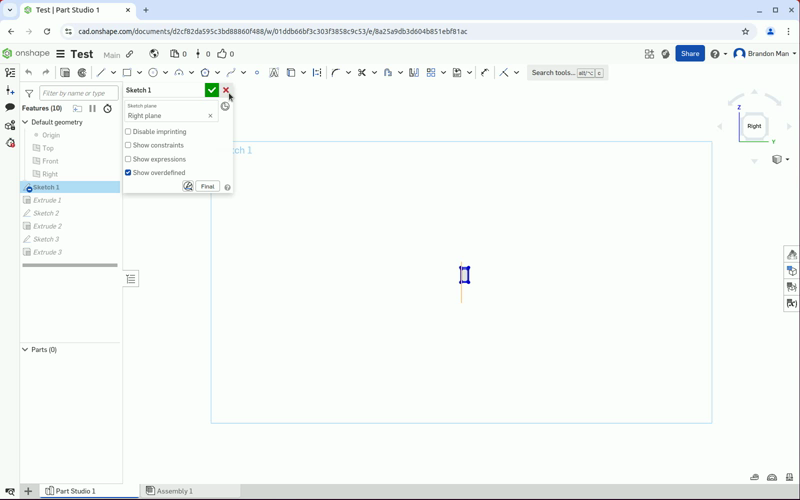
key(shift+s)
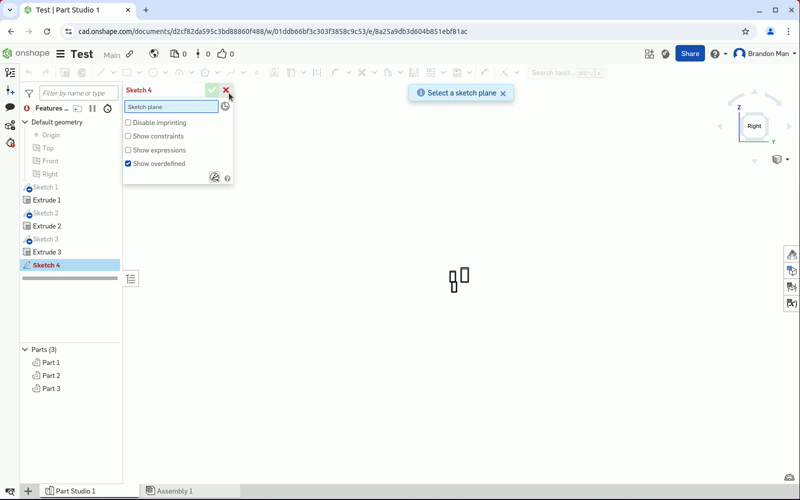
mouse_move(73, 176)
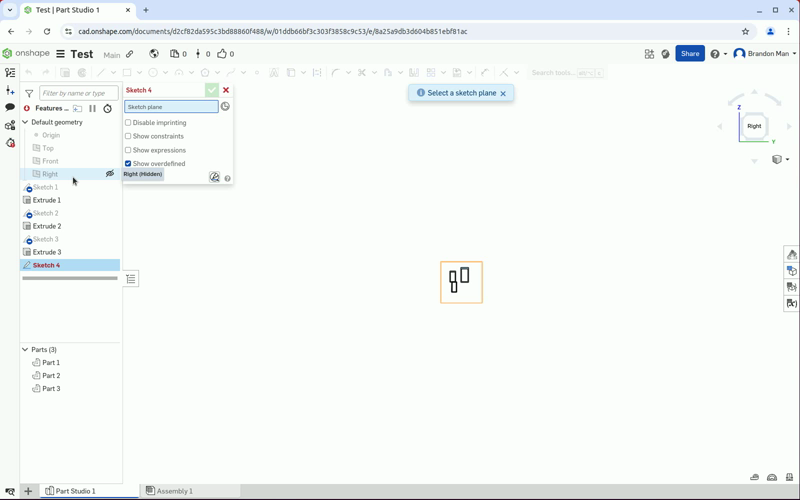
click(73, 176)
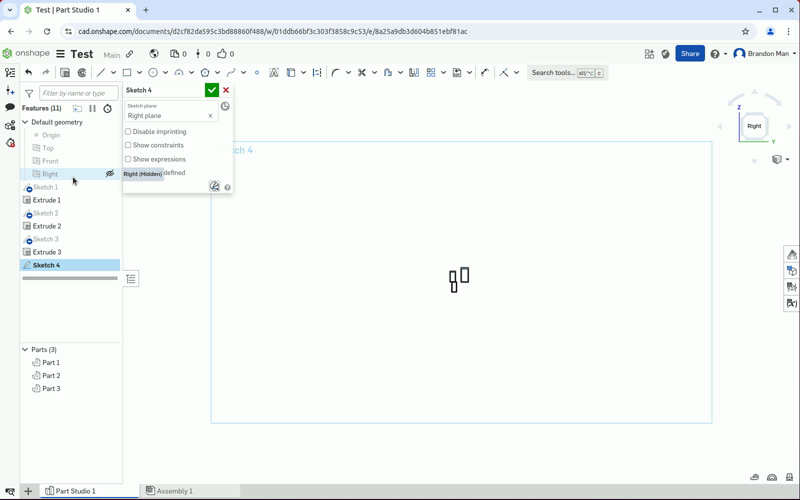
mouse_move(73, 352)
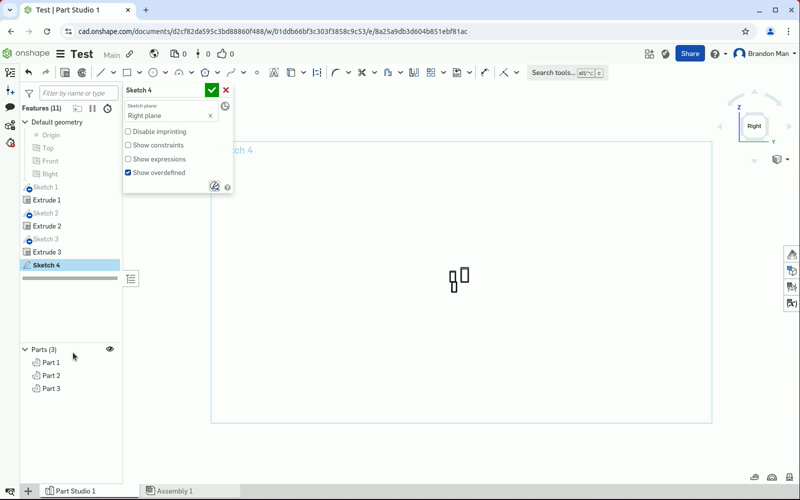
key(y)
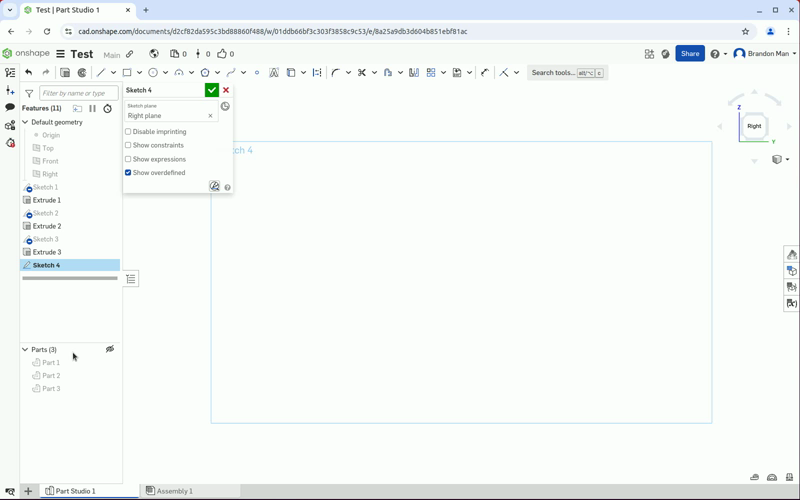
key(l)
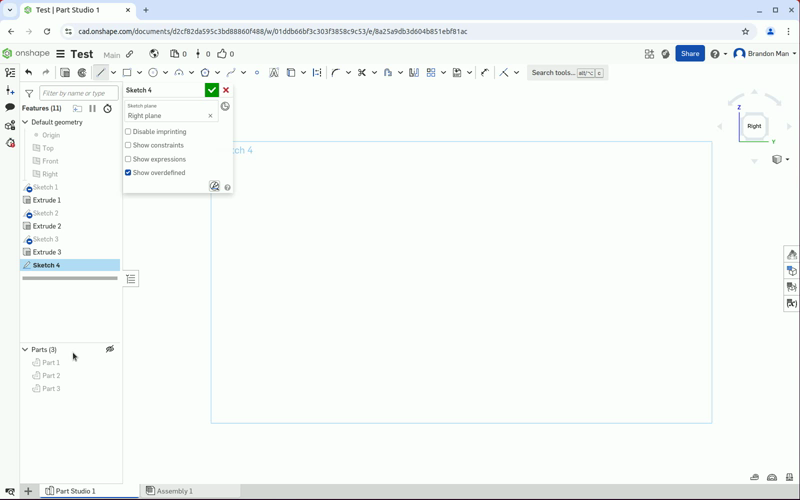
key_down(shift)
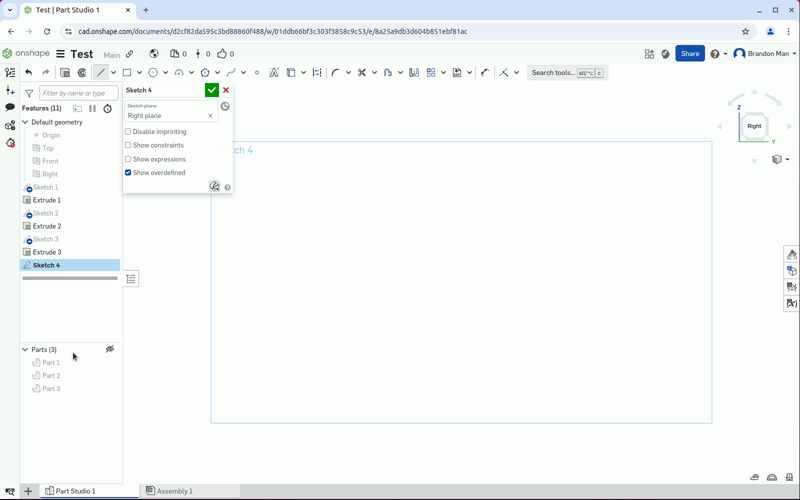
mouse_move(463, 292)
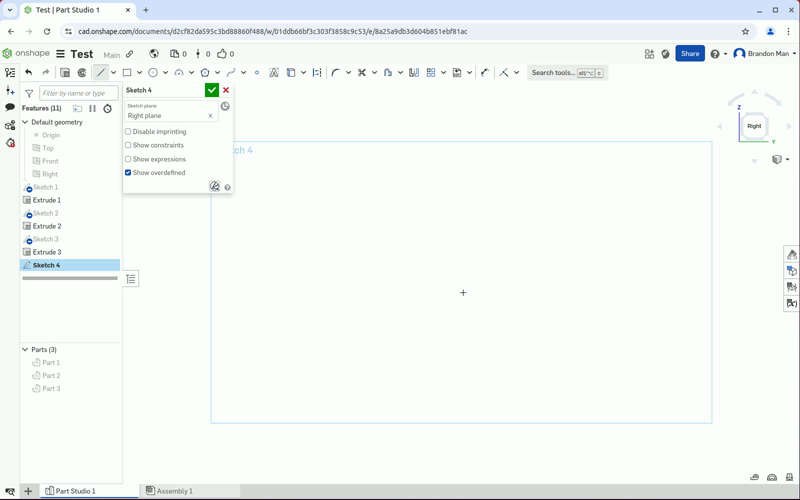
click(463, 292)
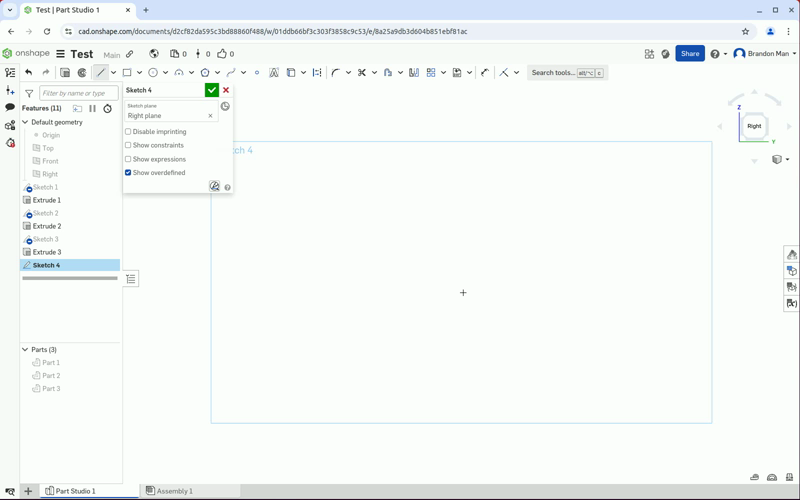
key_up(shift)
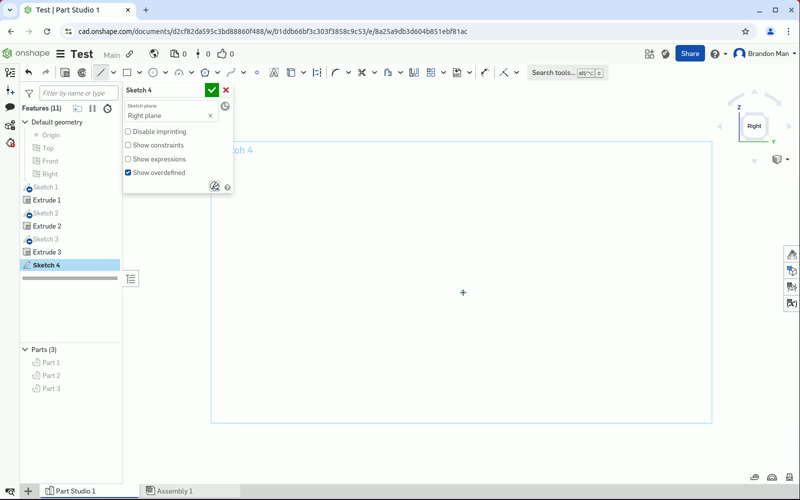
key_down(shift)
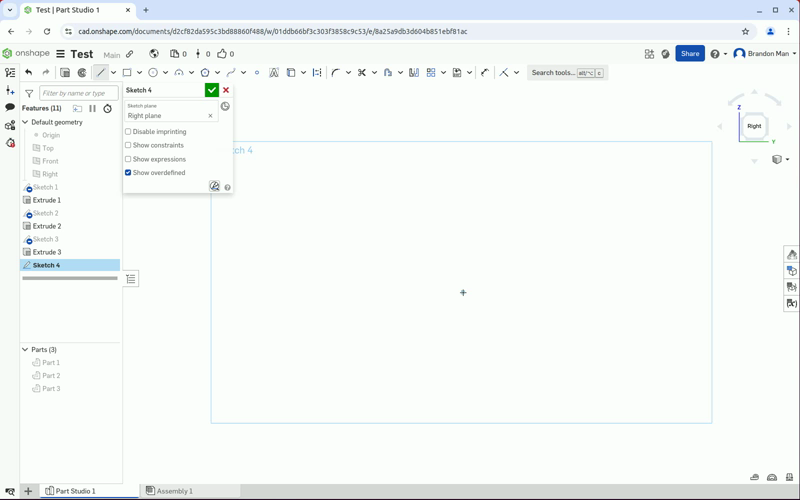
mouse_move(493, 292)
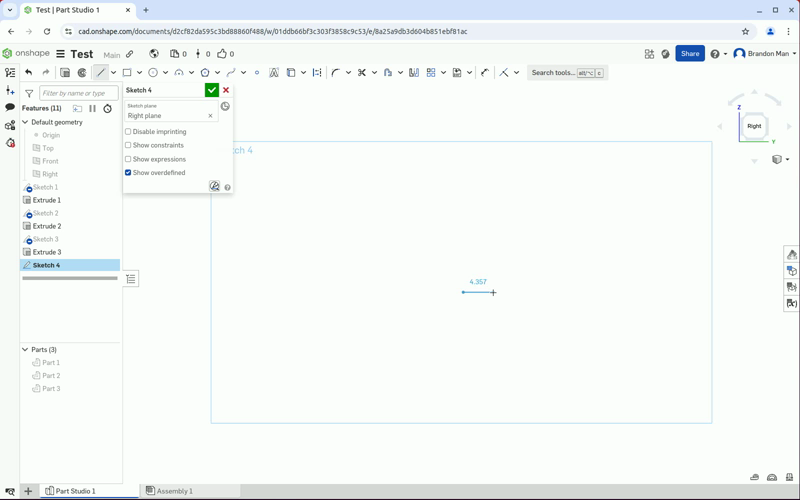
mouse_move(468, 292)
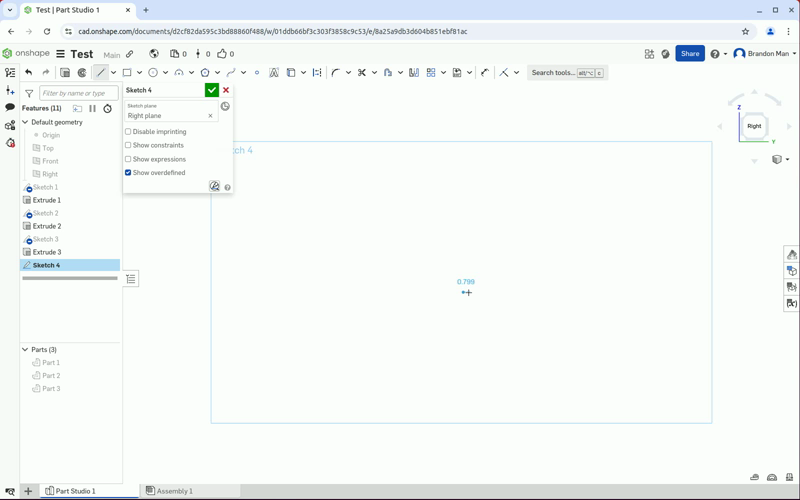
scroll(6)
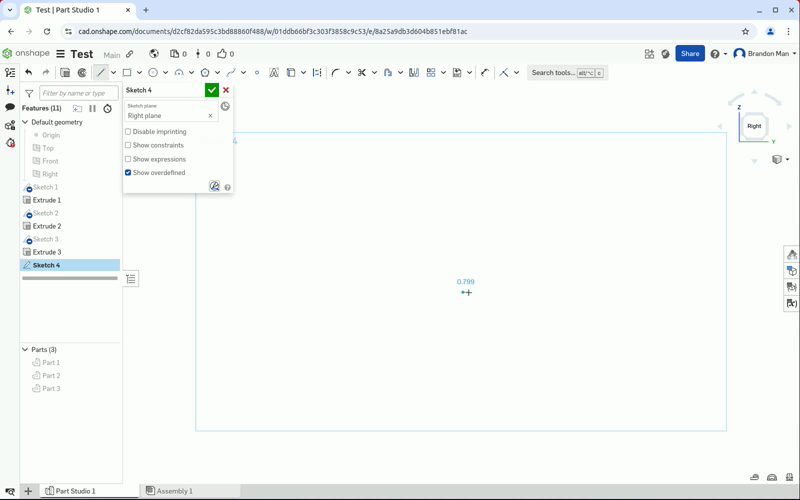
scroll(6)
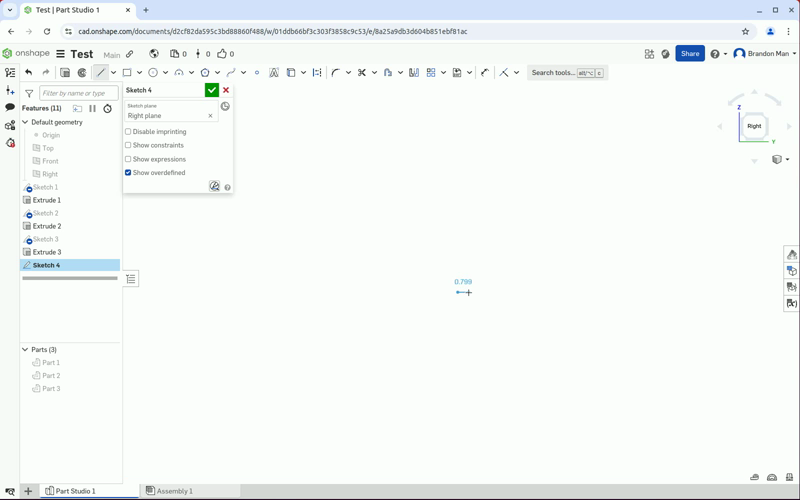
scroll(6)
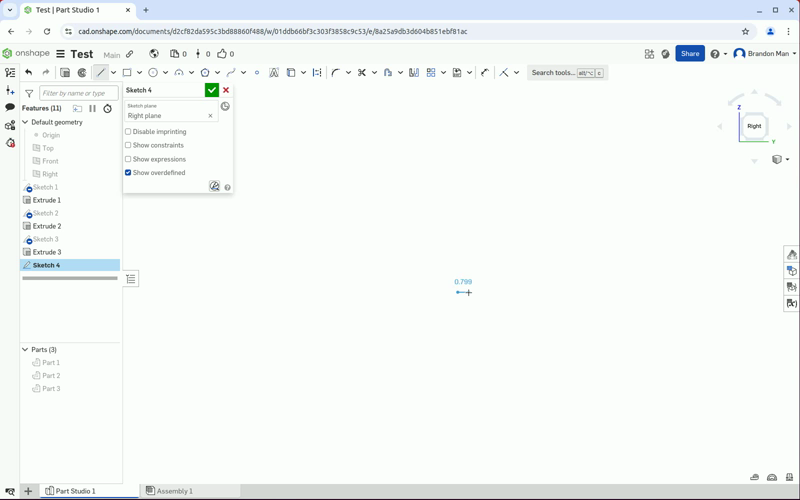
scroll(6)
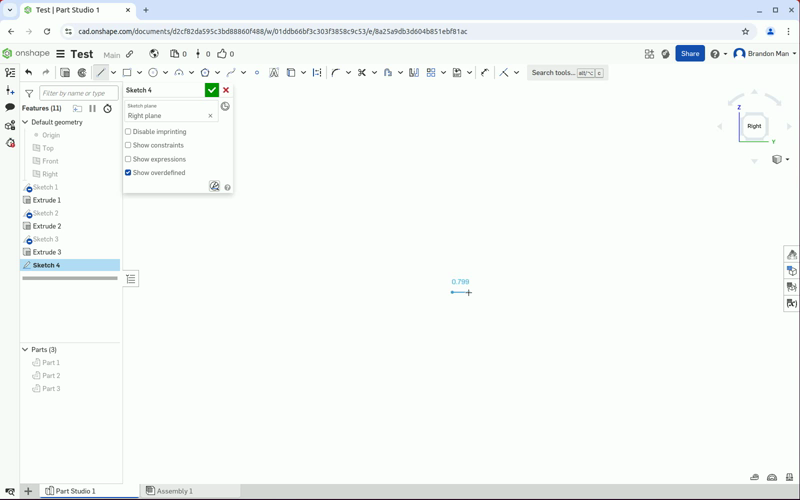
scroll(6)
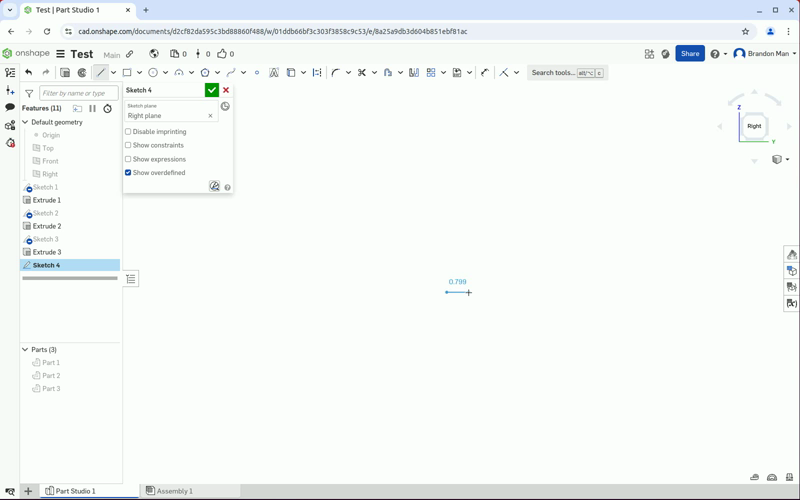
scroll(6)
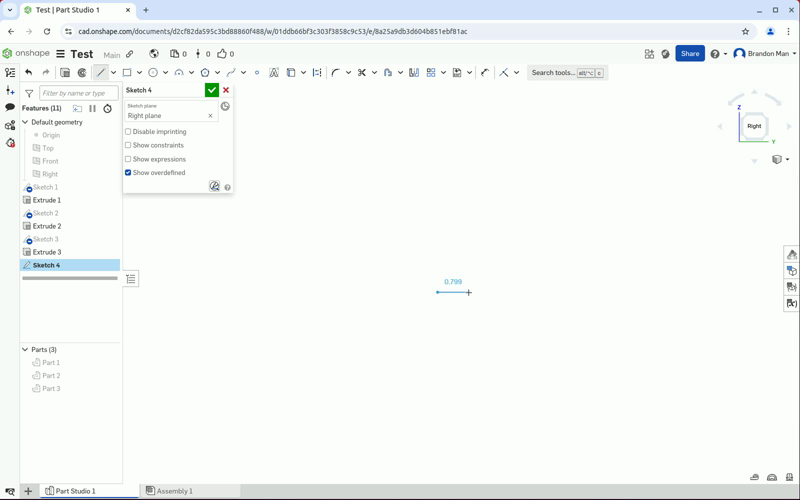
scroll(6)
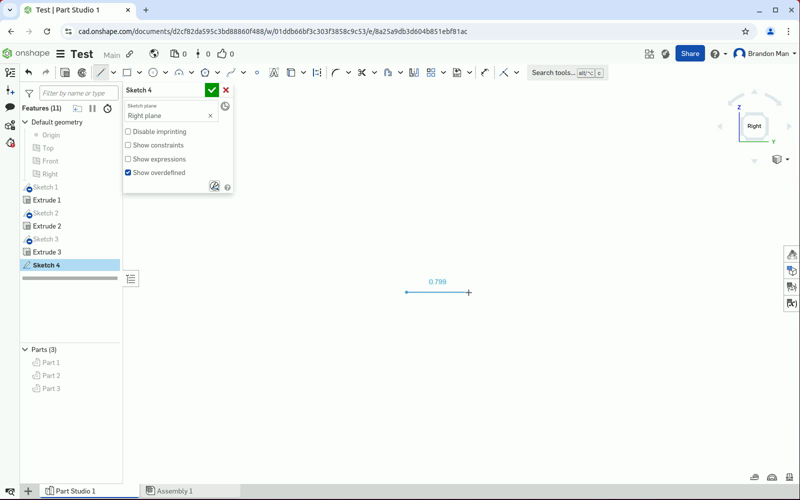
click(468, 292)
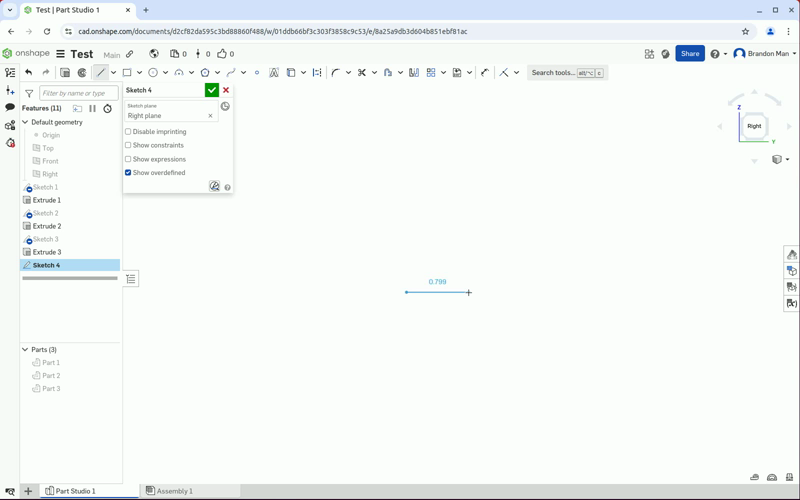
scroll(-6)
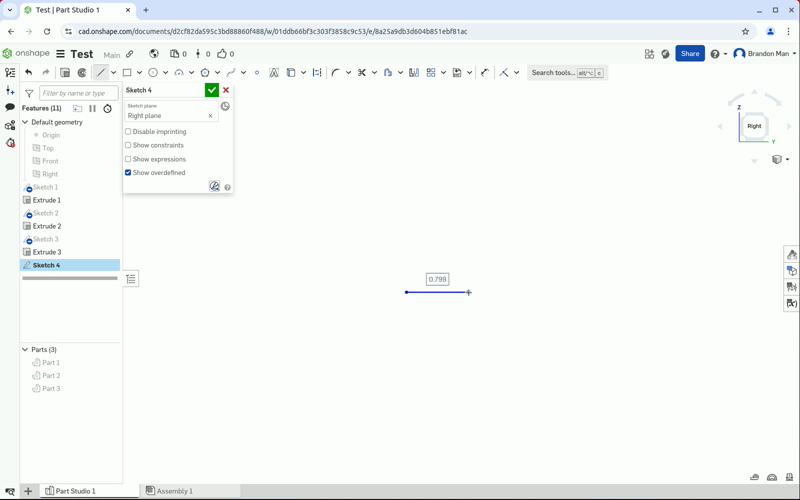
scroll(-6)
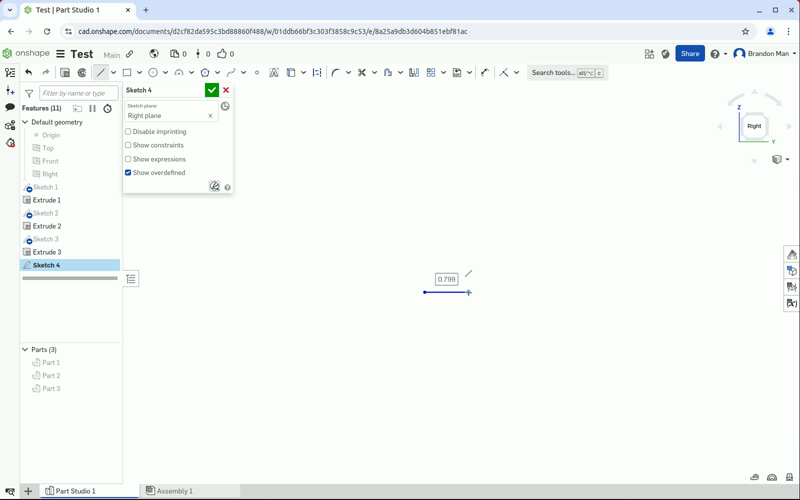
scroll(-6)
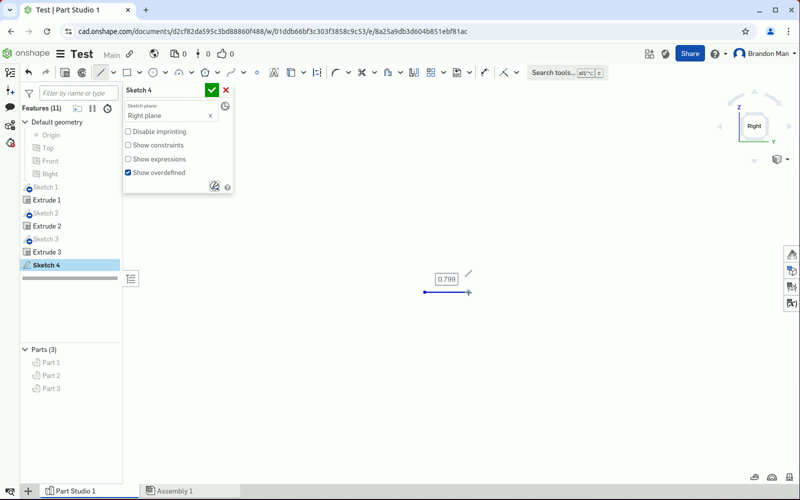
scroll(-6)
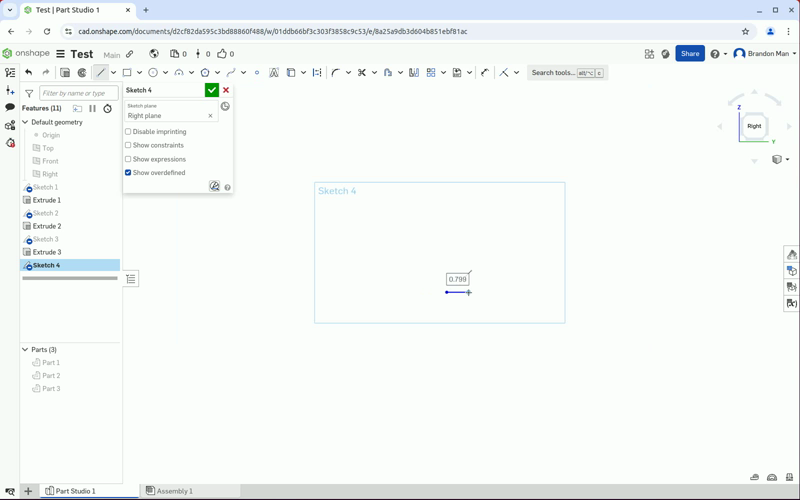
scroll(-6)
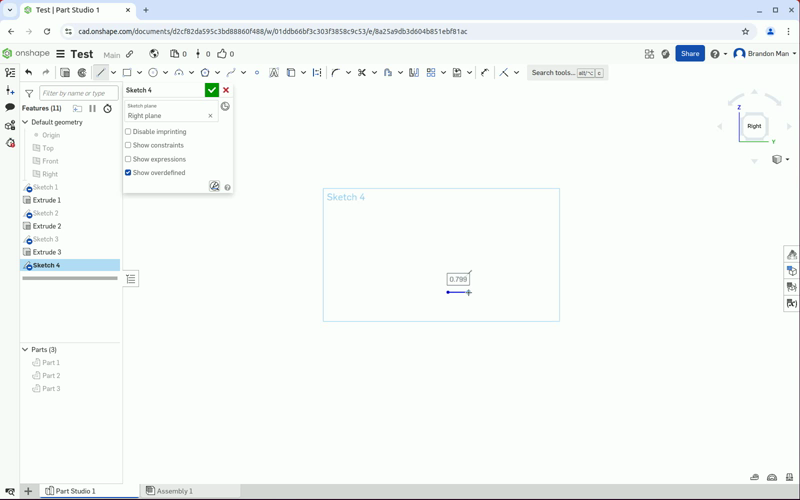
scroll(-6)
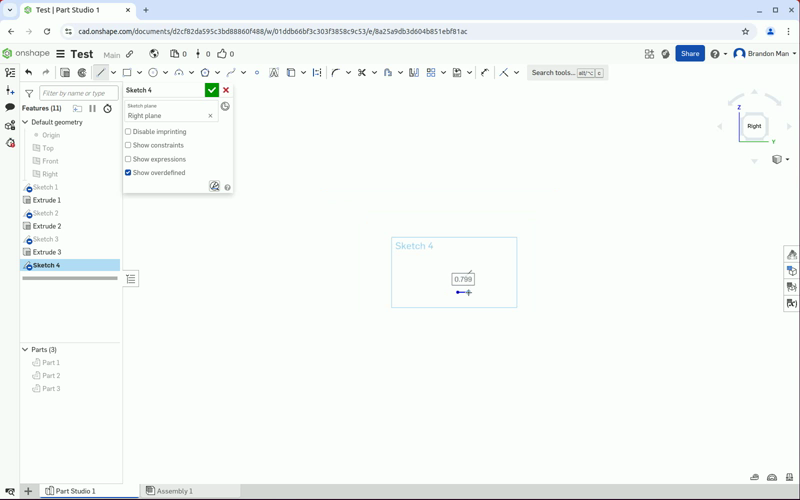
scroll(-6)
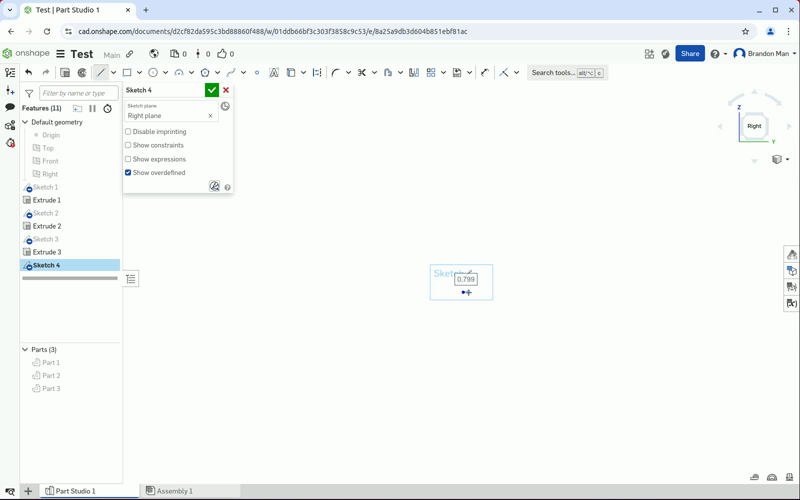
key_up(shift)
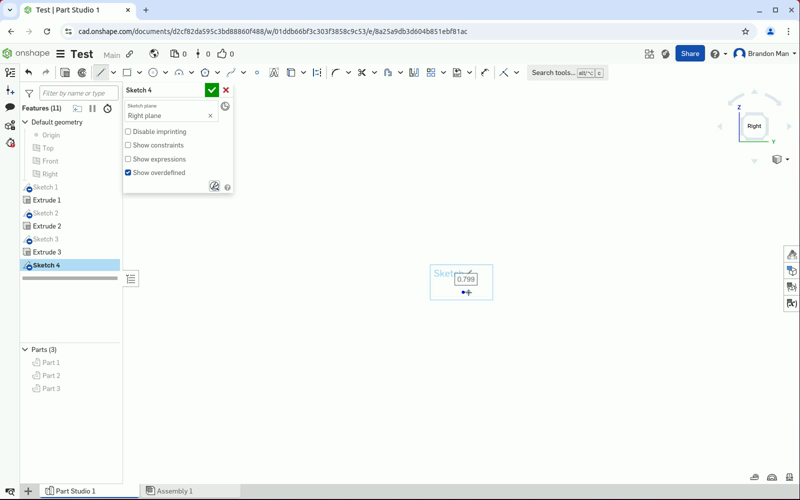
key_down(shift)
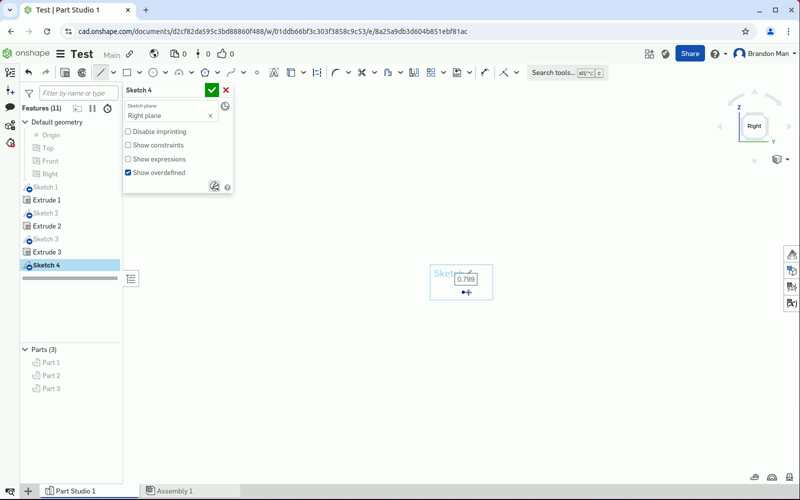
mouse_move(498, 292)
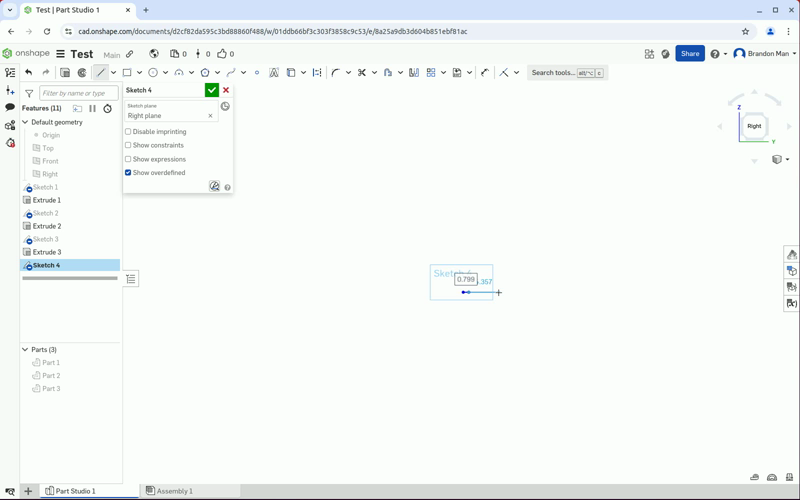
mouse_move(468, 281)
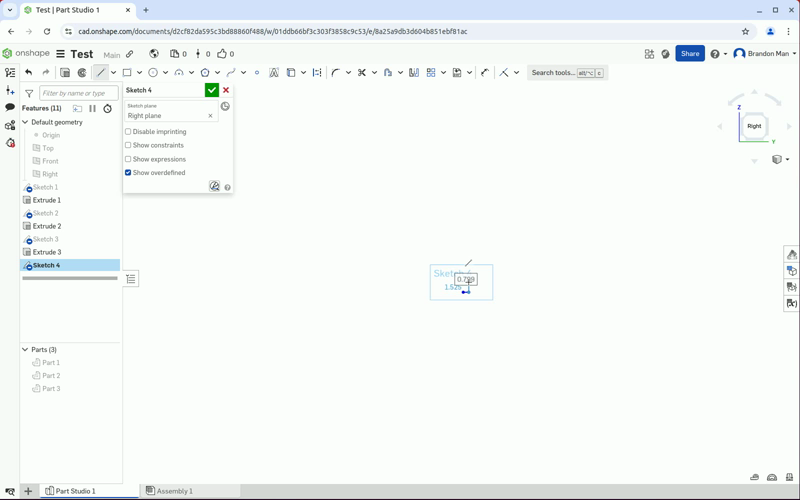
click(468, 281)
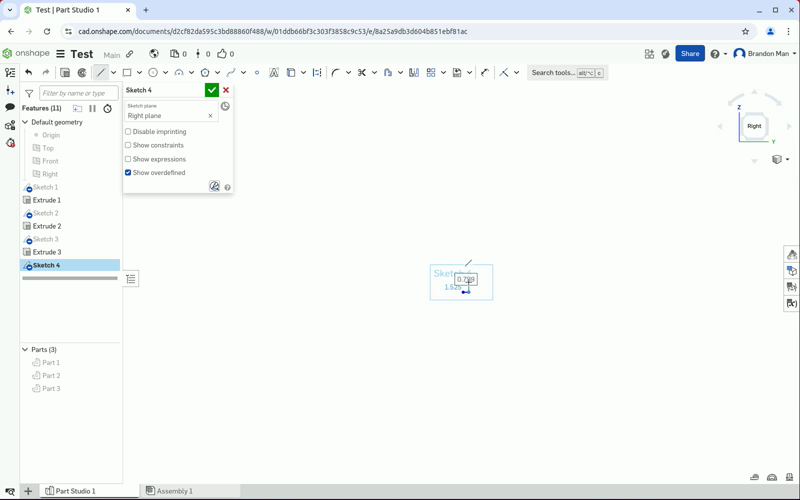
key_up(shift)
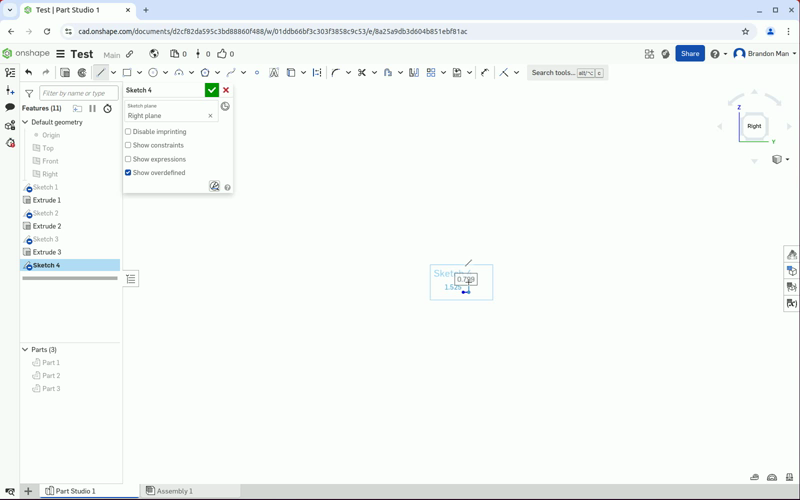
key_down(shift)
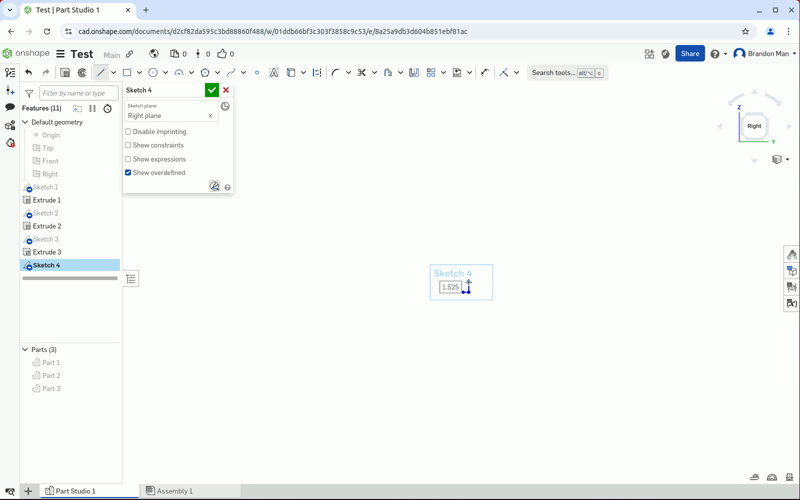
mouse_move(498, 281)
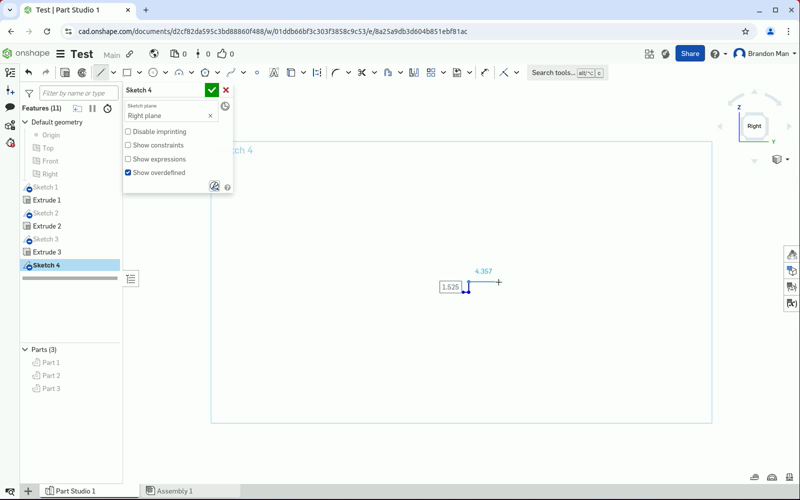
mouse_move(463, 281)
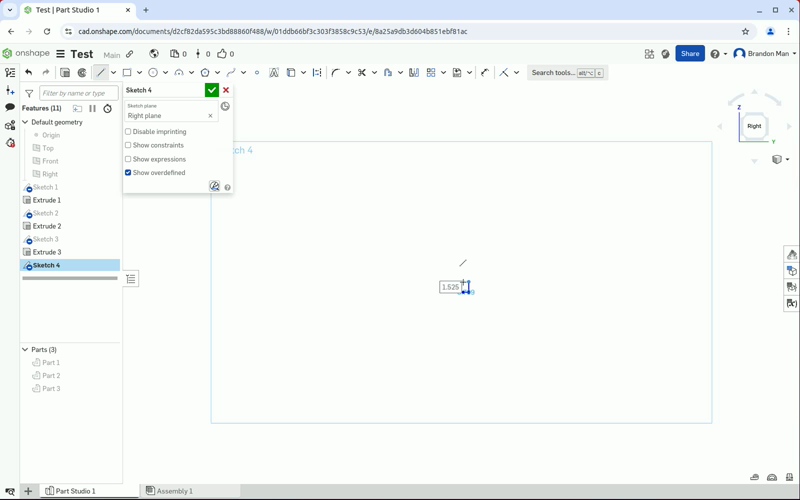
scroll(6)
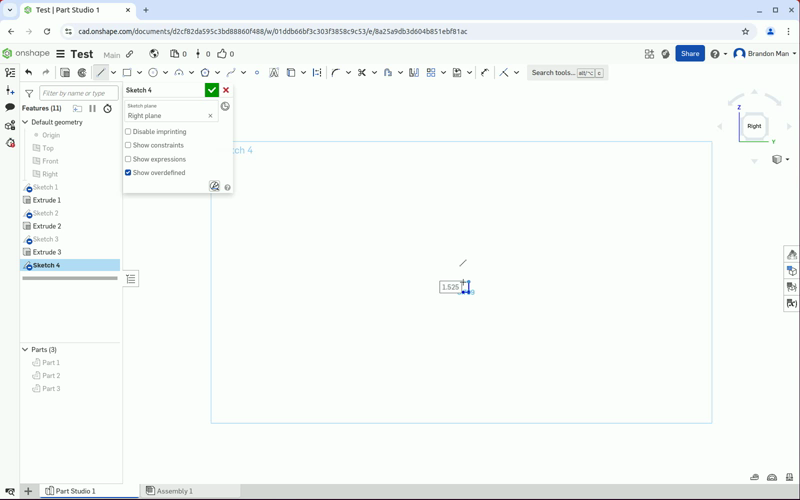
scroll(6)
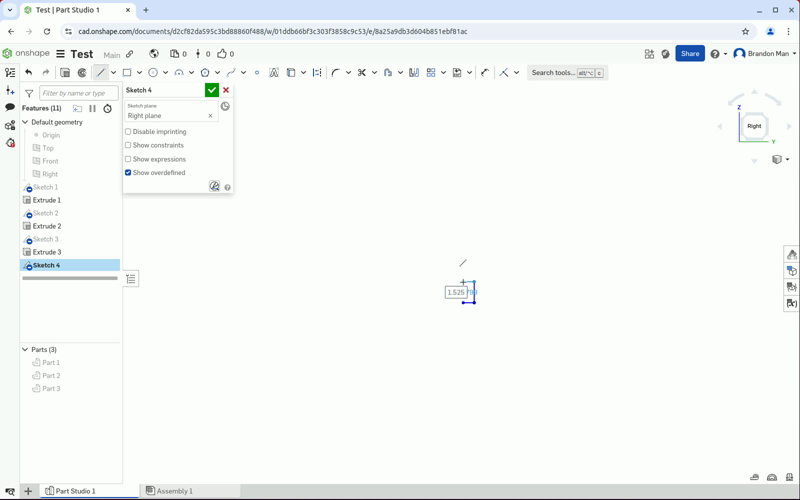
scroll(6)
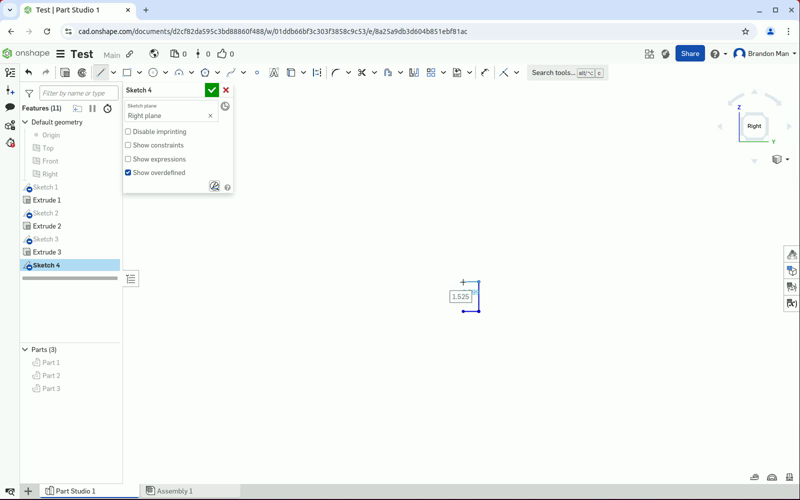
scroll(6)
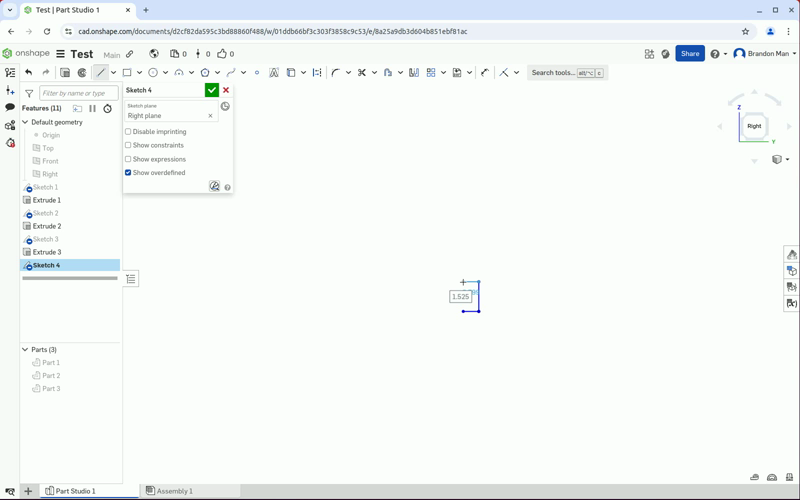
scroll(6)
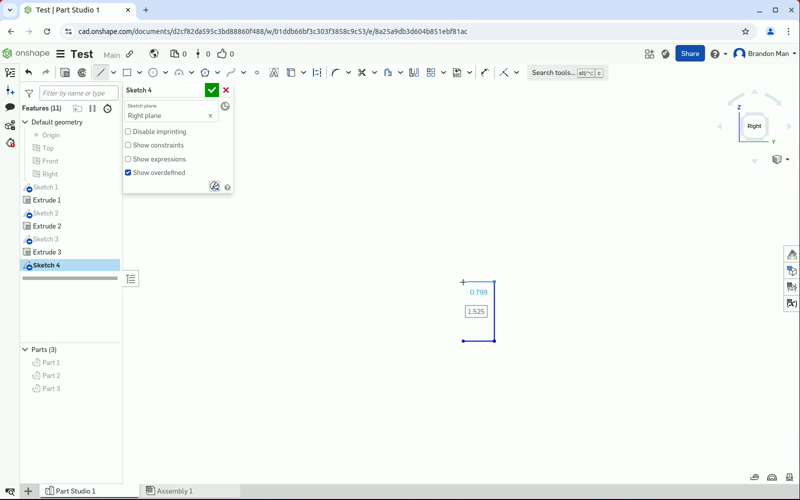
scroll(6)
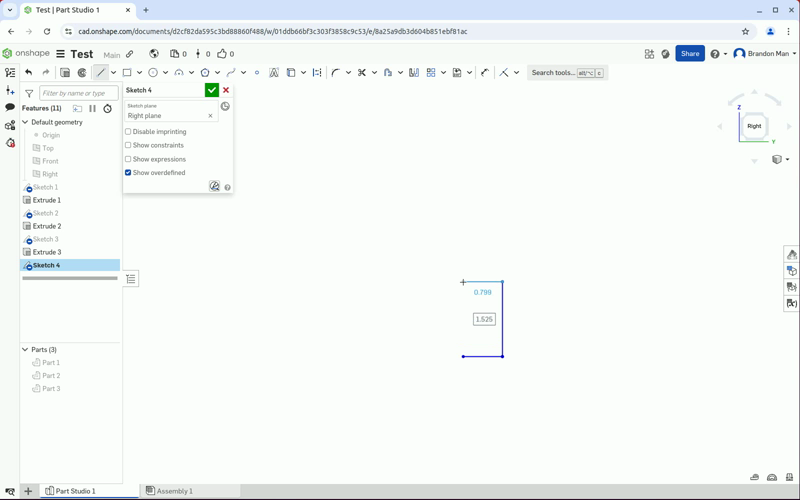
scroll(6)
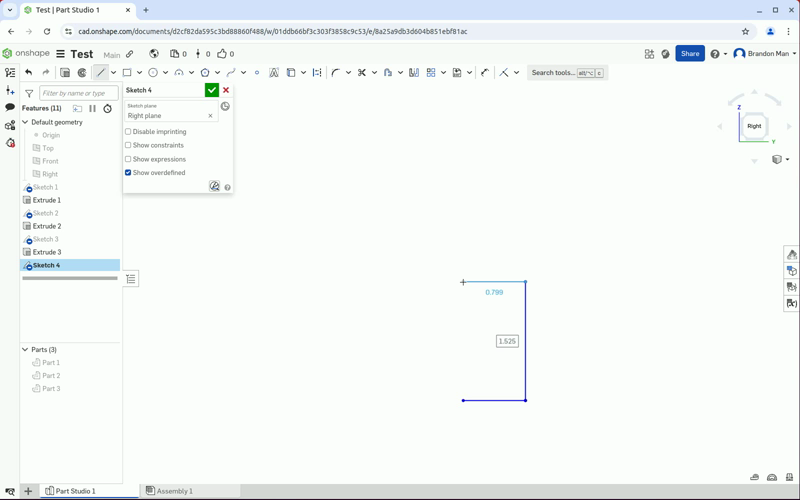
click(463, 281)
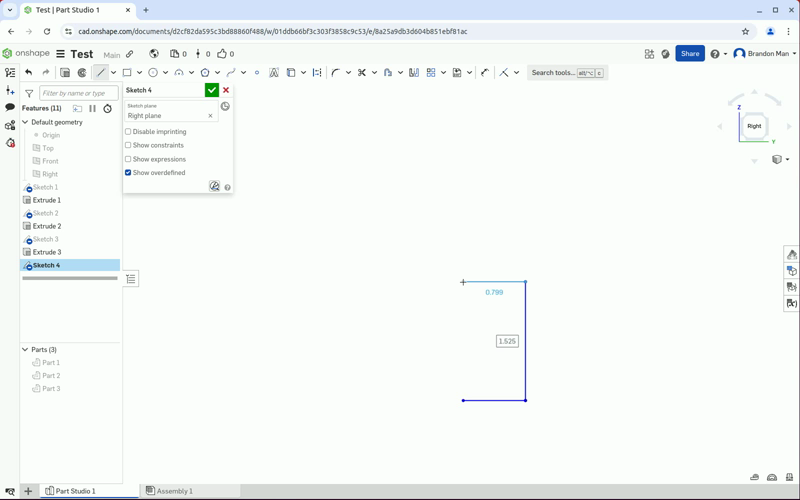
scroll(-6)
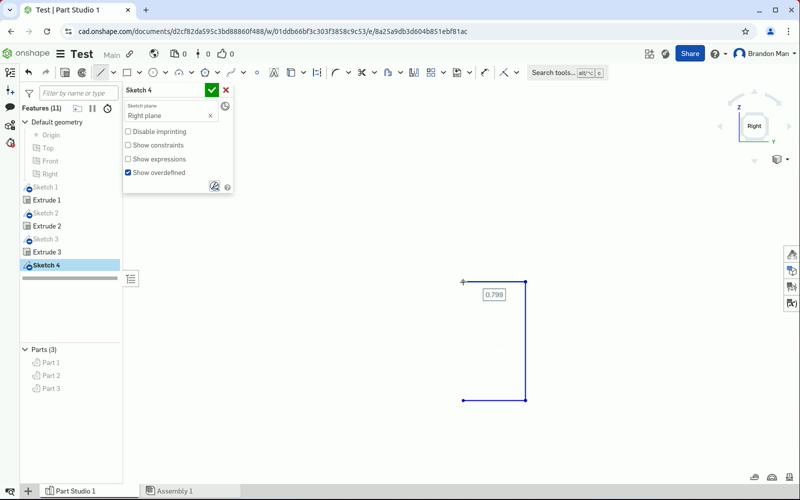
scroll(-6)
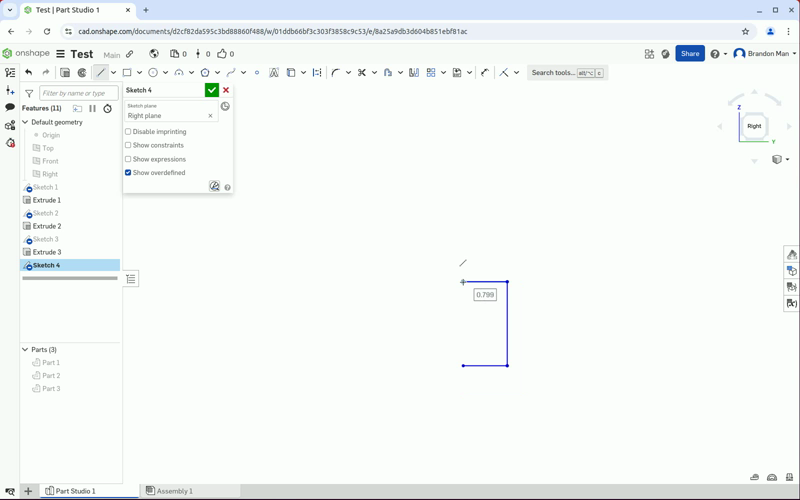
scroll(-6)
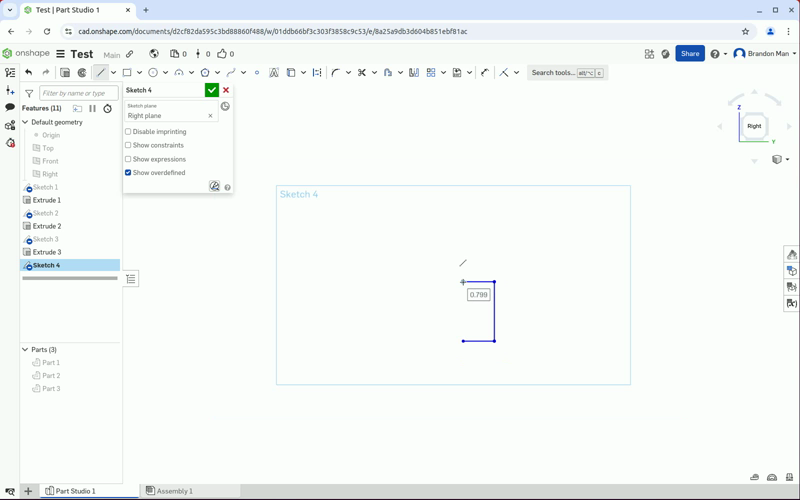
scroll(-6)
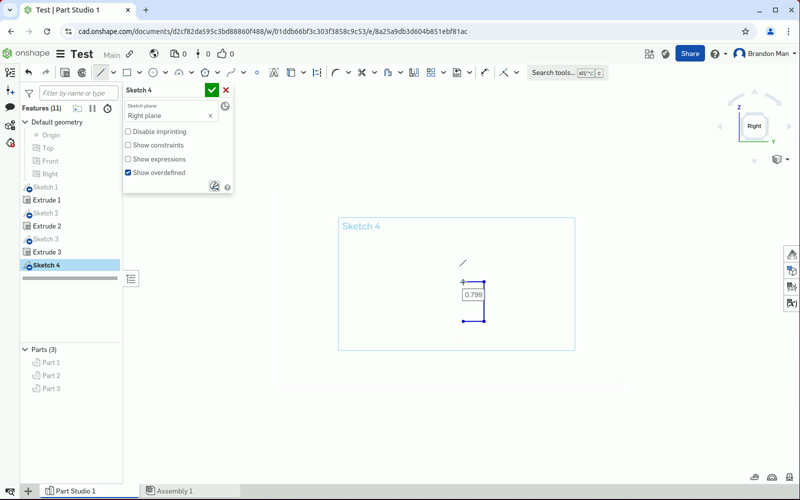
scroll(-6)
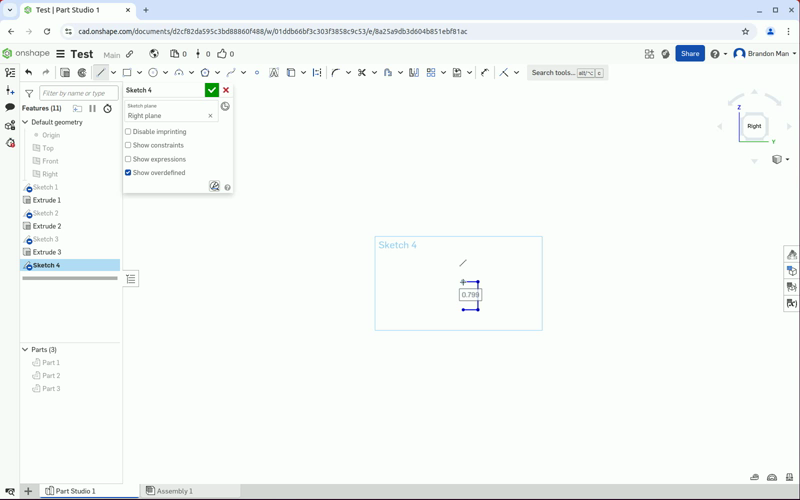
scroll(-6)
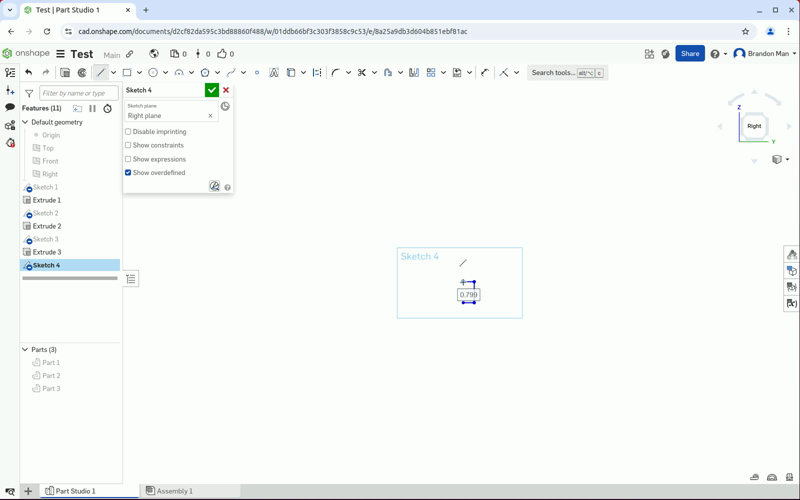
scroll(-6)
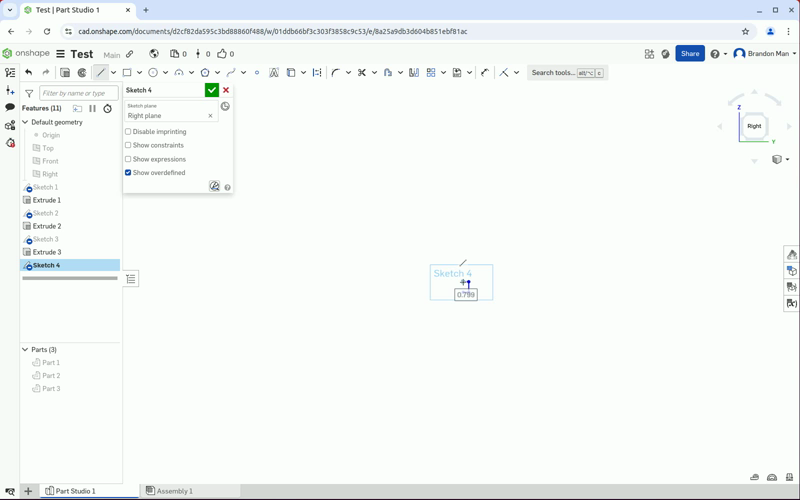
key_up(shift)
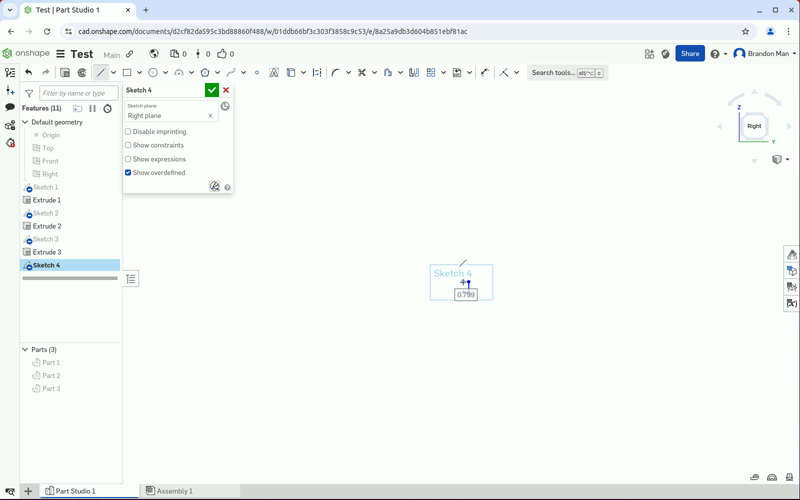
mouse_move(493, 281)
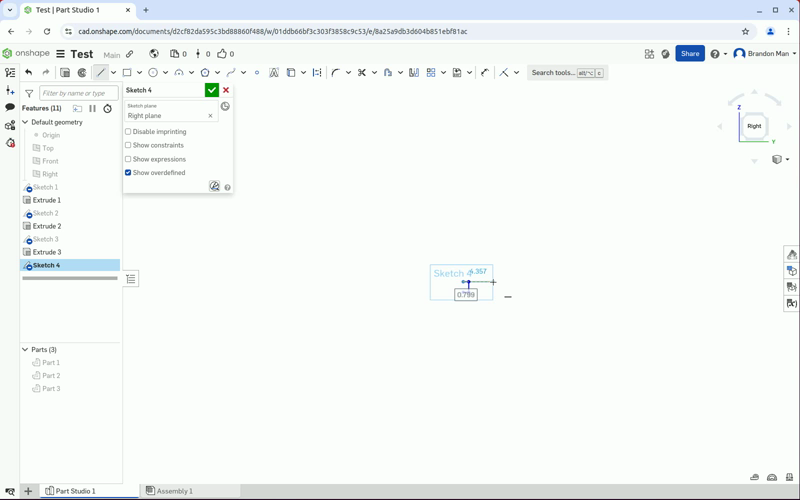
key_down(shift)
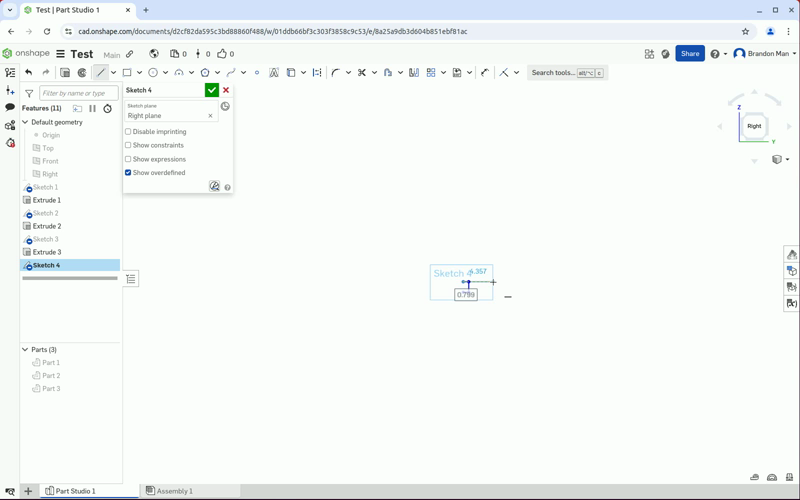
mouse_move(463, 292)
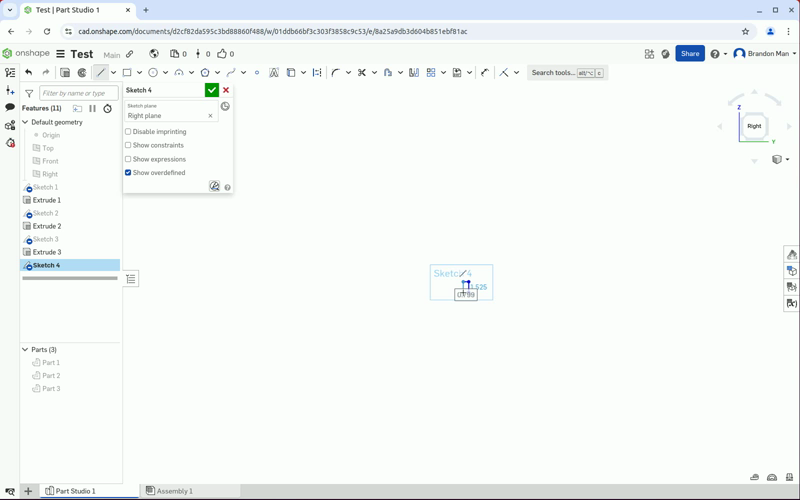
key_up(shift)
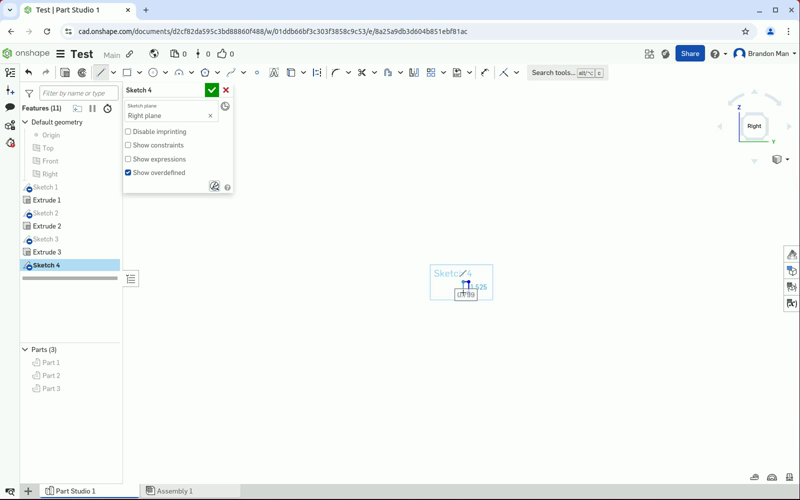
click(463, 292)
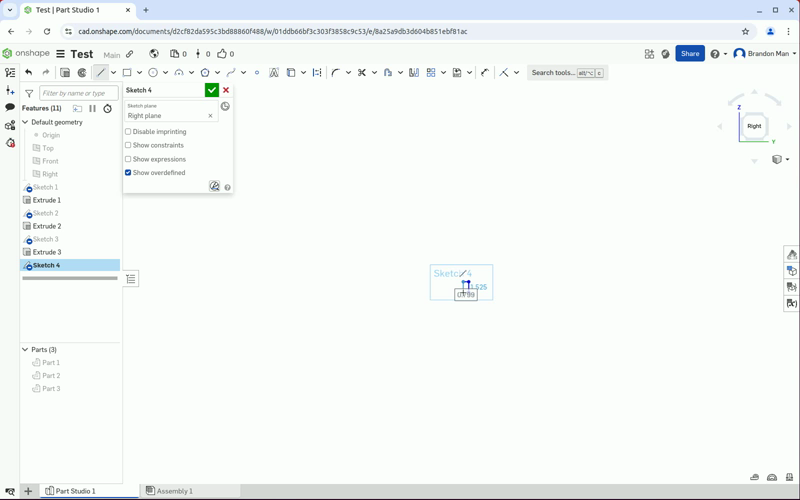
key(esc)
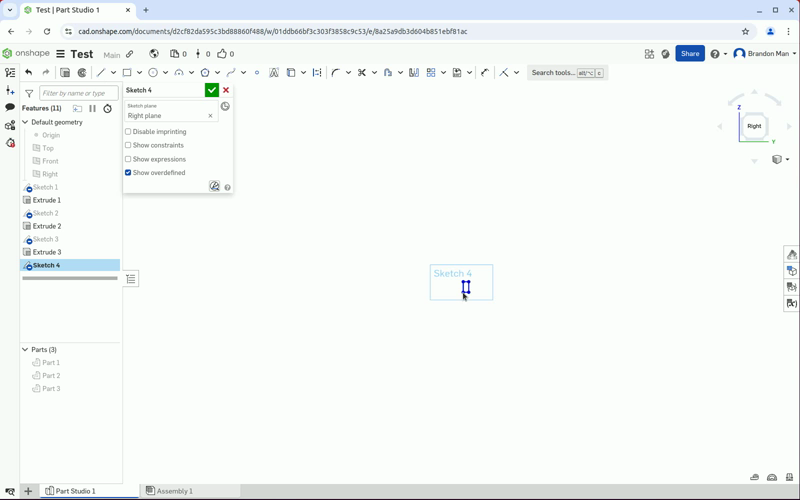
key(l)
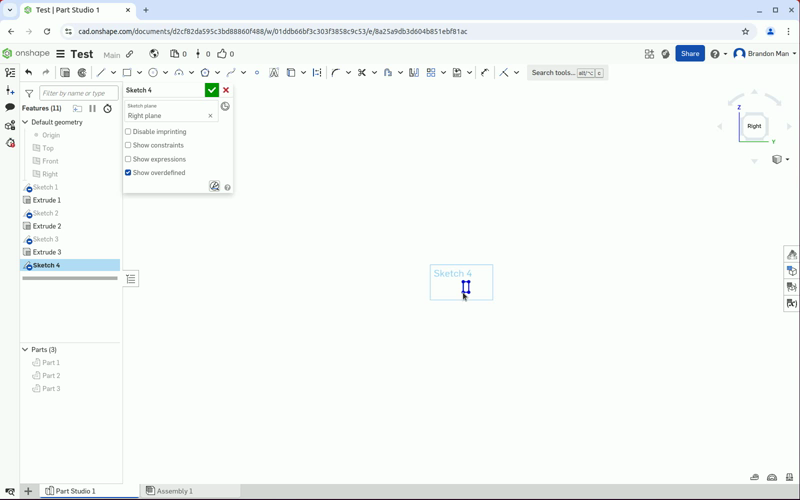
key_down(shift)
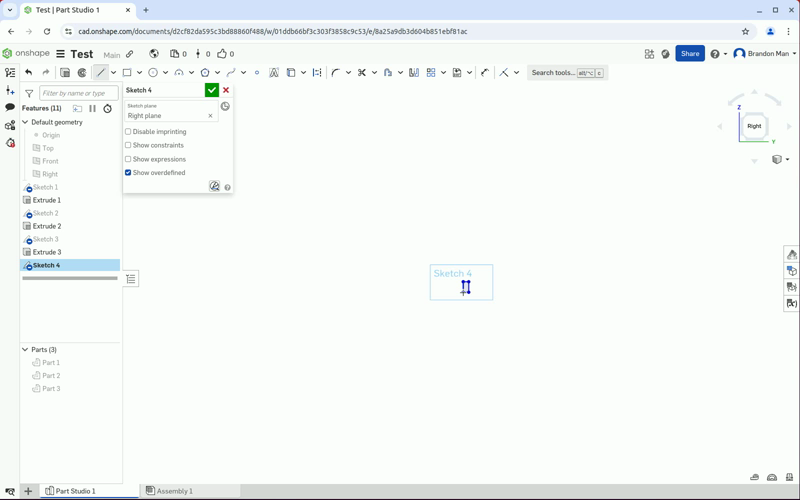
mouse_move(463, 291)
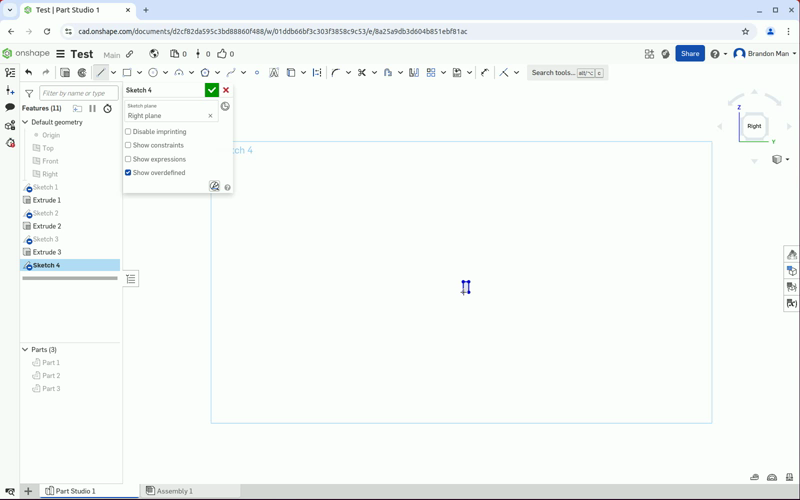
scroll(6)
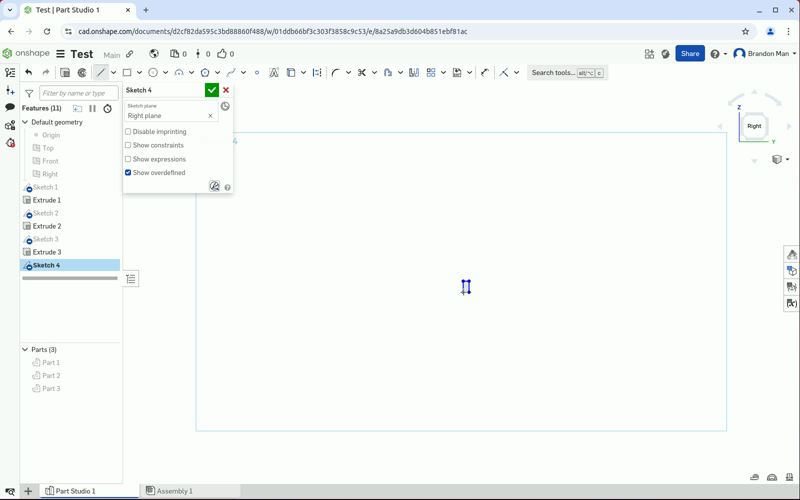
scroll(6)
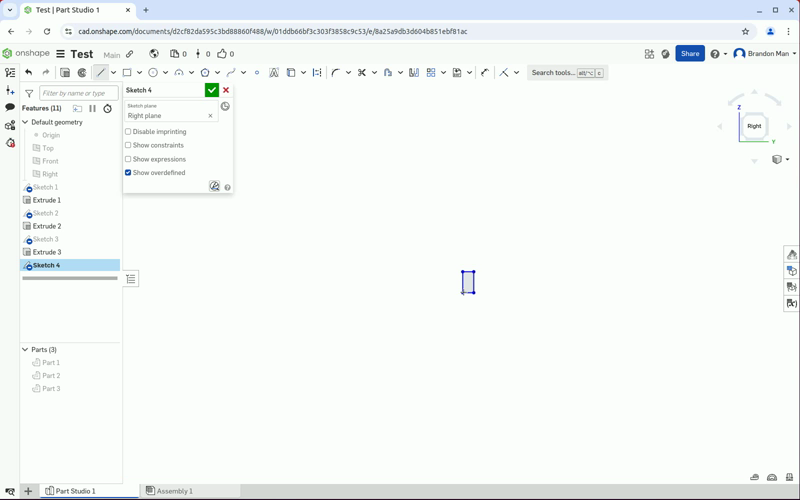
scroll(6)
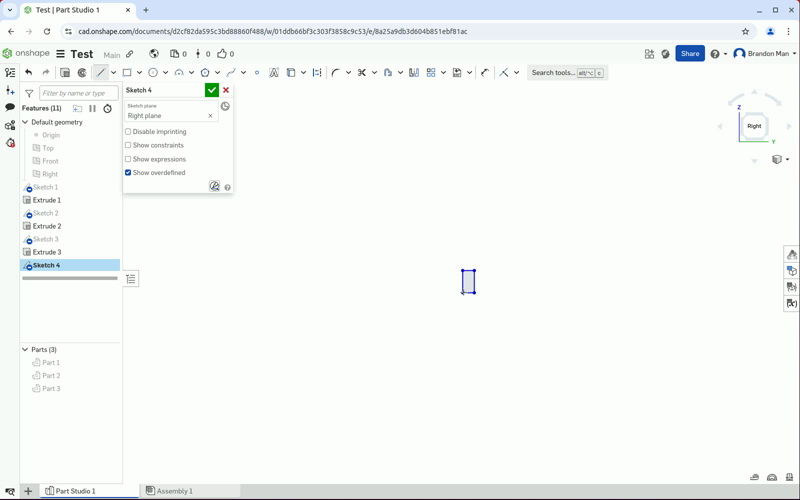
scroll(6)
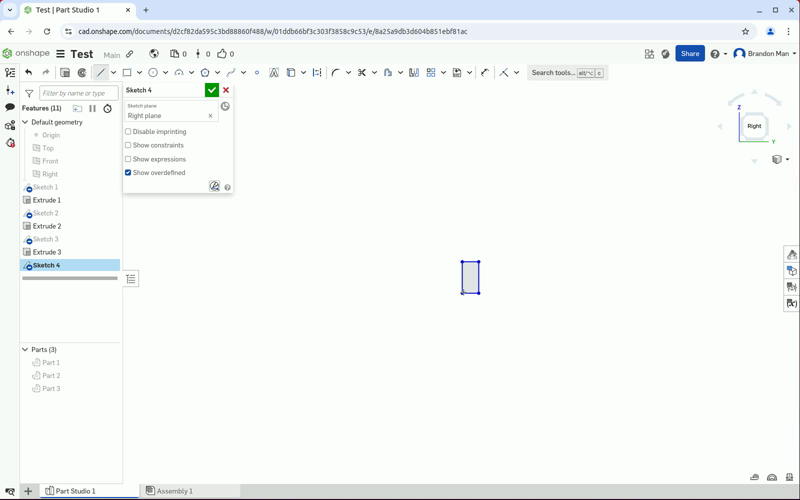
scroll(6)
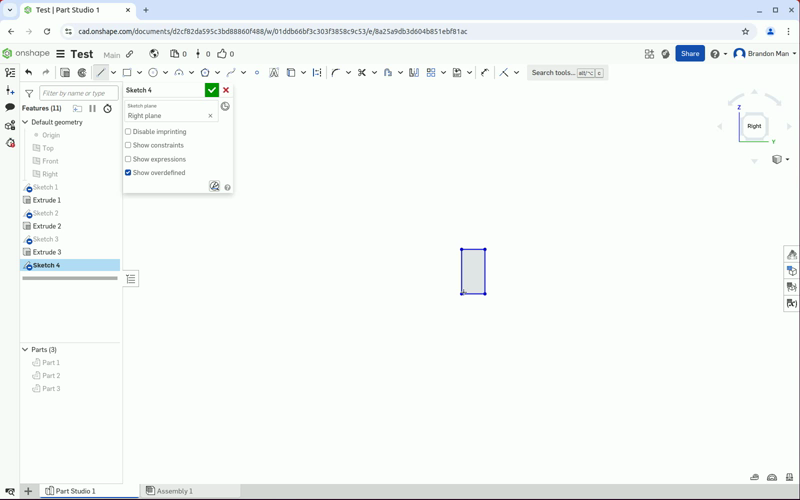
scroll(6)
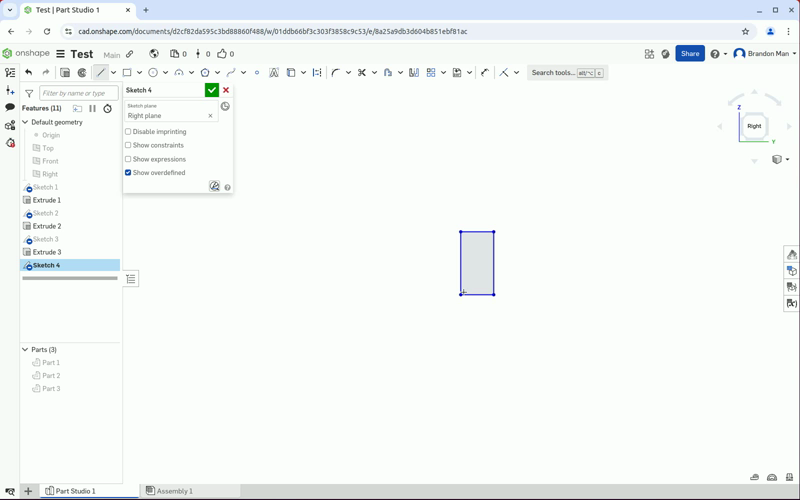
scroll(6)
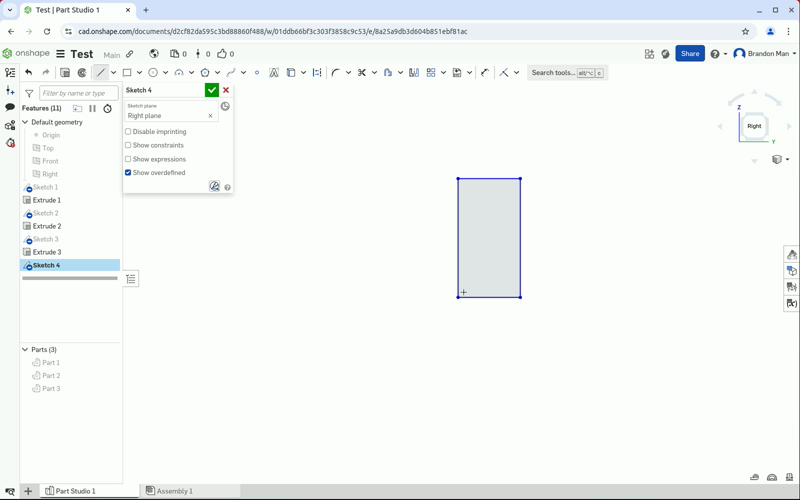
click(463, 291)
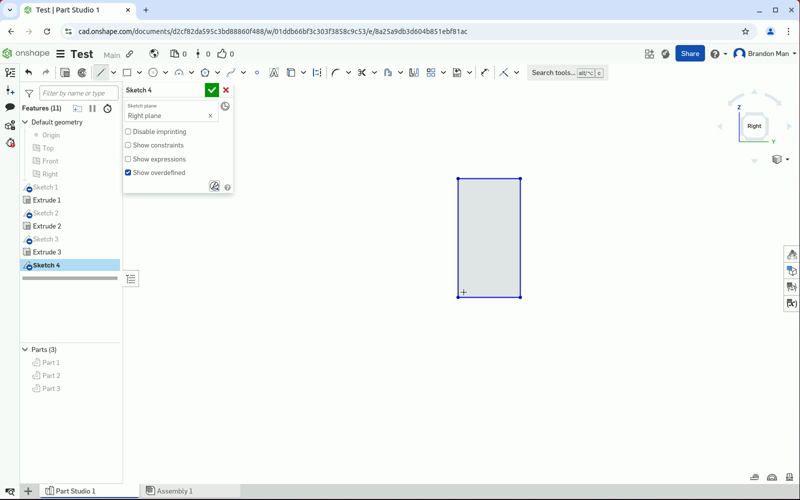
scroll(-6)
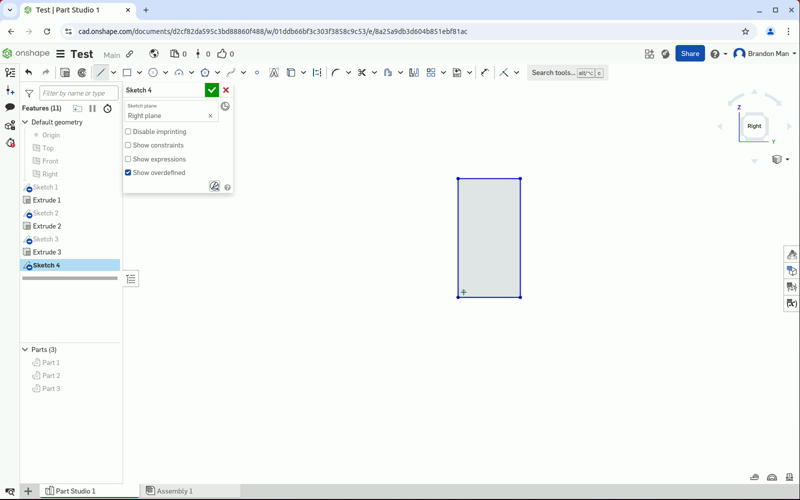
scroll(-6)
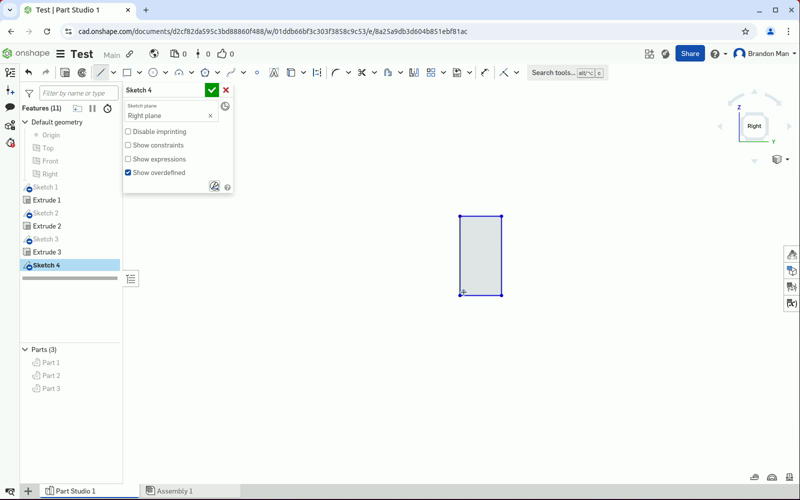
scroll(-6)
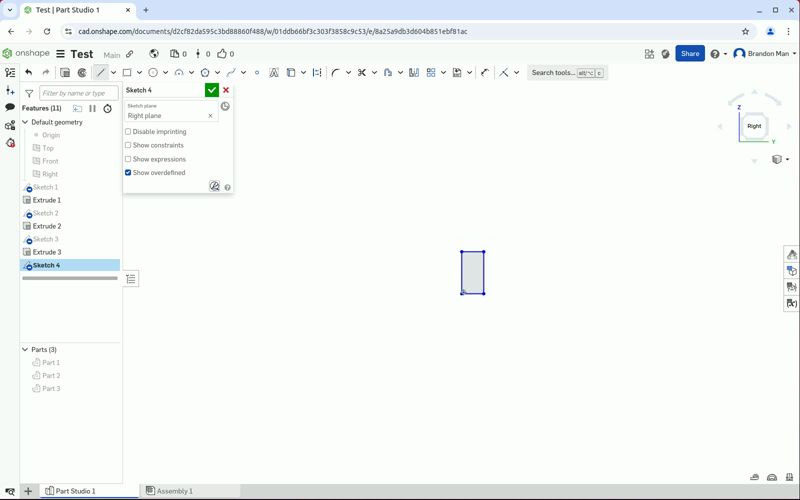
scroll(-6)
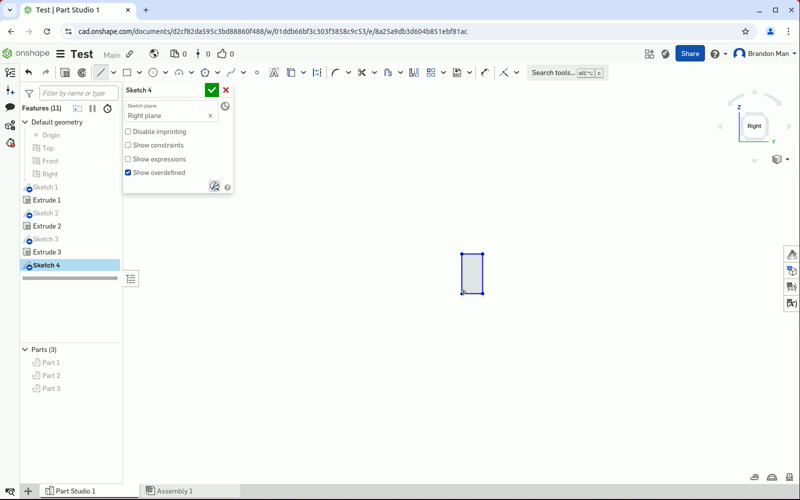
scroll(-6)
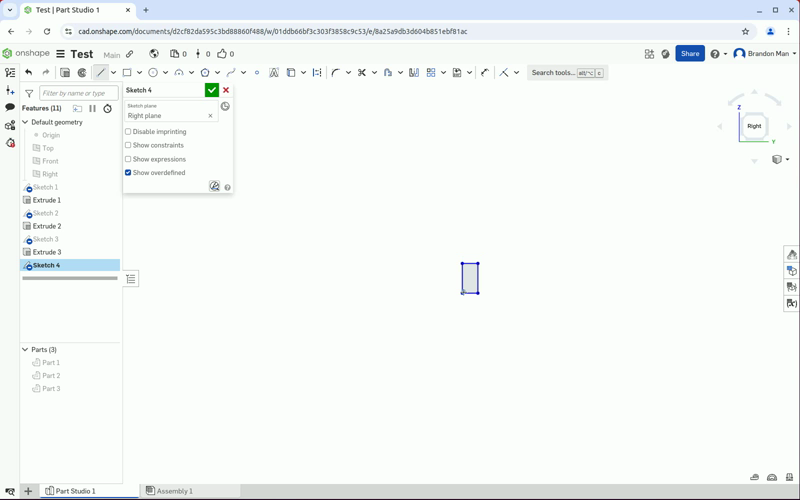
scroll(-6)
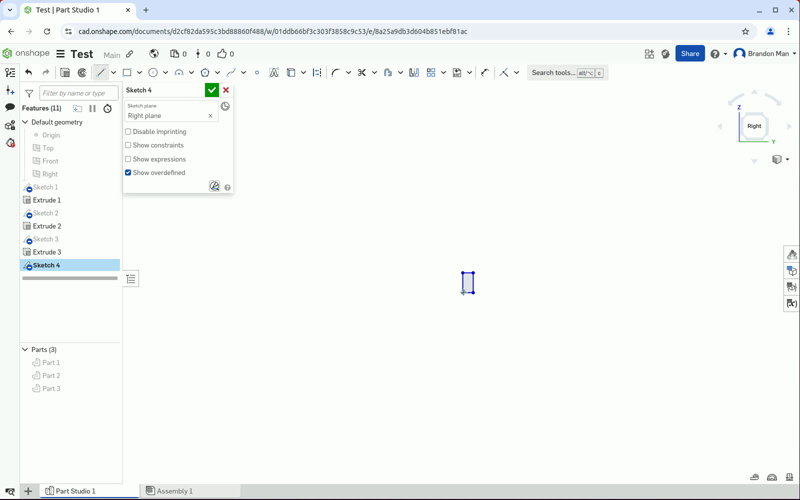
scroll(-6)
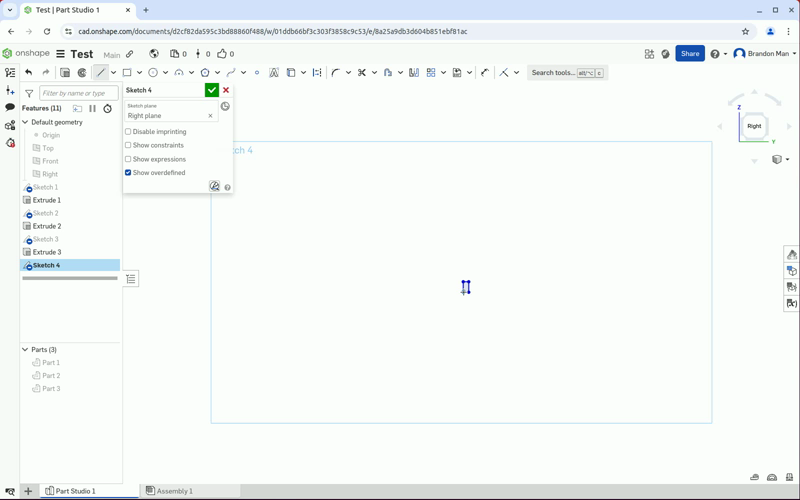
key_up(shift)
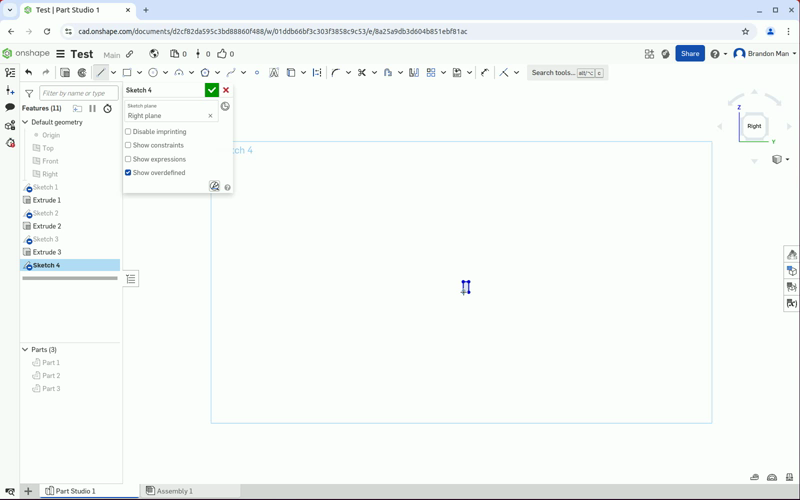
key_down(shift)
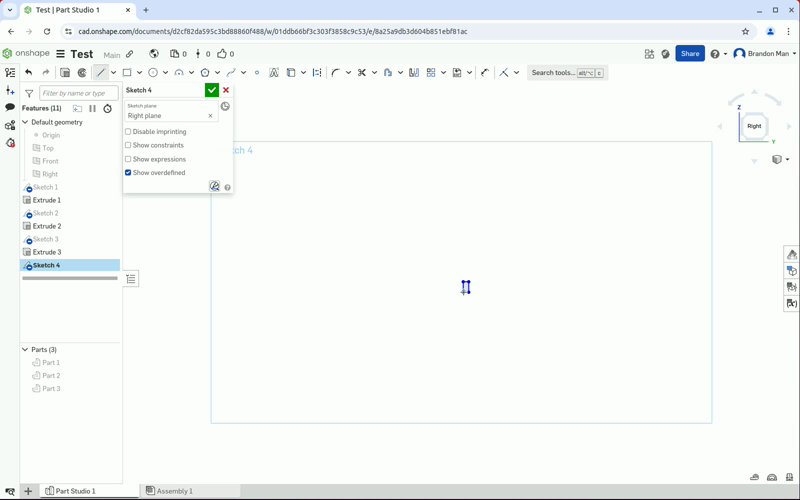
mouse_move(493, 291)
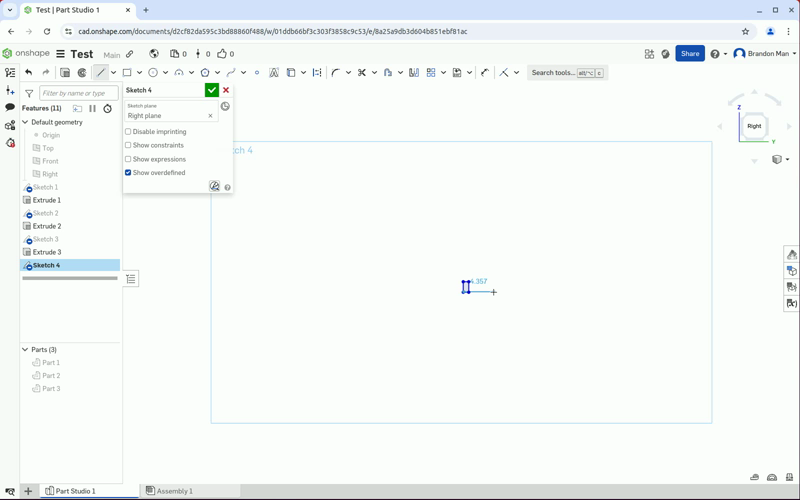
mouse_move(467, 291)
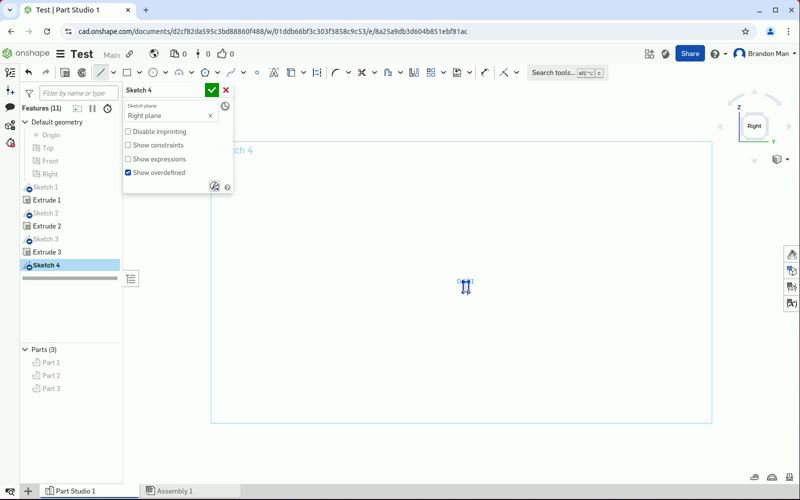
scroll(6)
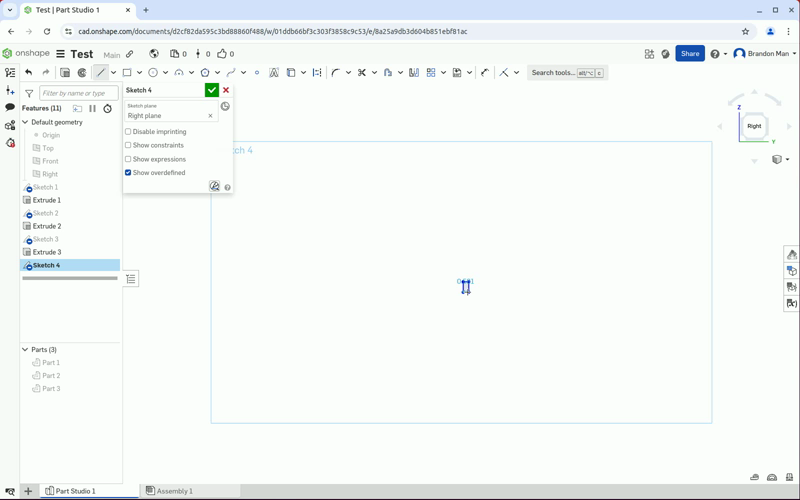
scroll(6)
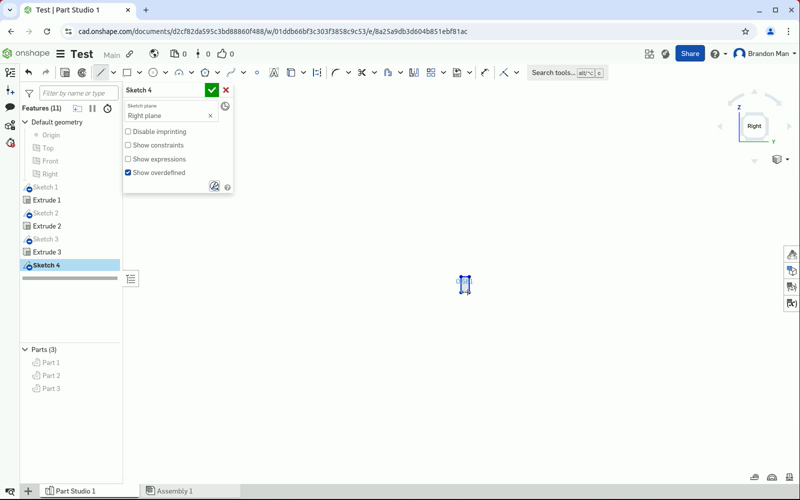
scroll(6)
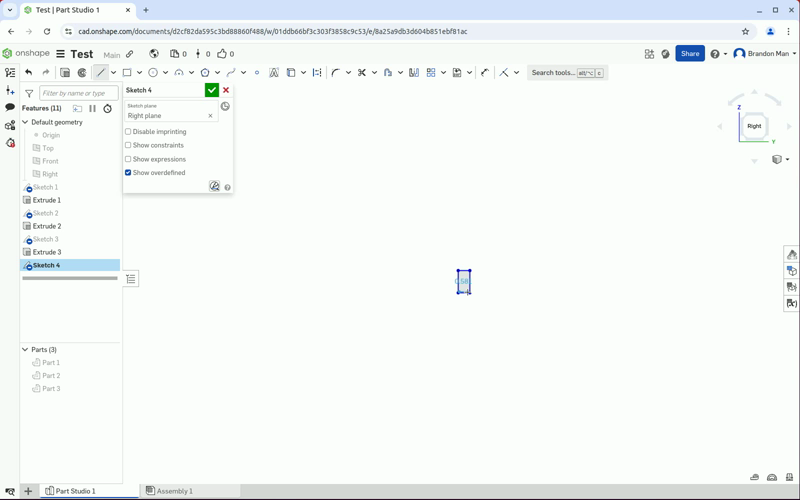
scroll(6)
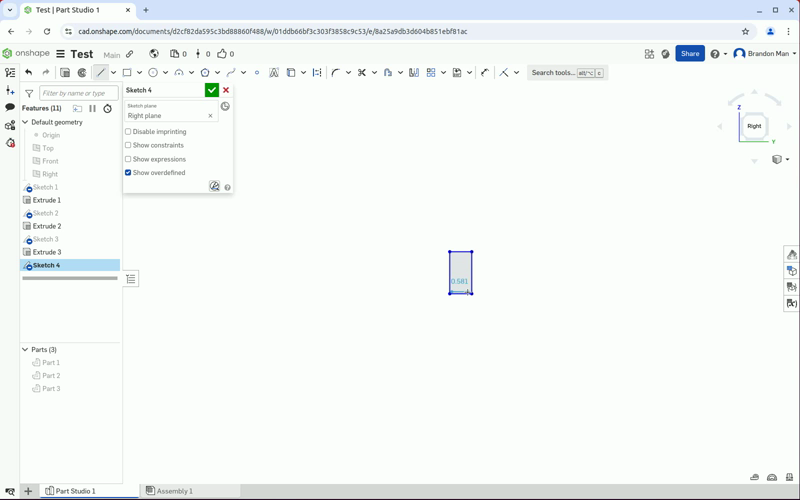
scroll(6)
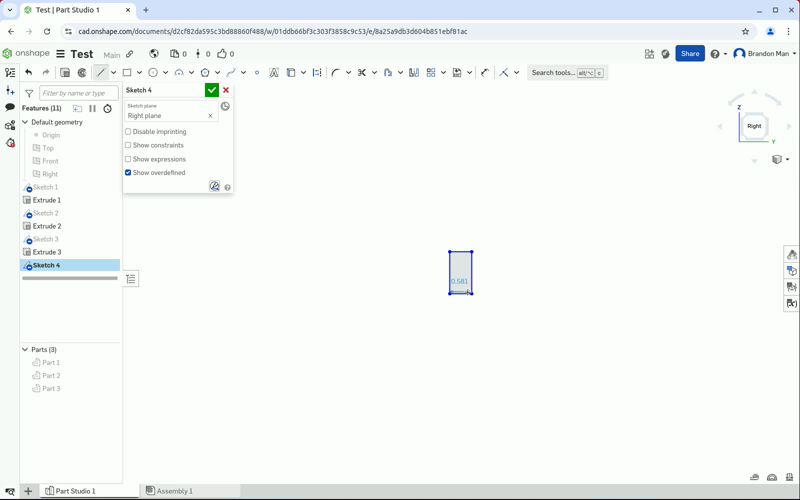
scroll(6)
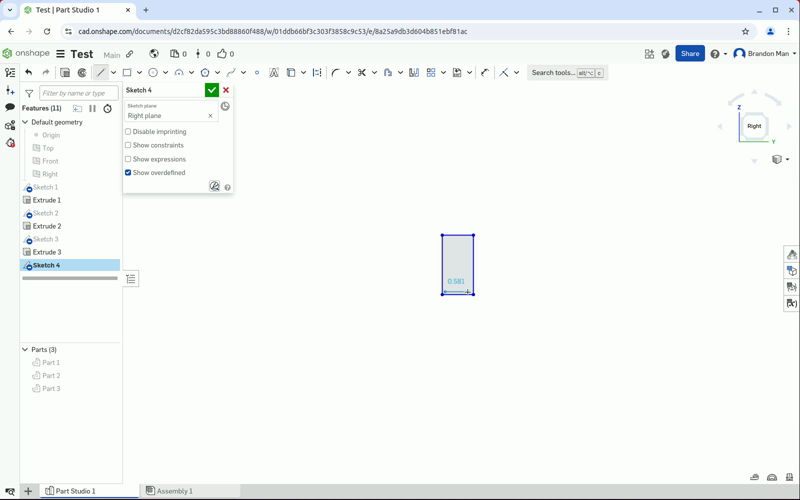
scroll(6)
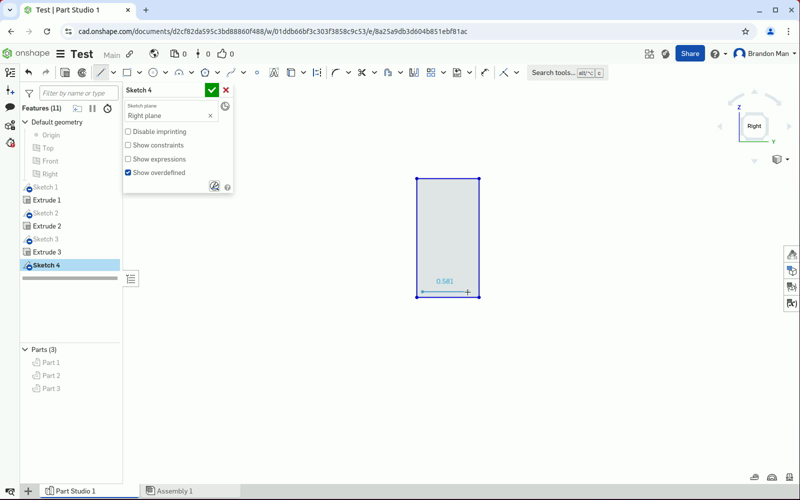
click(467, 291)
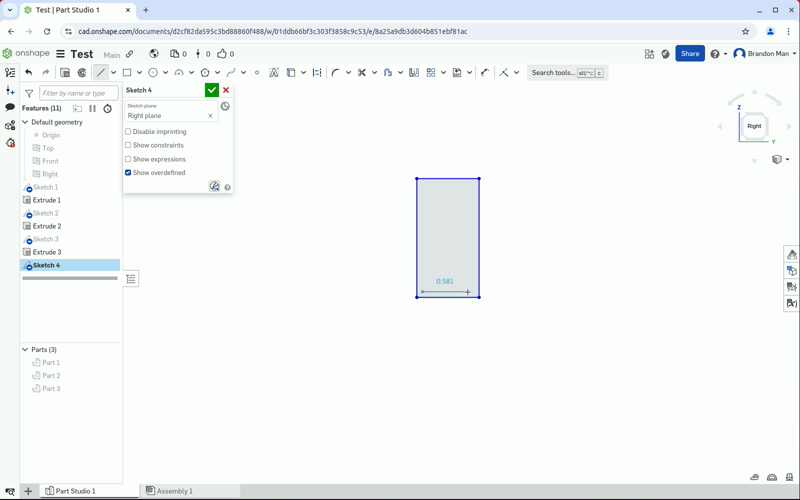
scroll(-6)
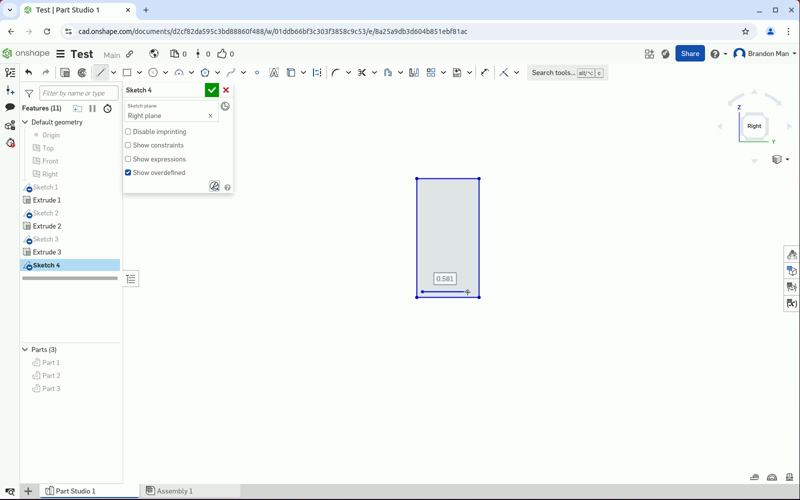
scroll(-6)
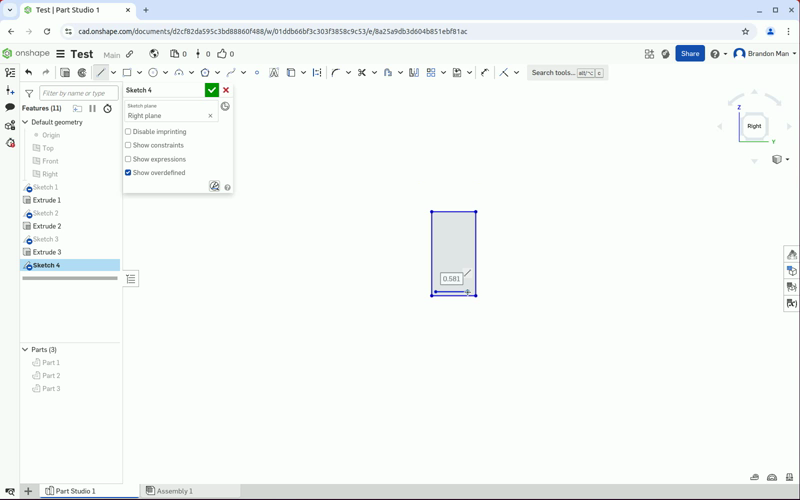
scroll(-6)
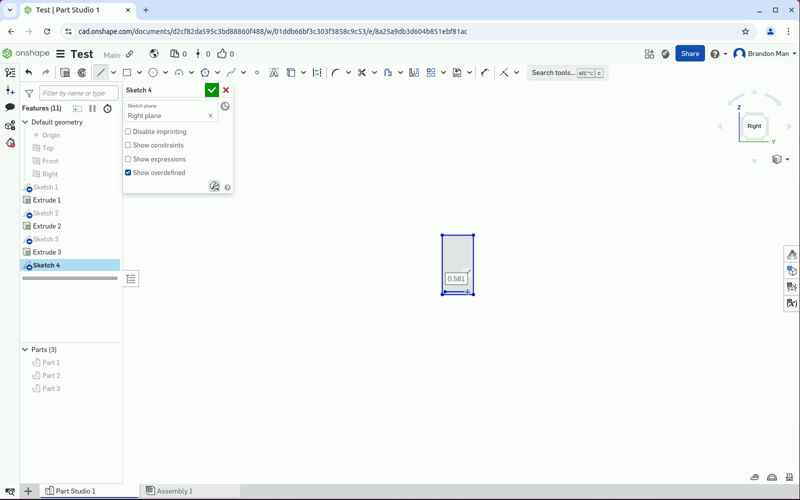
scroll(-6)
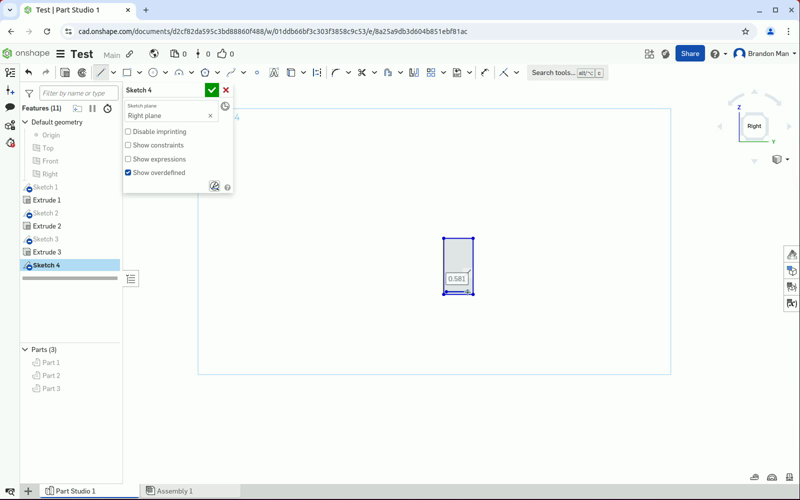
scroll(-6)
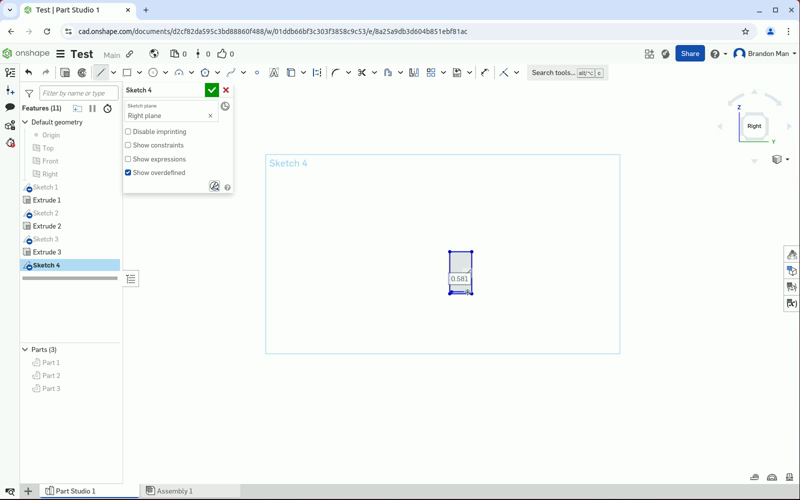
scroll(-6)
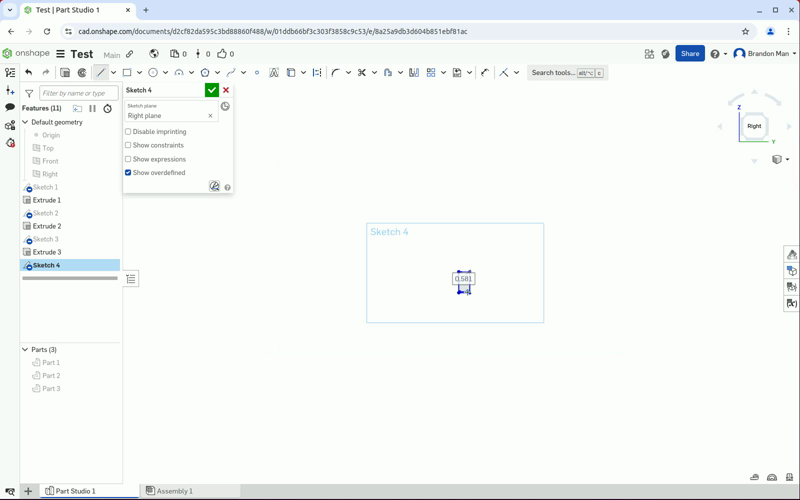
scroll(-6)
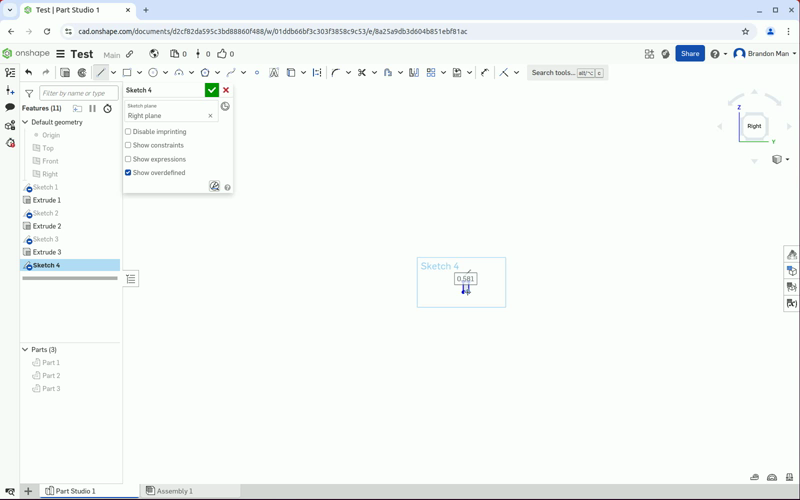
key_up(shift)
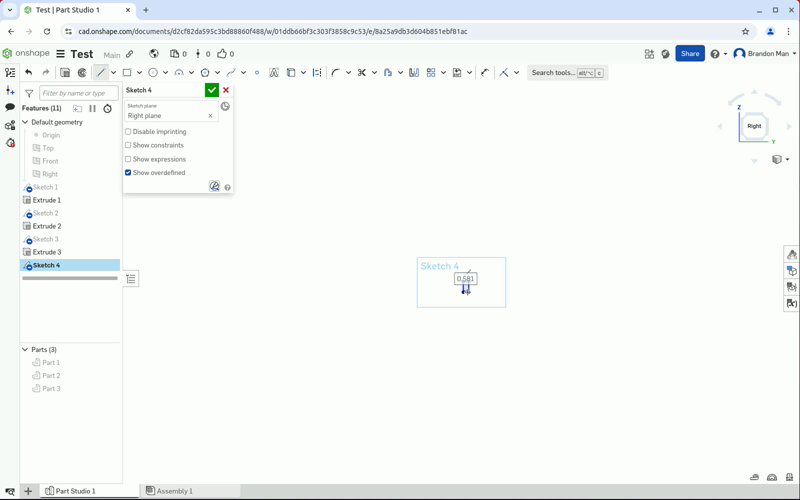
key_down(shift)
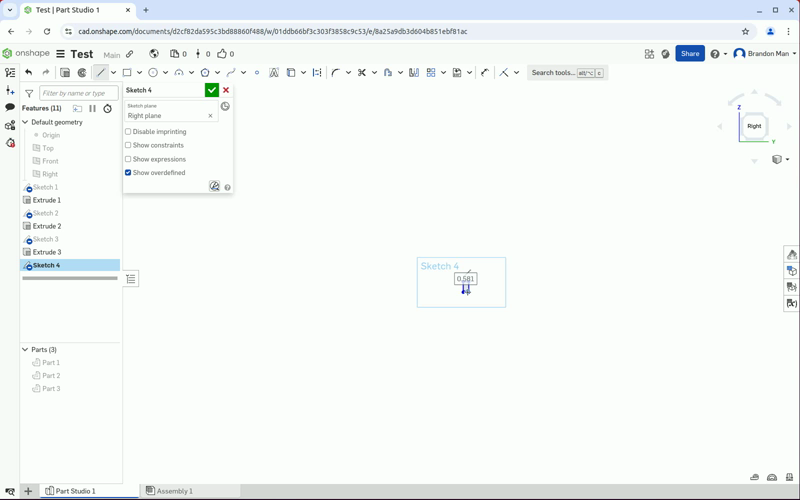
mouse_move(498, 291)
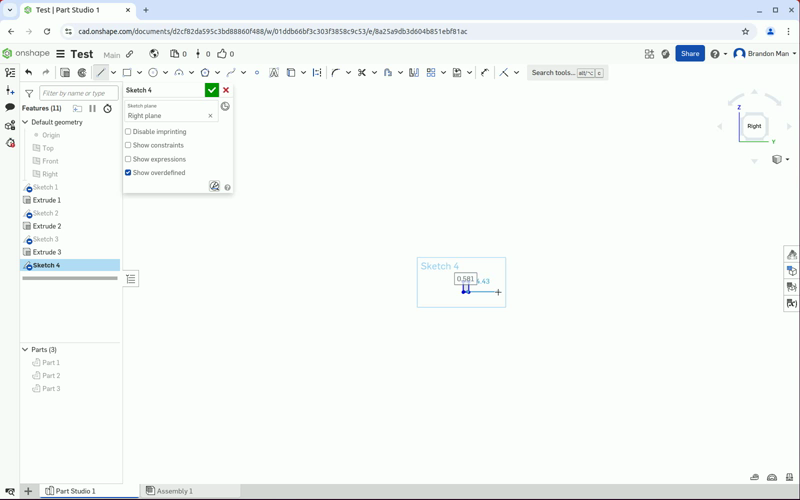
mouse_move(467, 282)
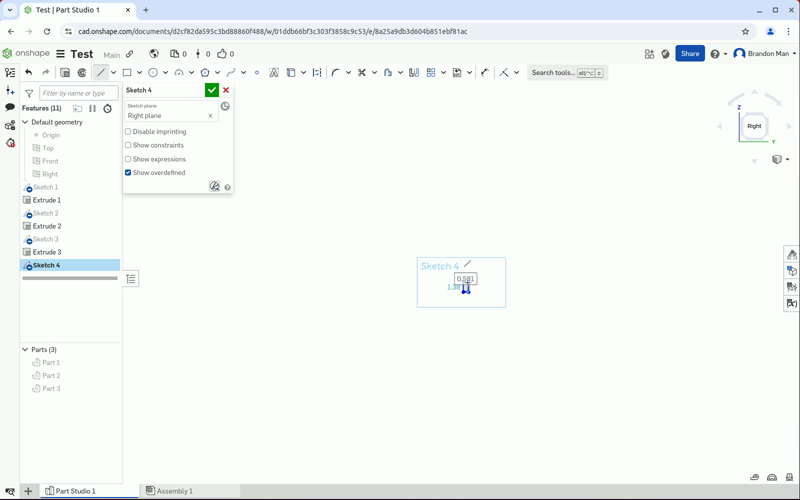
scroll(6)
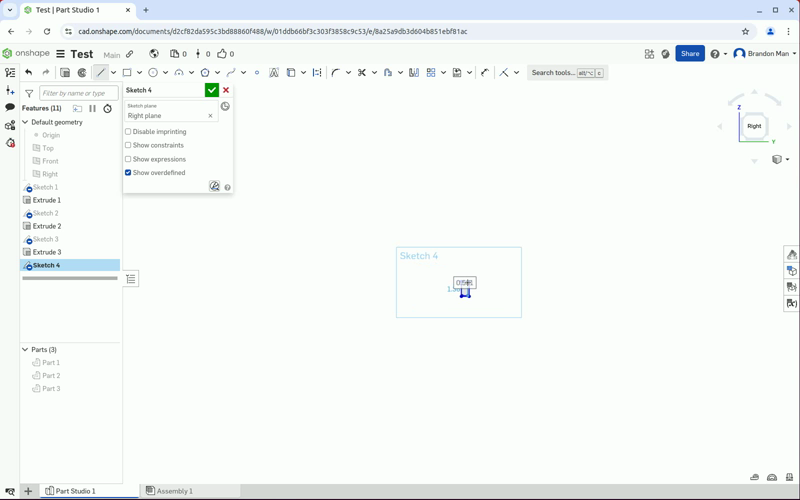
scroll(6)
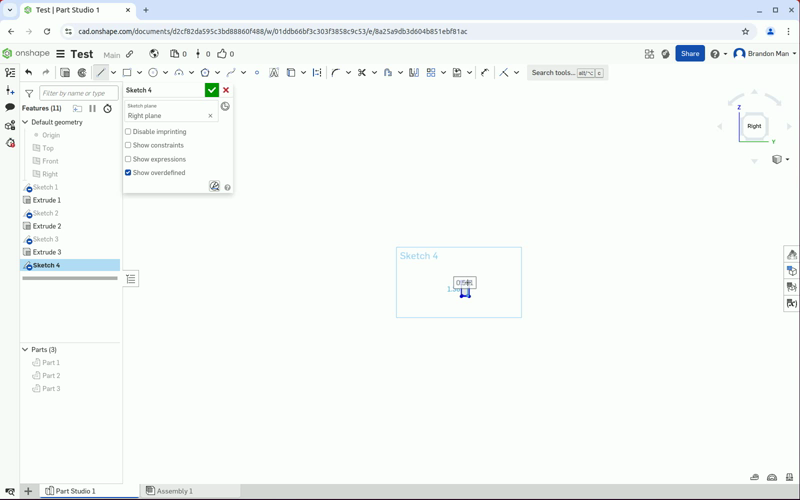
scroll(6)
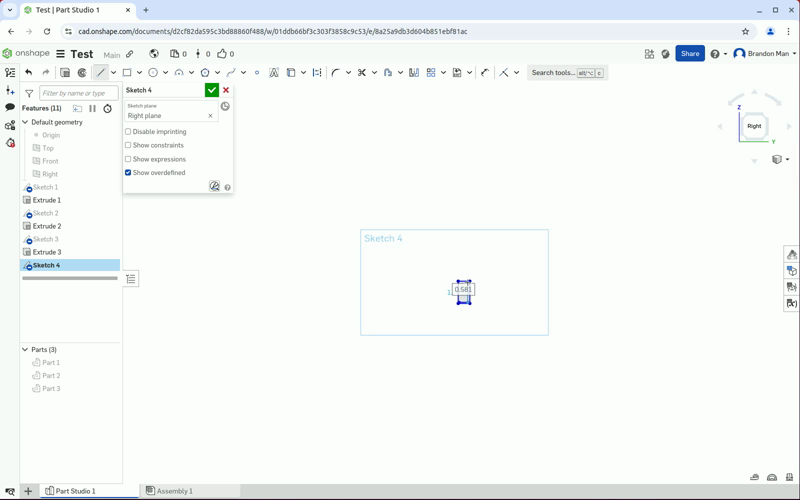
scroll(6)
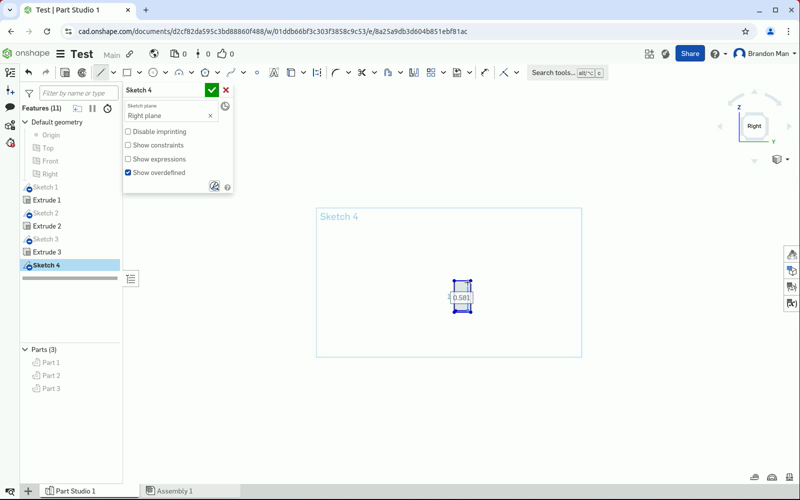
scroll(6)
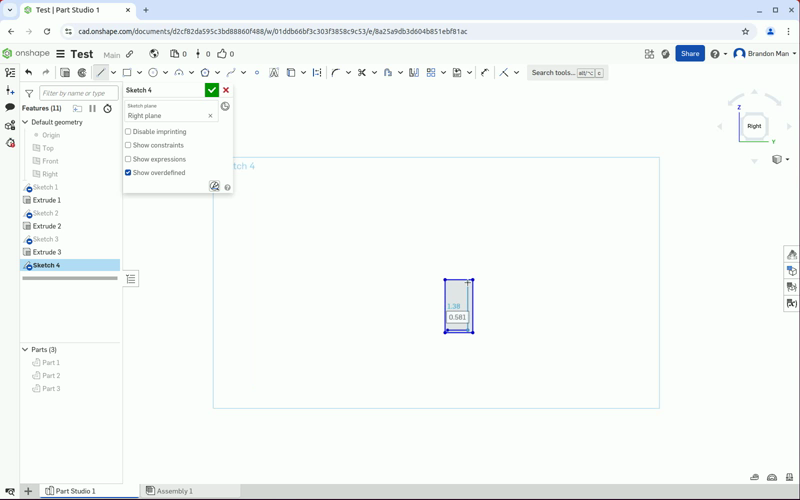
scroll(6)
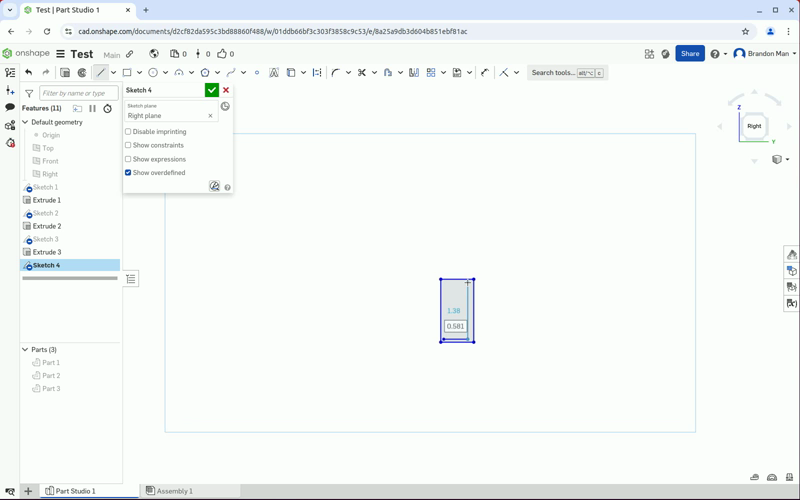
scroll(6)
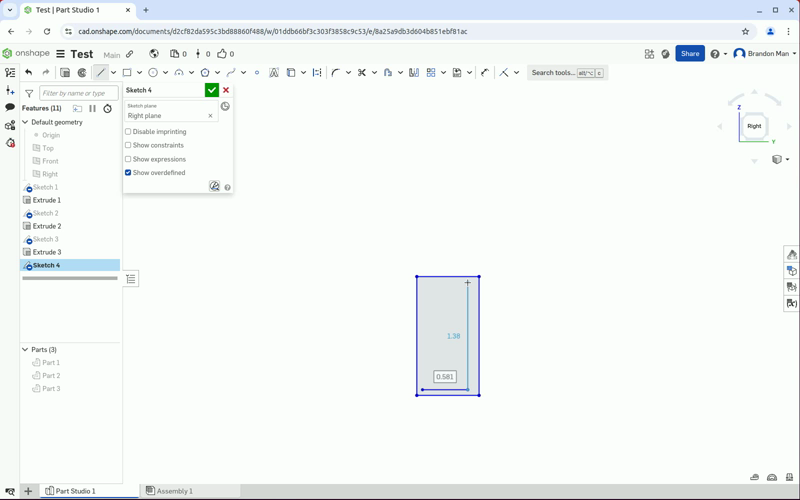
click(467, 282)
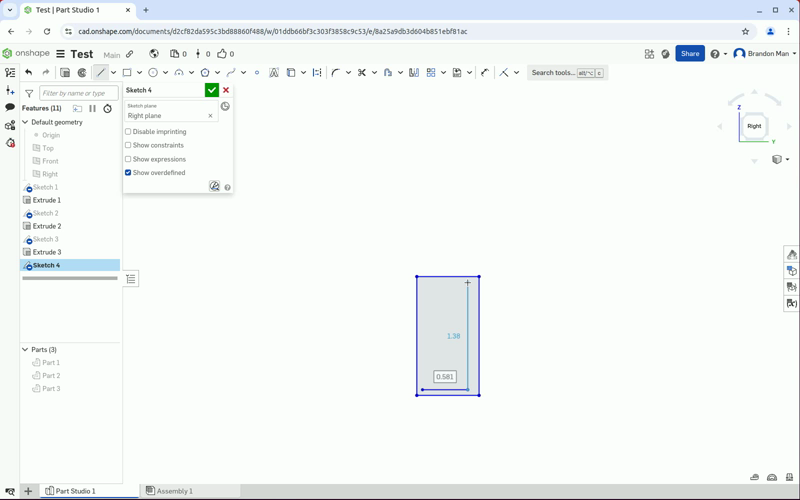
scroll(-6)
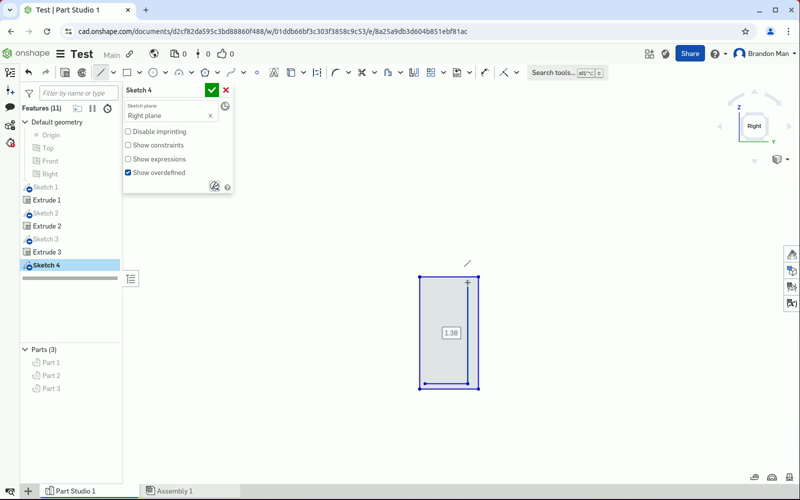
scroll(-6)
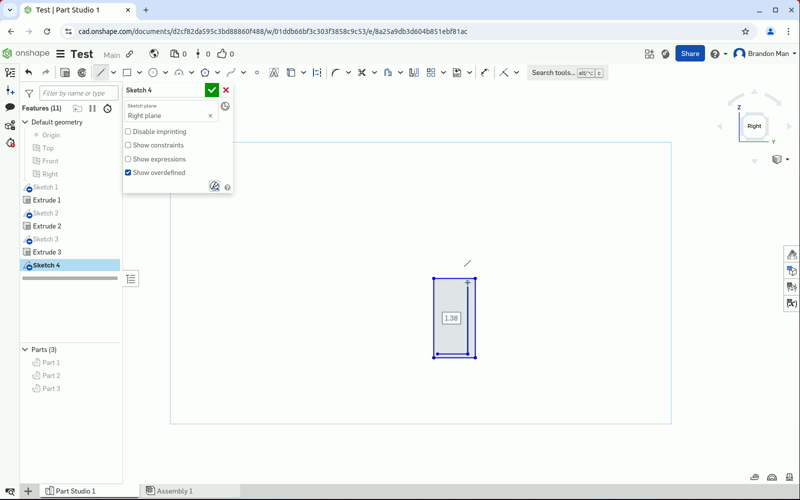
scroll(-6)
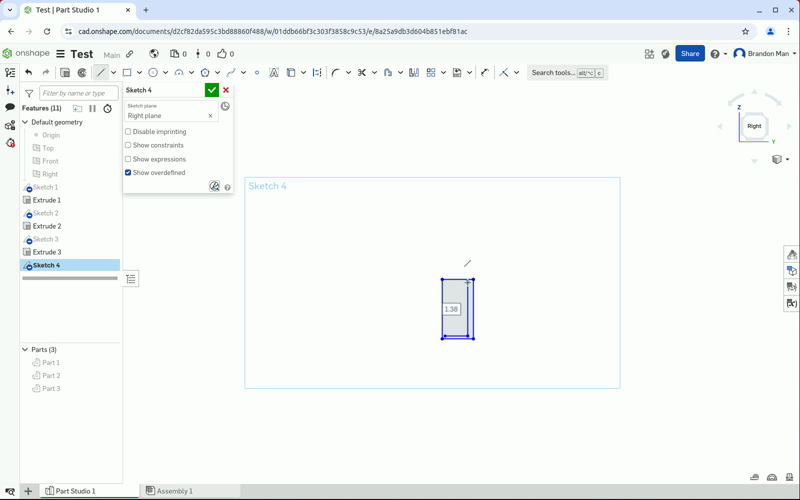
scroll(-6)
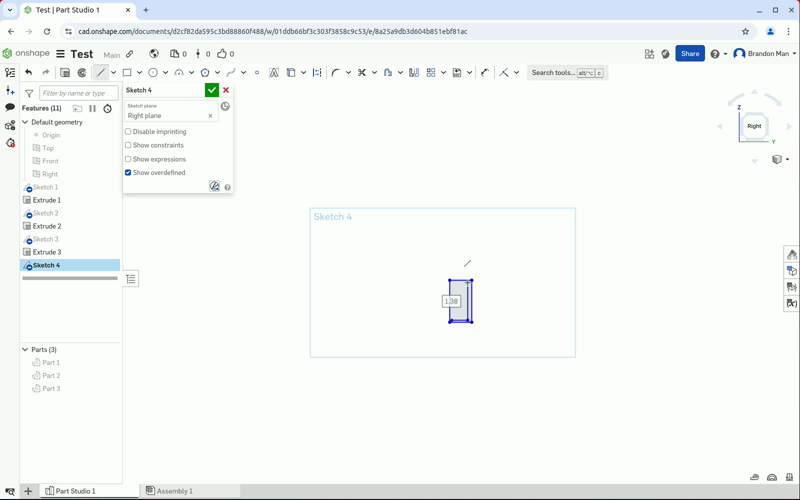
scroll(-6)
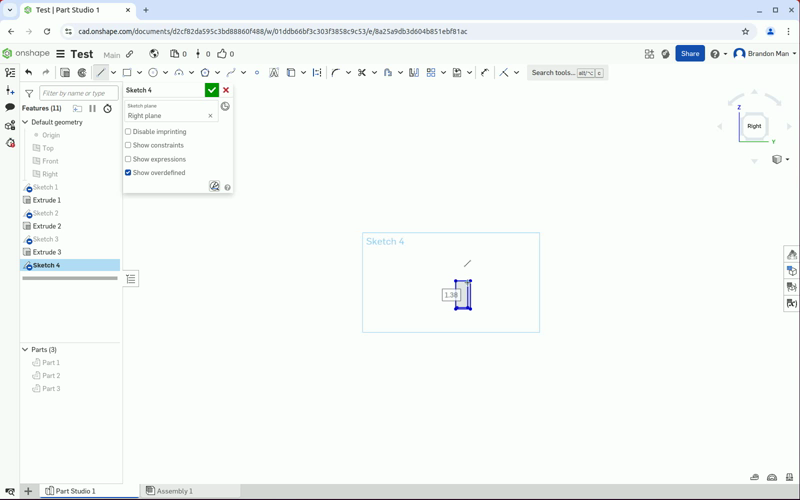
scroll(-6)
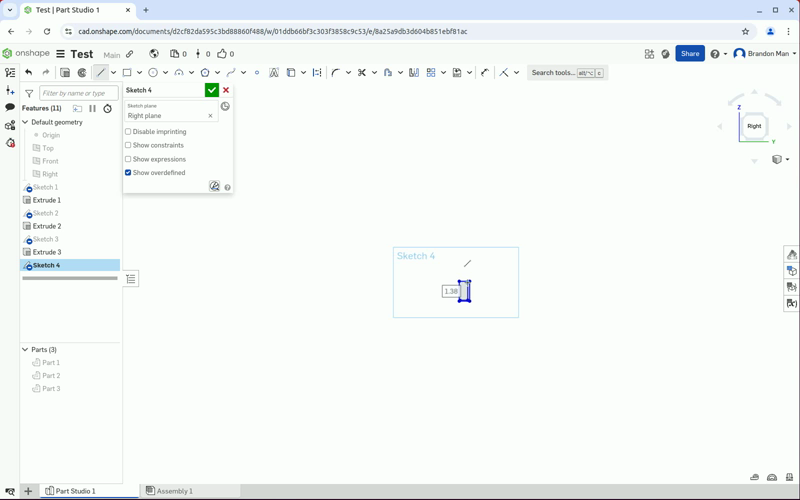
scroll(-6)
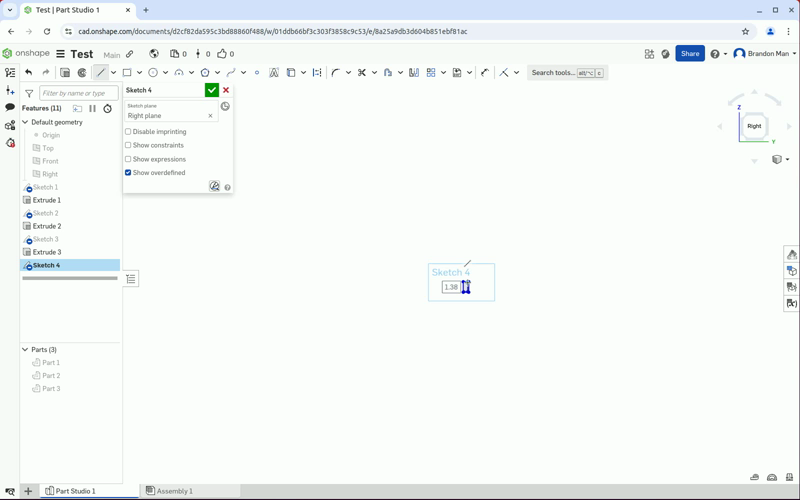
key_up(shift)
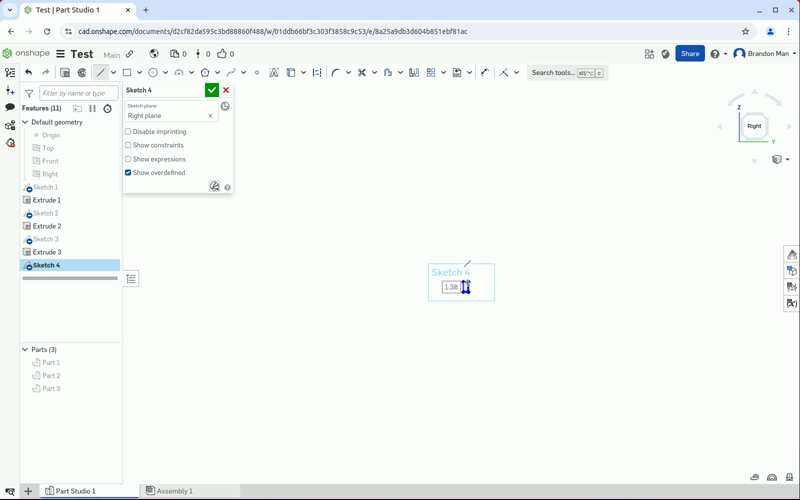
key_down(shift)
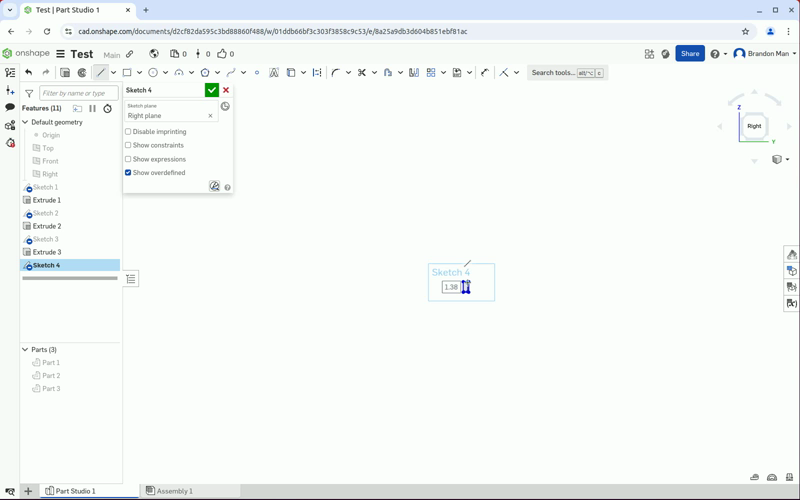
mouse_move(498, 282)
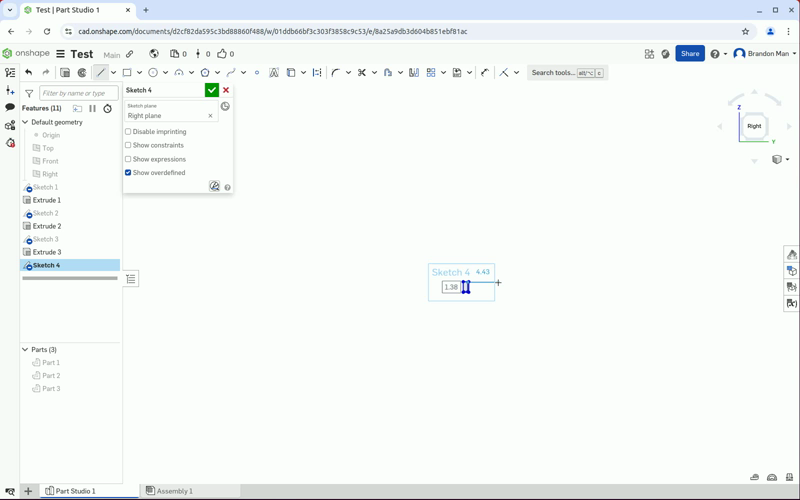
mouse_move(463, 282)
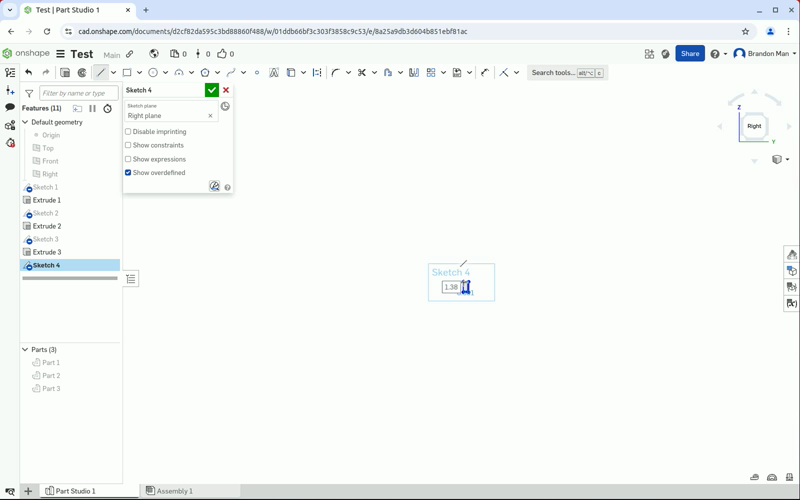
scroll(6)
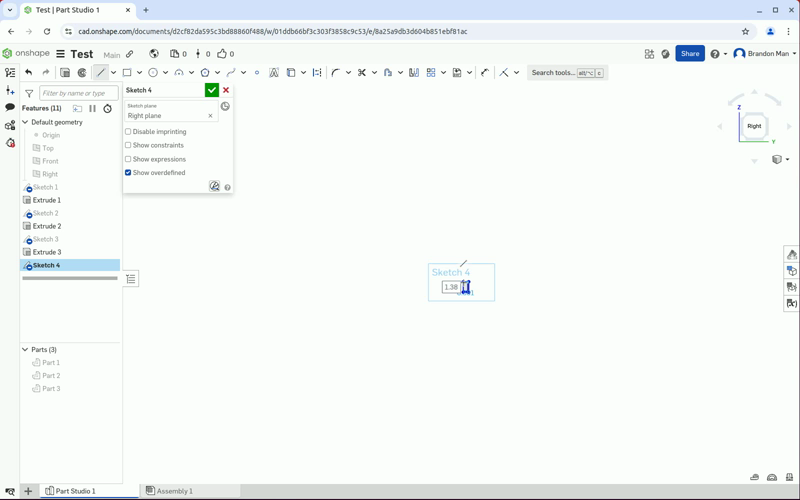
scroll(6)
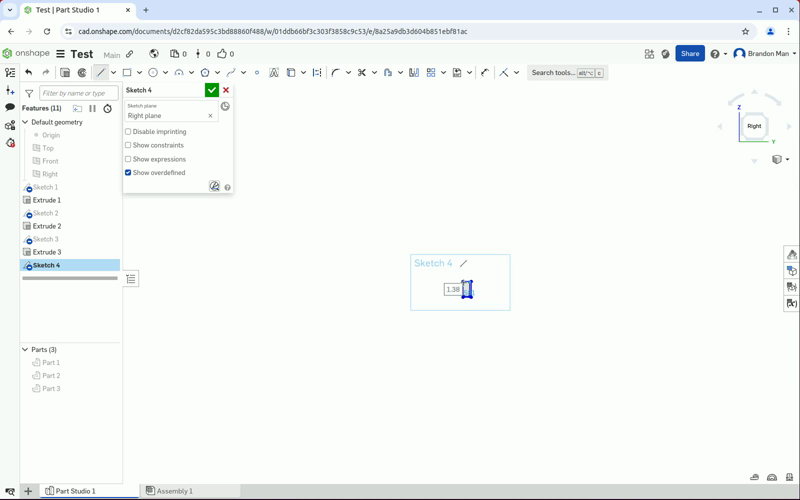
scroll(6)
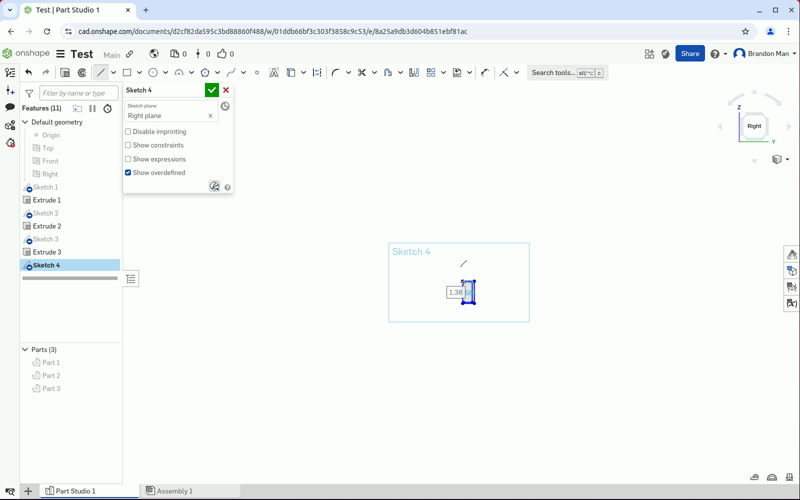
scroll(6)
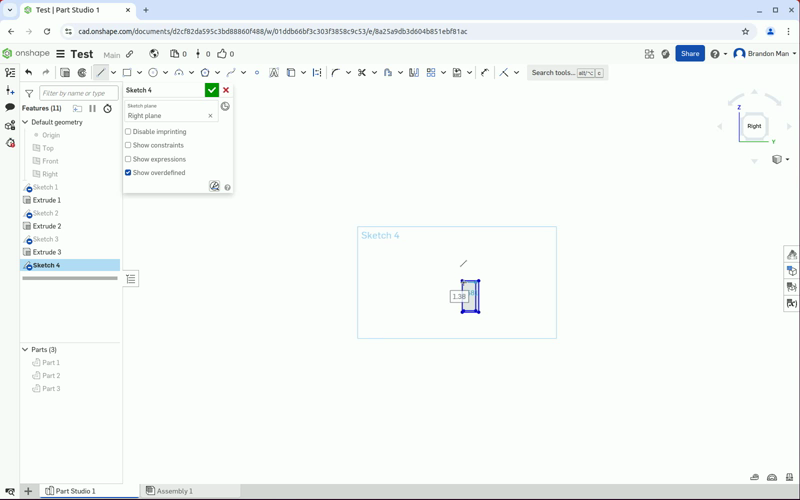
scroll(6)
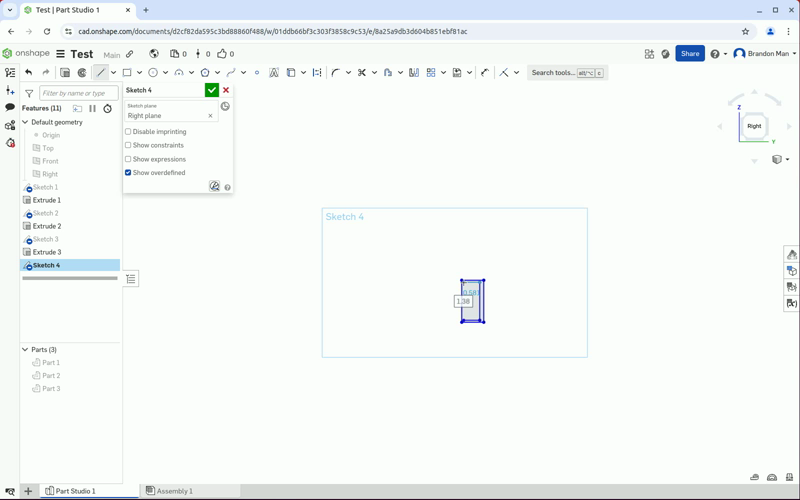
scroll(6)
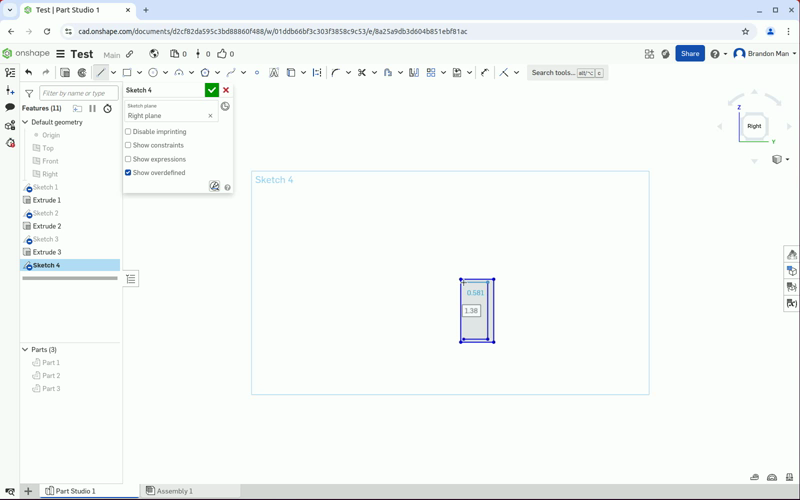
scroll(6)
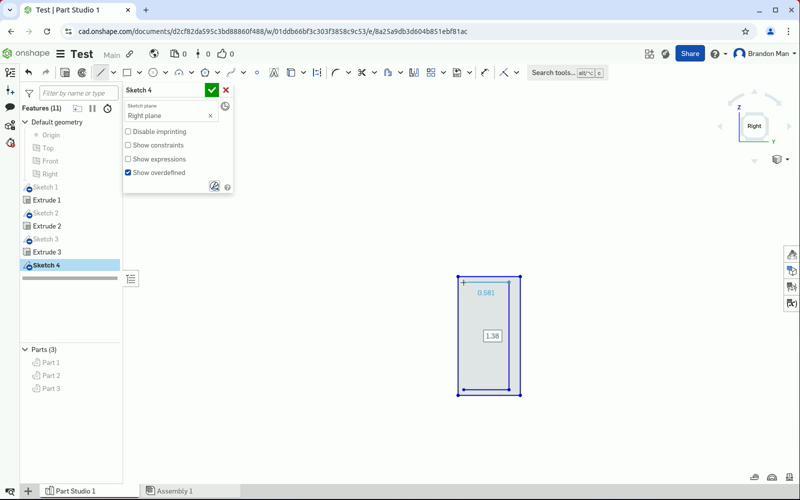
click(463, 282)
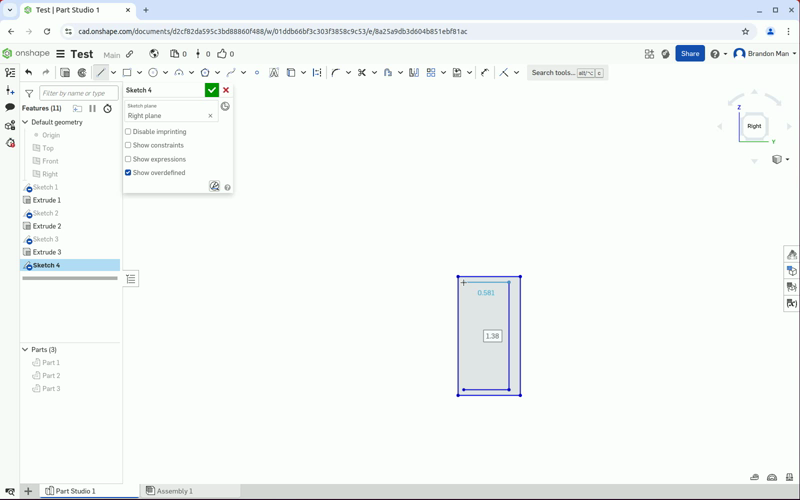
scroll(-6)
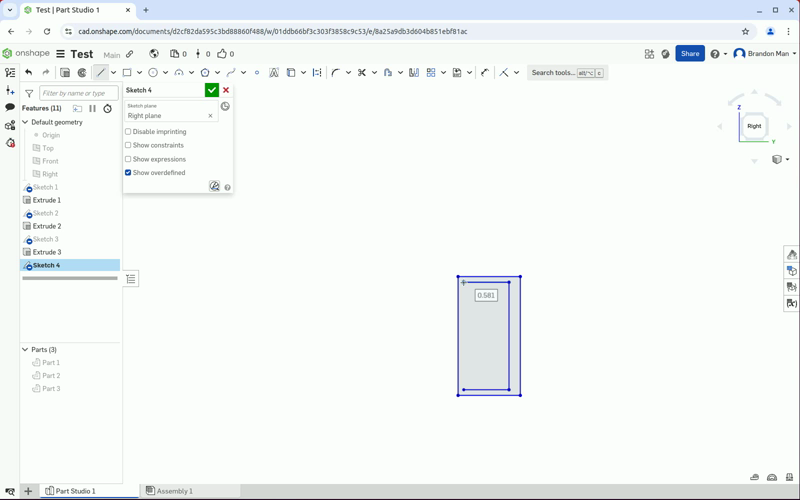
scroll(-6)
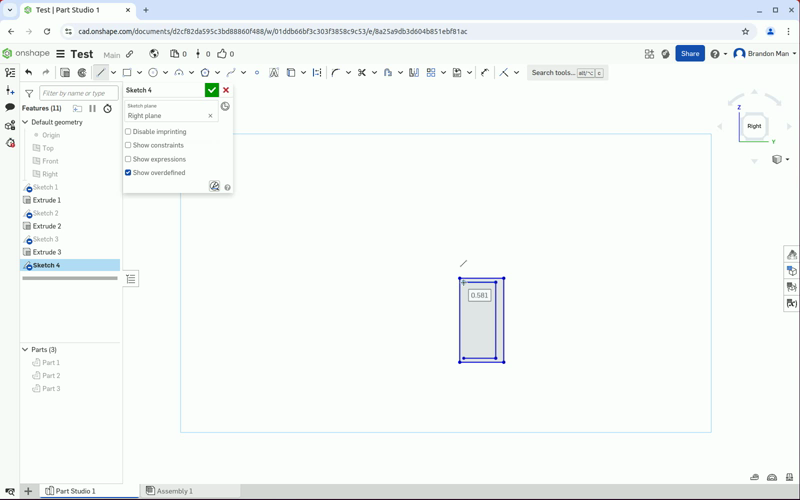
scroll(-6)
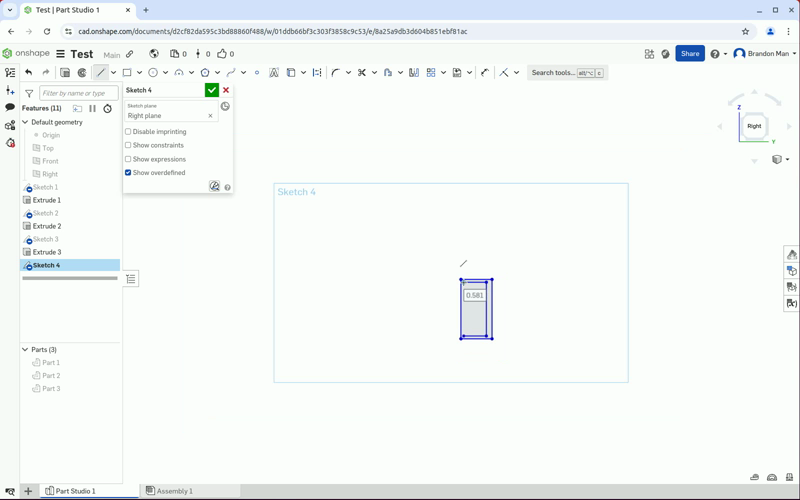
scroll(-6)
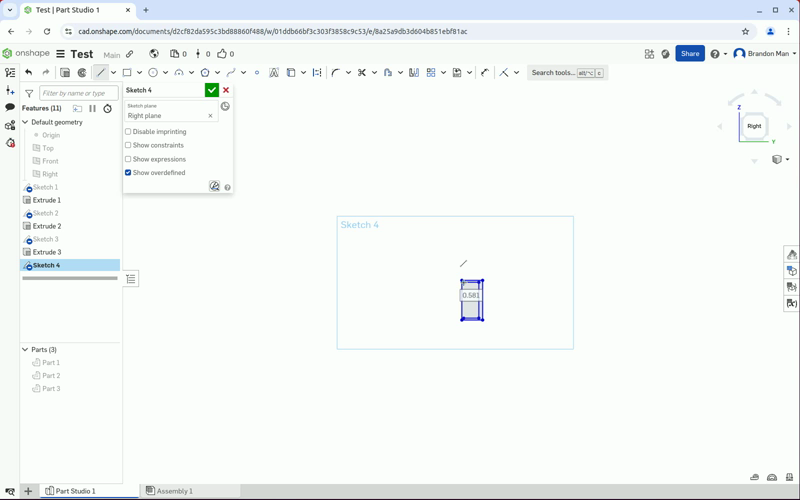
scroll(-6)
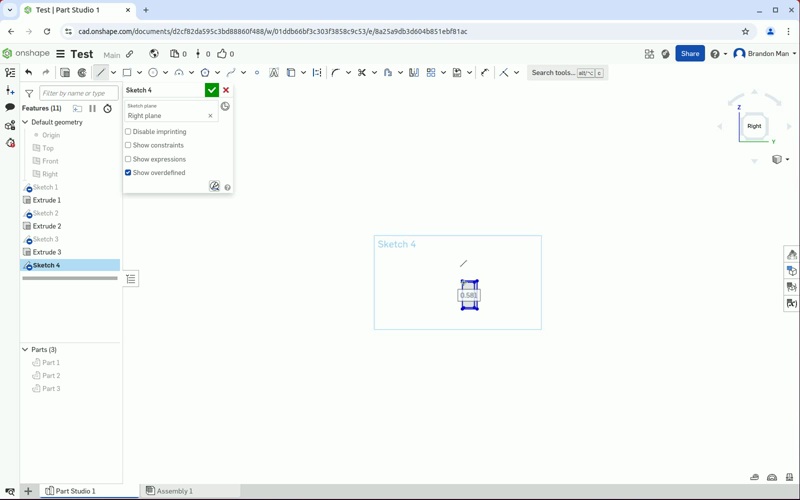
scroll(-6)
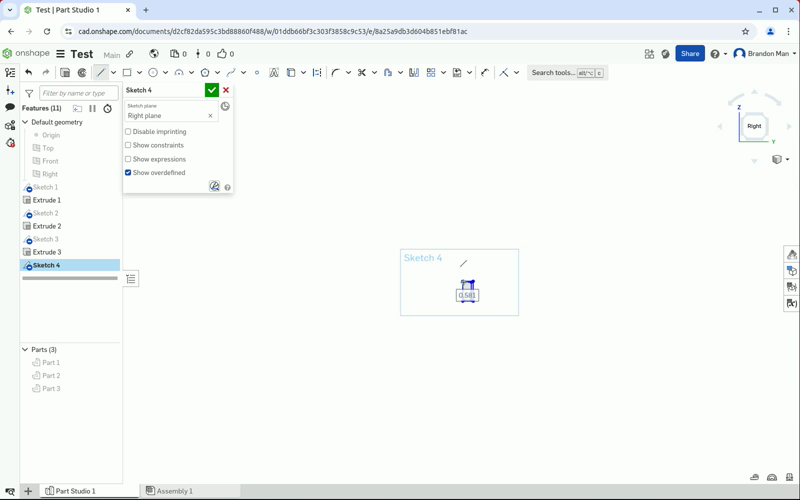
scroll(-6)
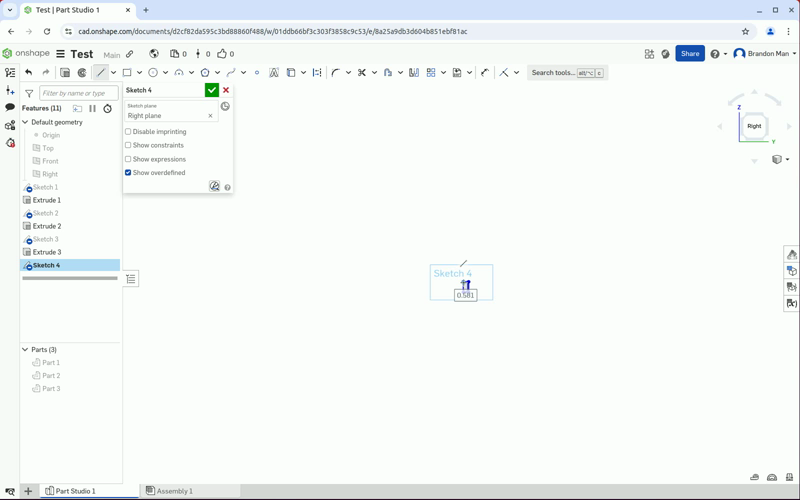
key_up(shift)
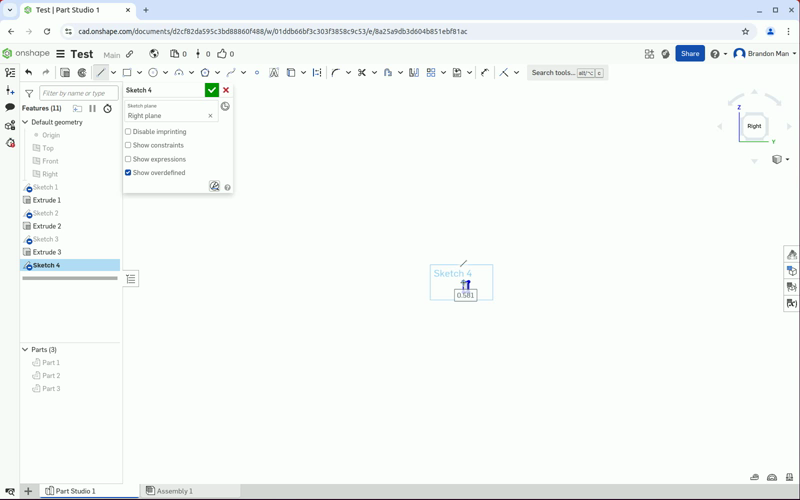
mouse_move(493, 282)
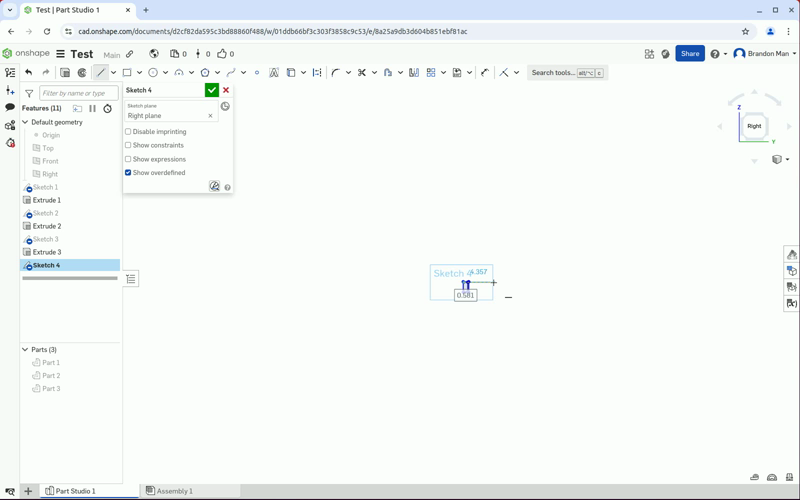
key_down(shift)
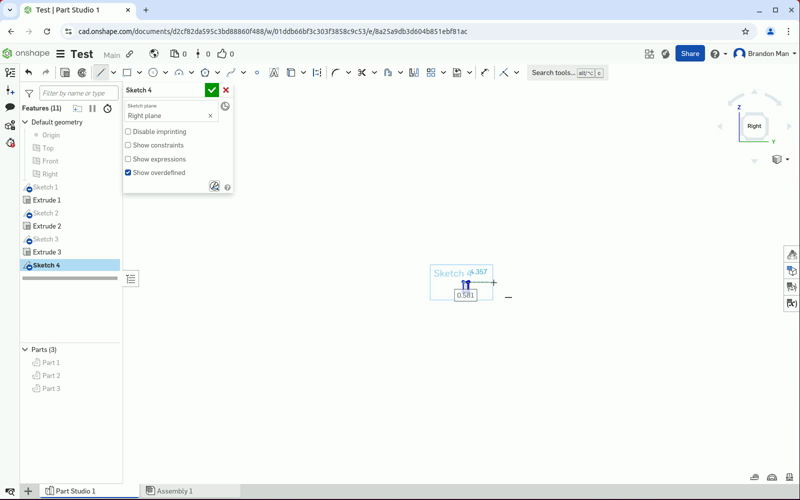
mouse_move(463, 291)
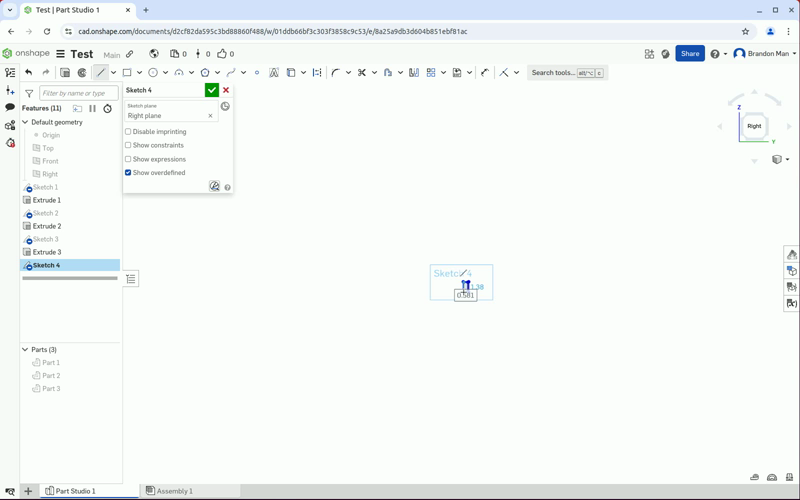
scroll(6)
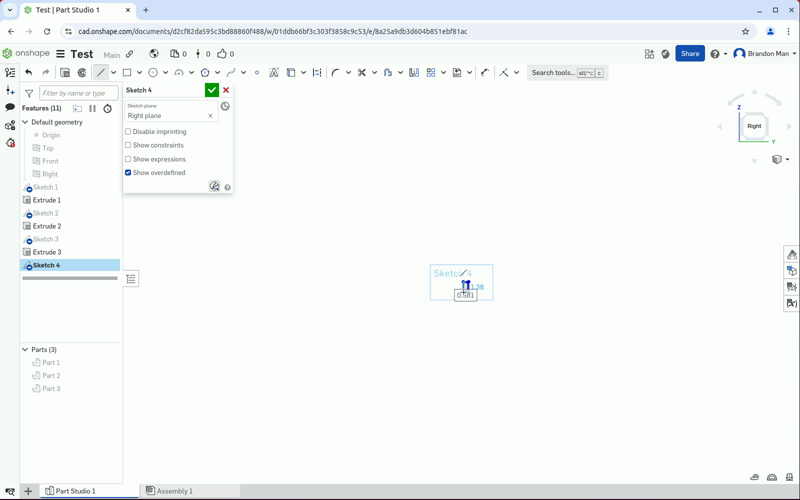
scroll(6)
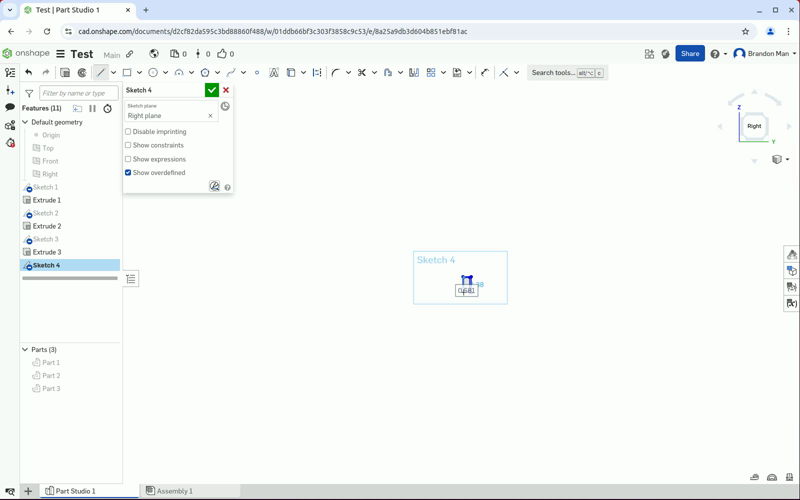
scroll(6)
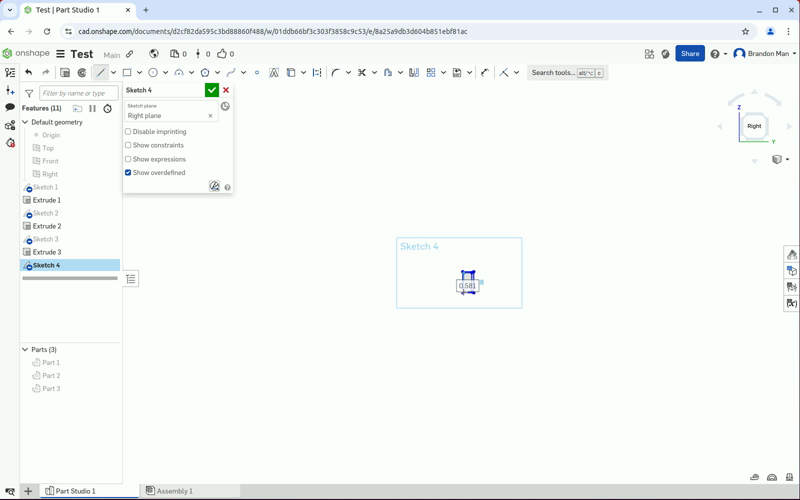
scroll(6)
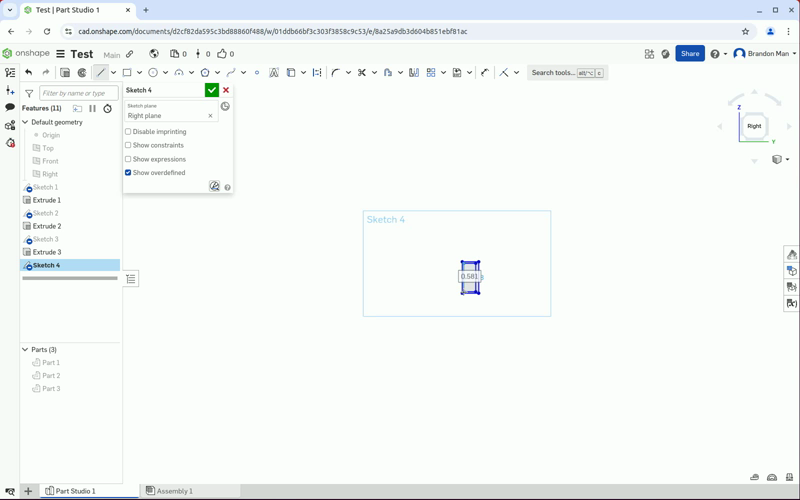
scroll(6)
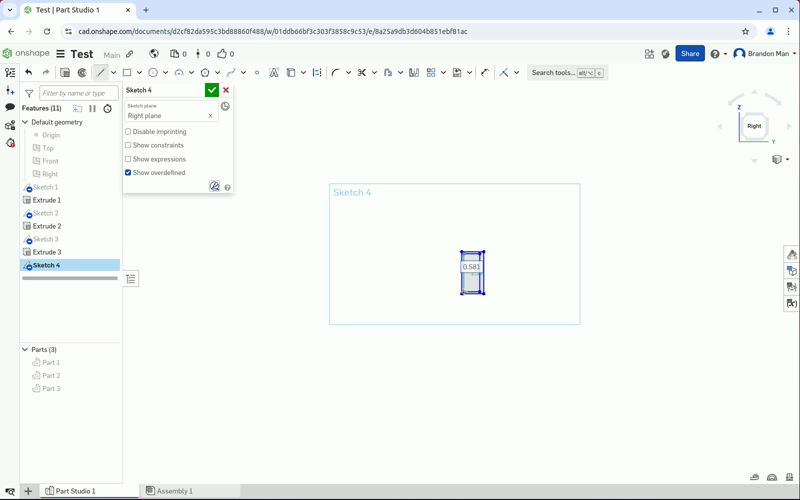
scroll(6)
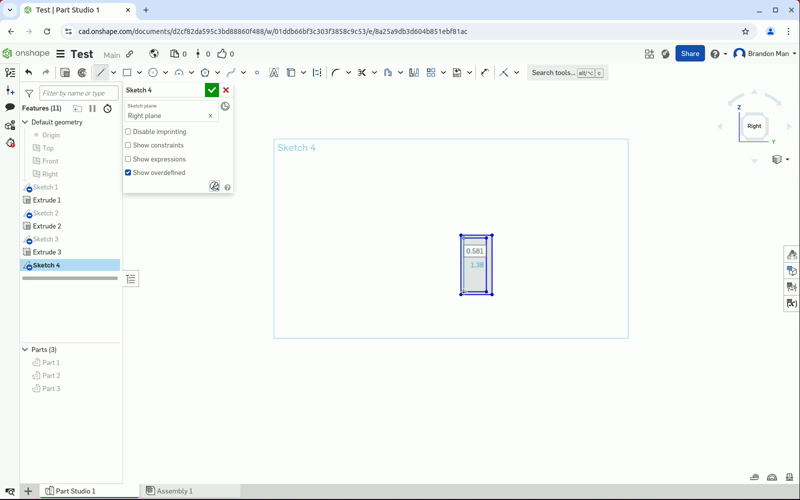
scroll(6)
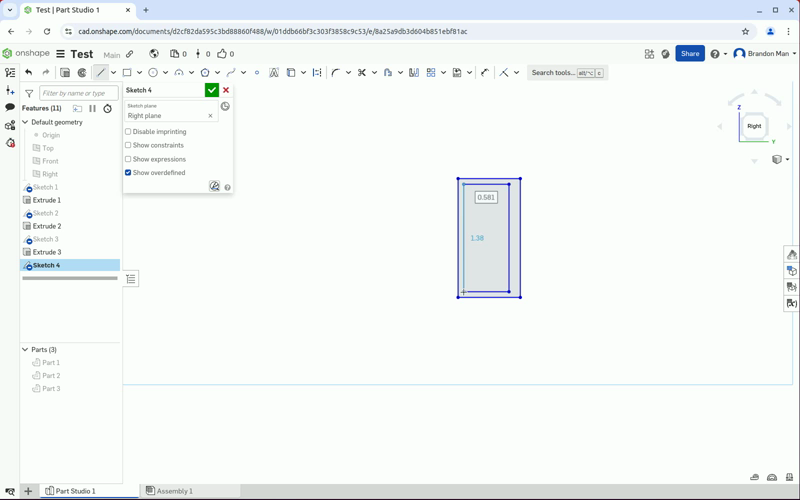
key_up(shift)
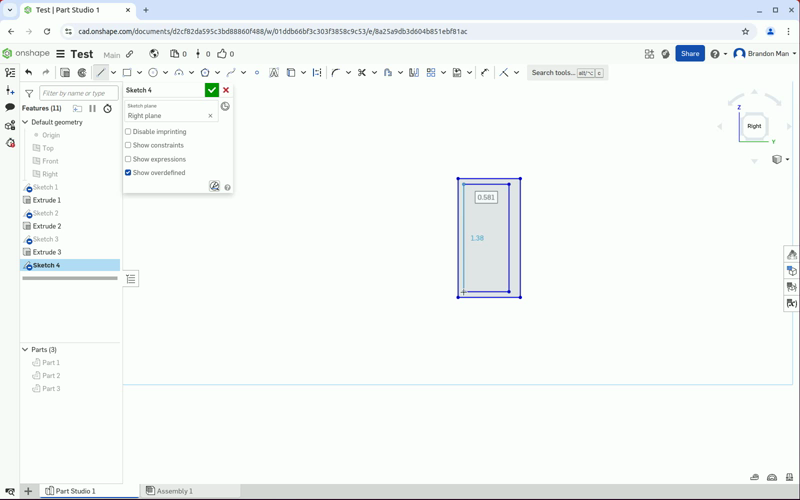
click(463, 291)
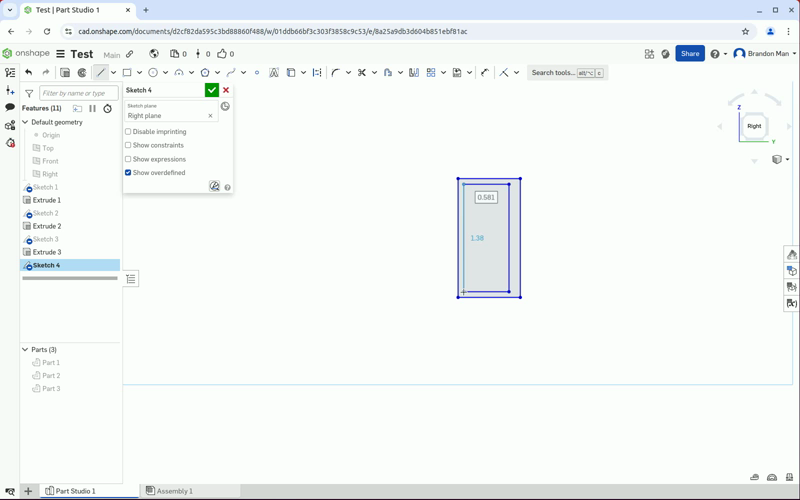
scroll(-6)
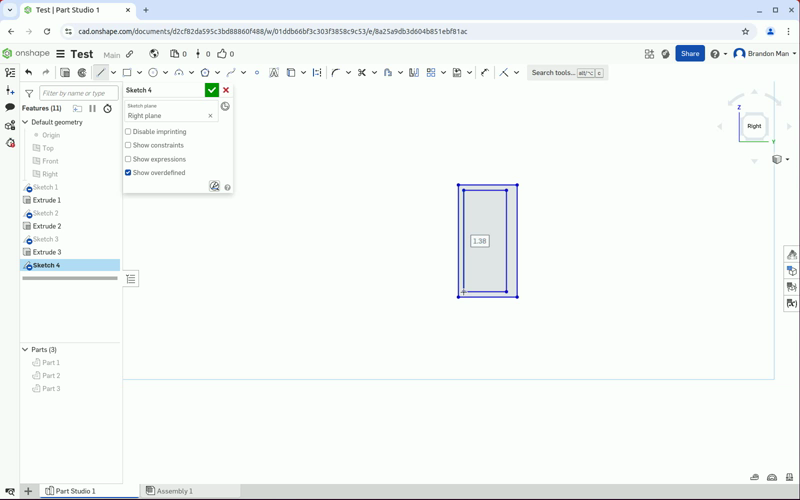
scroll(-6)
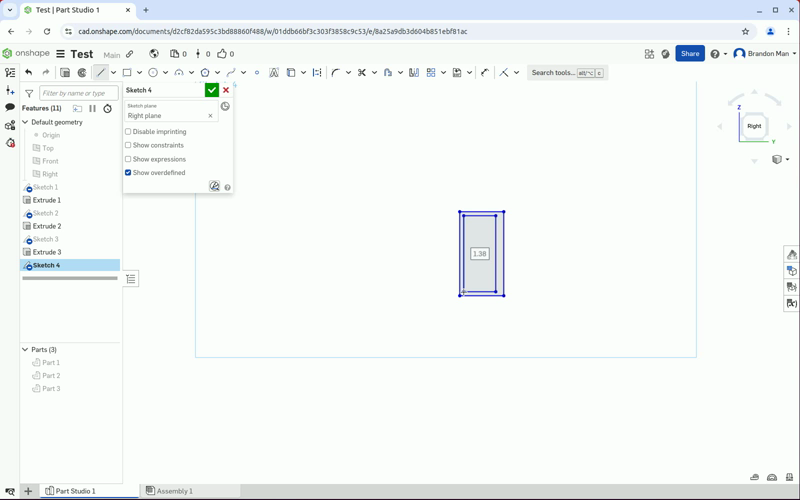
scroll(-6)
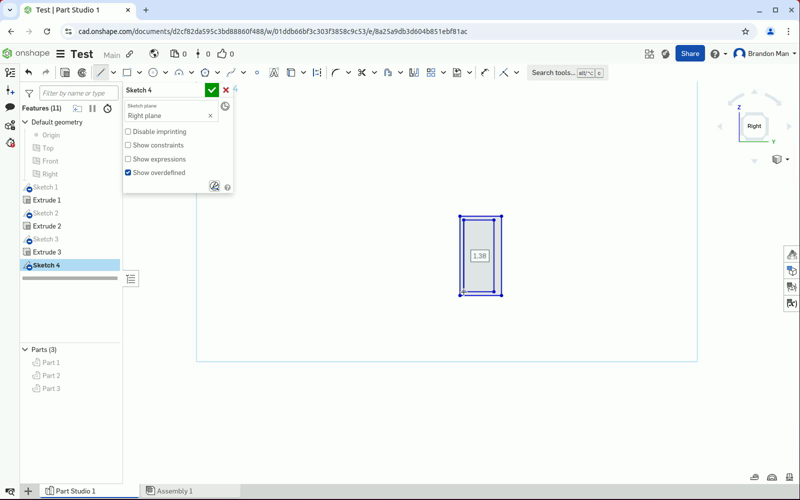
scroll(-6)
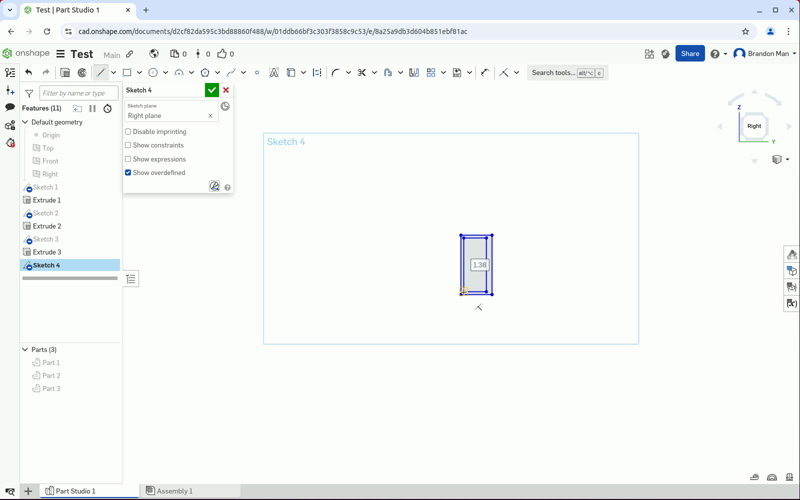
scroll(-6)
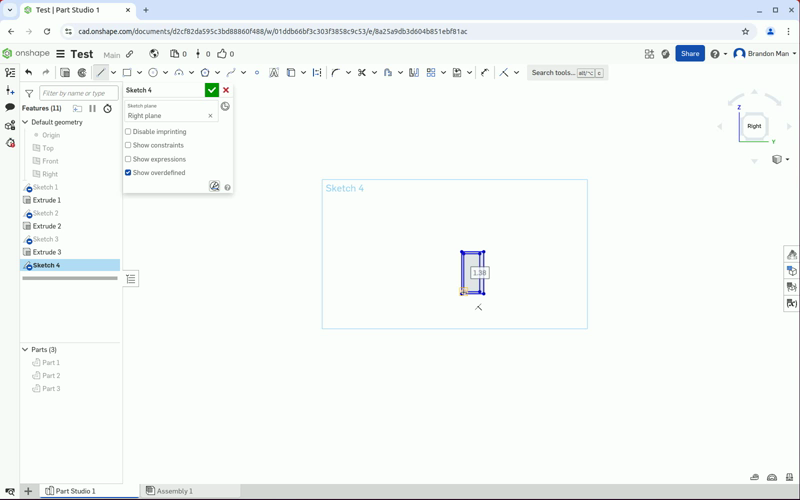
scroll(-6)
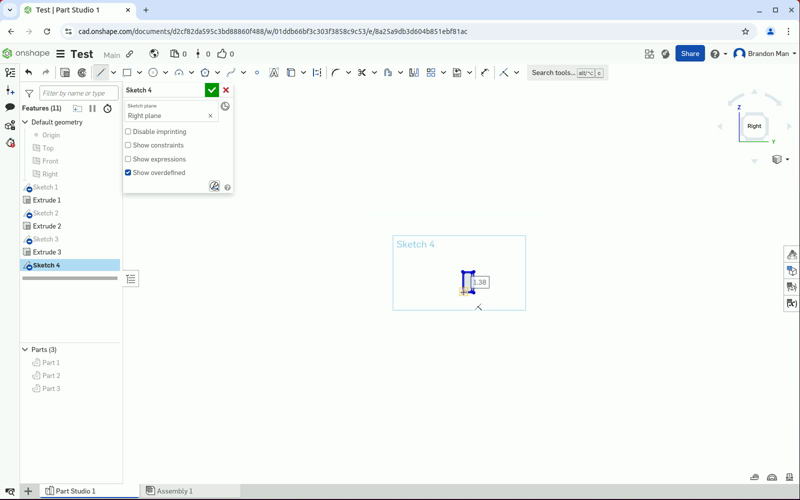
scroll(-6)
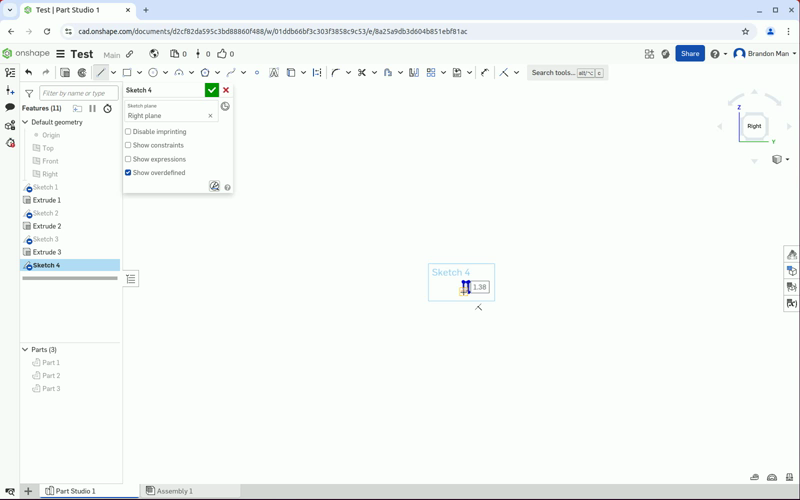
key(esc)
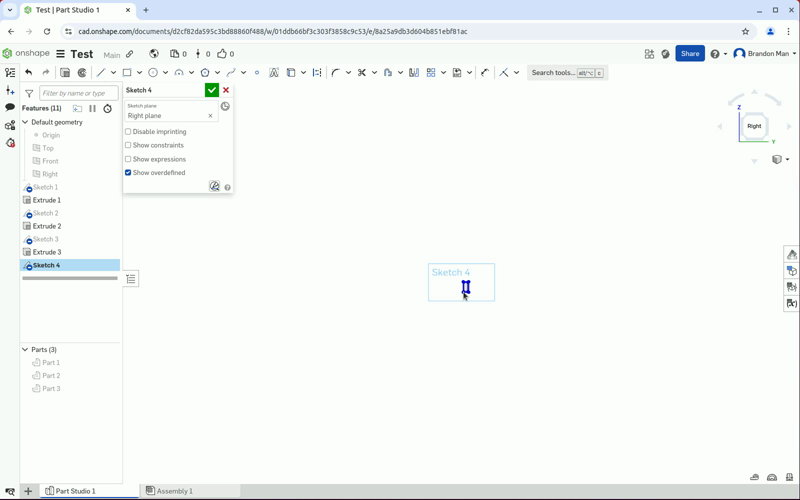
mouse_move(468, 291)
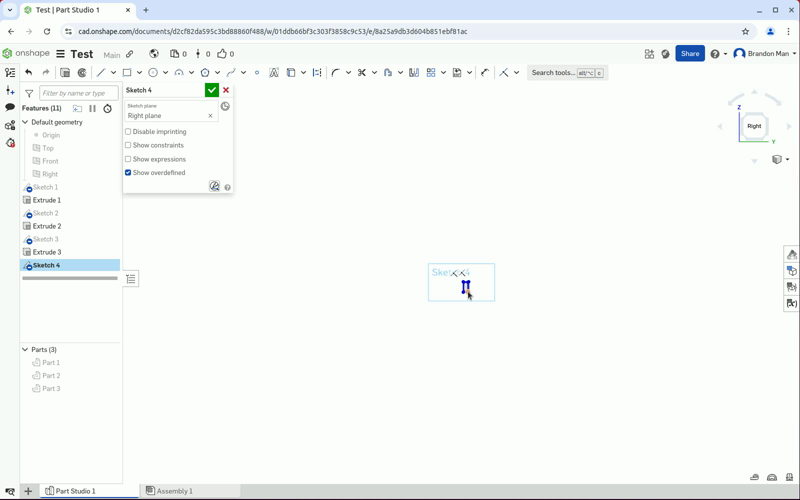
scroll(6)
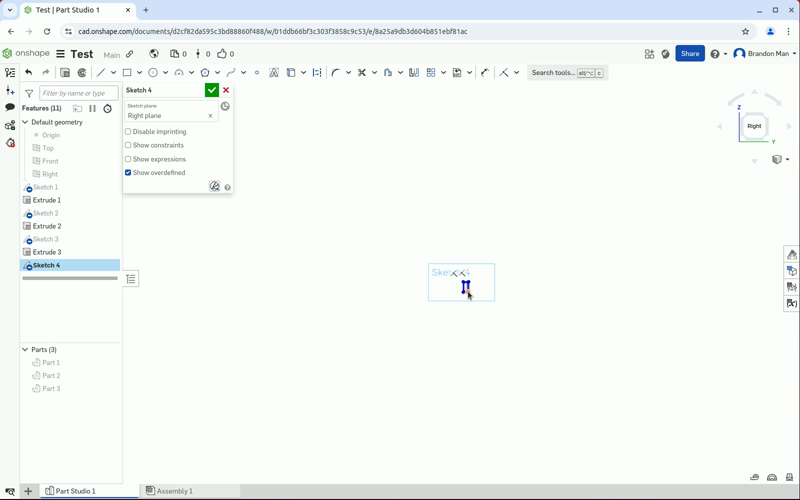
scroll(6)
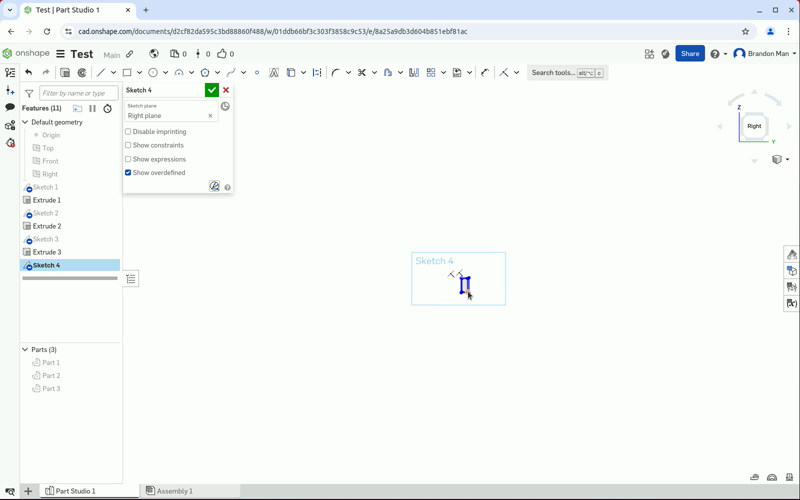
scroll(6)
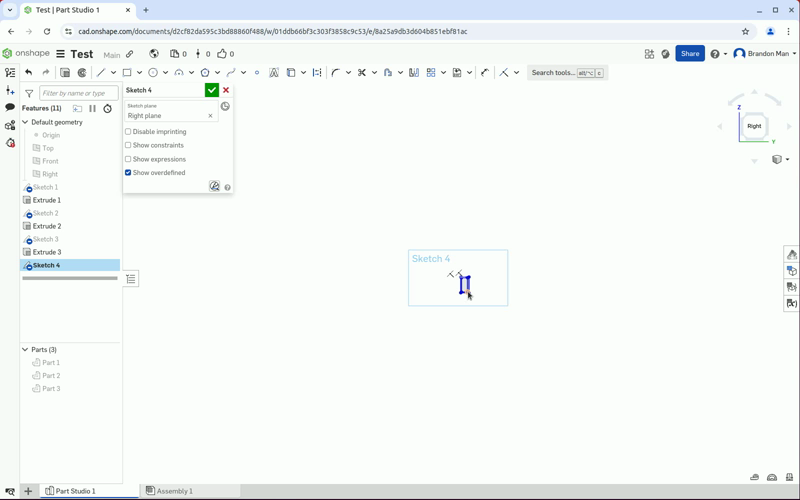
scroll(6)
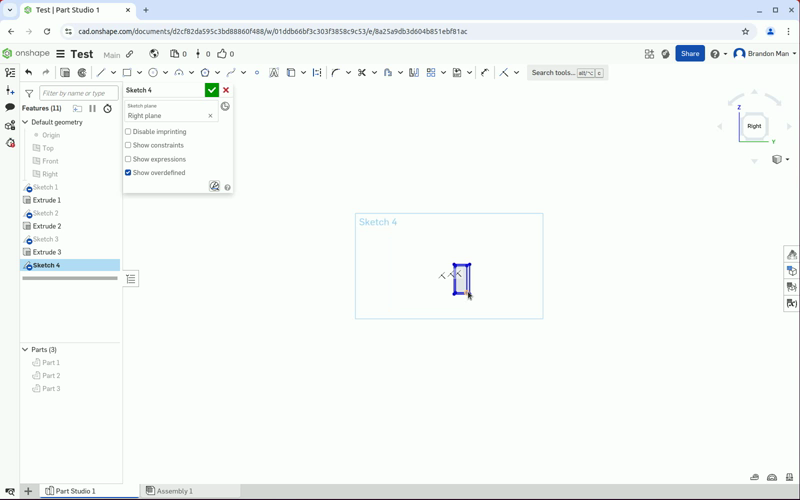
scroll(6)
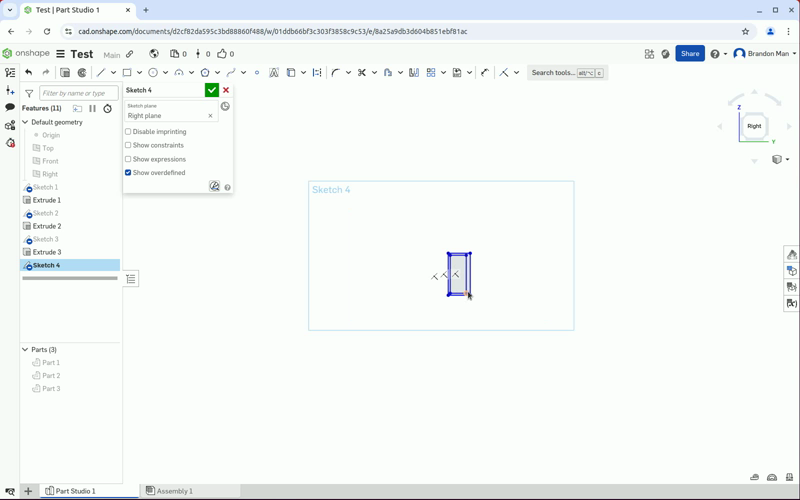
scroll(6)
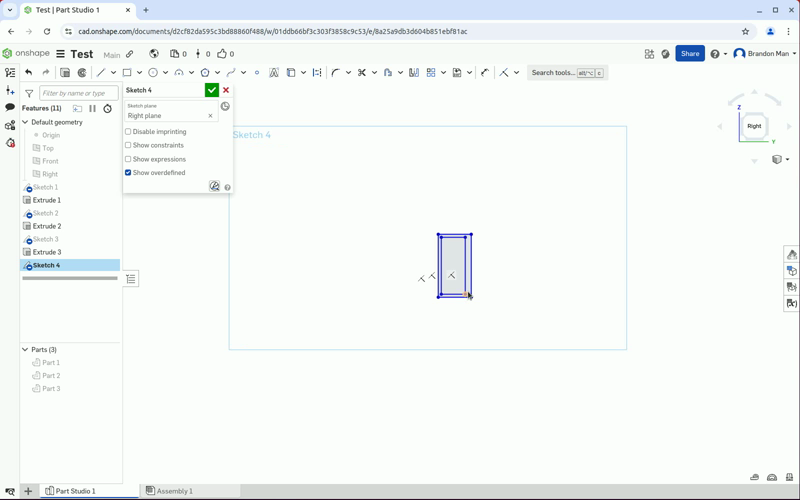
scroll(6)
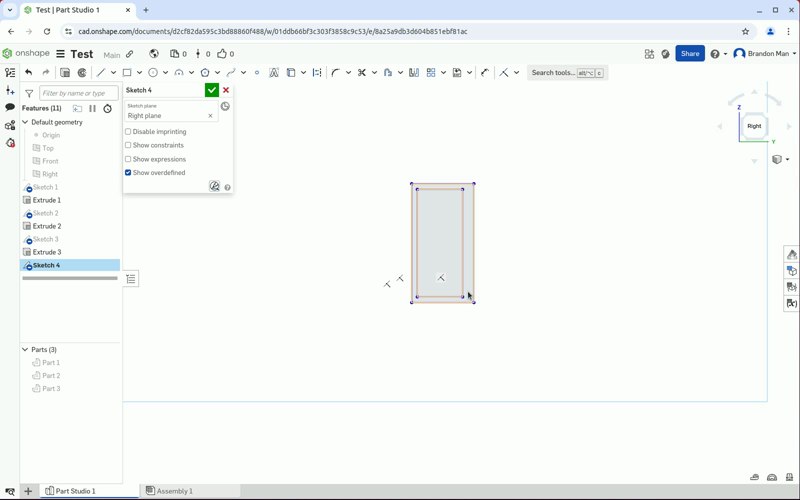
click(468, 291)
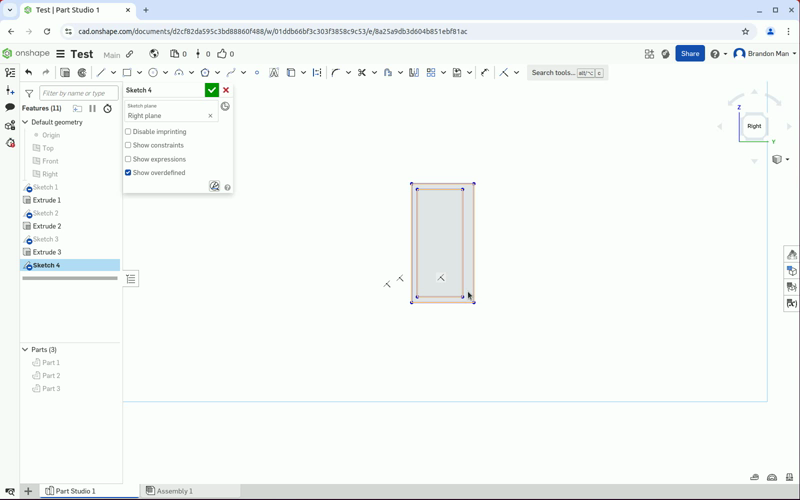
scroll(-6)
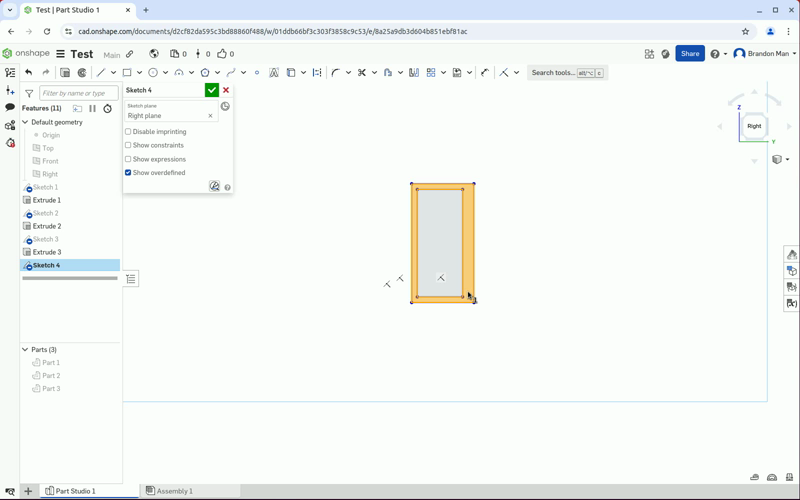
scroll(-6)
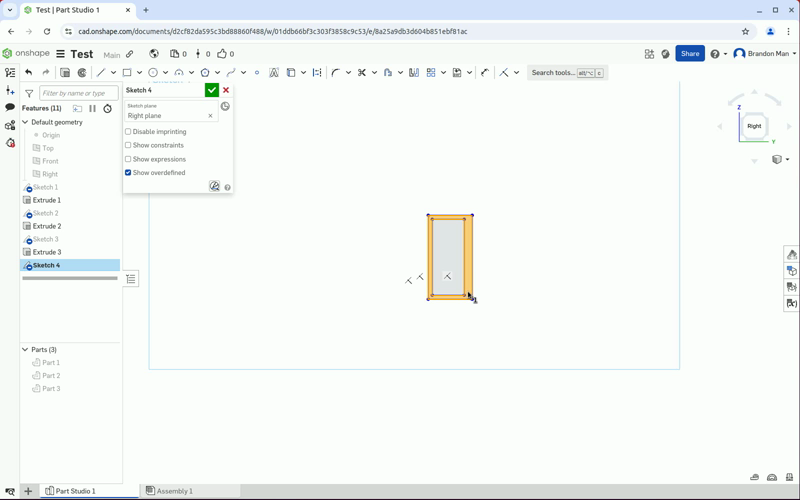
scroll(-6)
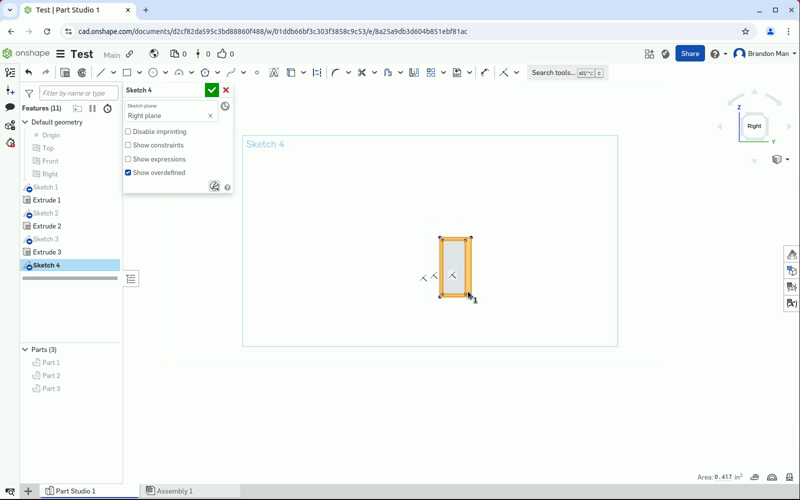
scroll(-6)
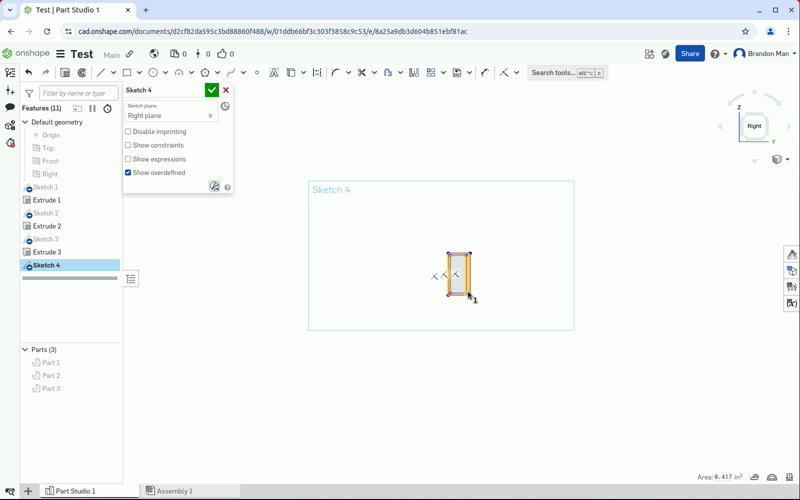
scroll(-6)
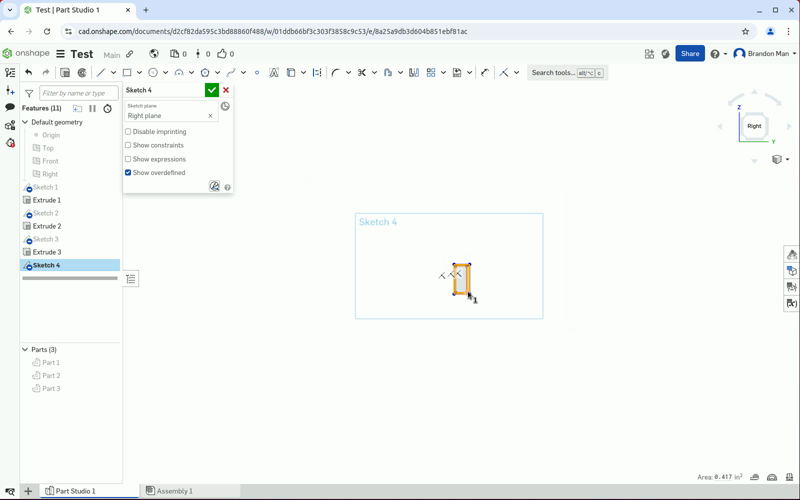
scroll(-6)
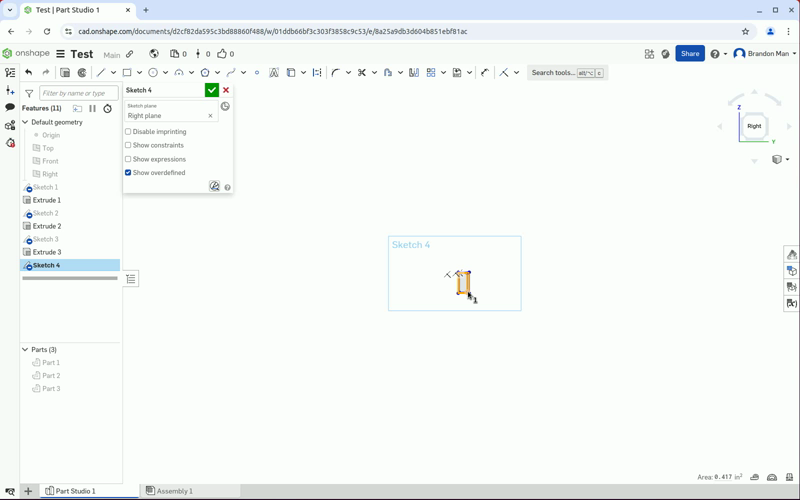
scroll(-6)
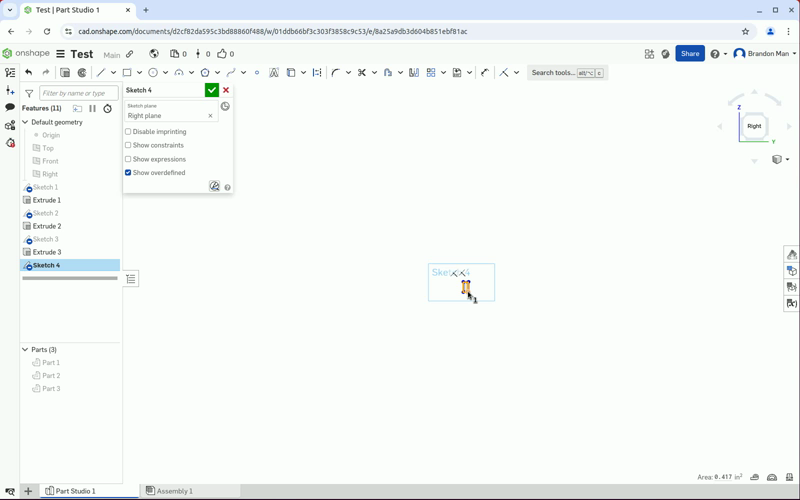
mouse_move(73, 352)
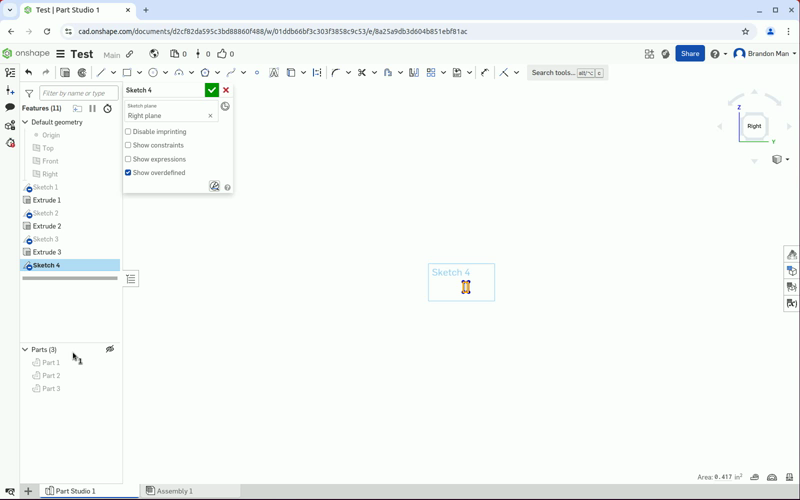
key(shift+y)
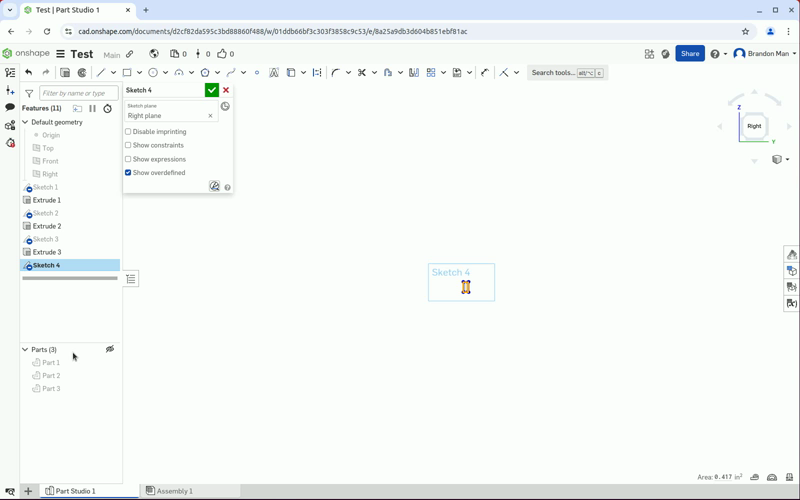
key(shift+e)
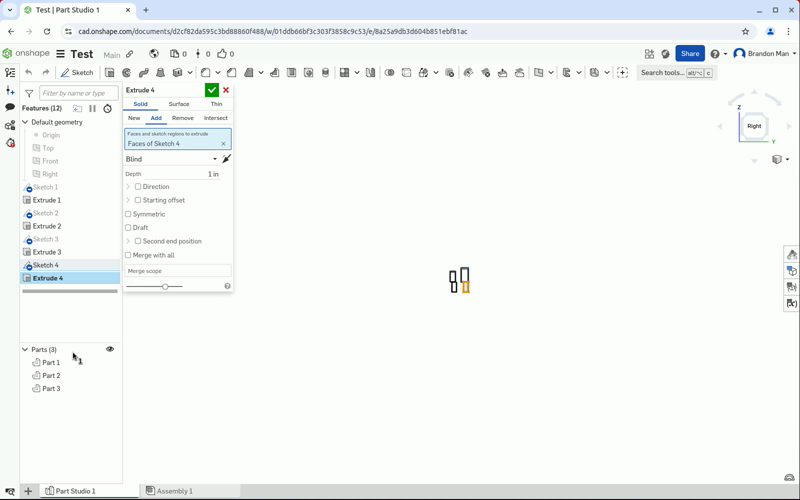
mouse_move(143, 106)
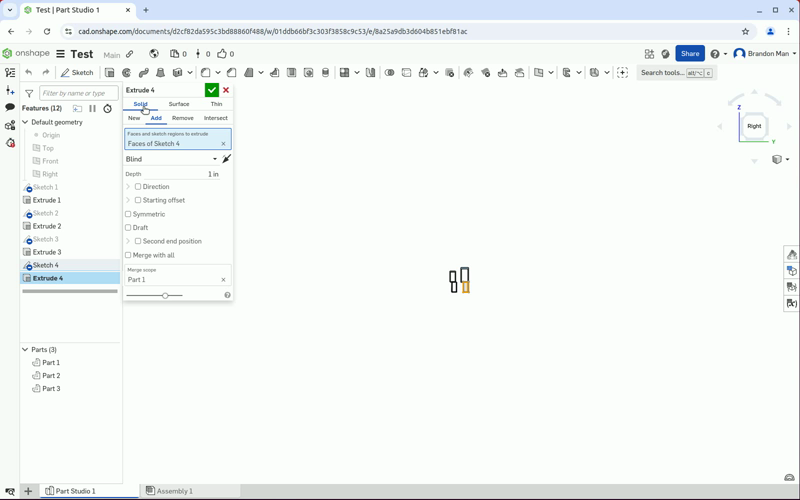
click(143, 106)
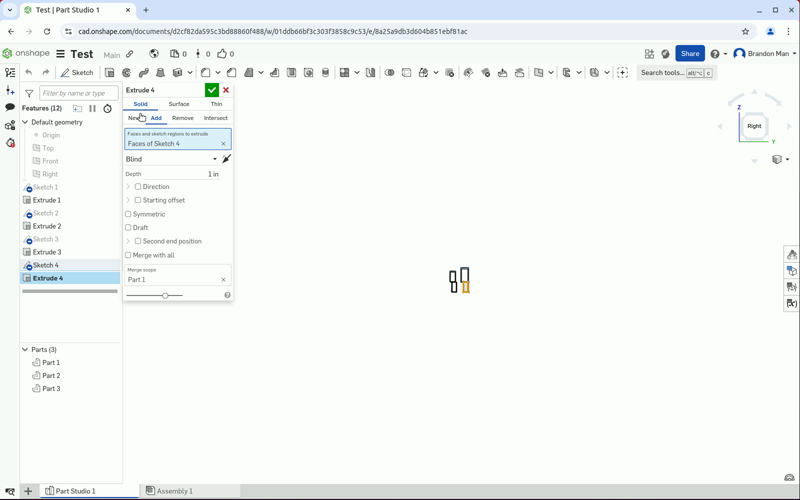
mouse_move(137, 120)
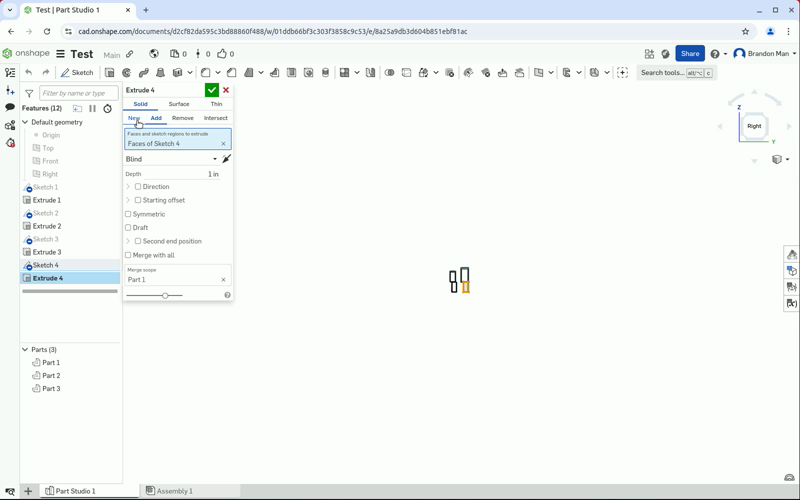
click(137, 120)
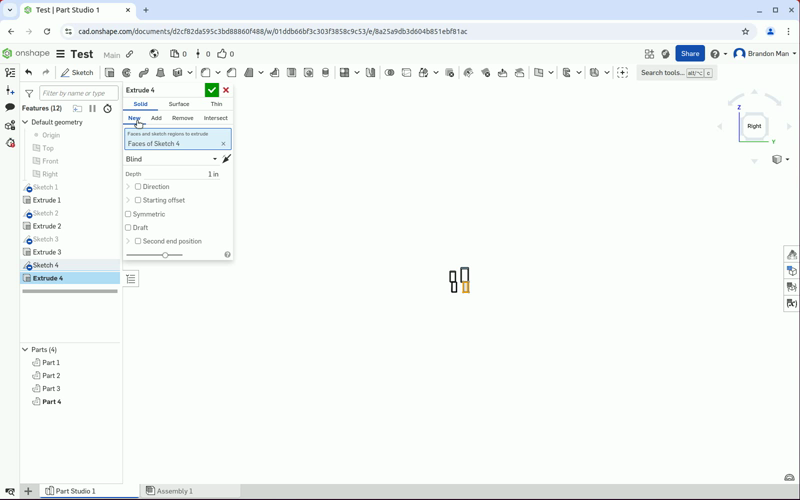
key(tab, 4)
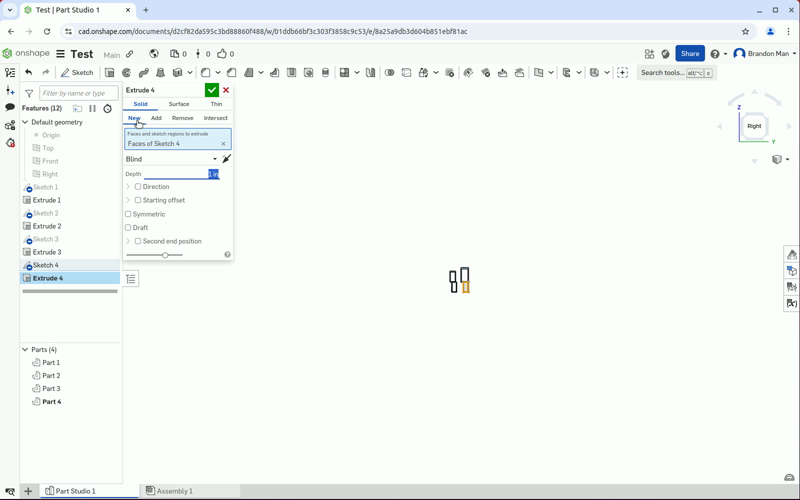
text(8.425)
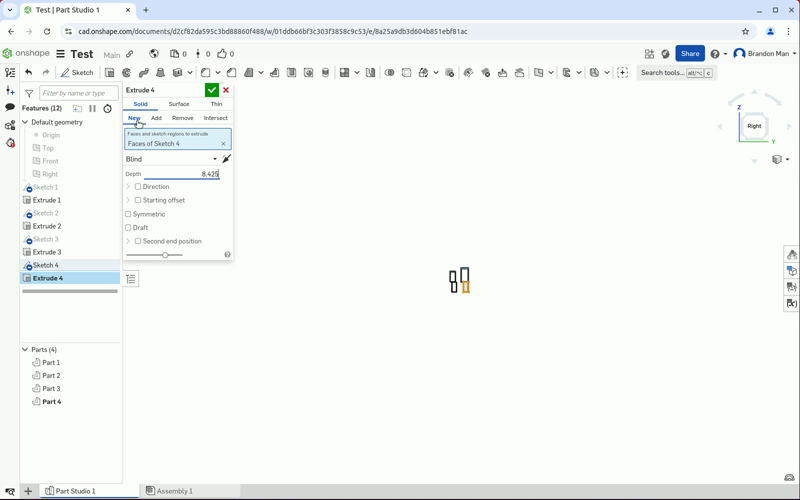
key(enter)
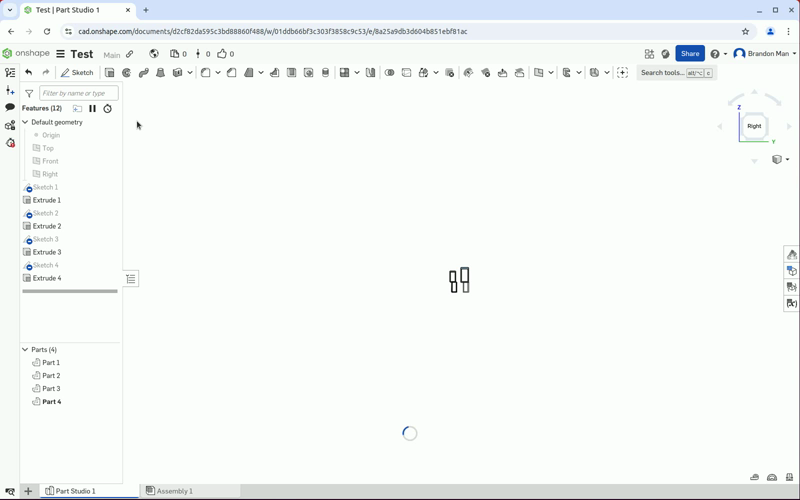
key(shift+h)
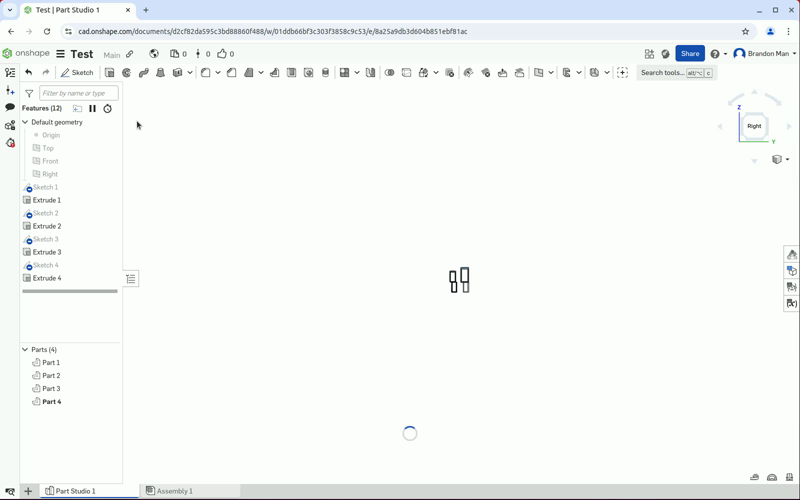
key(shift+h)
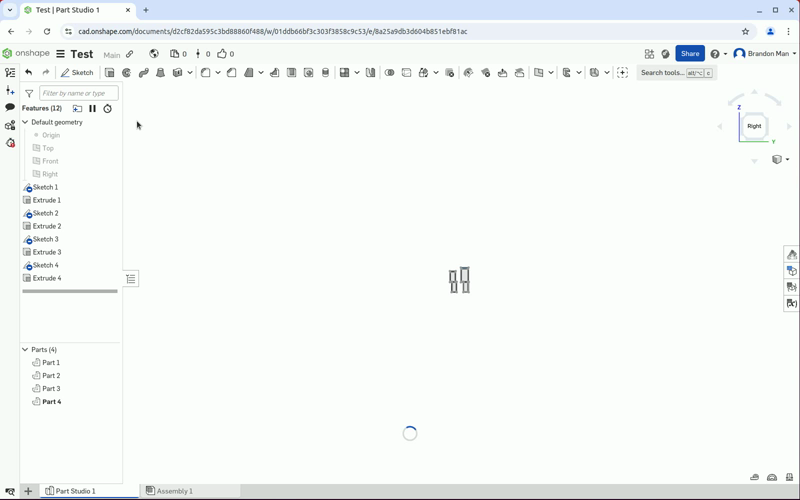
key(shift+7)
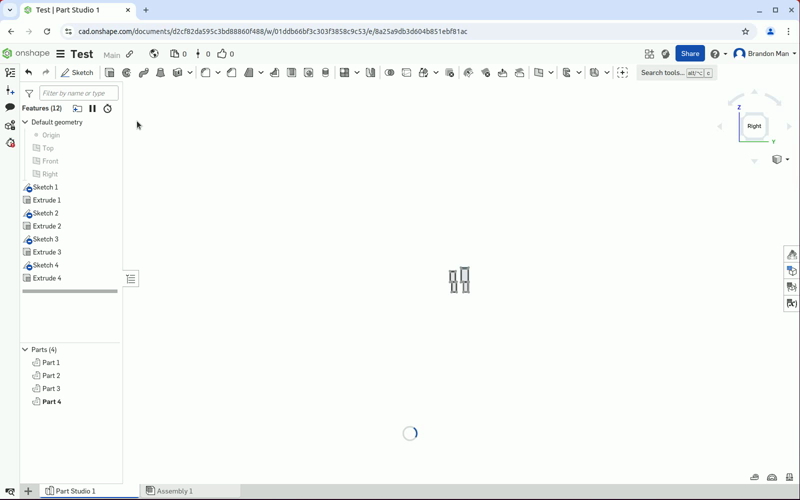
key(right, 2)
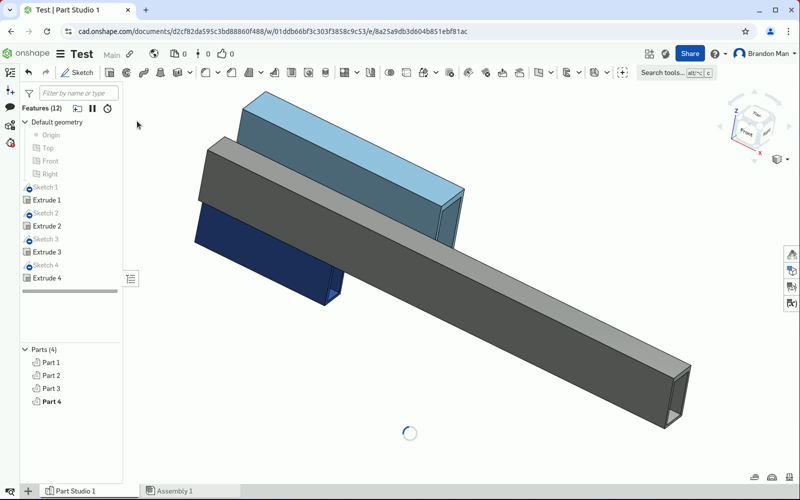
key(down, 2)
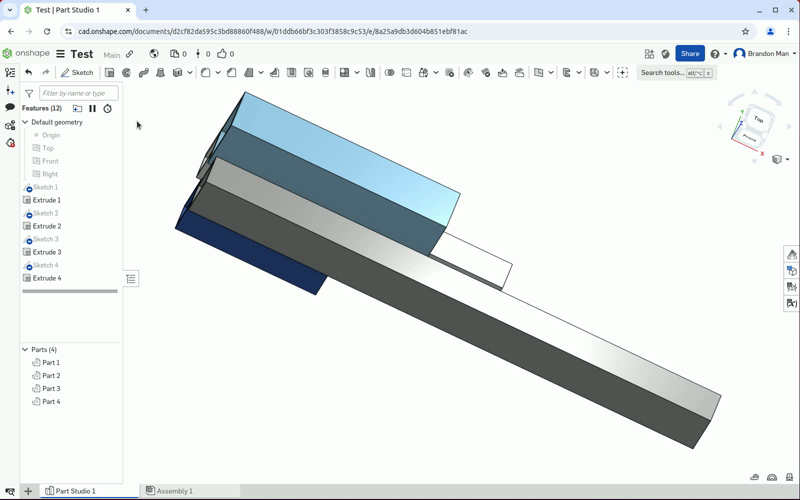
key(up, 2)
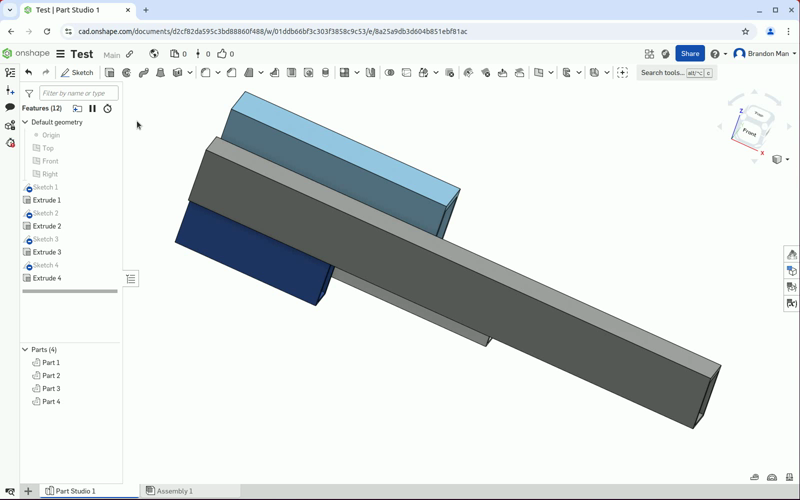
key(left, 2)
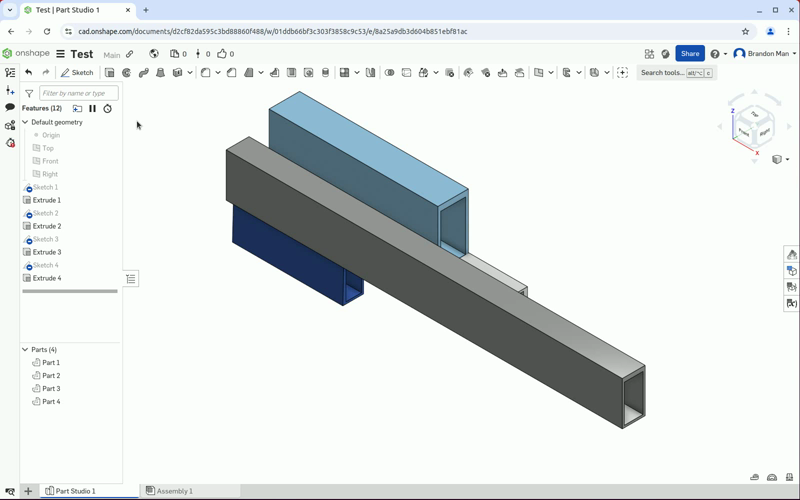
mouse_move(73, 189)
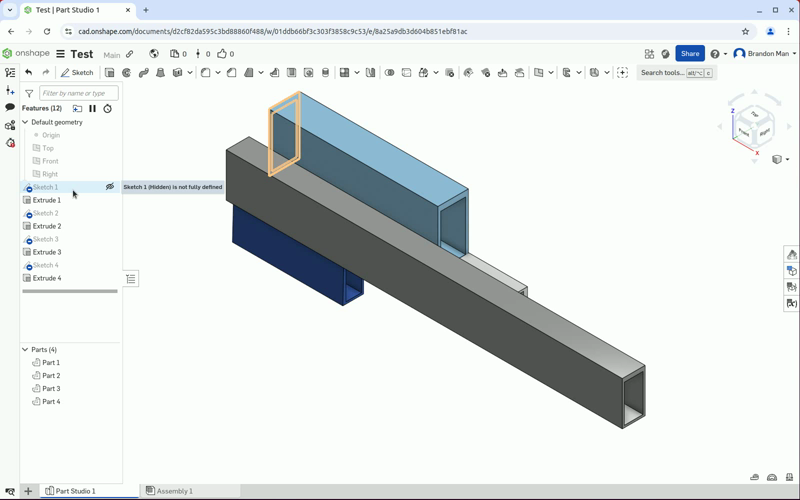
click(73, 189)